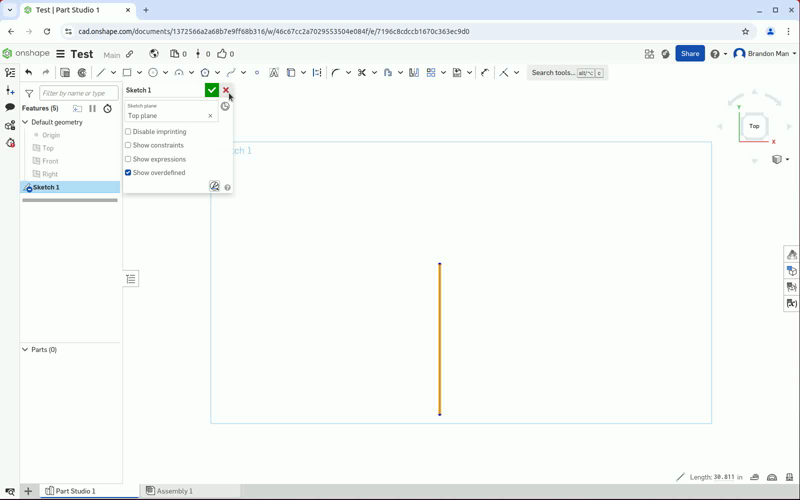
key(shift+h)
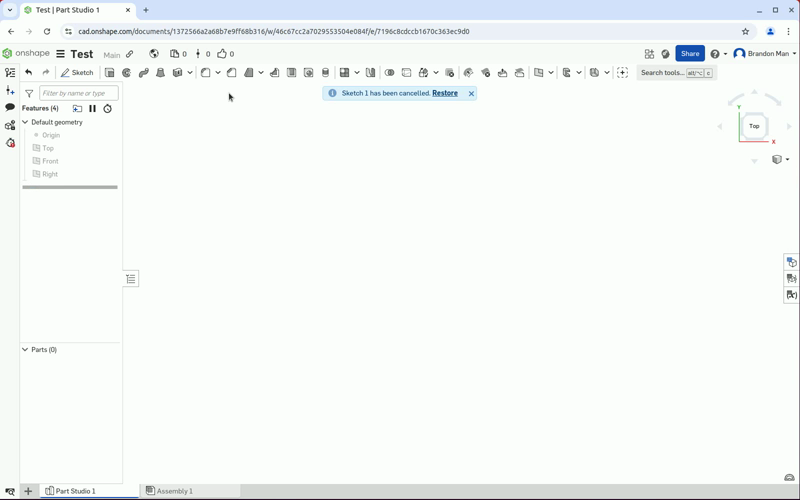
mouse_move(73, 352)
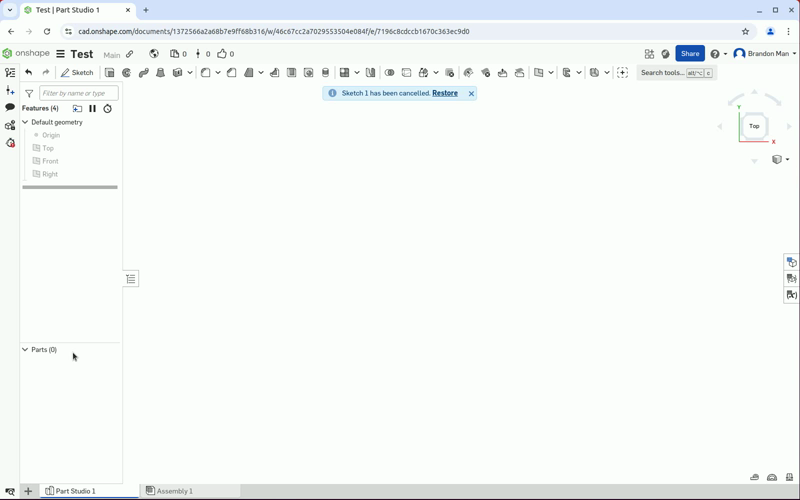
key(y)
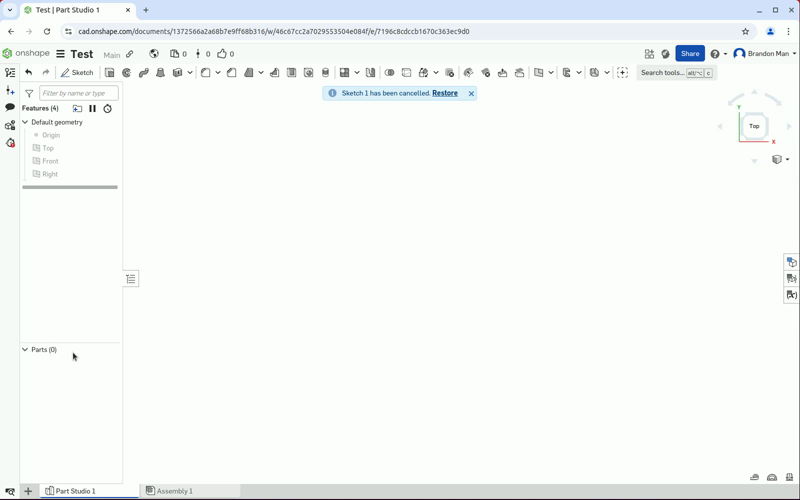
key(shift+p)
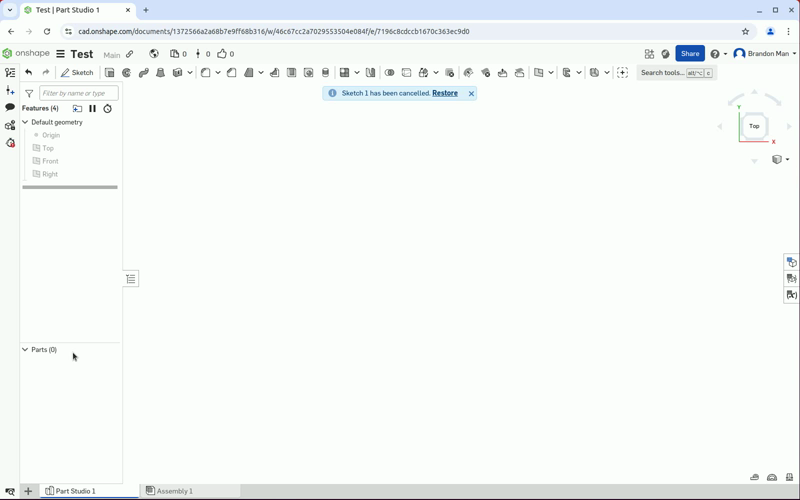
key(space)
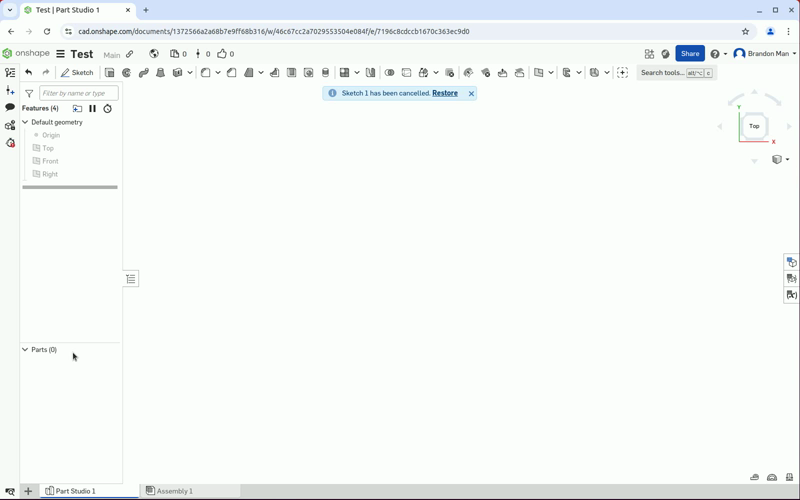
key_down(shift)
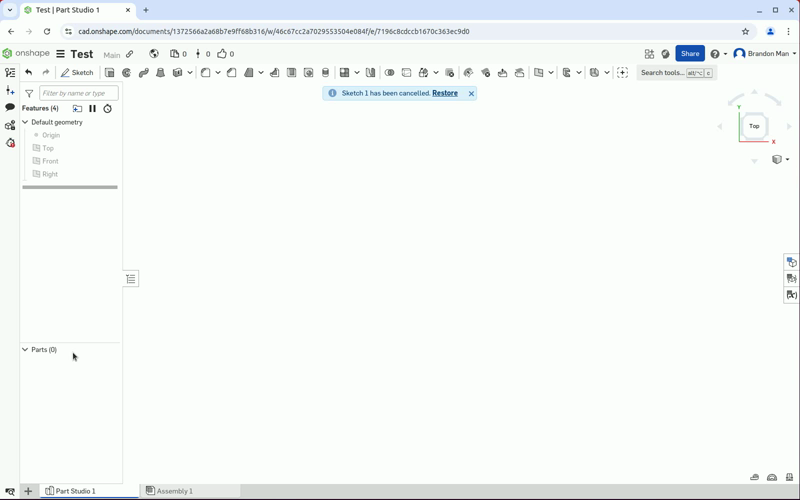
key(up)
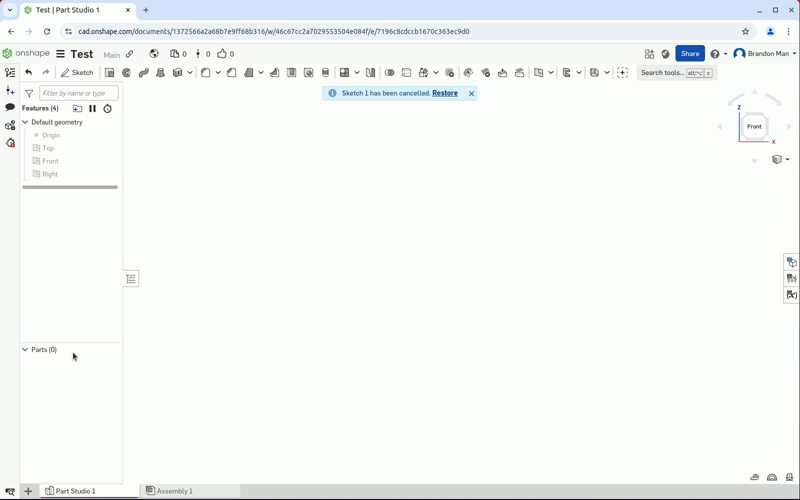
key_up(shift)
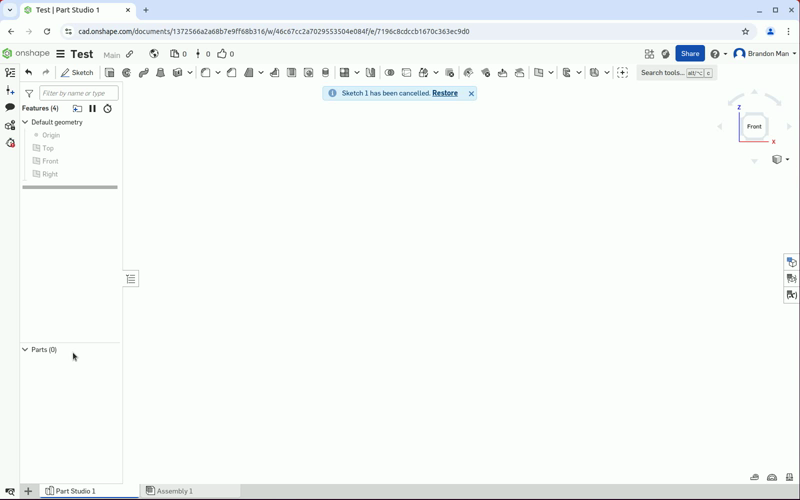
mouse_move(73, 352)
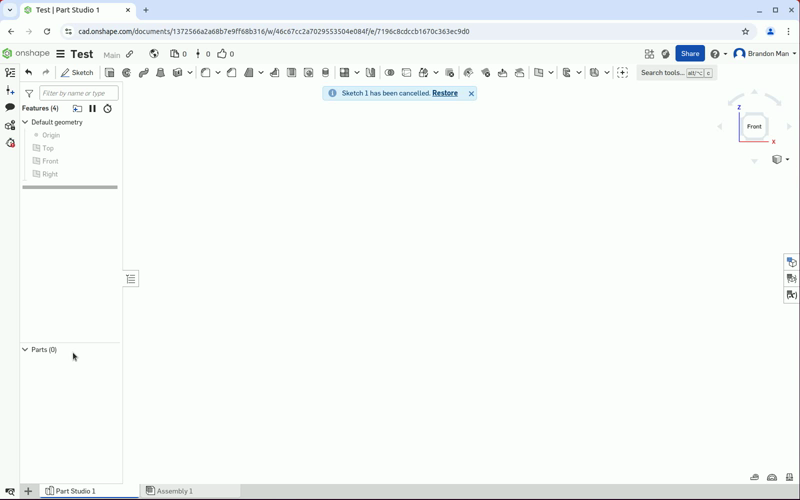
key(shift+y)
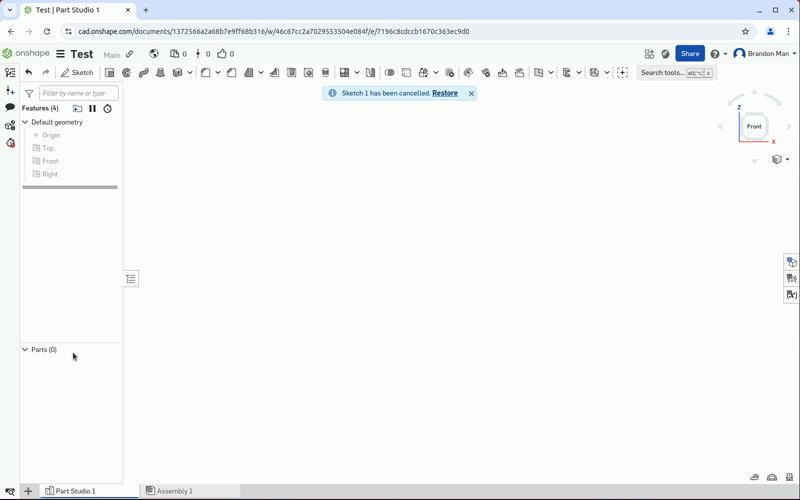
key(shift+s)
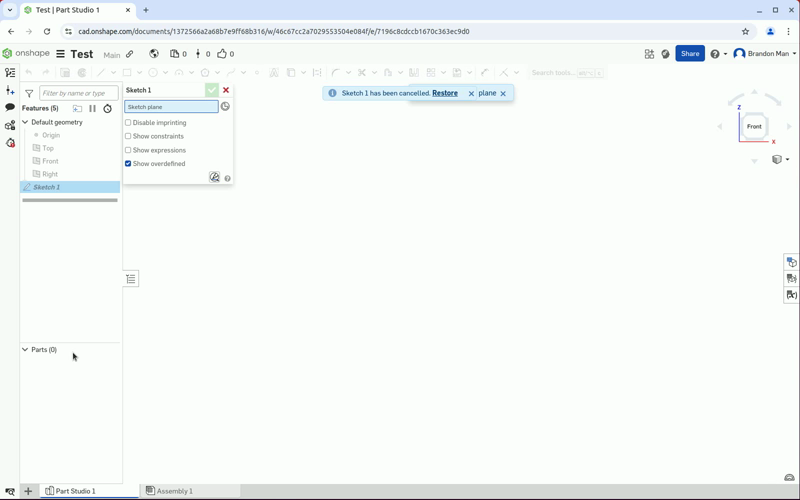
mouse_move(73, 163)
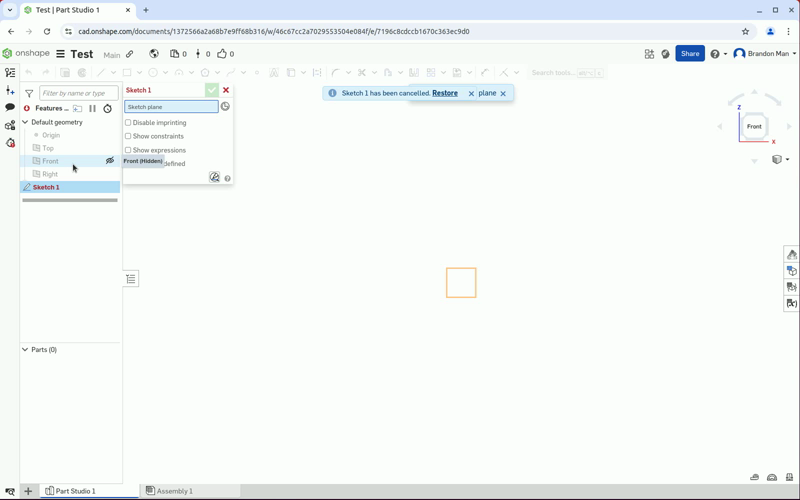
click(73, 163)
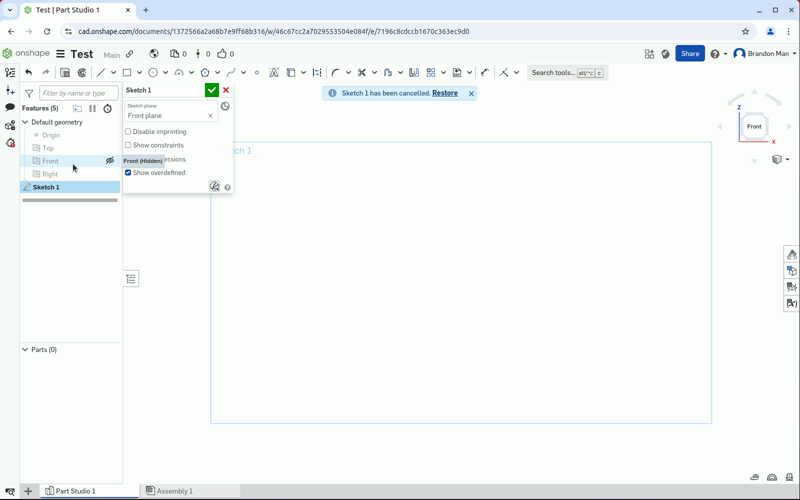
mouse_move(73, 352)
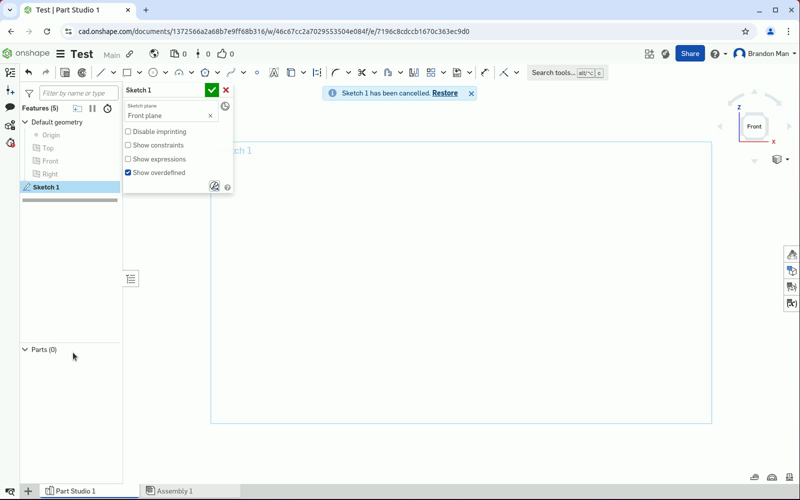
key(y)
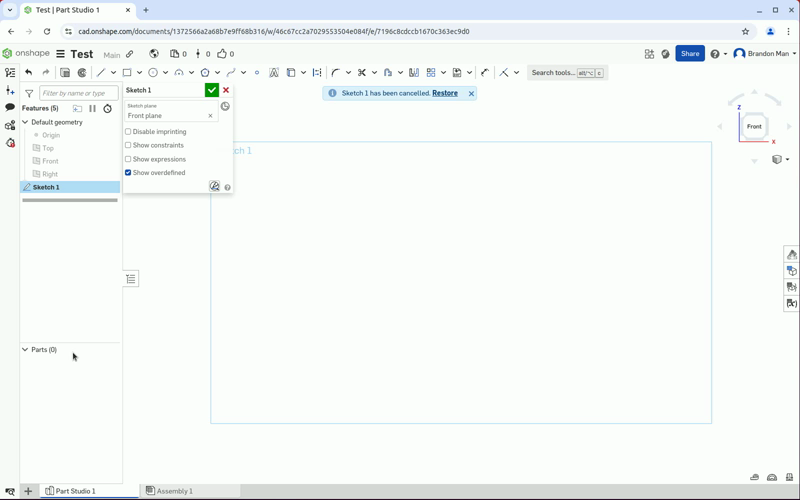
key(l)
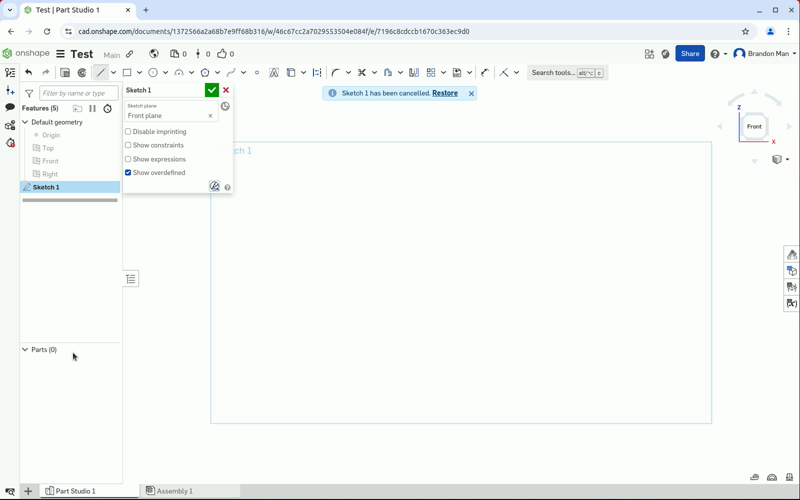
key_down(shift)
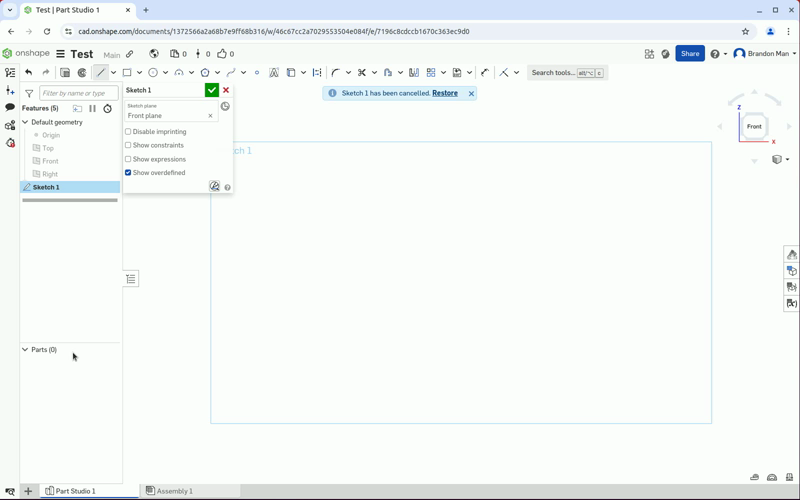
mouse_move(439, 282)
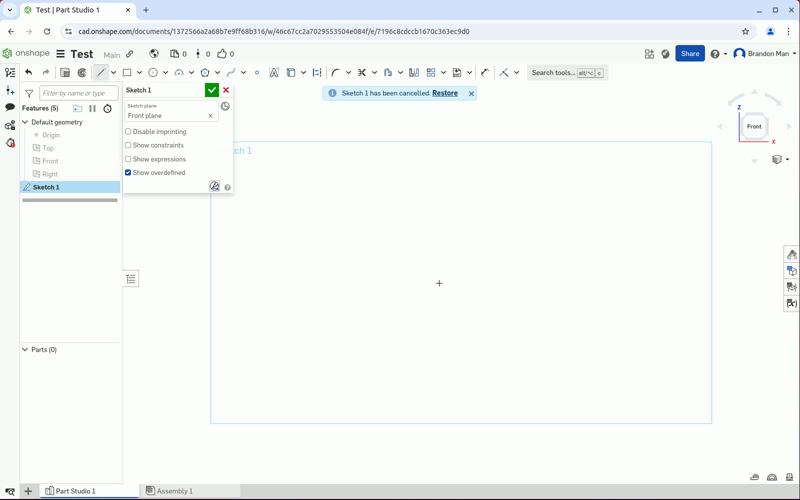
click(439, 282)
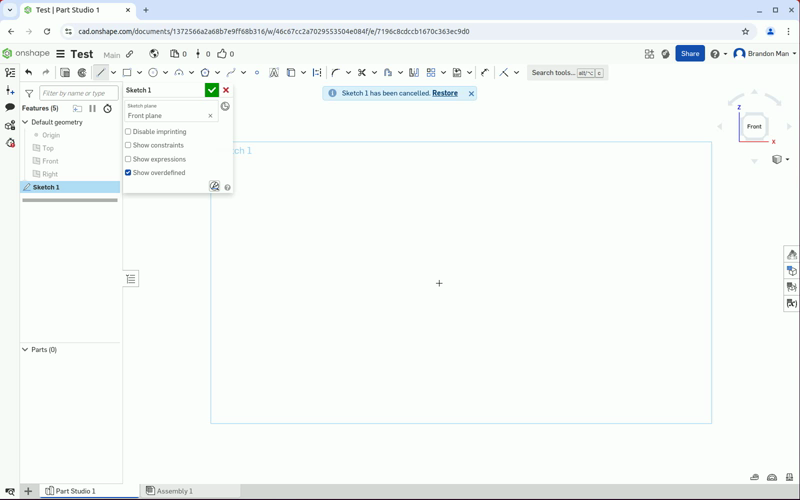
key_up(shift)
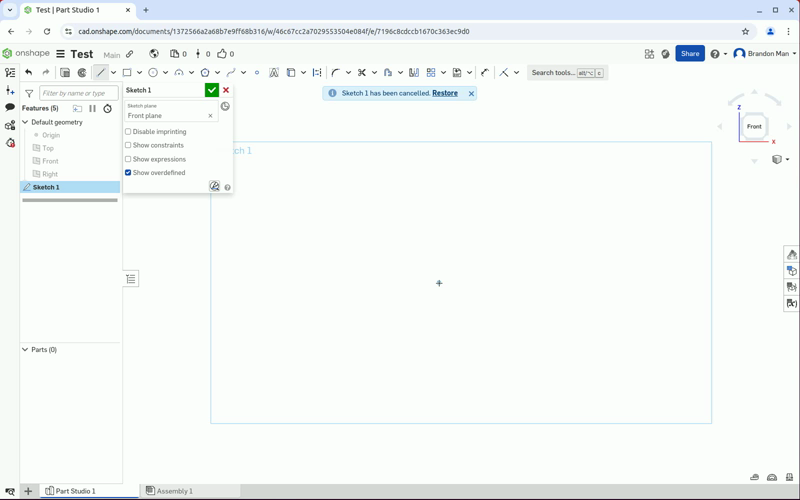
key_down(shift)
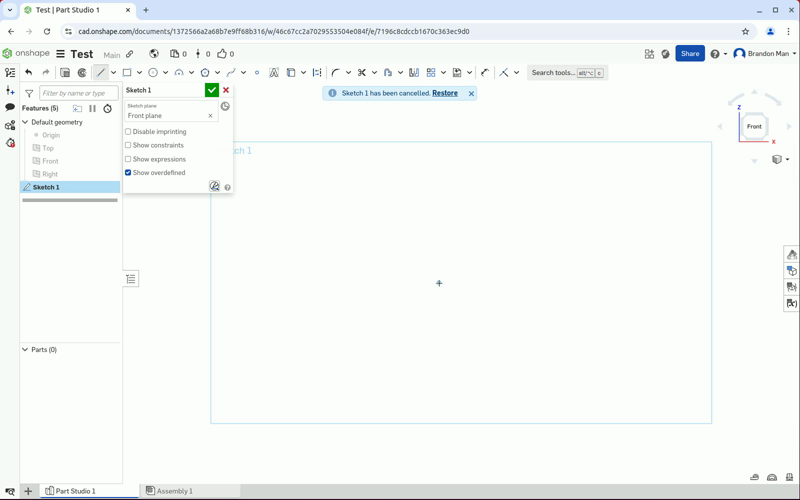
mouse_move(469, 282)
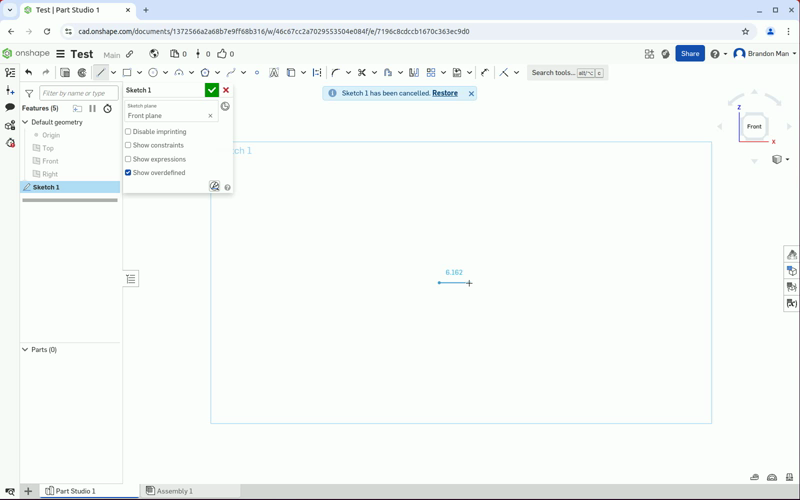
mouse_move(441, 282)
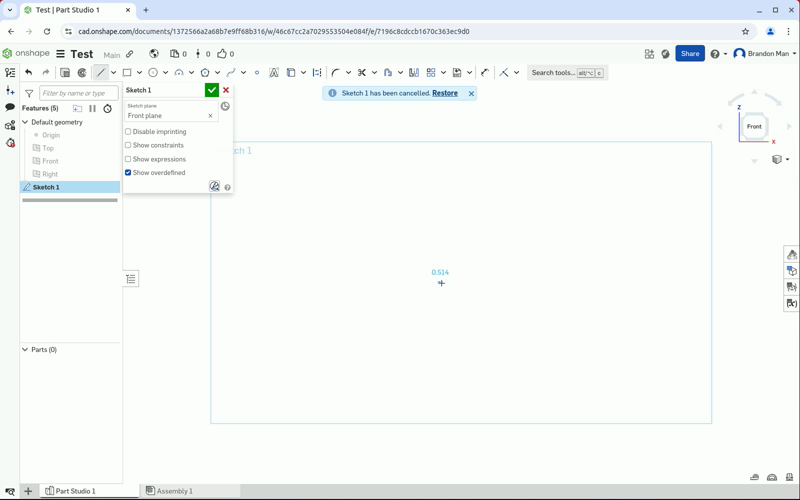
scroll(6)
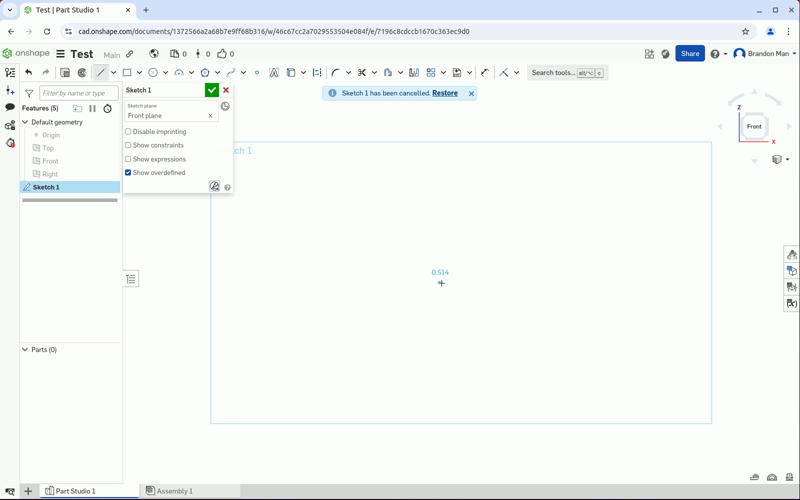
scroll(6)
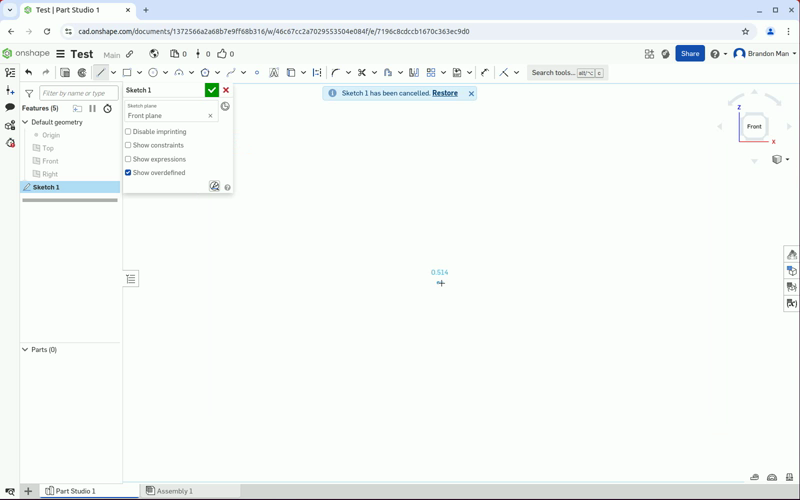
scroll(6)
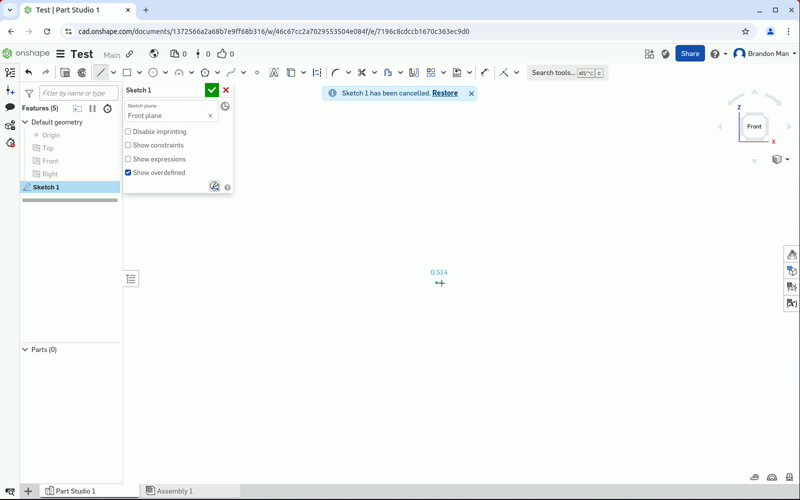
scroll(6)
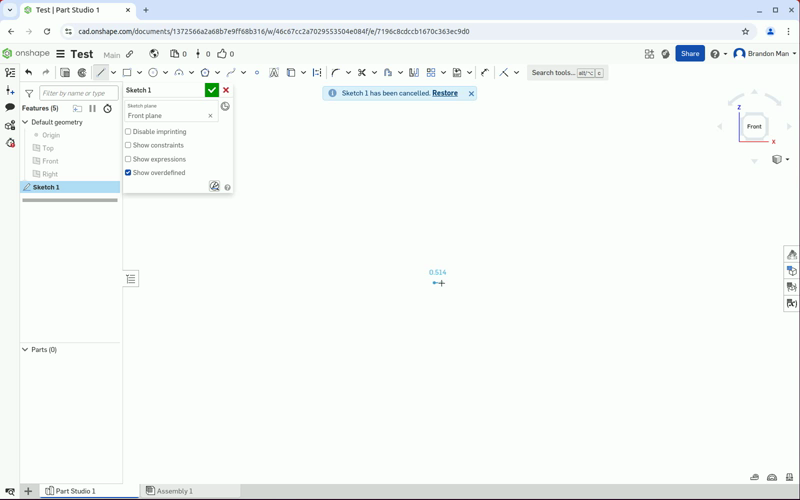
scroll(6)
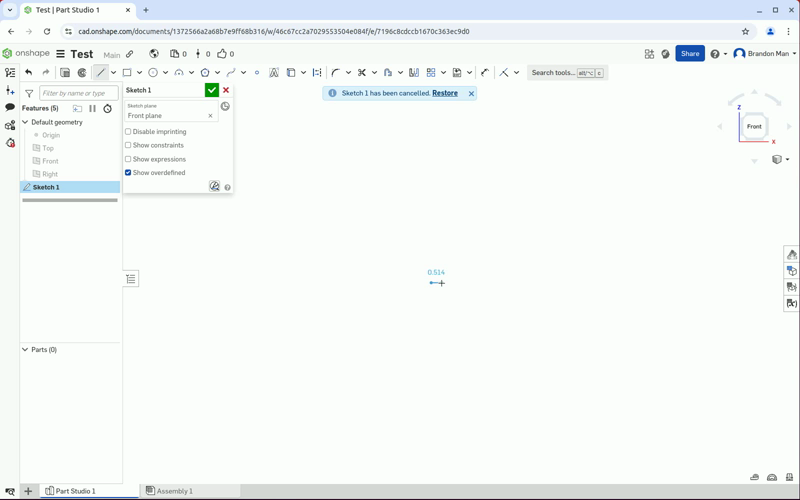
scroll(6)
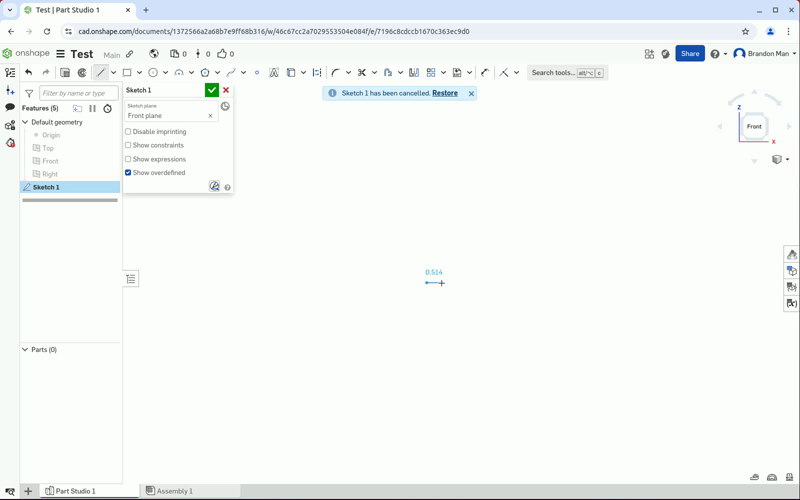
scroll(6)
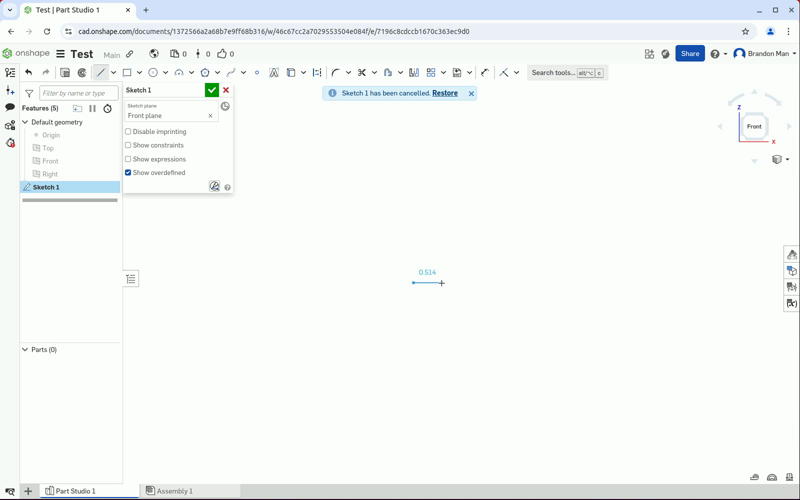
click(441, 282)
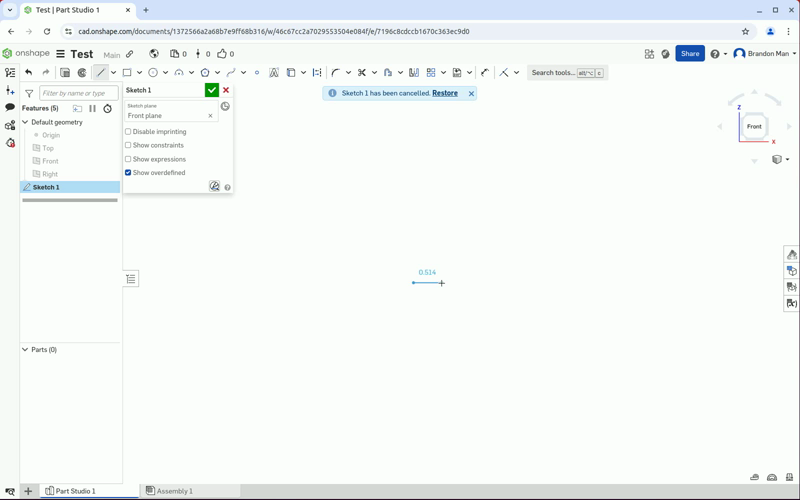
scroll(-6)
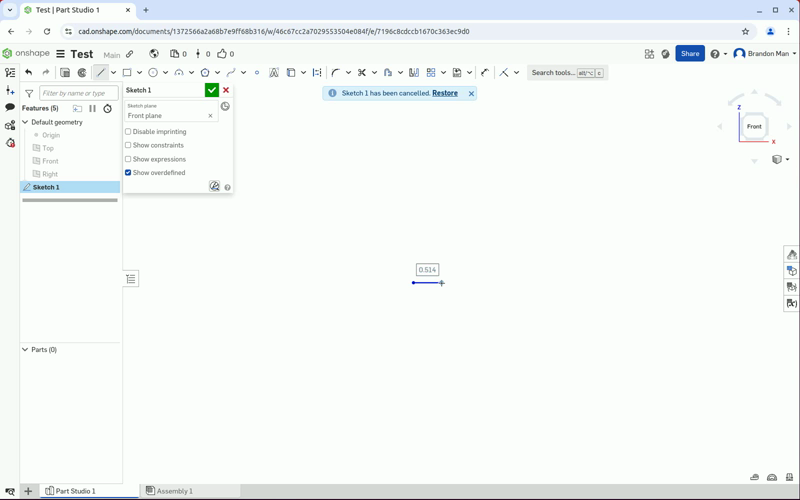
scroll(-6)
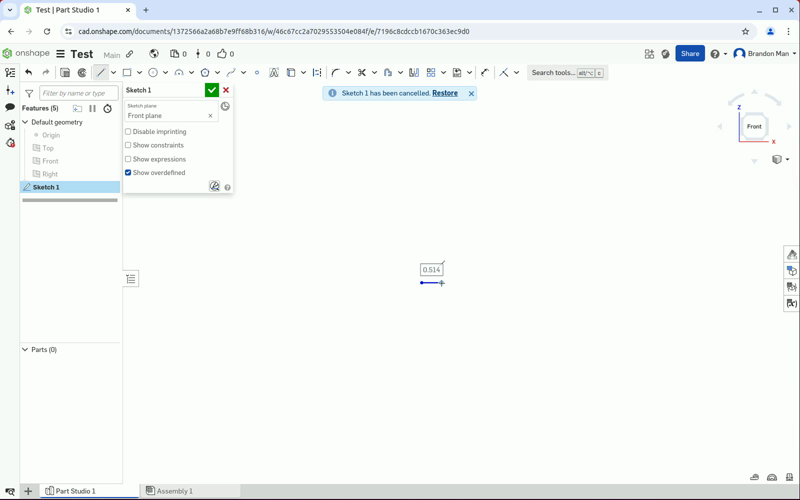
scroll(-6)
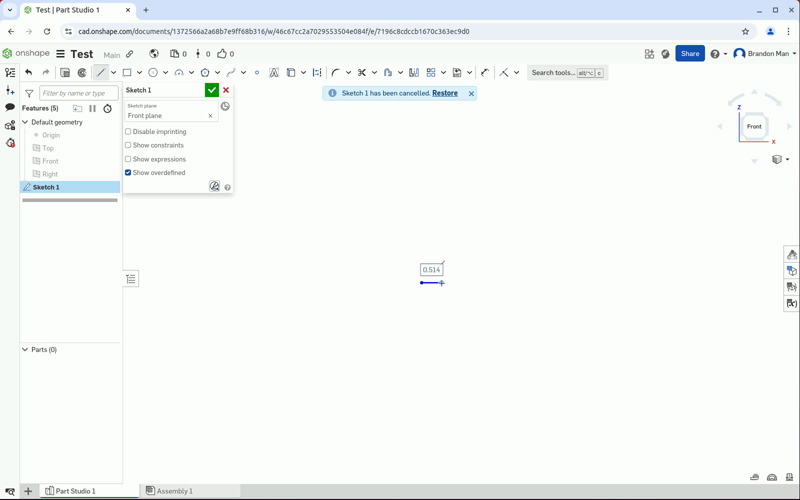
scroll(-6)
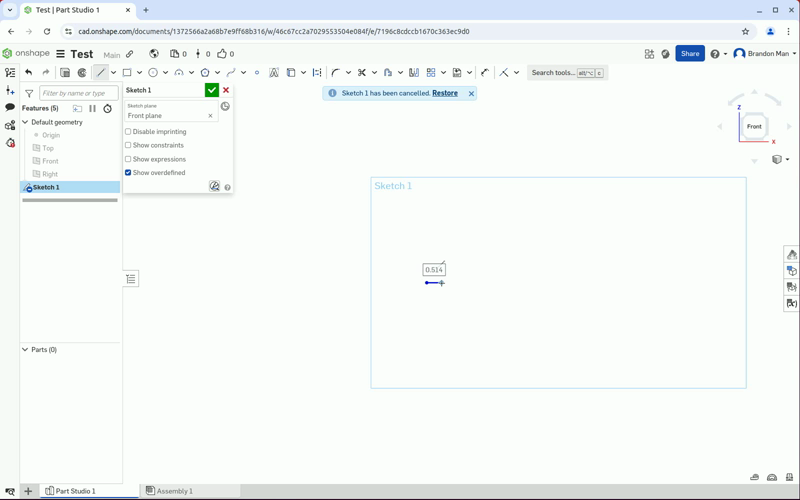
scroll(-6)
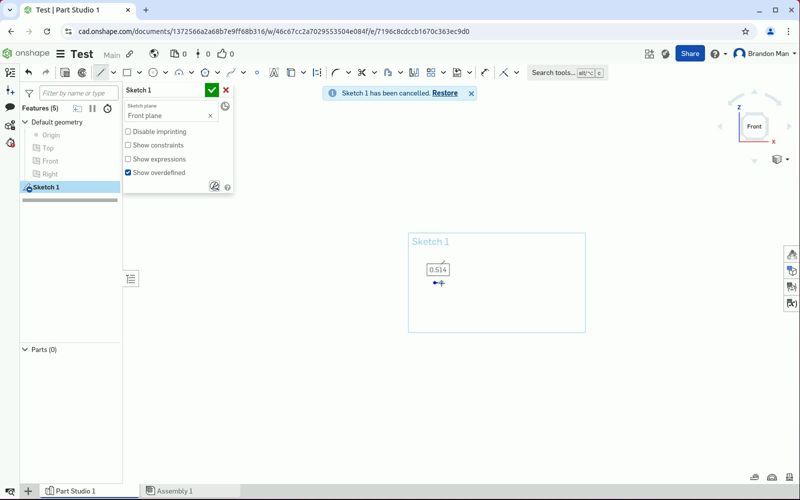
scroll(-6)
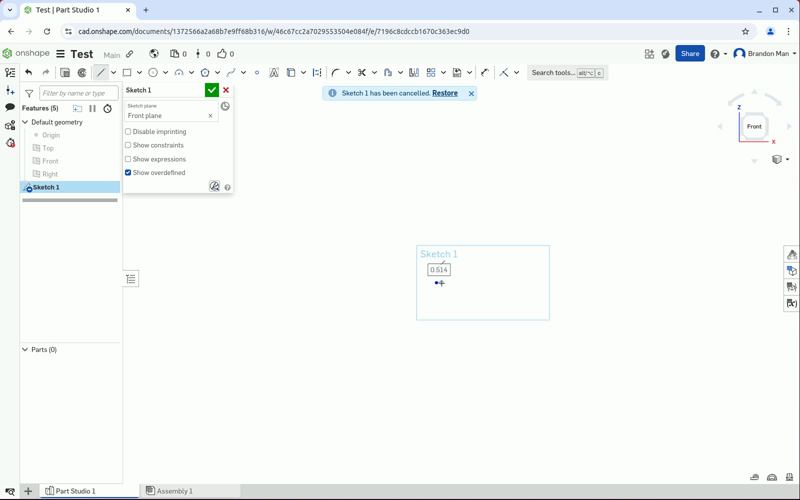
scroll(-6)
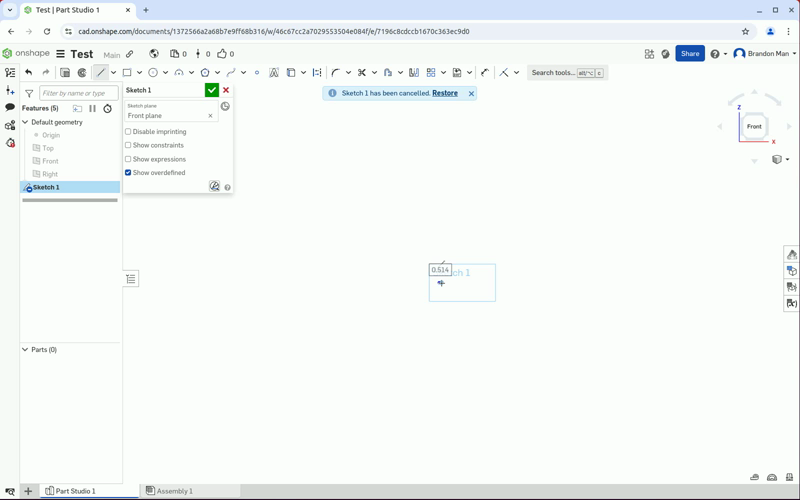
key_up(shift)
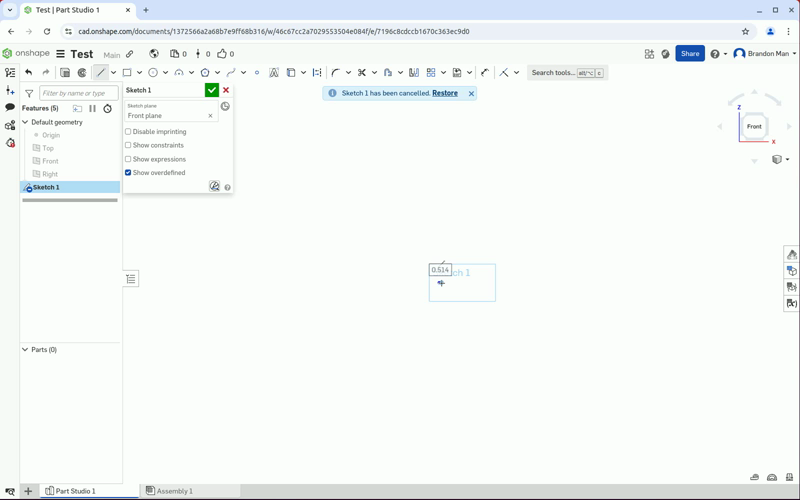
key(esc)
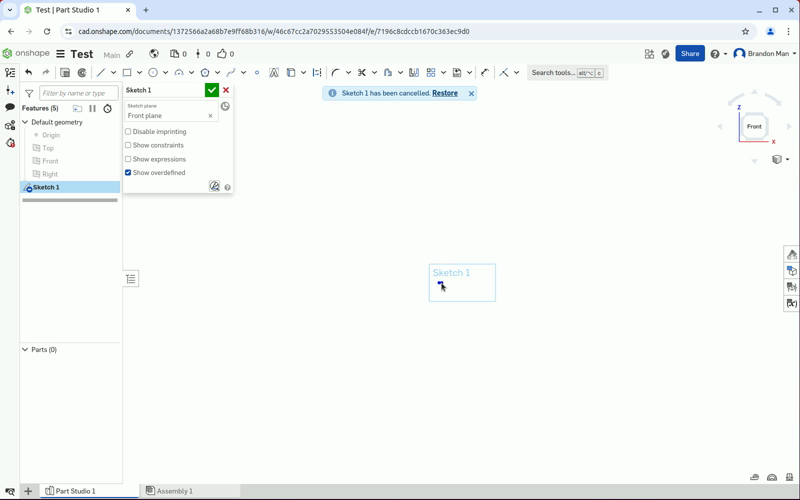
key(a)
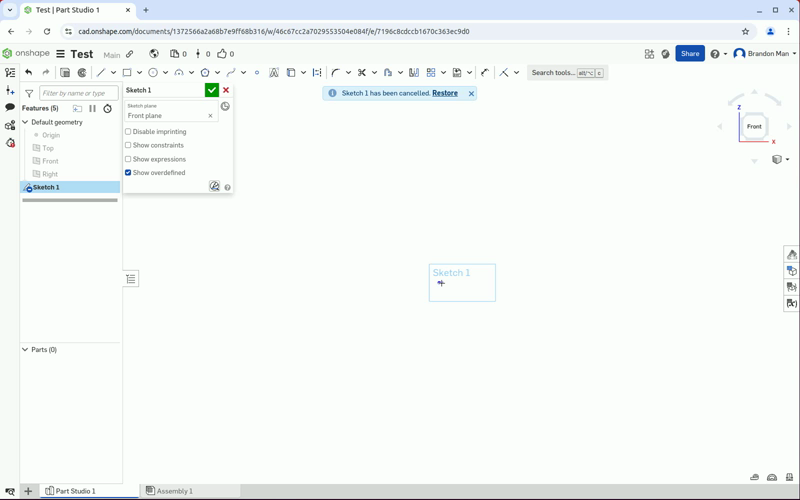
mouse_move(441, 282)
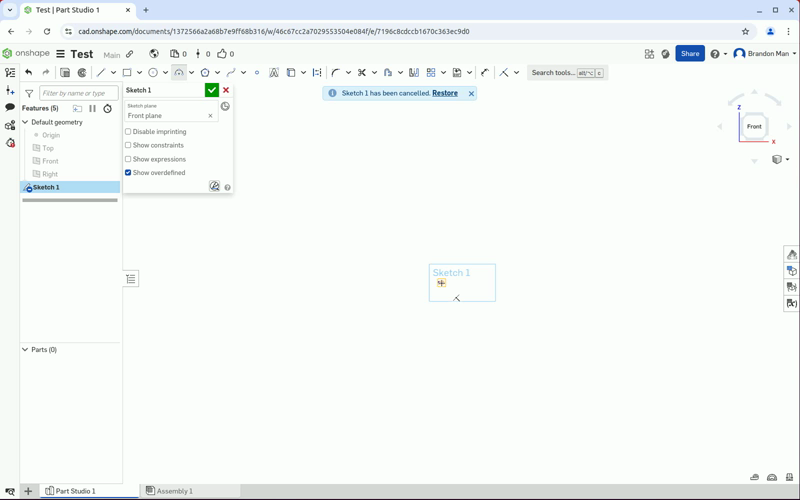
scroll(6)
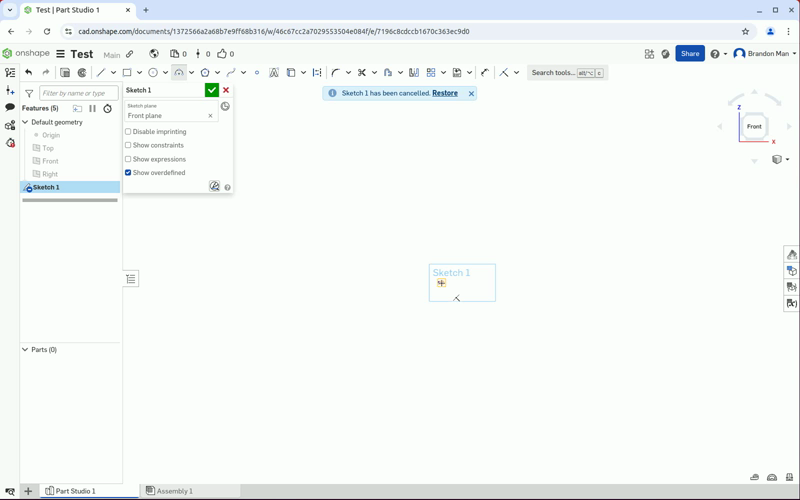
scroll(6)
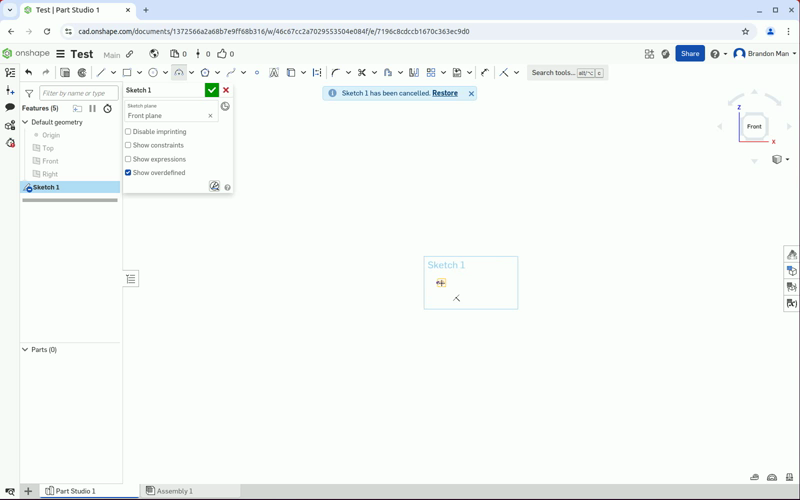
scroll(6)
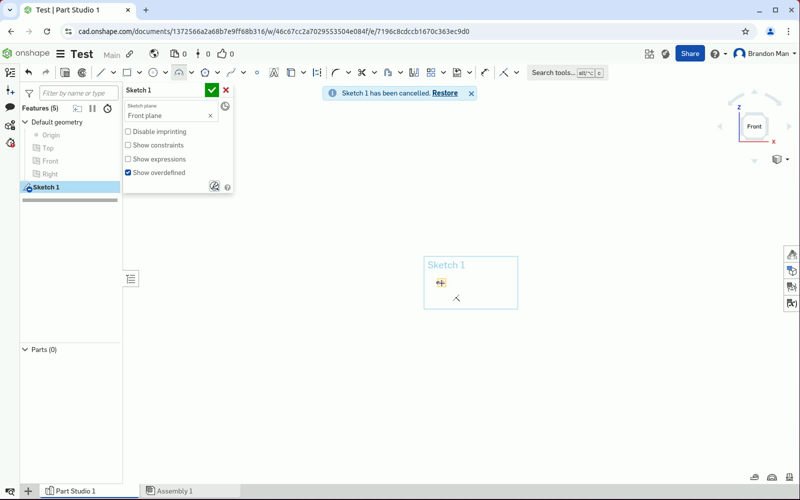
scroll(6)
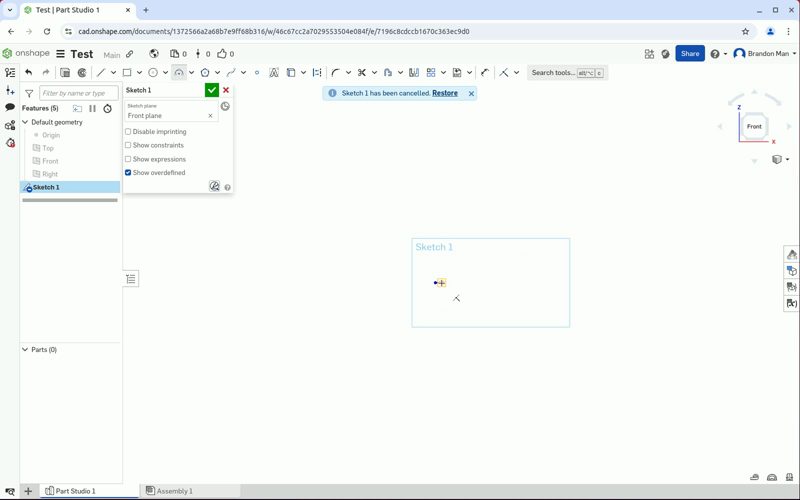
scroll(6)
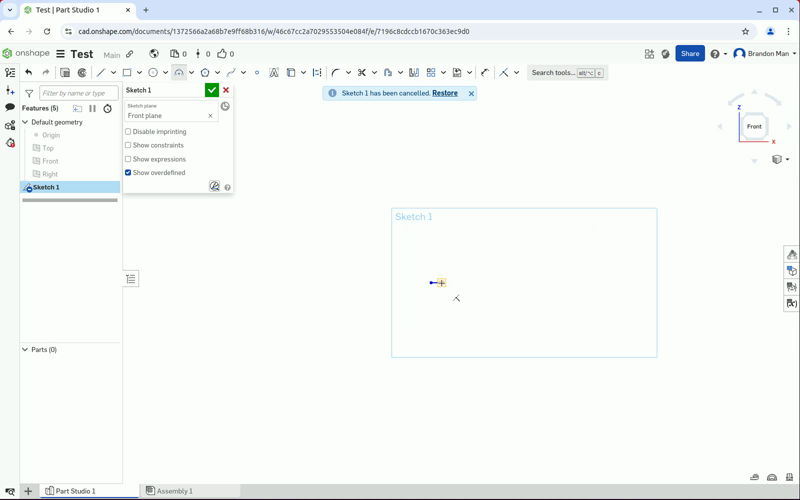
scroll(6)
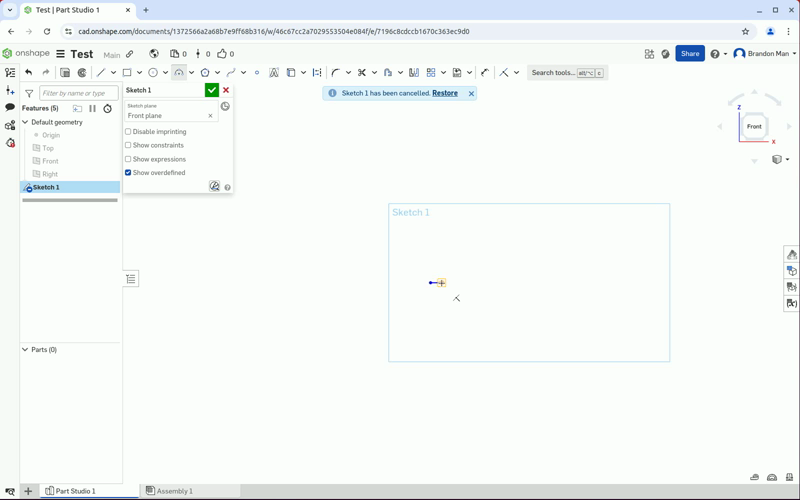
scroll(6)
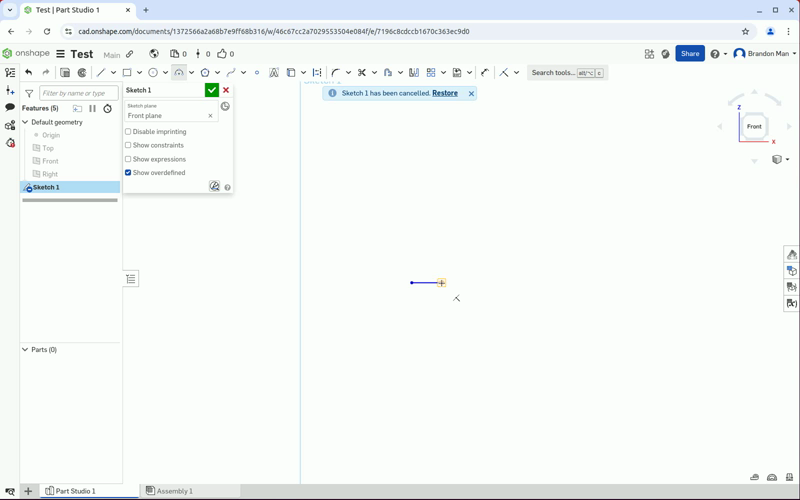
click(441, 282)
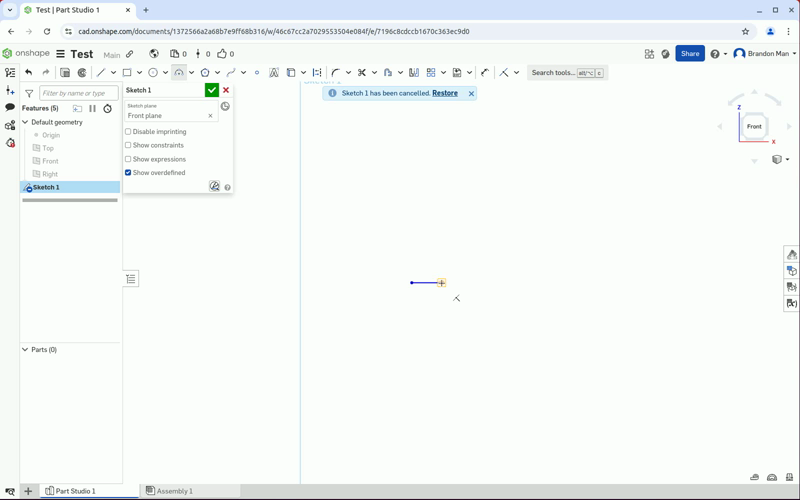
scroll(-6)
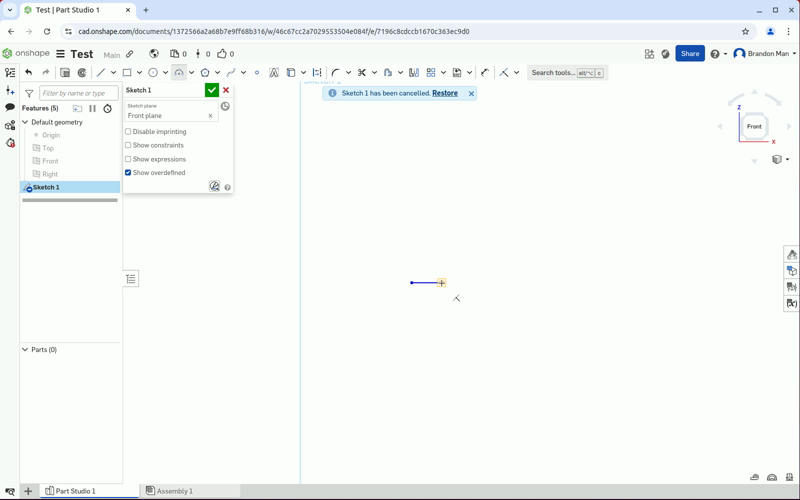
scroll(-6)
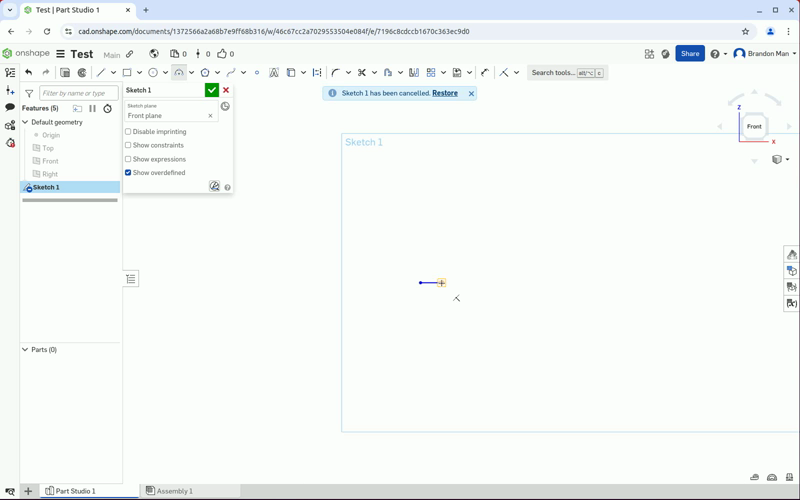
scroll(-6)
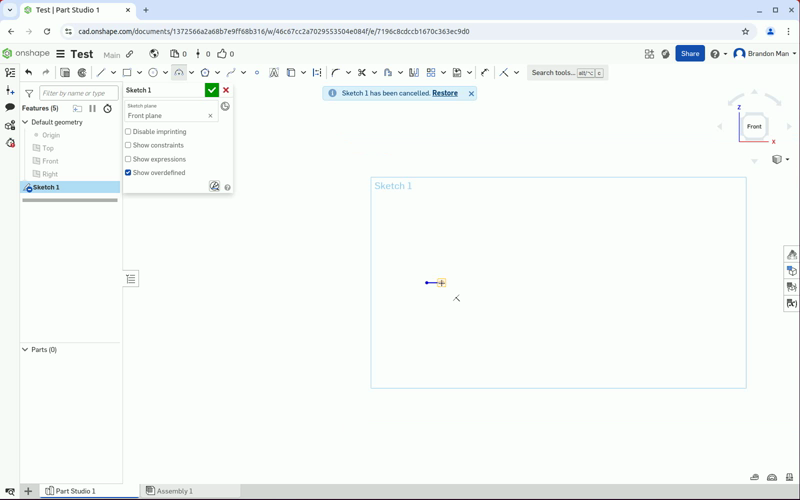
scroll(-6)
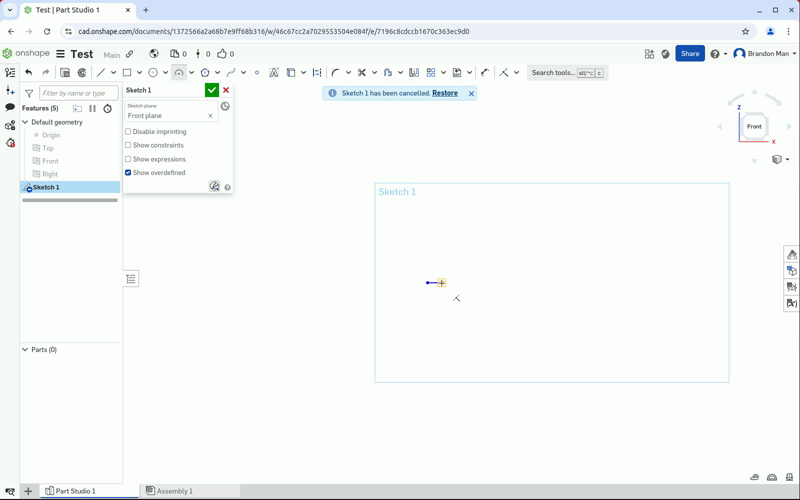
scroll(-6)
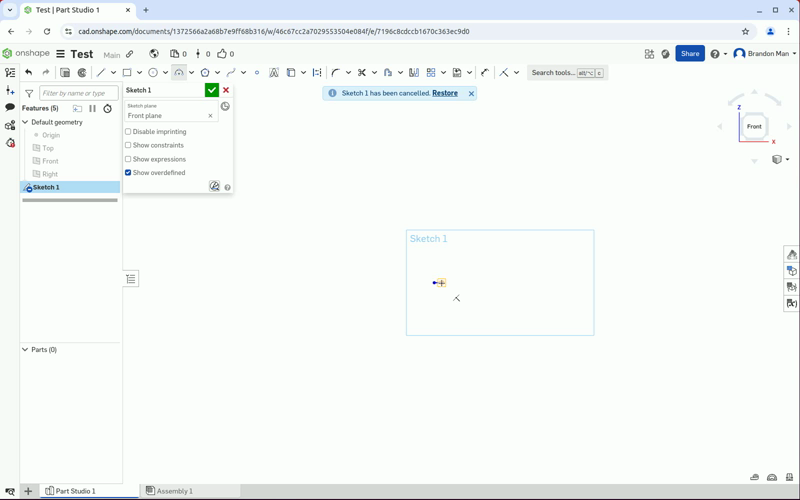
scroll(-6)
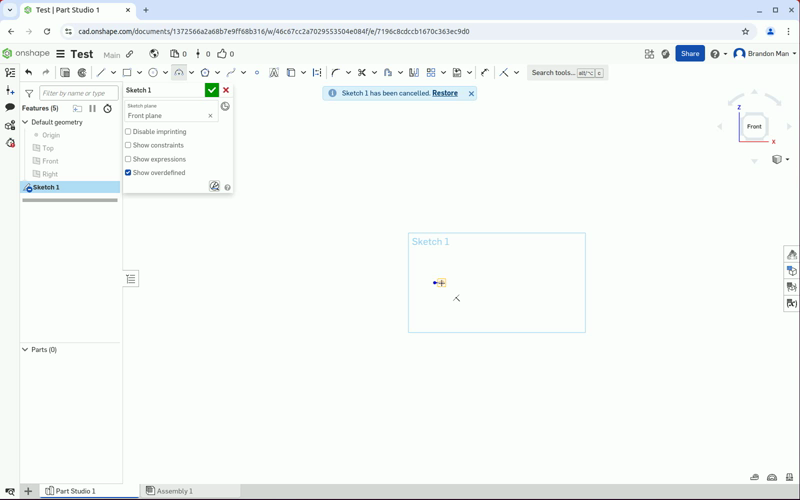
scroll(-6)
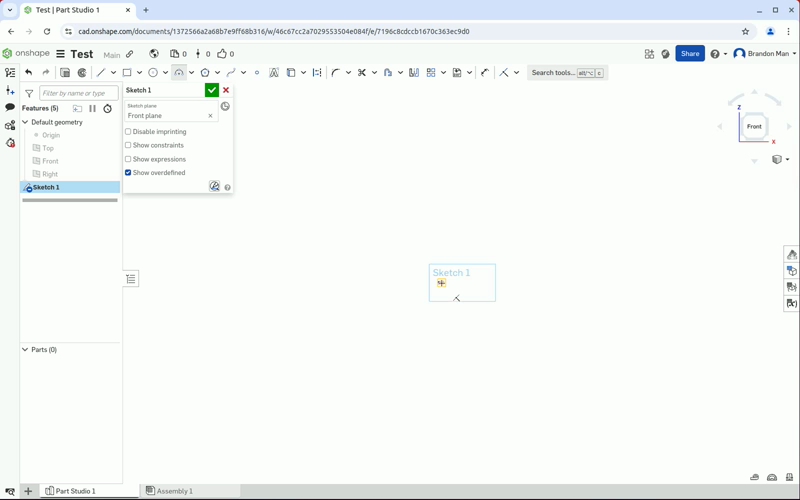
key_down(shift)
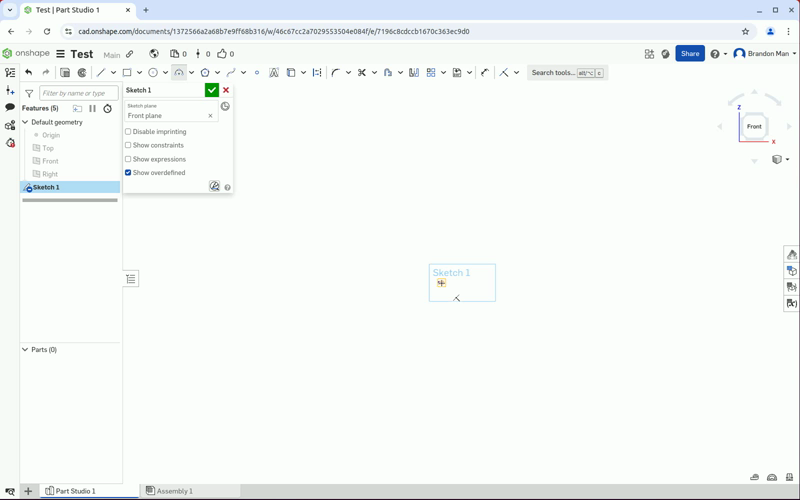
mouse_move(480, 282)
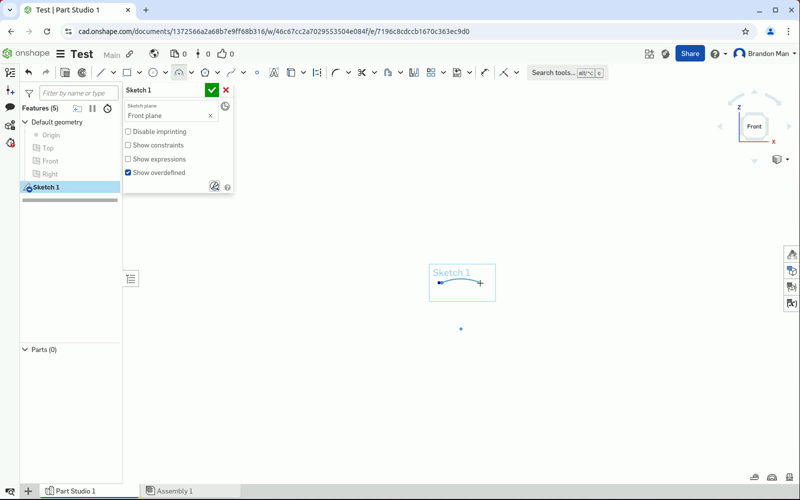
click(480, 282)
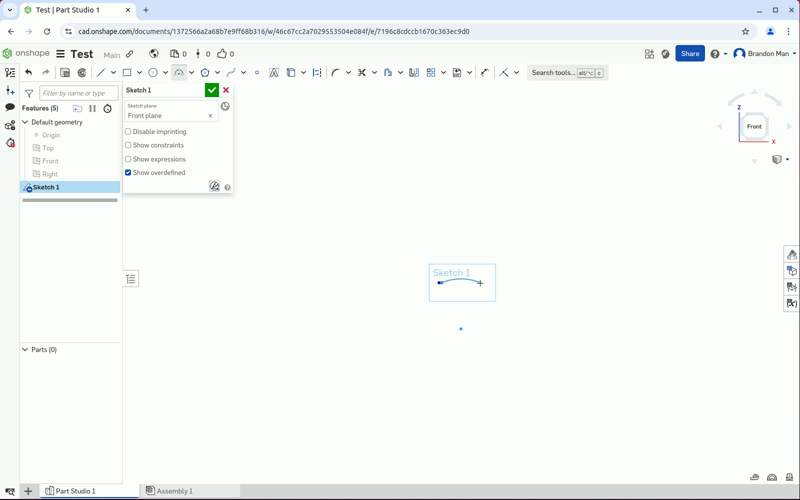
mouse_move(461, 263)
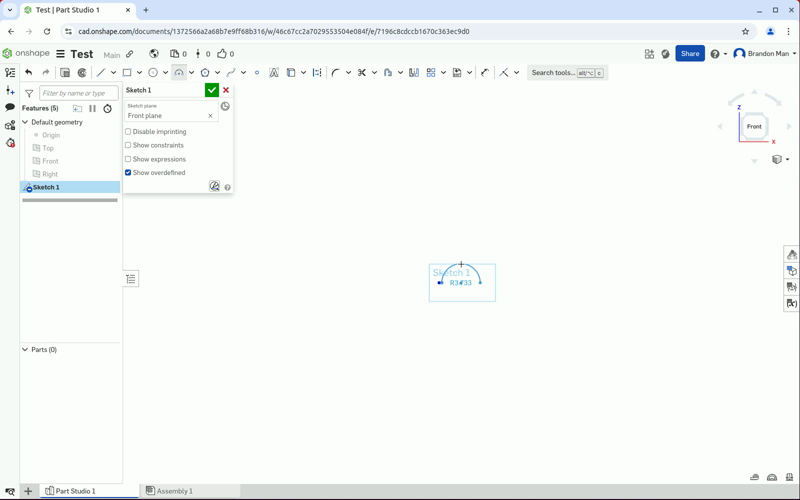
click(461, 263)
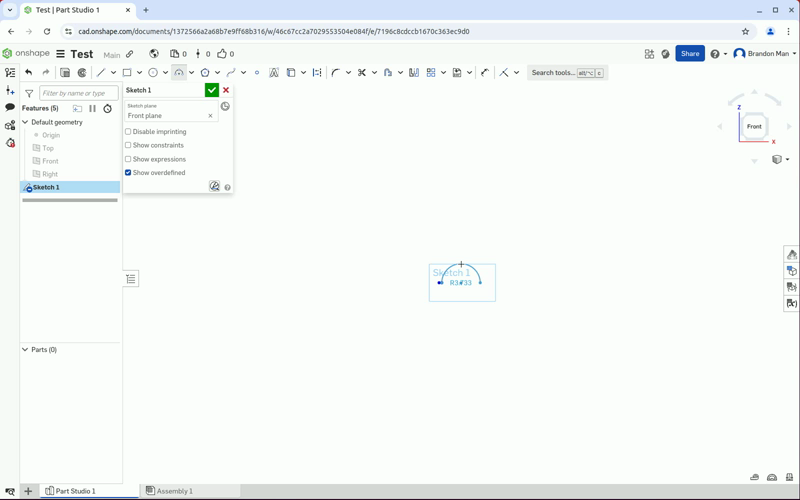
key_up(shift)
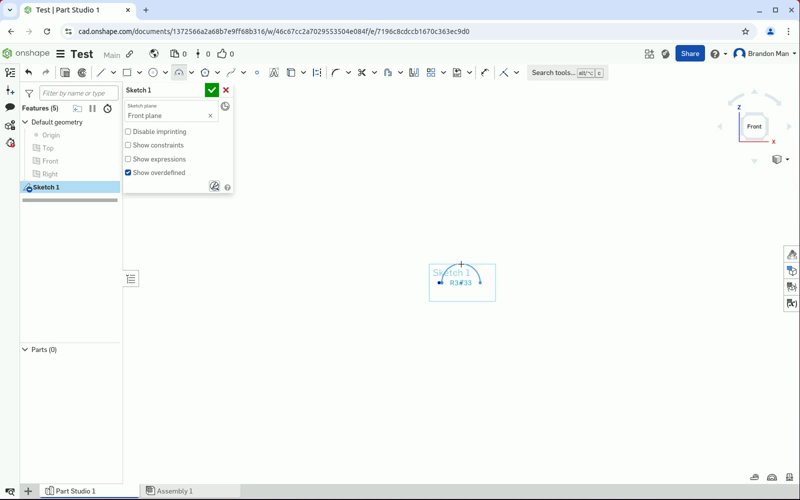
key(esc)
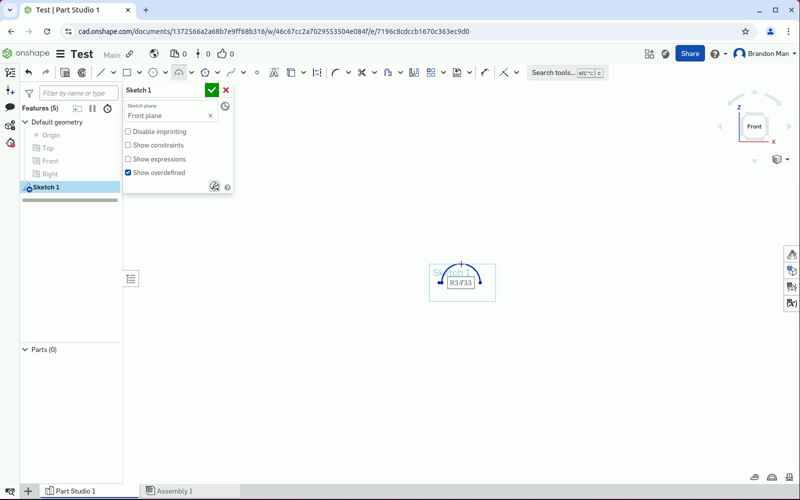
key(l)
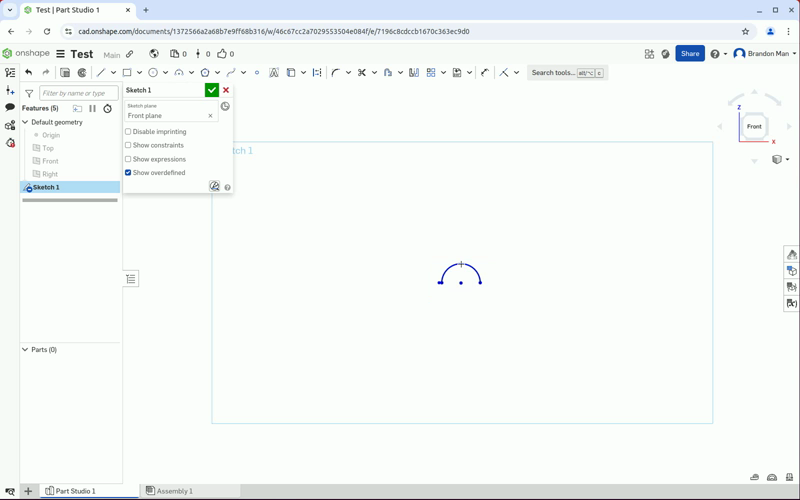
mouse_move(480, 282)
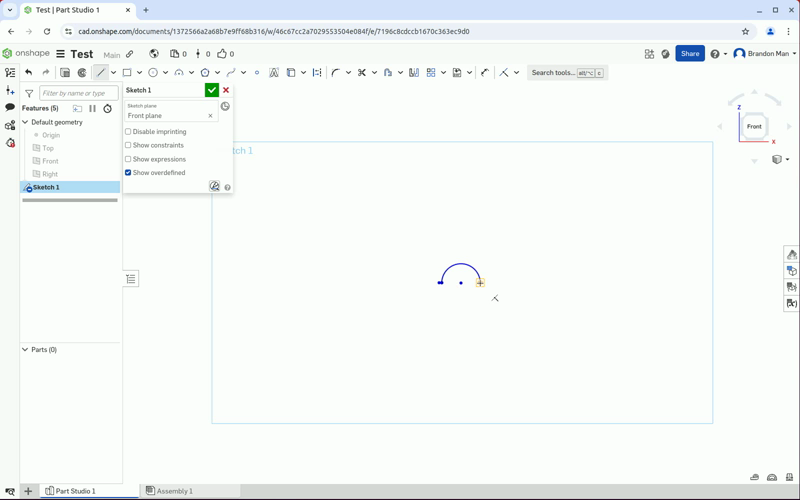
click(480, 282)
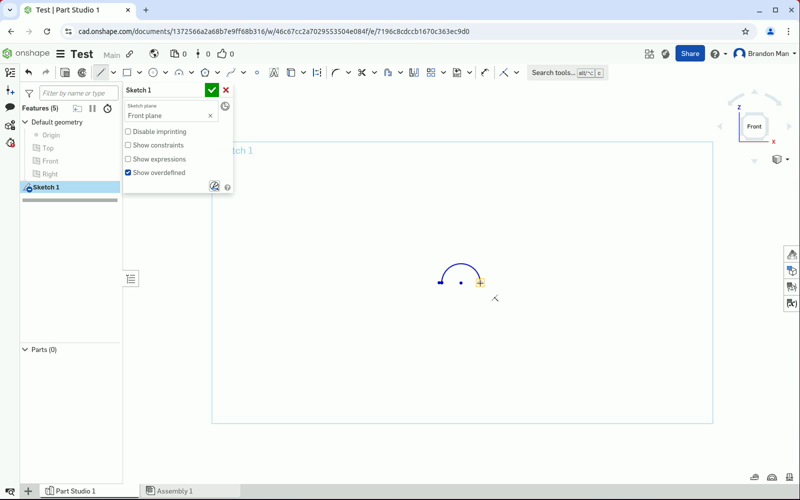
key_down(shift)
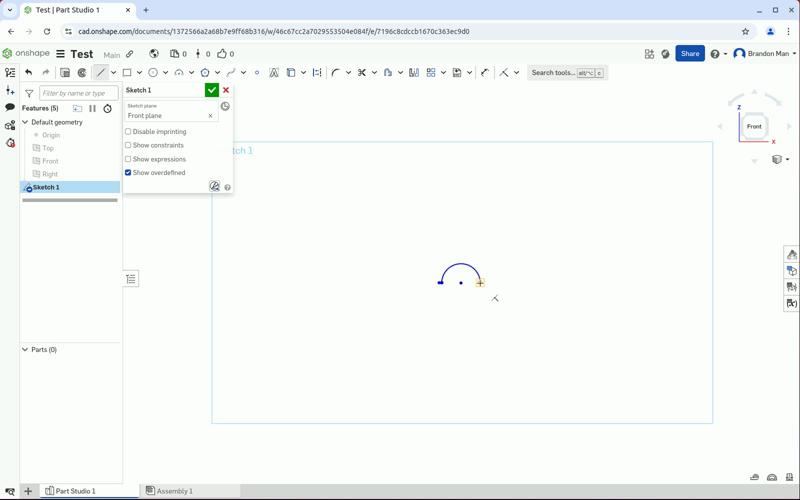
mouse_move(510, 282)
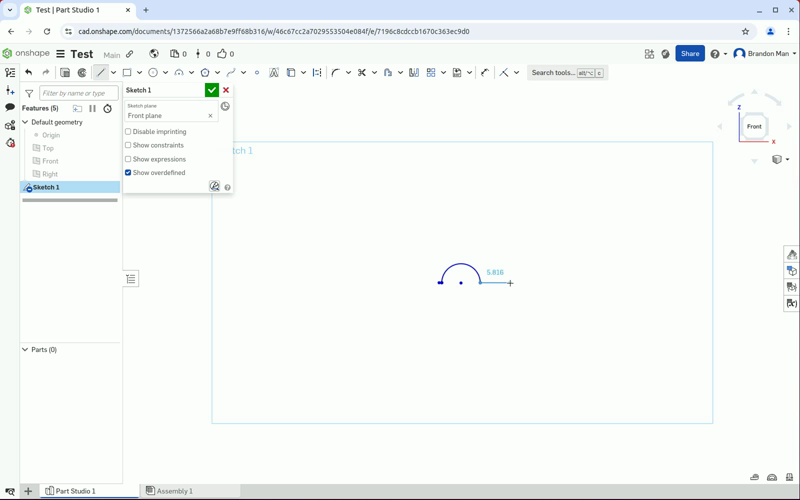
mouse_move(482, 282)
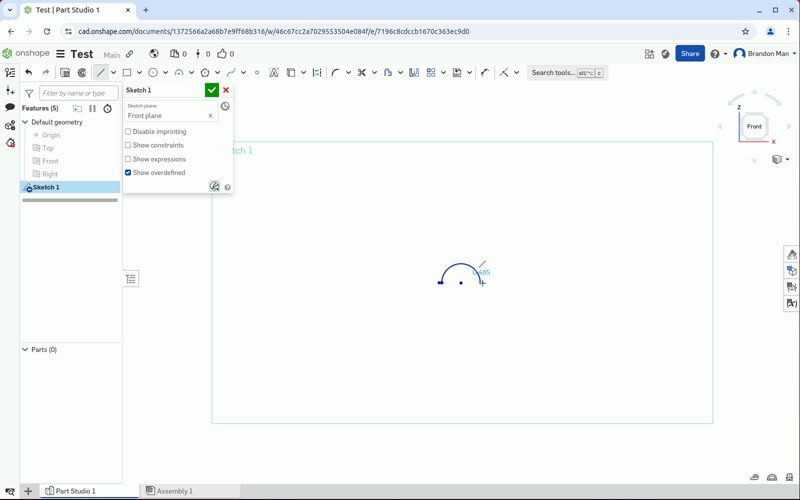
scroll(6)
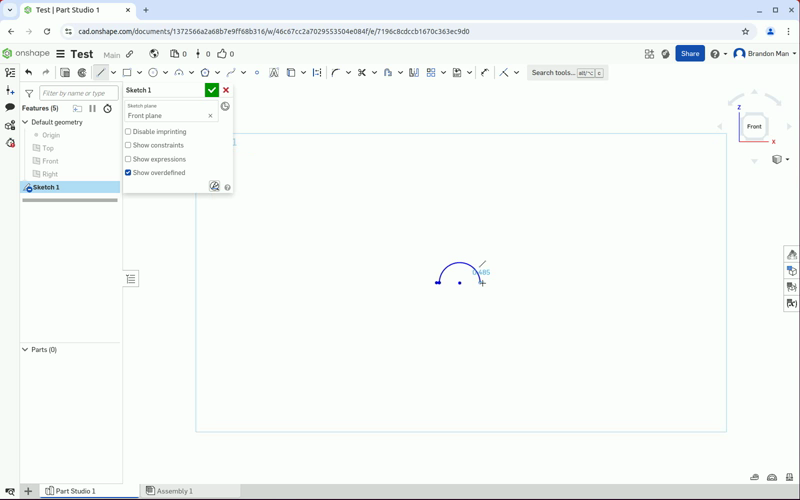
scroll(6)
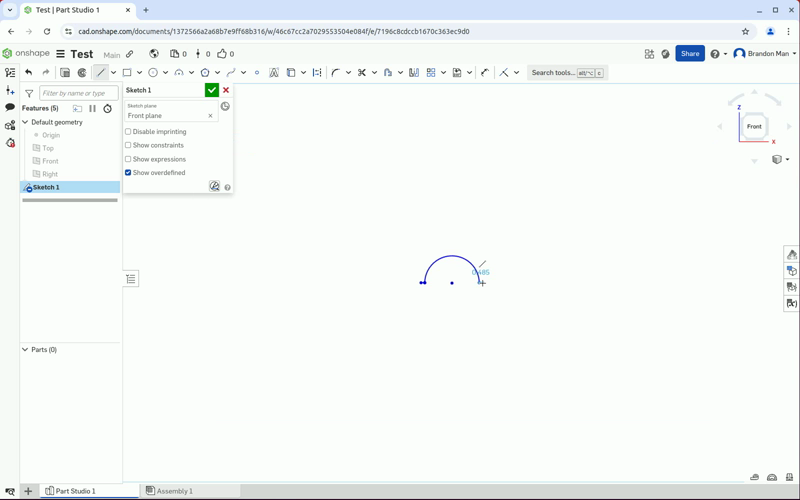
scroll(6)
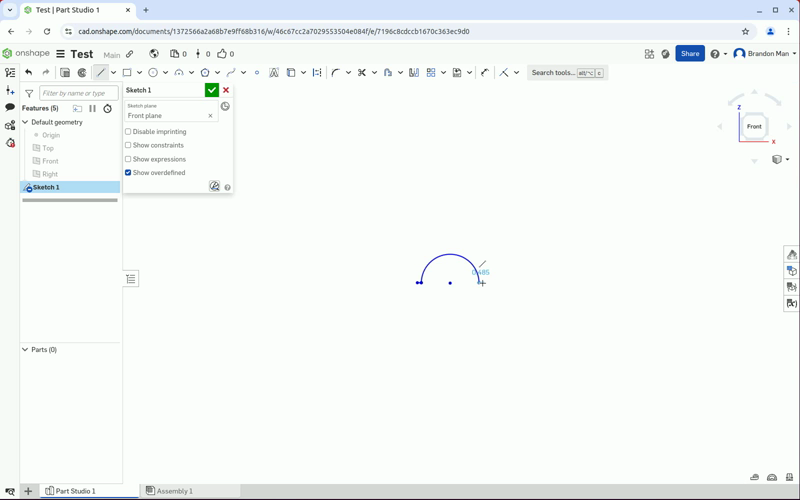
scroll(6)
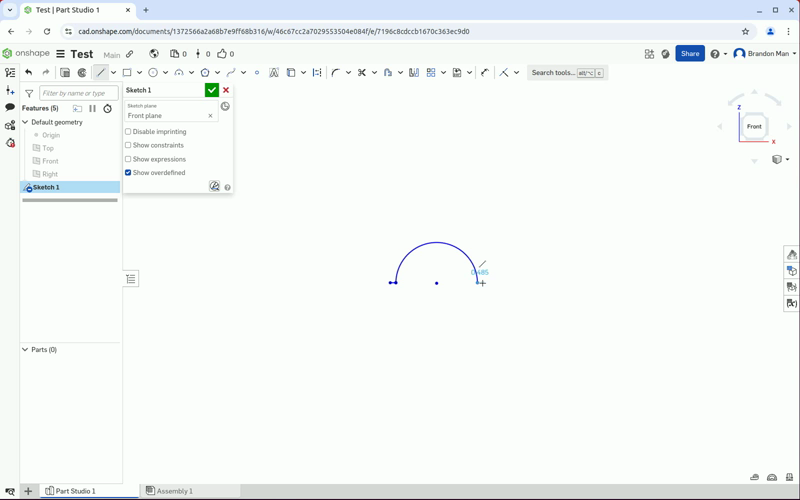
scroll(6)
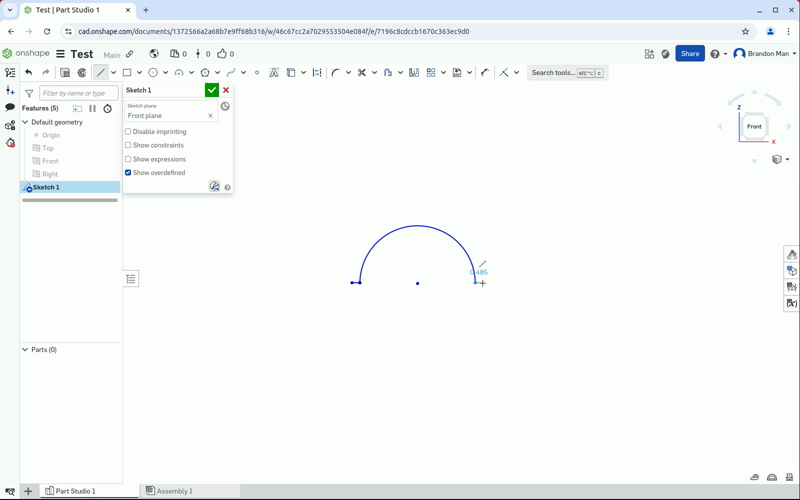
scroll(6)
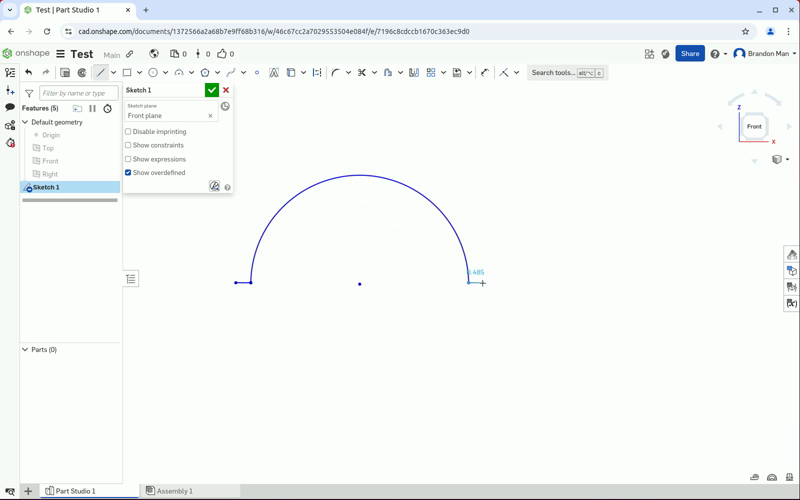
scroll(6)
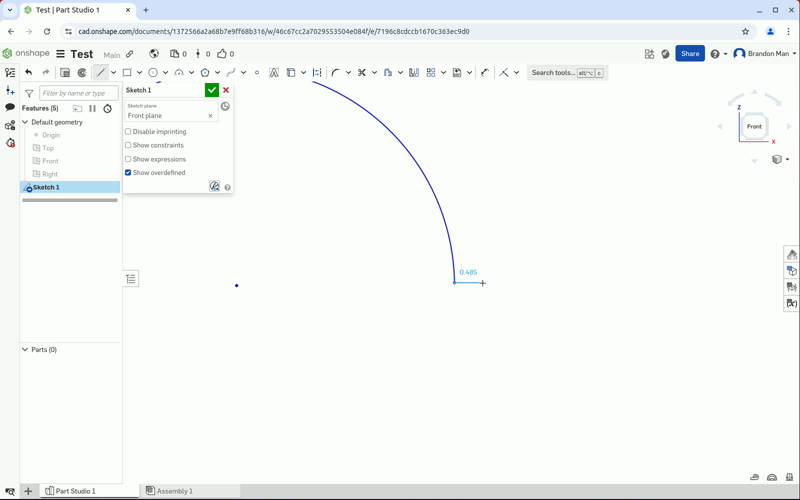
click(482, 282)
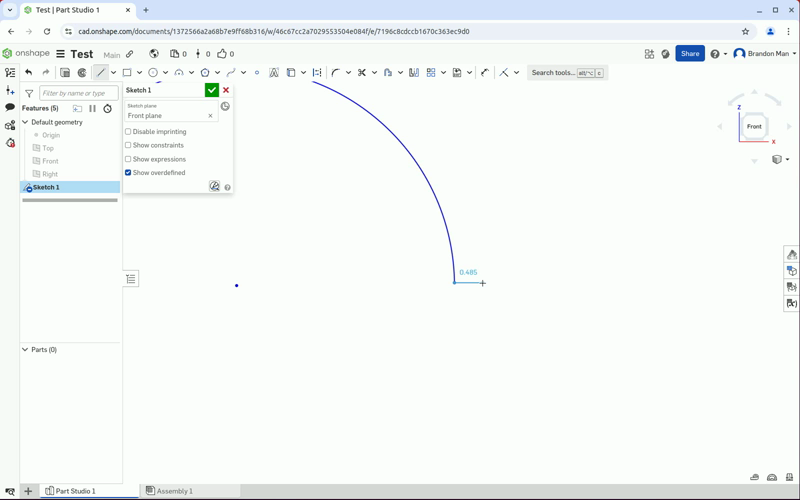
scroll(-6)
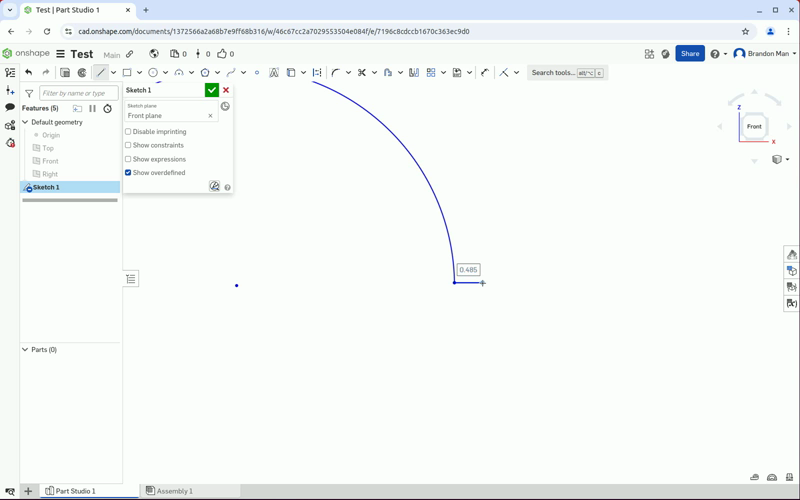
scroll(-6)
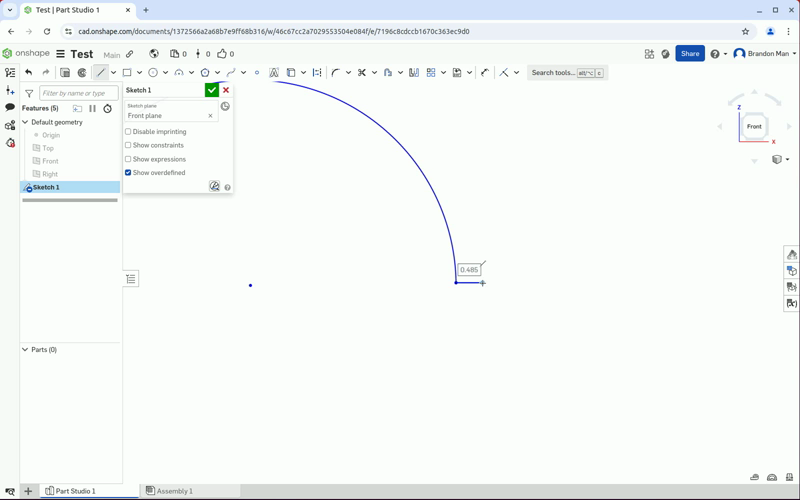
scroll(-6)
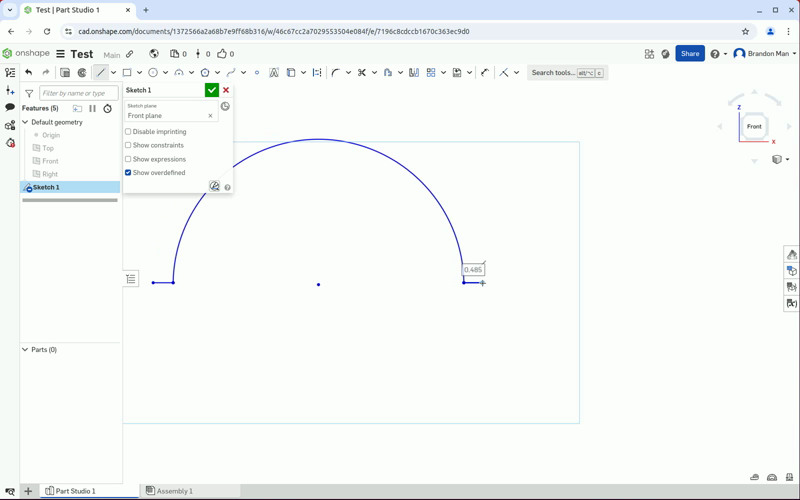
scroll(-6)
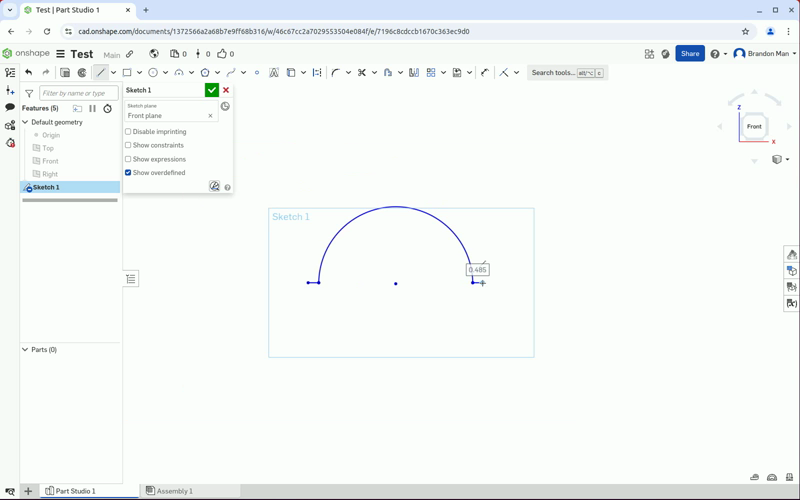
scroll(-6)
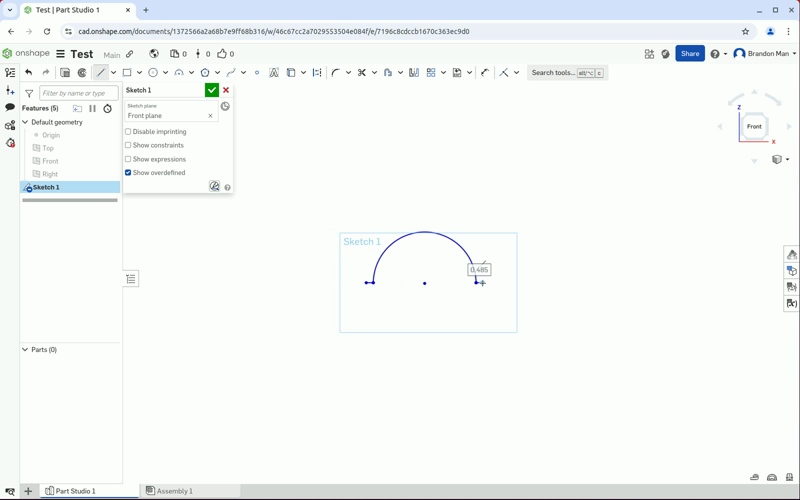
scroll(-6)
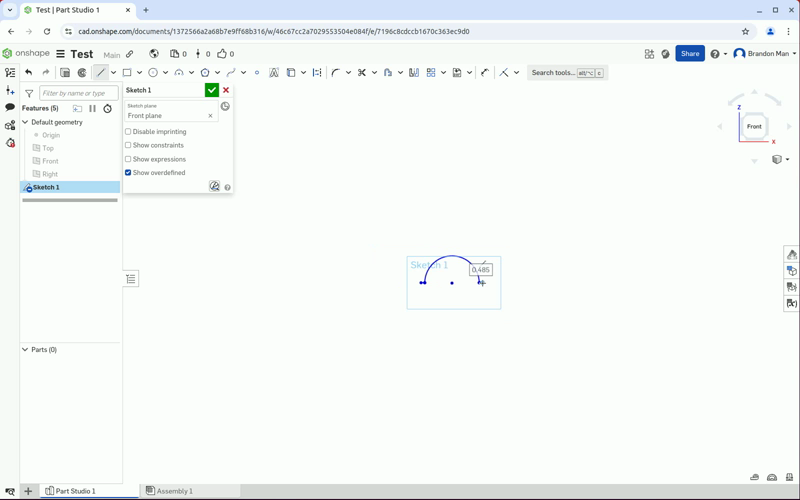
scroll(-6)
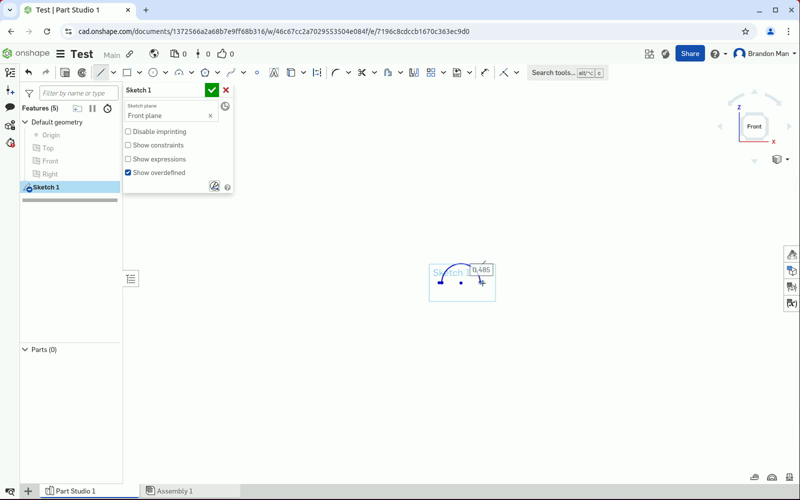
key_up(shift)
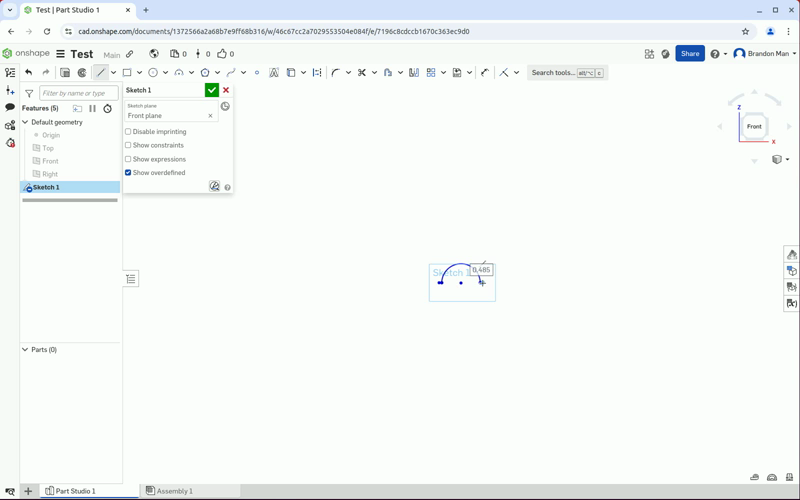
key(esc)
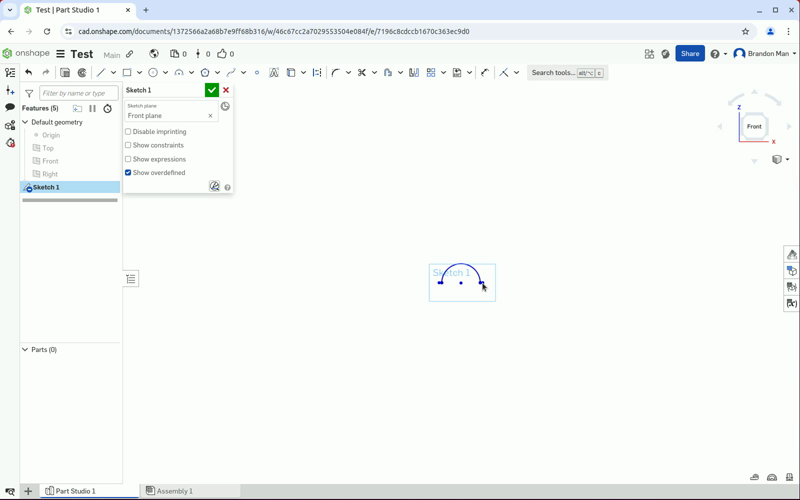
key(a)
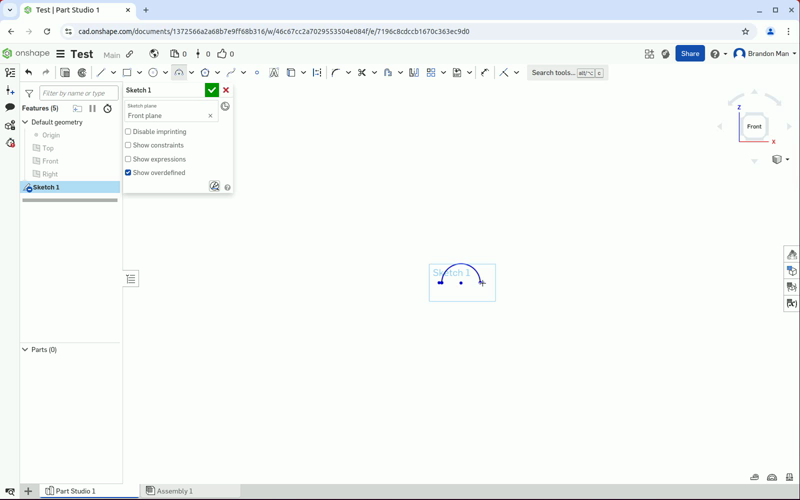
mouse_move(482, 282)
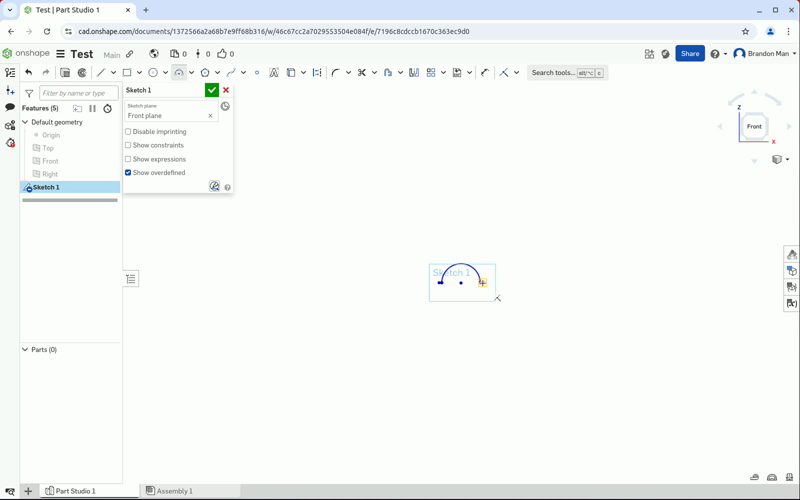
scroll(6)
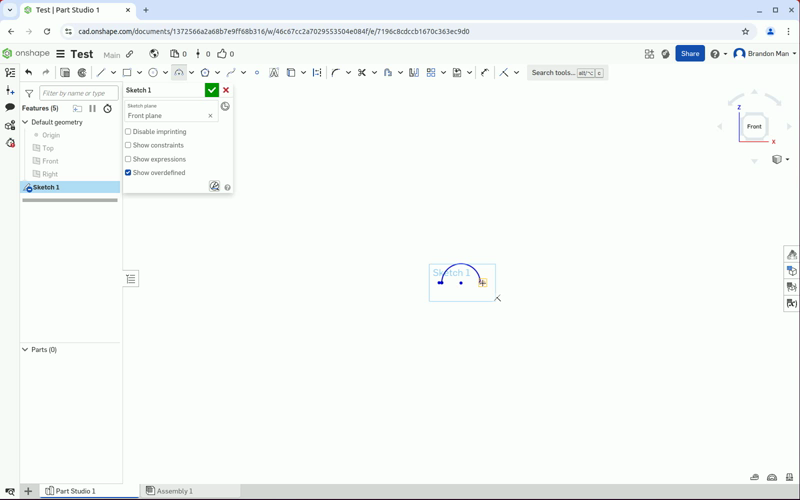
scroll(6)
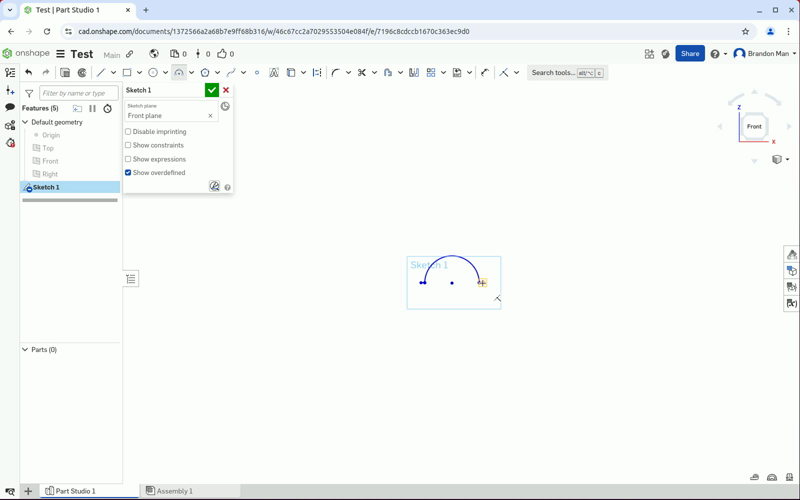
scroll(6)
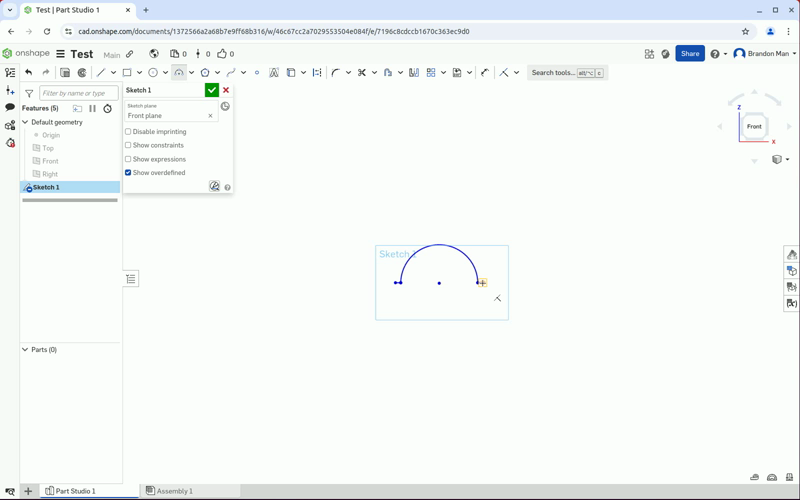
scroll(6)
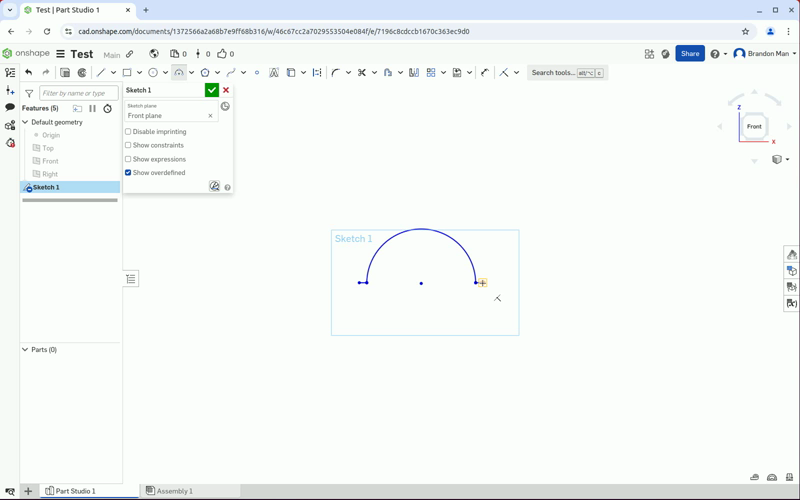
scroll(6)
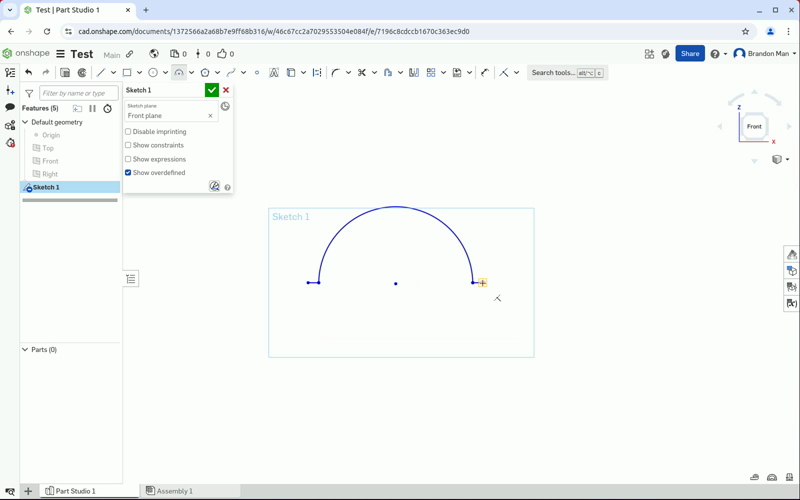
scroll(6)
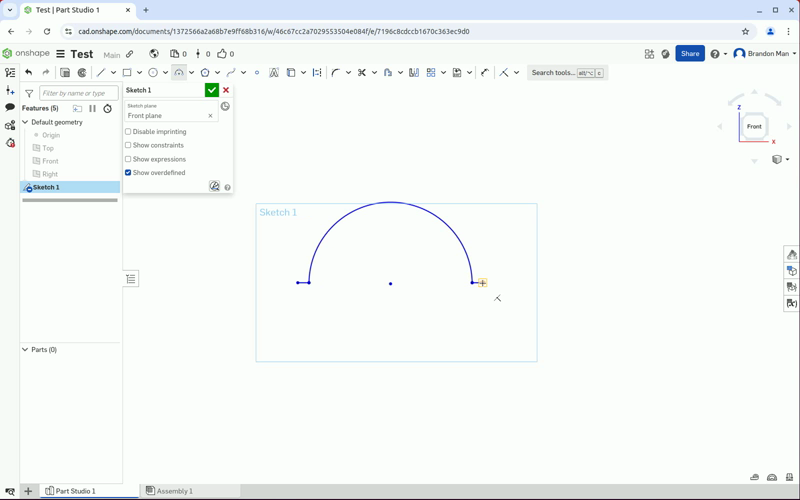
scroll(6)
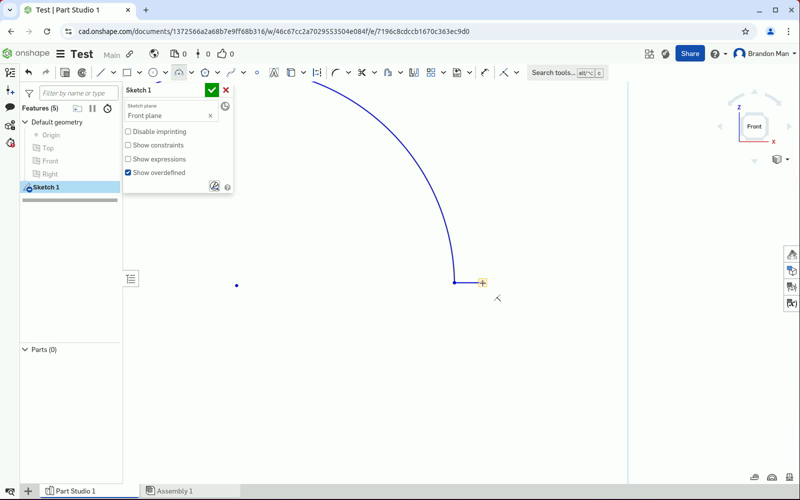
click(482, 282)
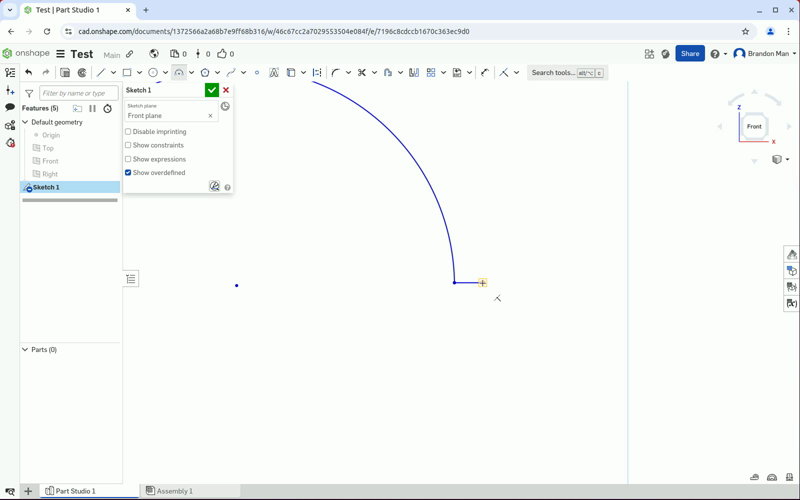
scroll(-6)
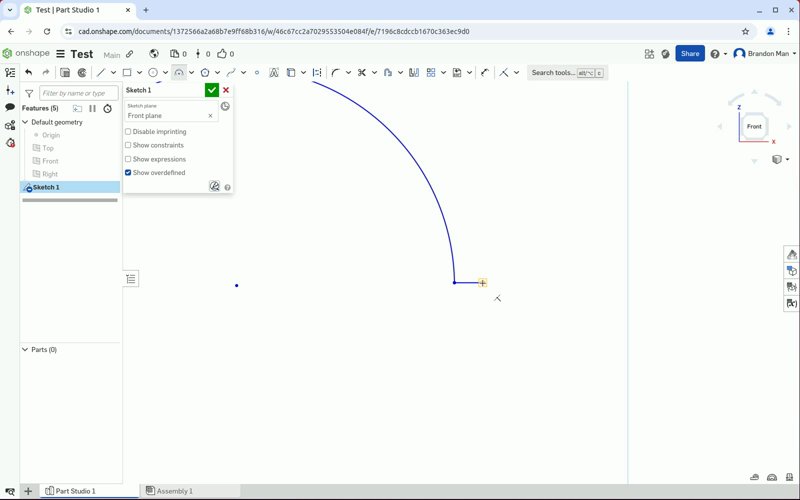
scroll(-6)
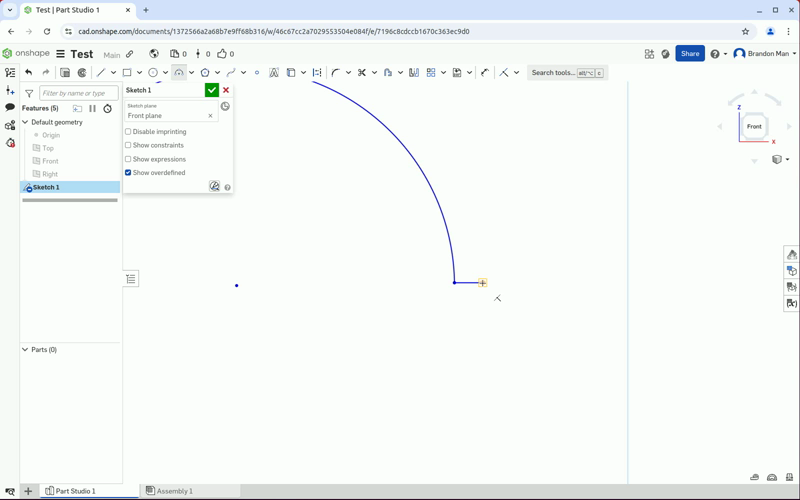
scroll(-6)
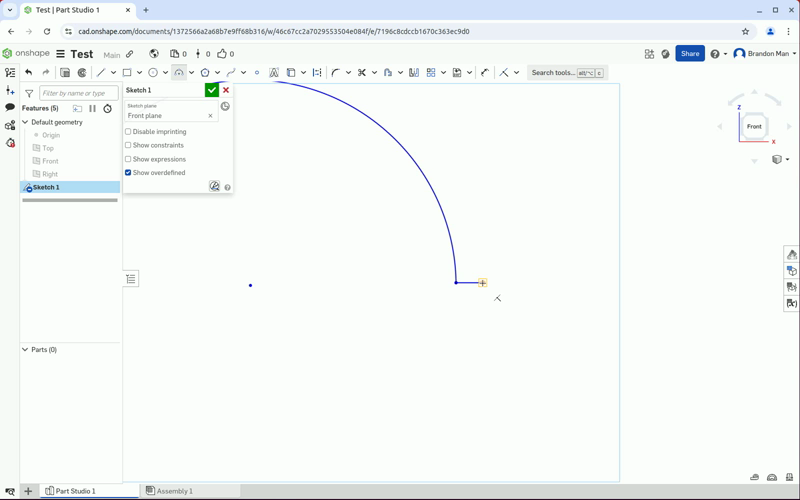
scroll(-6)
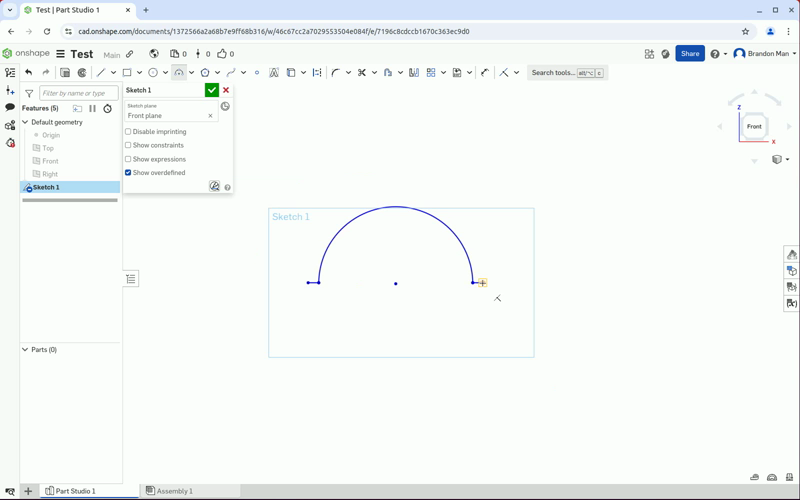
scroll(-6)
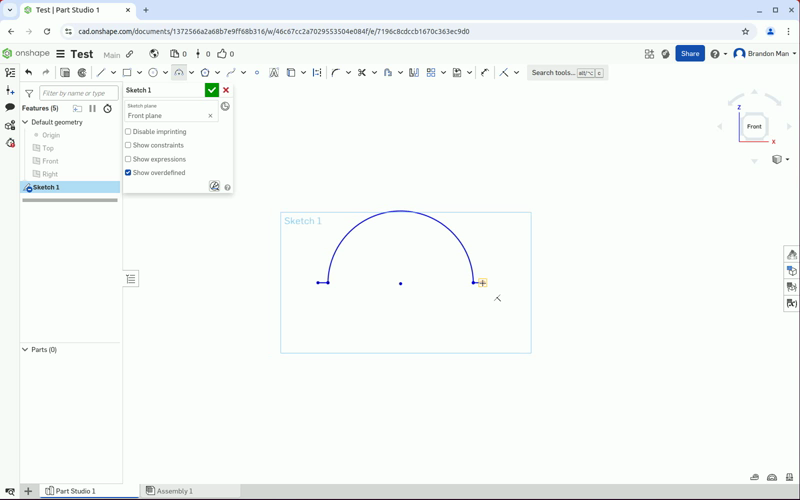
scroll(-6)
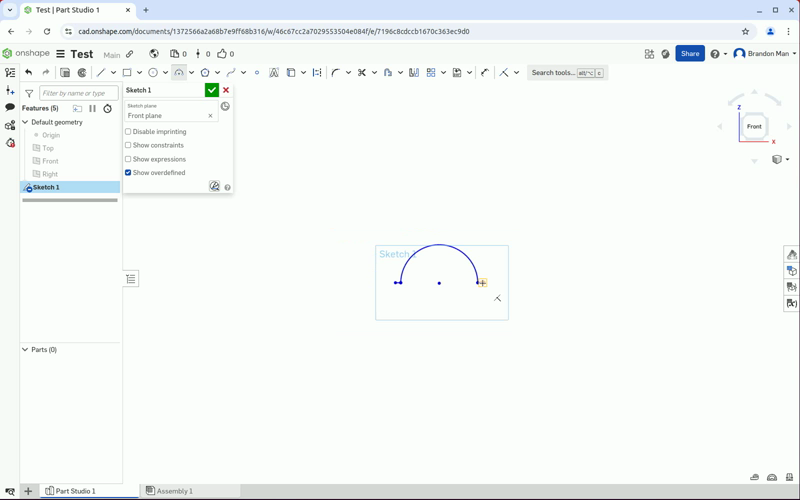
scroll(-6)
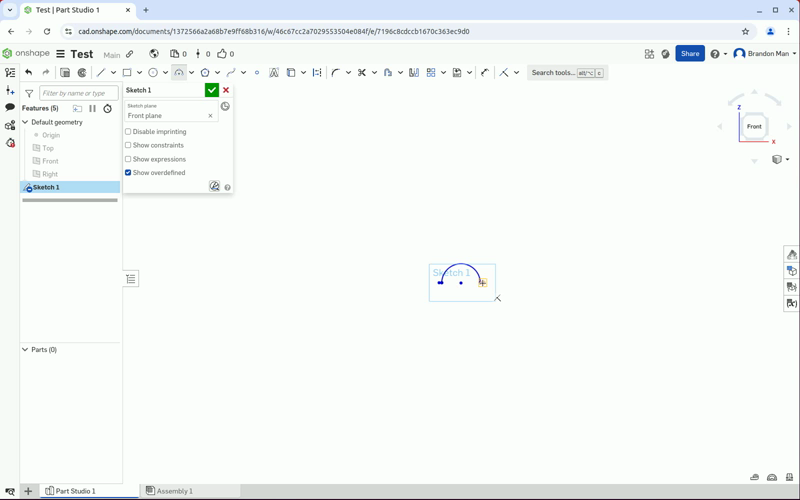
mouse_move(439, 282)
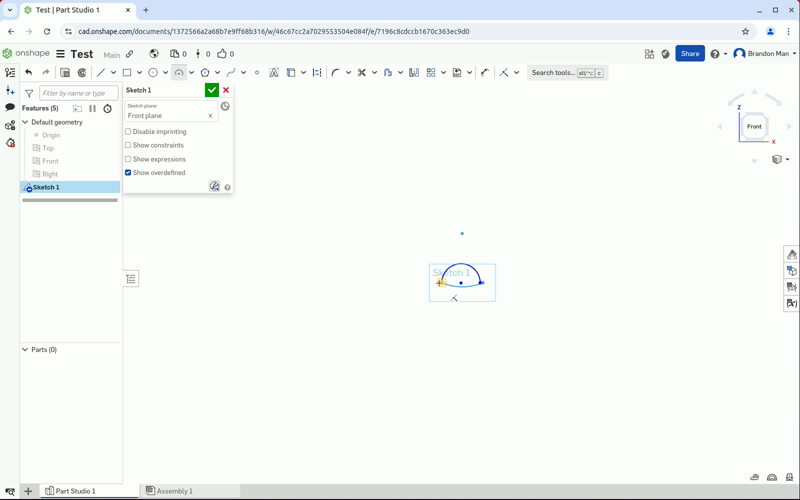
scroll(6)
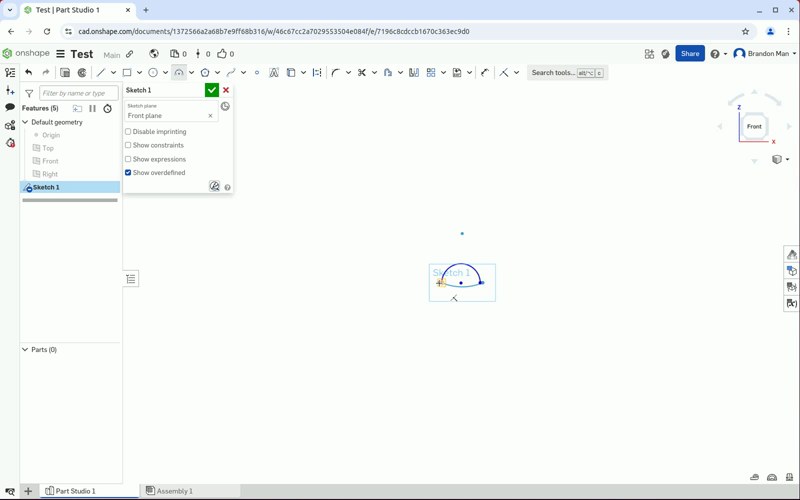
scroll(6)
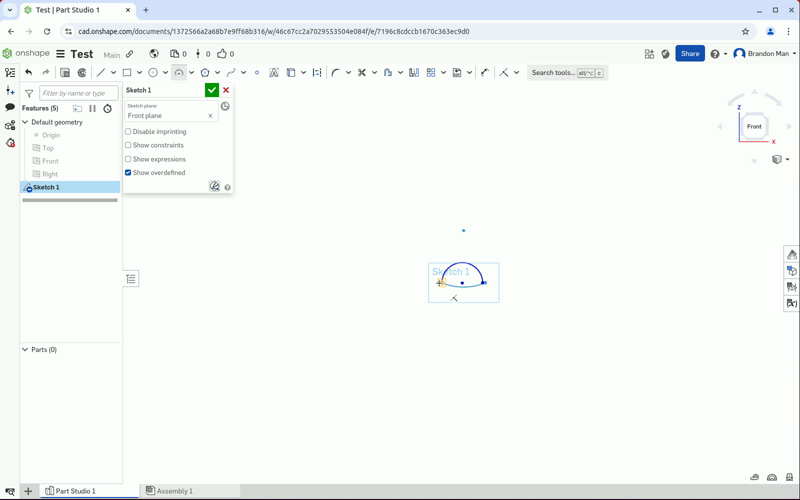
scroll(6)
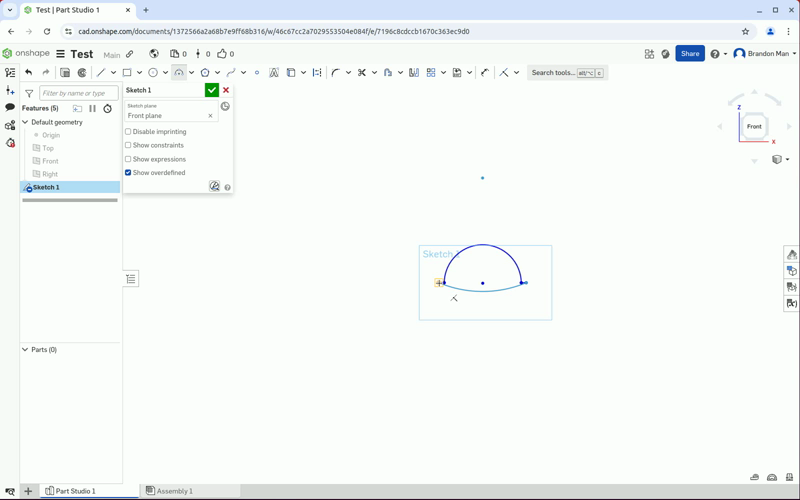
scroll(6)
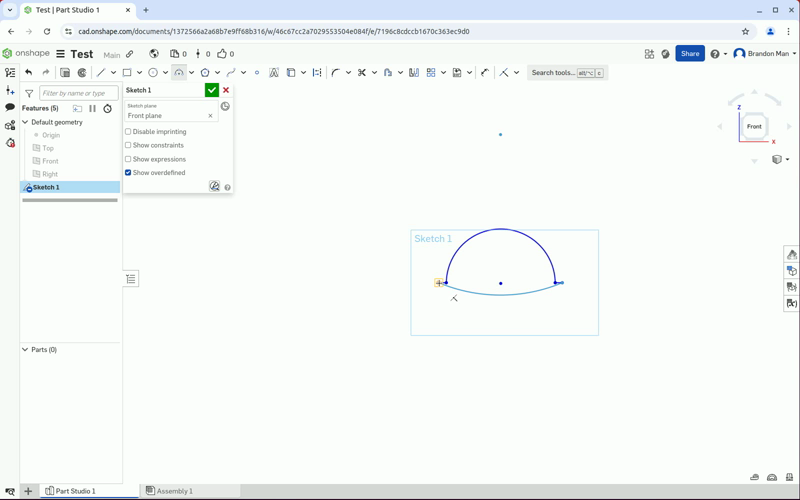
scroll(6)
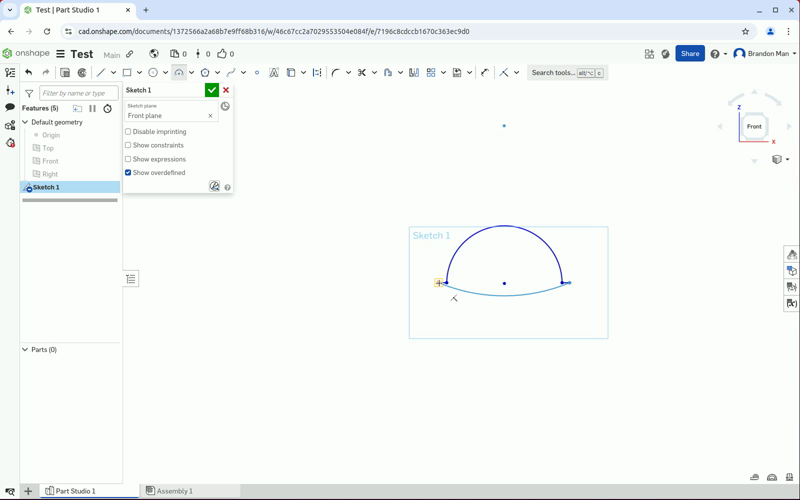
scroll(6)
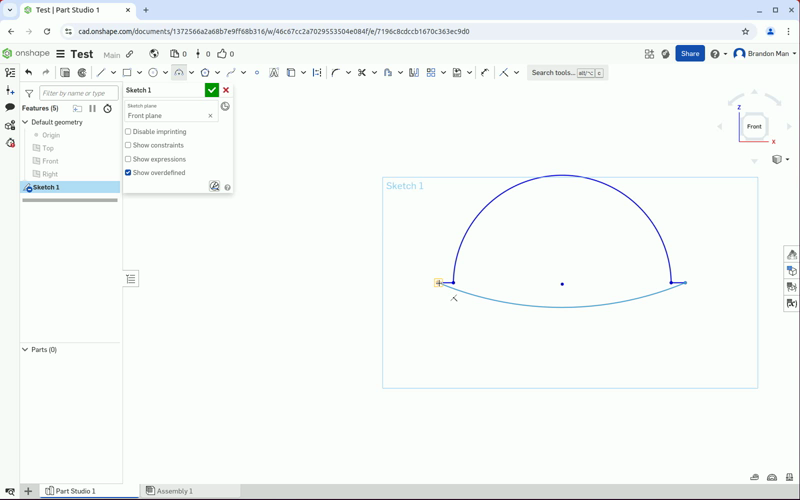
scroll(6)
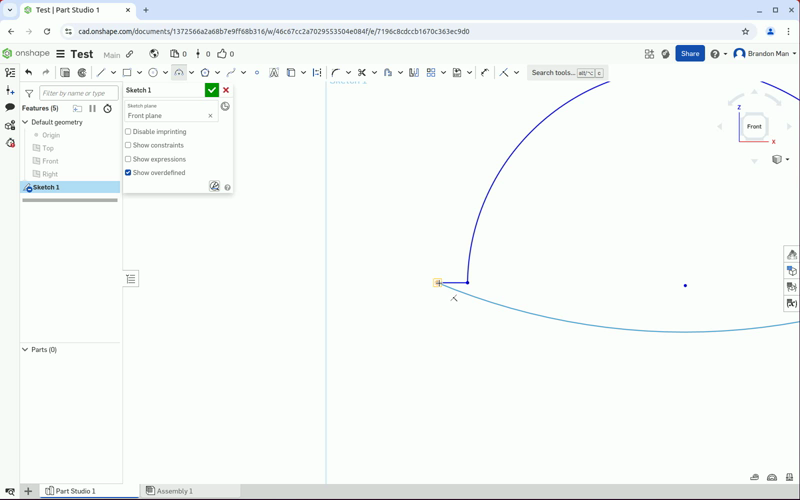
click(439, 282)
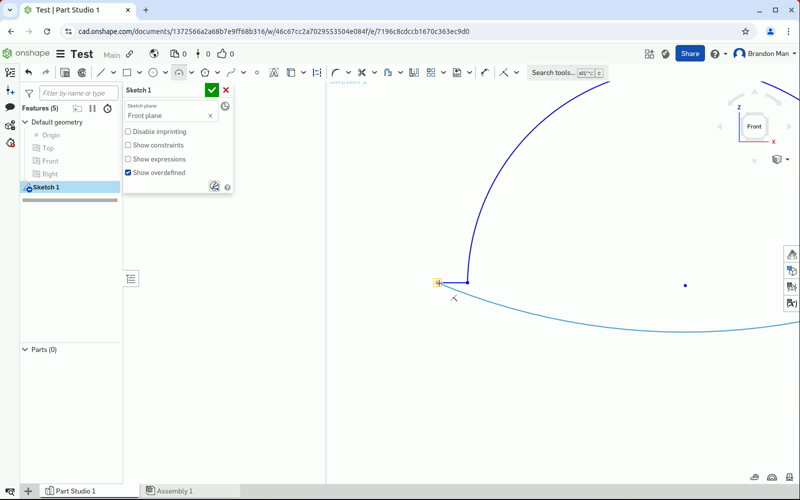
scroll(-6)
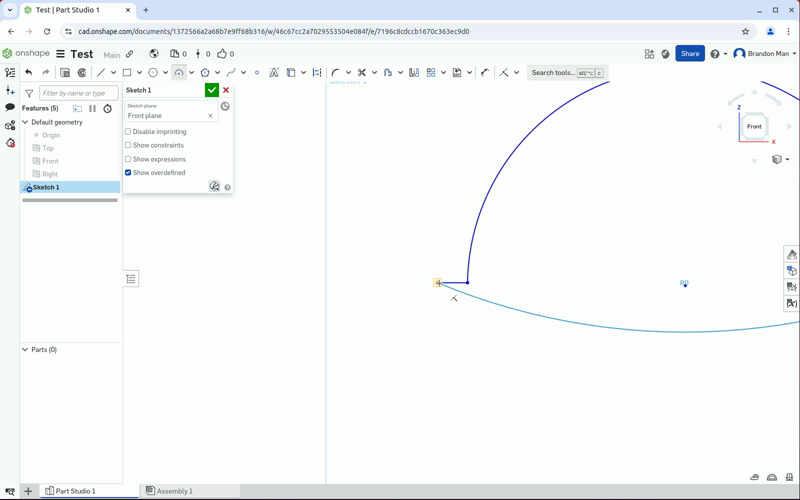
scroll(-6)
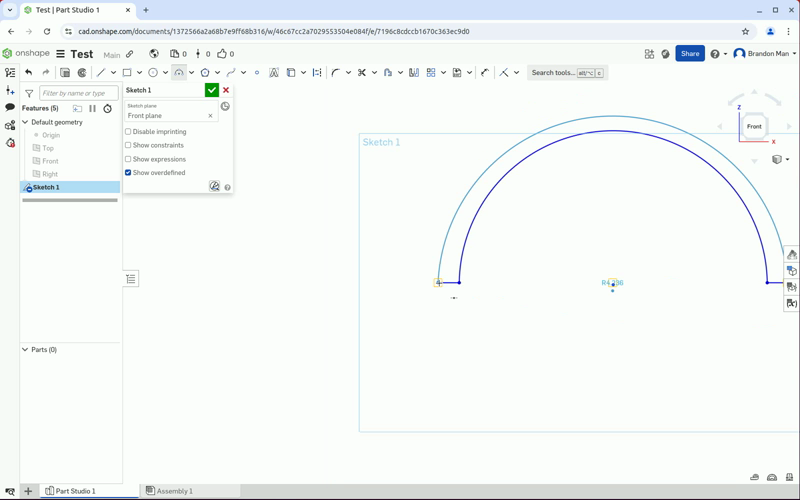
scroll(-6)
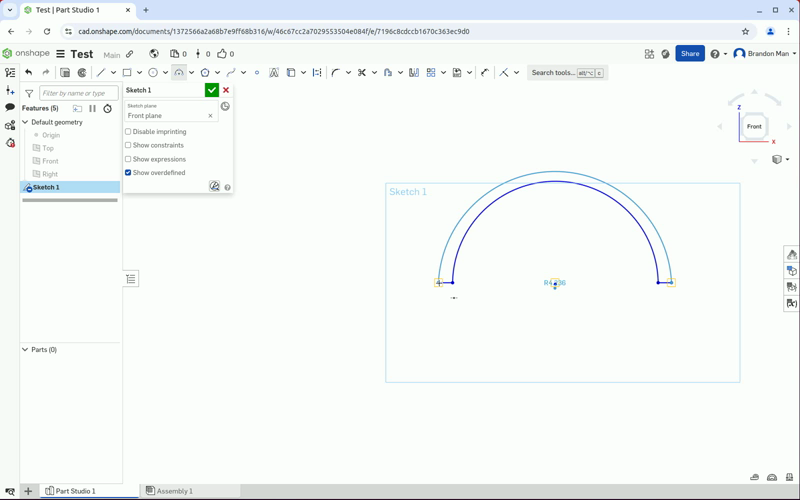
scroll(-6)
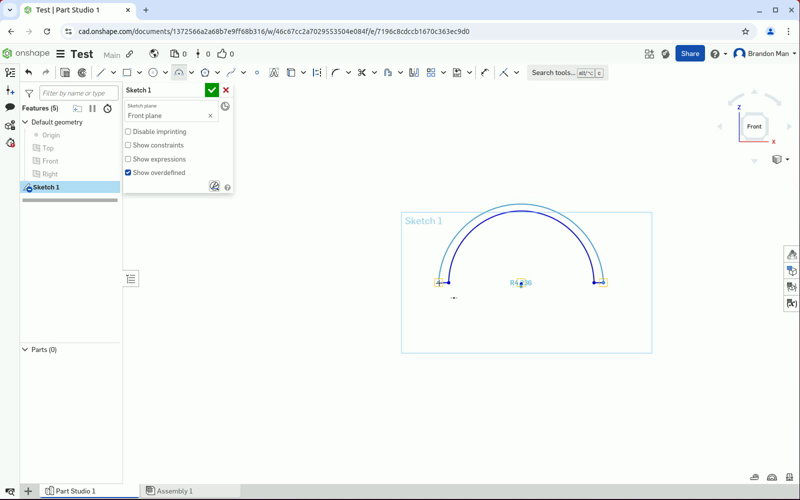
scroll(-6)
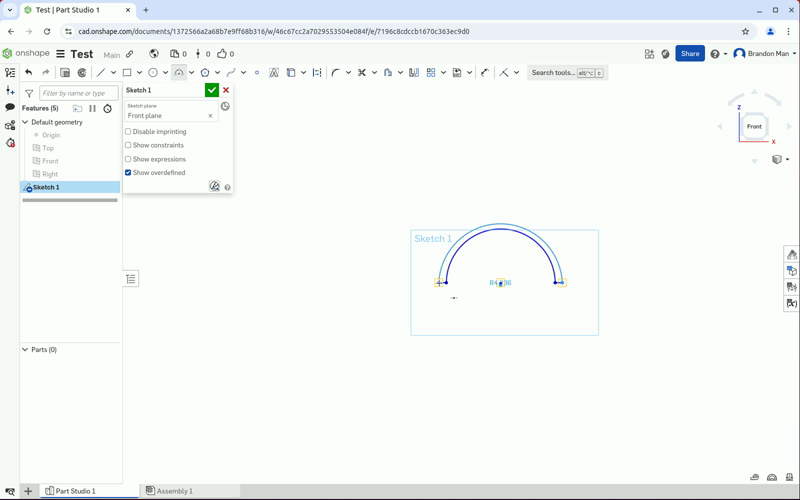
scroll(-6)
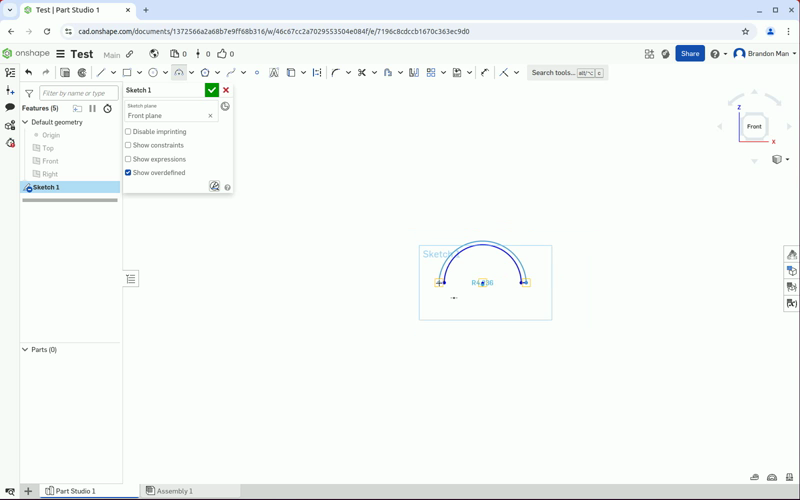
scroll(-6)
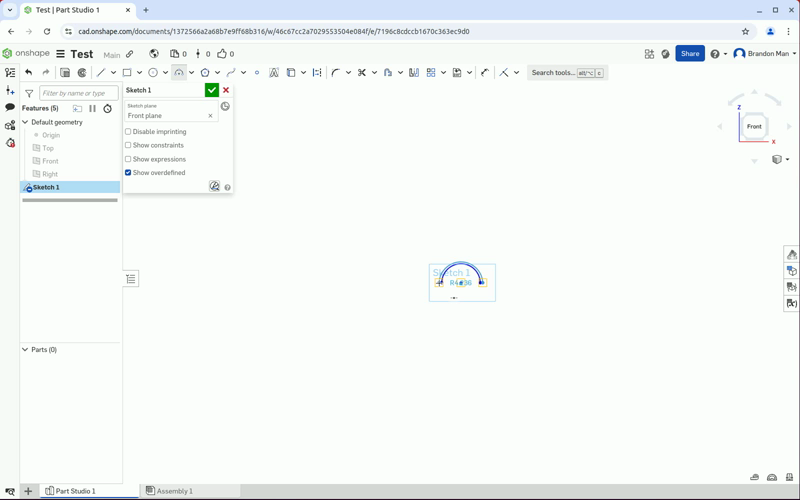
key_down(shift)
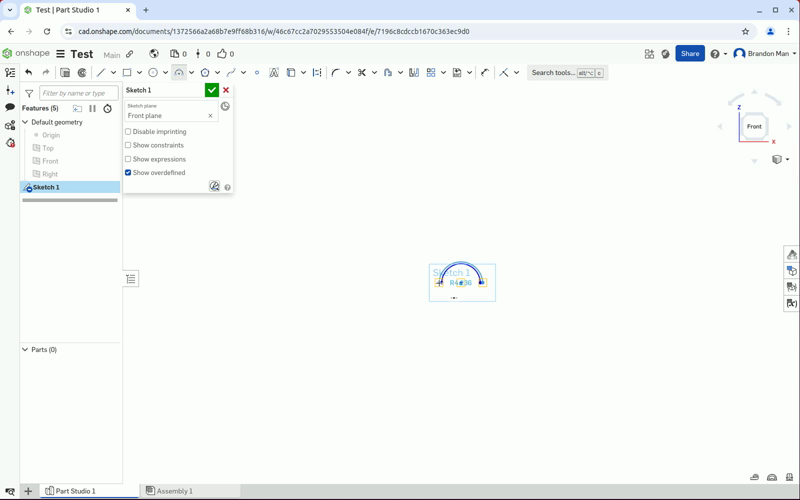
mouse_move(461, 261)
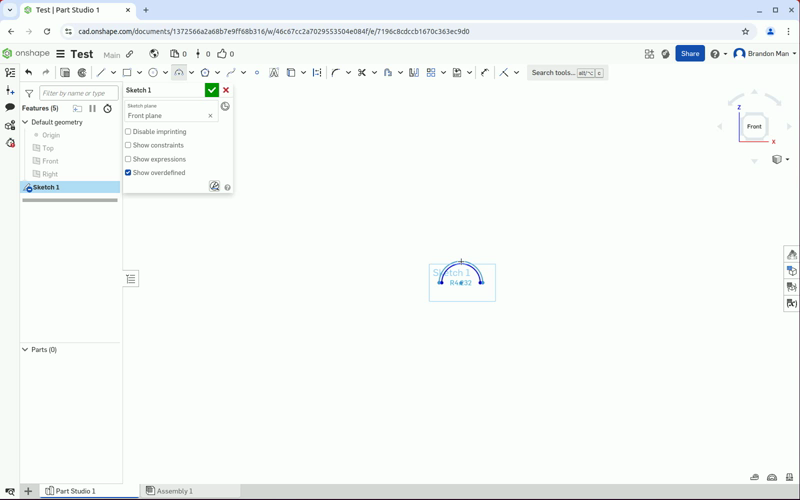
scroll(6)
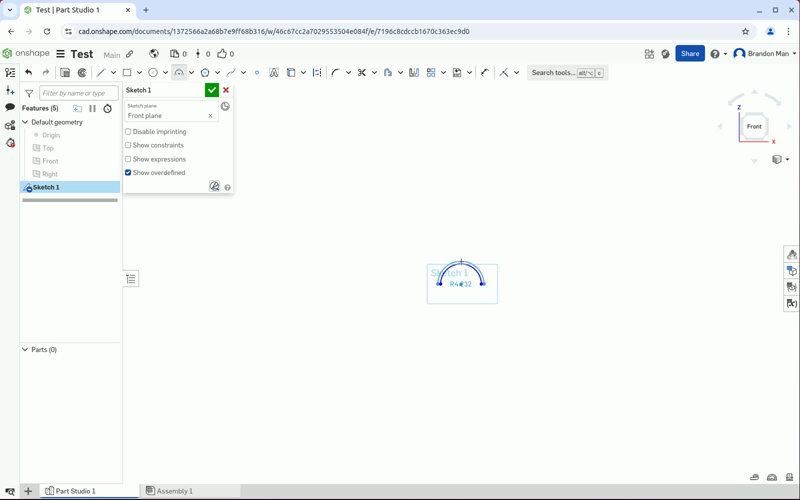
scroll(6)
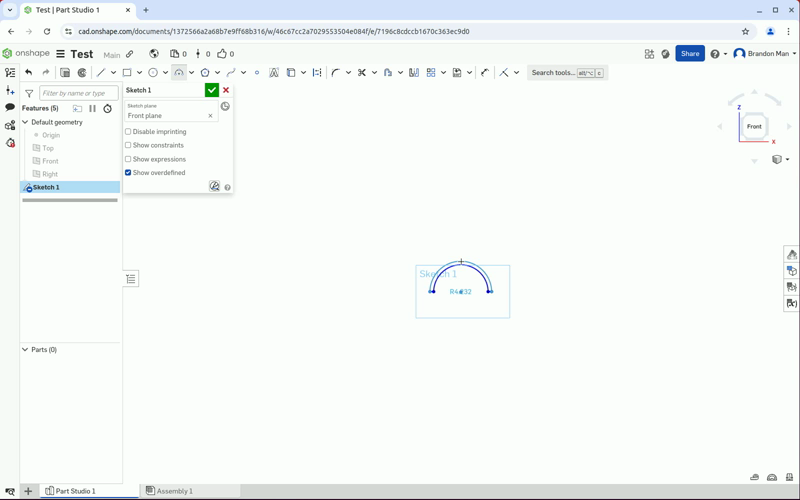
scroll(6)
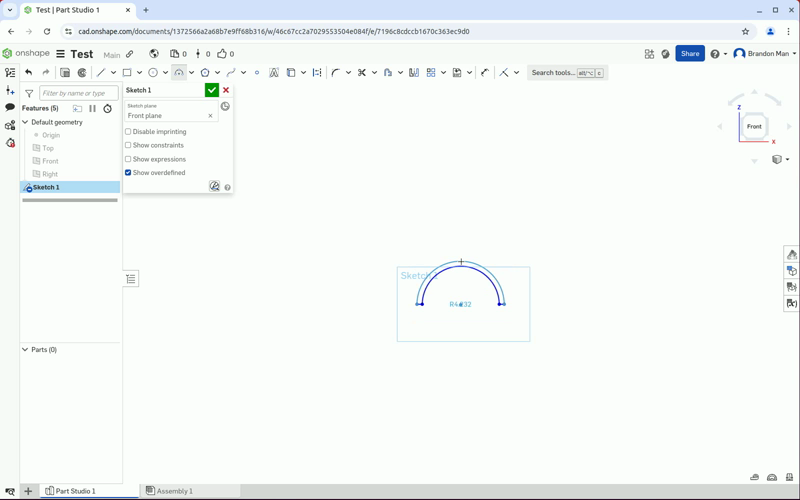
scroll(6)
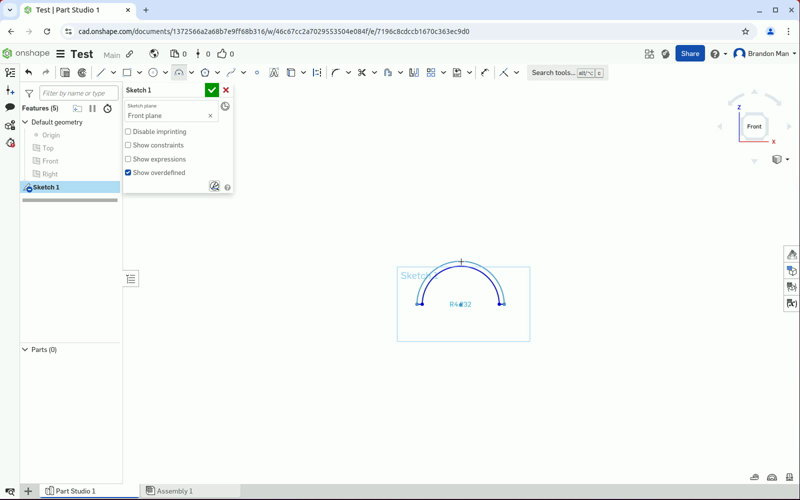
scroll(6)
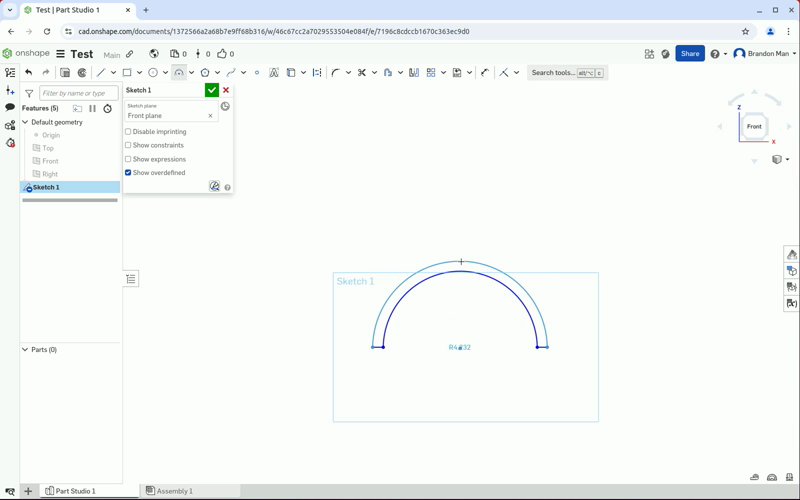
scroll(6)
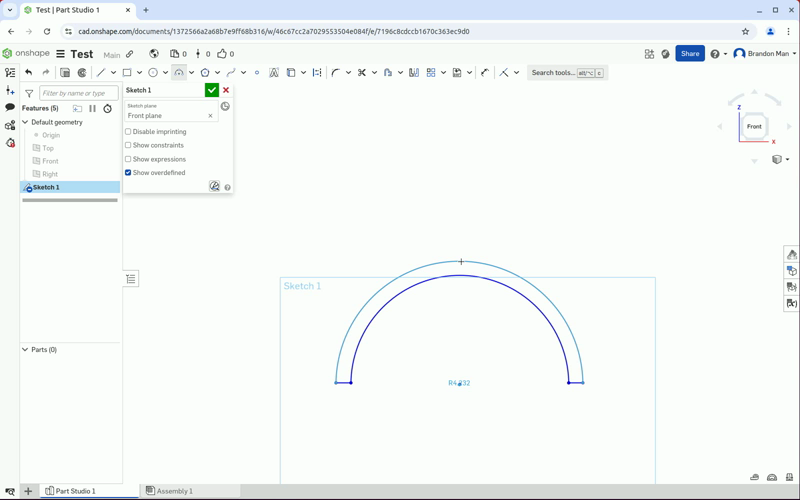
scroll(6)
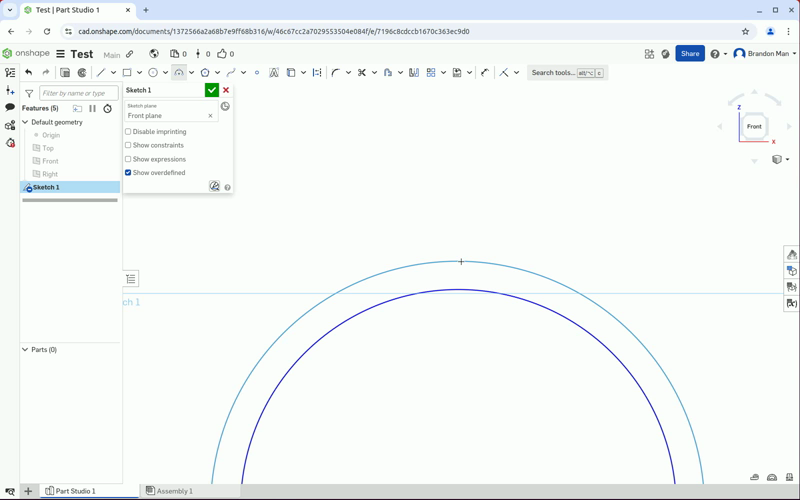
click(461, 261)
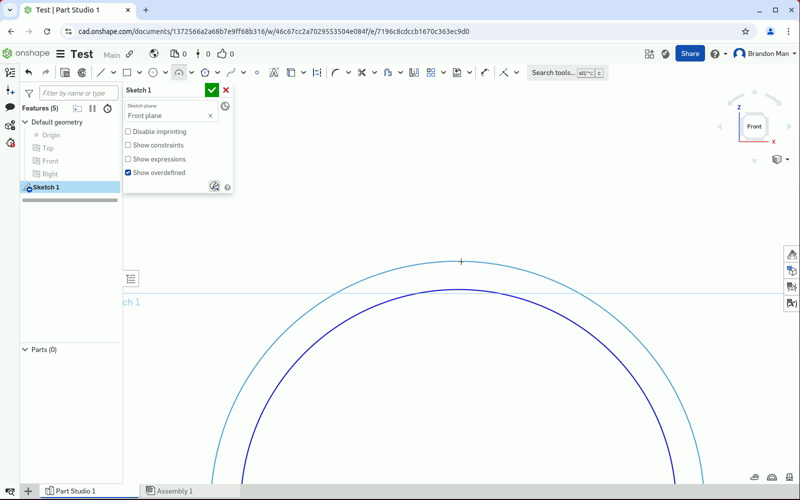
scroll(-6)
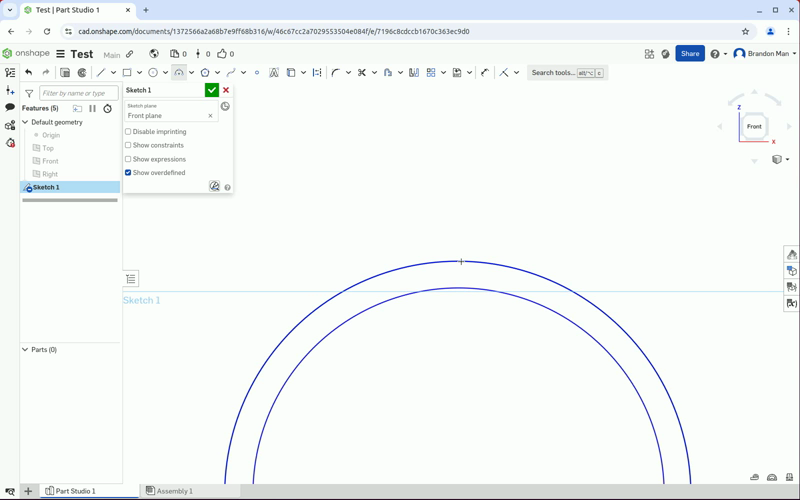
scroll(-6)
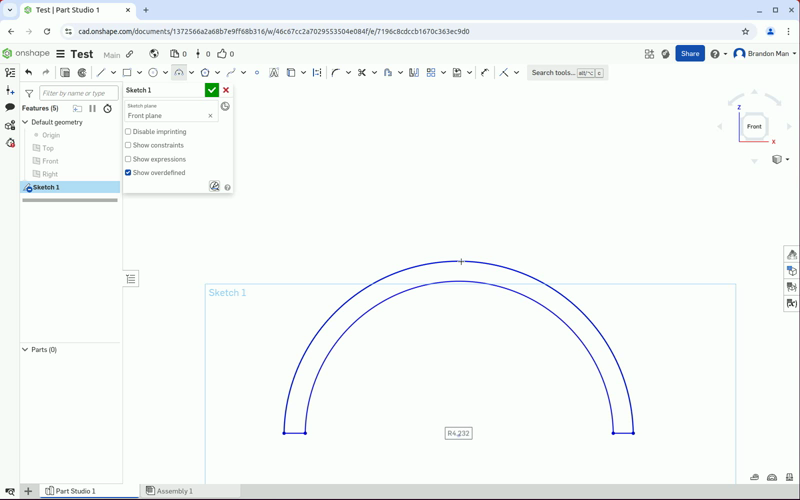
scroll(-6)
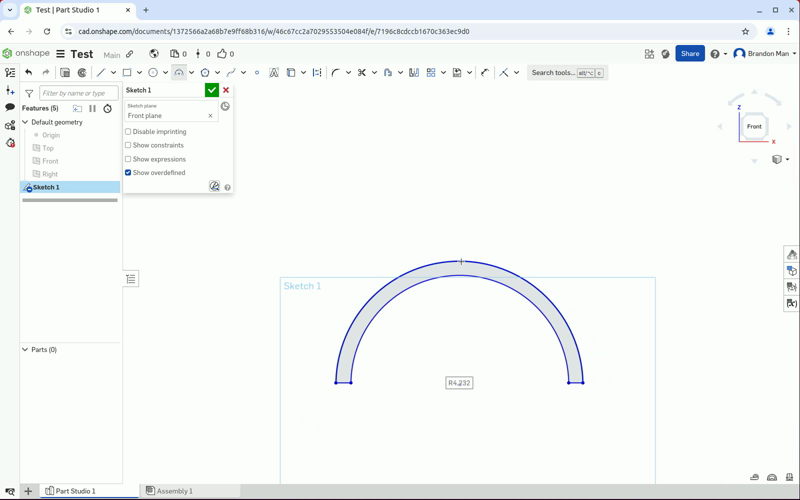
scroll(-6)
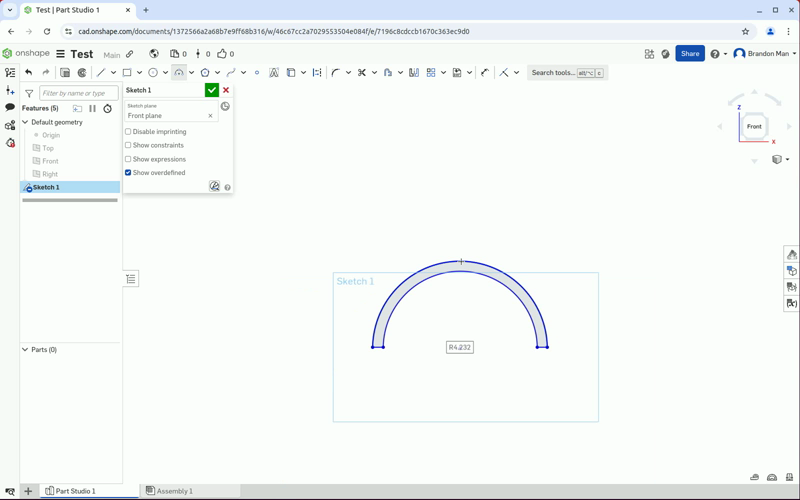
scroll(-6)
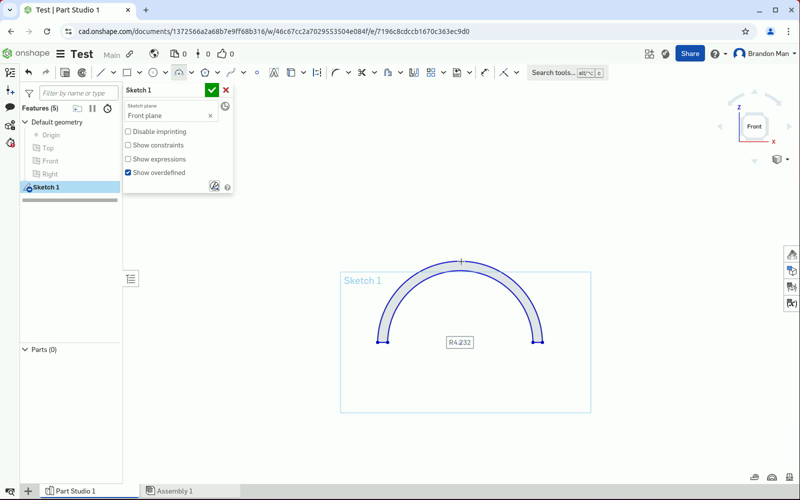
scroll(-6)
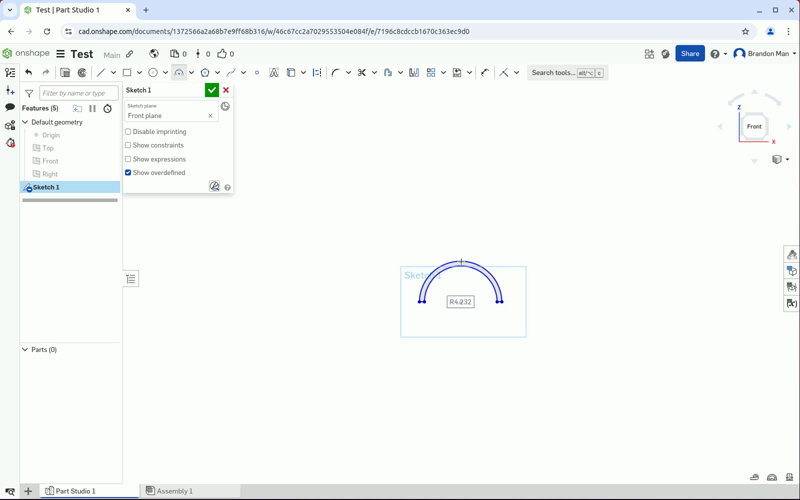
scroll(-6)
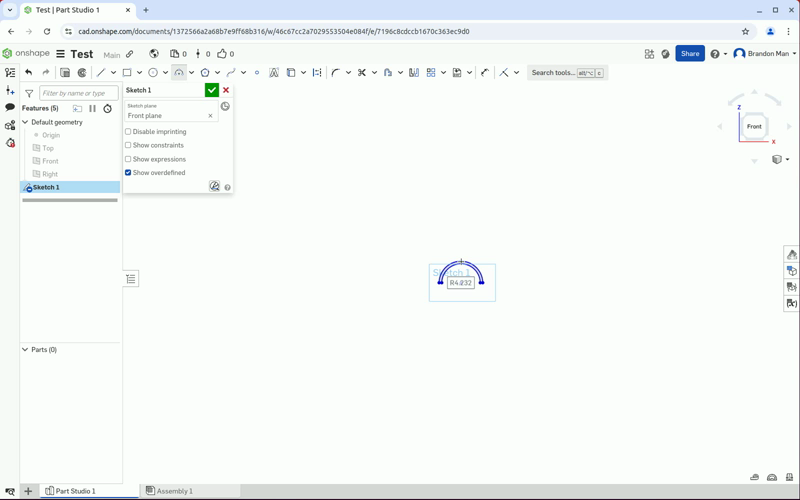
key_up(shift)
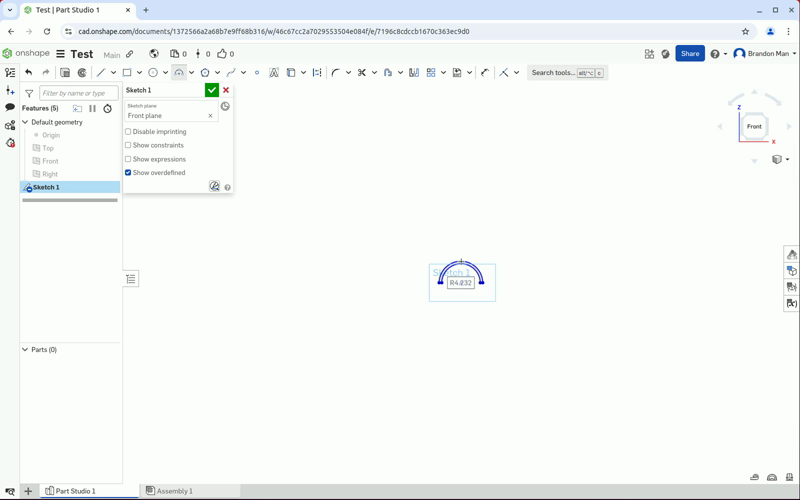
key(esc)
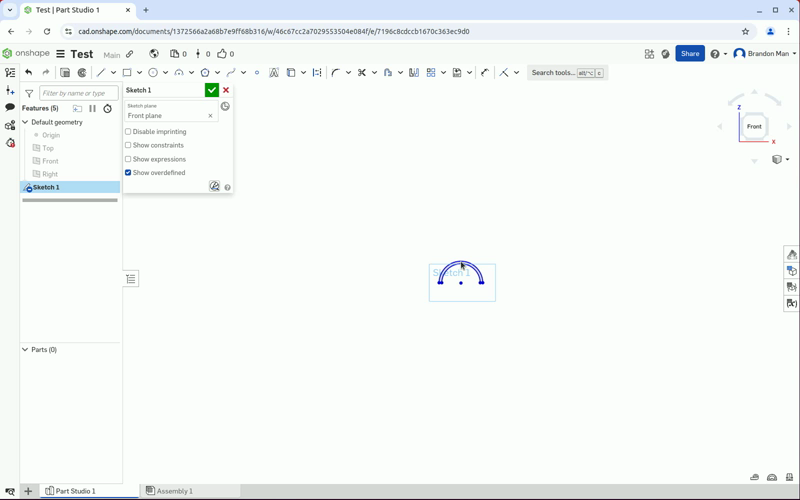
mouse_move(463, 277)
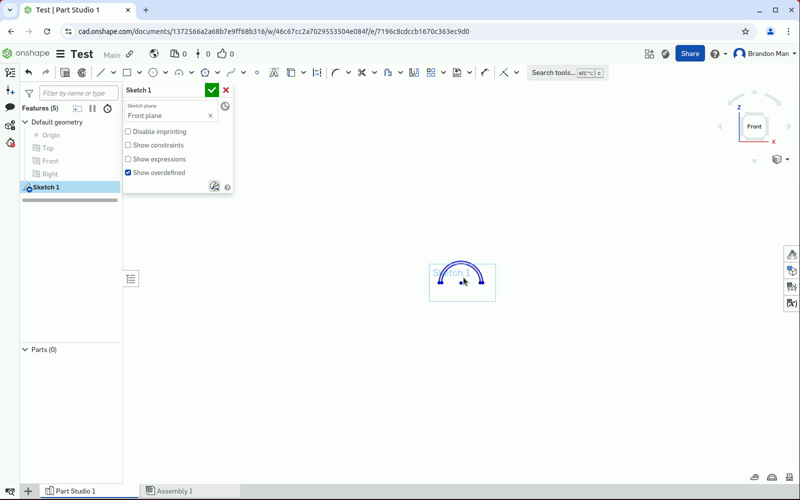
scroll(6)
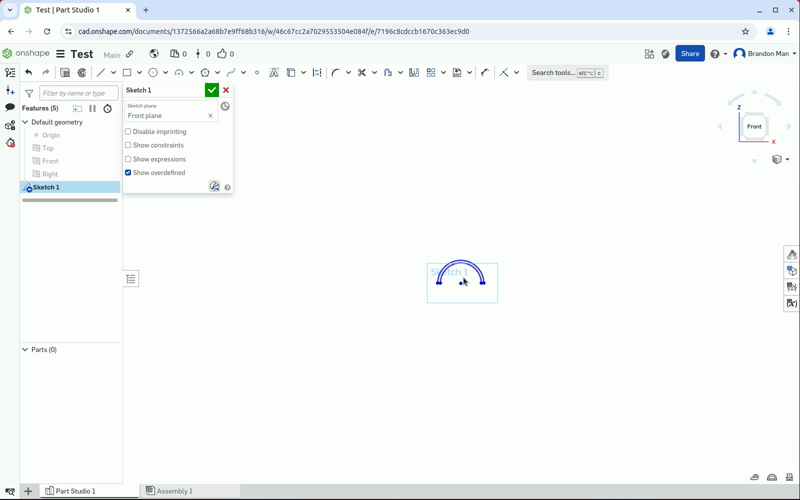
scroll(6)
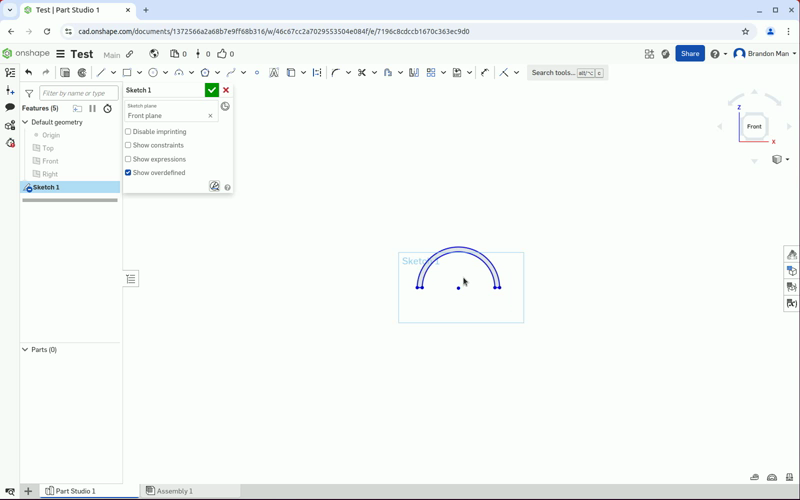
scroll(6)
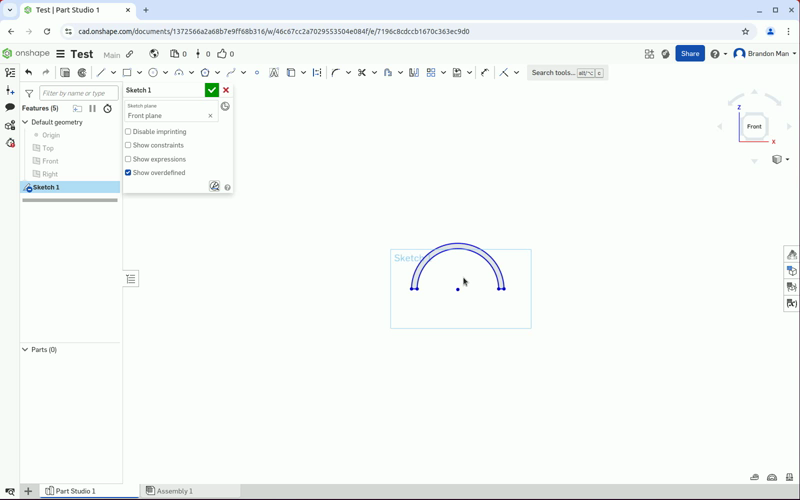
scroll(6)
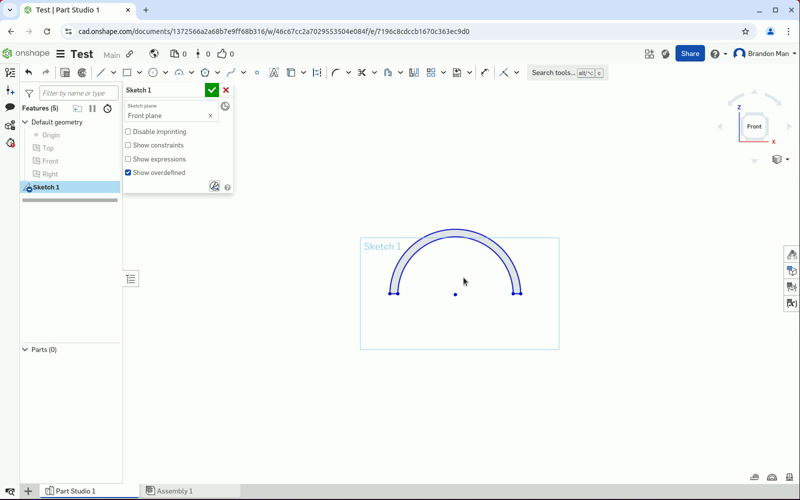
scroll(6)
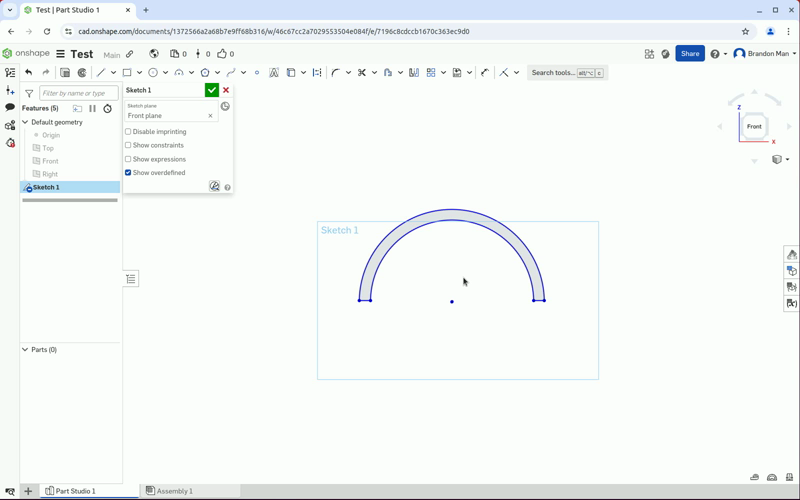
scroll(6)
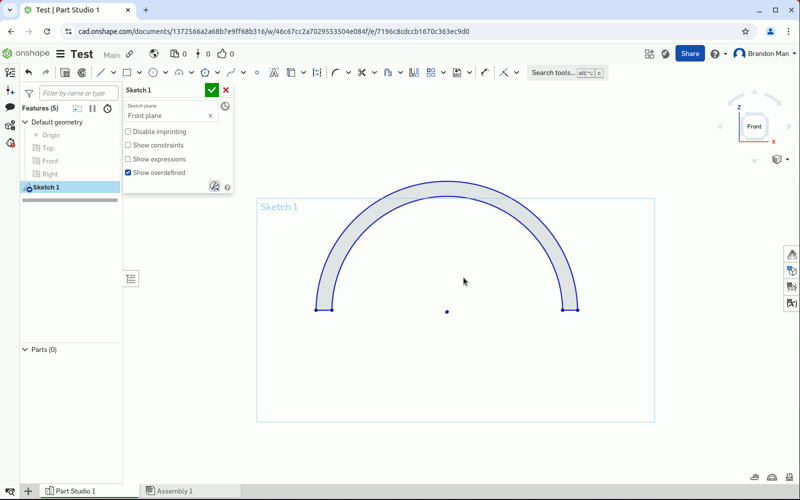
scroll(6)
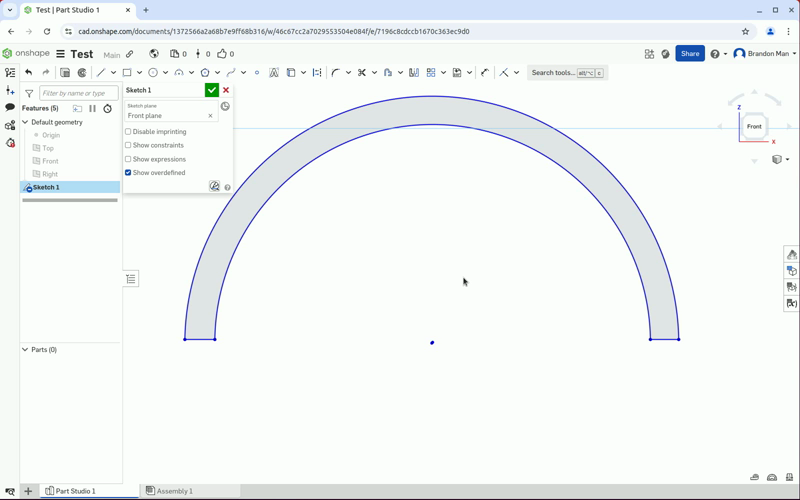
click(463, 277)
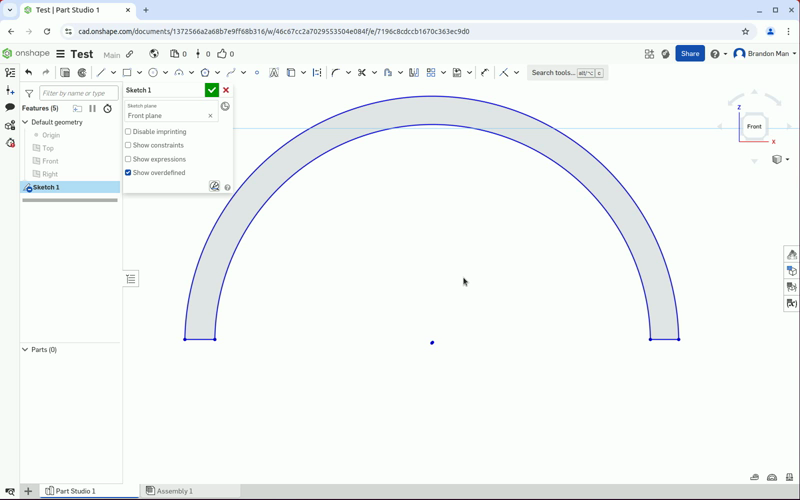
scroll(-6)
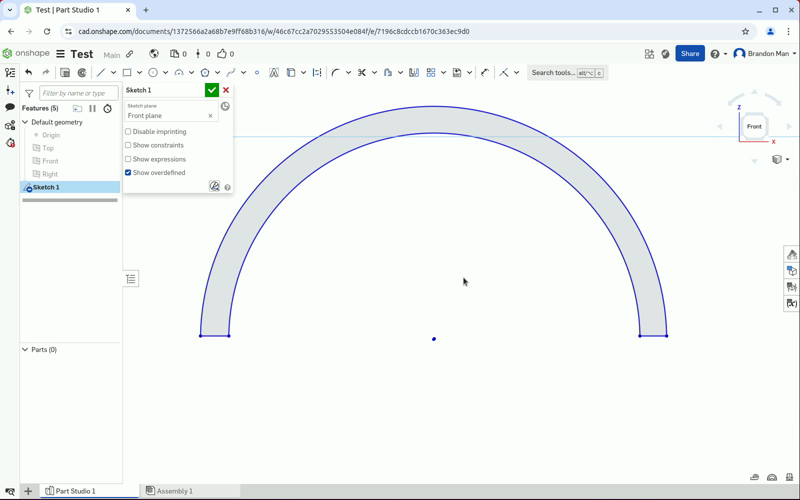
scroll(-6)
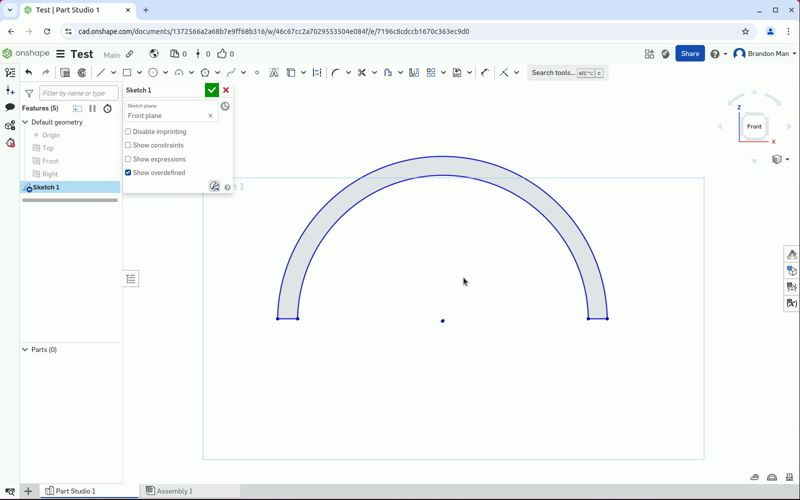
scroll(-6)
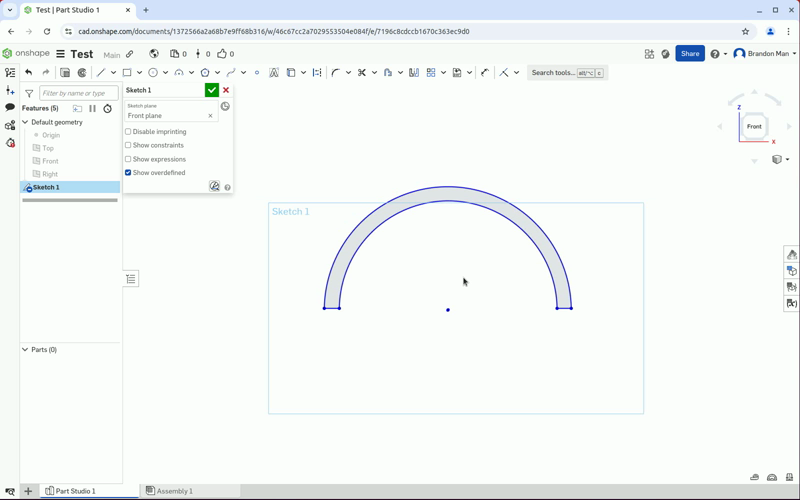
scroll(-6)
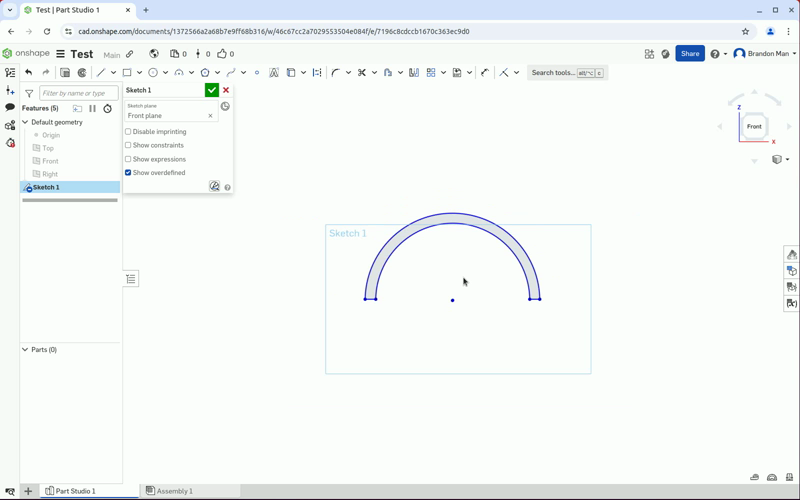
scroll(-6)
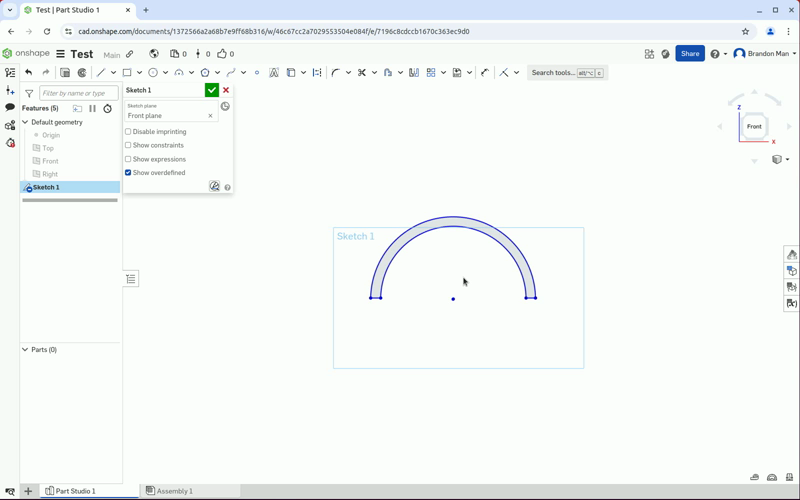
scroll(-6)
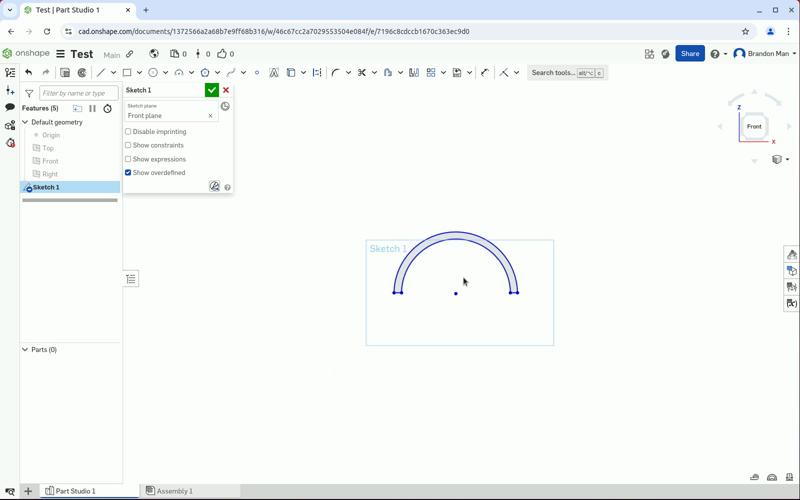
scroll(-6)
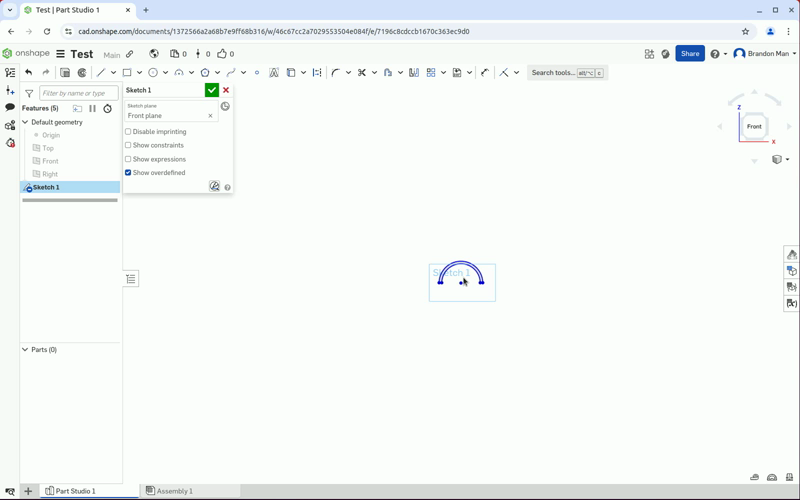
mouse_move(73, 352)
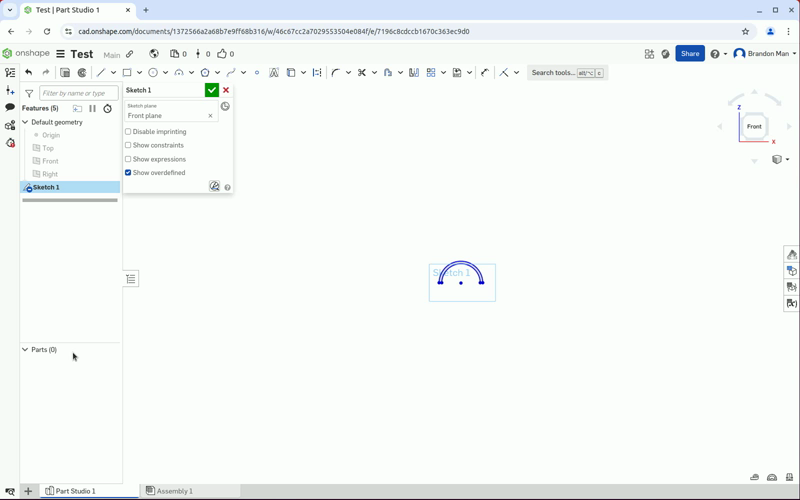
key(shift+y)
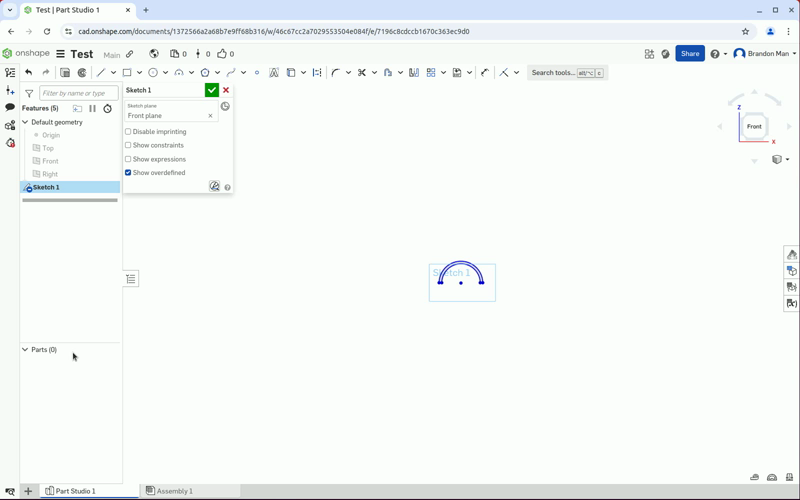
key(shift+e)
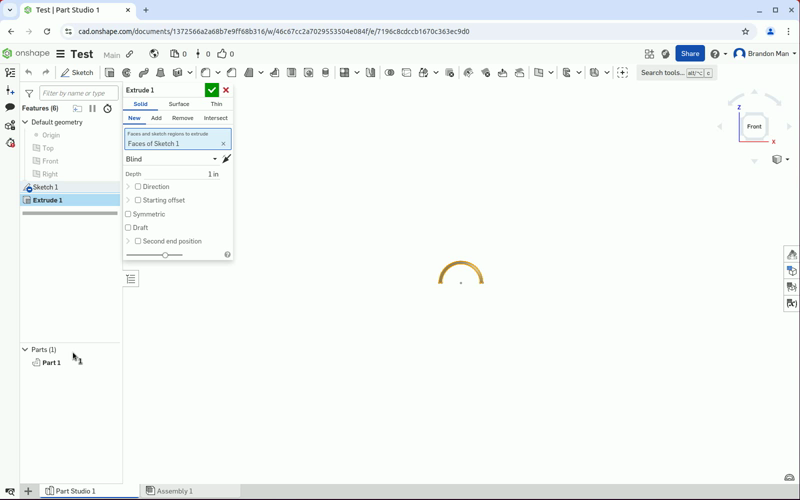
mouse_move(143, 106)
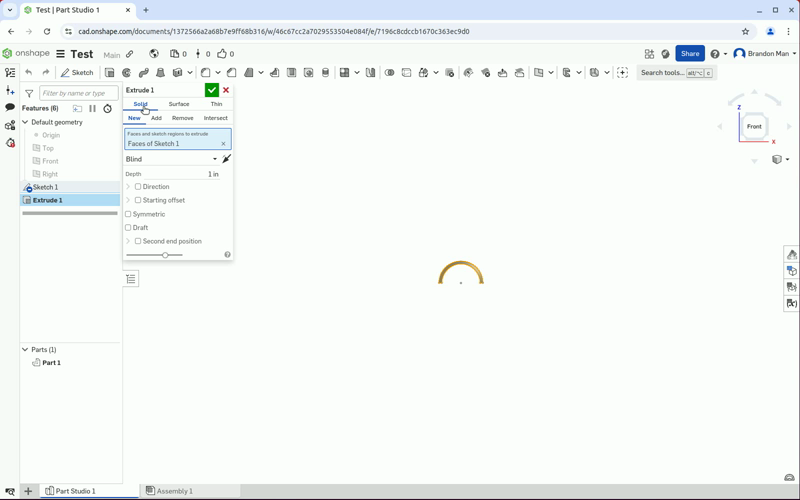
click(143, 106)
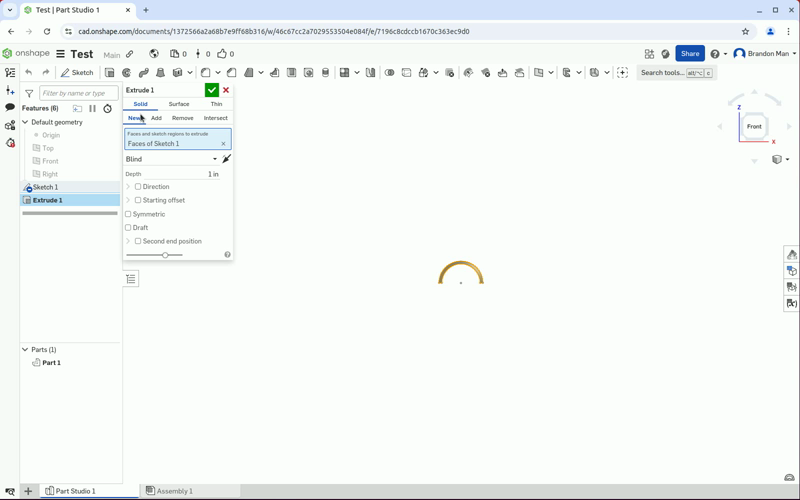
mouse_move(137, 120)
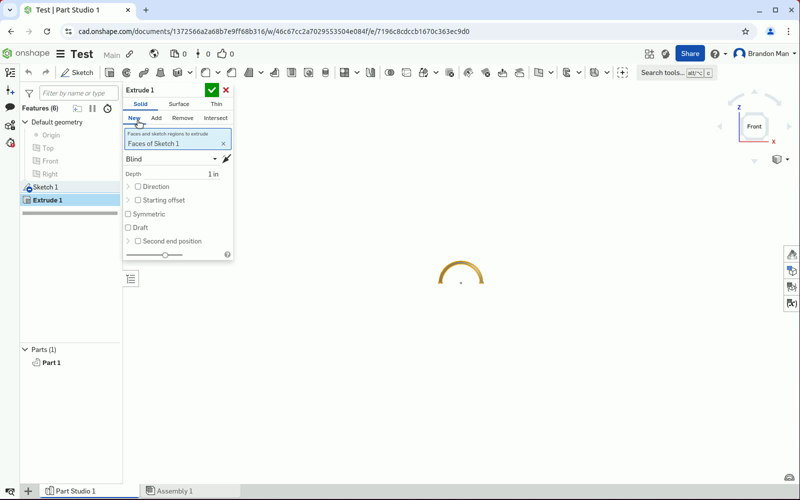
click(137, 120)
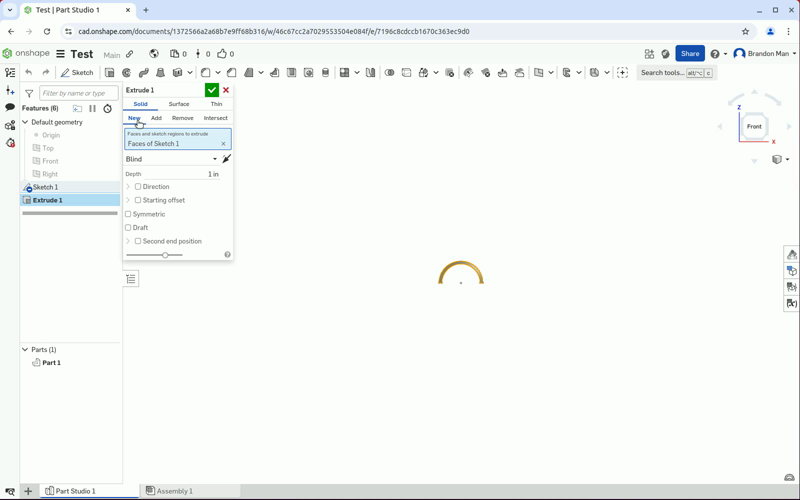
key(tab, 4)
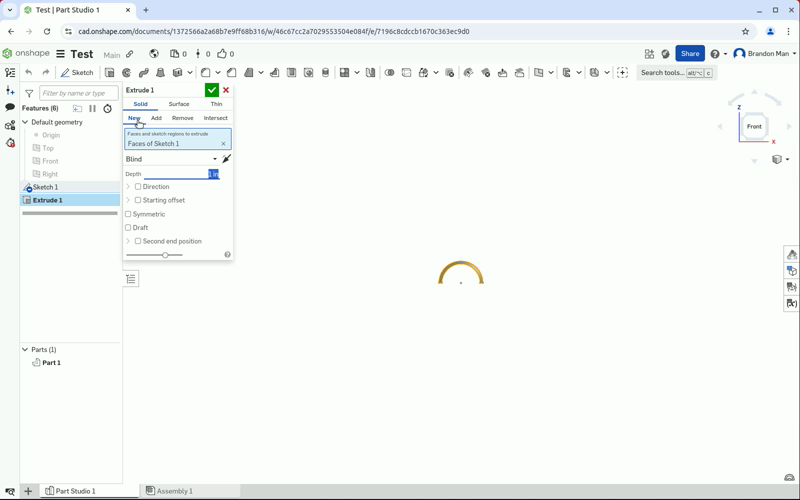
text(3.37)
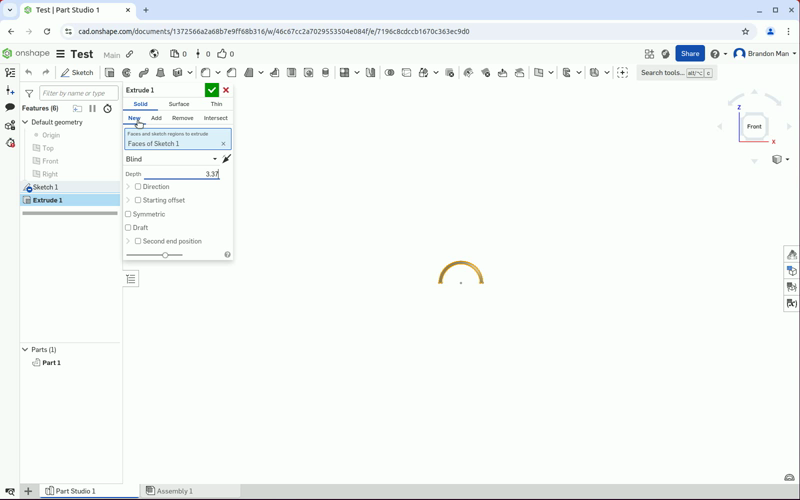
key(tab, 3)
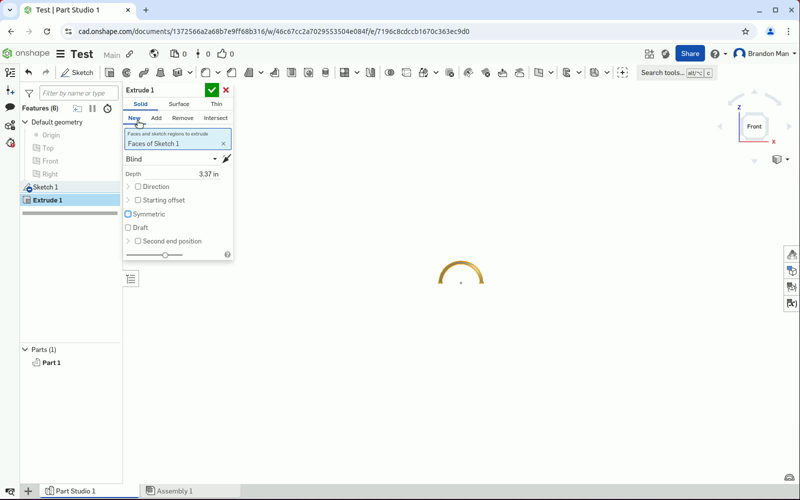
key(space)
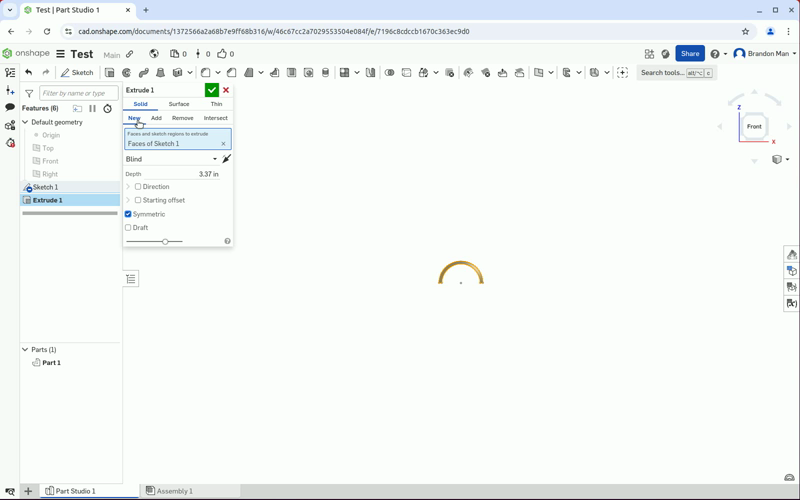
key(enter)
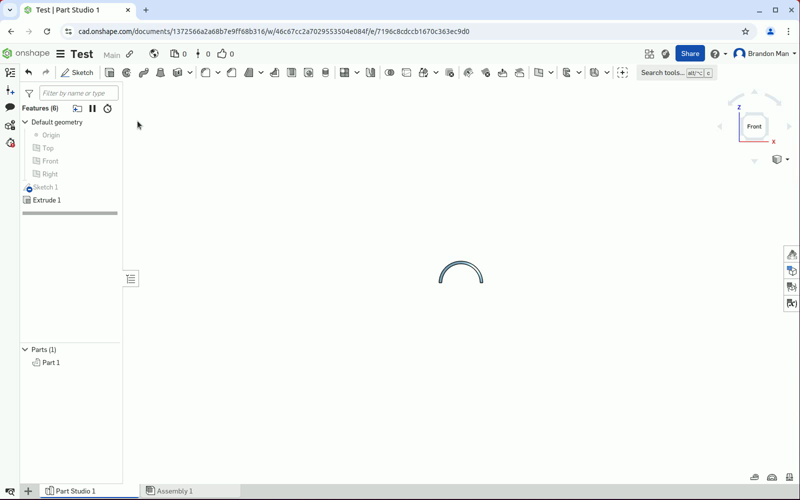
key(shift+h)
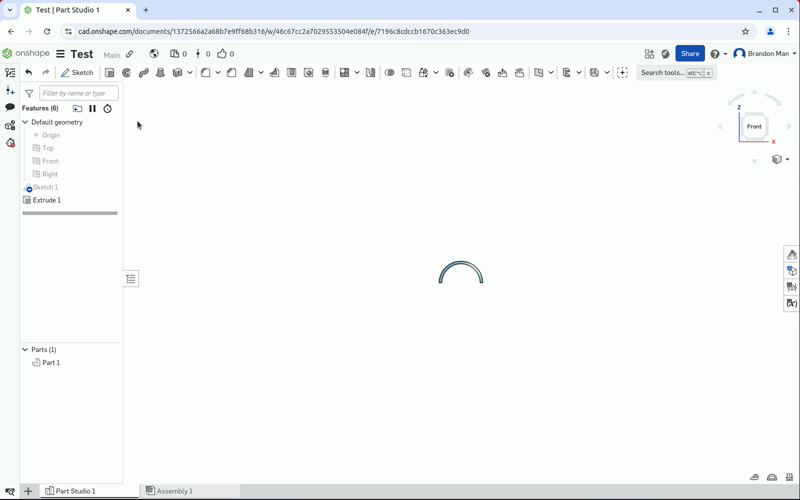
key(shift+h)
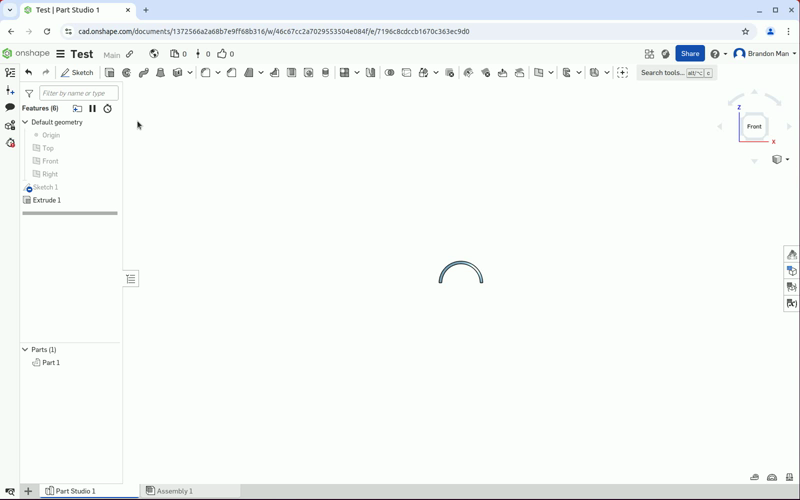
mouse_move(73, 189)
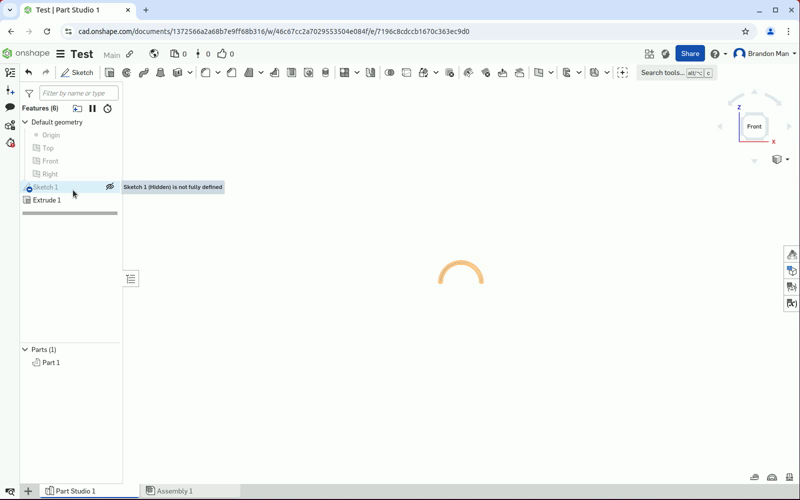
click(73, 189)
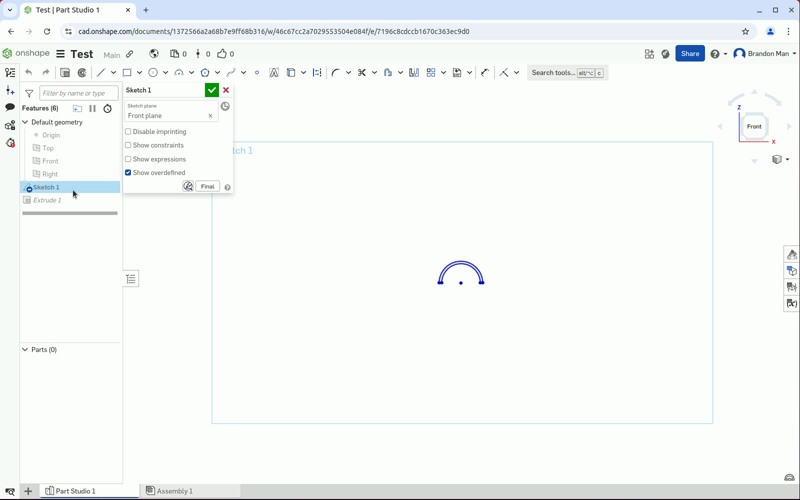
mouse_move(229, 92)
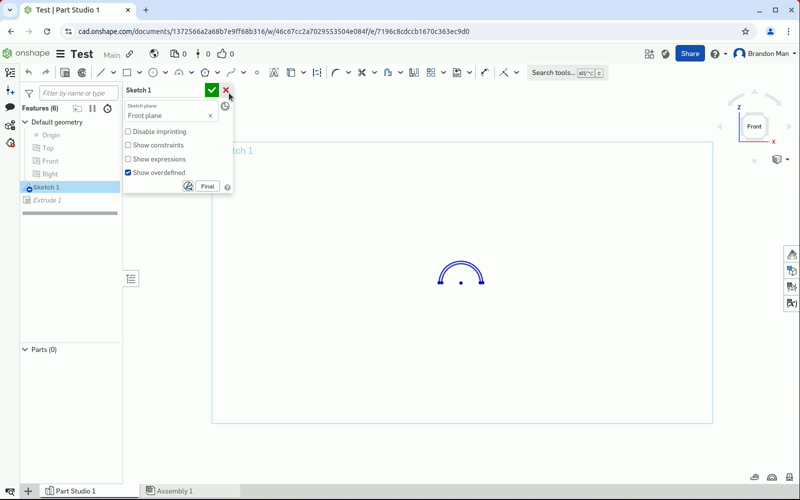
click(229, 92)
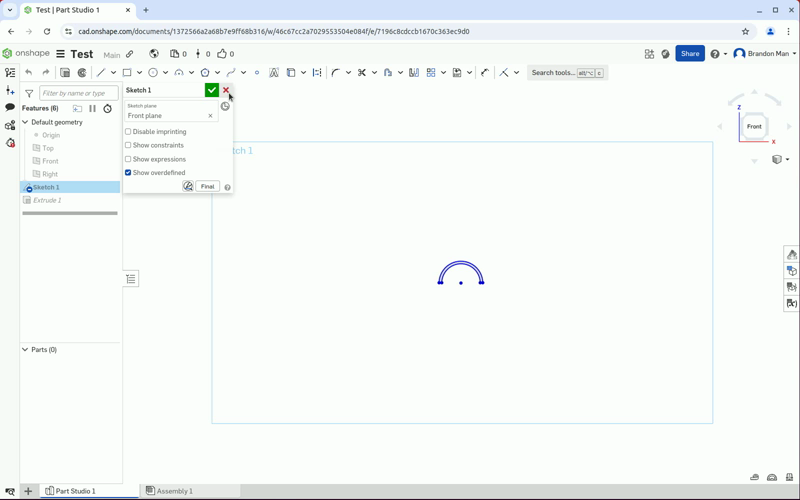
key(shift+s)
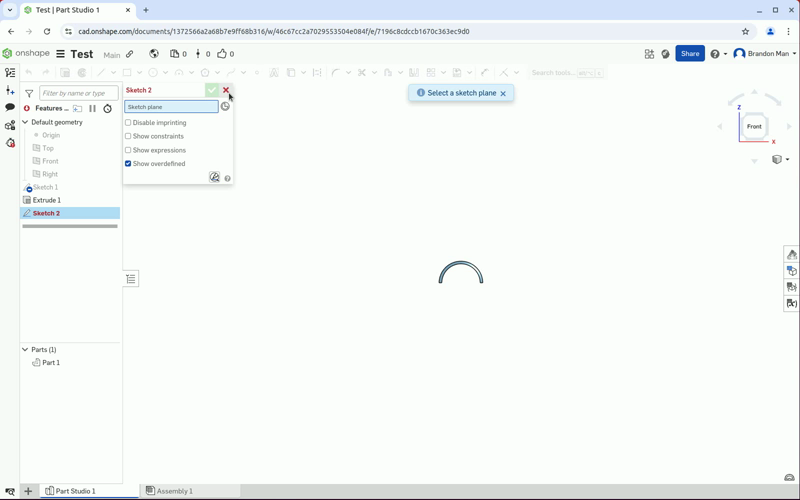
mouse_move(73, 163)
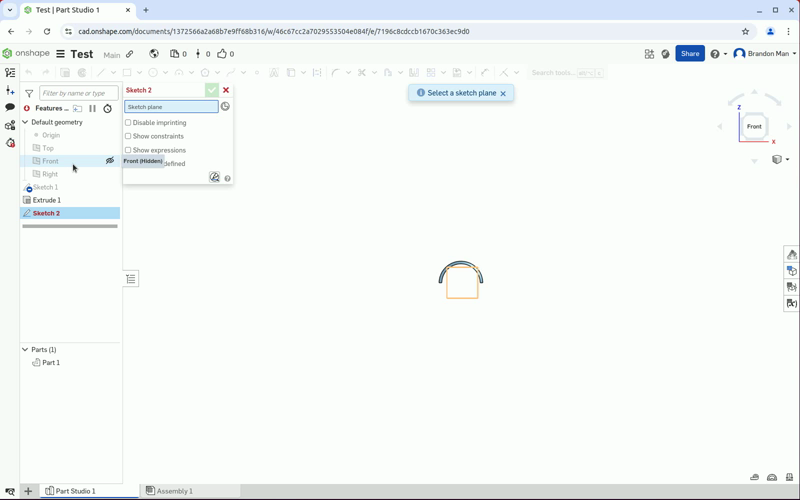
click(73, 163)
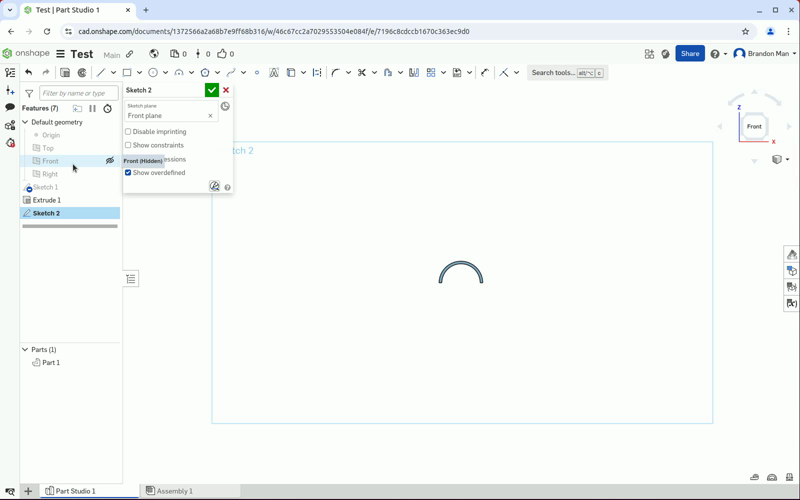
mouse_move(73, 352)
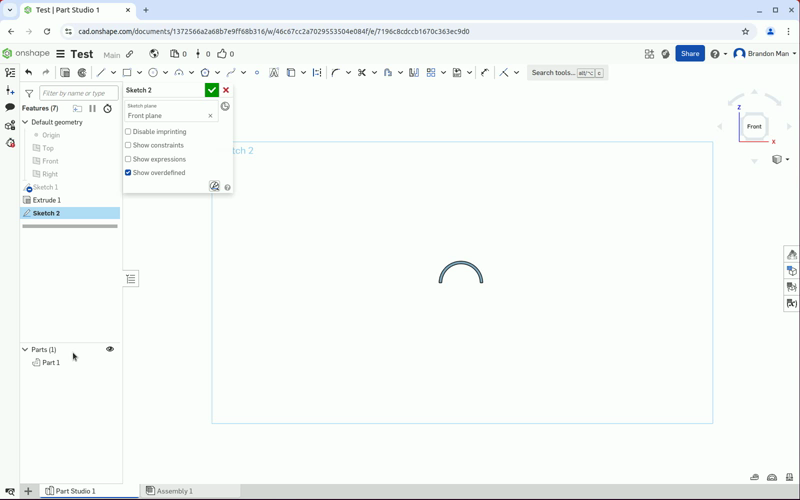
key(y)
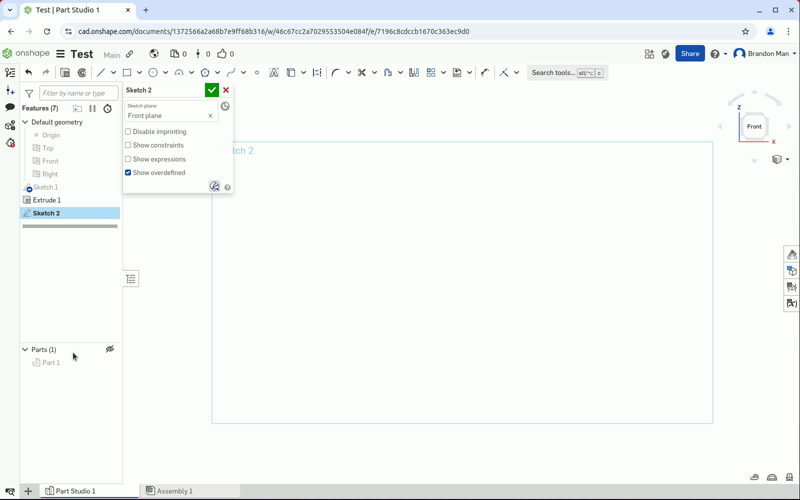
key(a)
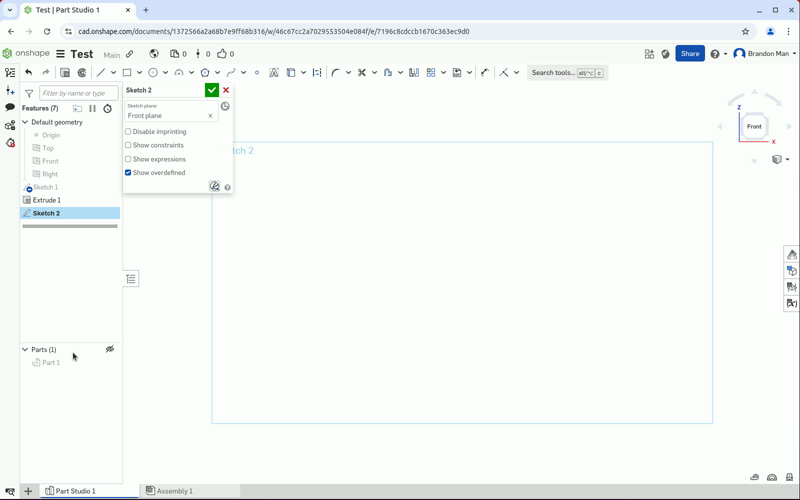
key_down(shift)
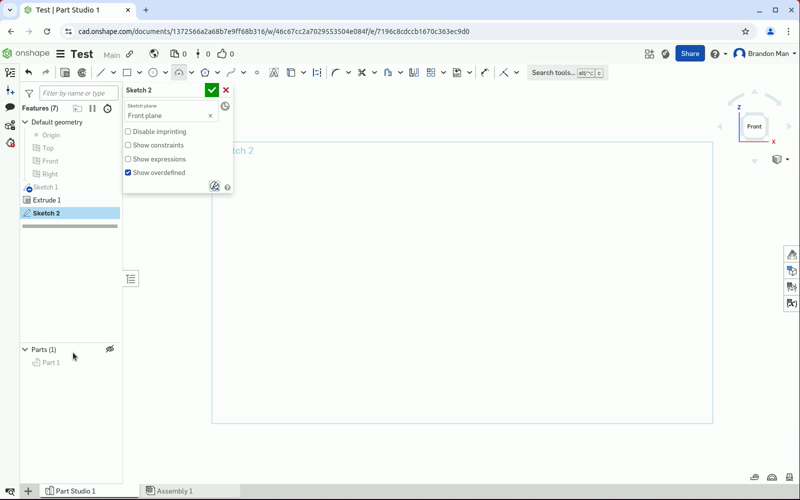
mouse_move(452, 185)
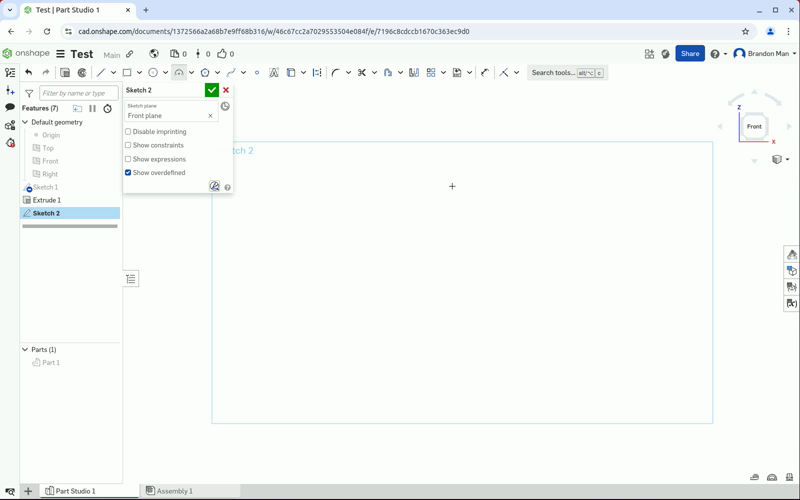
click(452, 185)
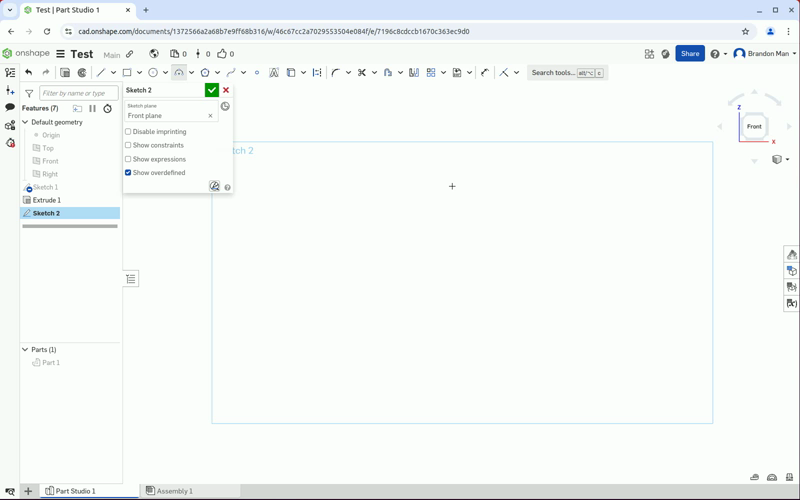
key_up(shift)
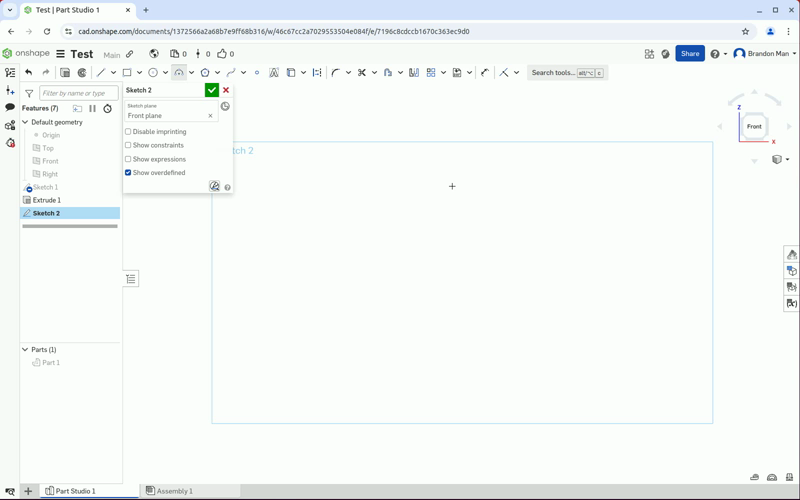
key_down(shift)
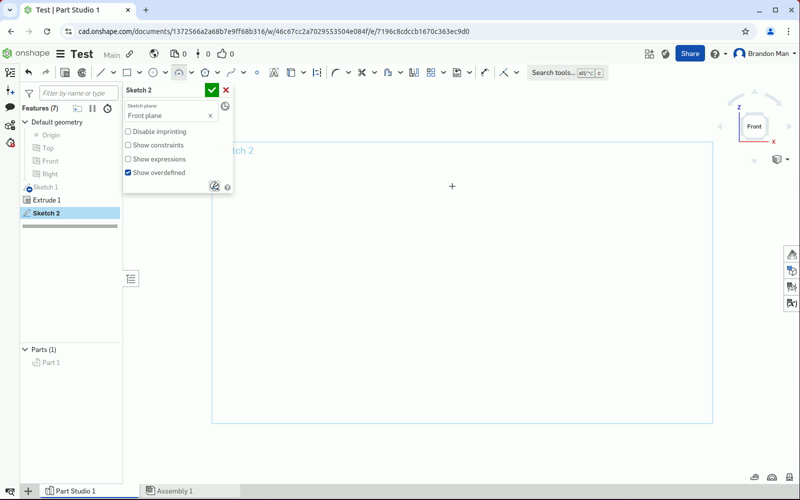
mouse_move(468, 185)
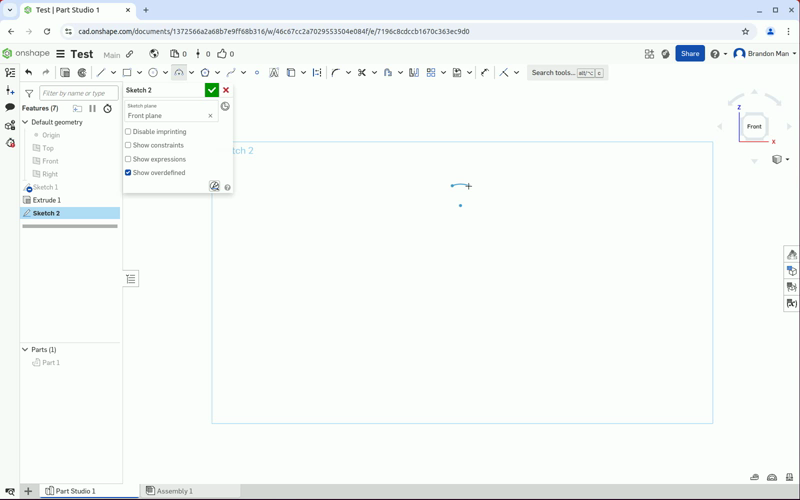
click(468, 185)
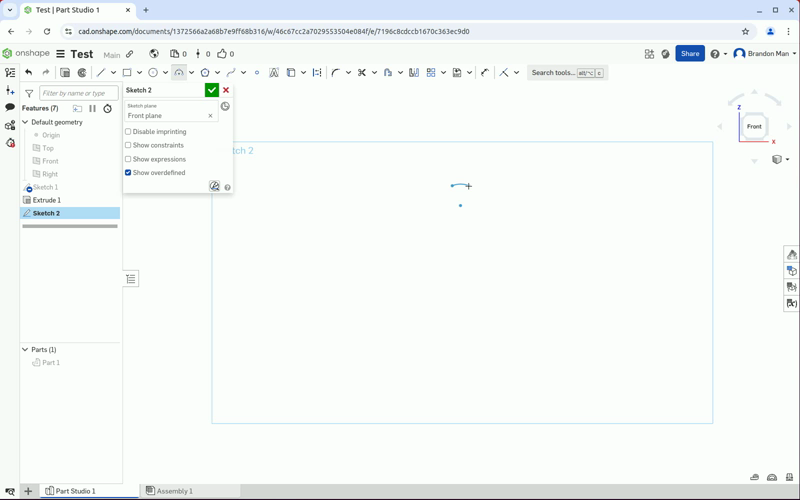
mouse_move(460, 189)
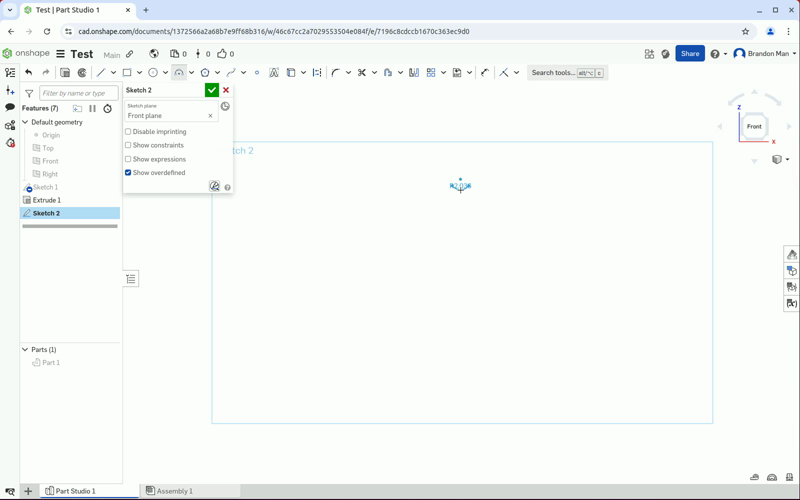
click(460, 189)
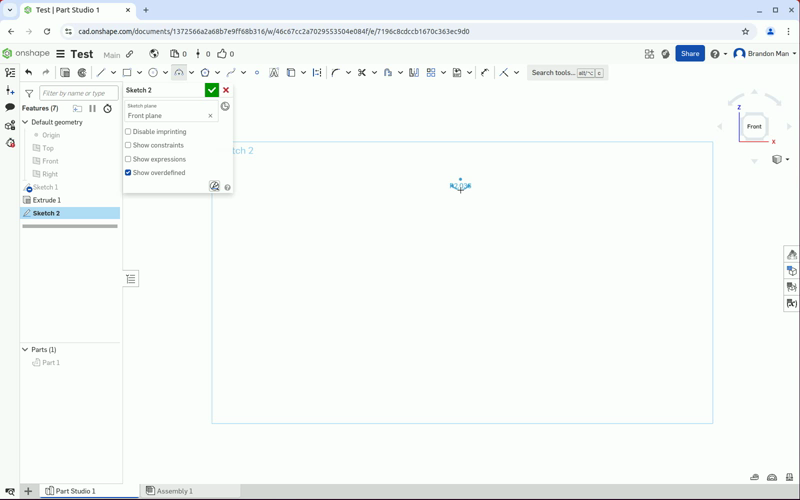
key_up(shift)
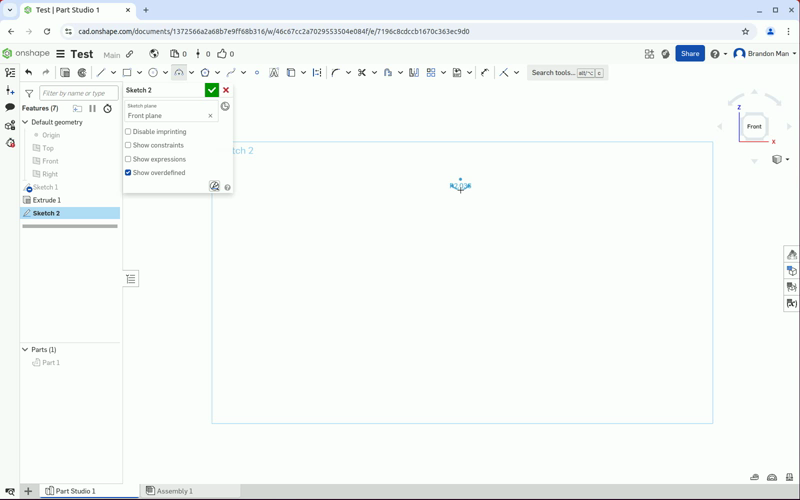
key(esc)
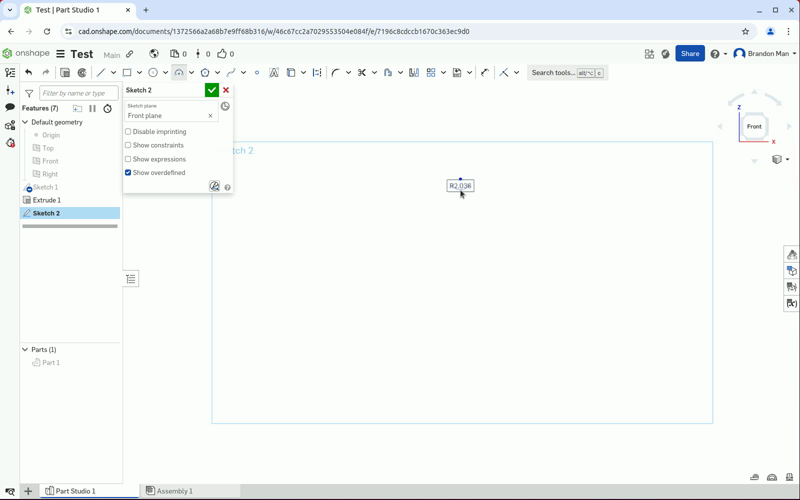
key(l)
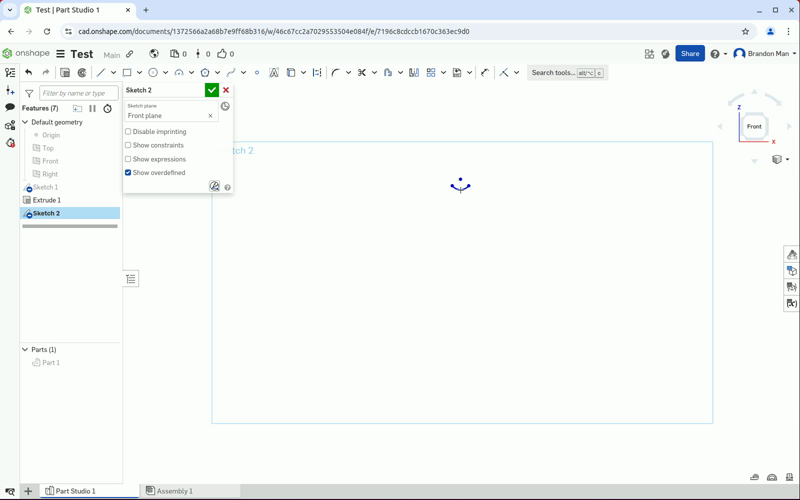
mouse_move(468, 185)
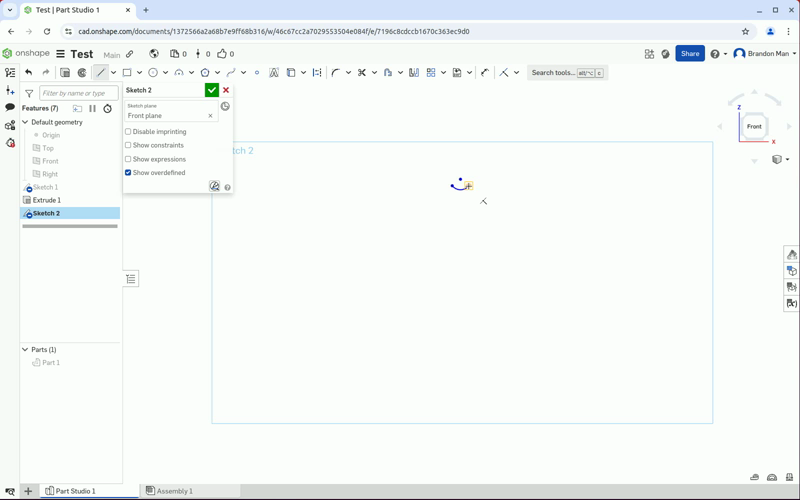
click(468, 185)
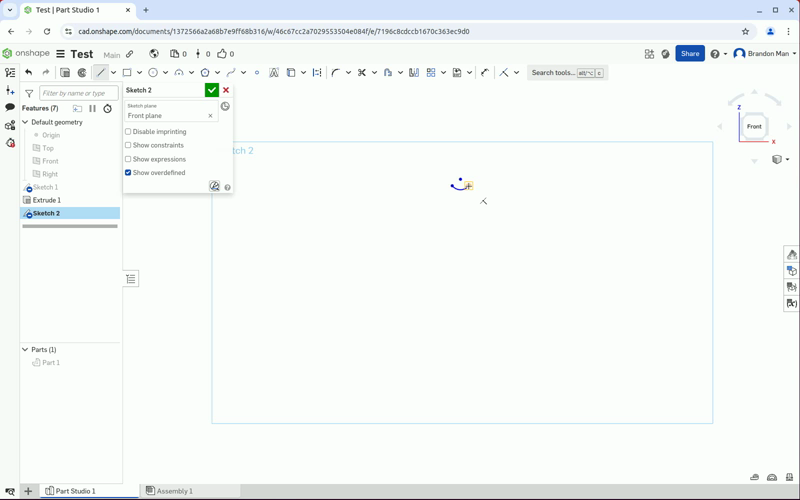
key_down(shift)
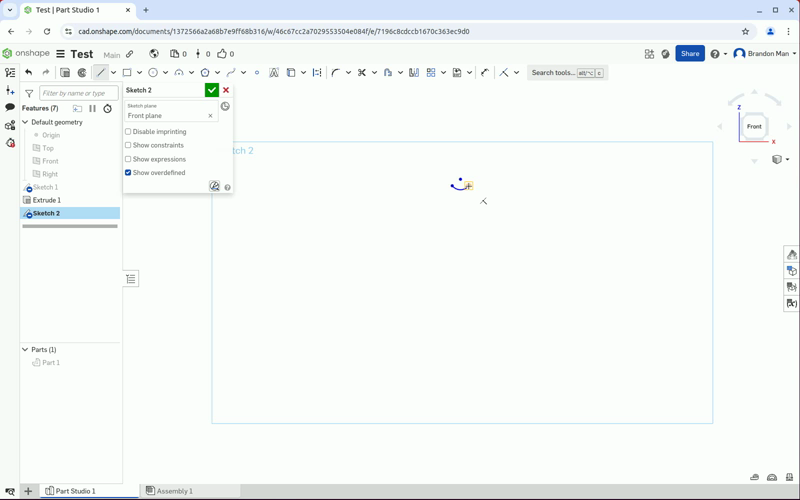
mouse_move(498, 185)
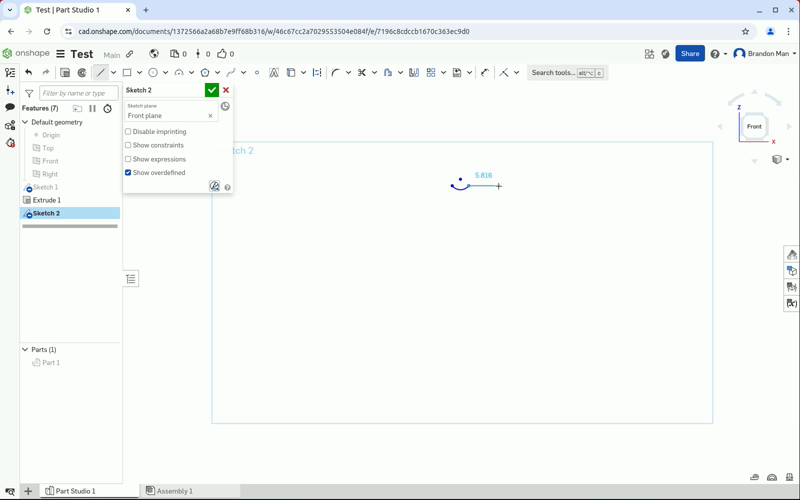
mouse_move(468, 179)
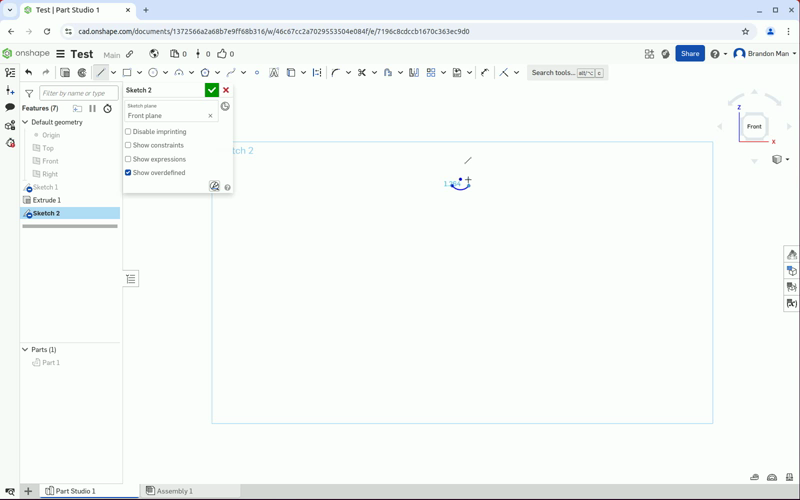
scroll(6)
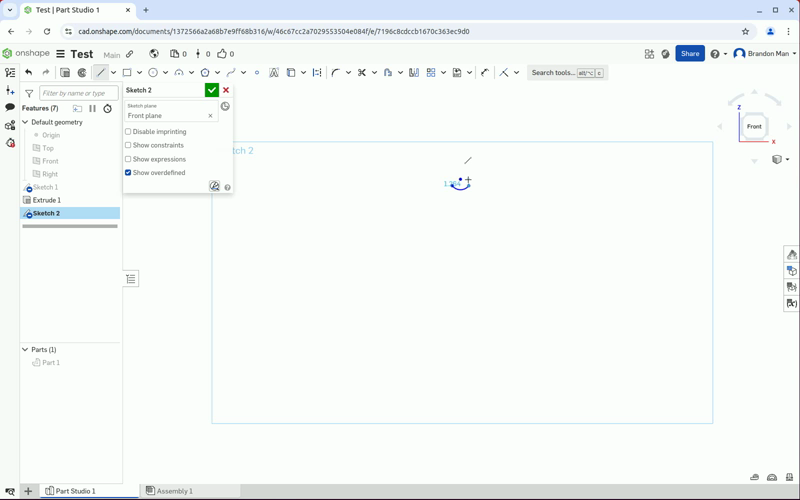
scroll(6)
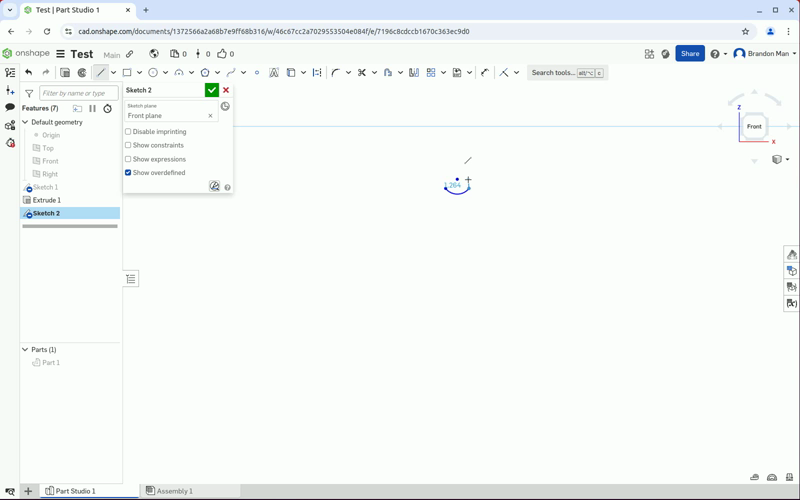
scroll(6)
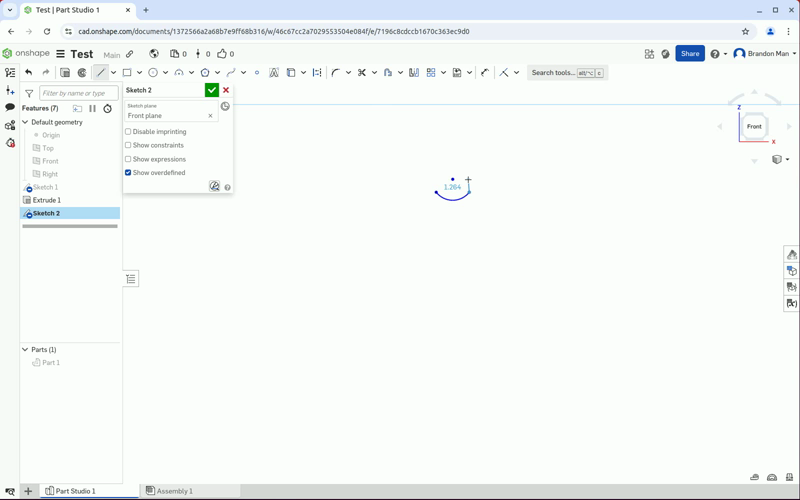
scroll(6)
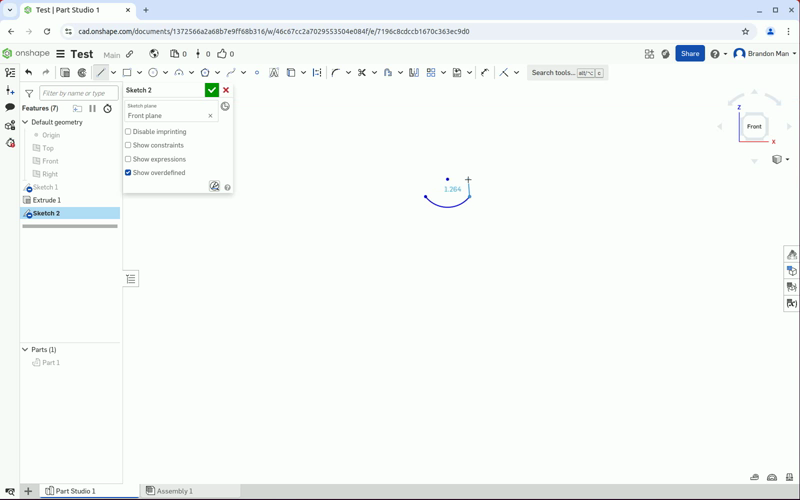
scroll(6)
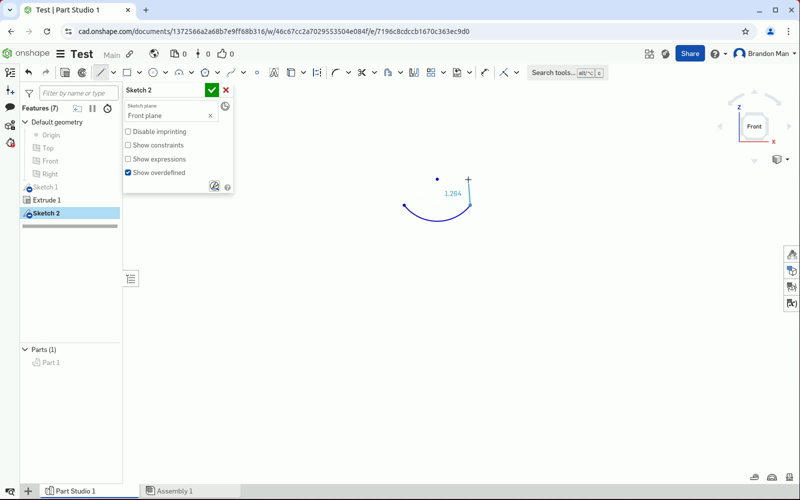
scroll(6)
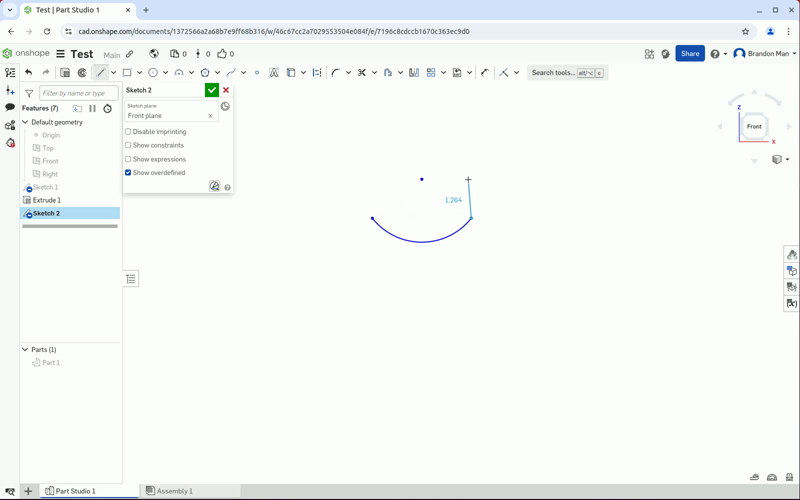
scroll(6)
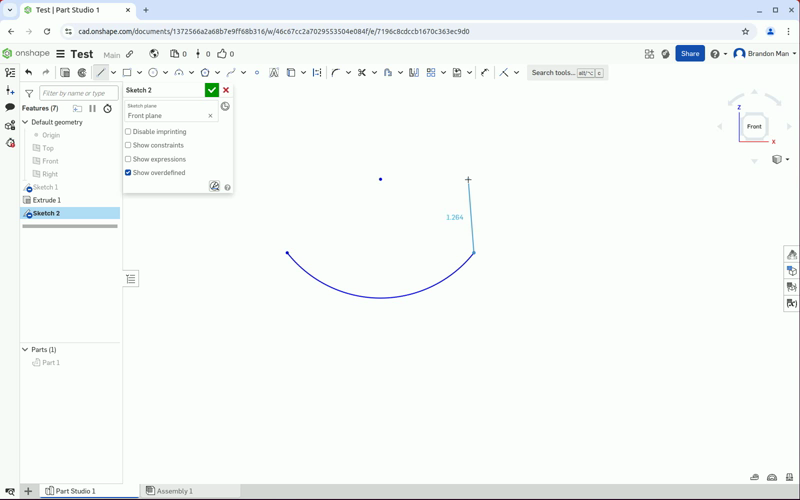
click(468, 179)
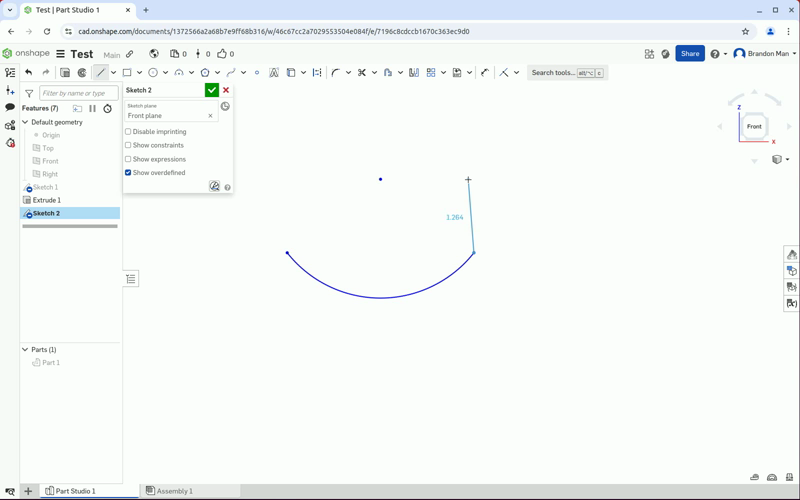
scroll(-6)
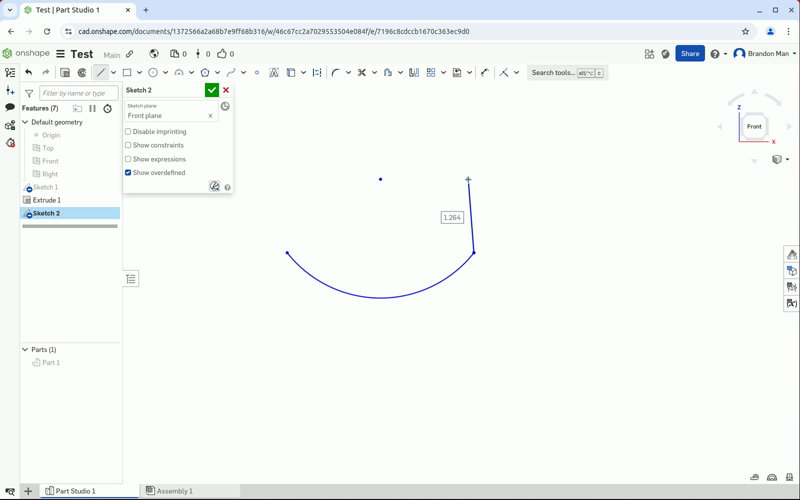
scroll(-6)
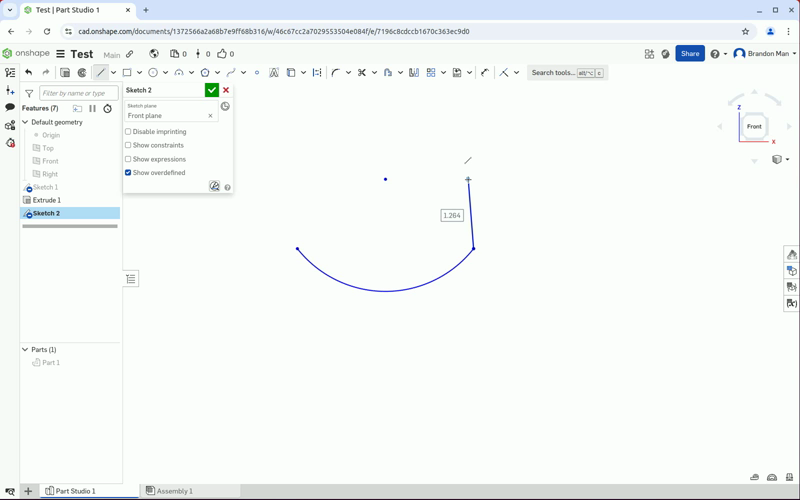
scroll(-6)
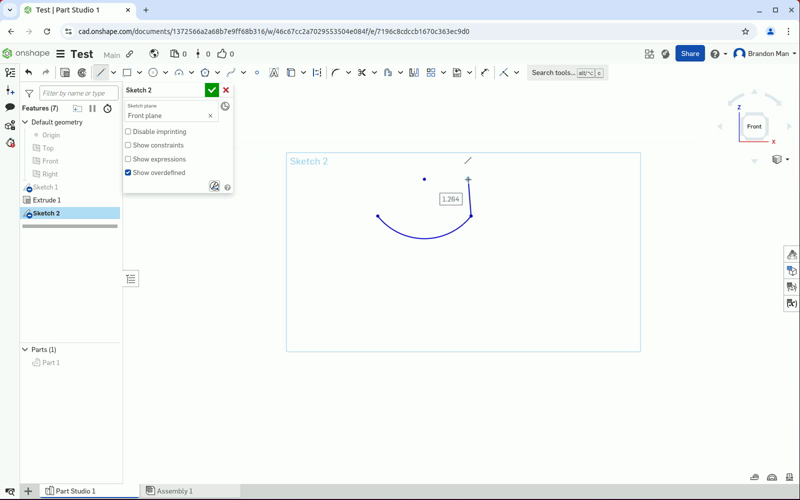
scroll(-6)
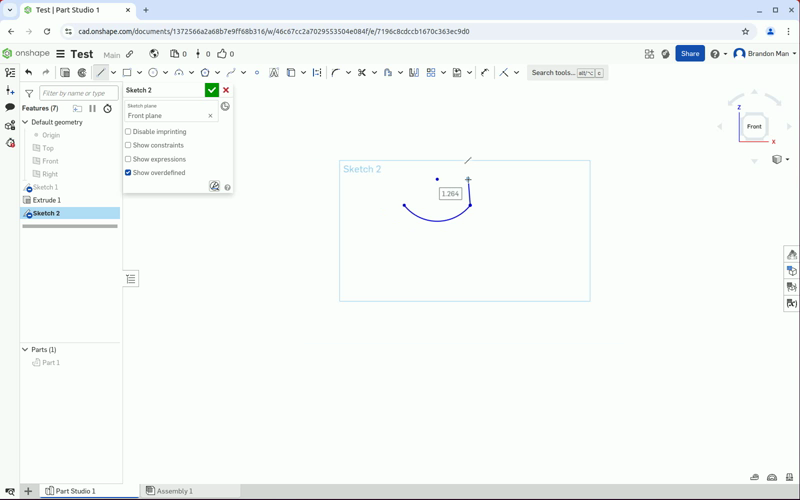
scroll(-6)
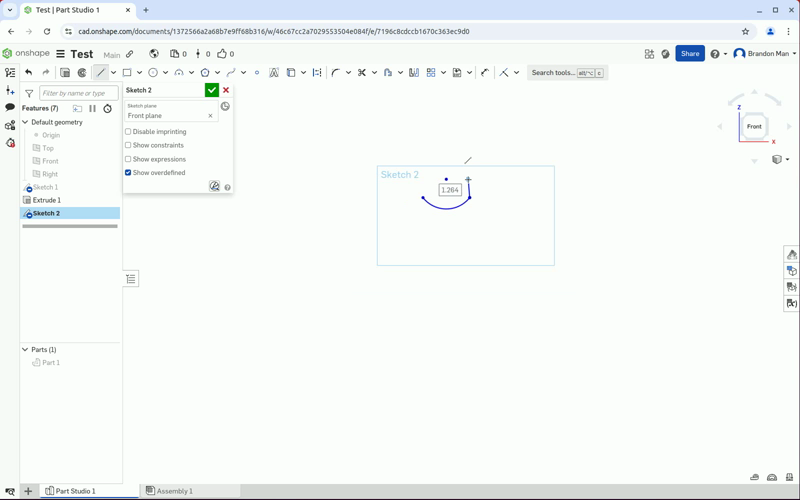
scroll(-6)
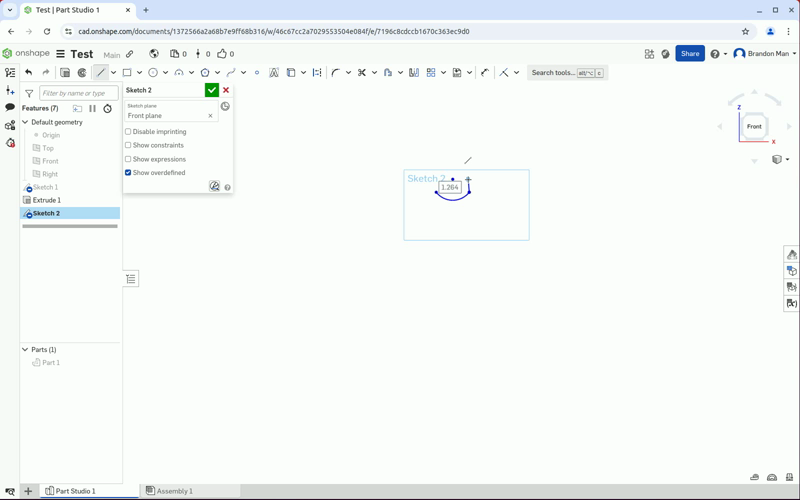
scroll(-6)
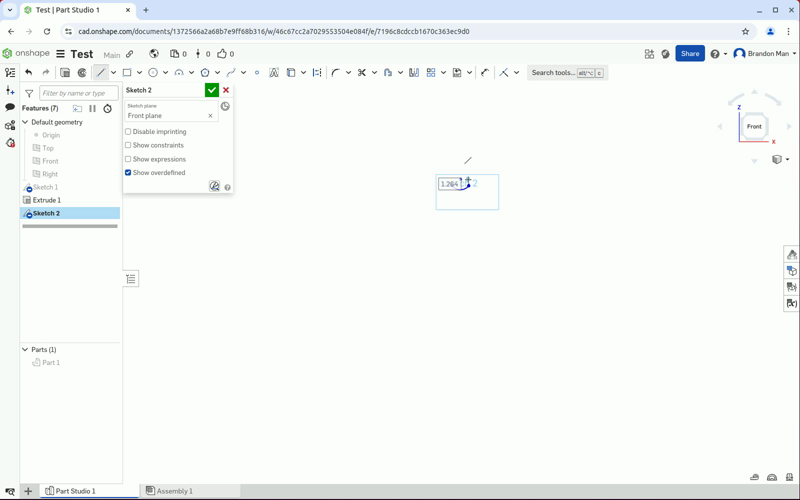
key_up(shift)
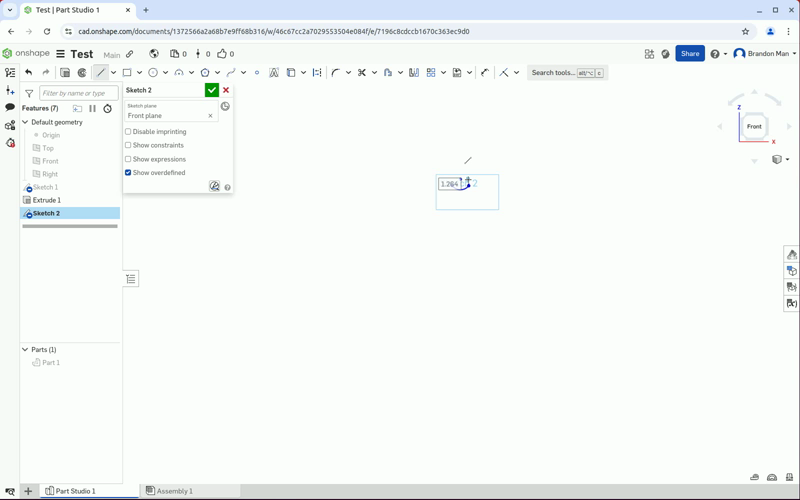
key(esc)
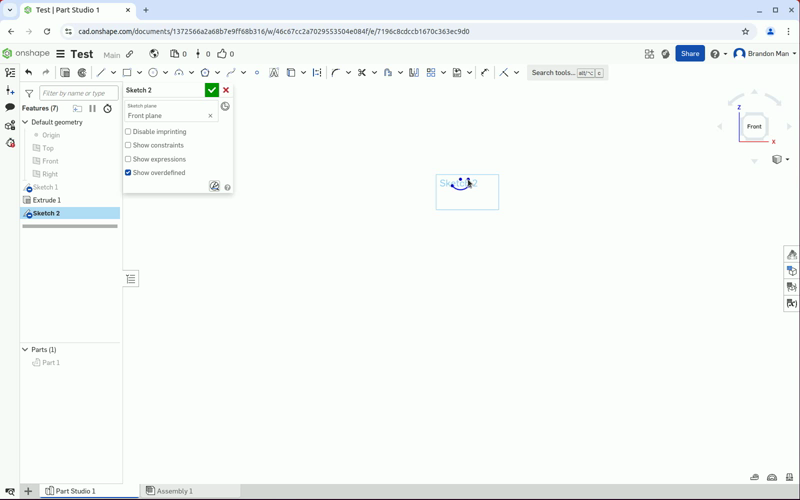
key(a)
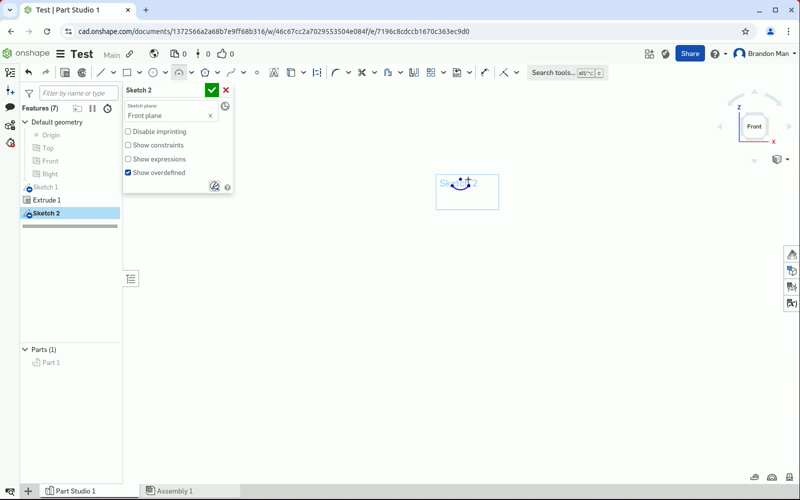
mouse_move(468, 179)
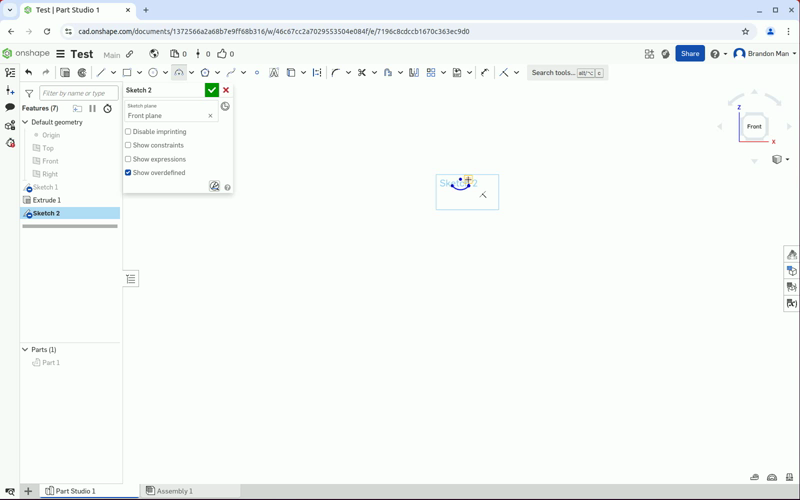
click(468, 179)
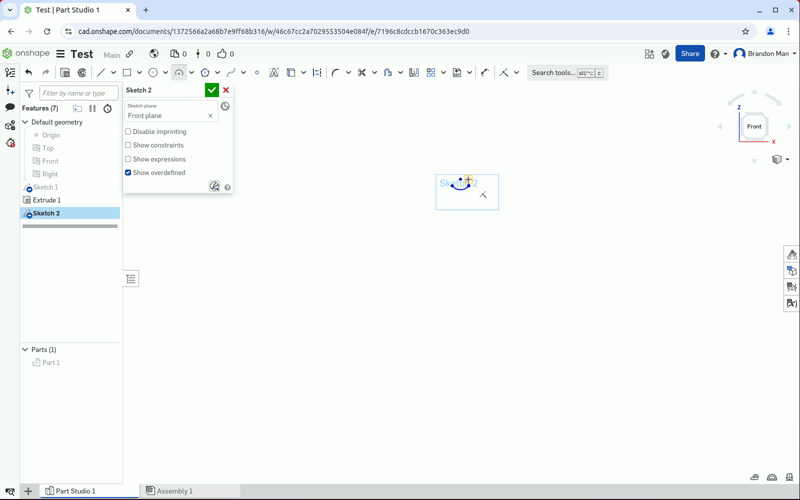
key_down(shift)
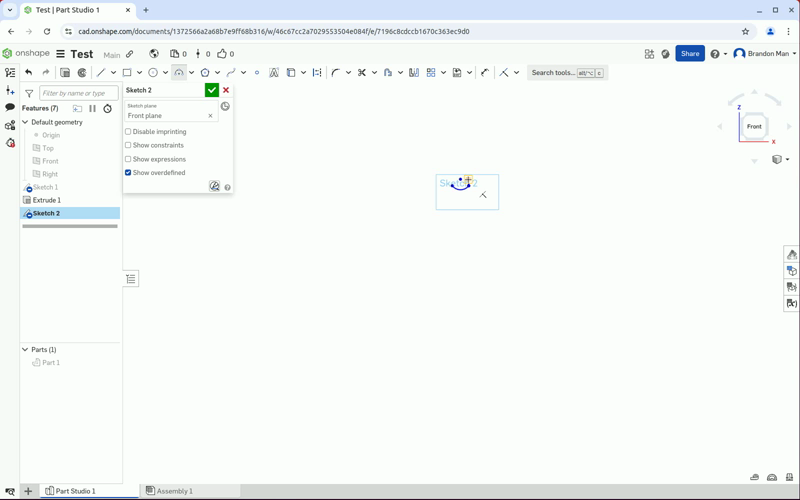
mouse_move(453, 179)
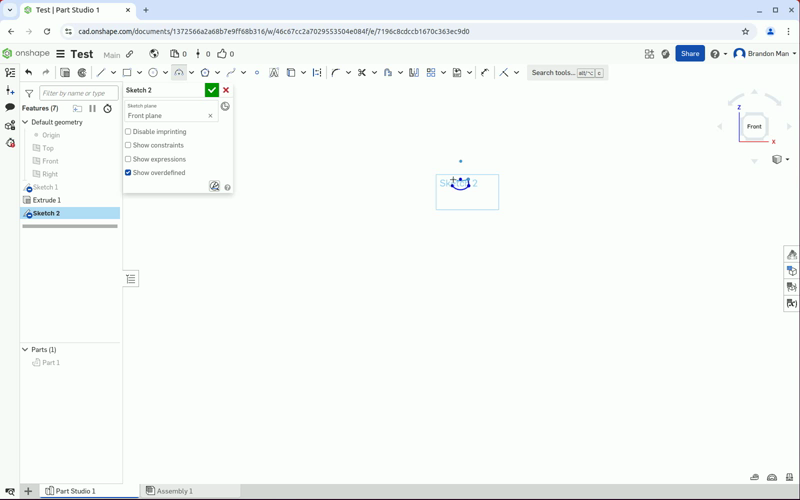
click(453, 179)
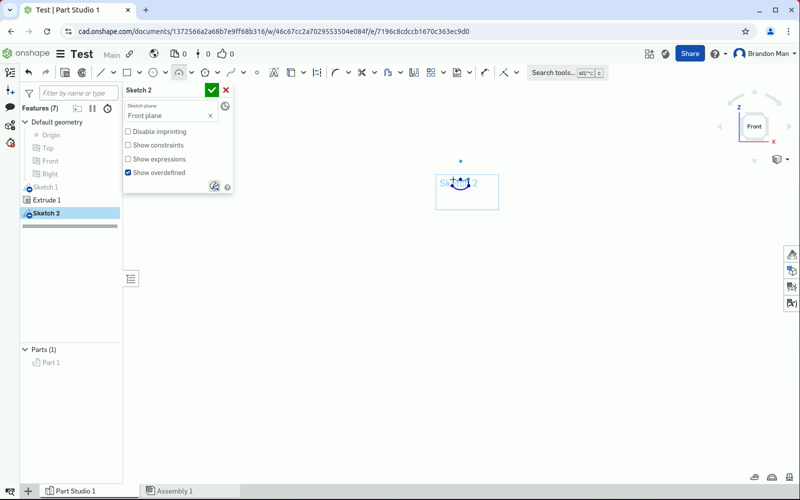
mouse_move(460, 187)
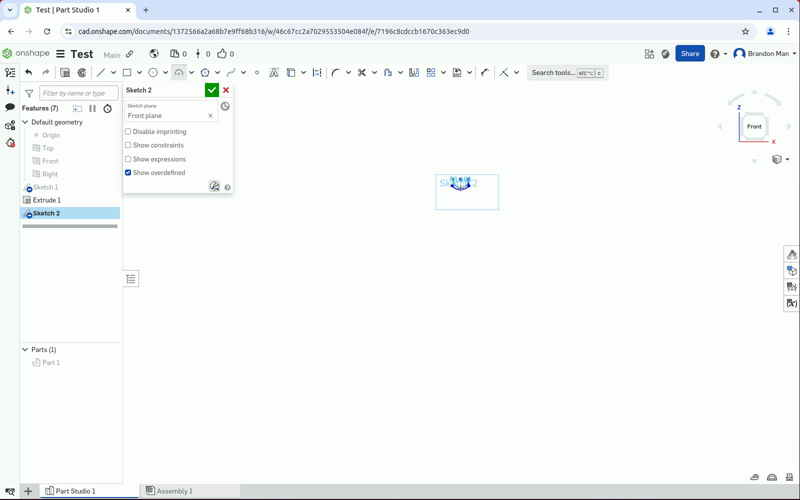
scroll(6)
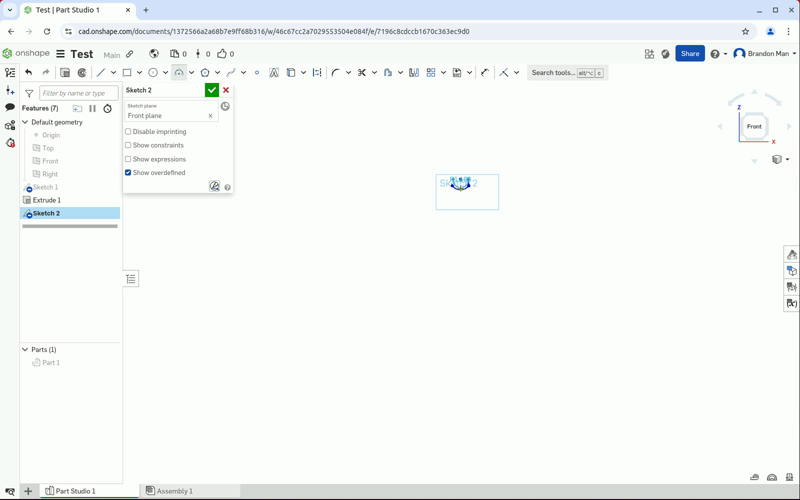
scroll(6)
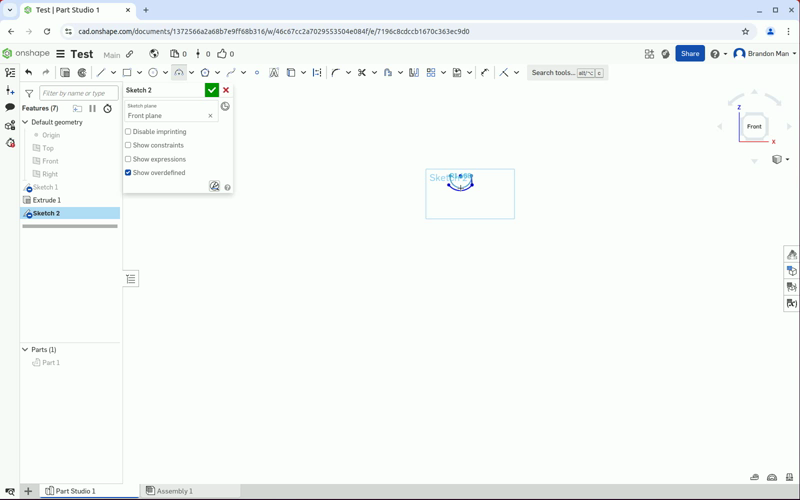
scroll(6)
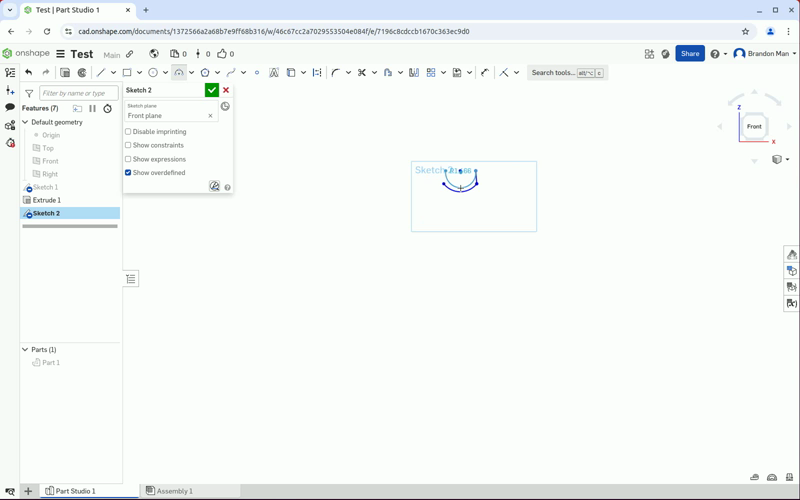
scroll(6)
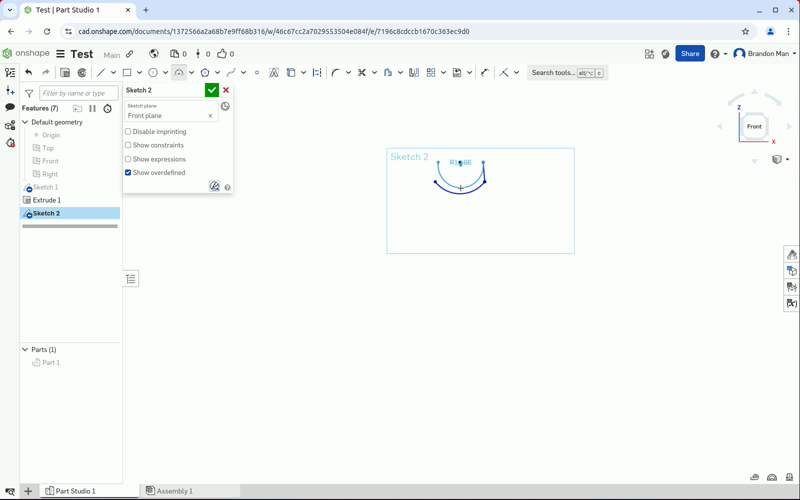
scroll(6)
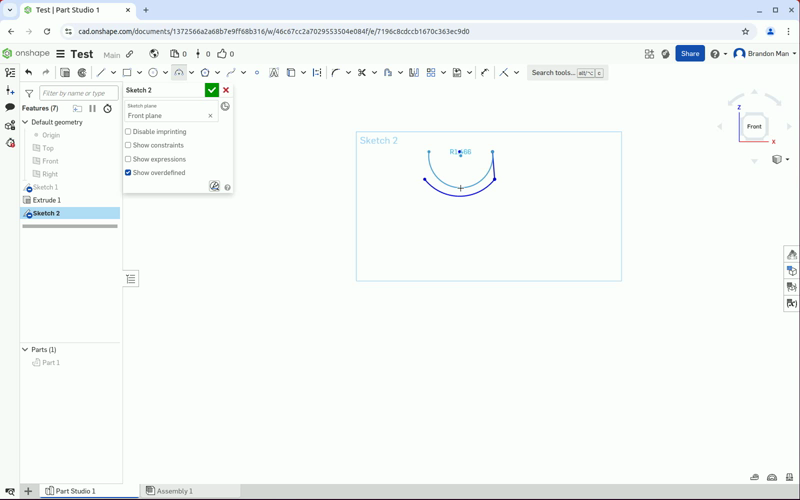
scroll(6)
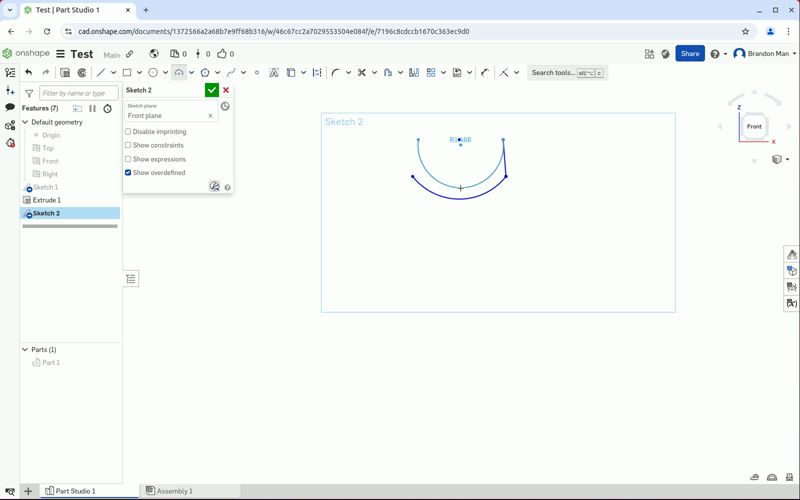
scroll(6)
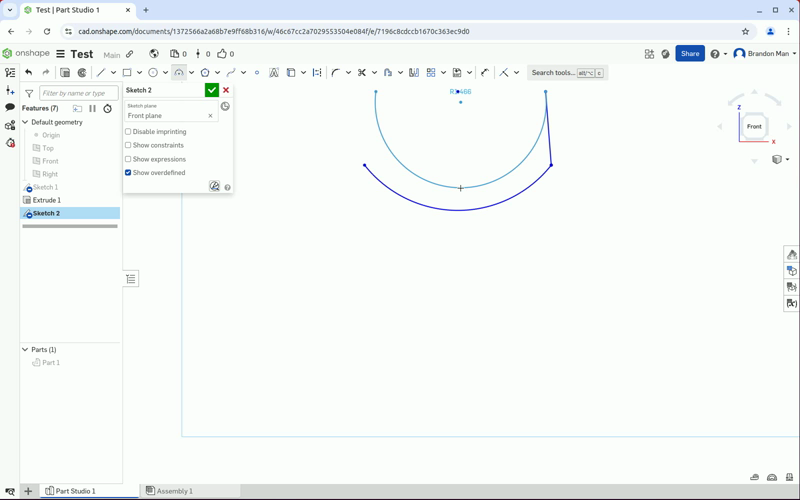
click(460, 187)
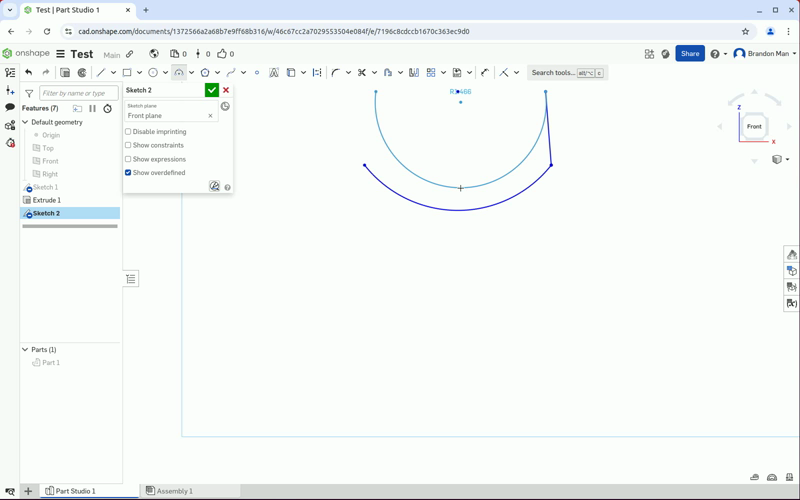
scroll(-6)
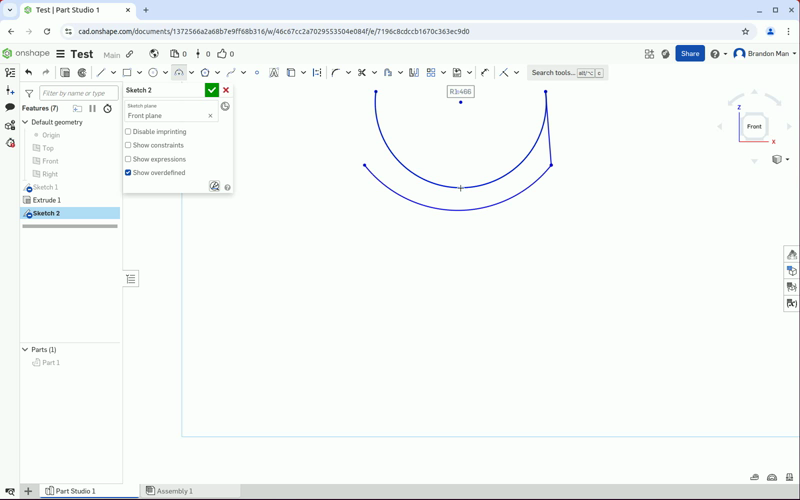
scroll(-6)
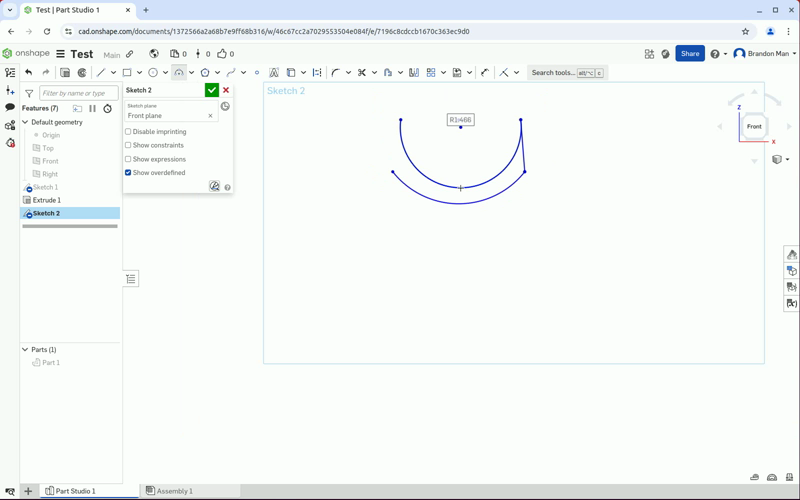
scroll(-6)
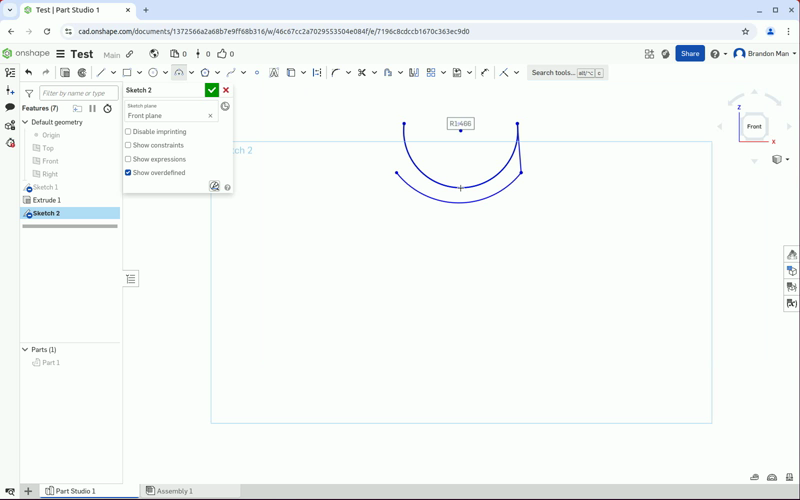
scroll(-6)
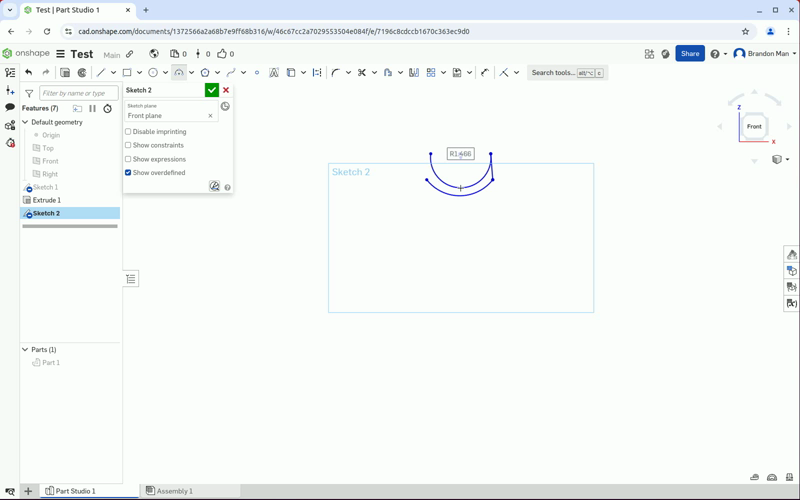
scroll(-6)
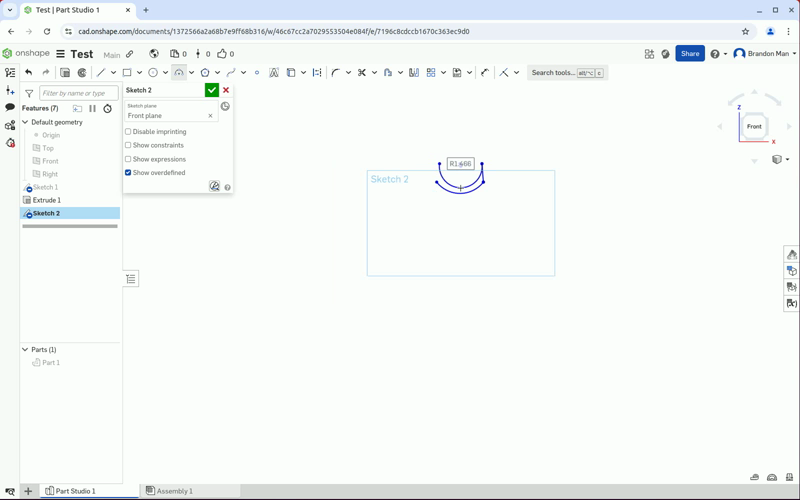
scroll(-6)
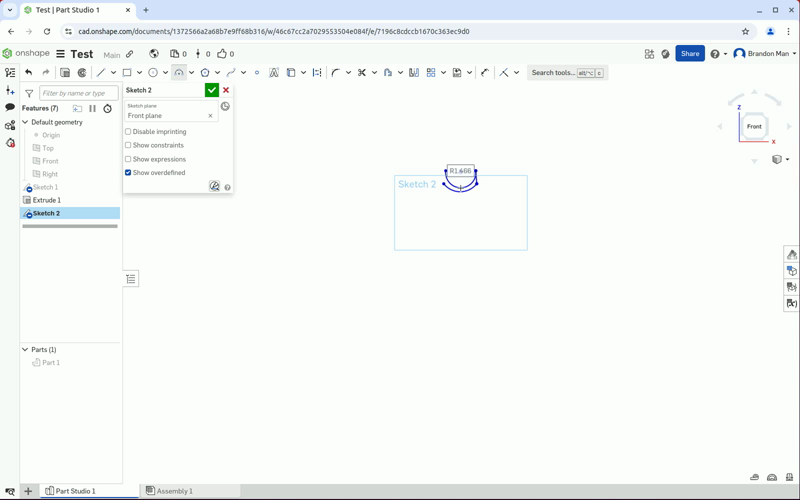
scroll(-6)
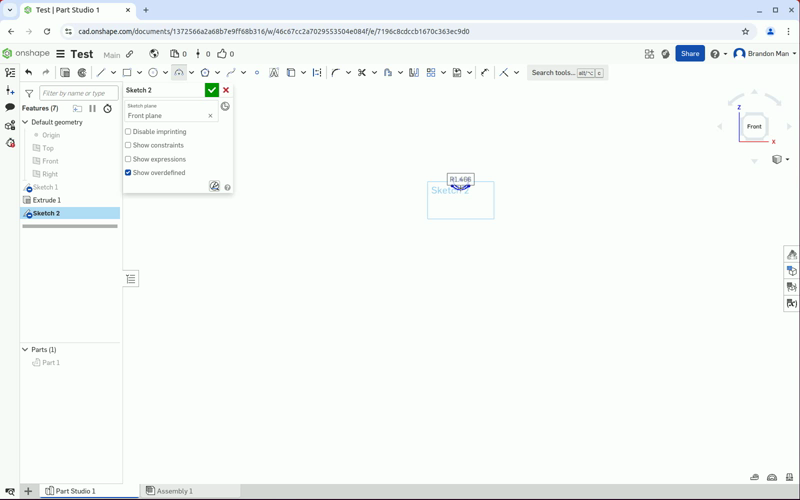
key_up(shift)
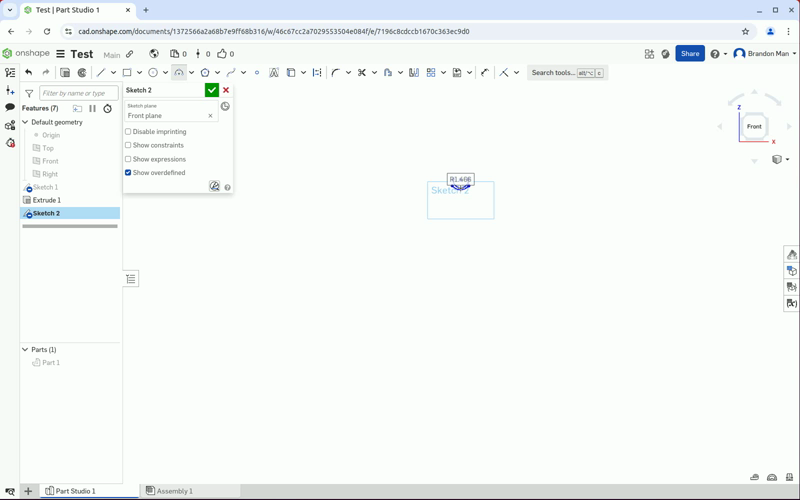
key(esc)
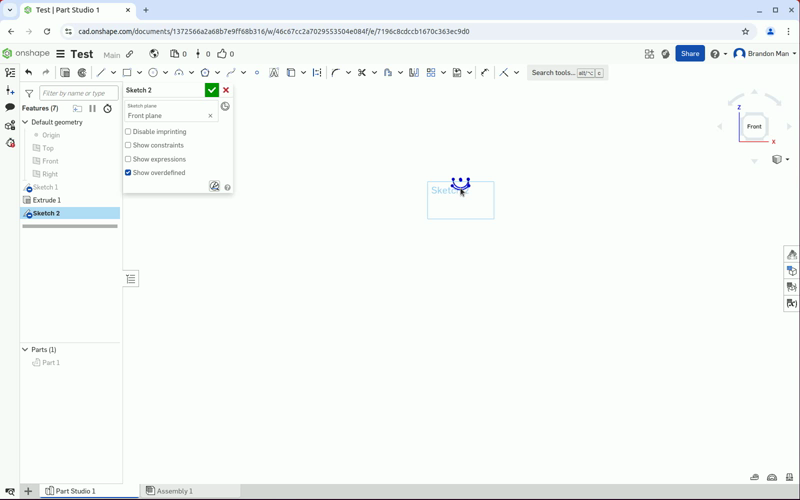
key(l)
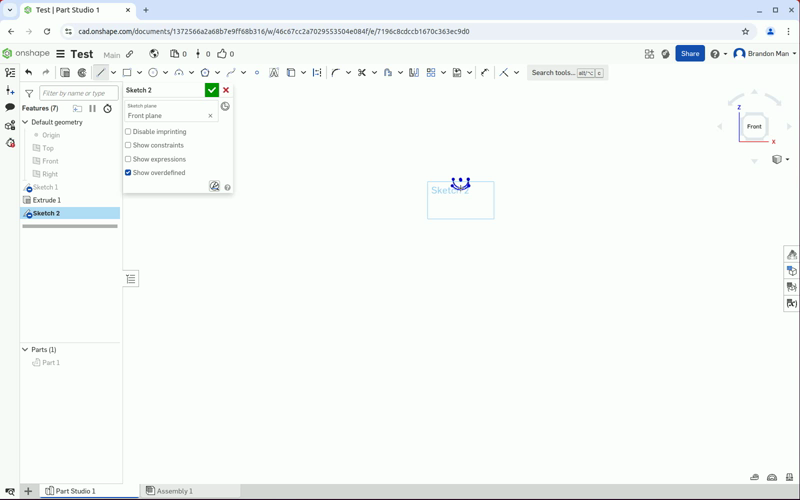
mouse_move(453, 179)
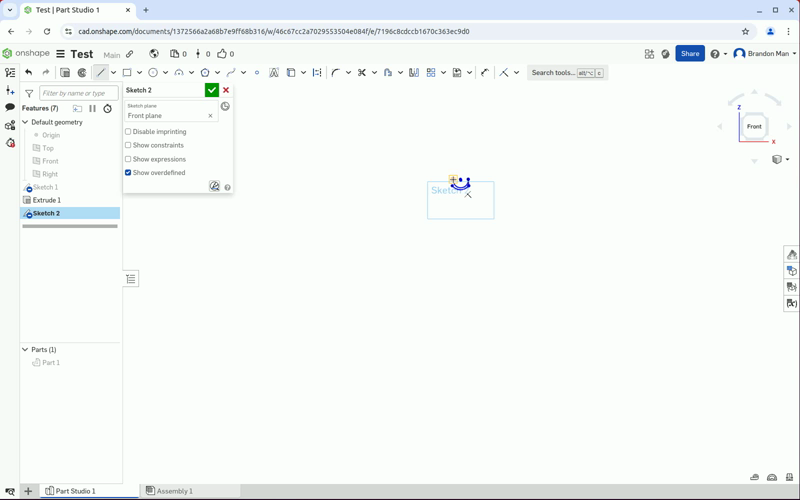
click(453, 179)
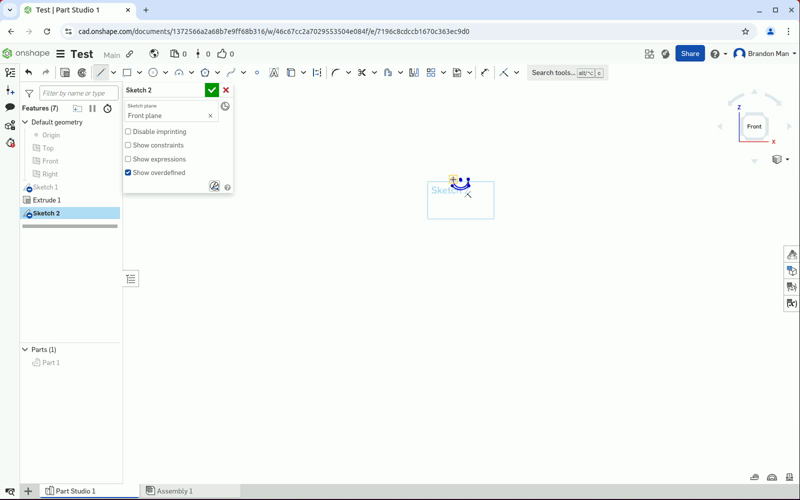
mouse_move(483, 179)
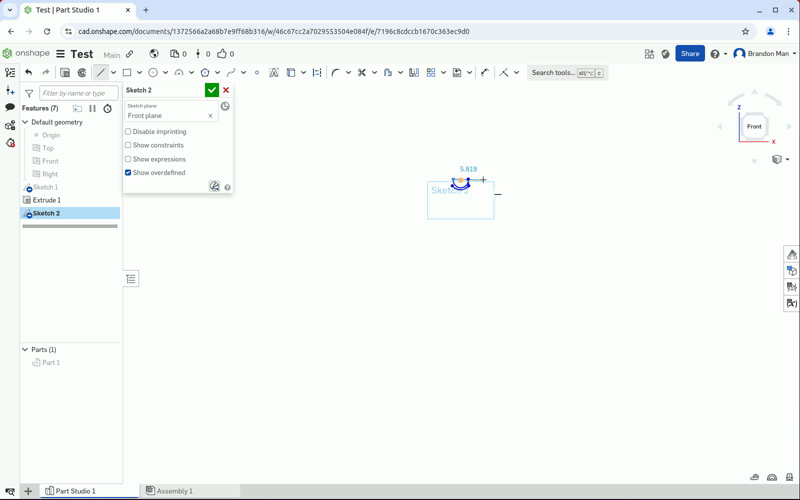
key_down(shift)
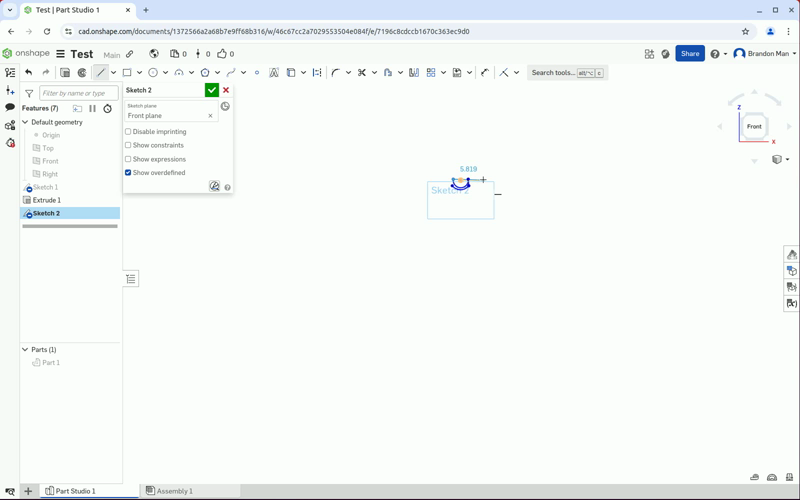
mouse_move(452, 185)
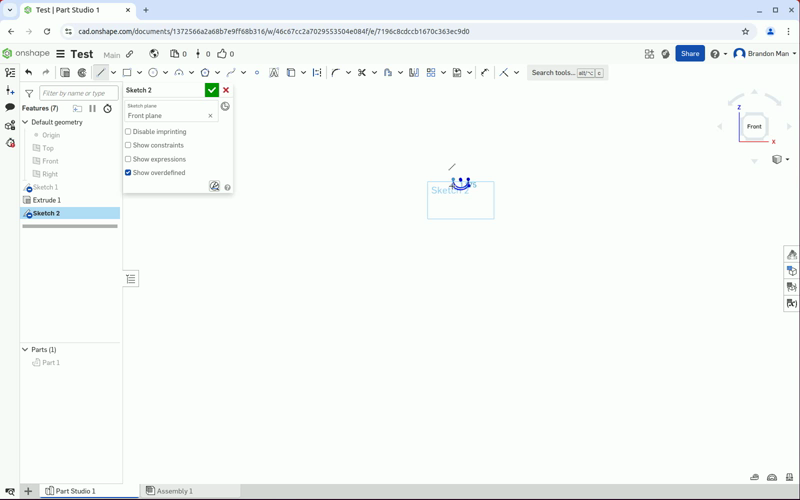
scroll(6)
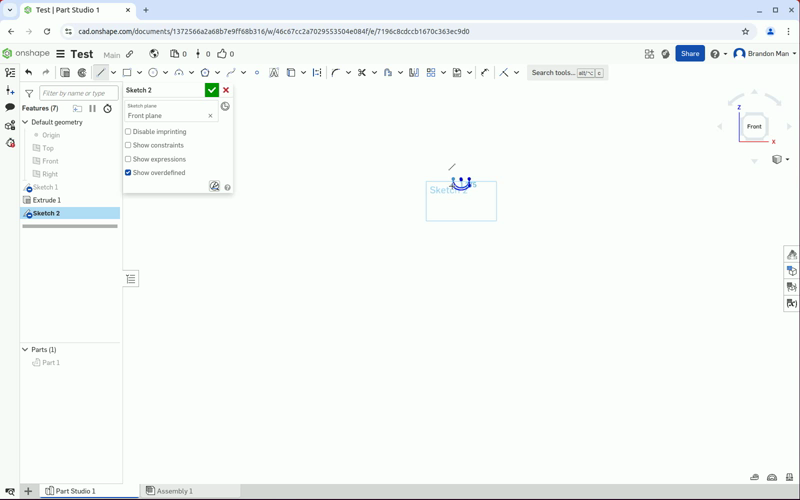
scroll(6)
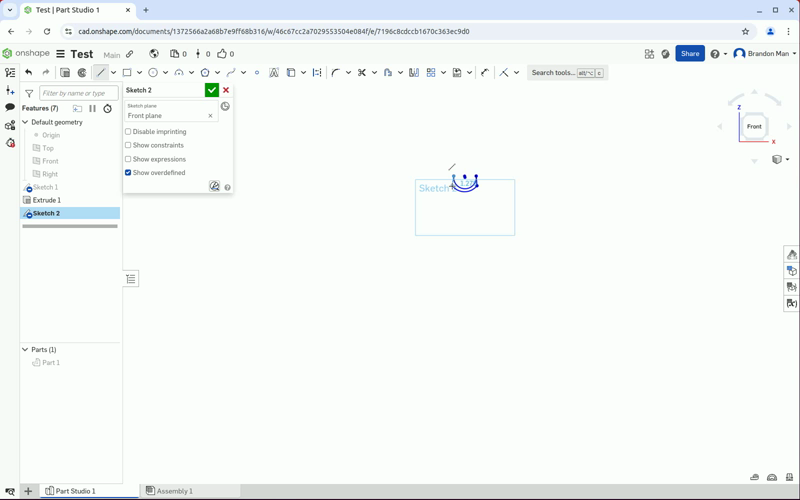
scroll(6)
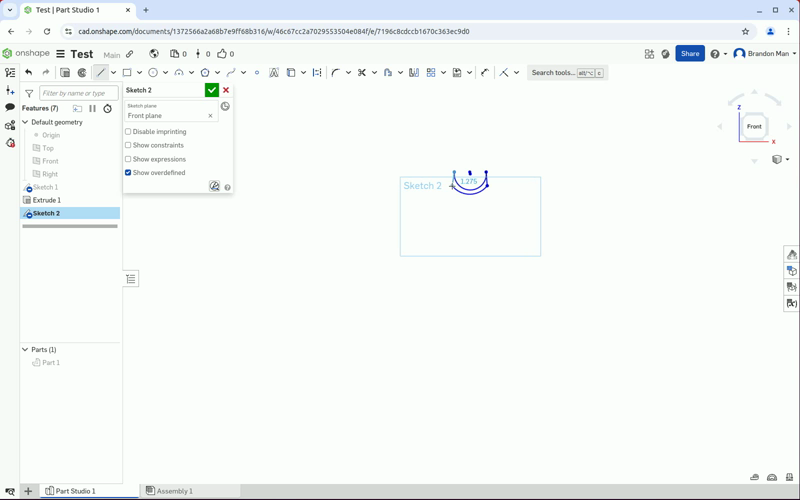
scroll(6)
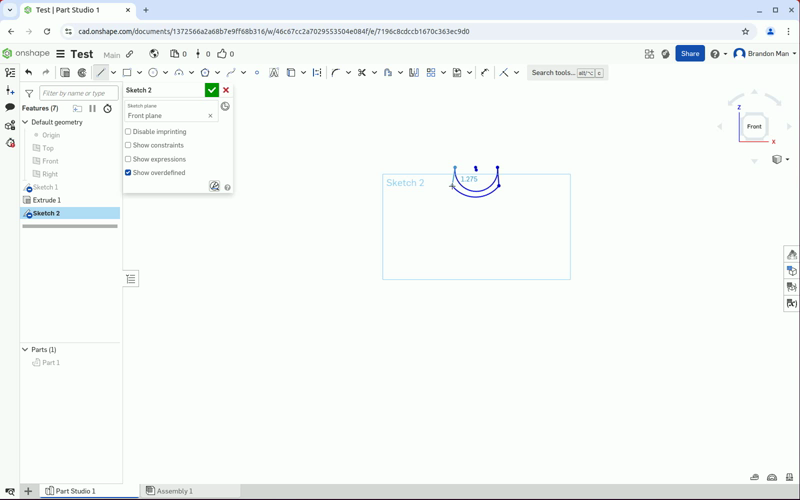
scroll(6)
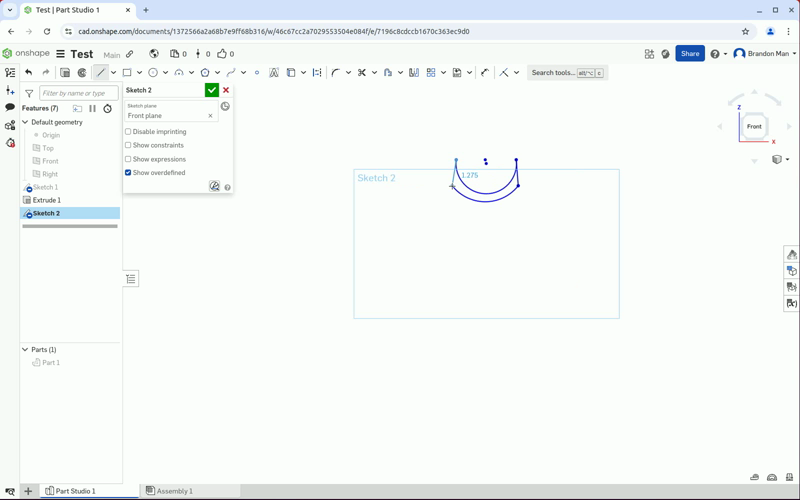
scroll(6)
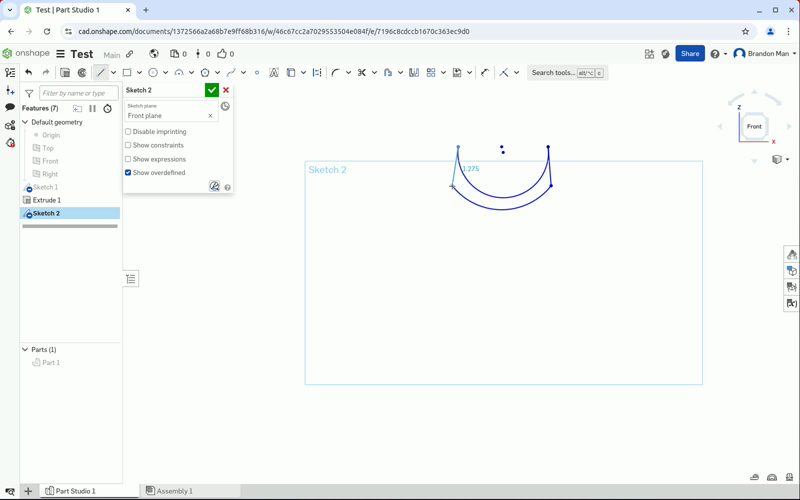
scroll(6)
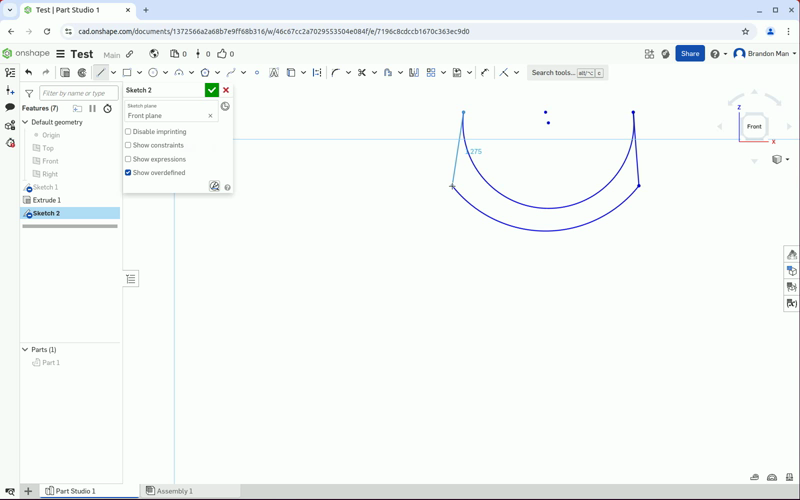
key_up(shift)
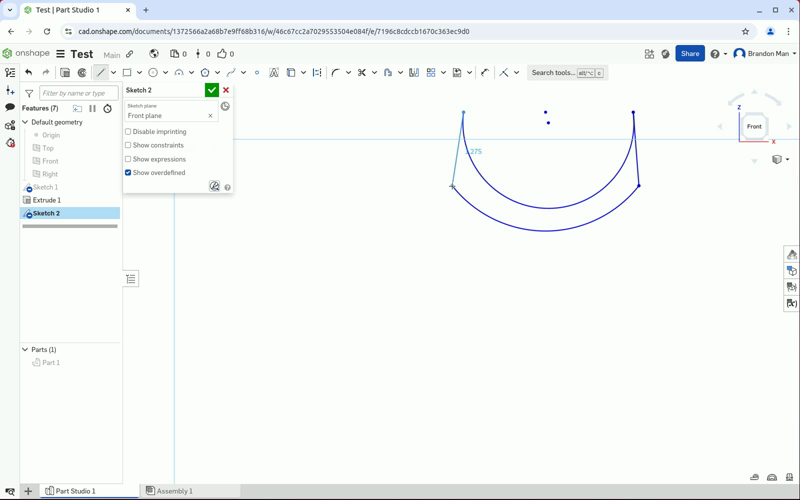
click(452, 185)
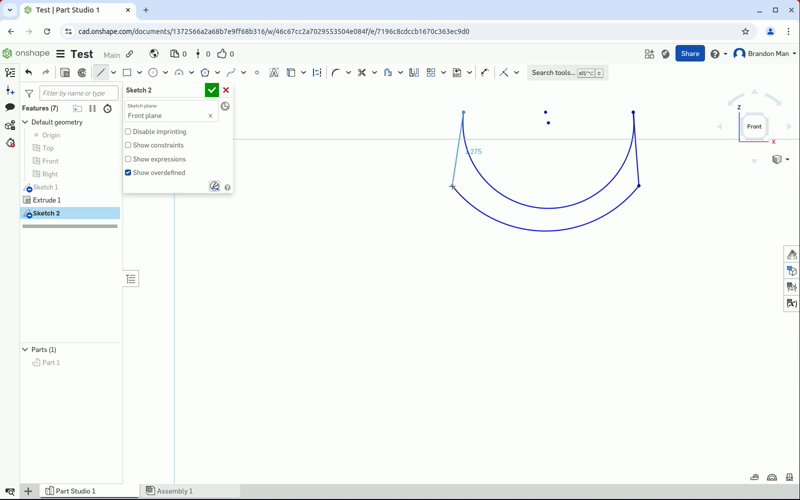
scroll(-6)
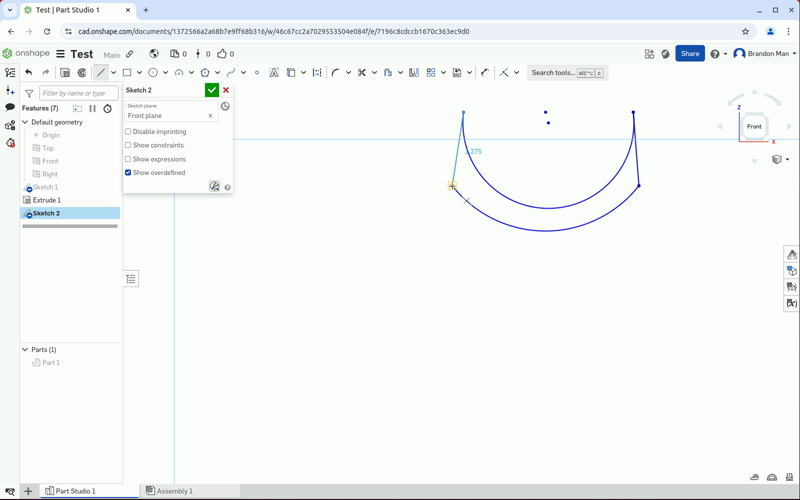
scroll(-6)
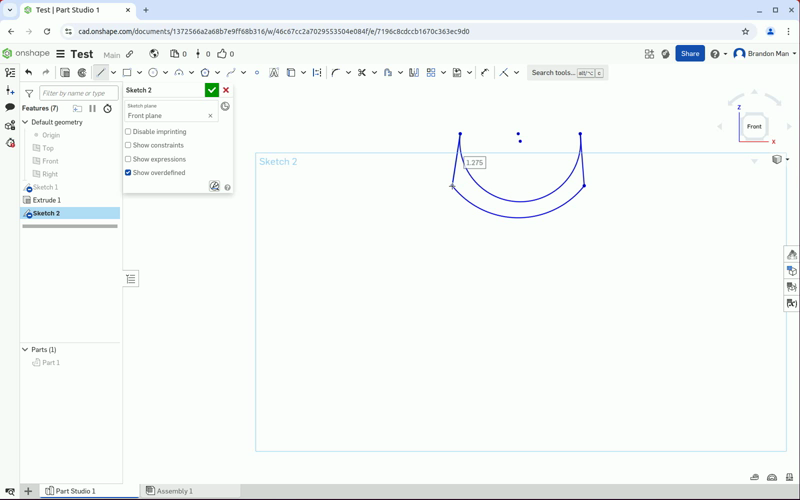
scroll(-6)
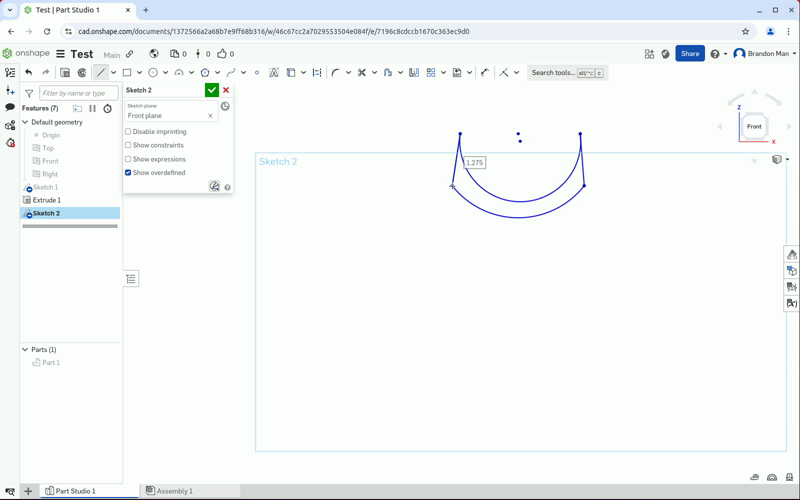
scroll(-6)
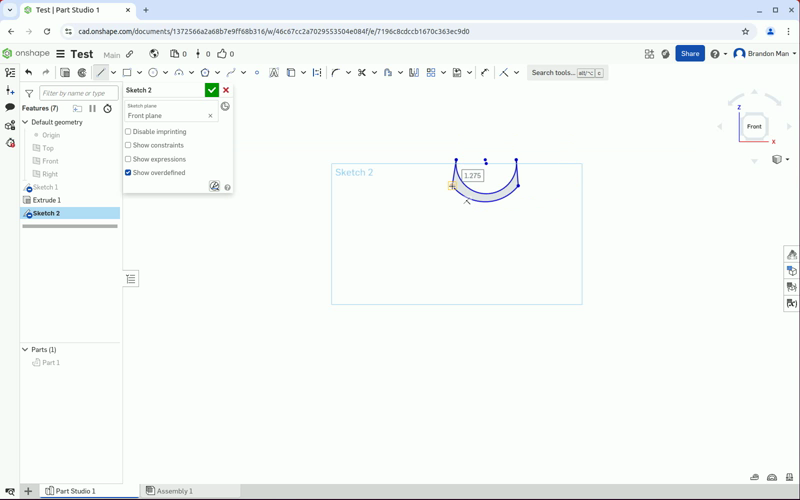
scroll(-6)
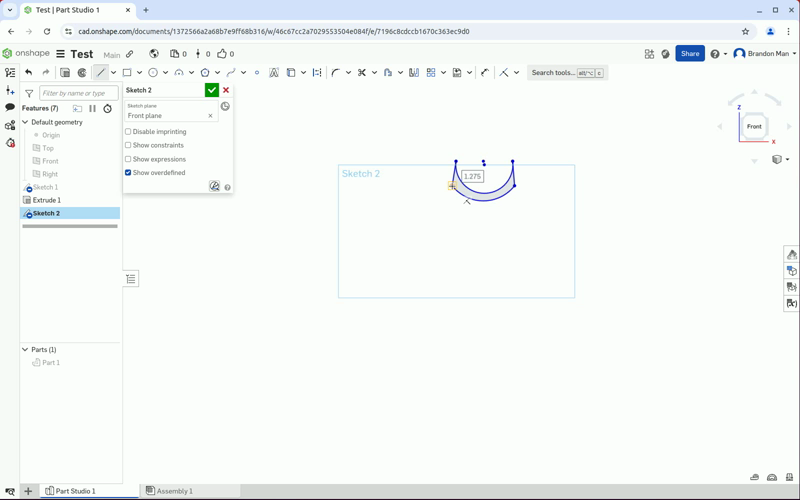
scroll(-6)
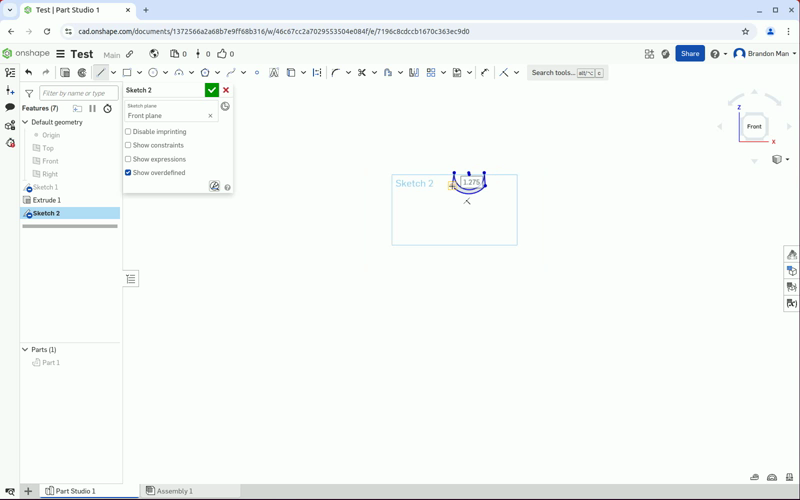
scroll(-6)
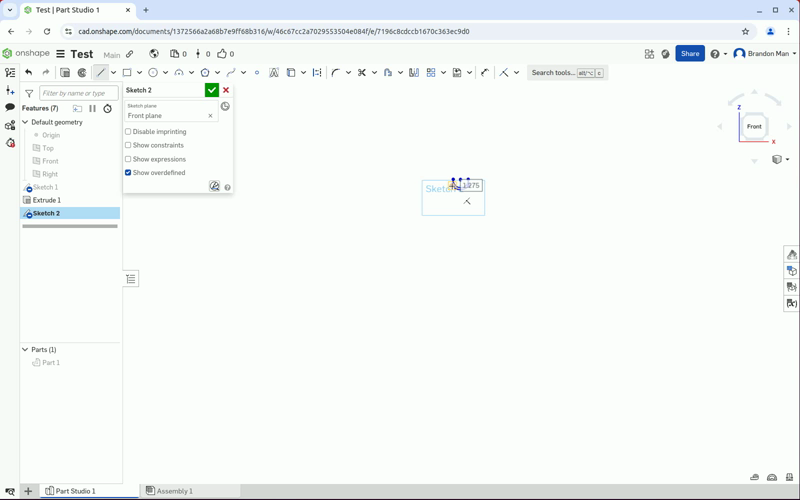
key(esc)
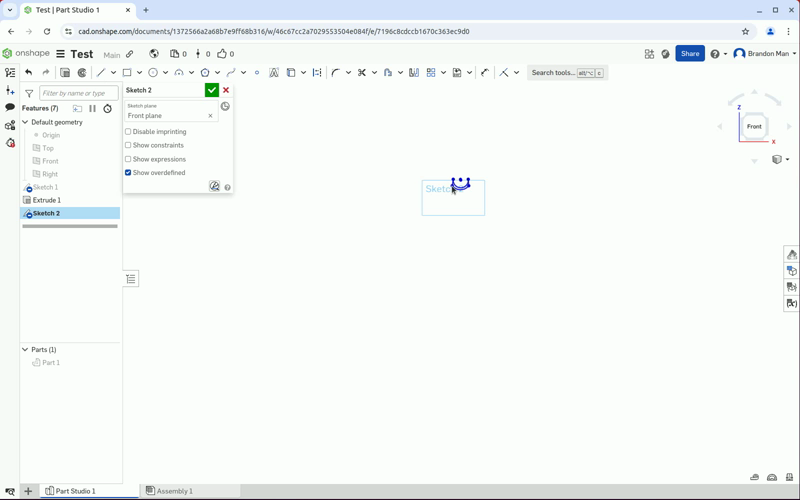
mouse_move(454, 187)
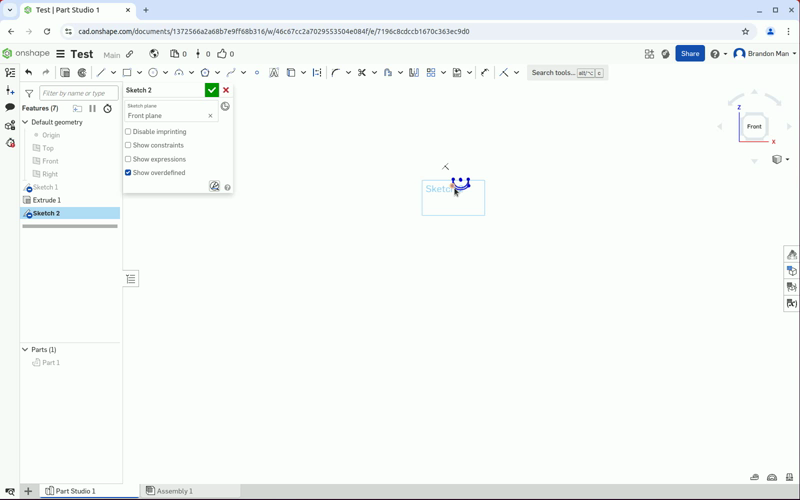
scroll(6)
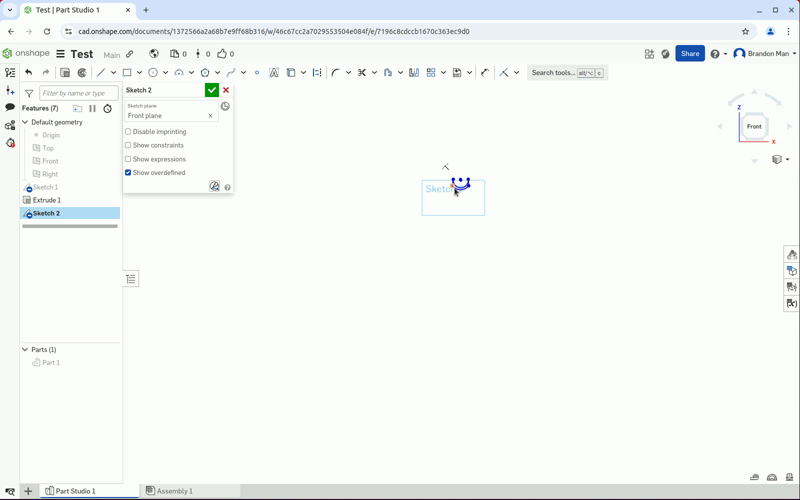
scroll(6)
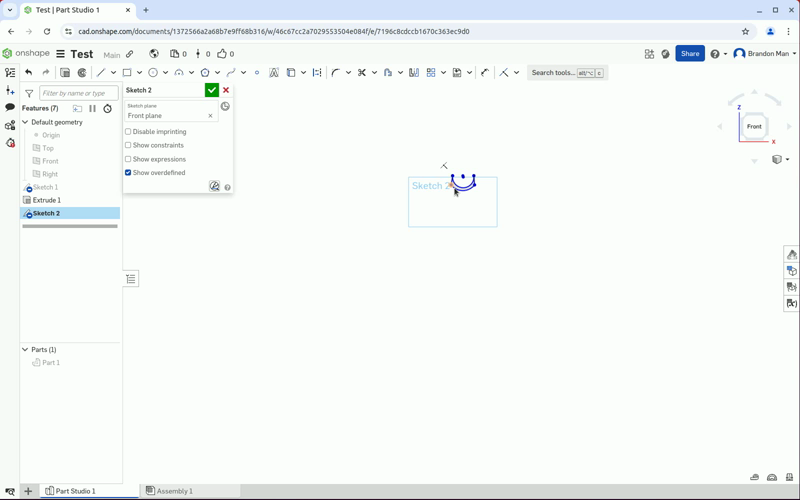
scroll(6)
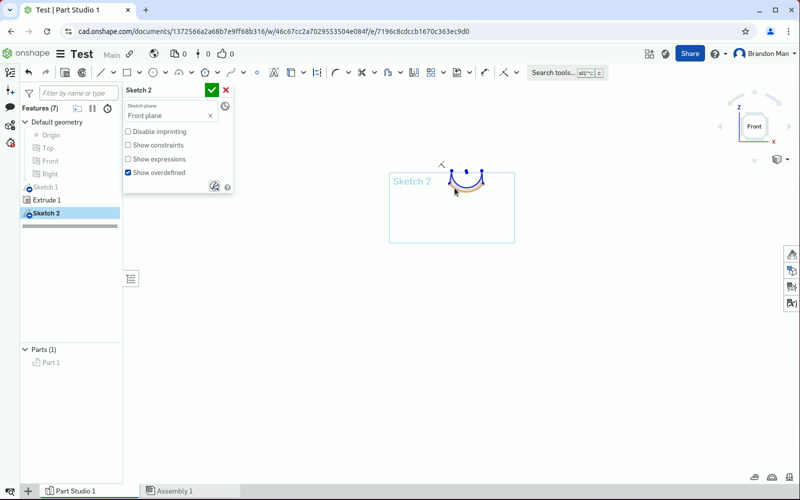
scroll(6)
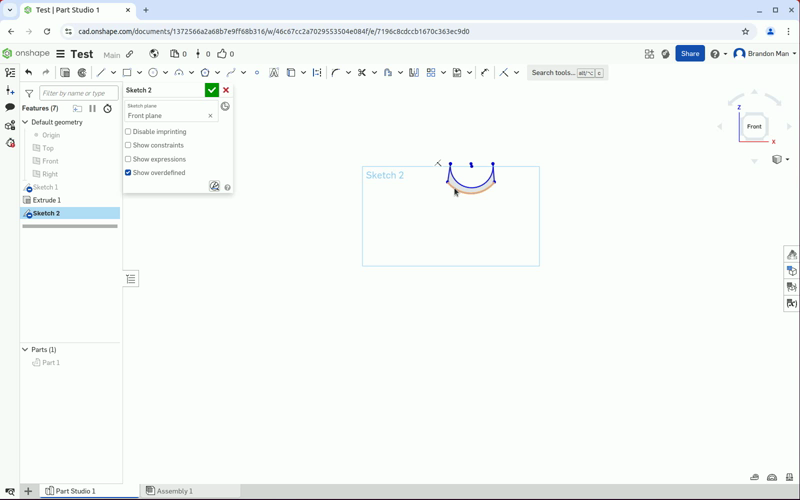
scroll(6)
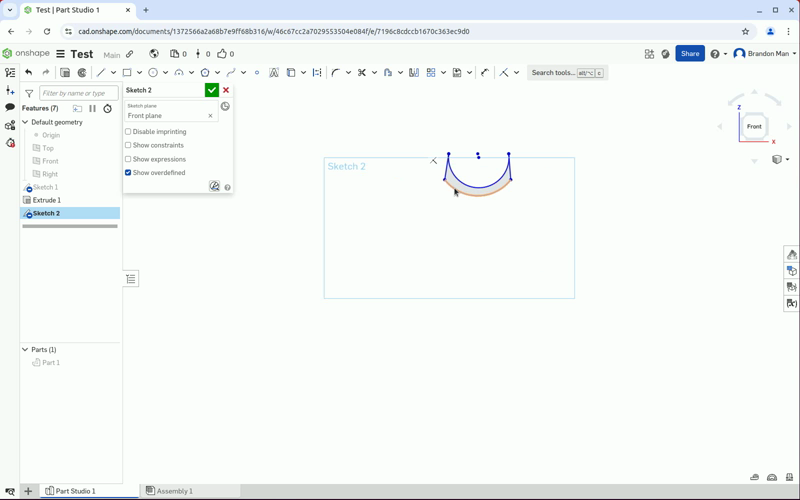
scroll(6)
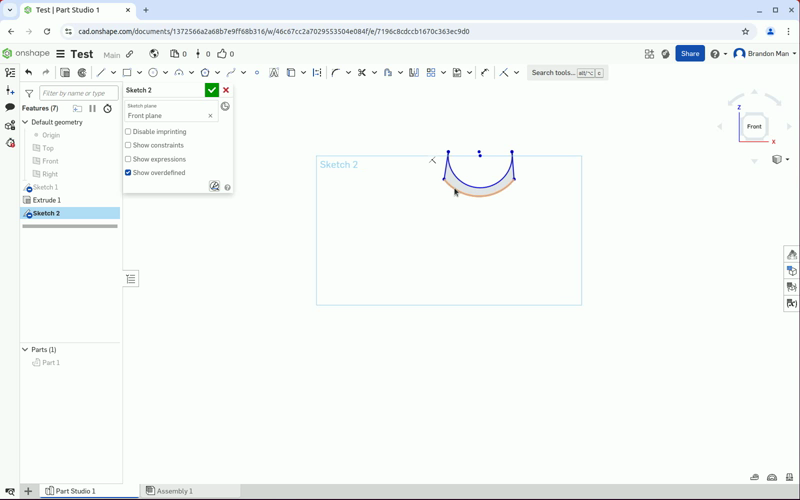
scroll(6)
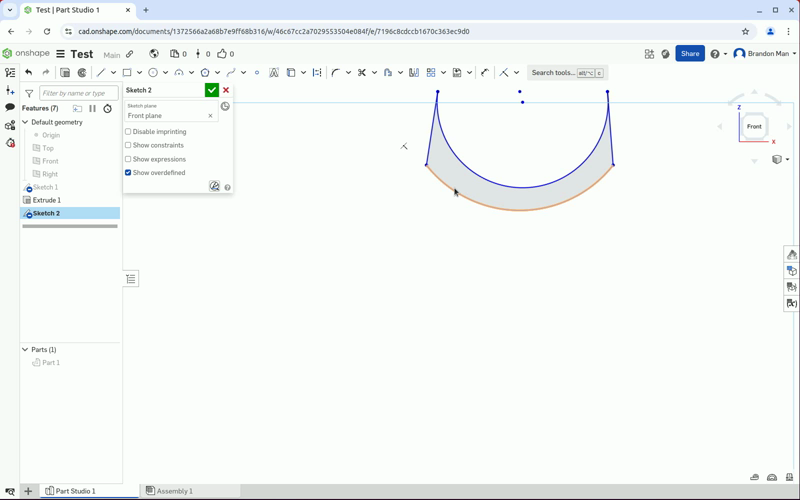
click(454, 187)
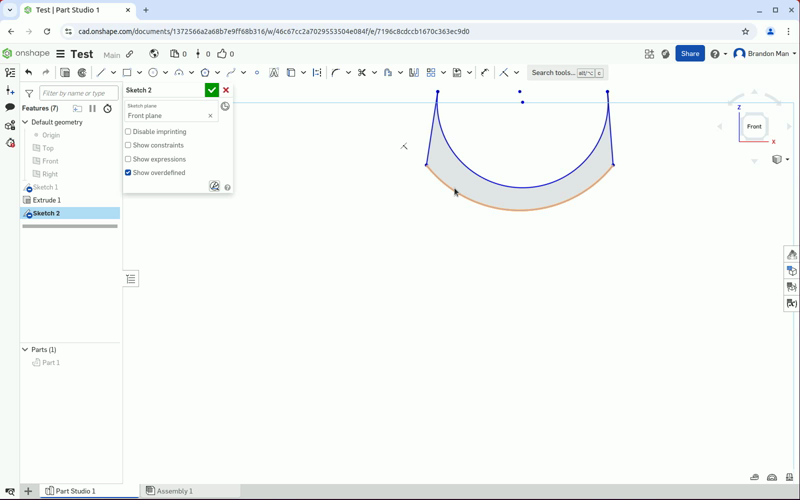
scroll(-6)
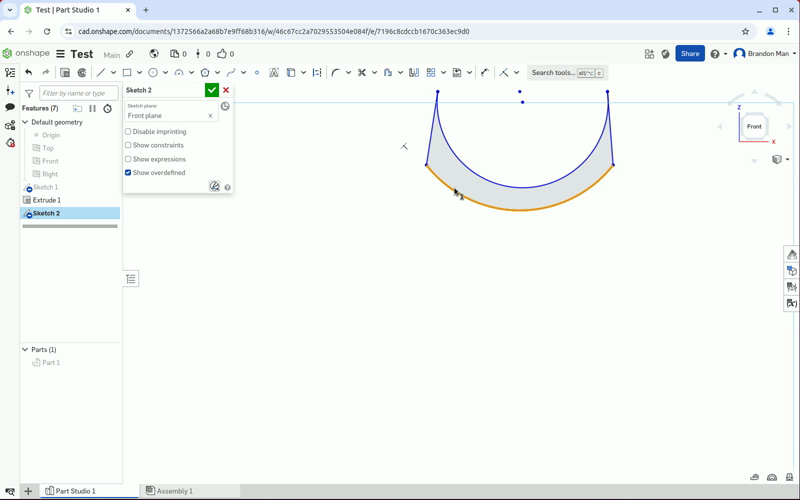
scroll(-6)
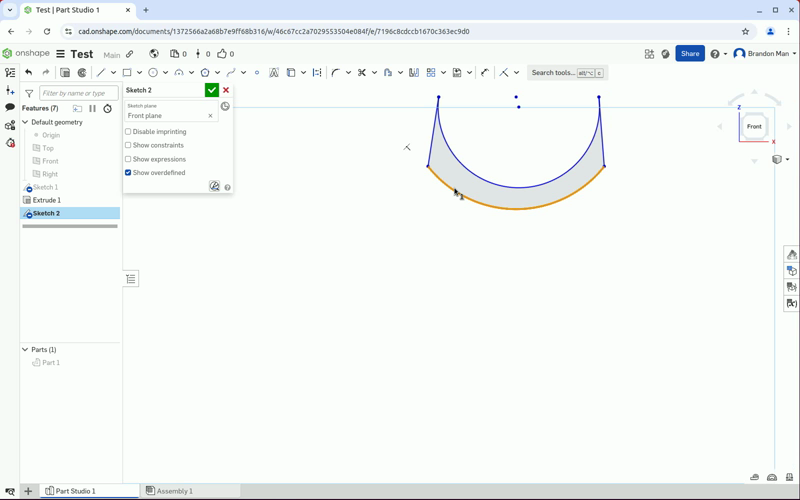
scroll(-6)
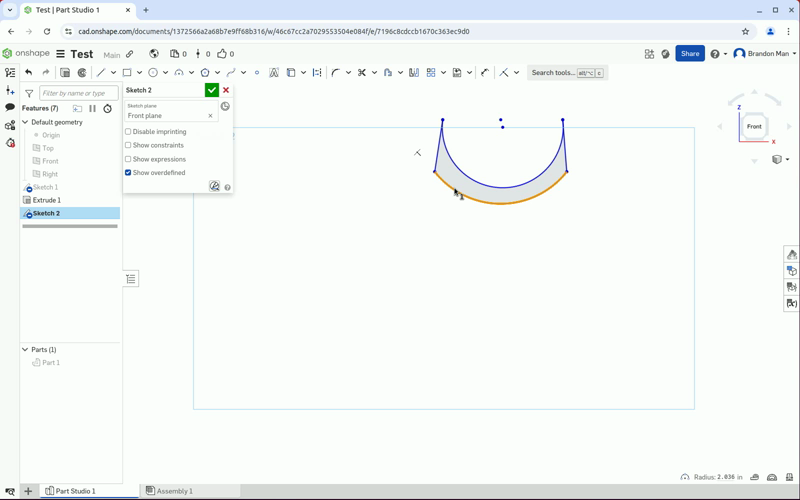
scroll(-6)
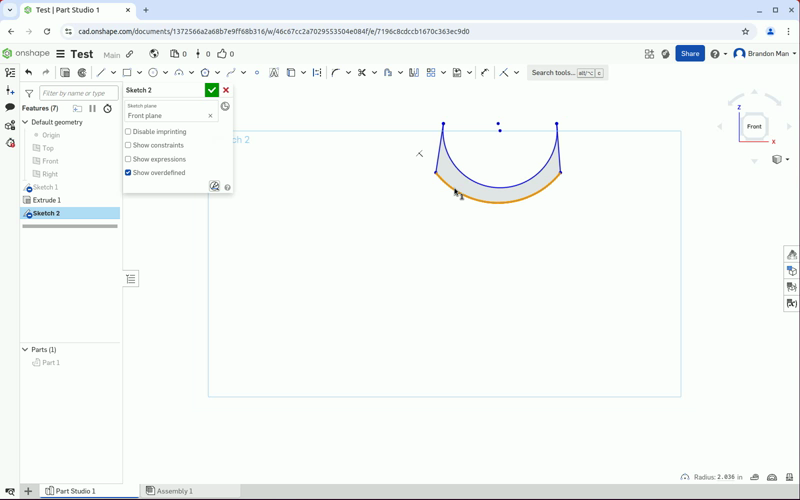
scroll(-6)
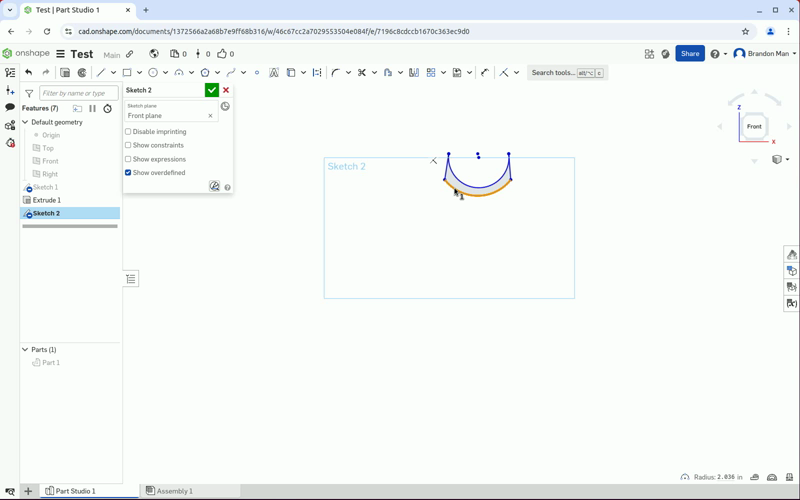
scroll(-6)
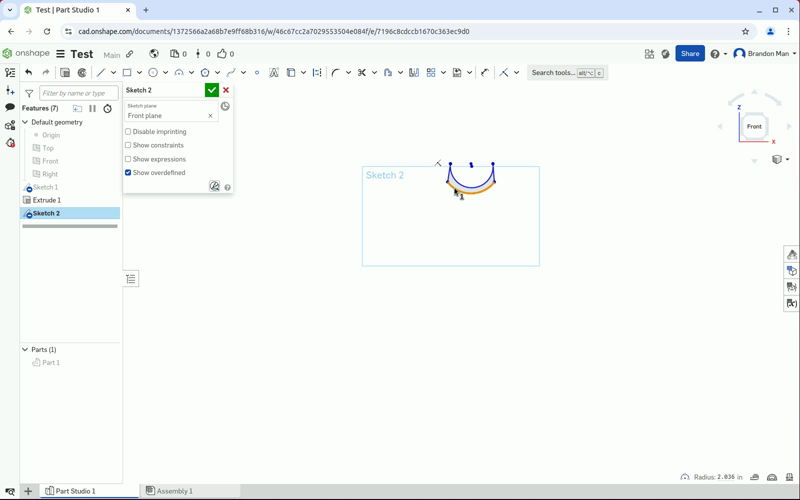
scroll(-6)
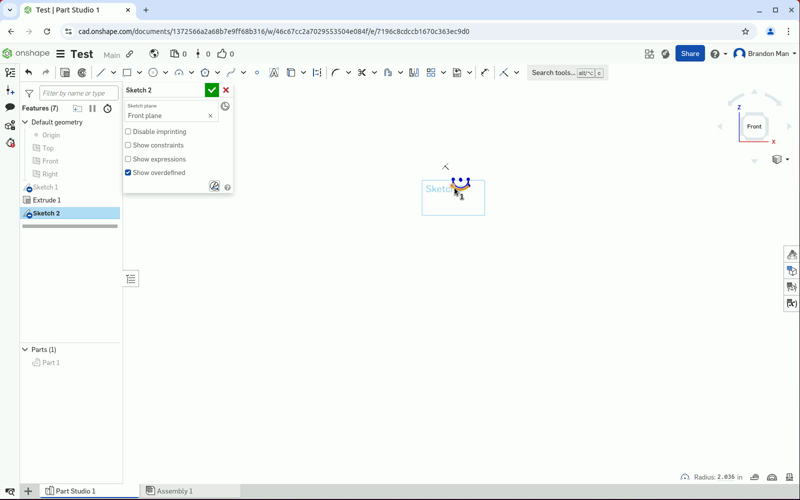
mouse_move(73, 352)
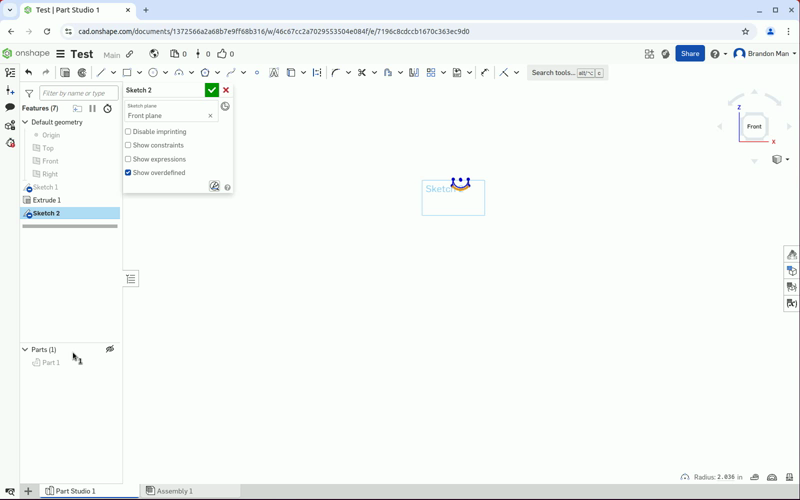
key(shift+y)
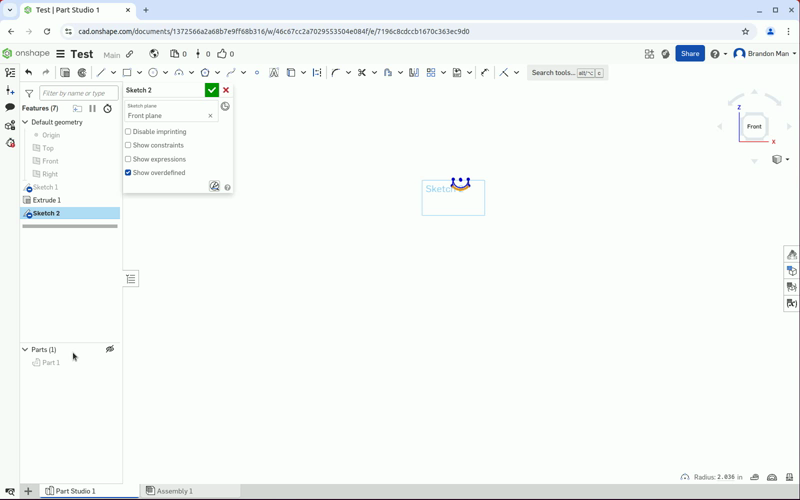
key(shift+e)
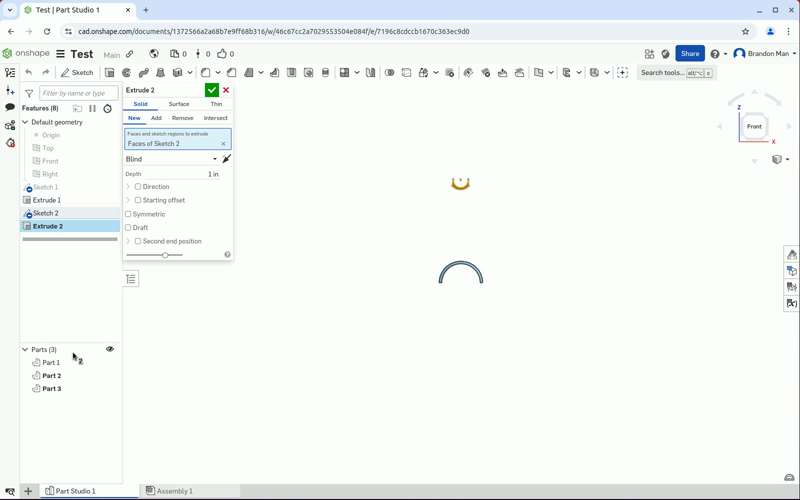
mouse_move(143, 106)
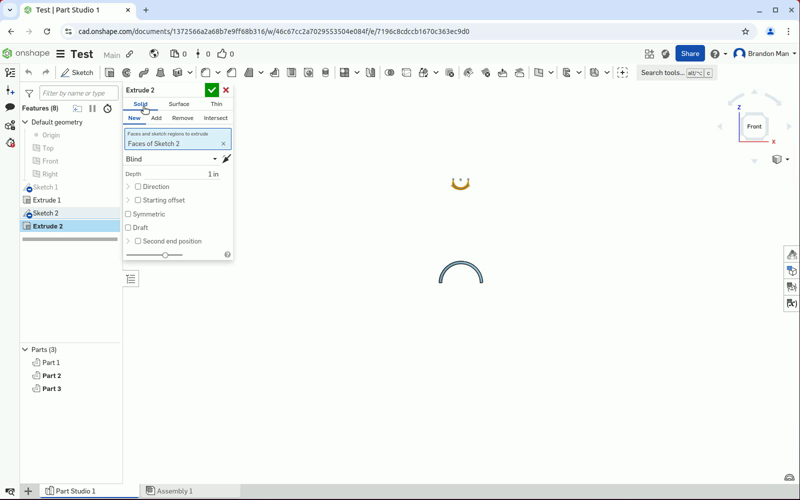
click(143, 106)
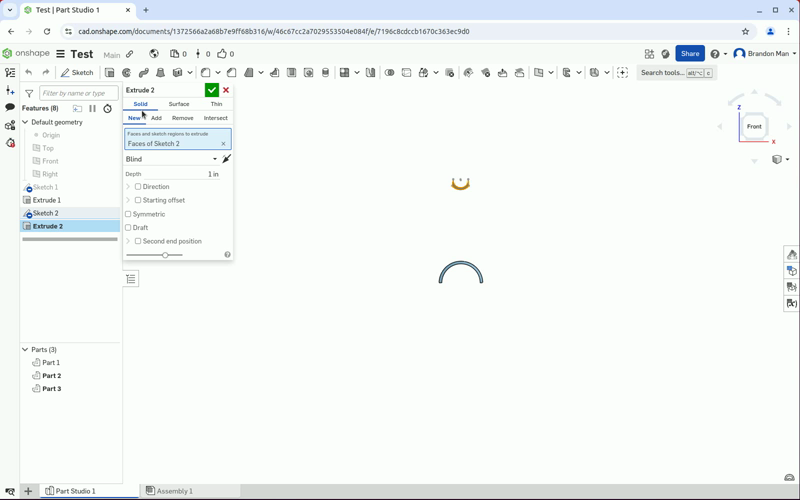
mouse_move(137, 120)
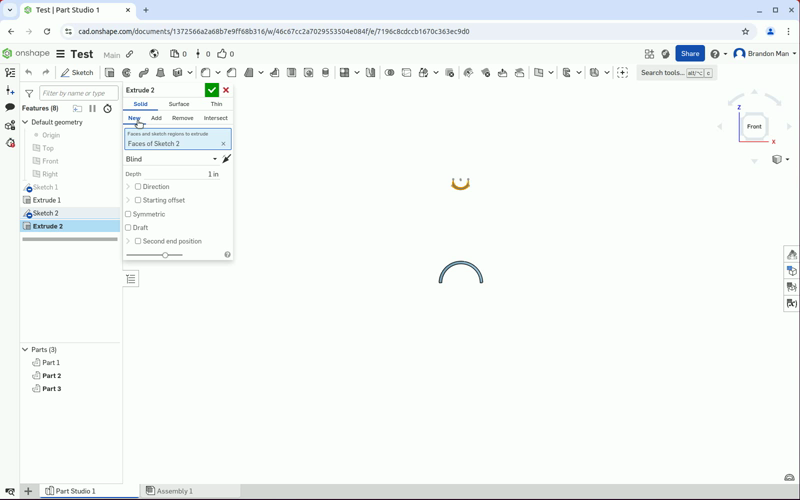
click(137, 120)
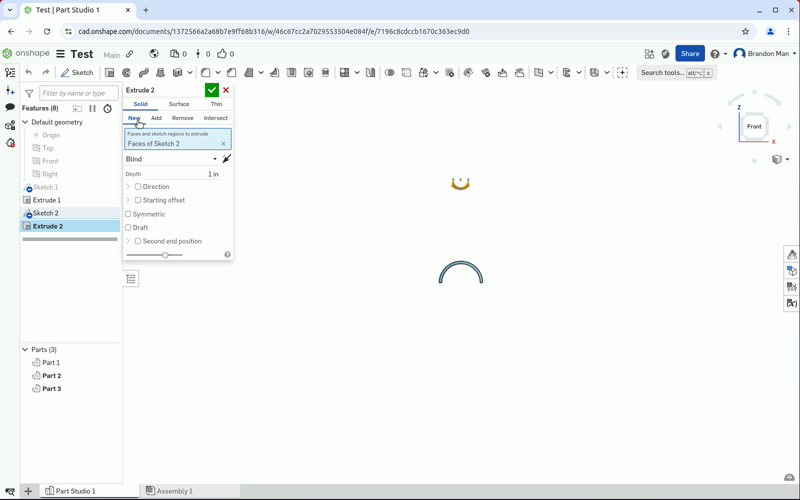
key(tab, 4)
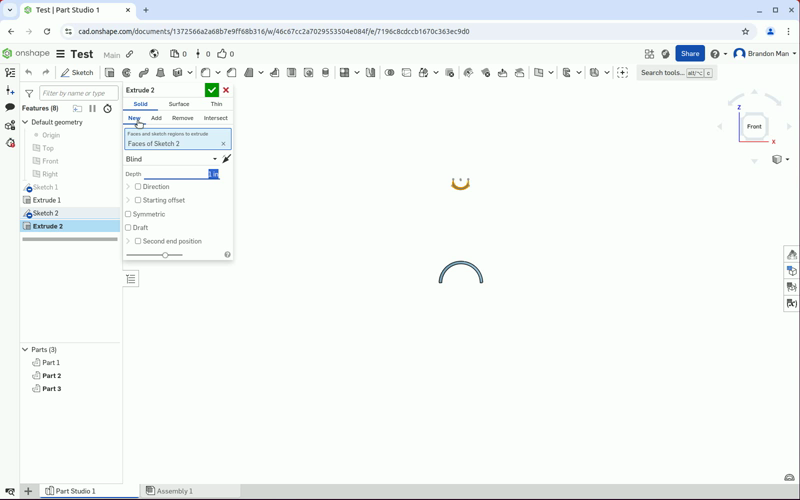
text(3.37)
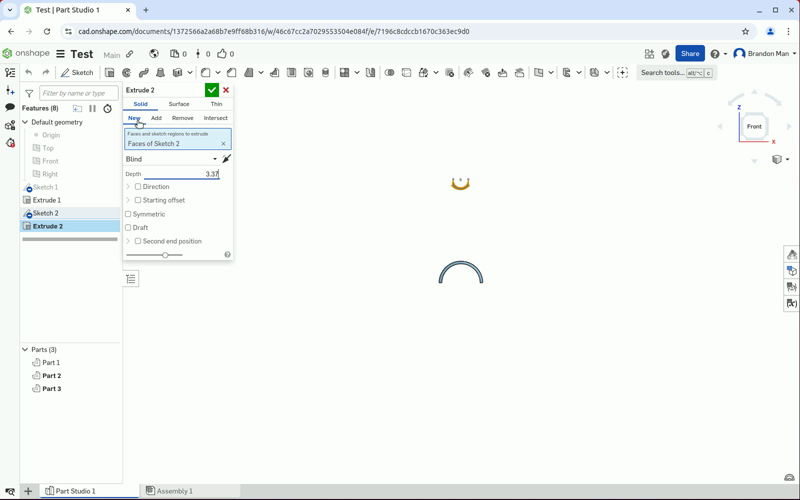
key(tab, 3)
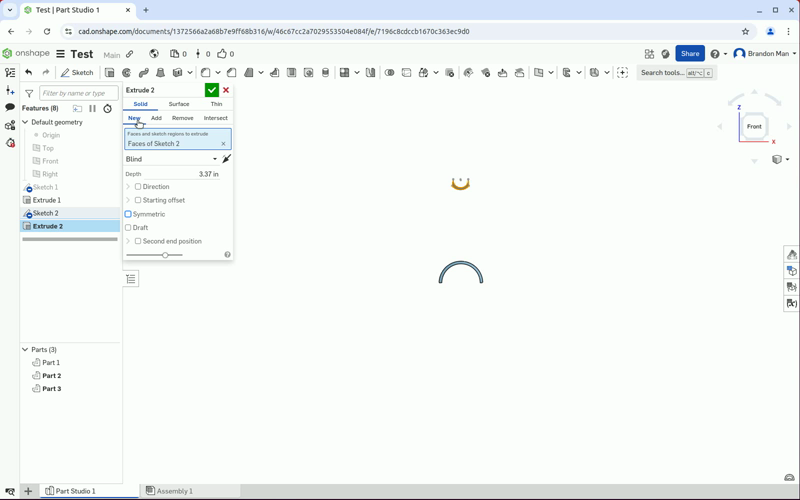
key(space)
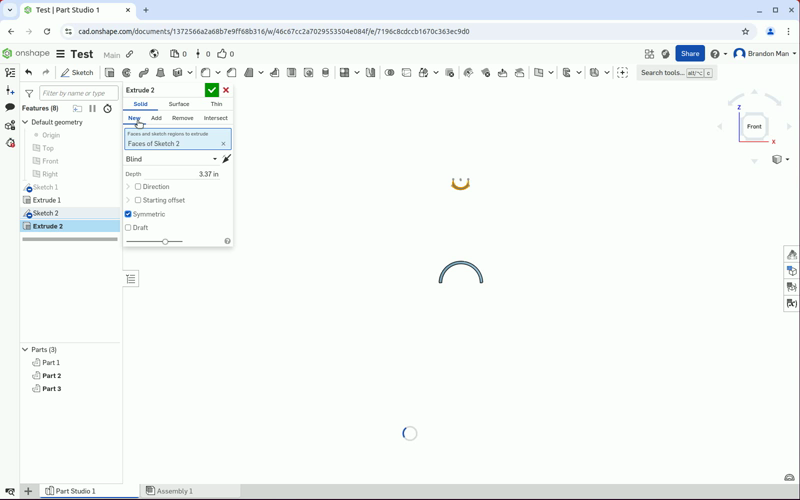
key(enter)
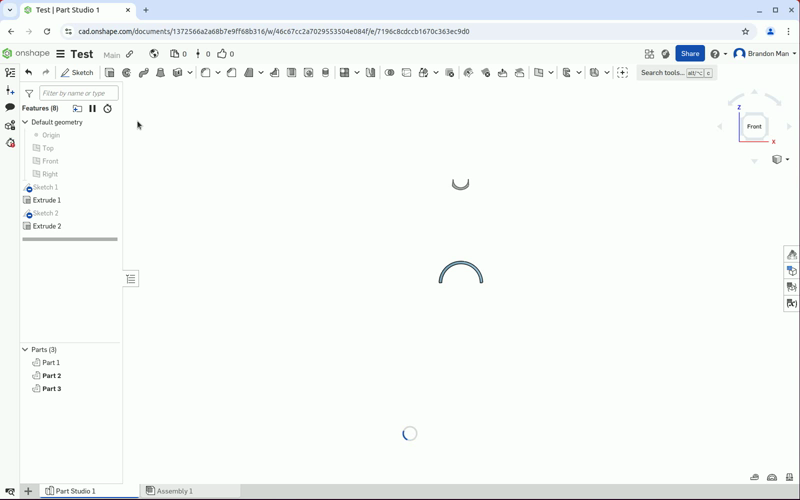
key(shift+h)
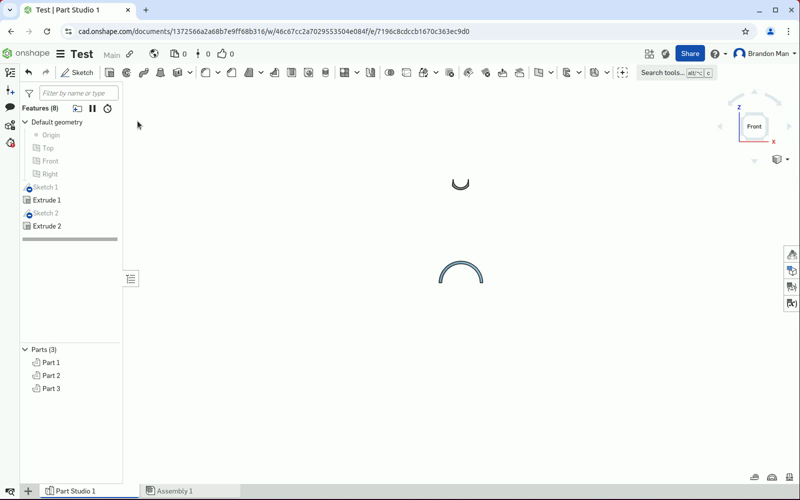
key(shift+h)
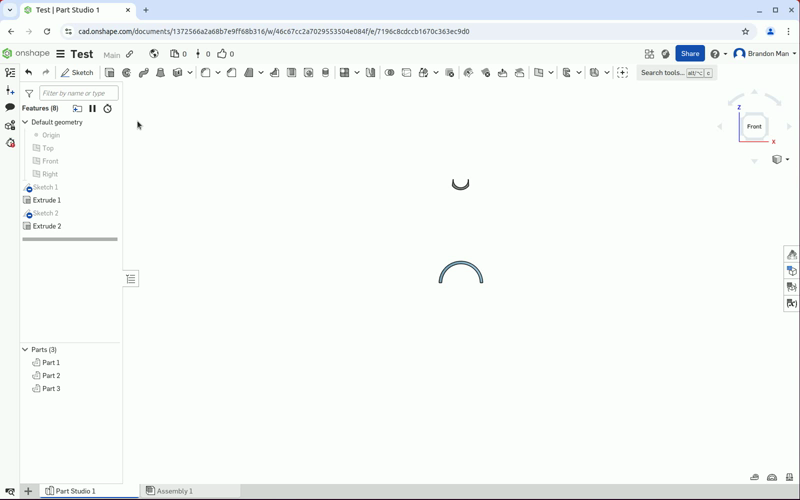
mouse_move(73, 189)
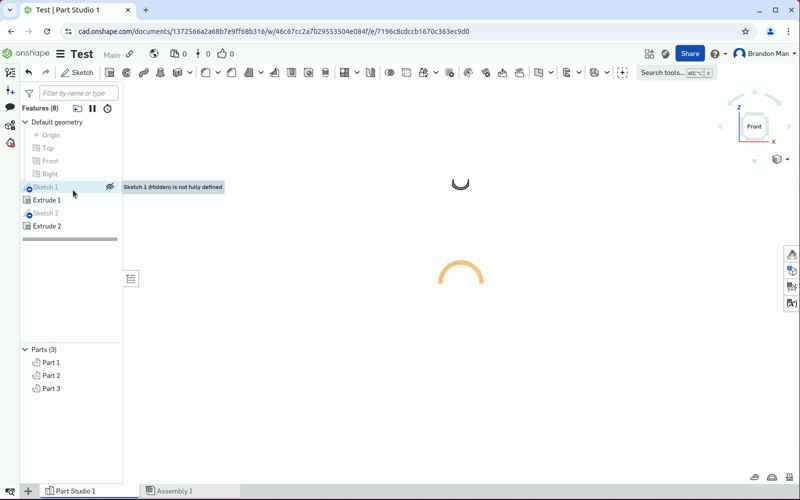
click(73, 189)
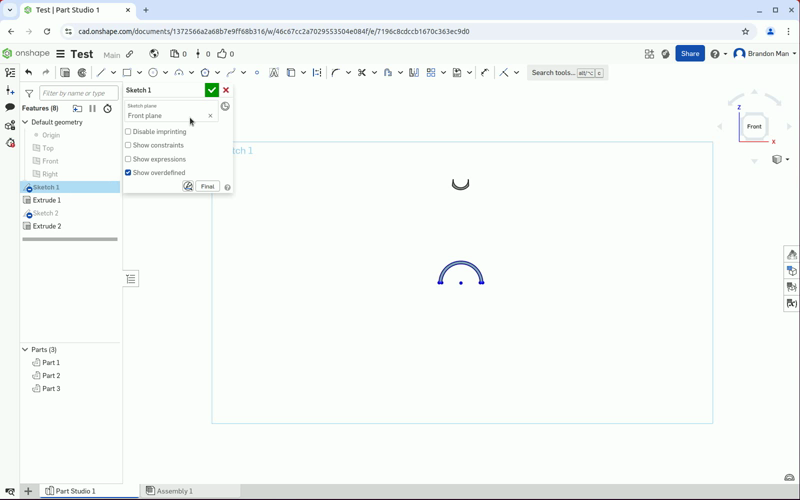
mouse_move(229, 92)
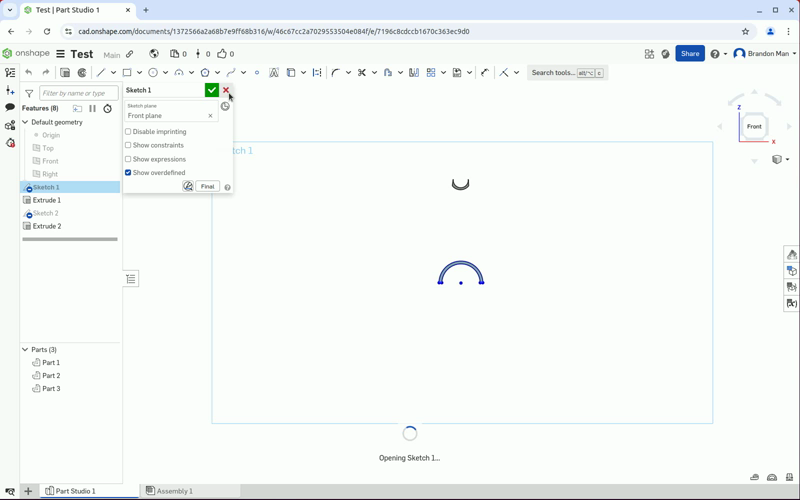
click(229, 92)
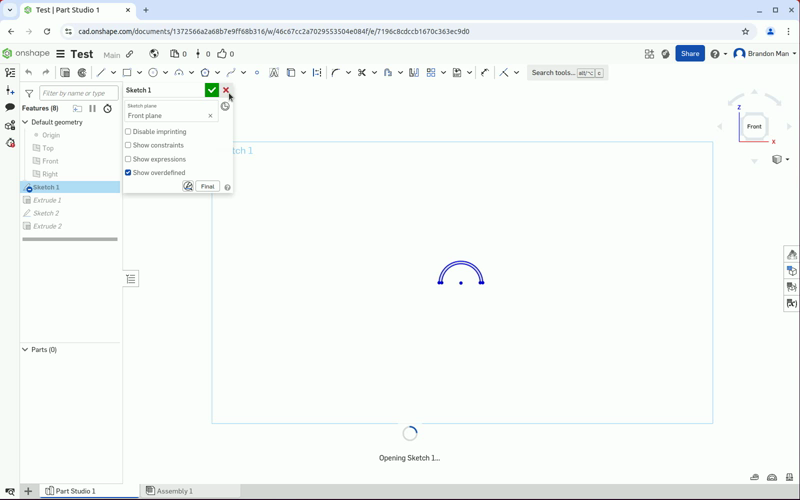
key(shift+s)
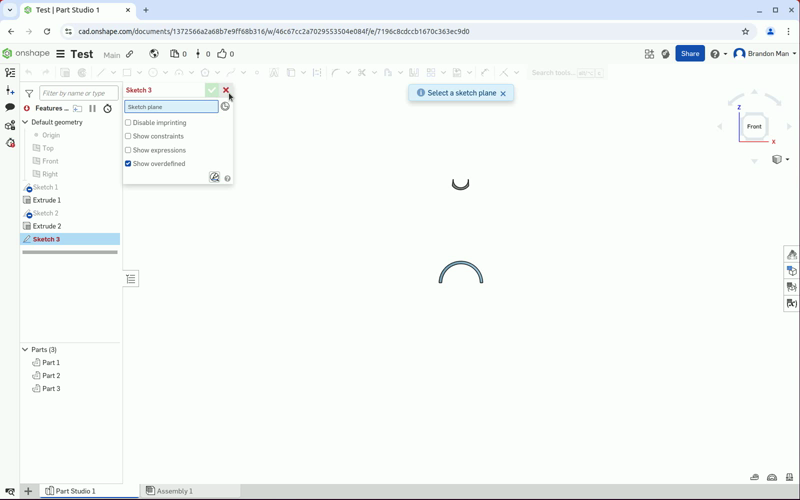
mouse_move(73, 163)
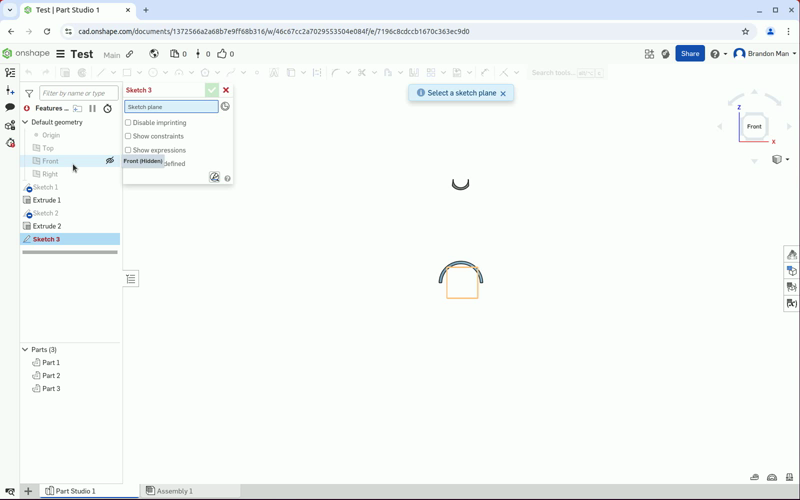
click(73, 163)
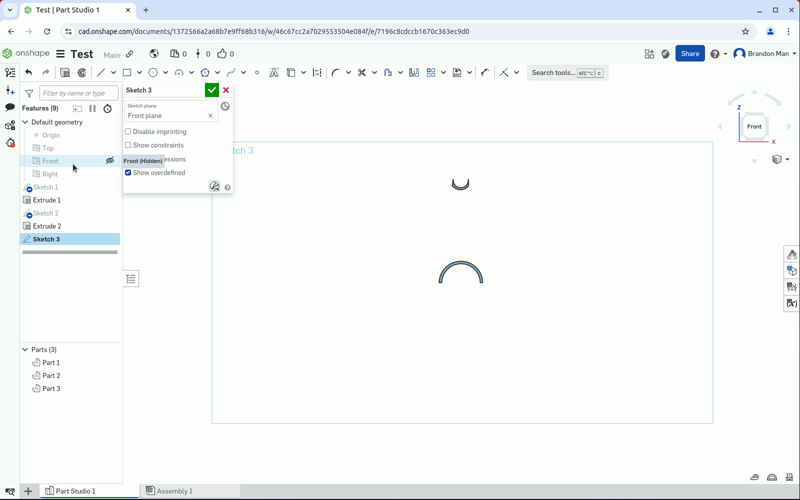
mouse_move(73, 352)
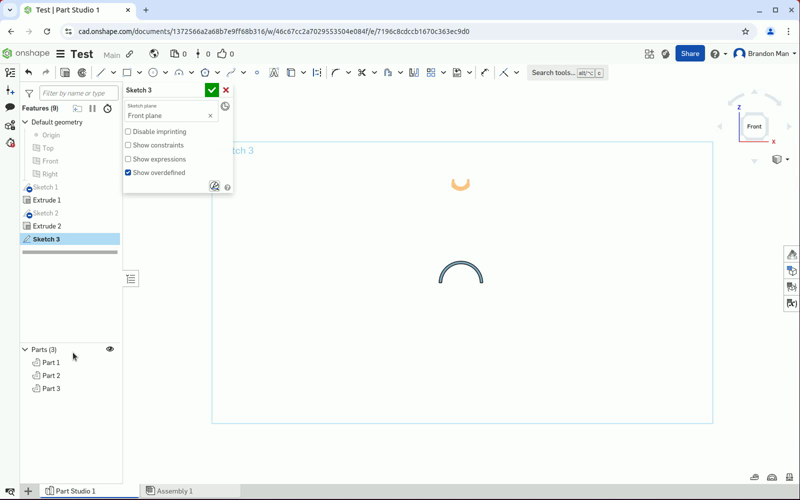
key(y)
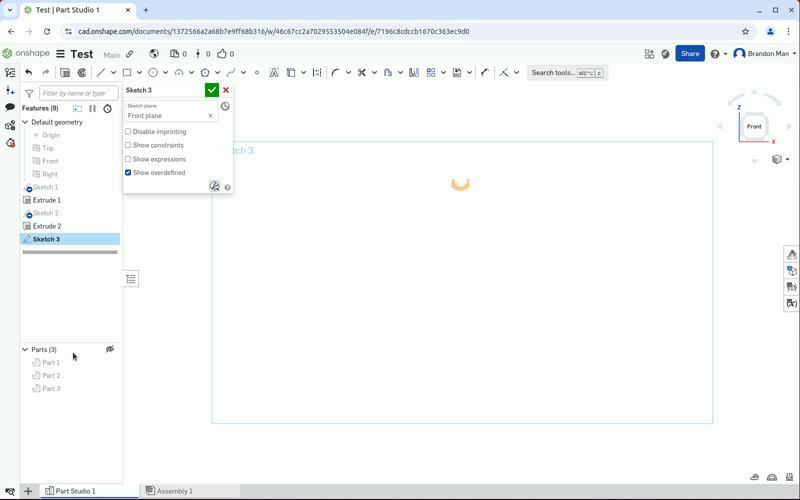
key(a)
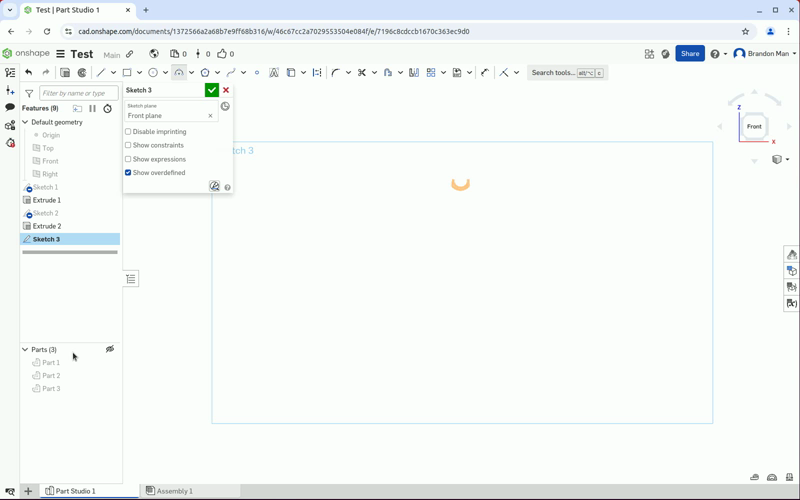
key_down(shift)
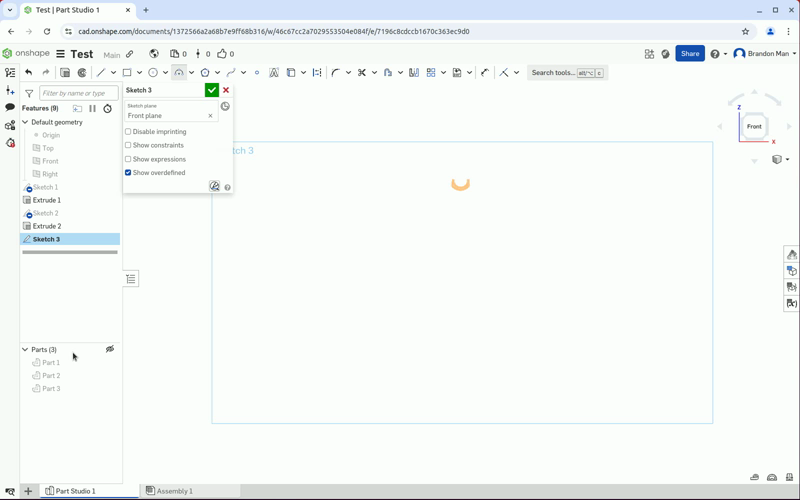
mouse_move(452, 185)
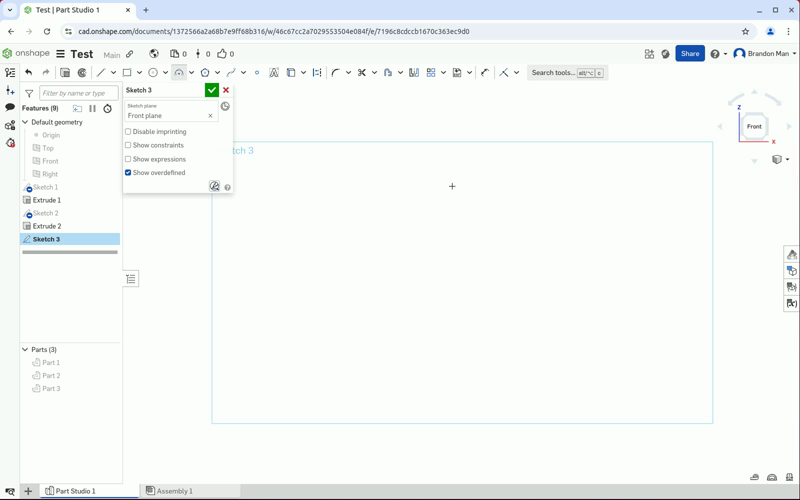
click(452, 185)
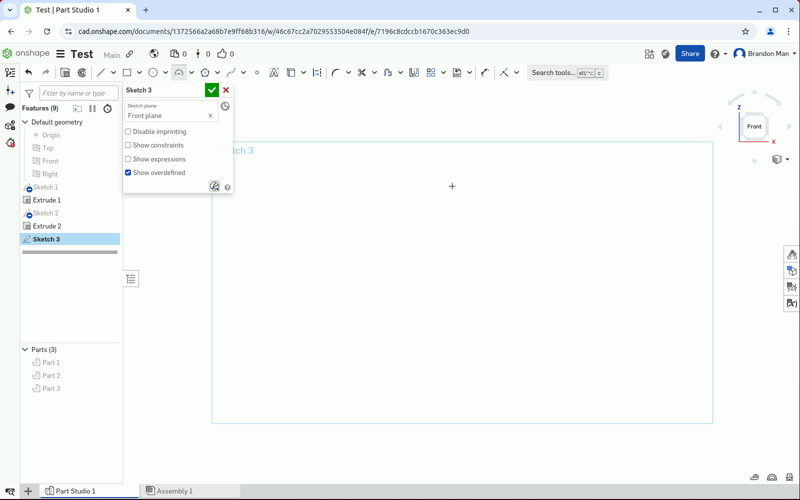
key_up(shift)
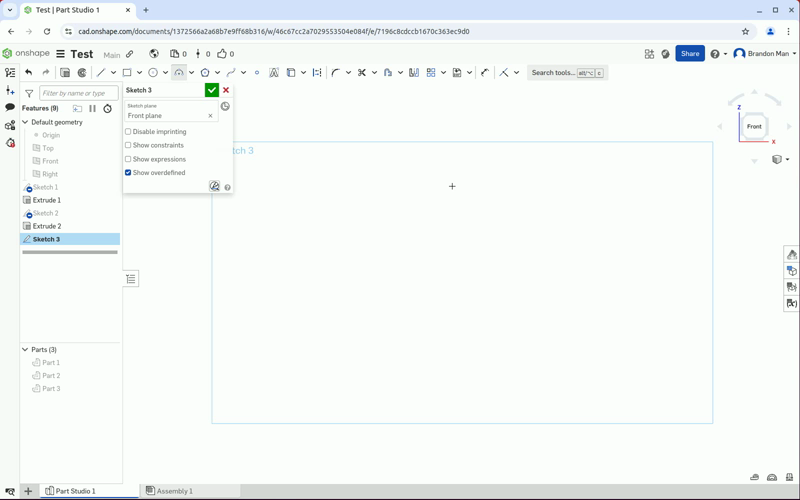
key_down(shift)
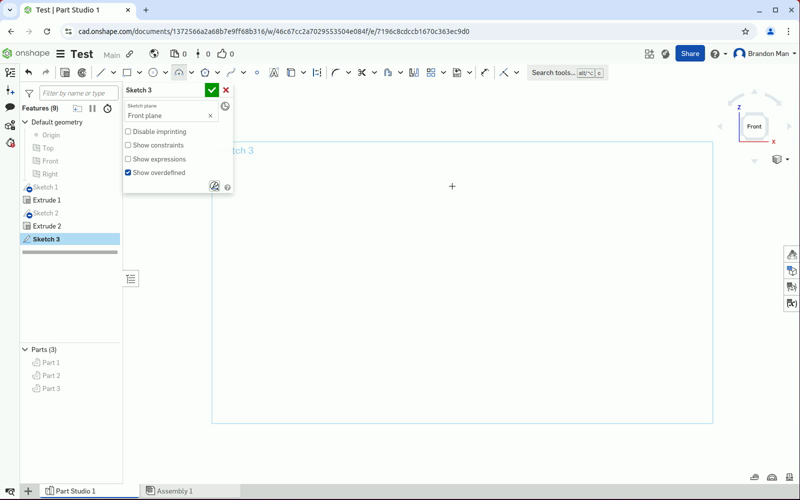
mouse_move(468, 185)
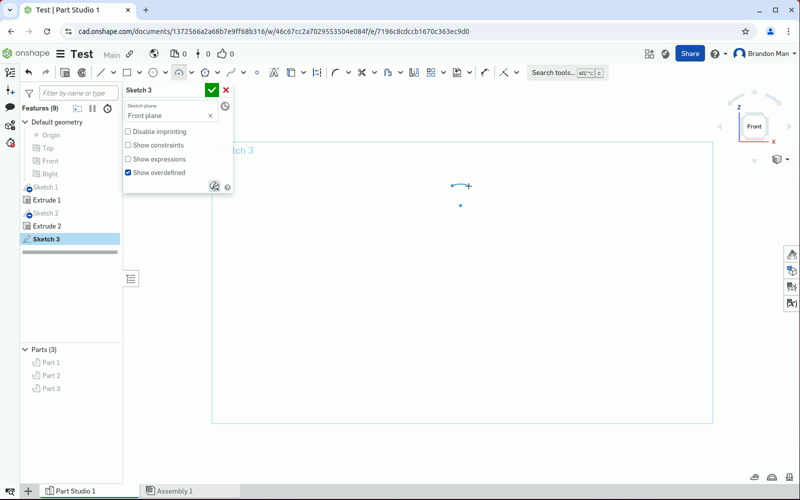
click(468, 185)
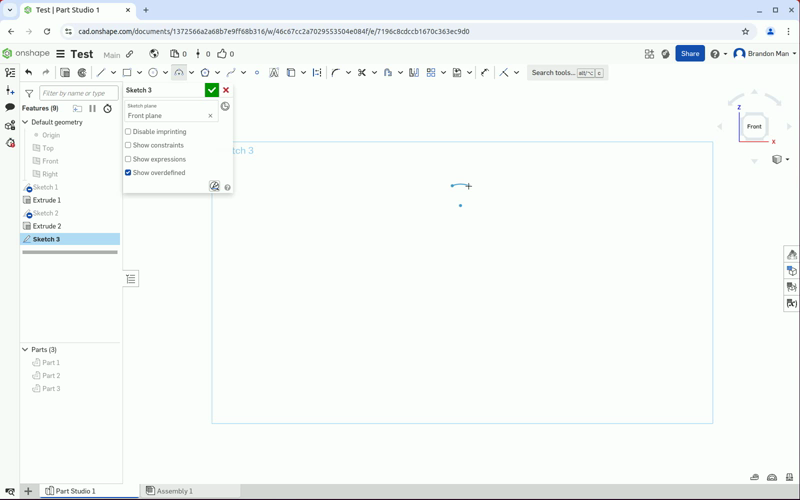
mouse_move(460, 169)
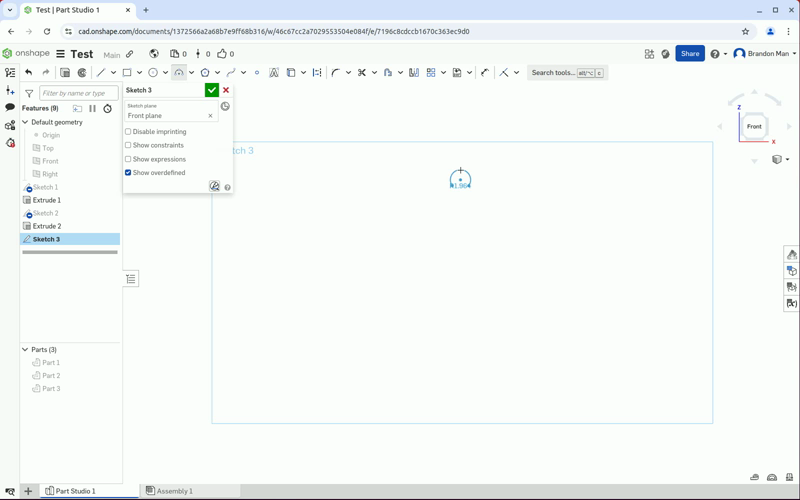
click(460, 169)
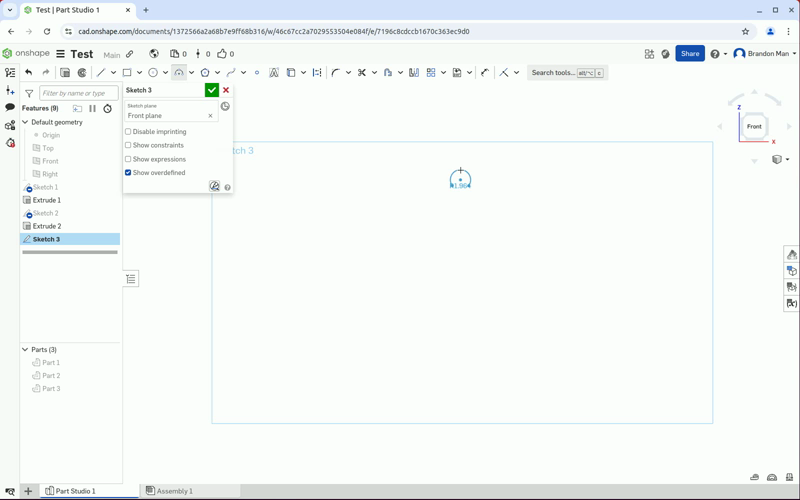
key_up(shift)
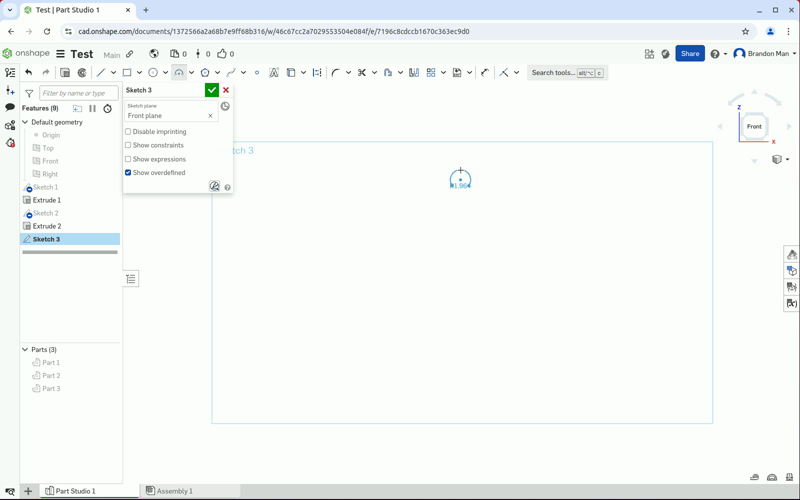
key(esc)
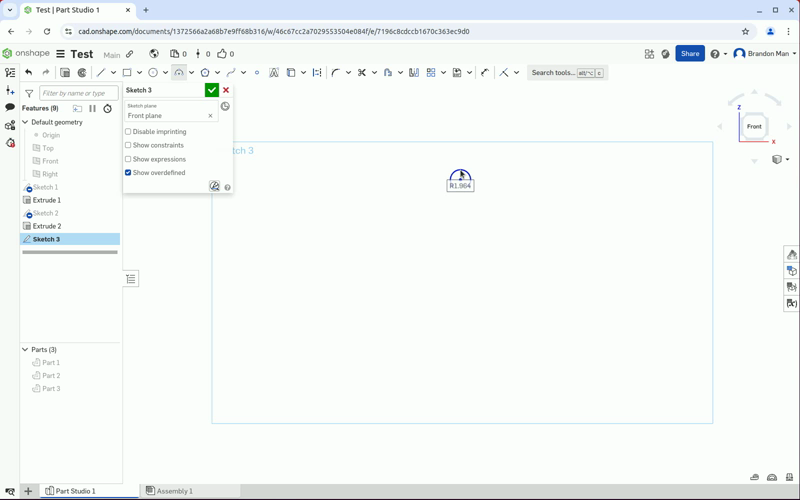
key(l)
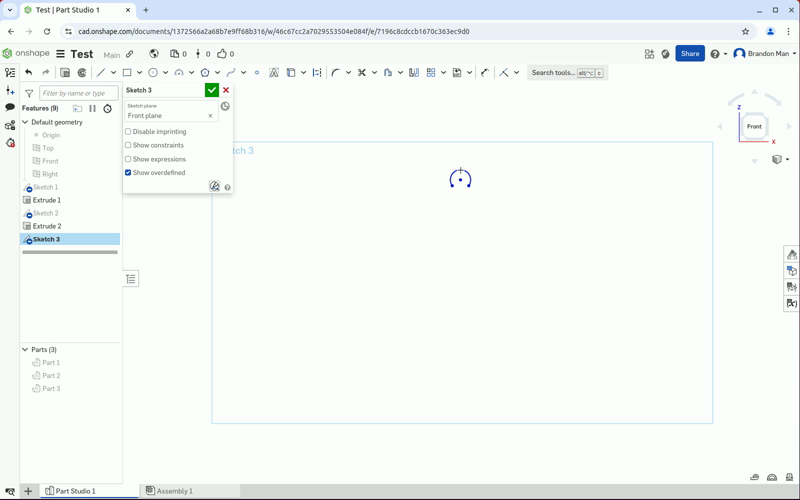
mouse_move(468, 185)
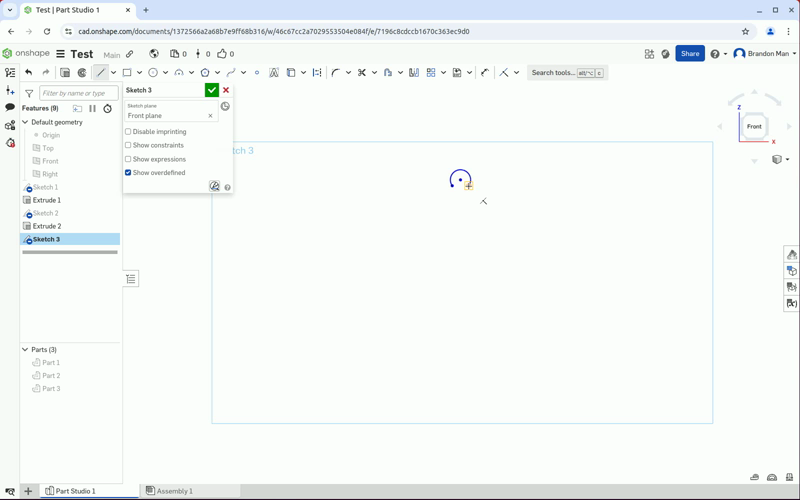
click(468, 185)
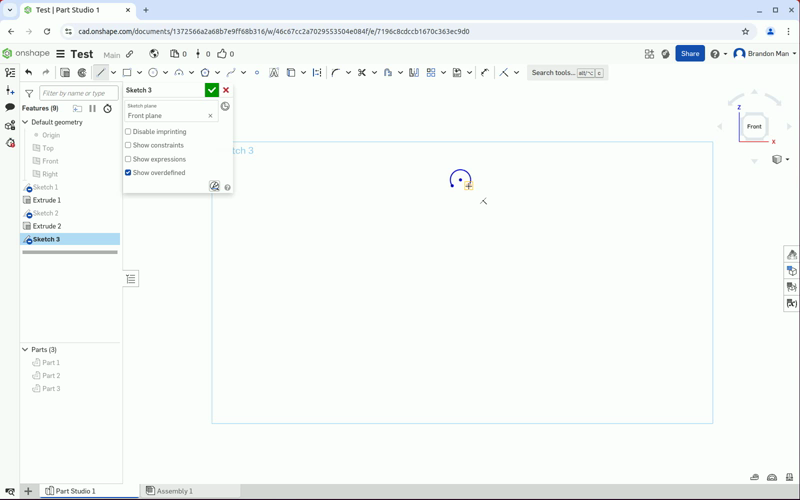
key_down(shift)
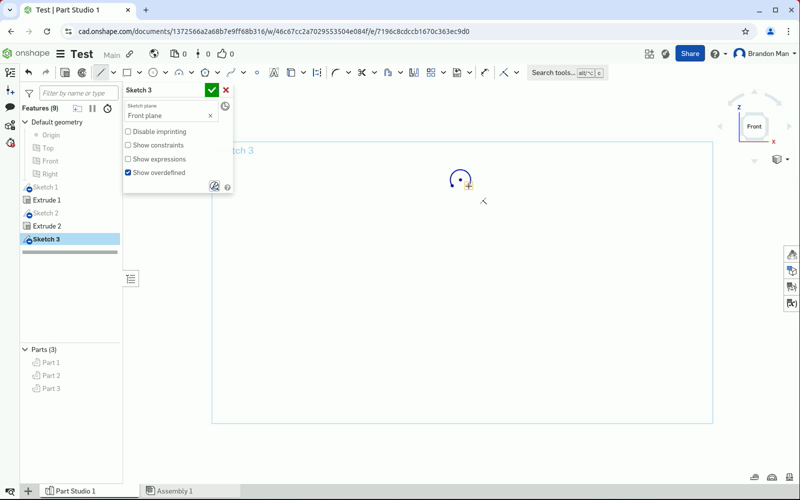
mouse_move(498, 185)
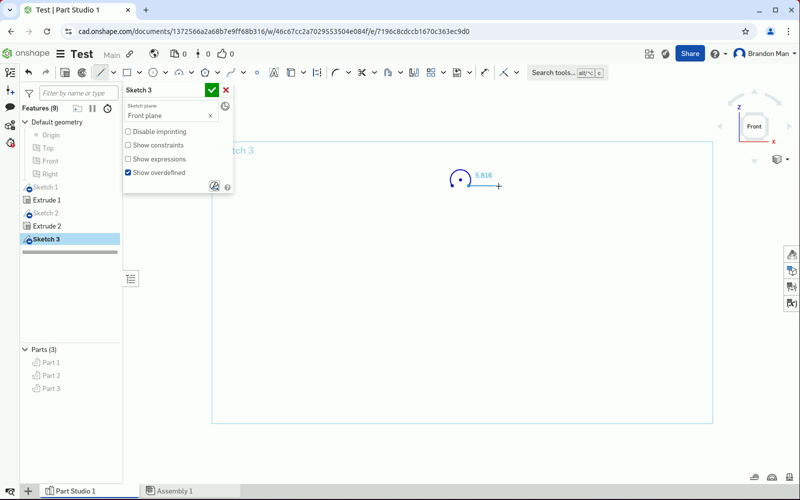
mouse_move(468, 179)
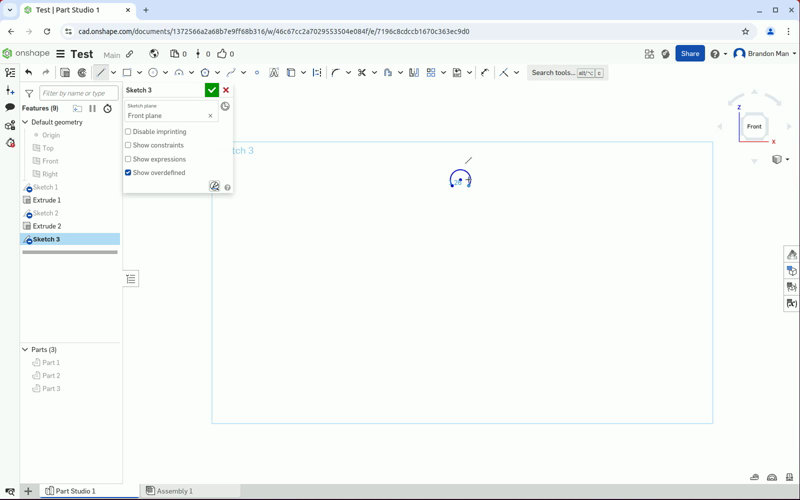
scroll(6)
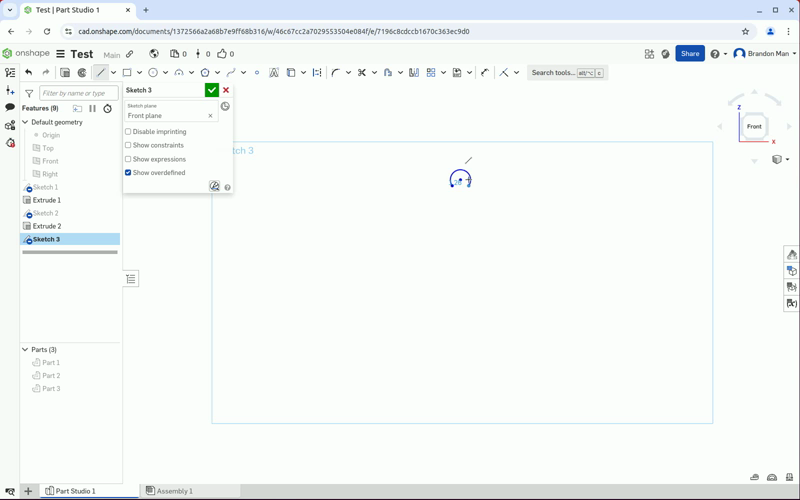
scroll(6)
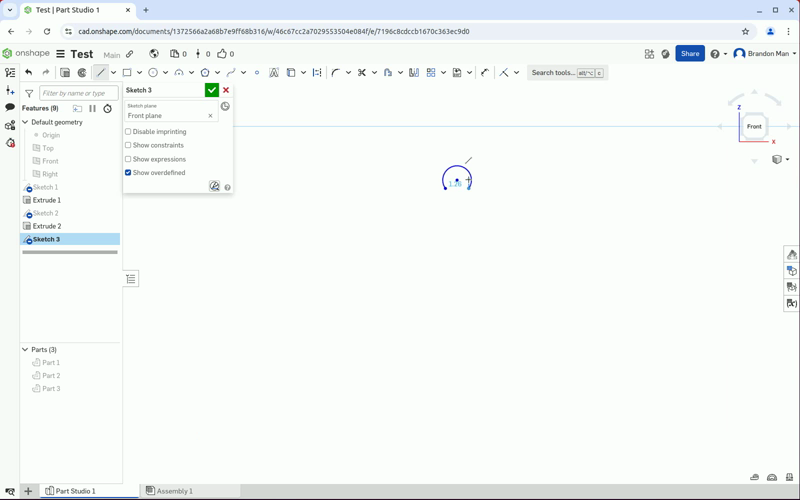
scroll(6)
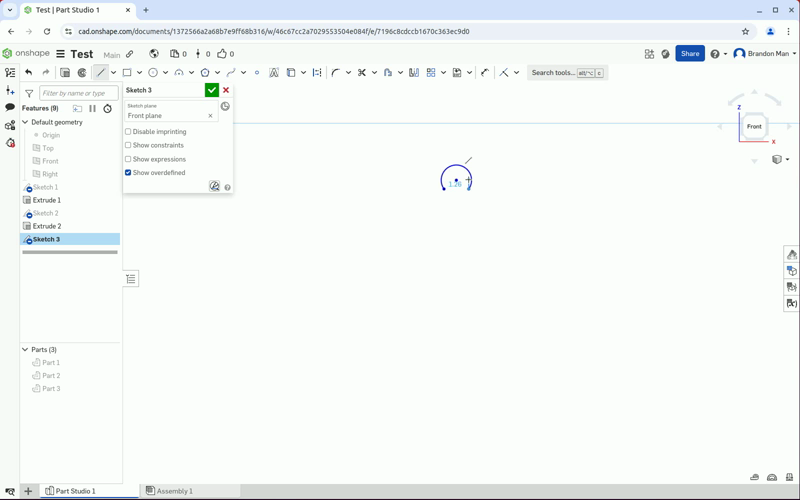
scroll(6)
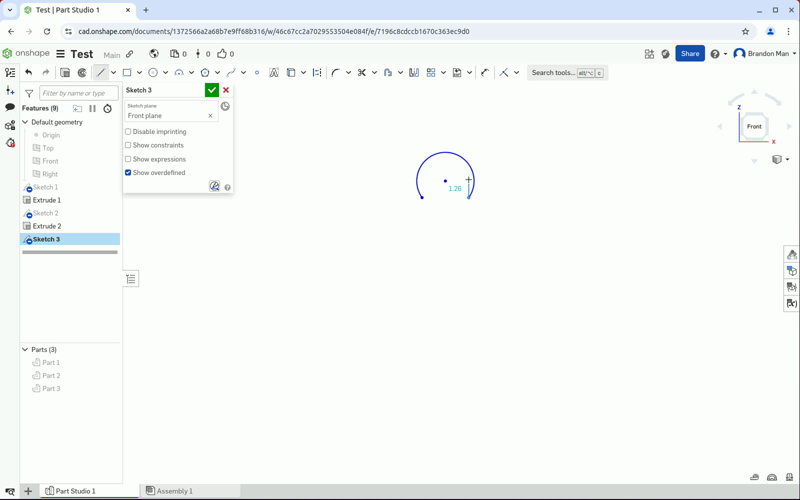
scroll(6)
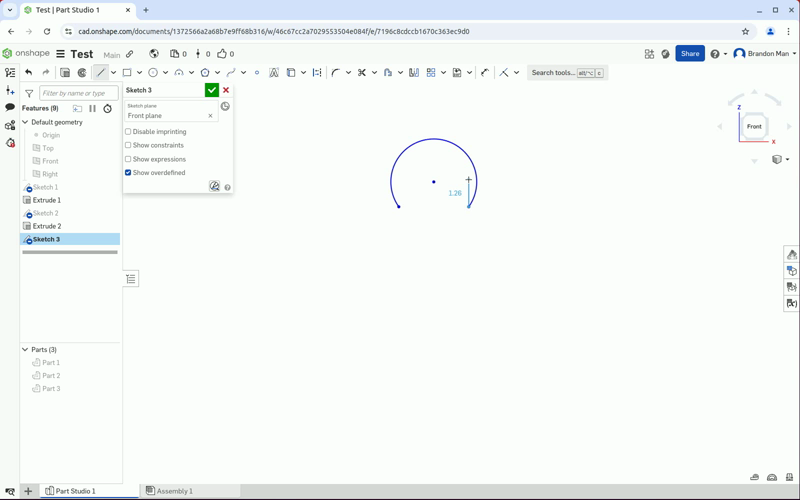
scroll(6)
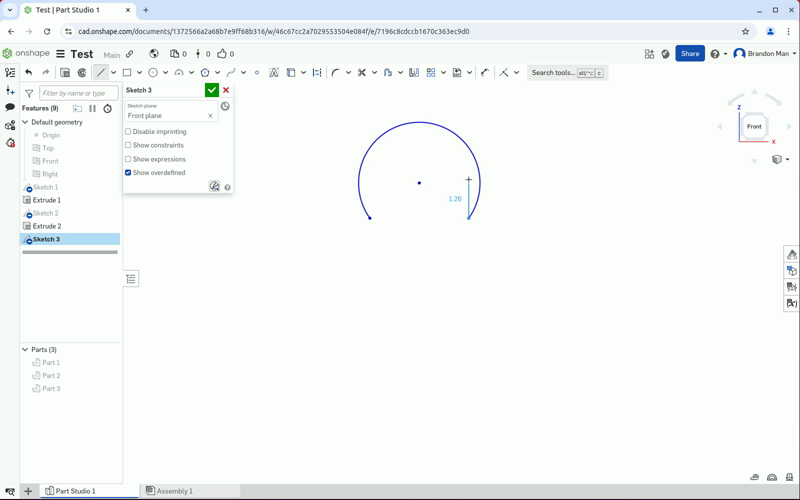
scroll(6)
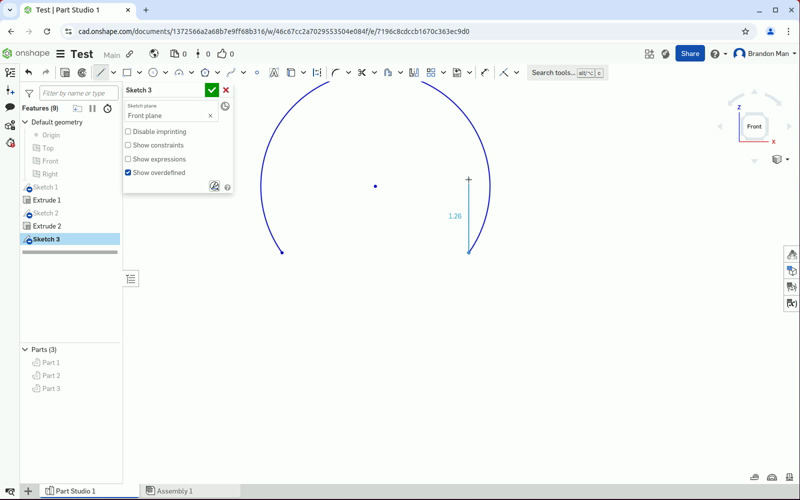
click(468, 179)
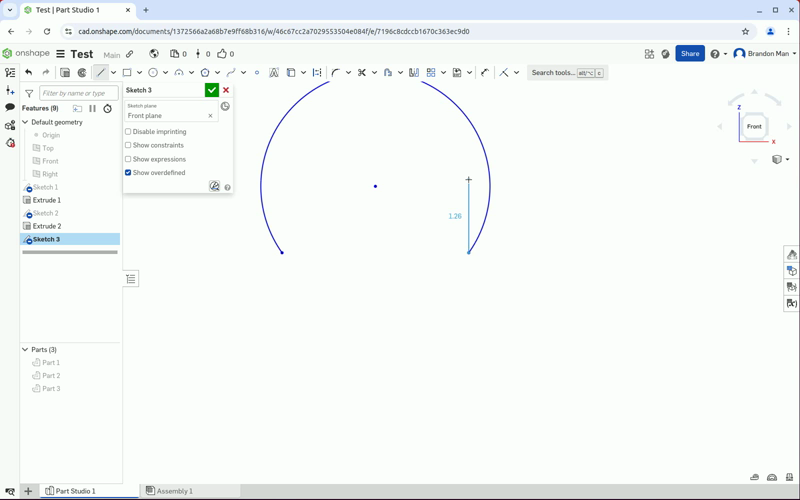
scroll(-6)
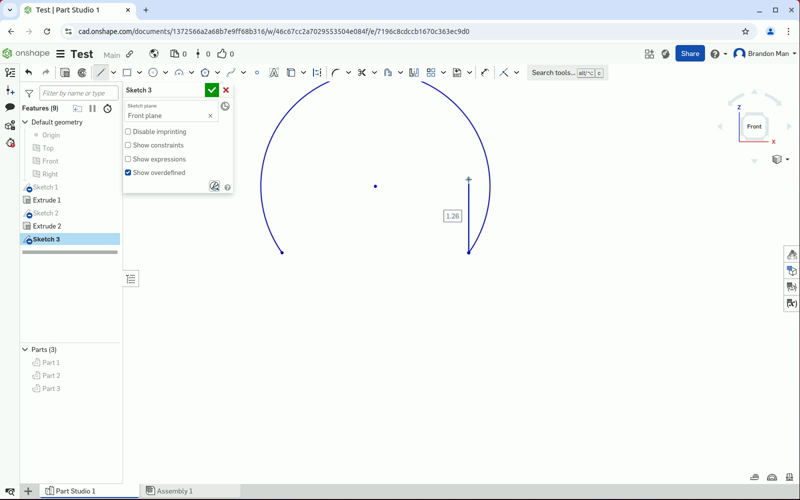
scroll(-6)
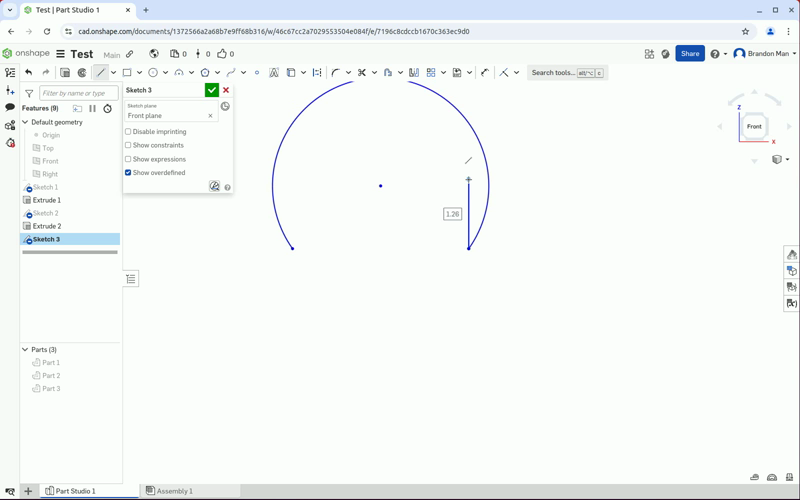
scroll(-6)
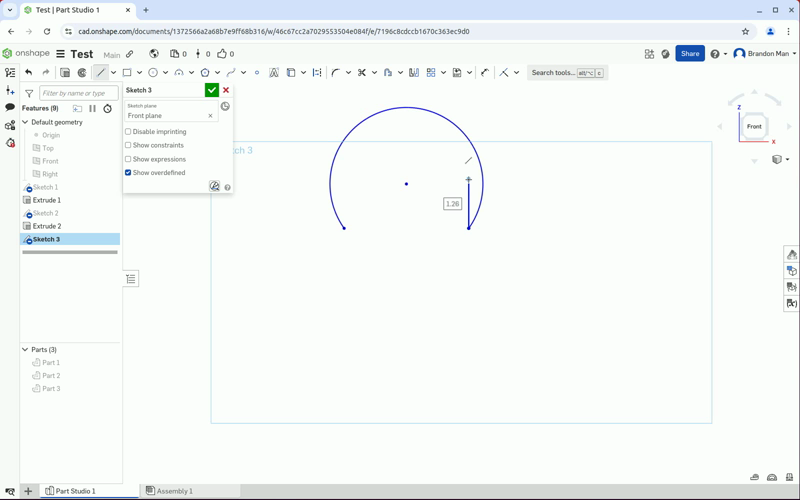
scroll(-6)
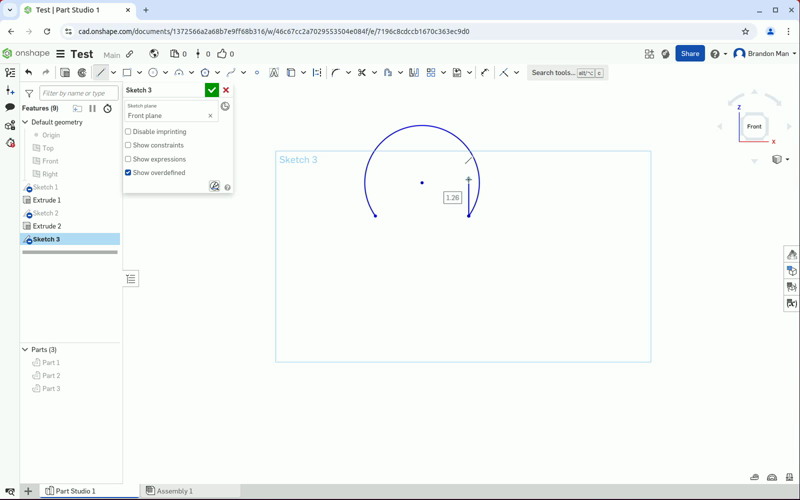
scroll(-6)
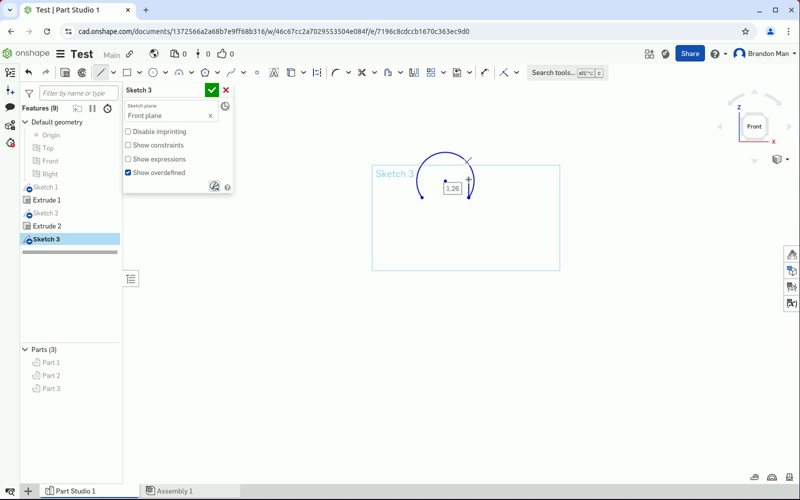
scroll(-6)
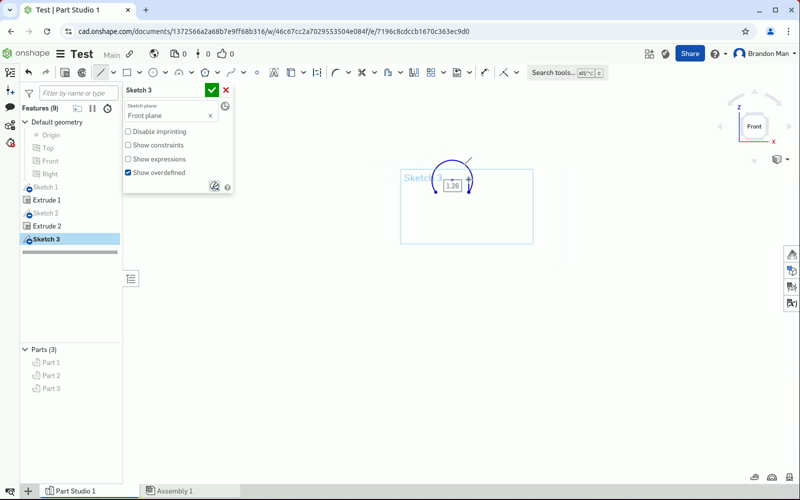
scroll(-6)
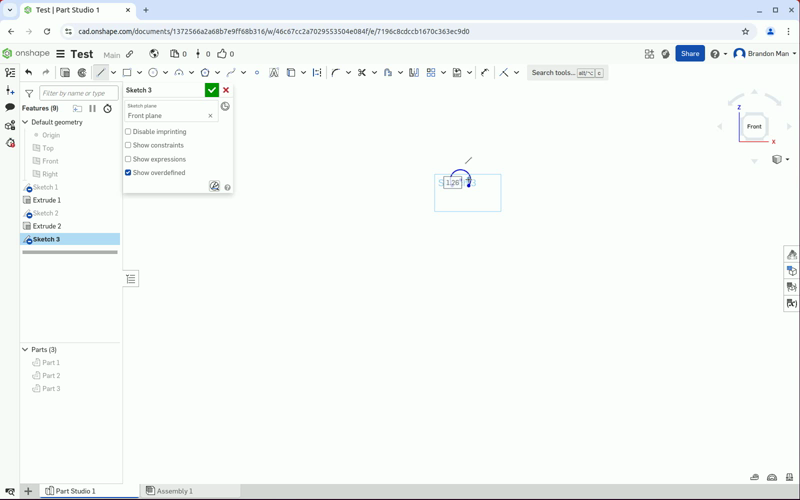
key_up(shift)
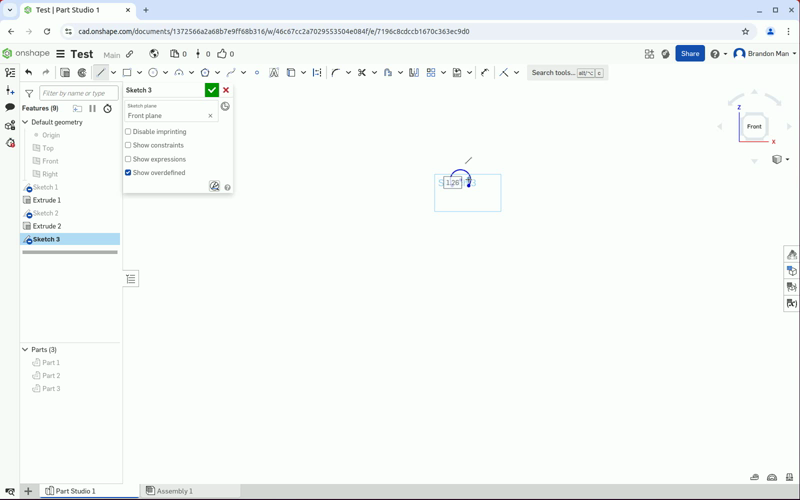
key(esc)
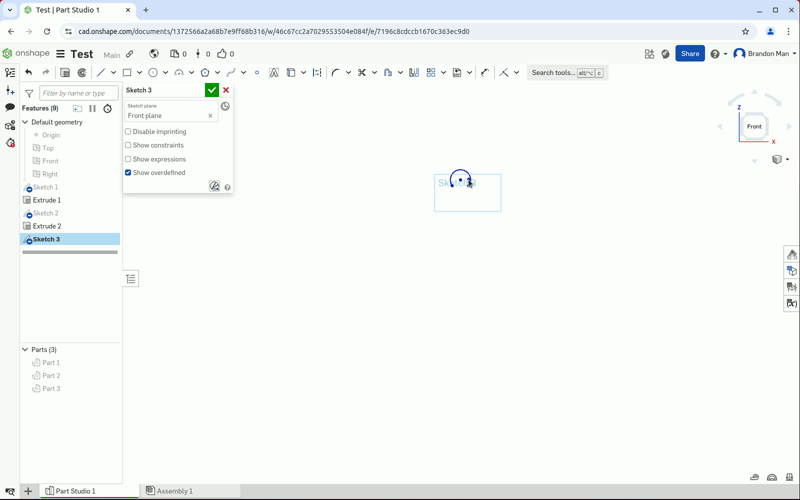
key(a)
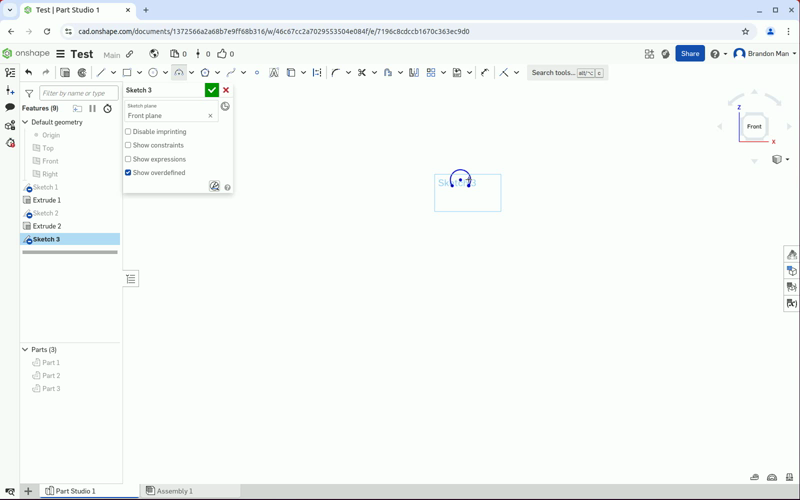
mouse_move(468, 179)
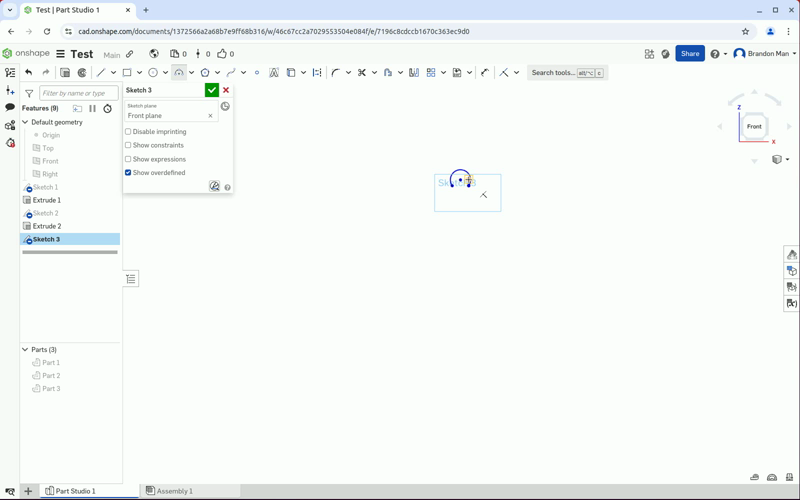
click(468, 179)
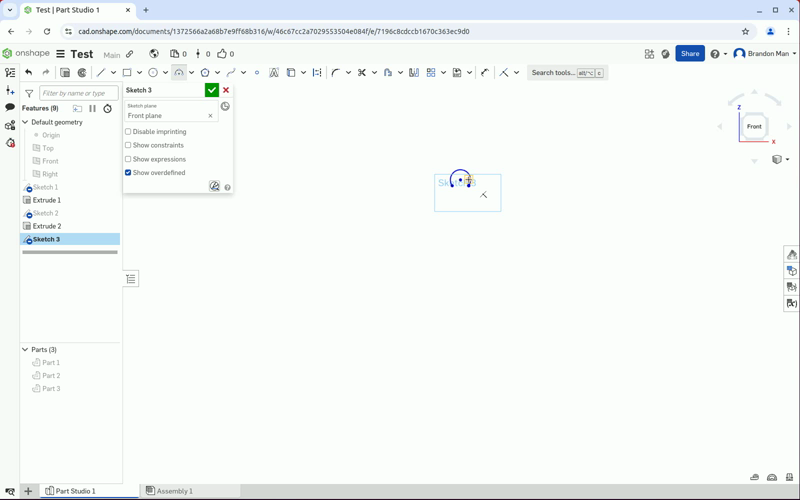
key_down(shift)
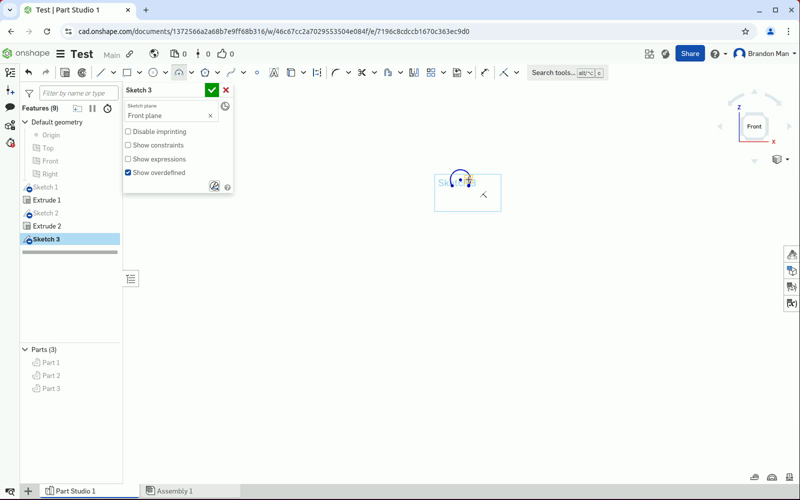
mouse_move(453, 179)
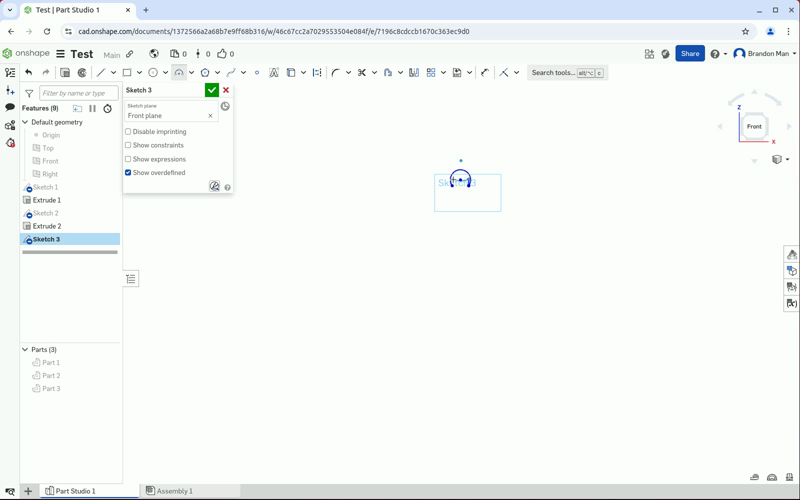
click(453, 179)
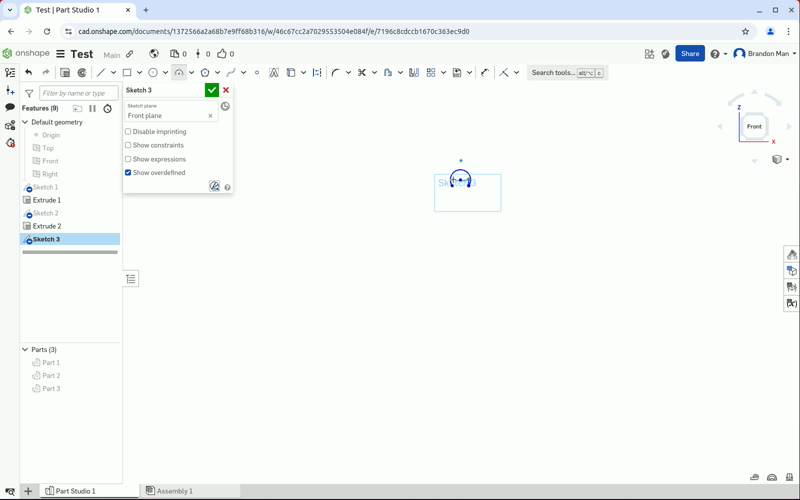
mouse_move(460, 171)
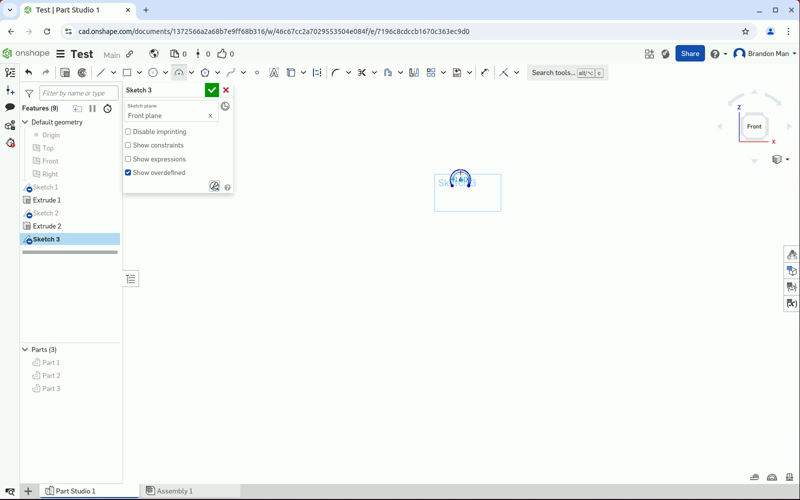
scroll(6)
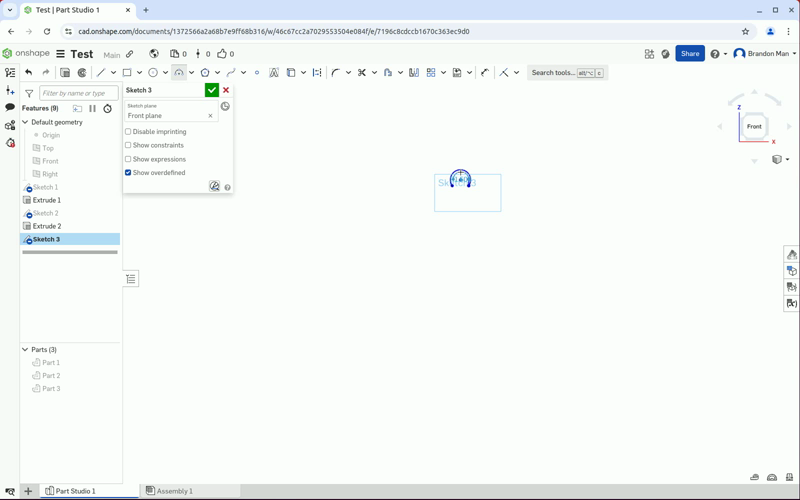
scroll(6)
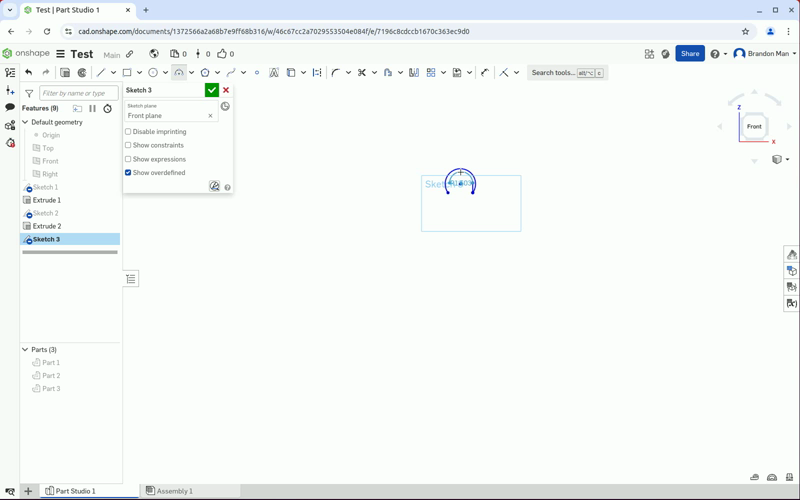
scroll(6)
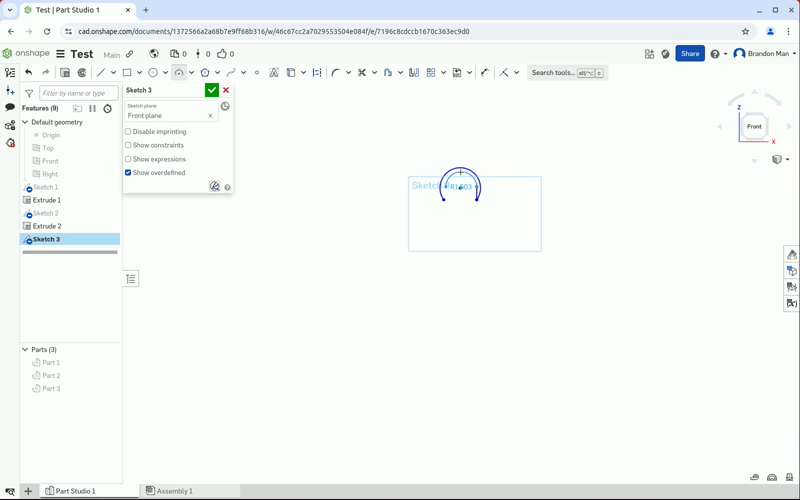
scroll(6)
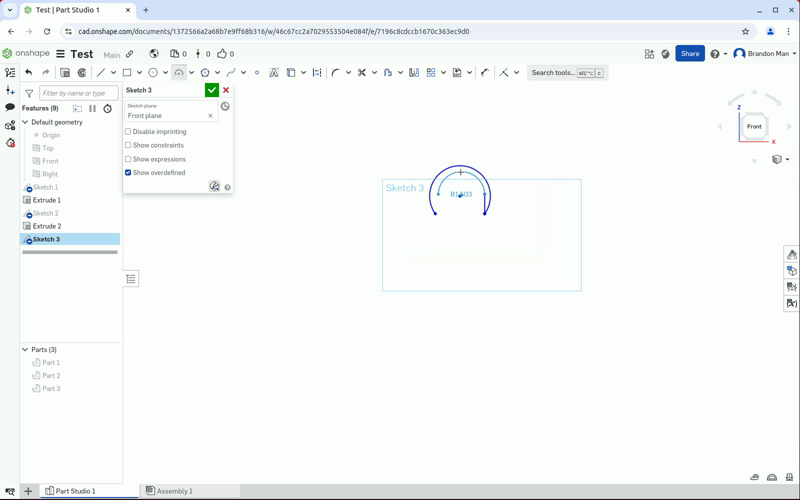
scroll(6)
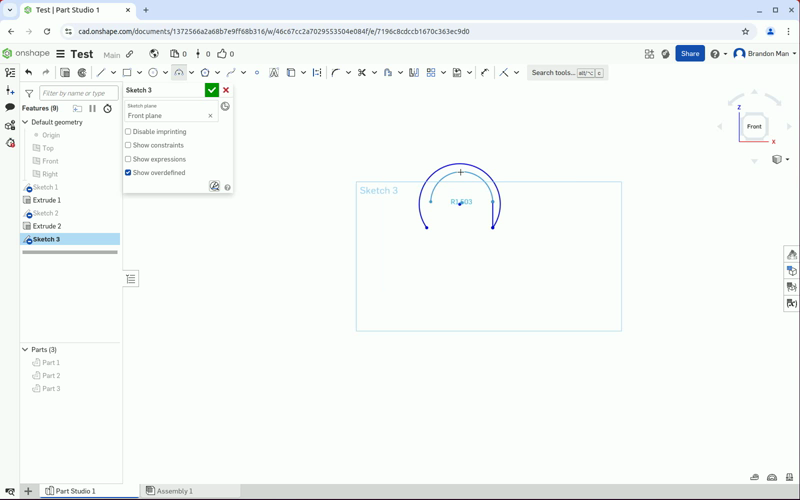
scroll(6)
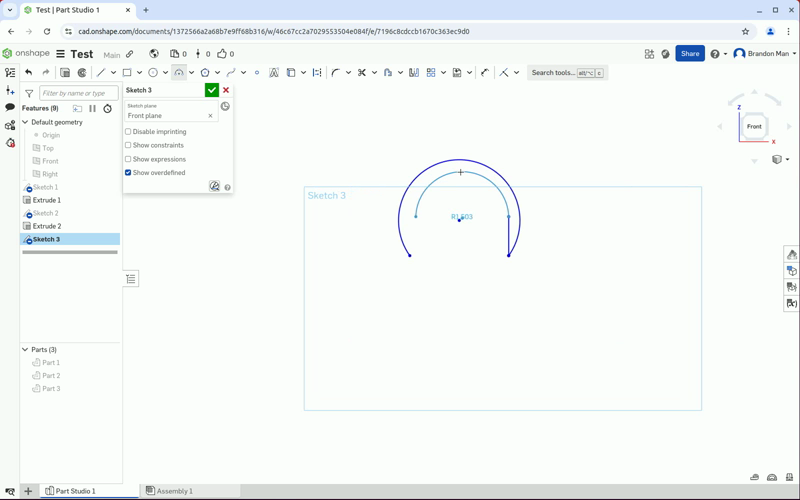
scroll(6)
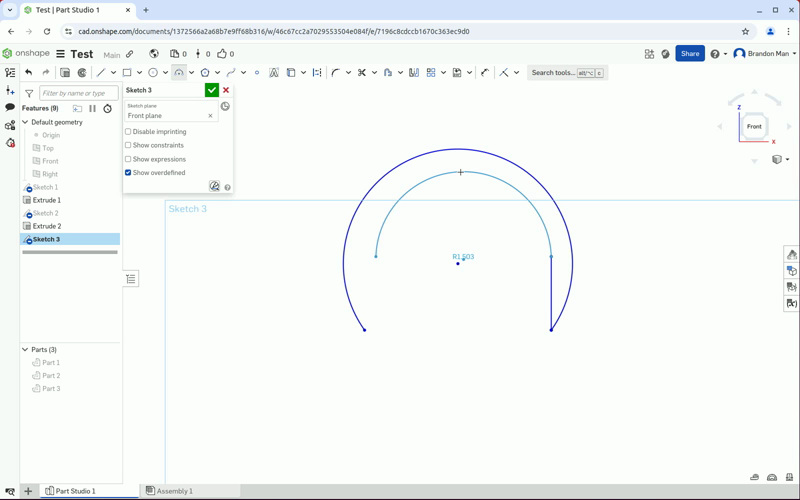
click(460, 171)
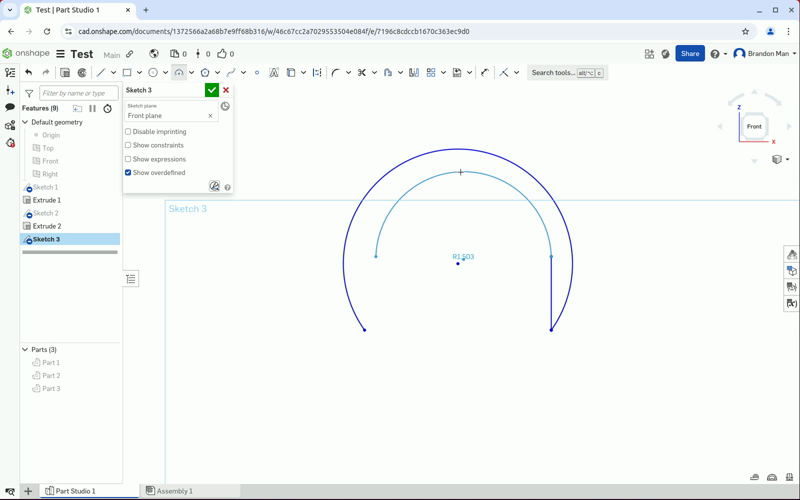
scroll(-6)
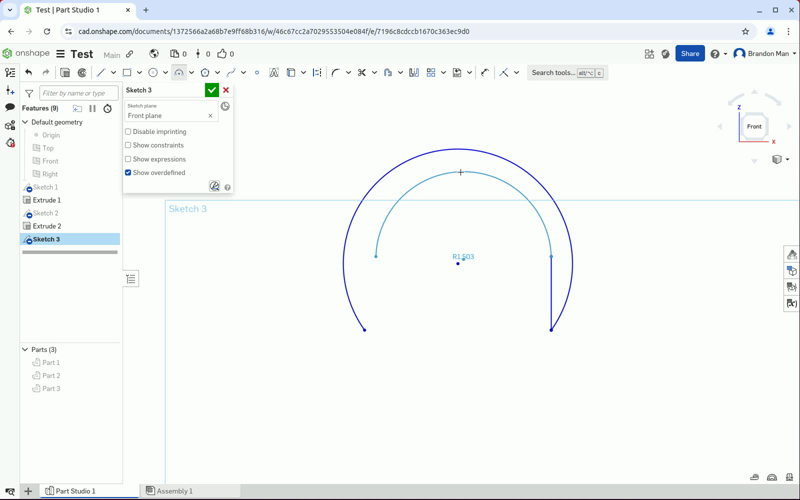
scroll(-6)
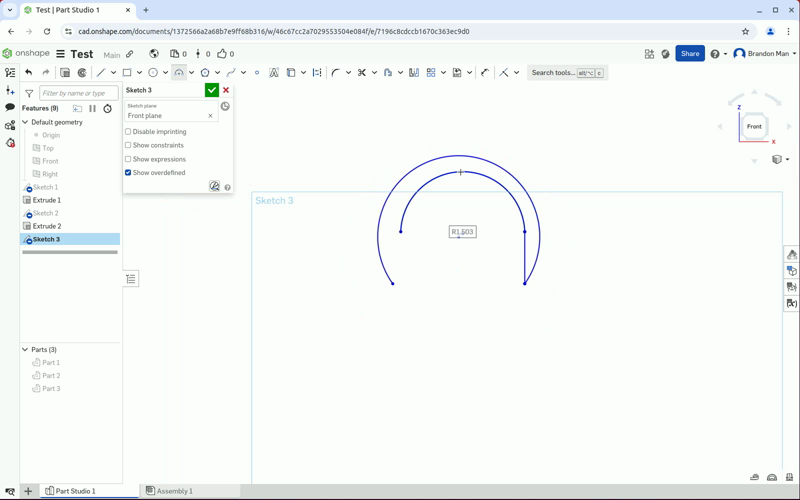
scroll(-6)
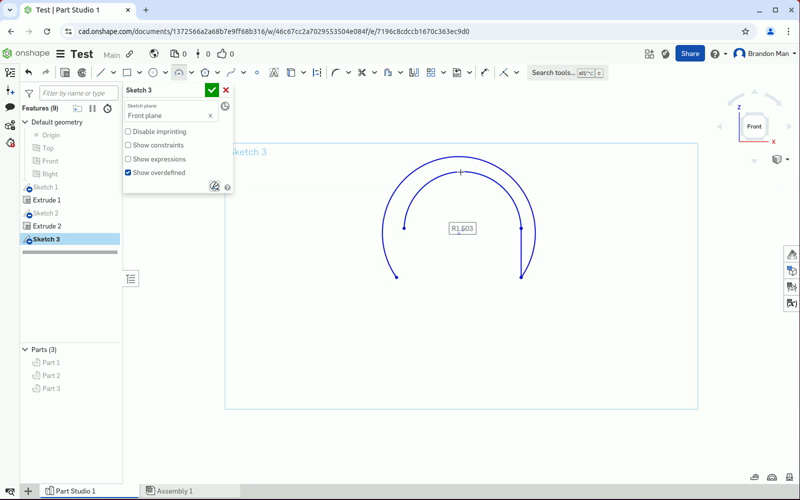
scroll(-6)
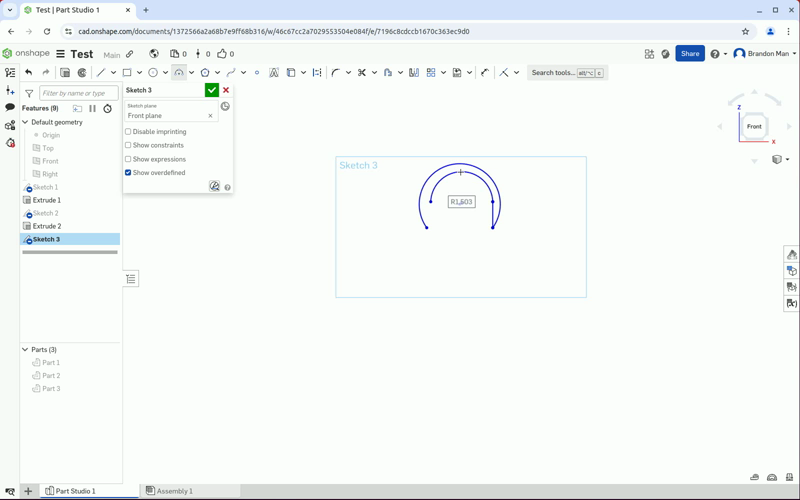
scroll(-6)
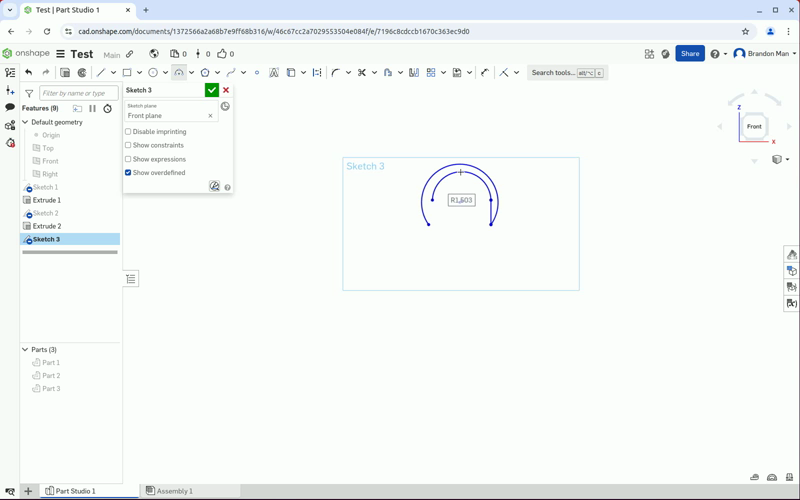
scroll(-6)
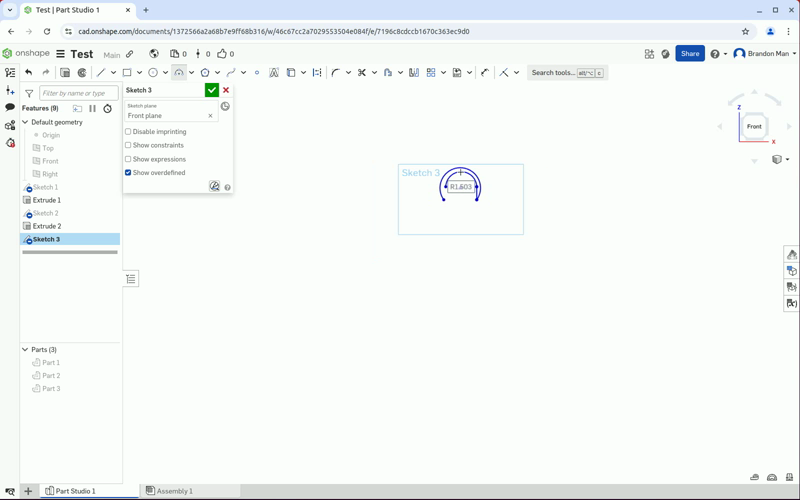
scroll(-6)
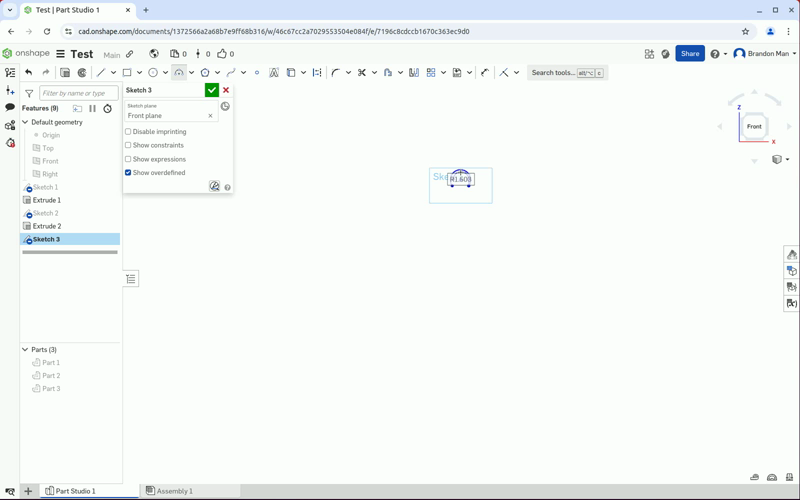
key_up(shift)
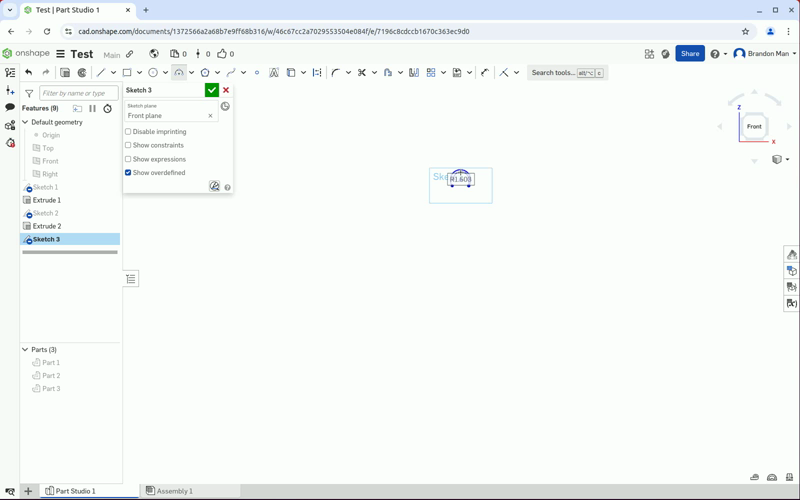
key(esc)
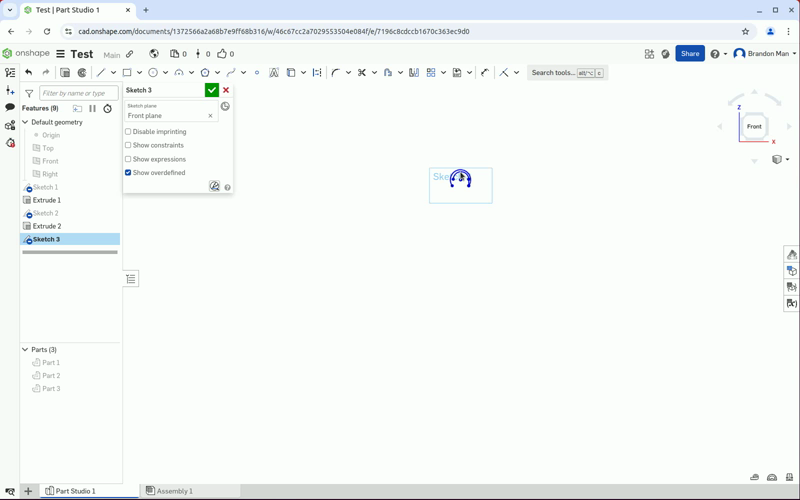
key(l)
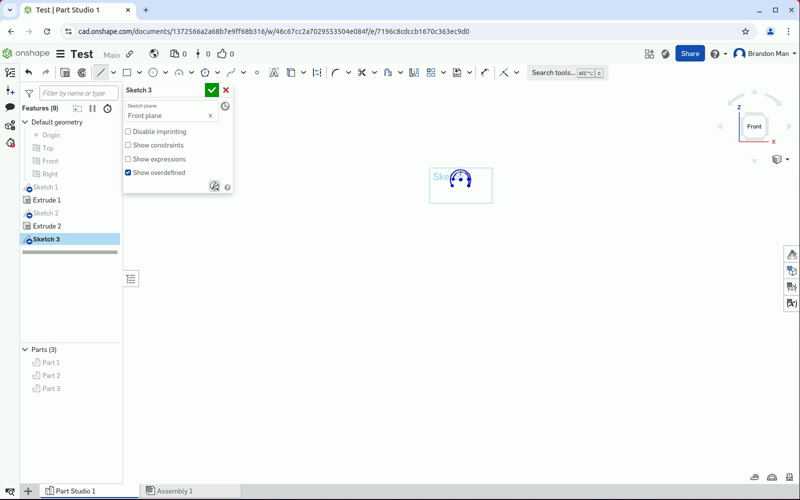
mouse_move(453, 179)
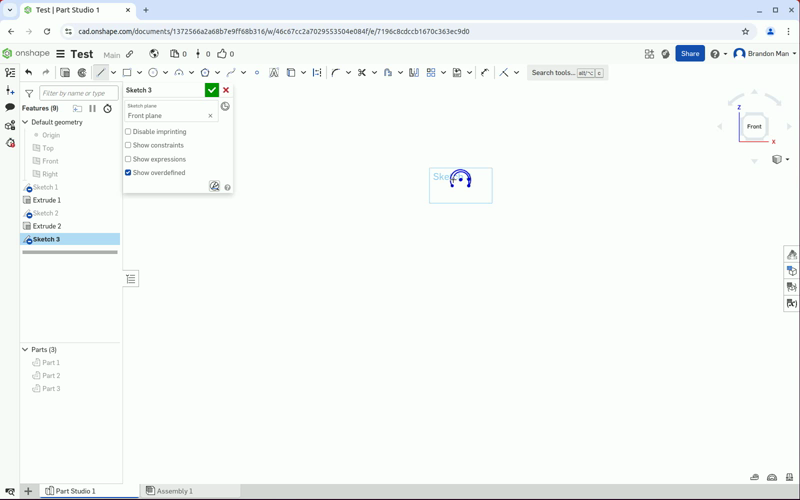
click(453, 179)
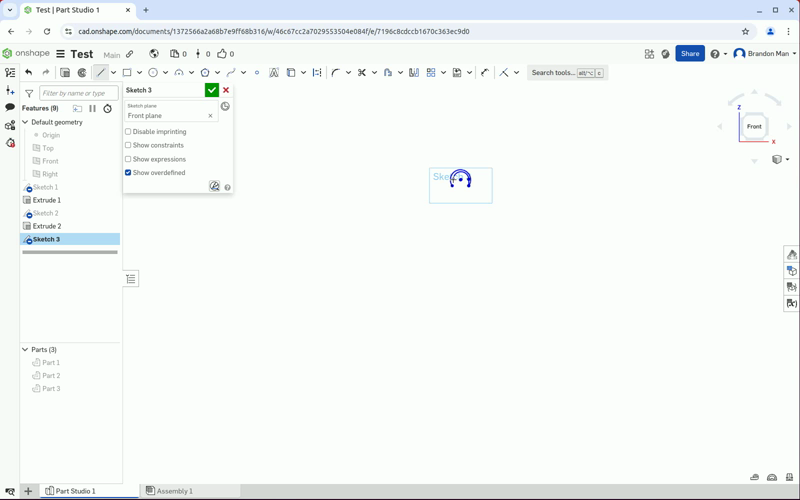
mouse_move(483, 179)
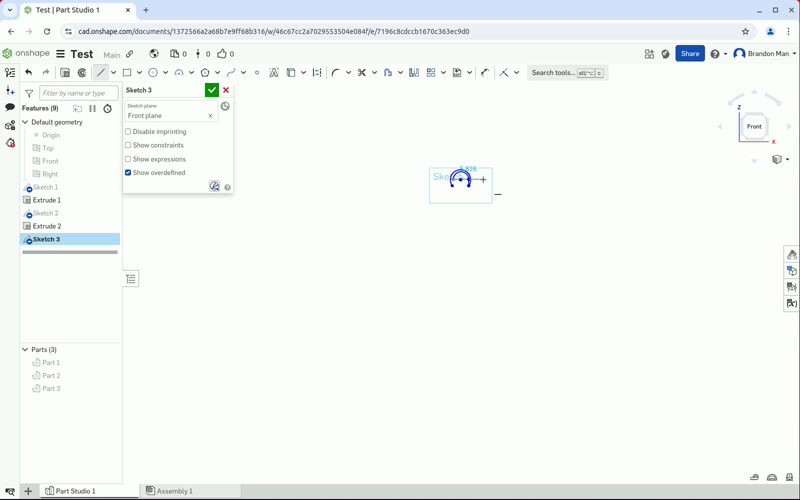
key_down(shift)
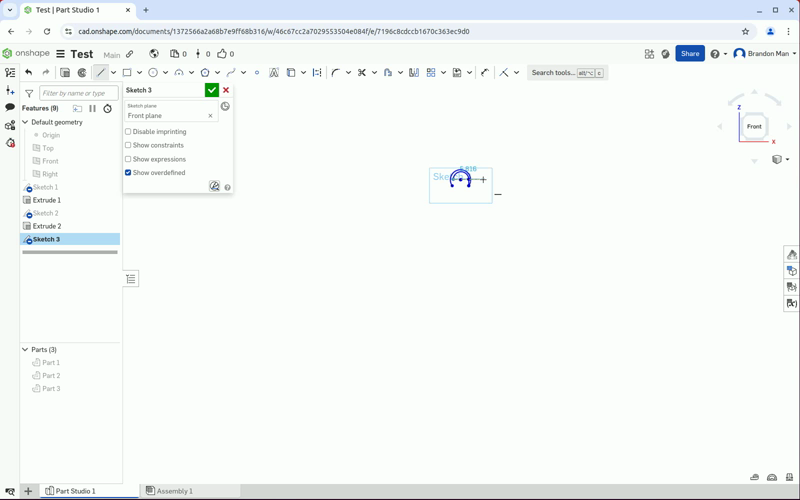
mouse_move(452, 185)
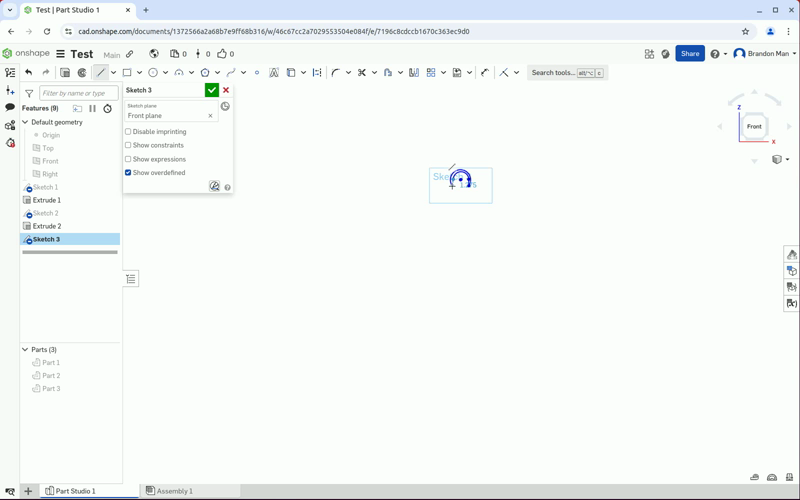
scroll(6)
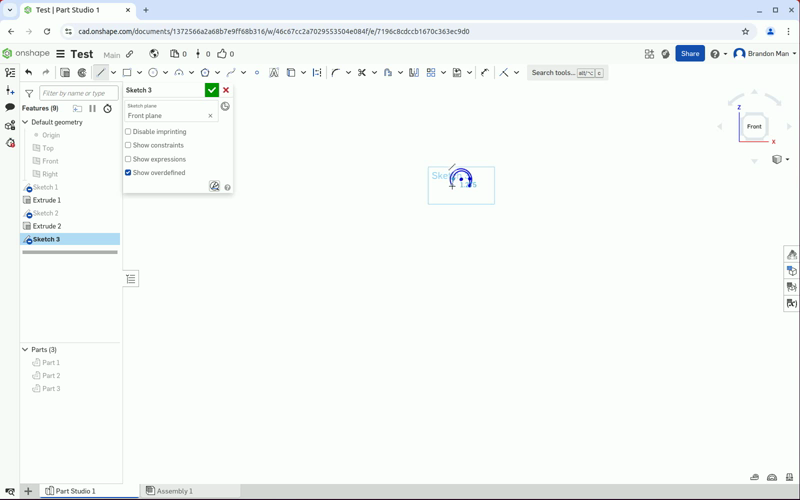
scroll(6)
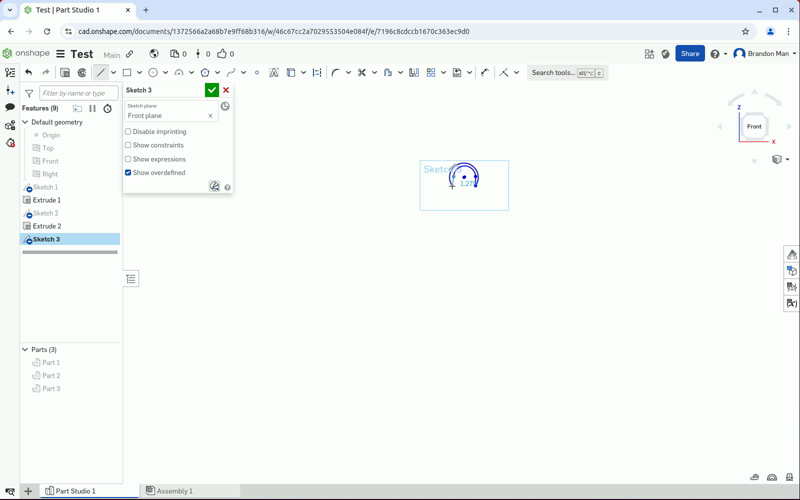
scroll(6)
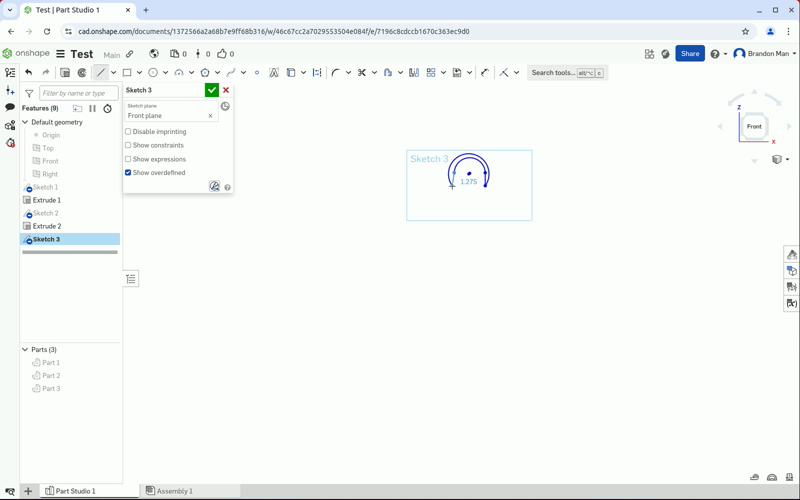
scroll(6)
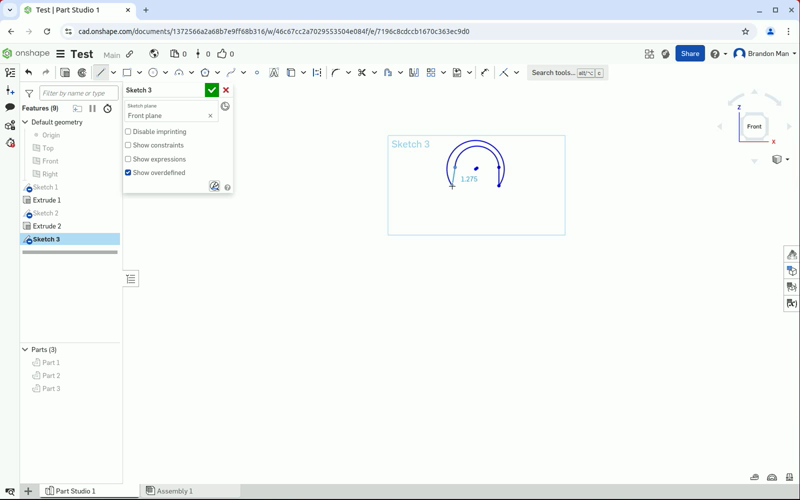
scroll(6)
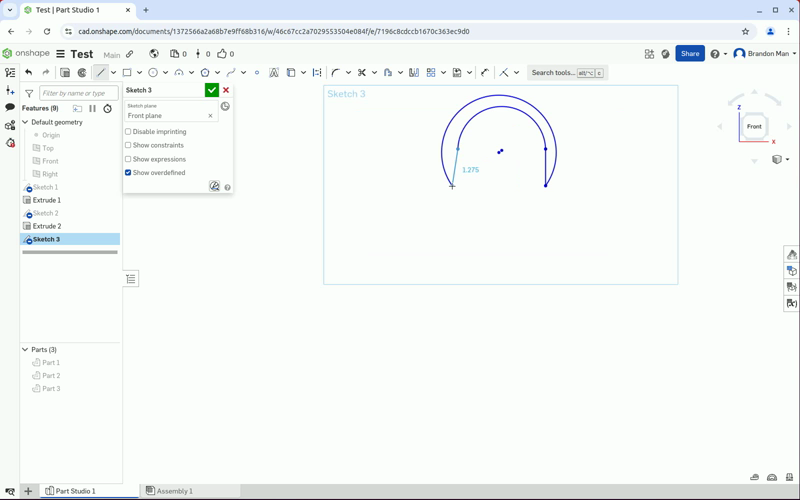
scroll(6)
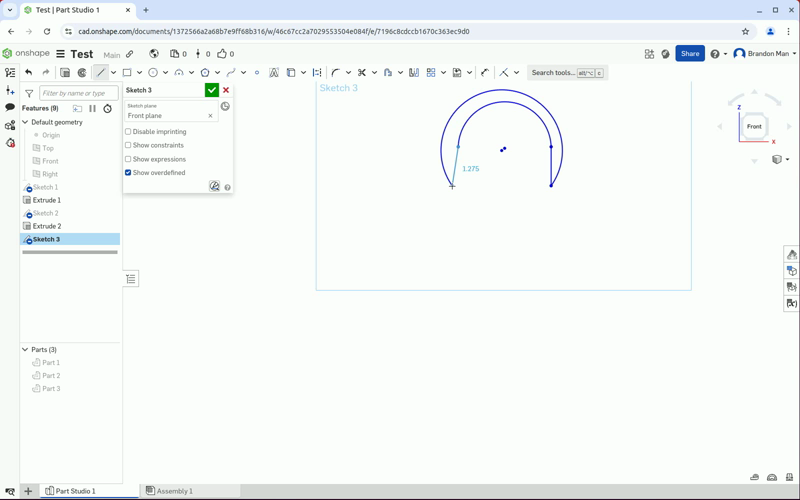
scroll(6)
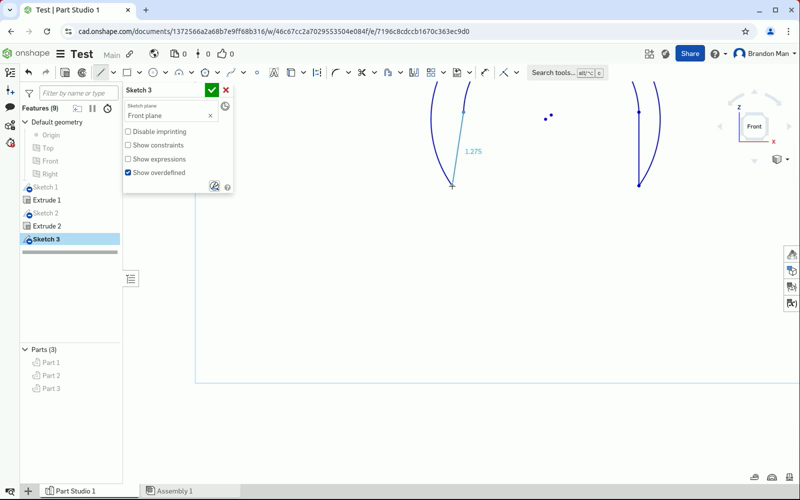
key_up(shift)
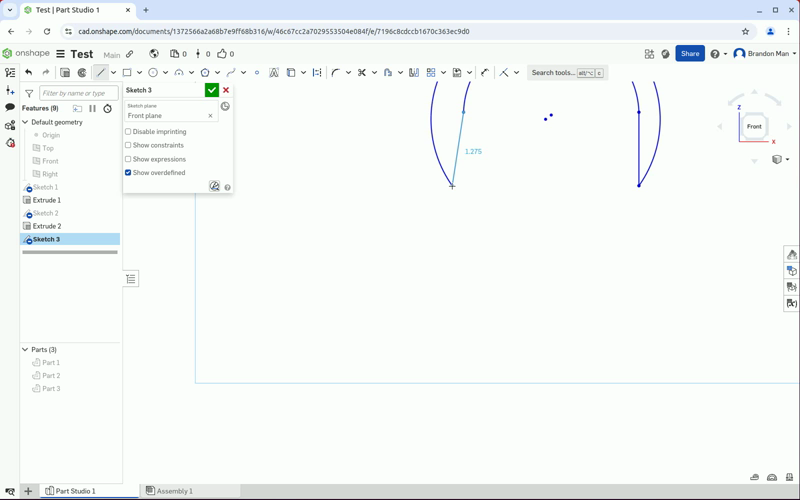
click(452, 185)
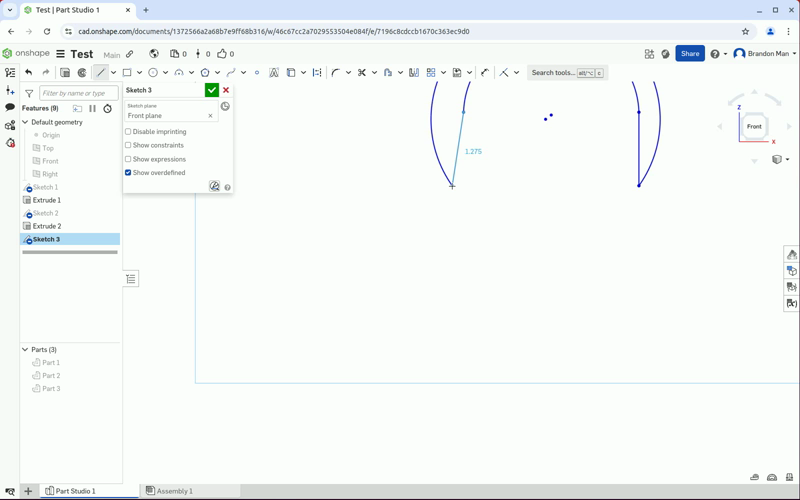
scroll(-6)
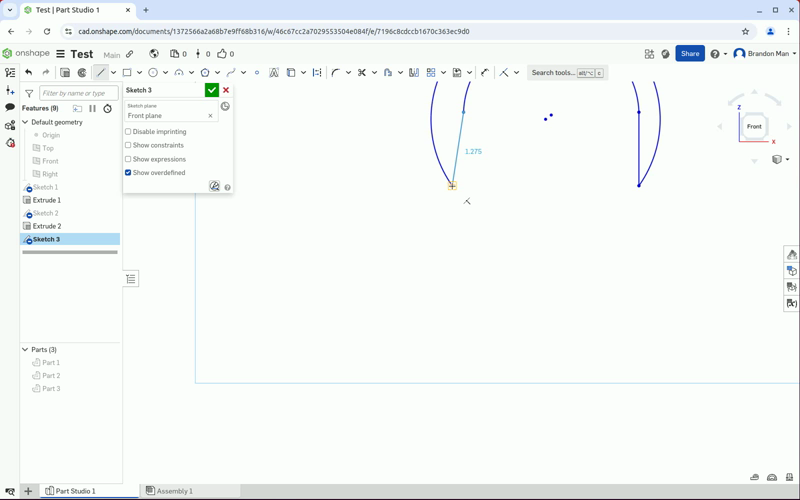
scroll(-6)
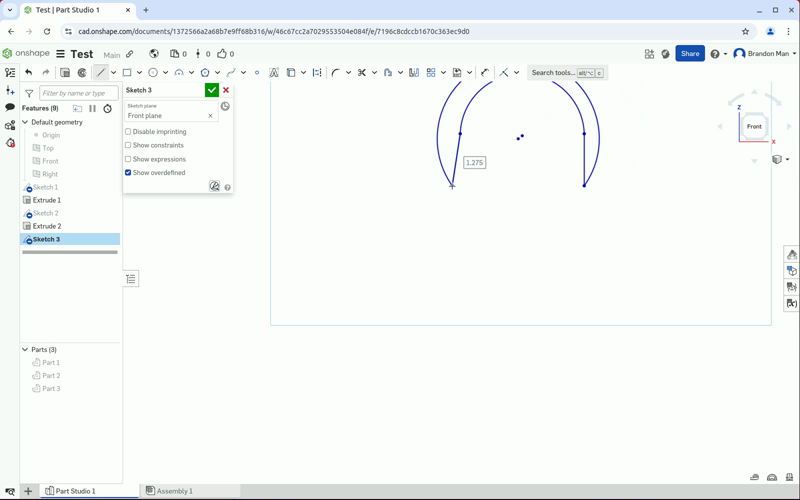
scroll(-6)
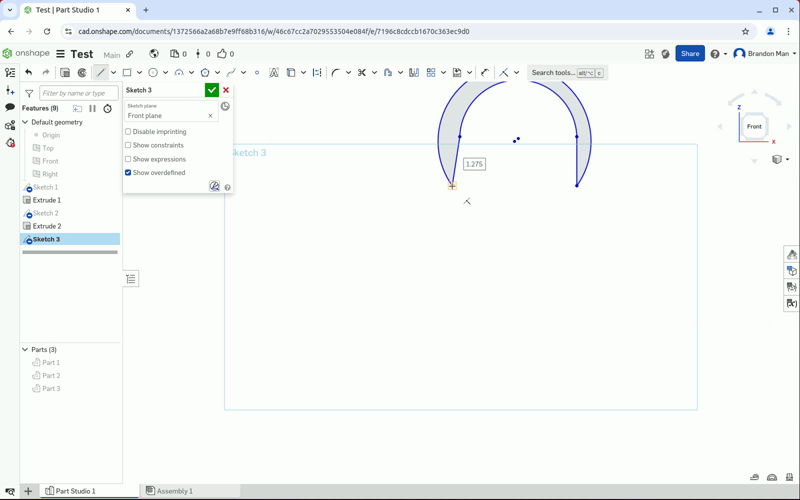
scroll(-6)
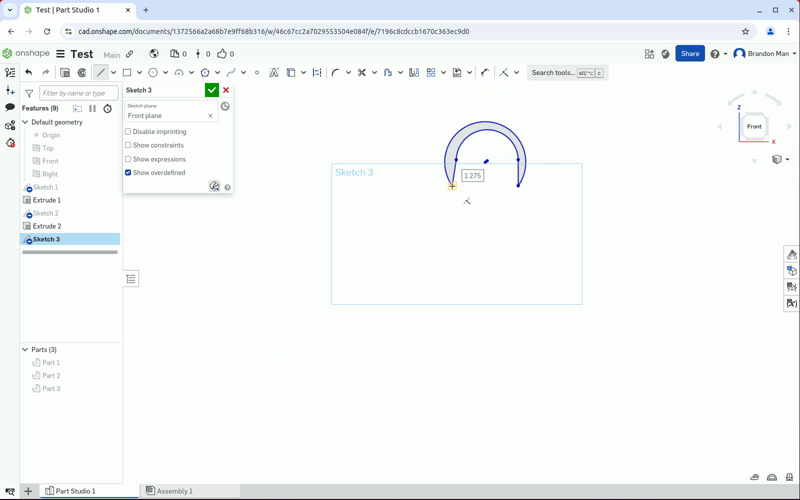
scroll(-6)
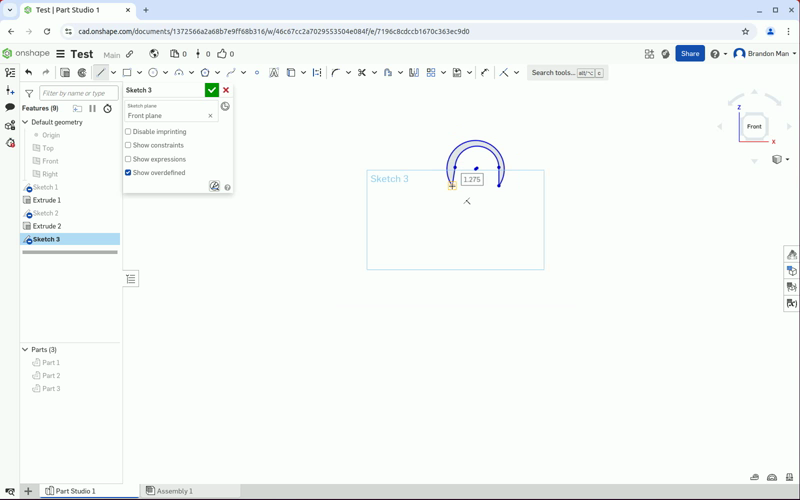
scroll(-6)
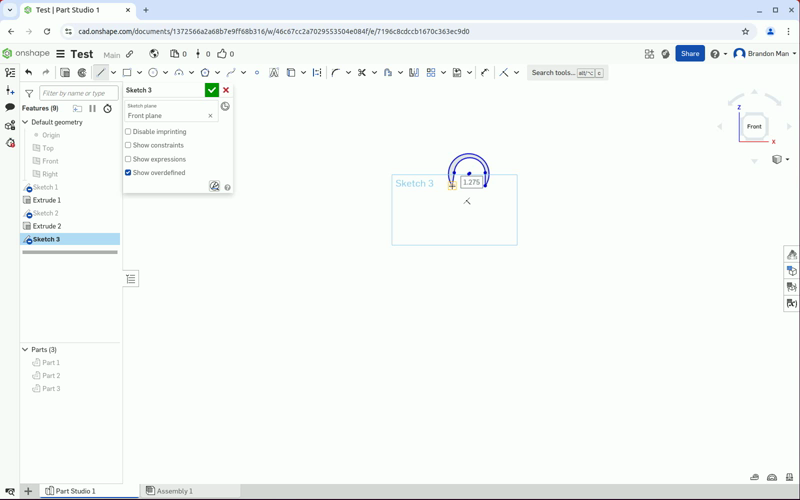
scroll(-6)
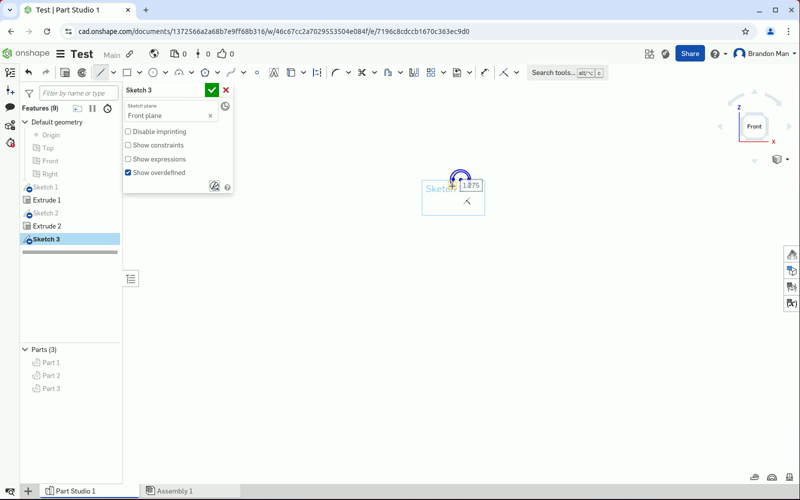
key(esc)
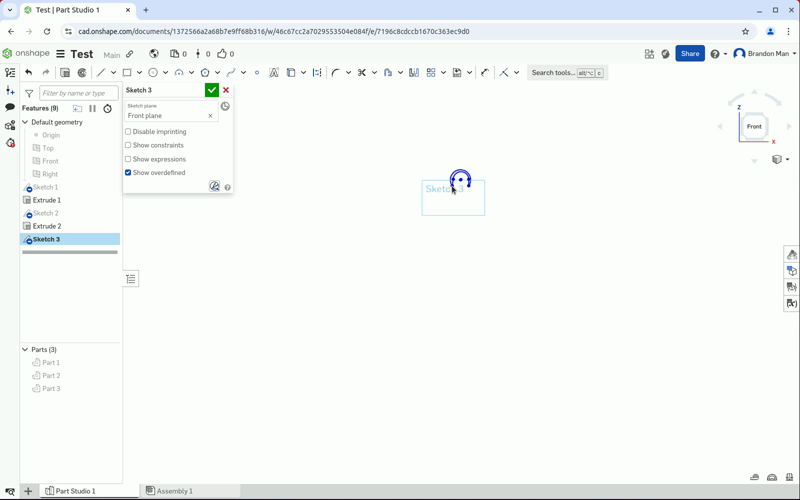
mouse_move(452, 179)
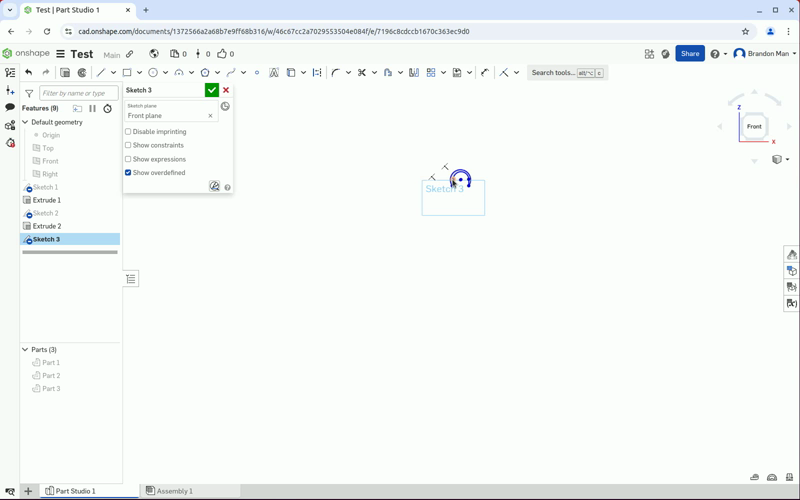
scroll(6)
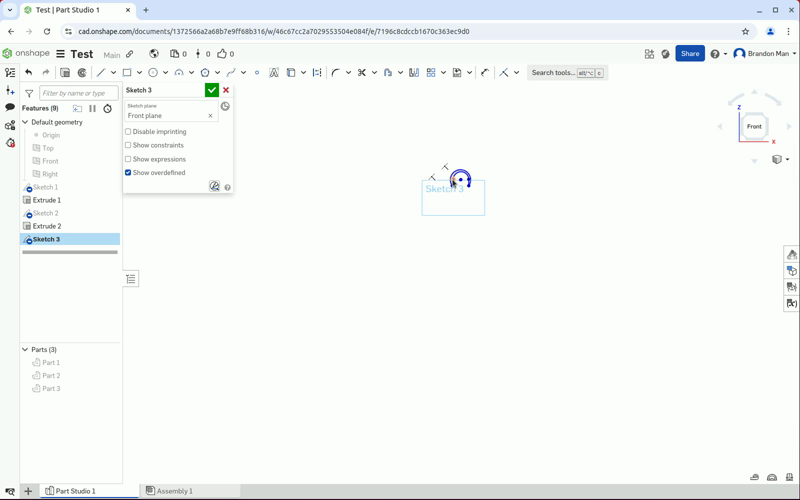
scroll(6)
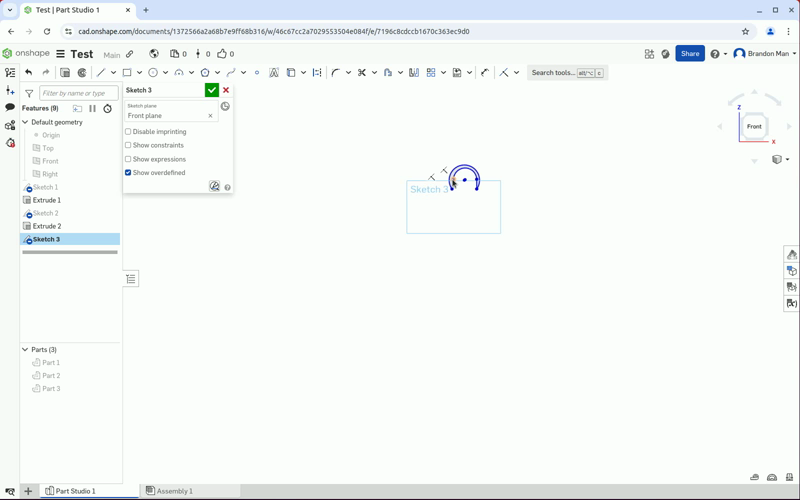
scroll(6)
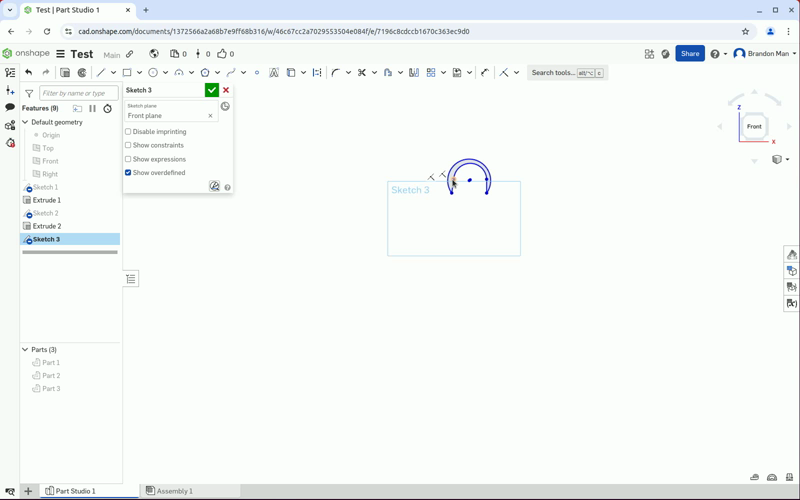
scroll(6)
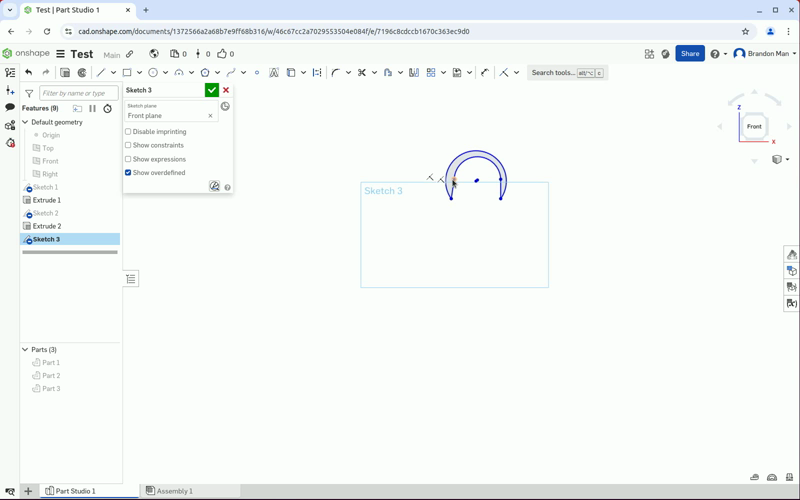
scroll(6)
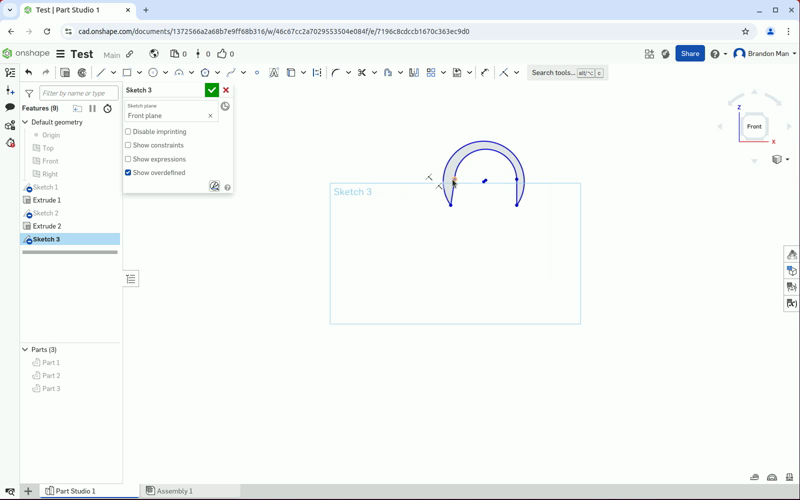
scroll(6)
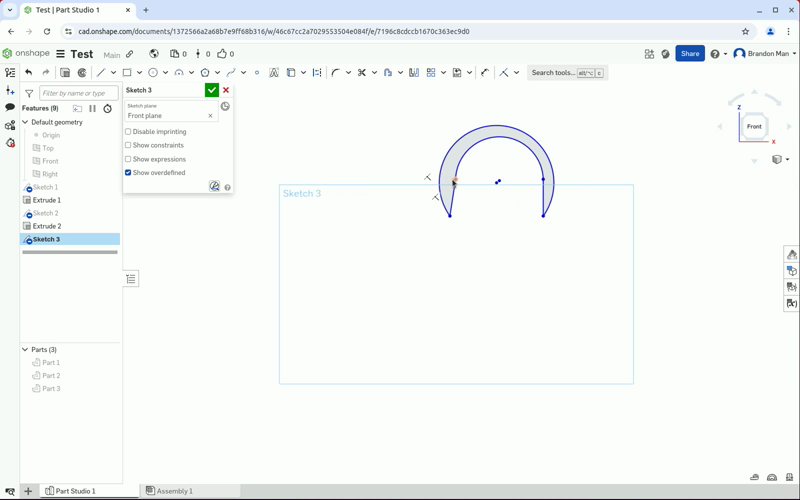
scroll(6)
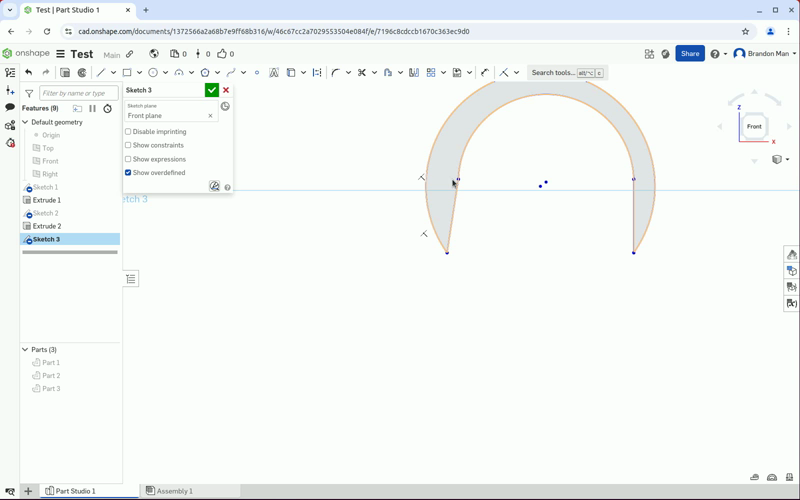
click(452, 179)
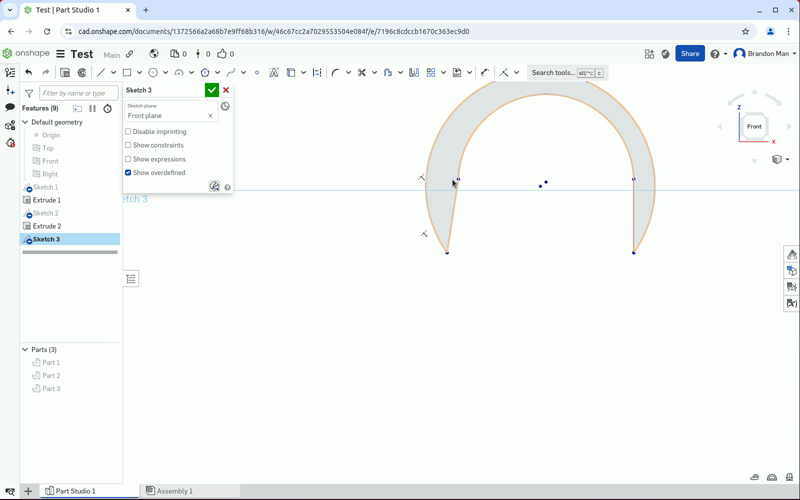
scroll(-6)
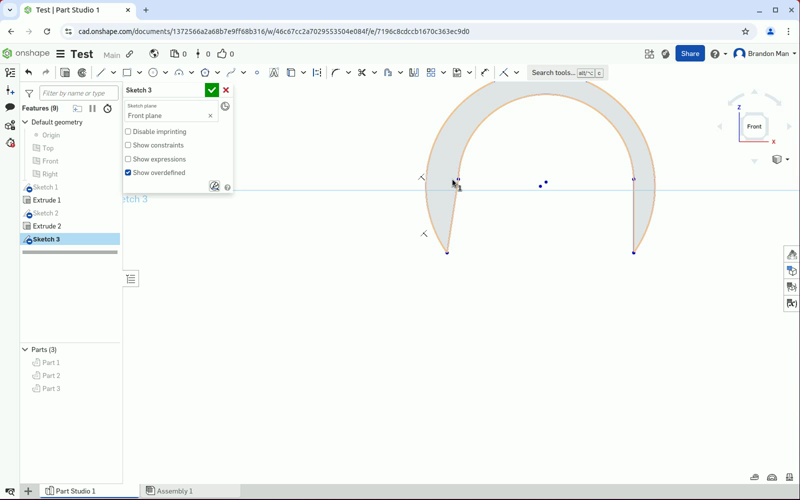
scroll(-6)
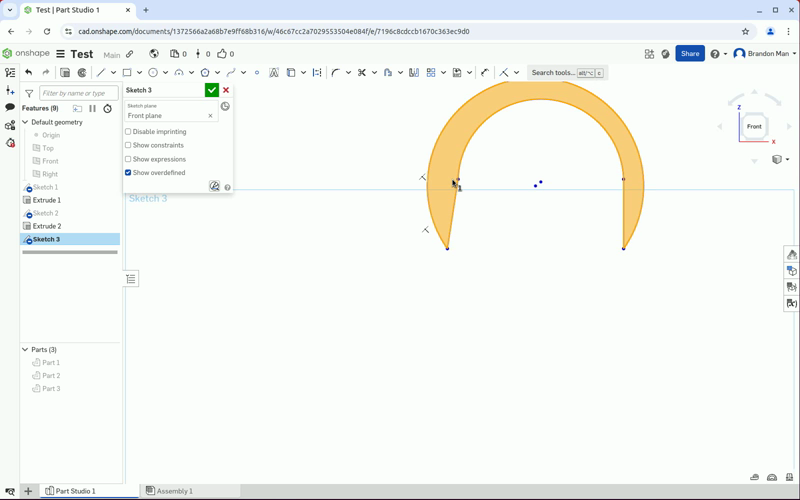
scroll(-6)
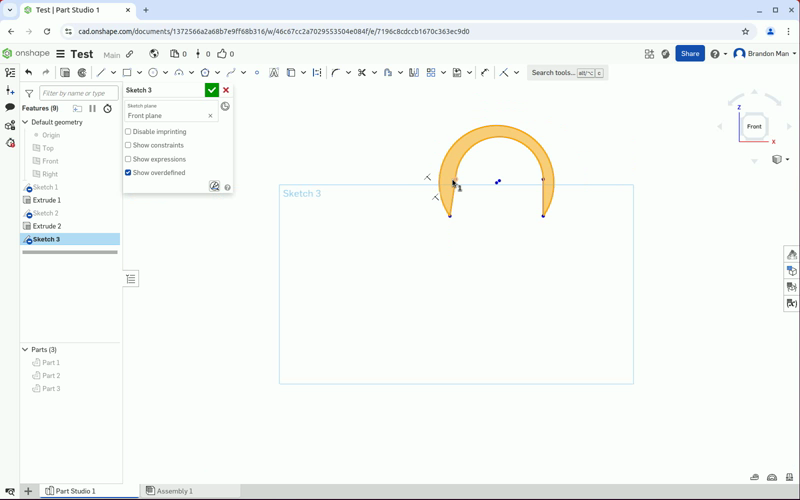
scroll(-6)
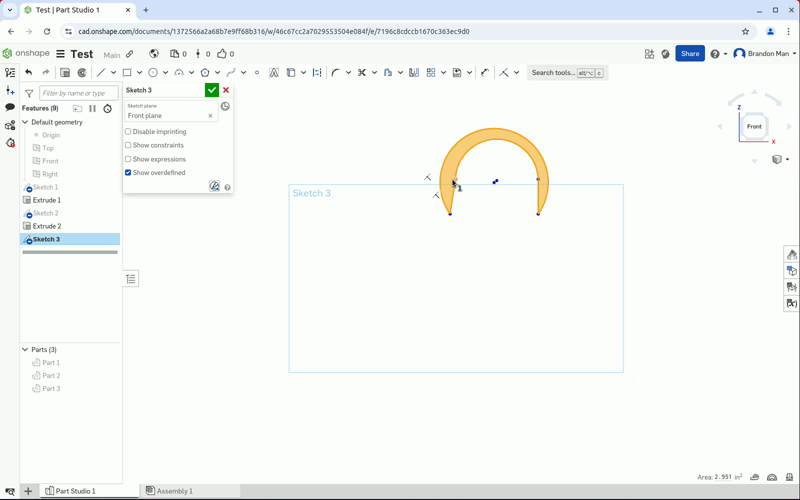
scroll(-6)
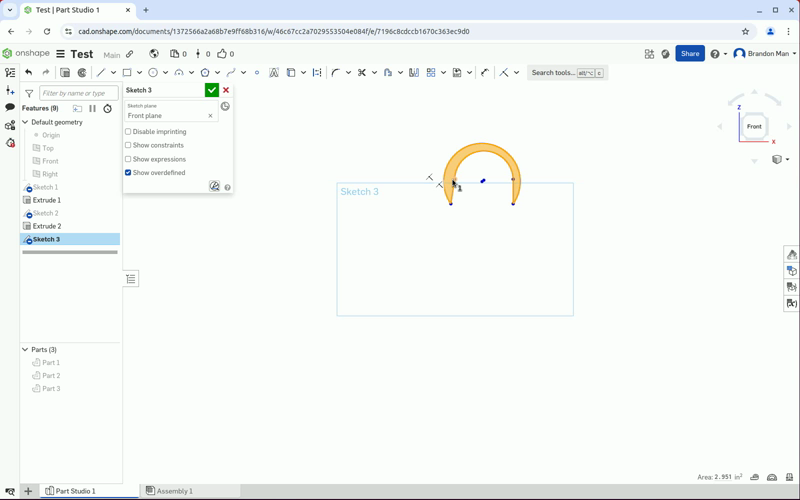
scroll(-6)
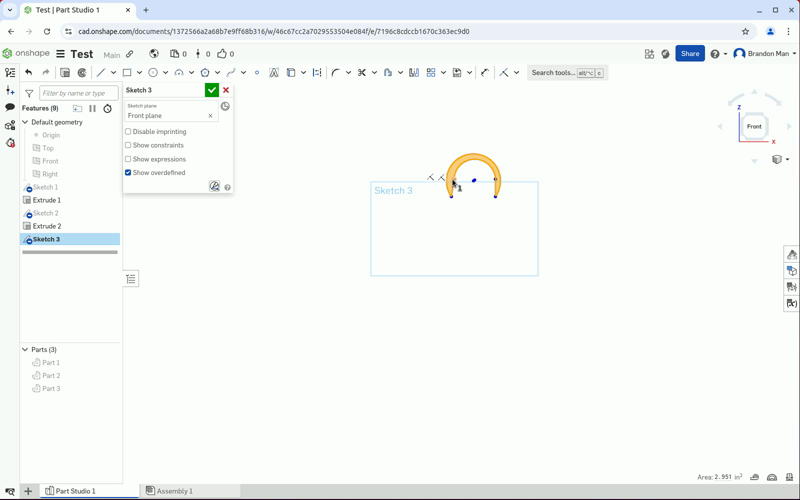
scroll(-6)
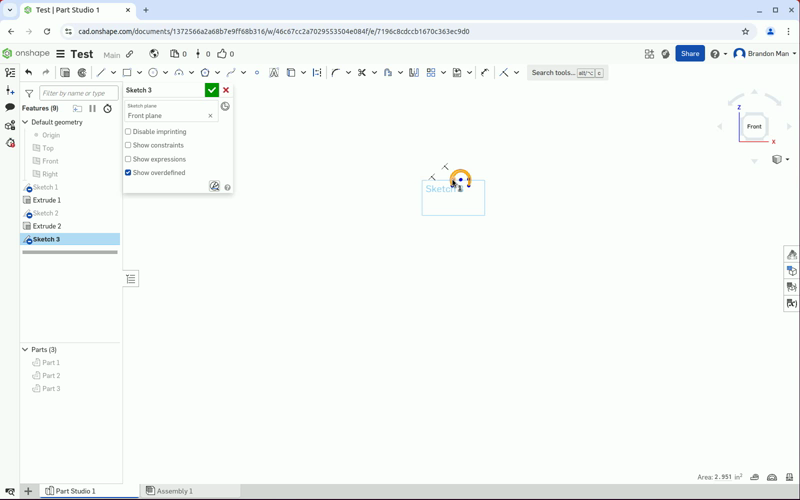
mouse_move(73, 352)
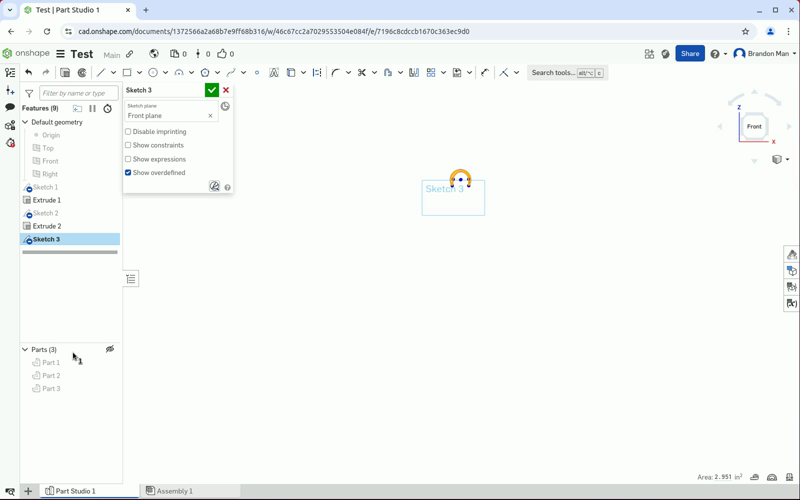
key(shift+y)
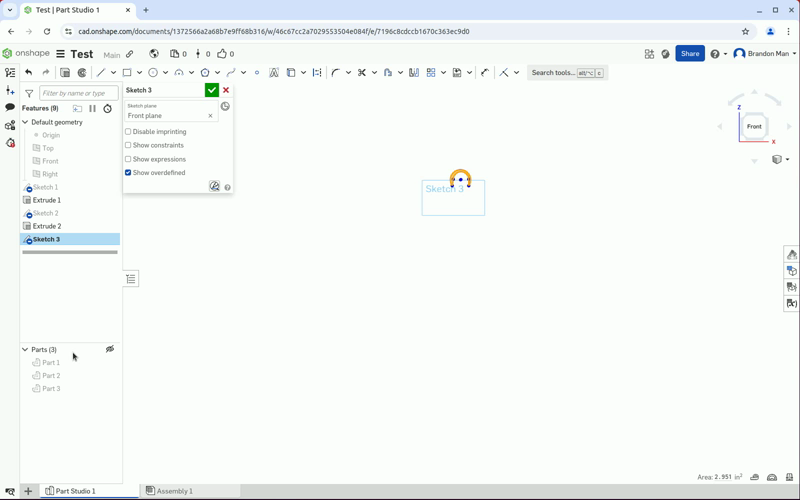
key(shift+e)
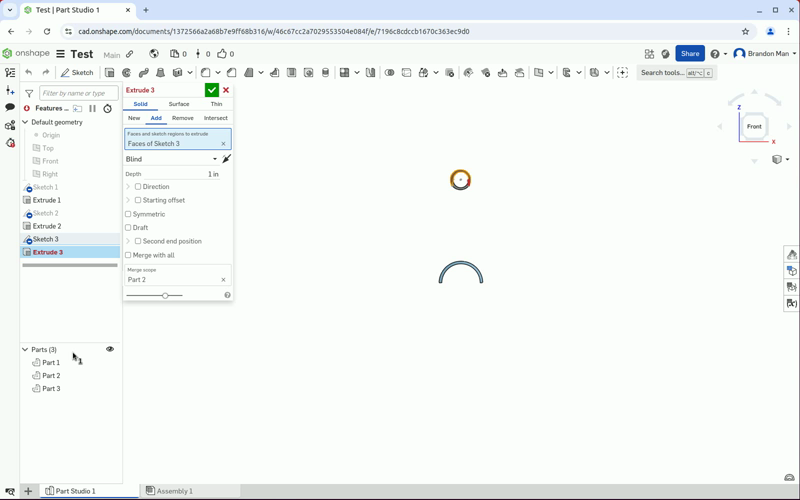
mouse_move(143, 106)
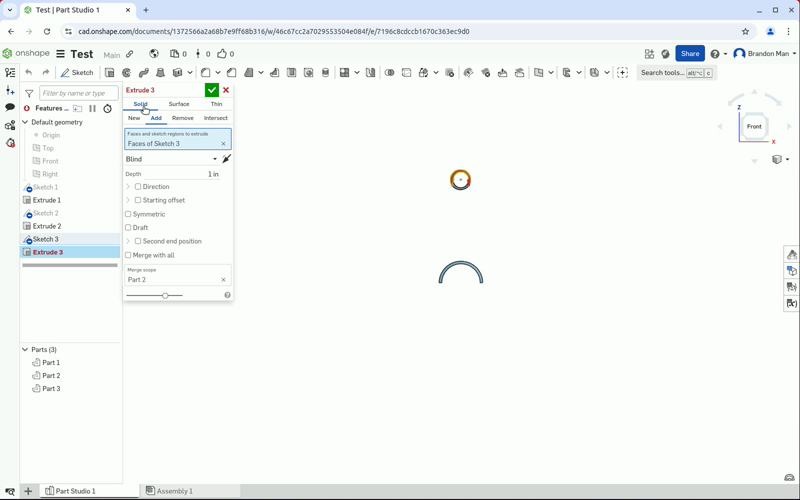
click(143, 106)
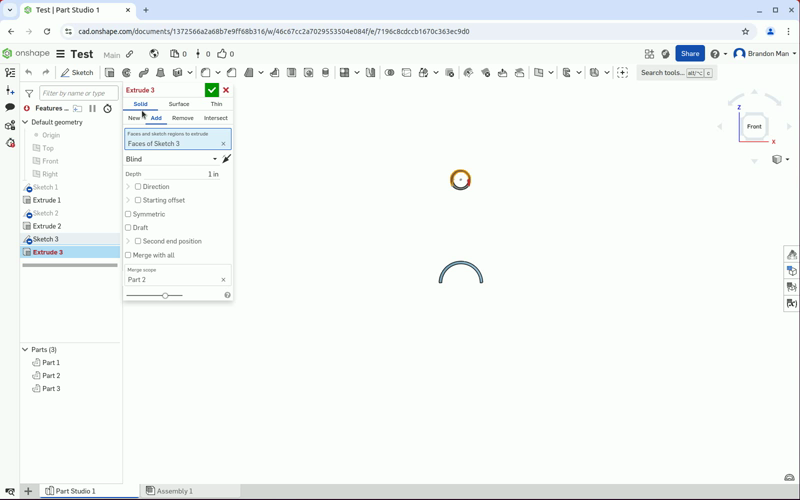
mouse_move(137, 120)
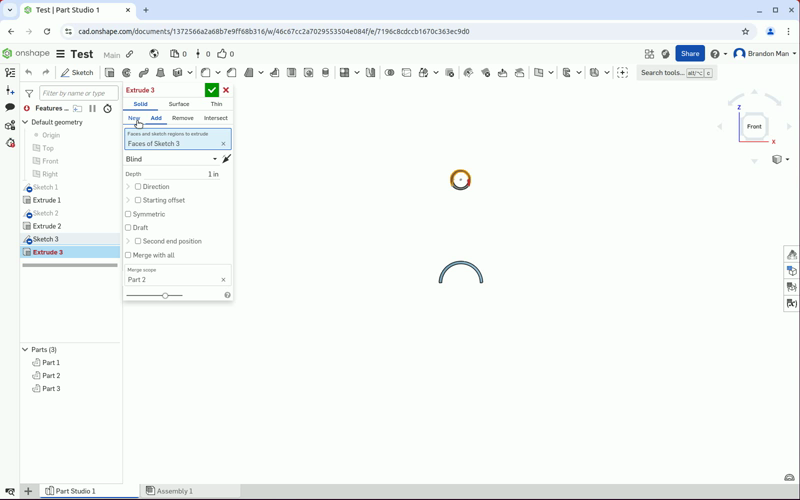
click(137, 120)
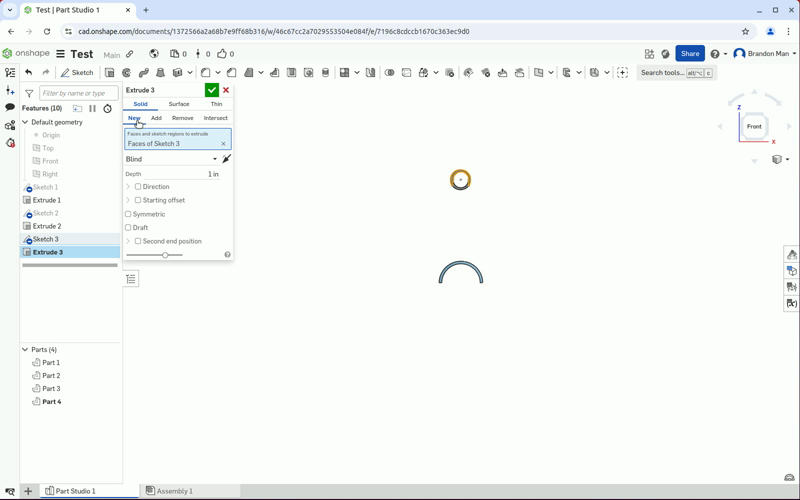
key(tab, 4)
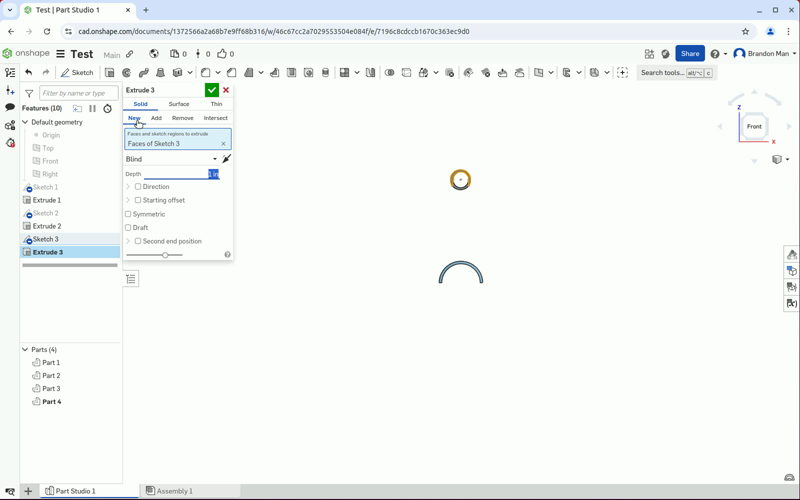
text(3.37)
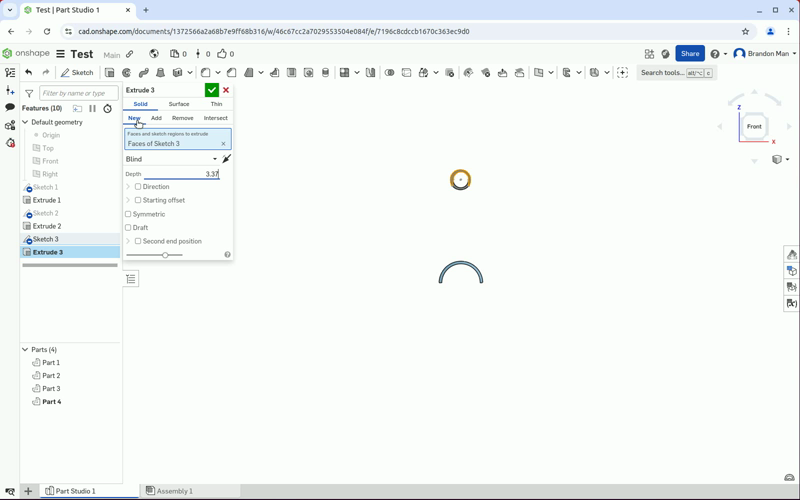
key(tab, 3)
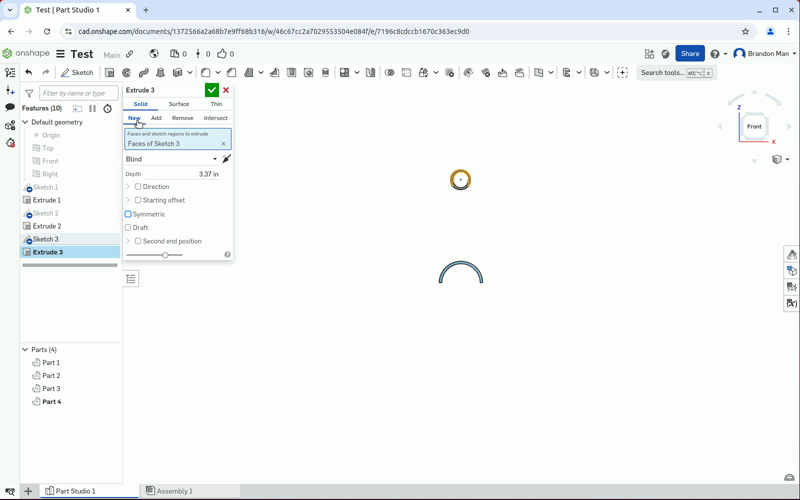
key(space)
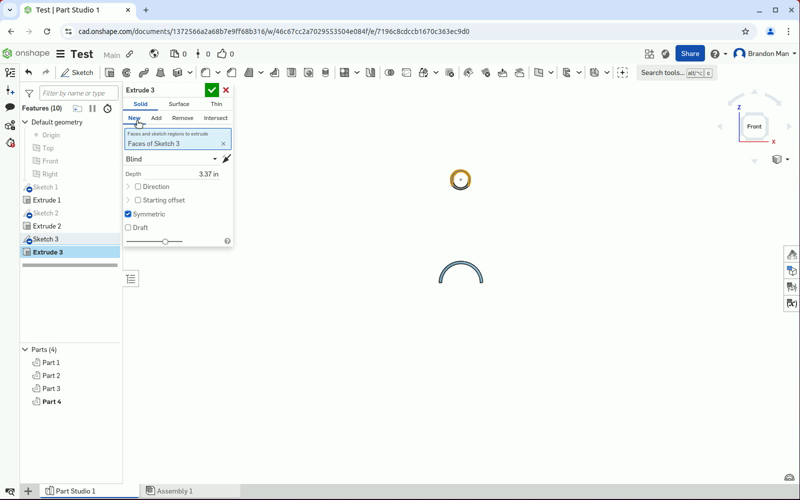
key(enter)
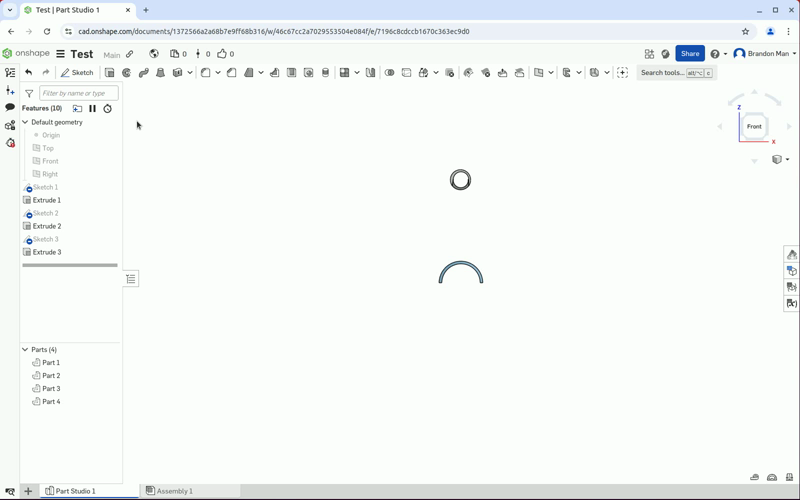
key(shift+h)
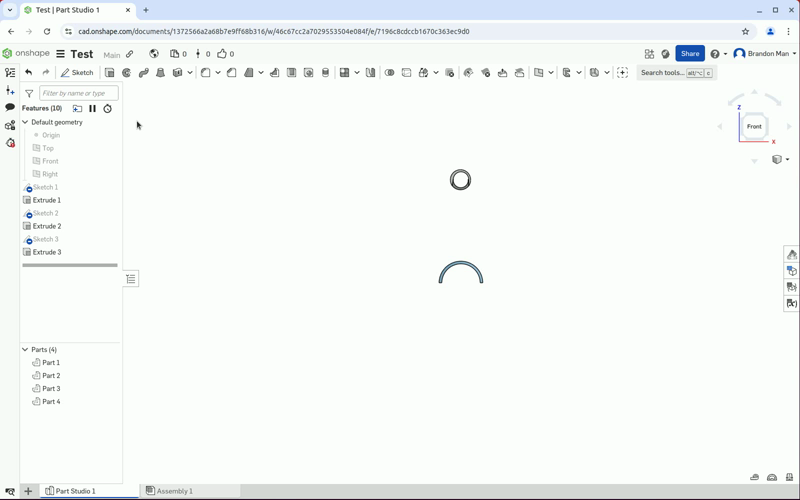
key(shift+h)
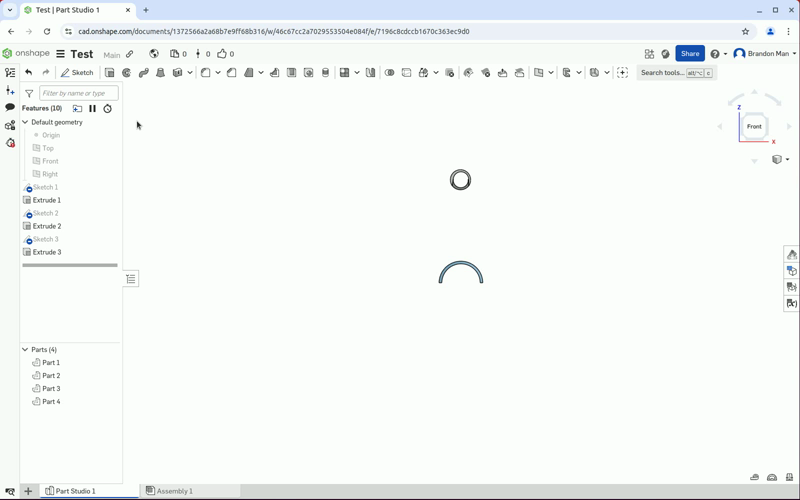
mouse_move(73, 189)
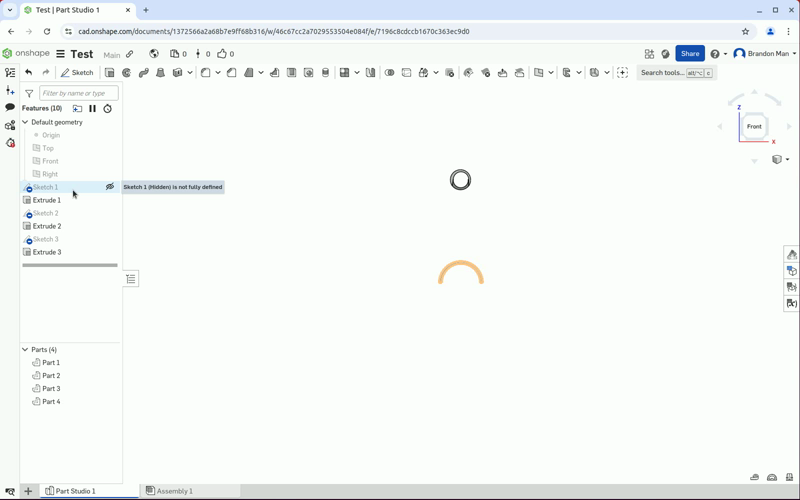
click(73, 189)
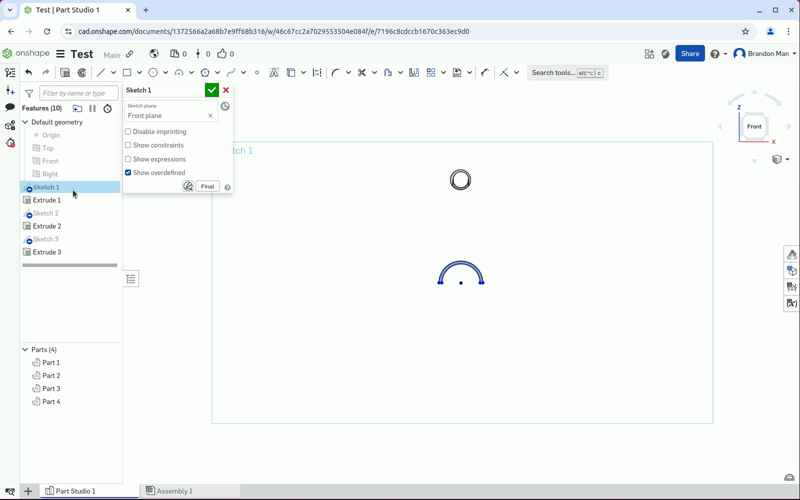
mouse_move(229, 92)
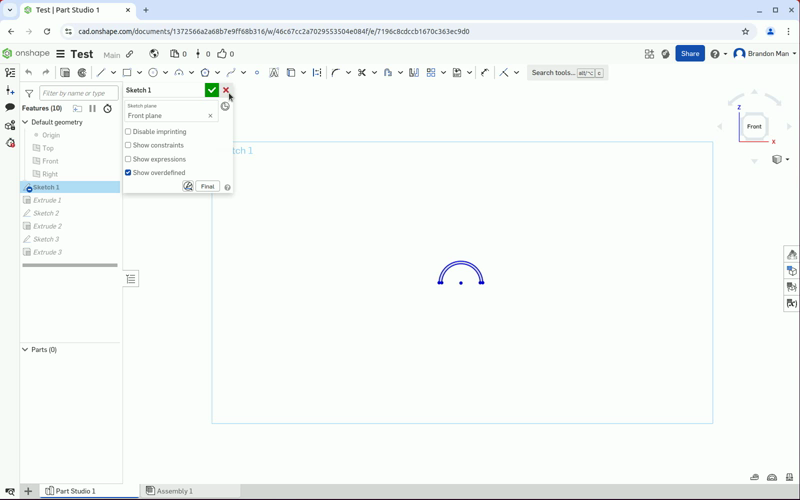
click(229, 92)
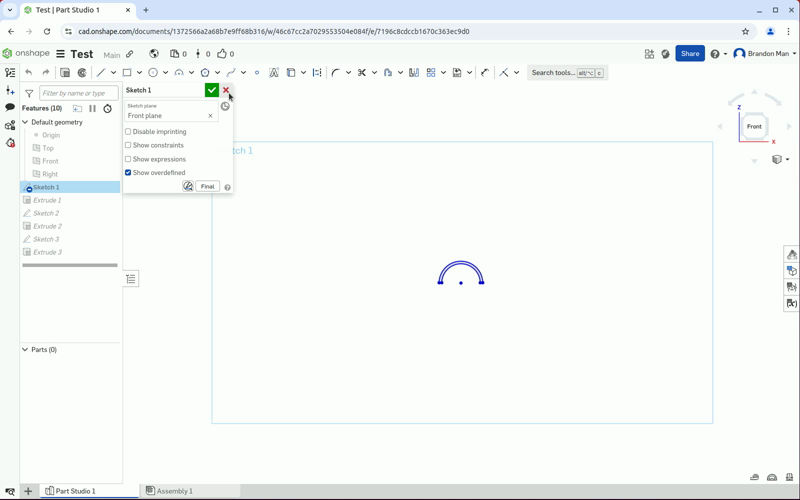
key(shift+s)
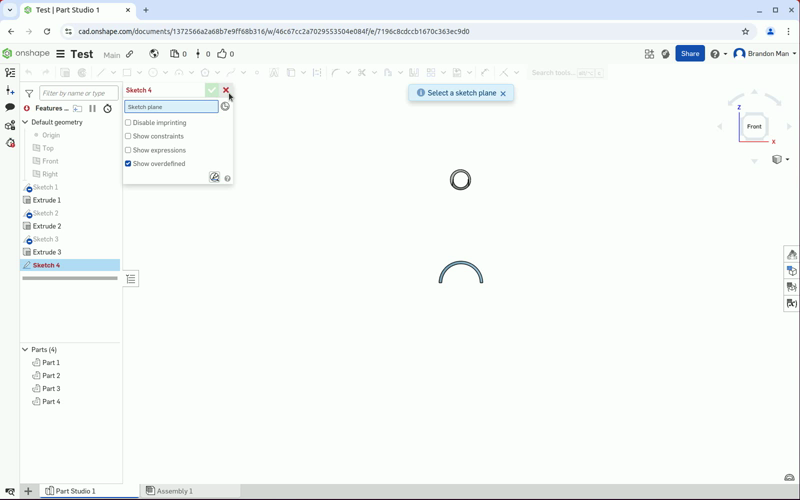
mouse_move(73, 163)
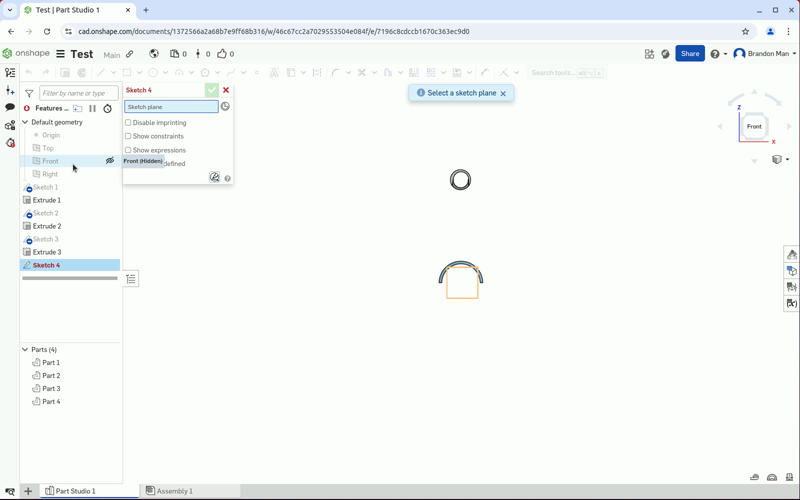
click(73, 163)
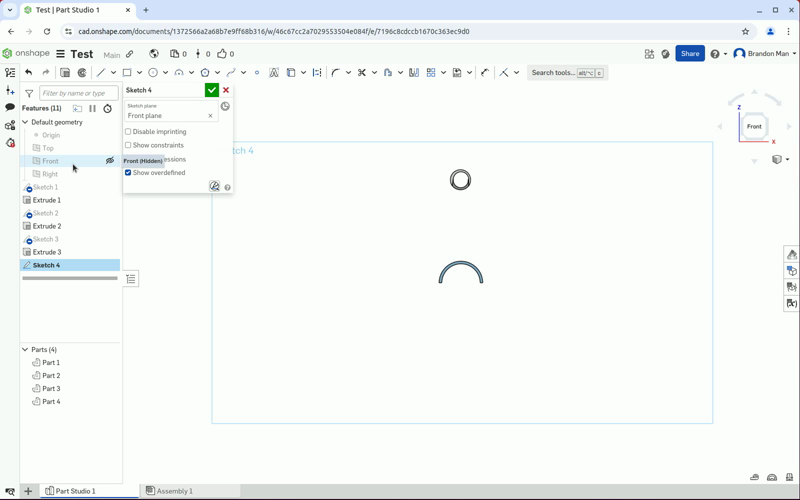
mouse_move(73, 352)
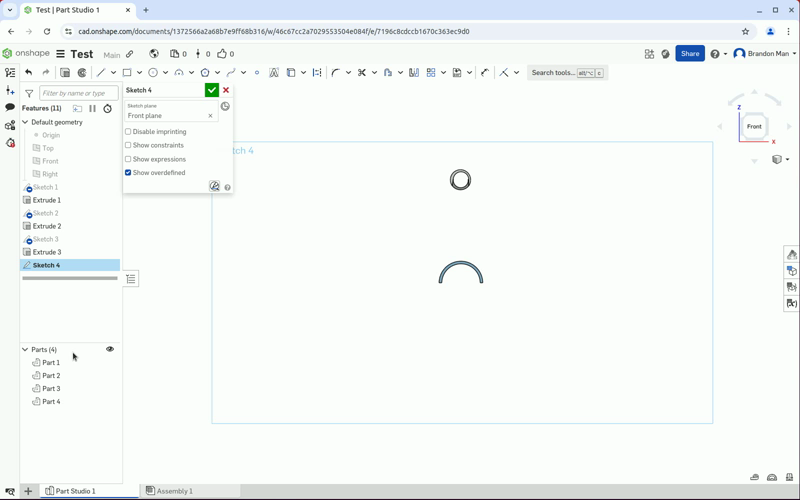
key(y)
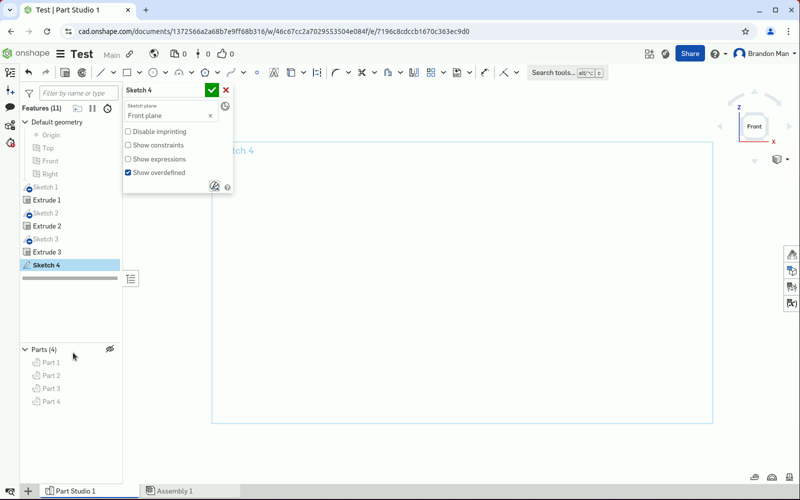
key(l)
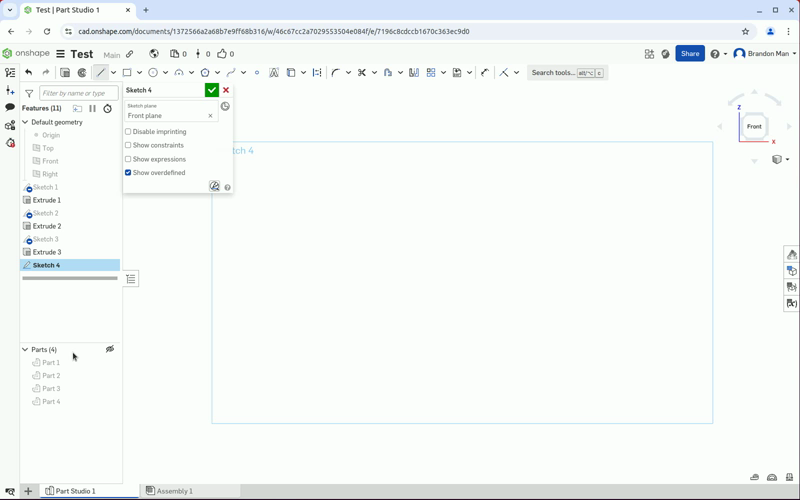
key_down(shift)
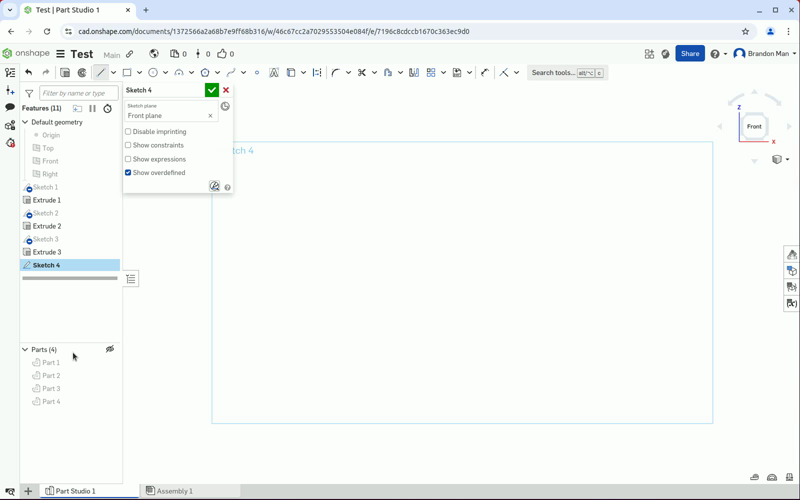
mouse_move(436, 282)
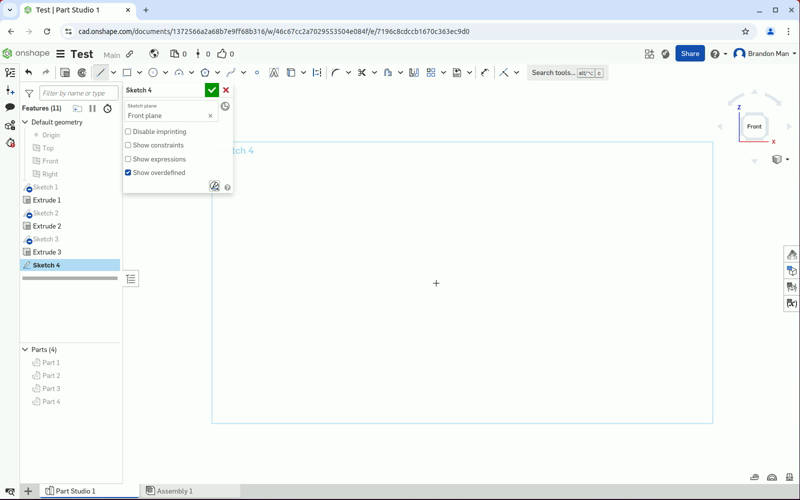
click(436, 282)
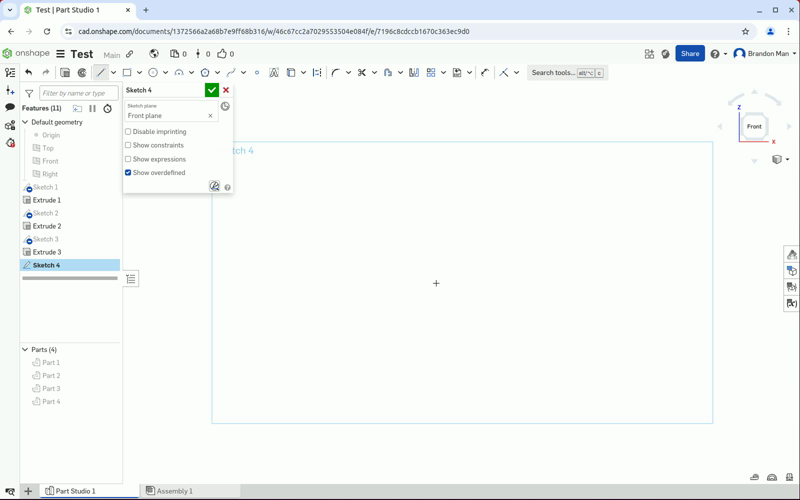
key_up(shift)
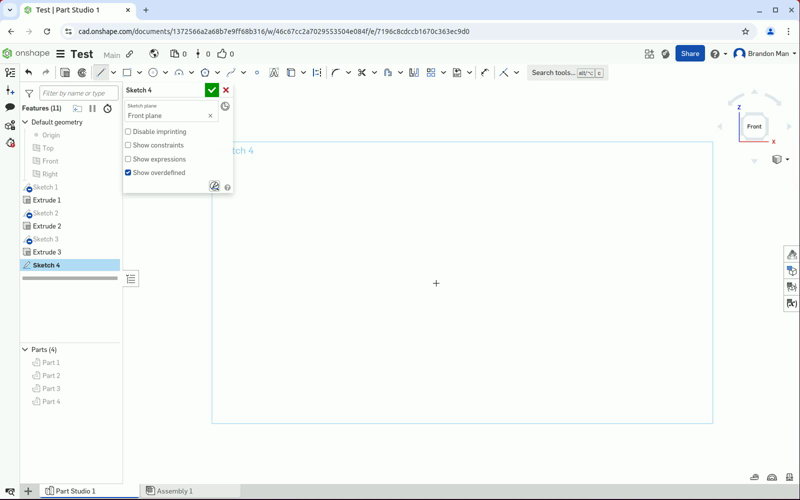
key_down(shift)
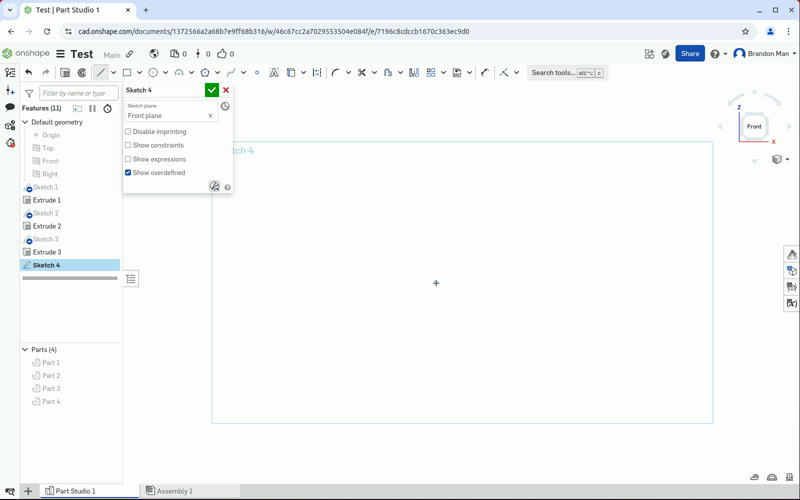
mouse_move(466, 282)
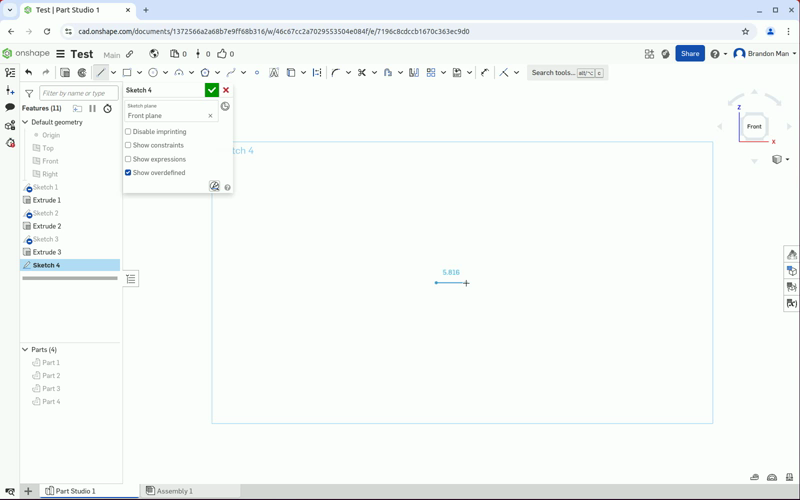
mouse_move(440, 282)
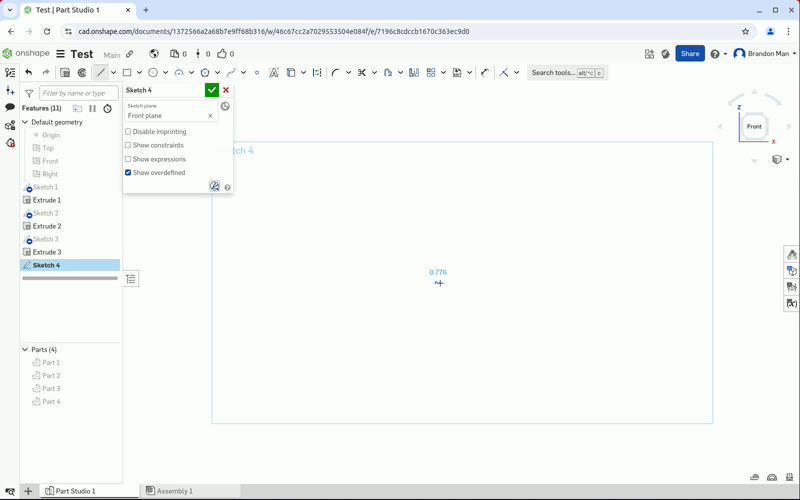
scroll(6)
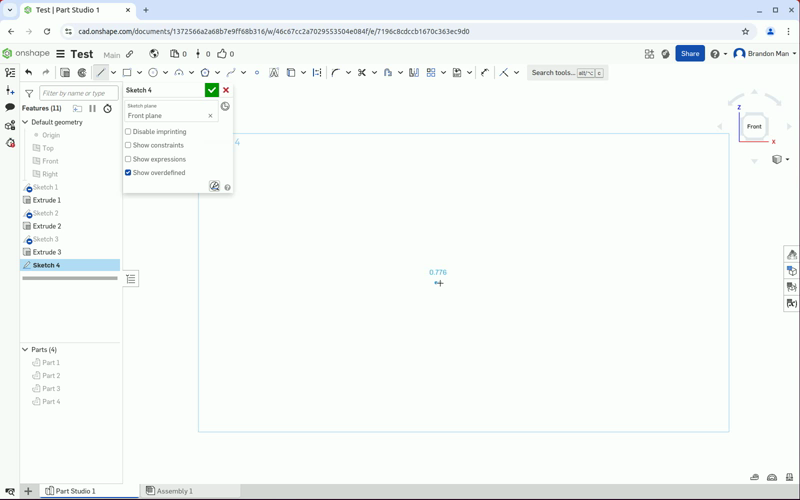
scroll(6)
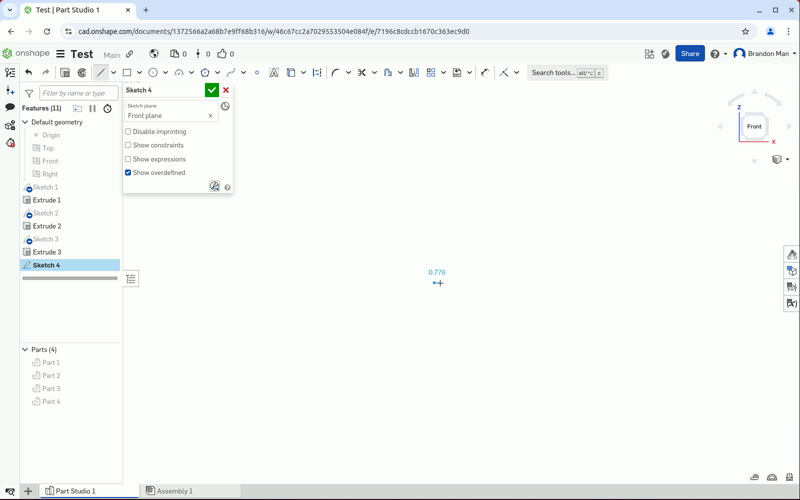
scroll(6)
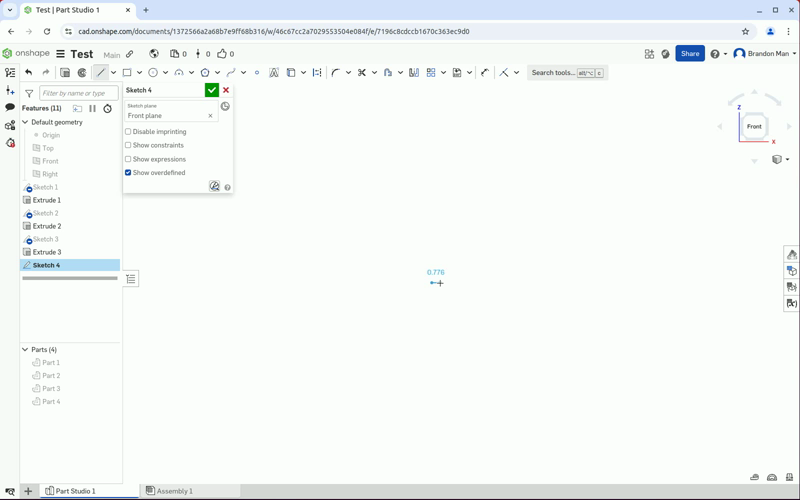
scroll(6)
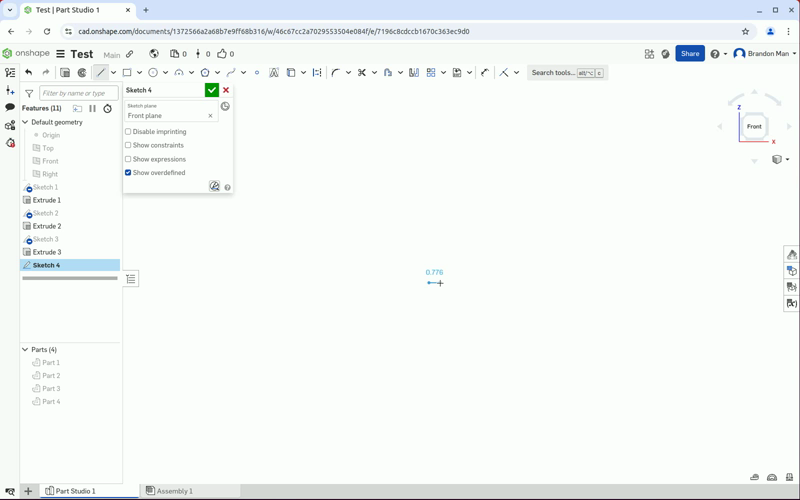
scroll(6)
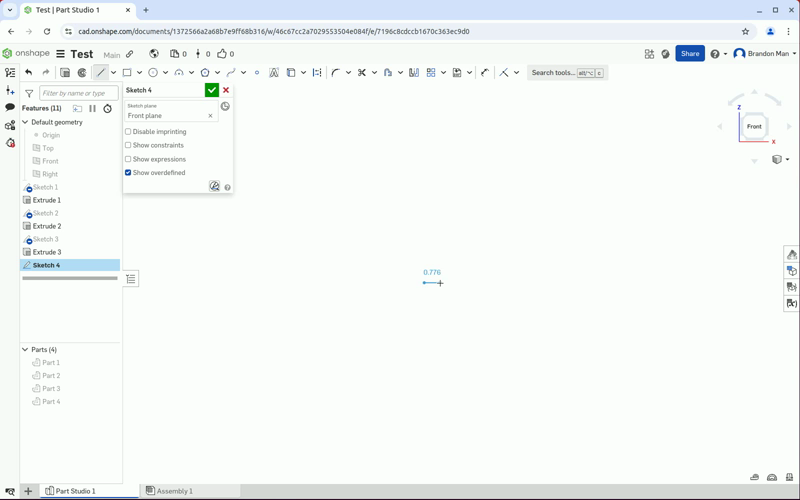
scroll(6)
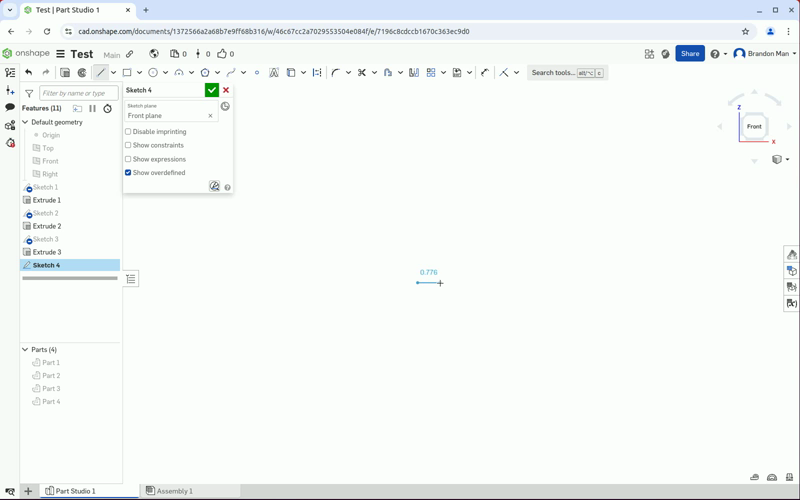
scroll(6)
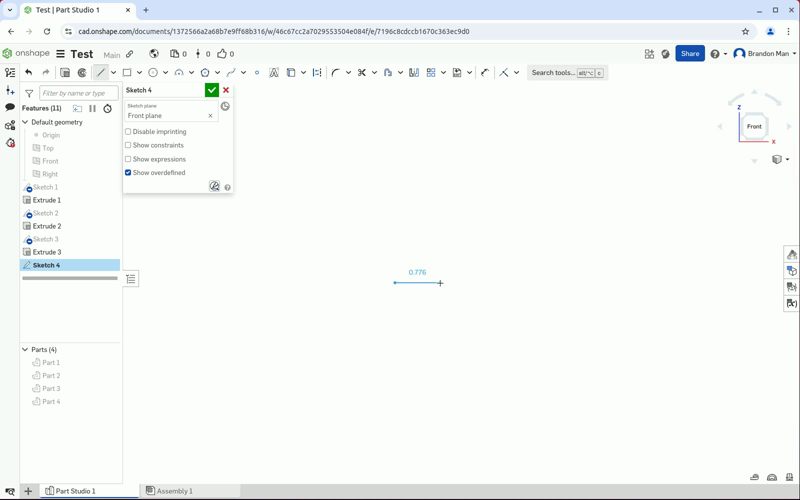
click(440, 282)
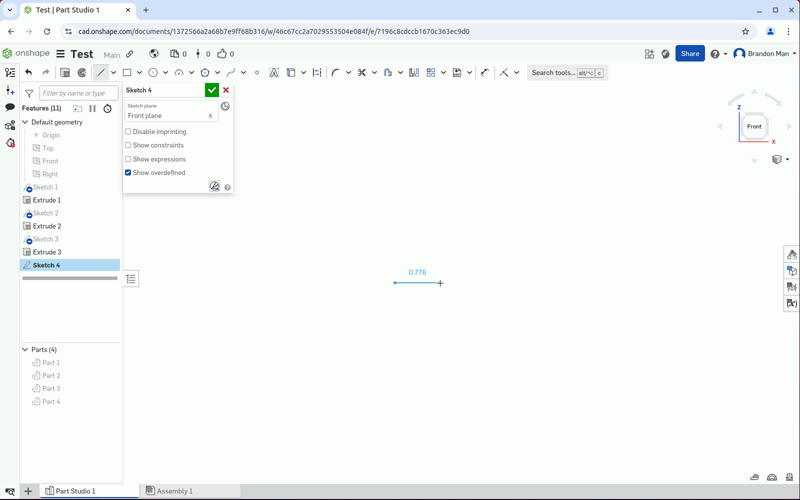
scroll(-6)
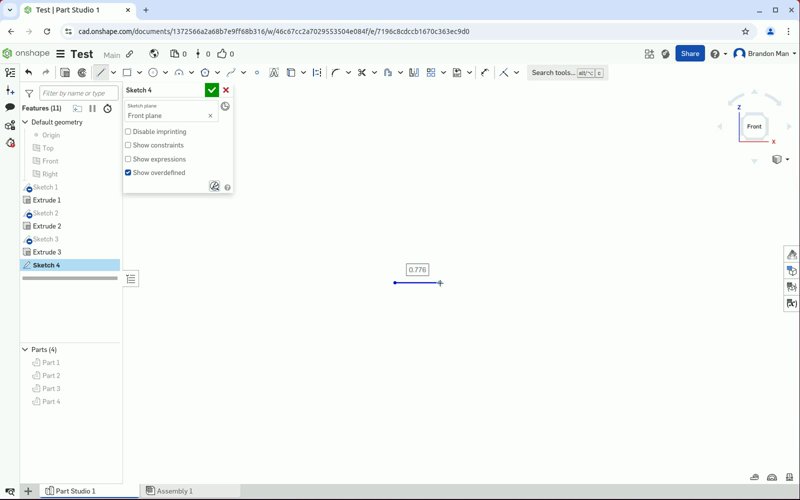
scroll(-6)
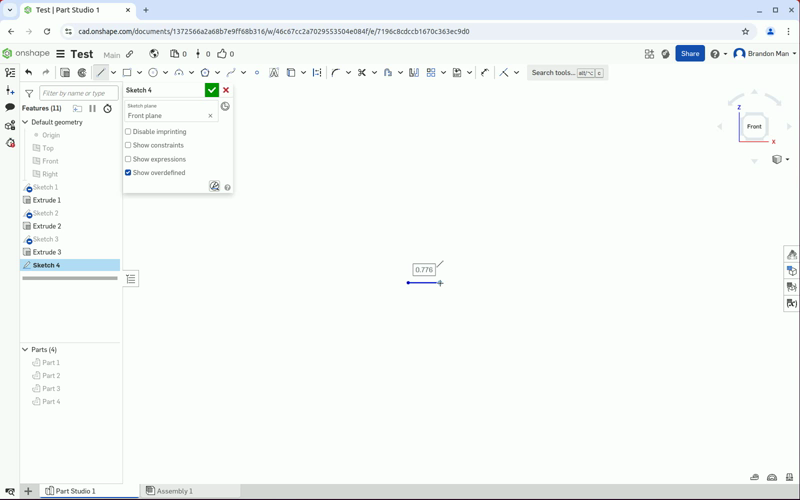
scroll(-6)
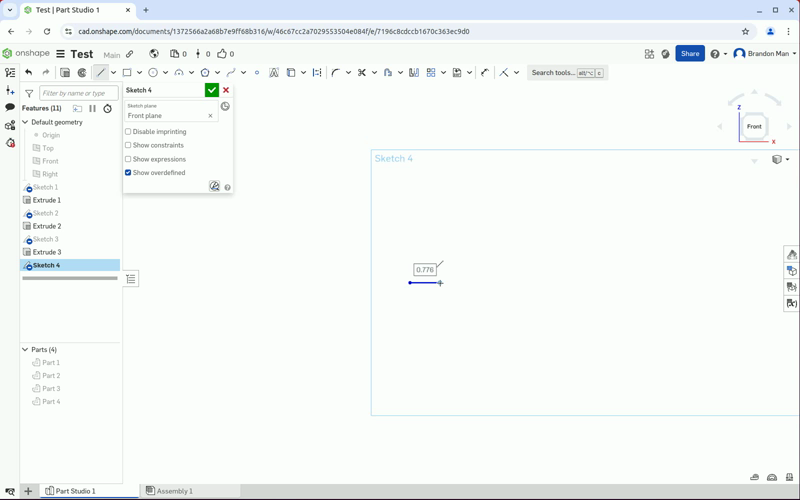
scroll(-6)
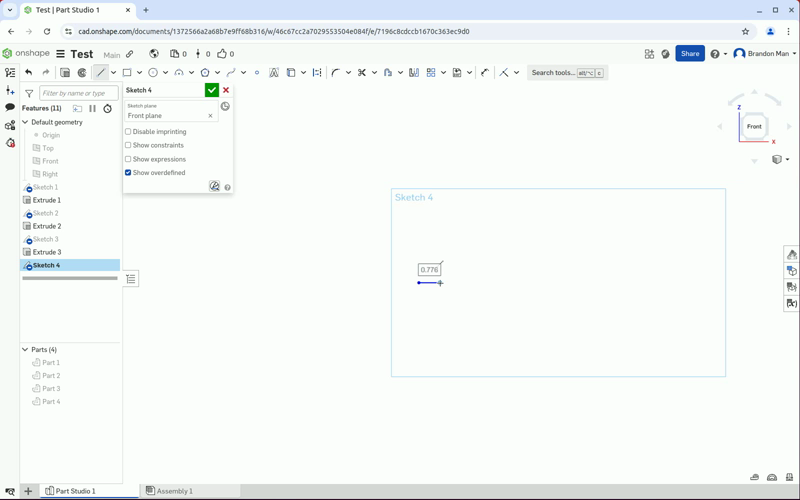
scroll(-6)
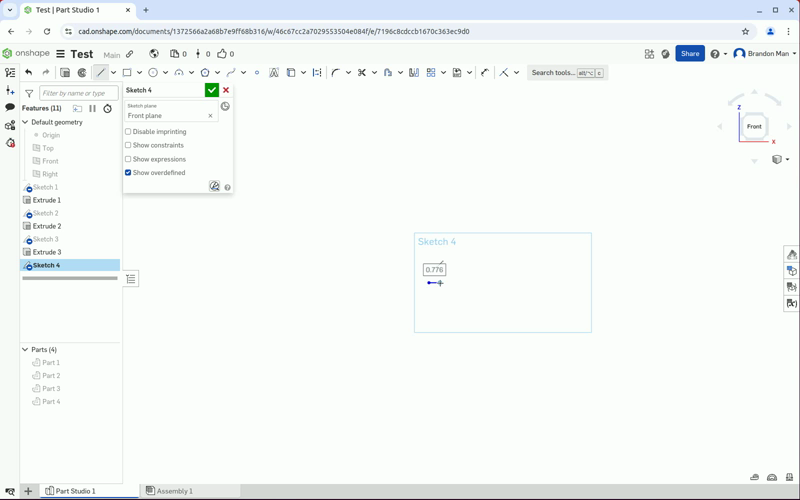
scroll(-6)
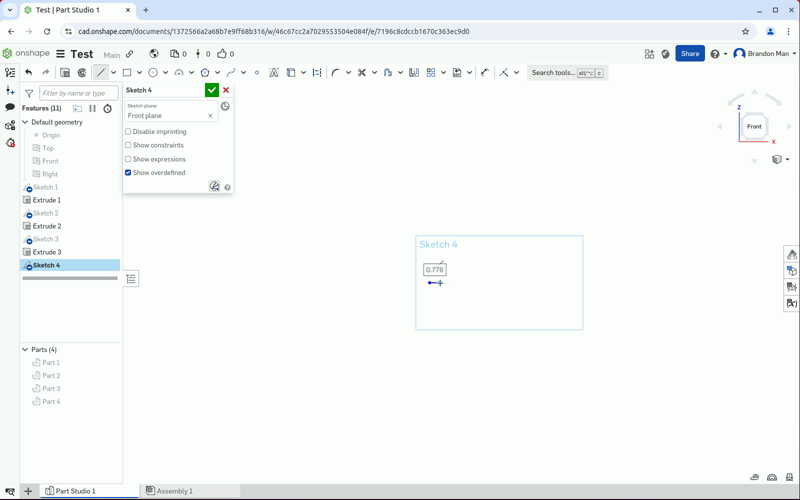
scroll(-6)
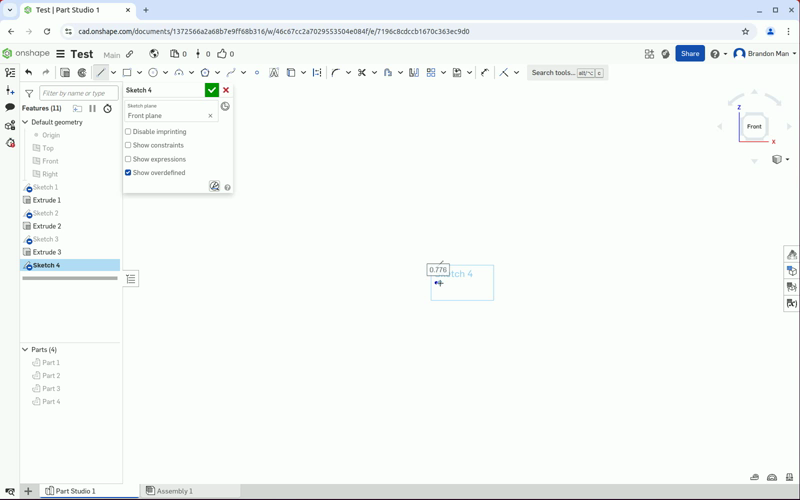
key_up(shift)
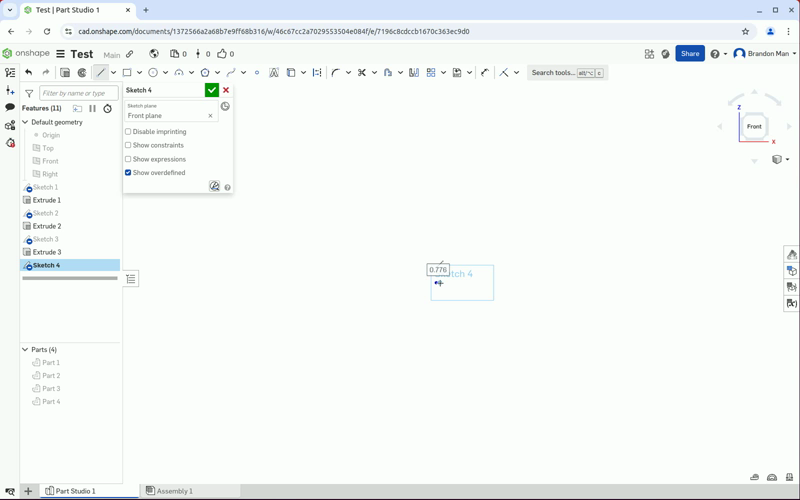
key(esc)
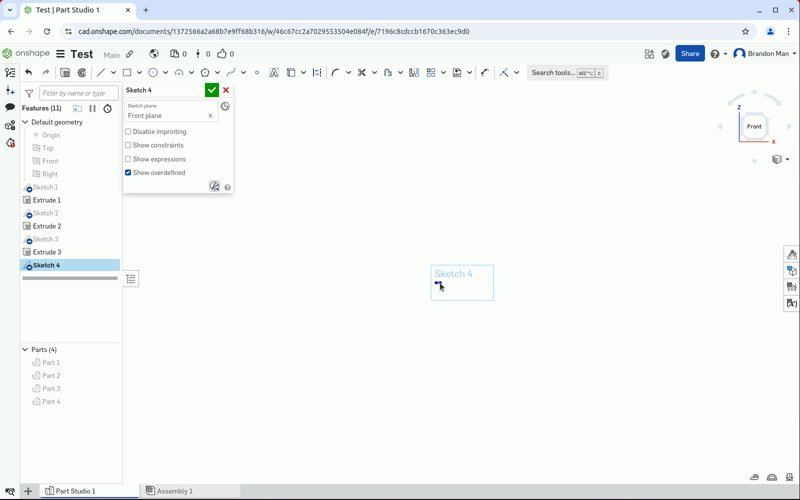
key(a)
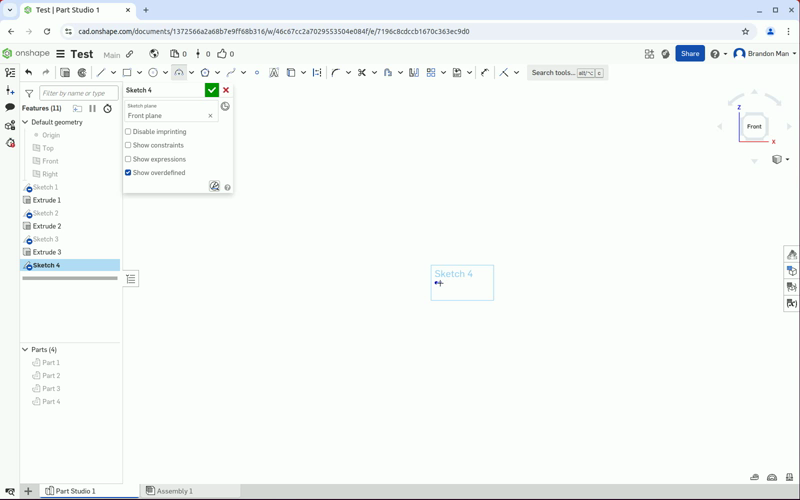
mouse_move(440, 282)
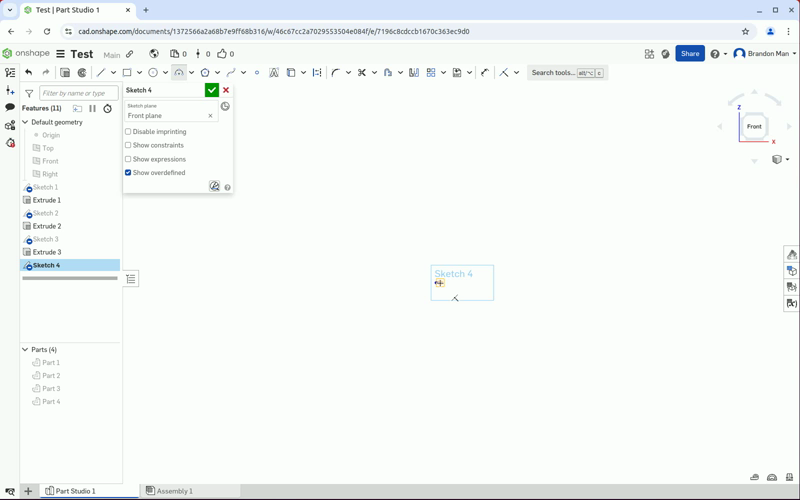
scroll(6)
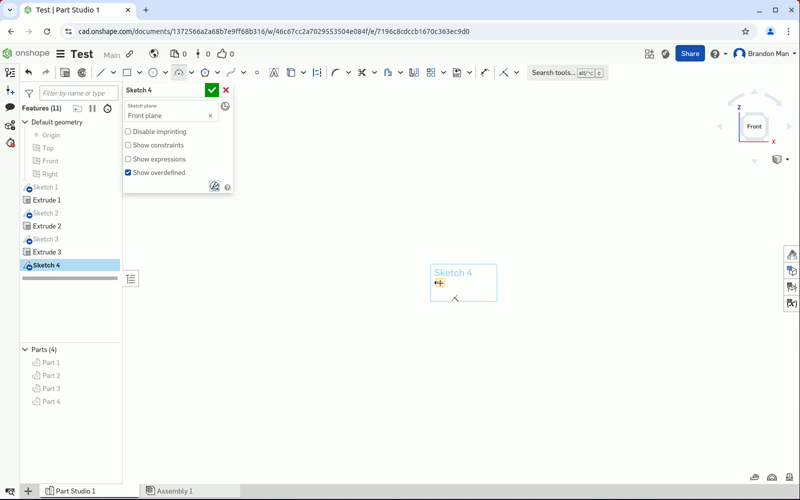
scroll(6)
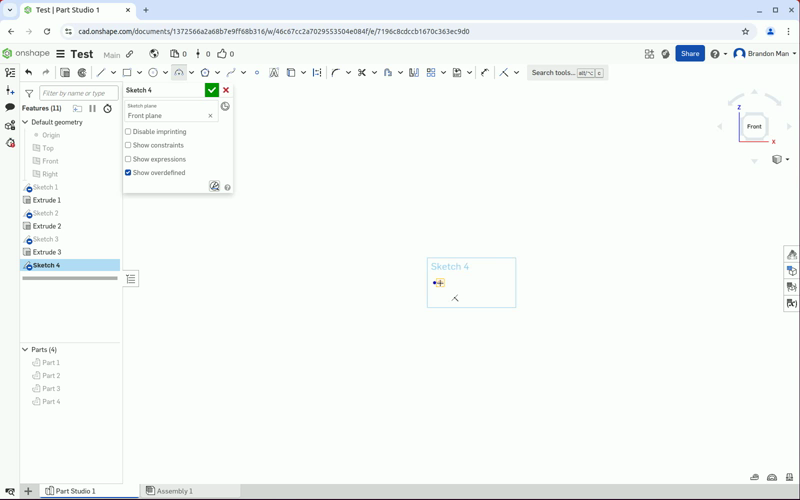
scroll(6)
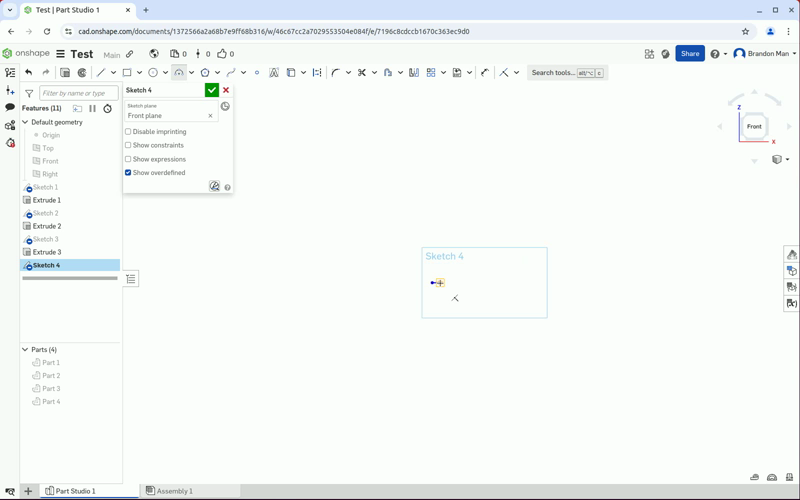
scroll(6)
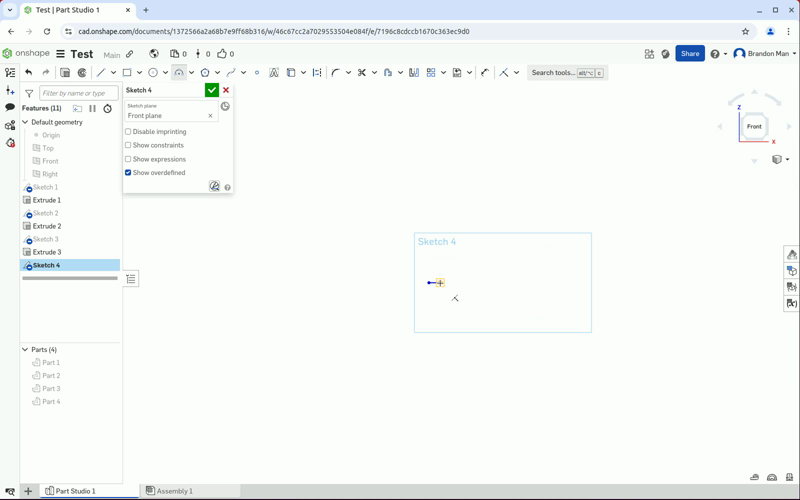
scroll(6)
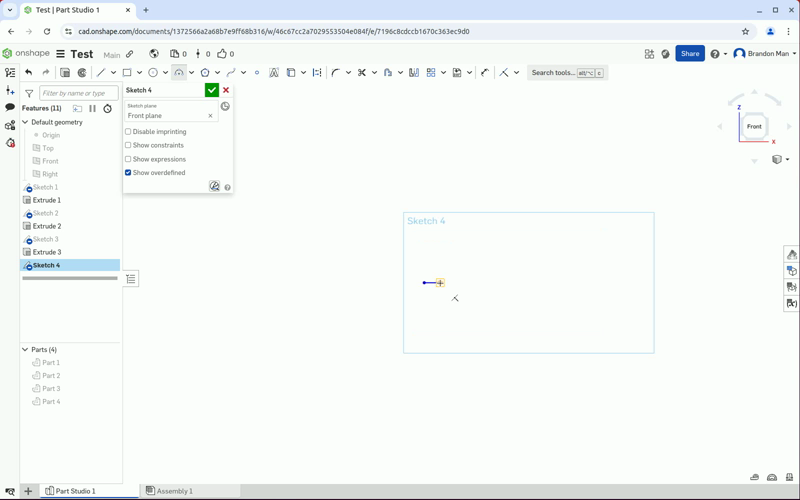
scroll(6)
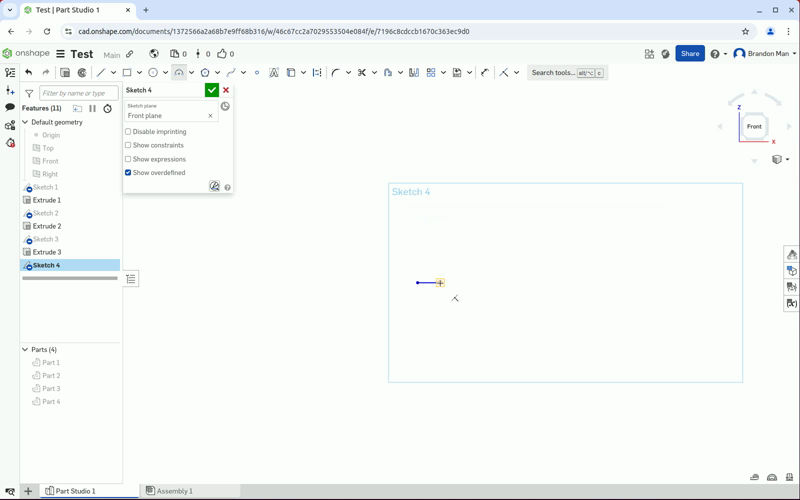
scroll(6)
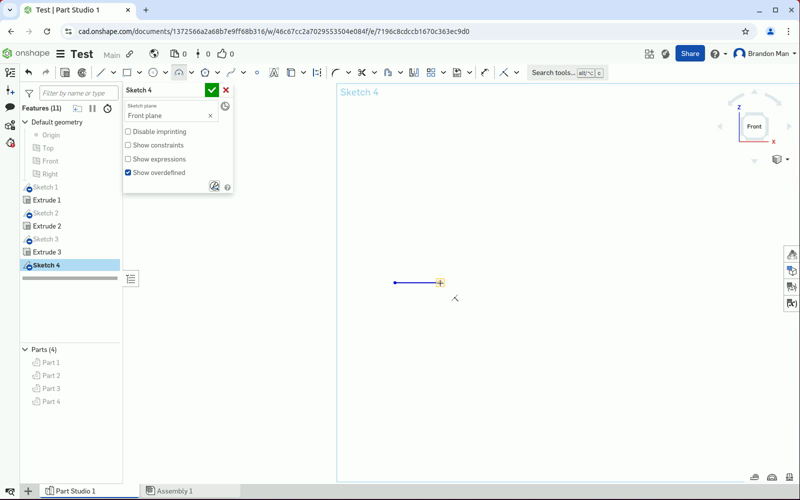
click(440, 282)
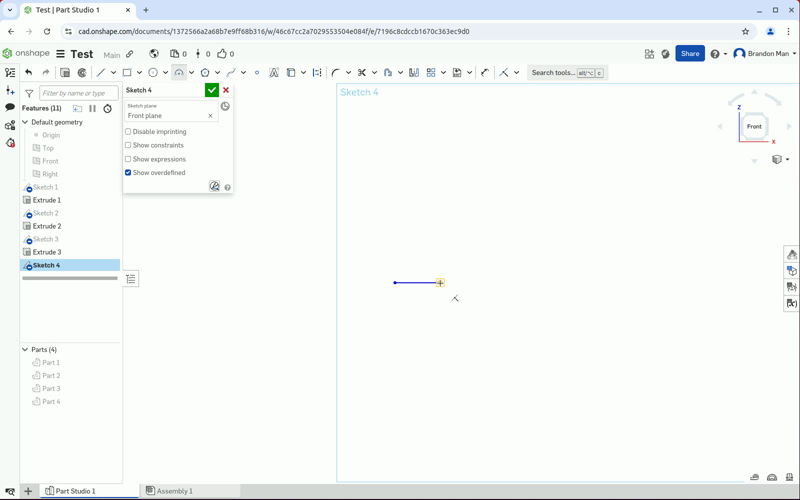
scroll(-6)
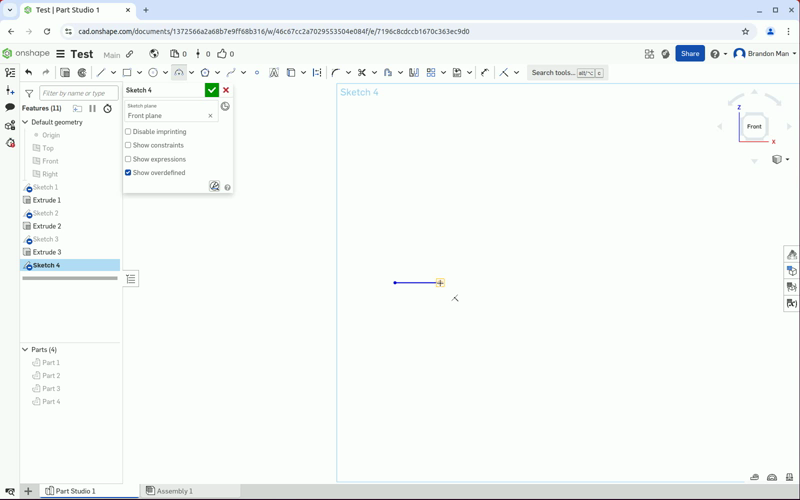
scroll(-6)
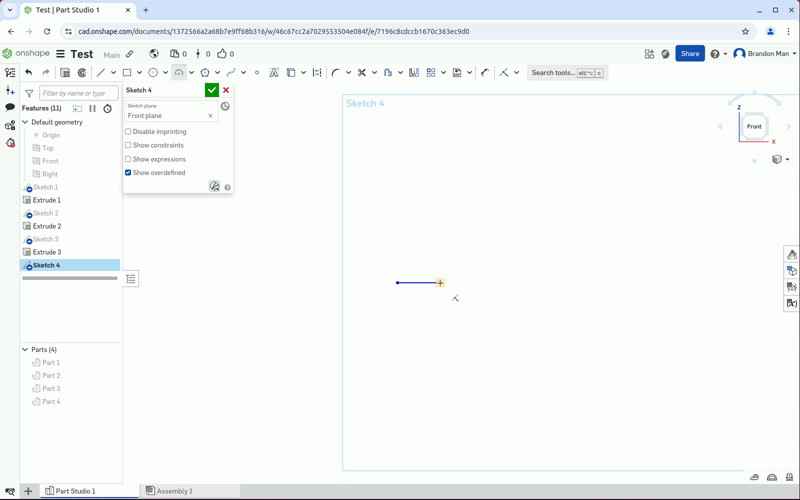
scroll(-6)
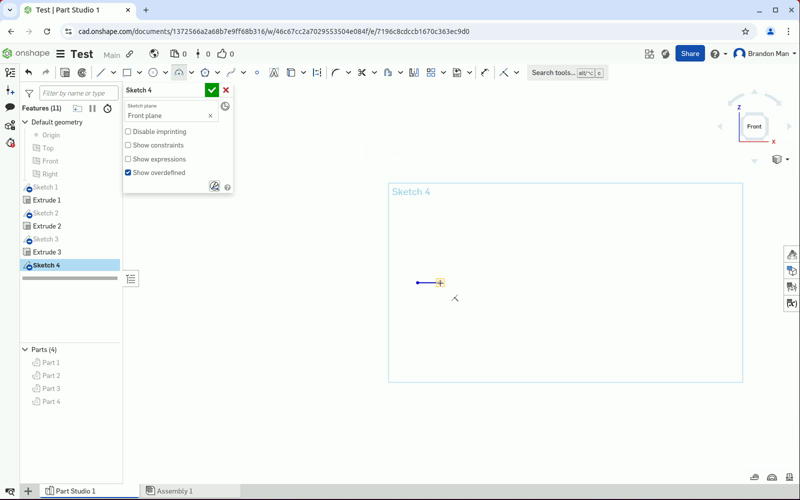
scroll(-6)
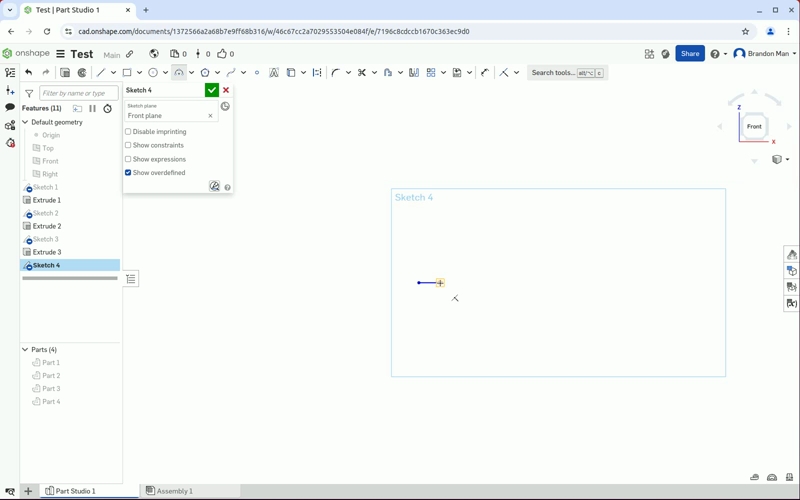
scroll(-6)
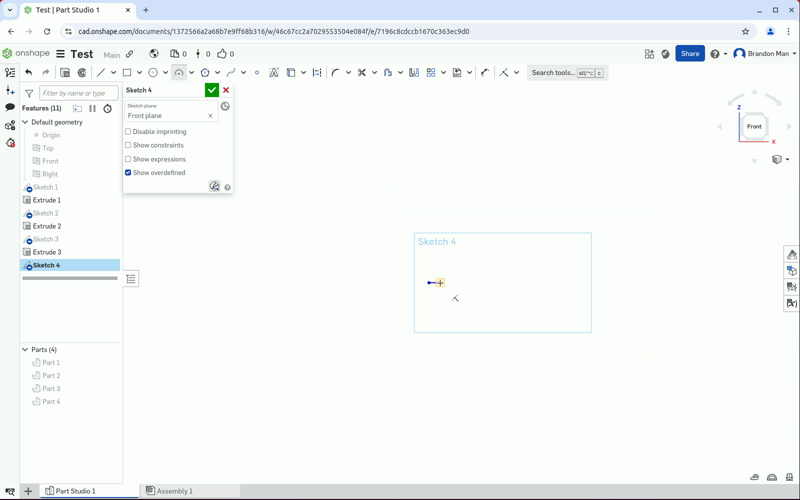
scroll(-6)
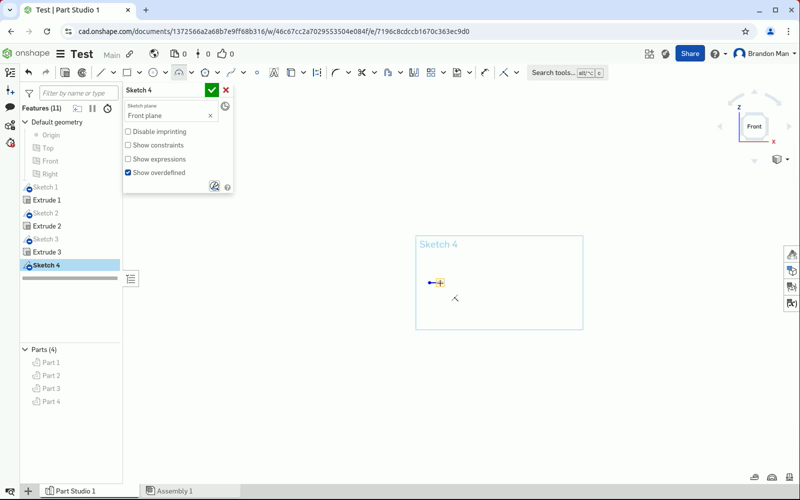
scroll(-6)
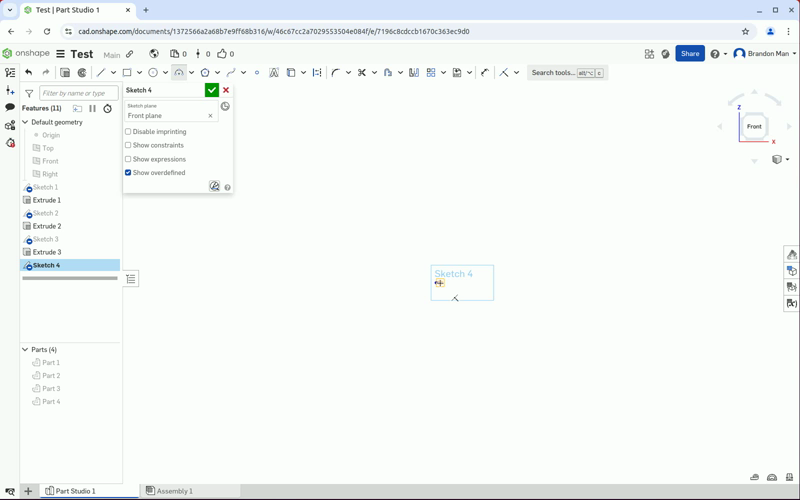
key_down(shift)
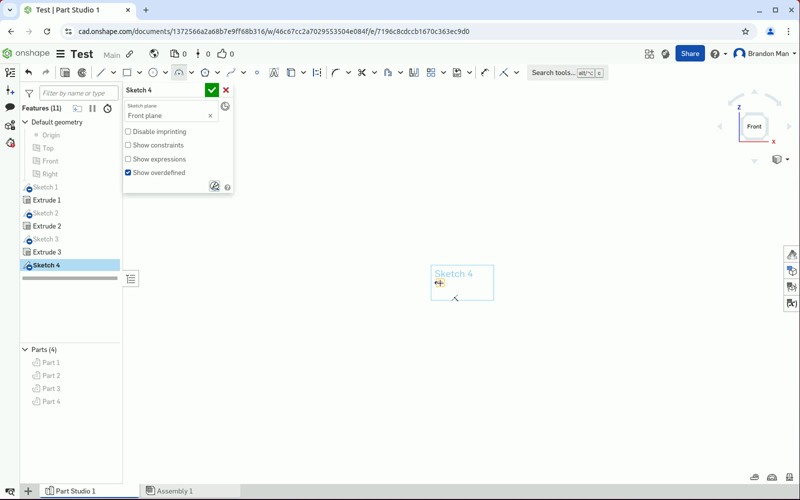
mouse_move(482, 282)
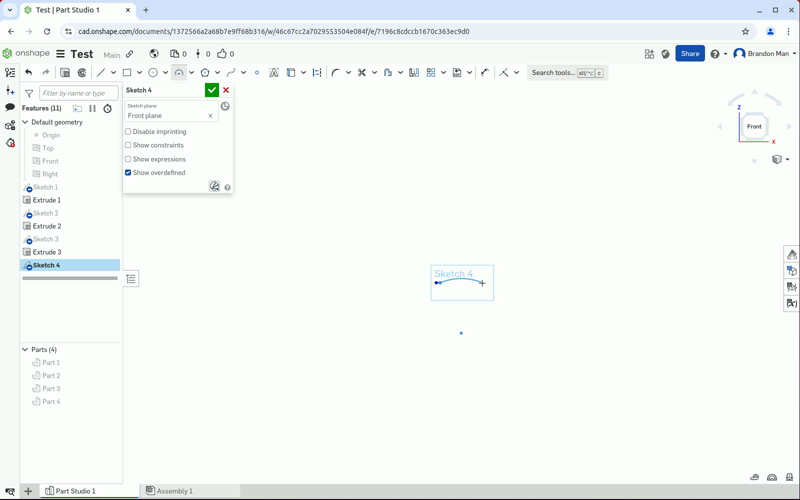
click(482, 282)
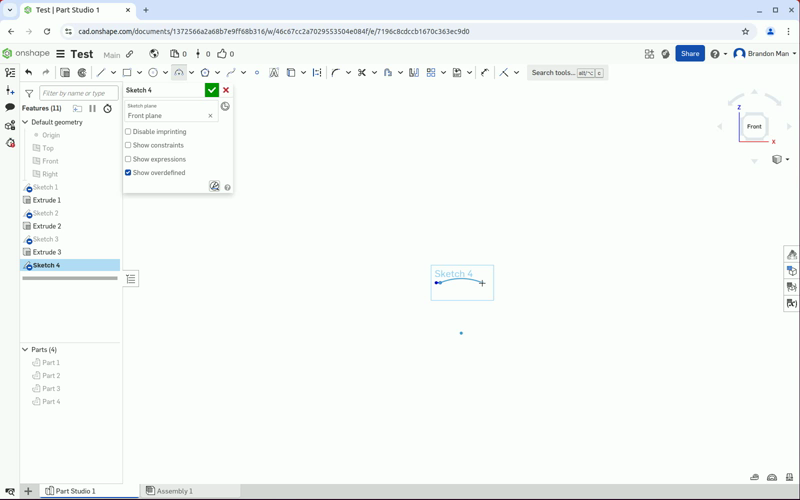
mouse_move(461, 261)
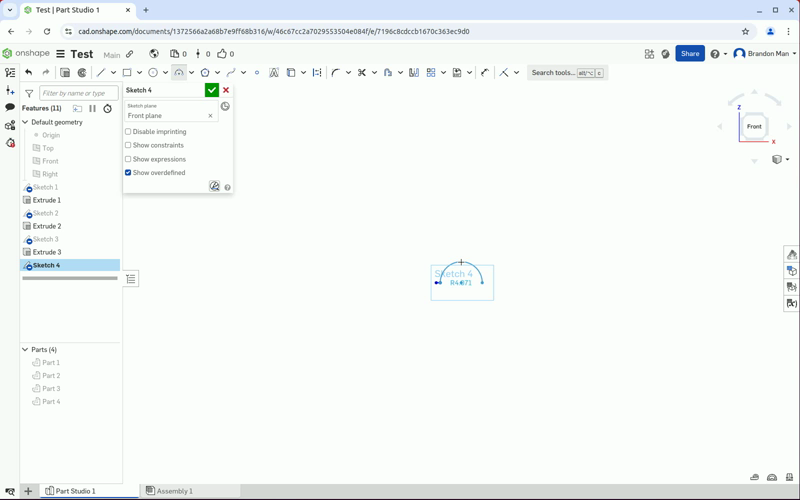
click(461, 261)
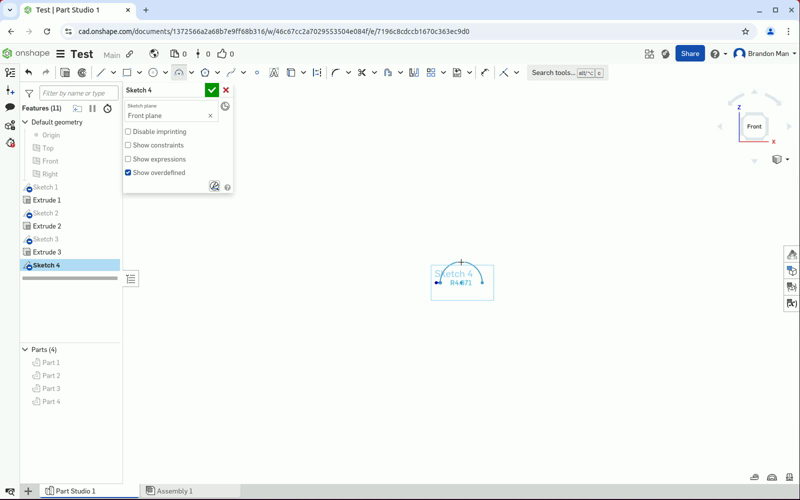
key_up(shift)
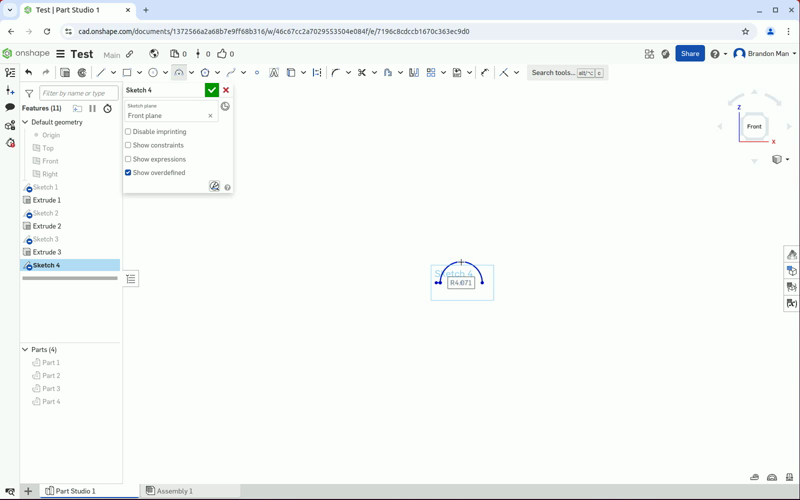
key(esc)
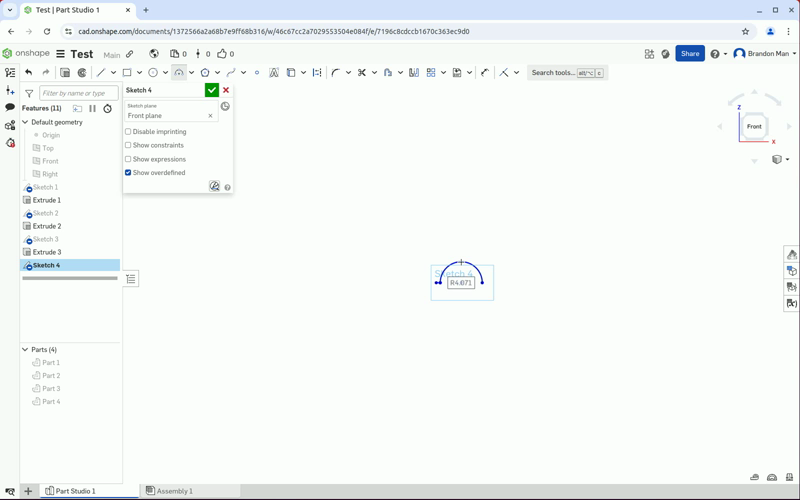
key(l)
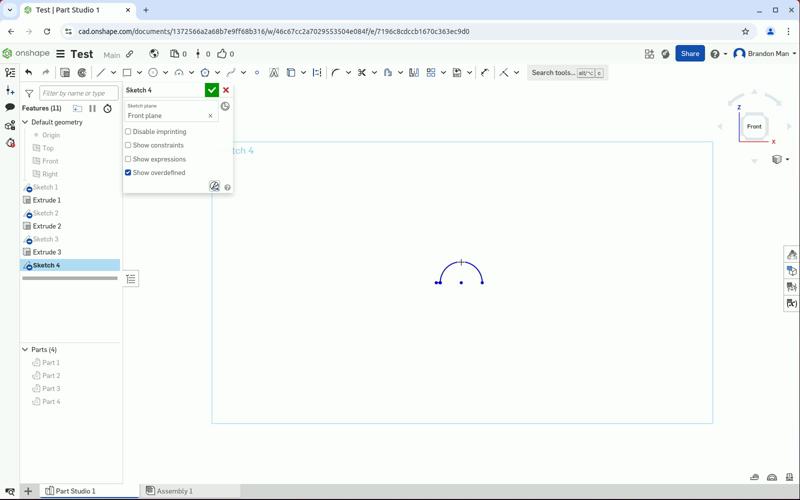
mouse_move(482, 282)
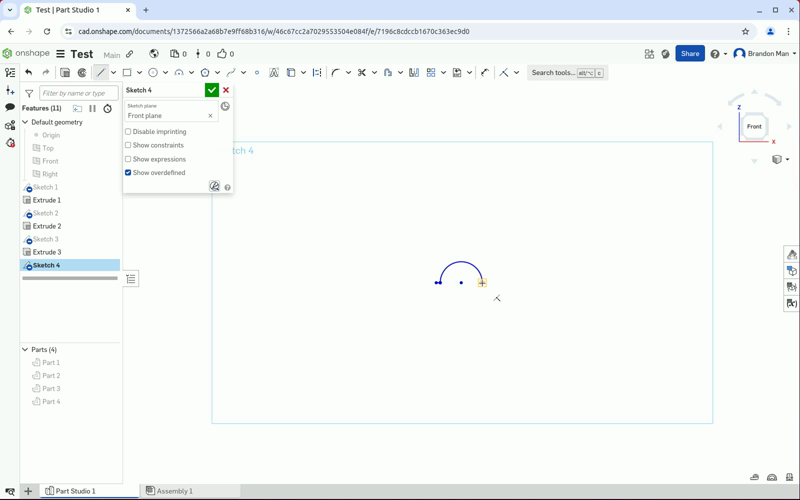
click(482, 282)
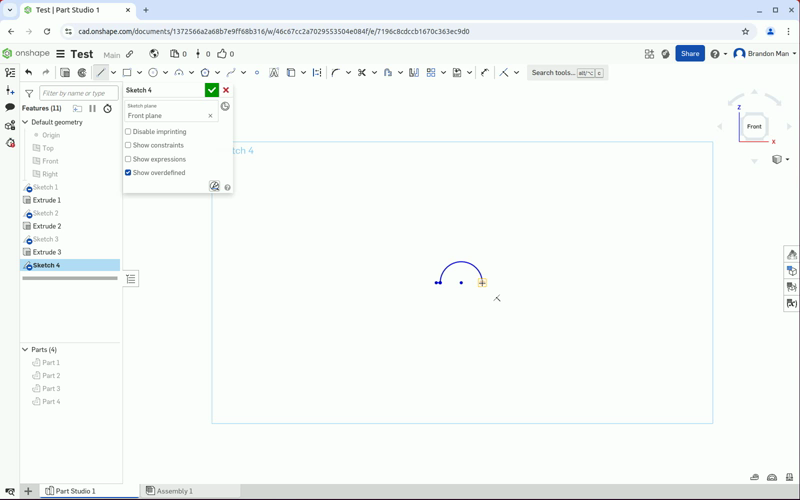
key_down(shift)
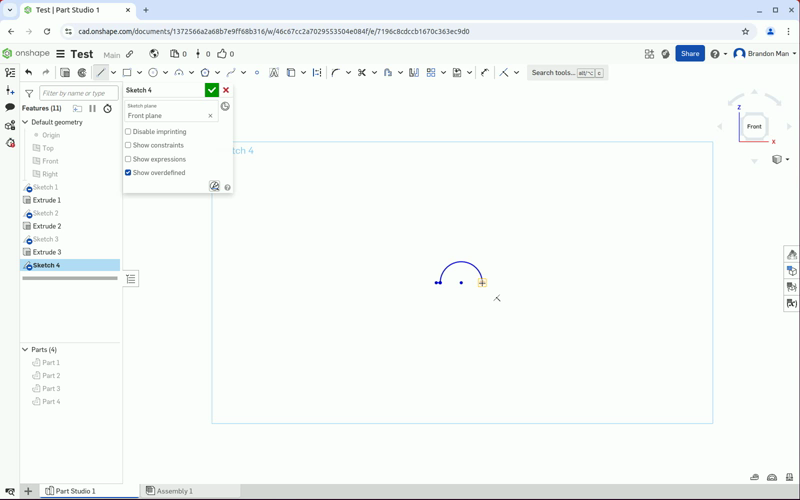
mouse_move(512, 282)
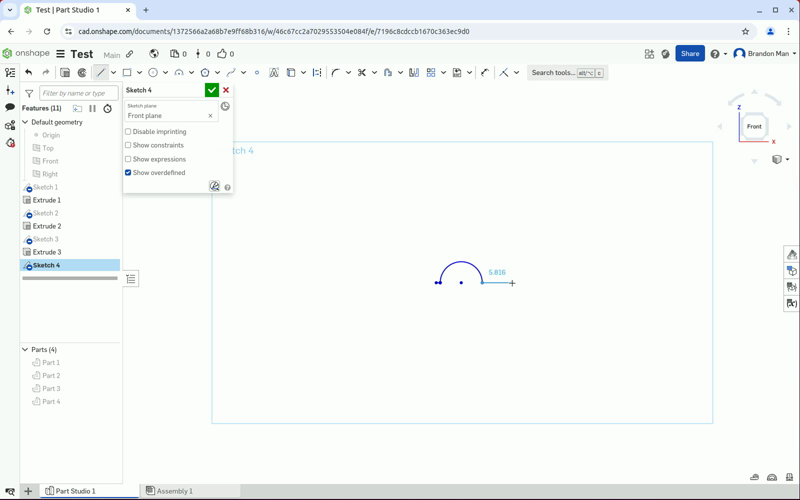
mouse_move(486, 282)
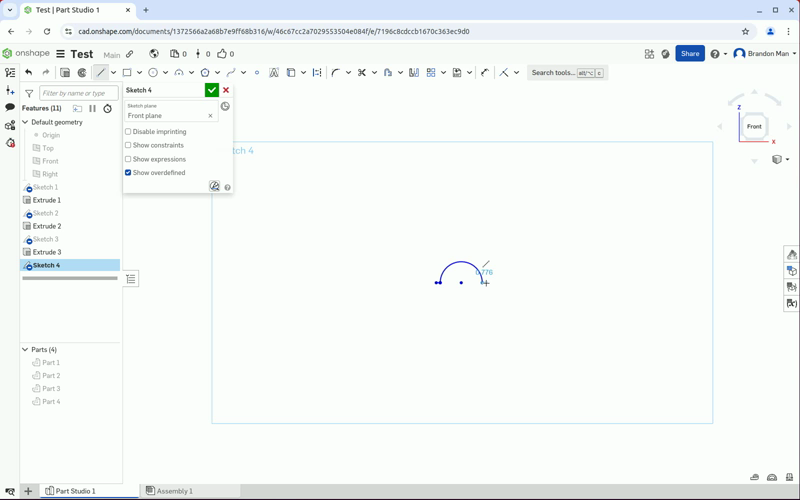
scroll(6)
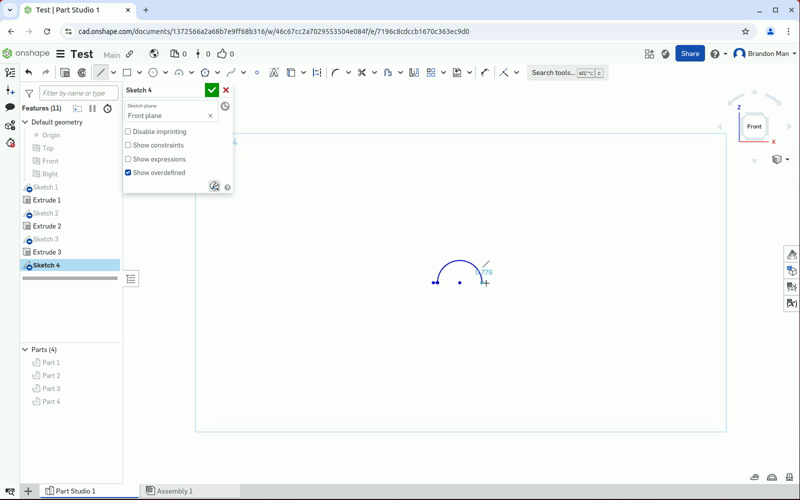
scroll(6)
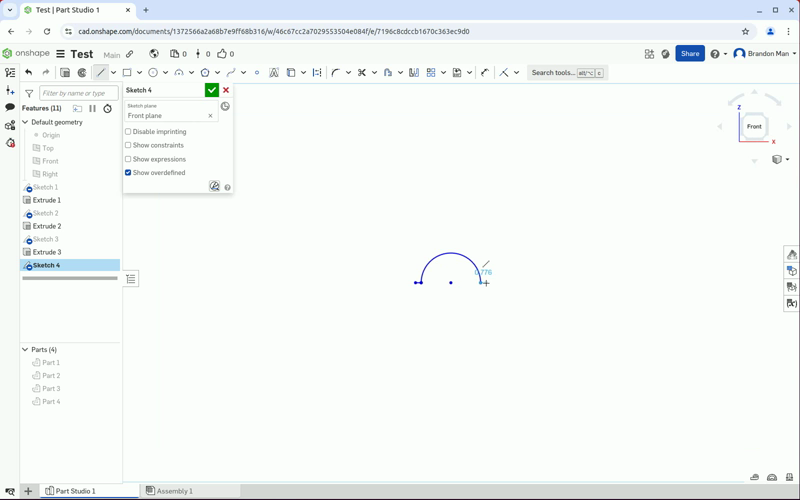
scroll(6)
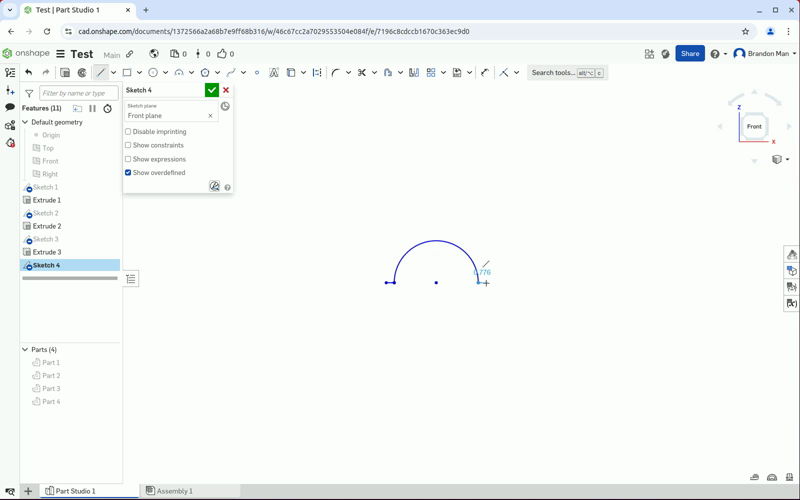
scroll(6)
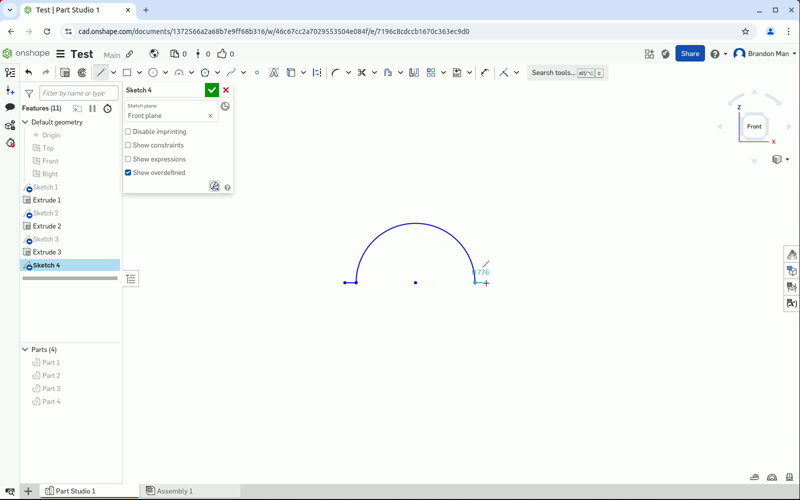
scroll(6)
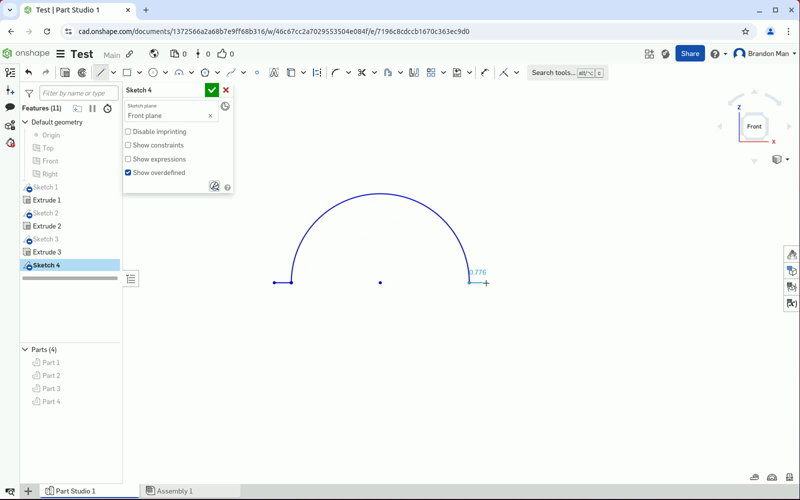
scroll(6)
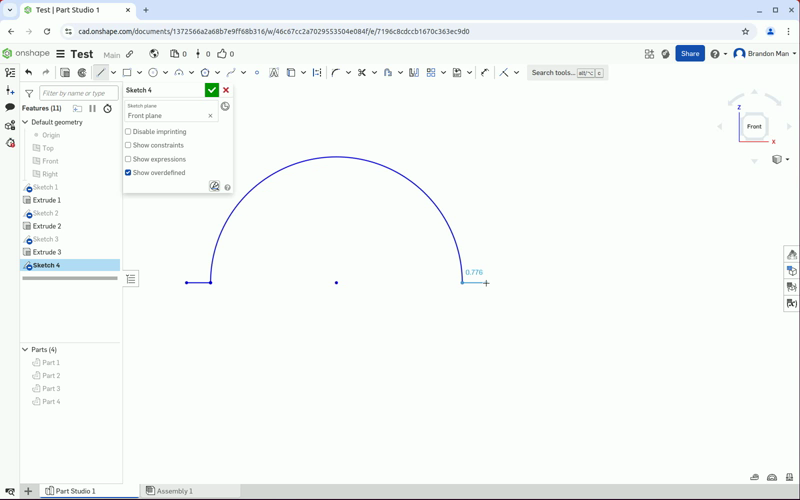
scroll(6)
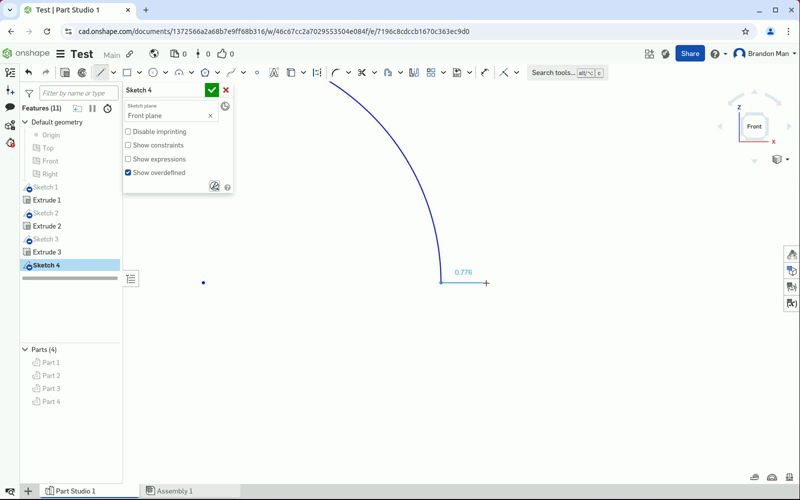
click(486, 282)
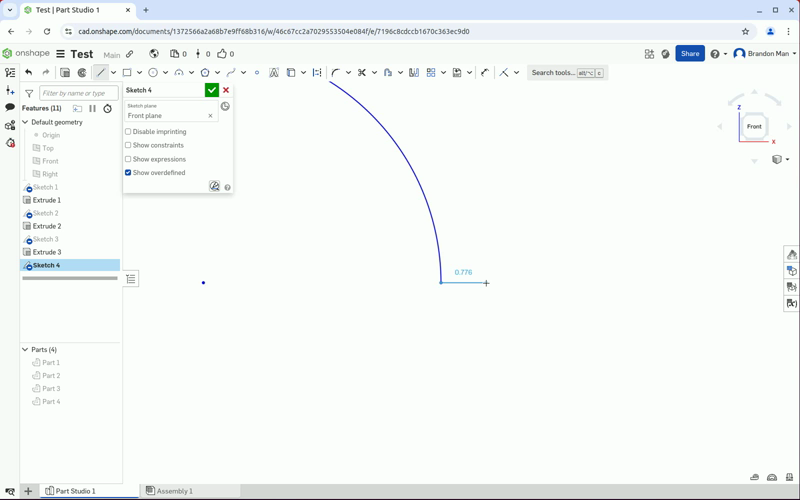
scroll(-6)
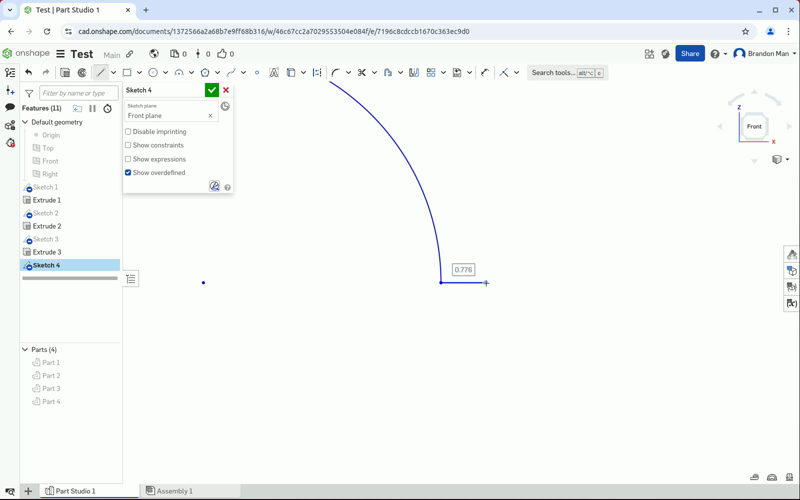
scroll(-6)
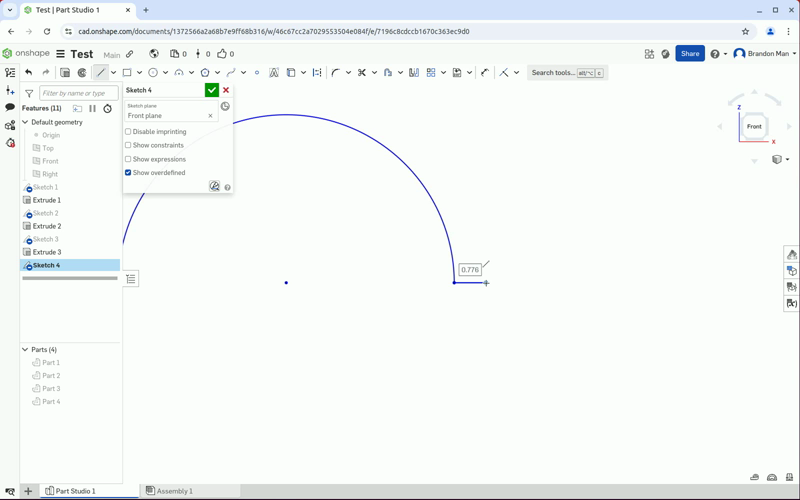
scroll(-6)
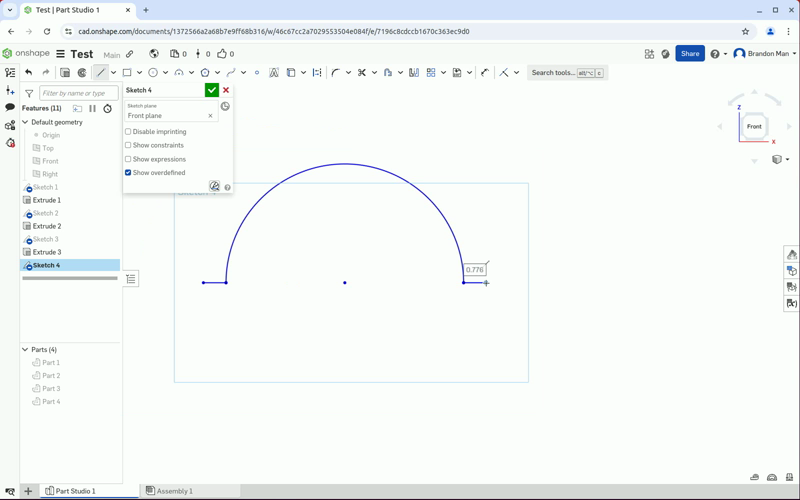
scroll(-6)
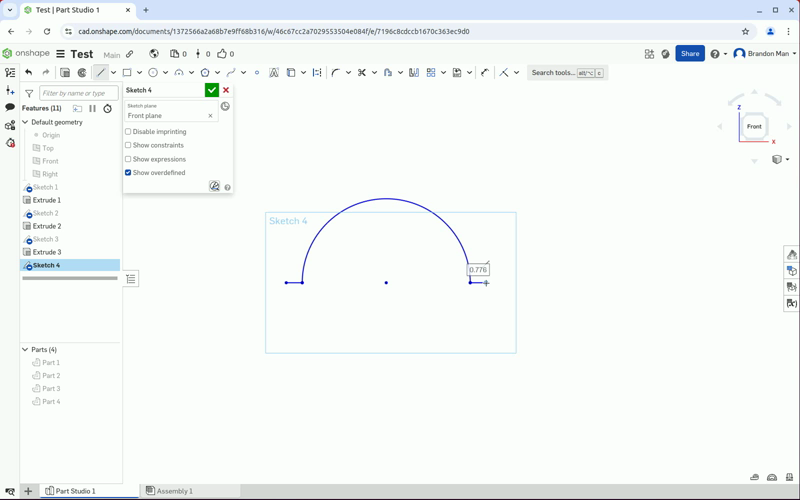
scroll(-6)
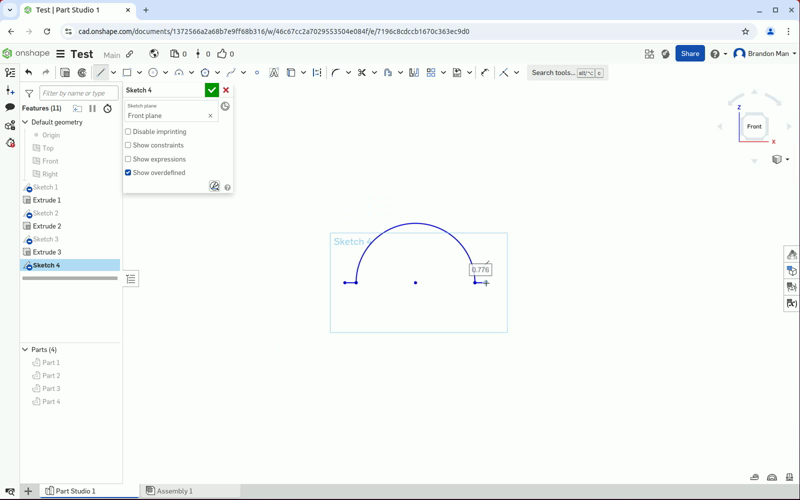
scroll(-6)
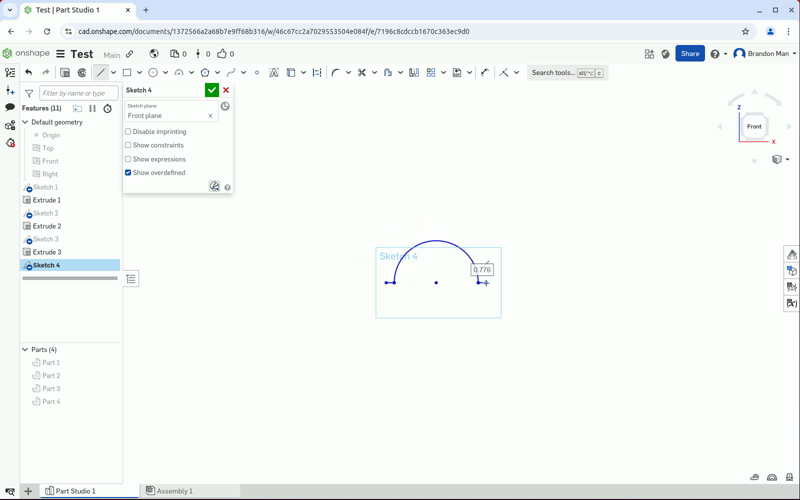
scroll(-6)
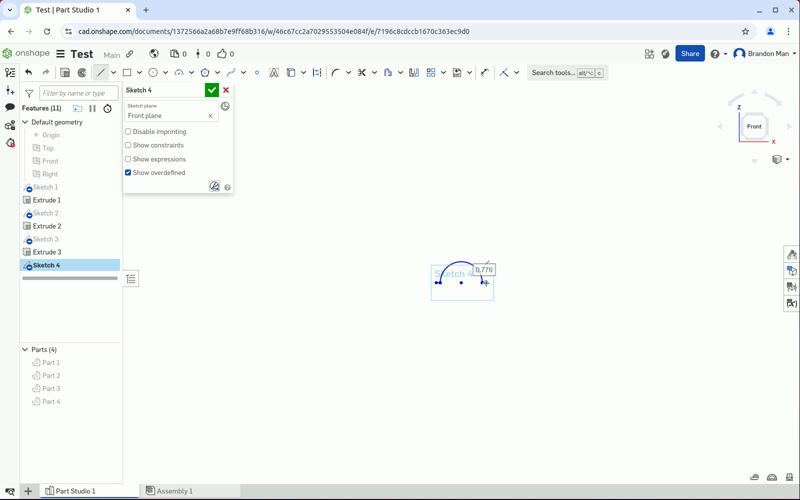
key_up(shift)
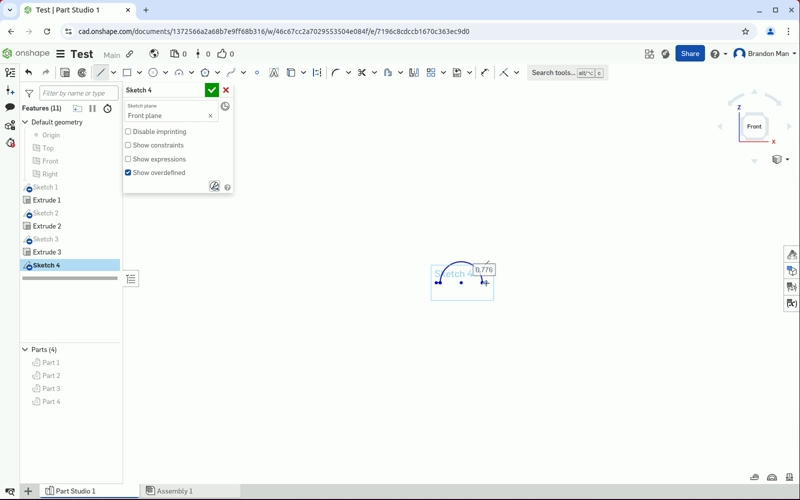
key_down(shift)
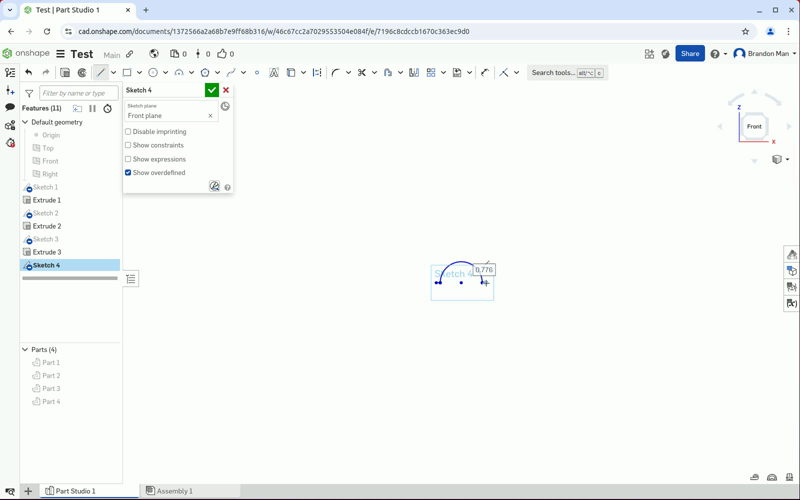
mouse_move(516, 282)
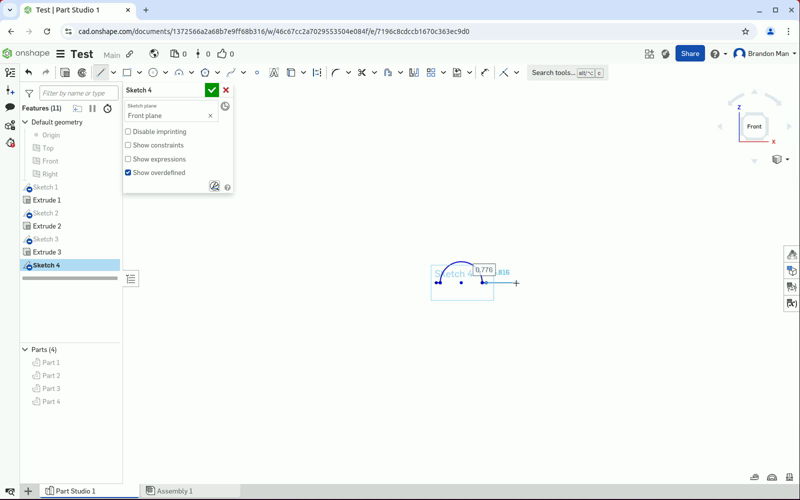
mouse_move(486, 268)
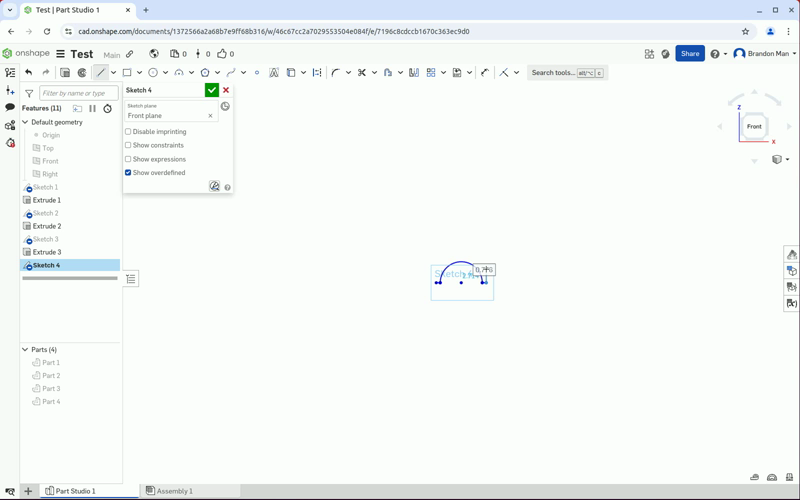
click(486, 268)
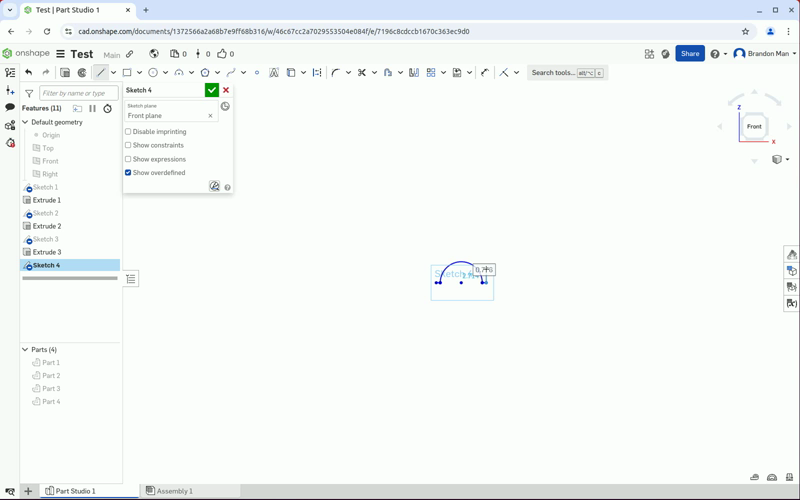
key_up(shift)
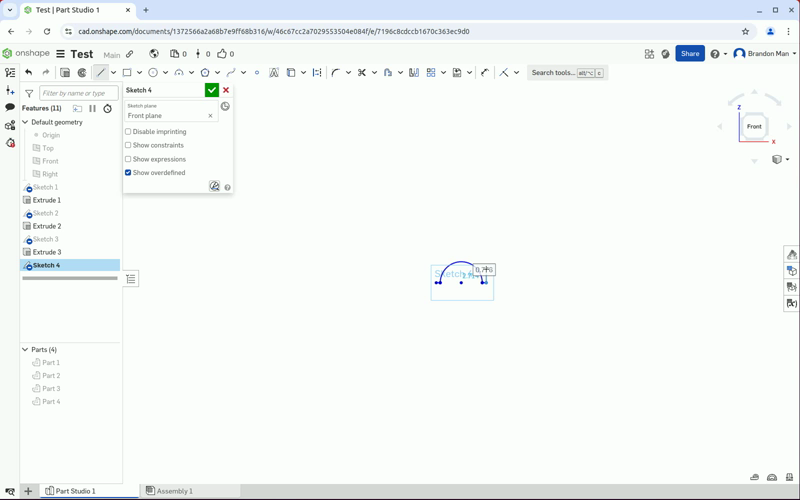
key_down(shift)
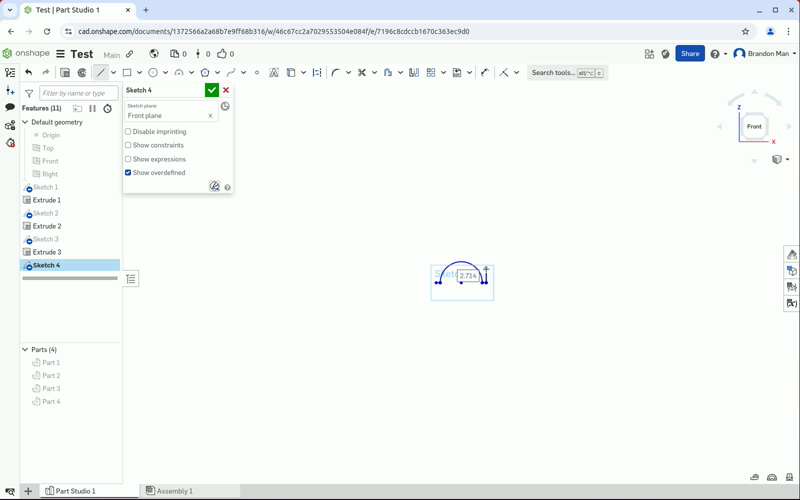
mouse_move(516, 268)
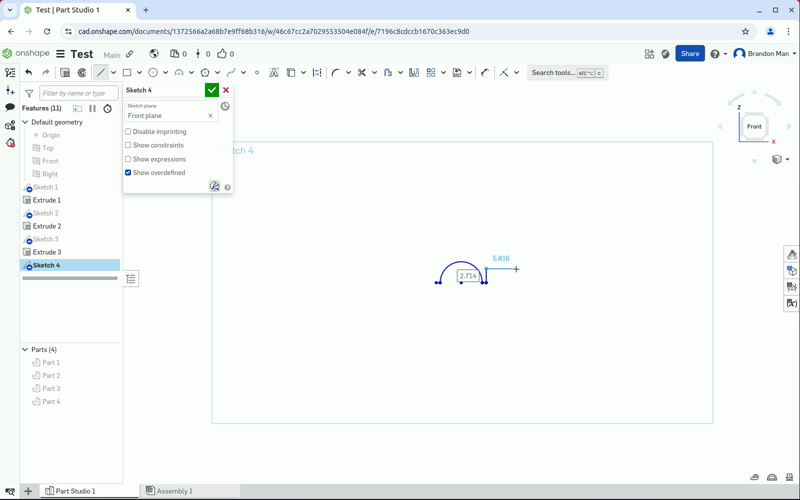
mouse_move(474, 258)
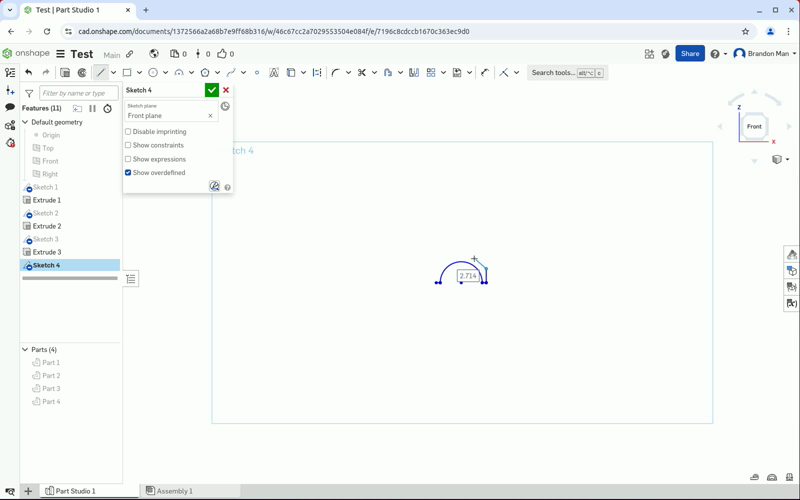
click(474, 258)
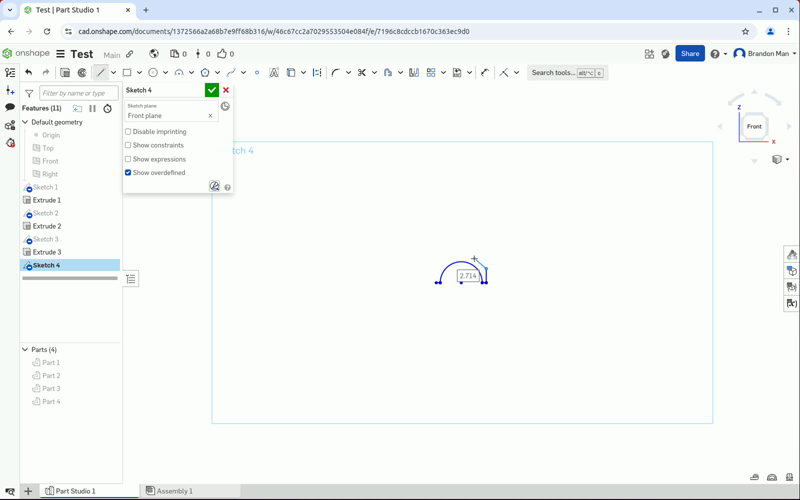
key_up(shift)
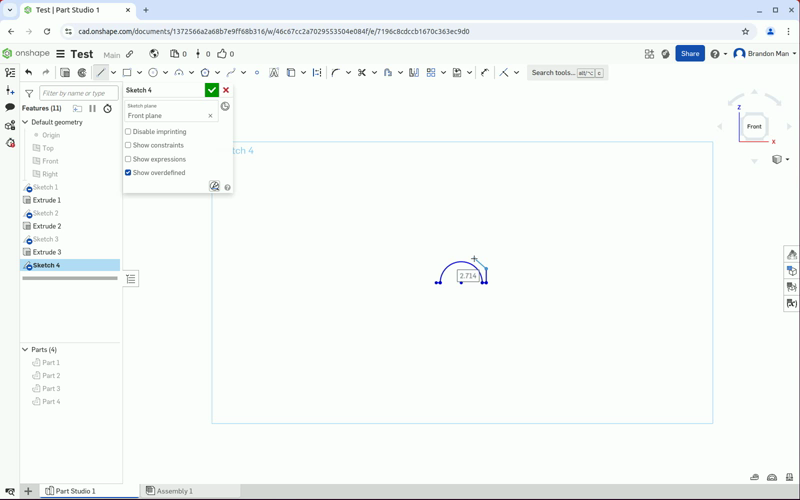
key_down(shift)
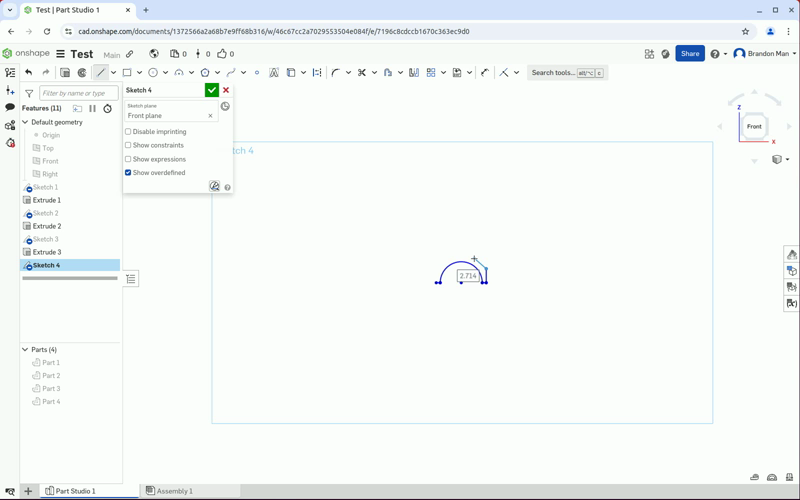
mouse_move(468, 185)
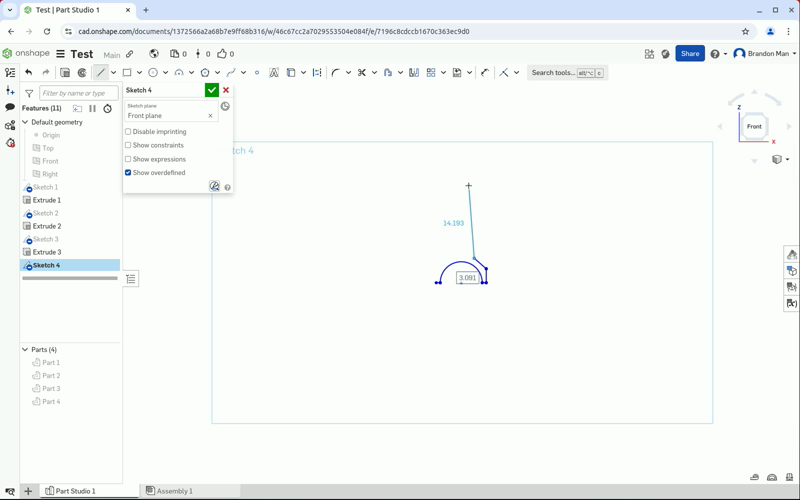
click(468, 185)
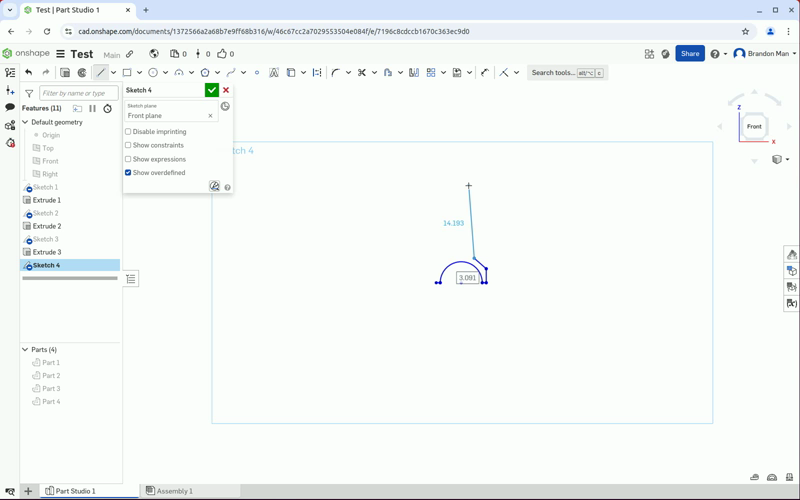
key_up(shift)
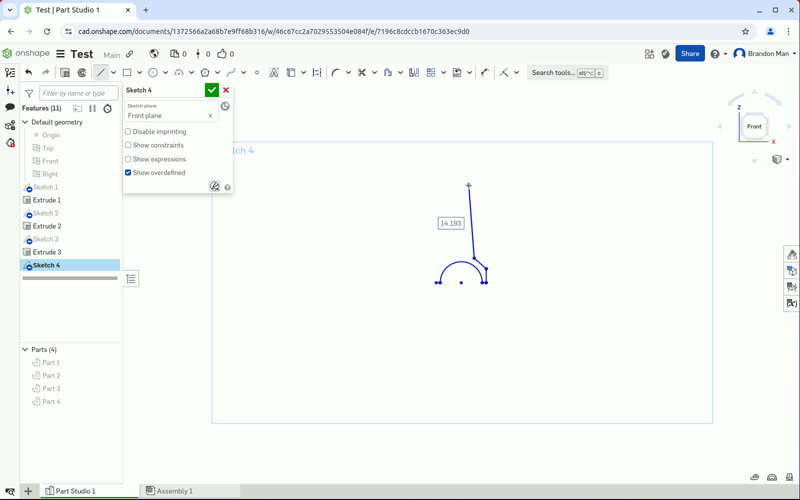
key(esc)
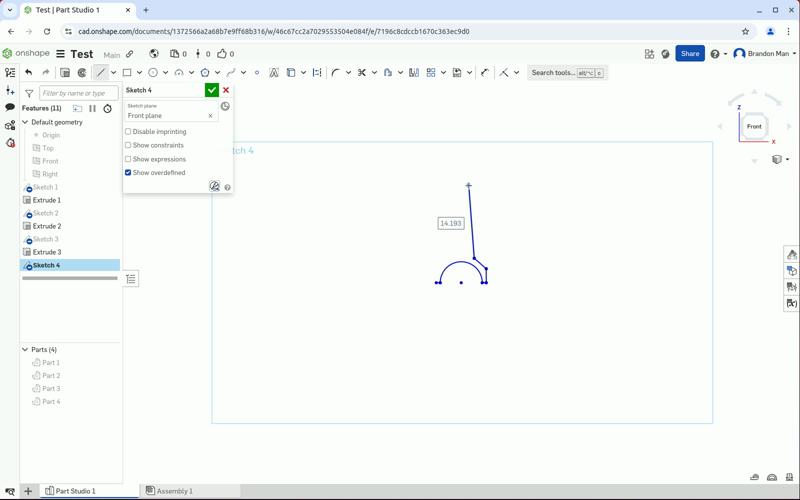
key(a)
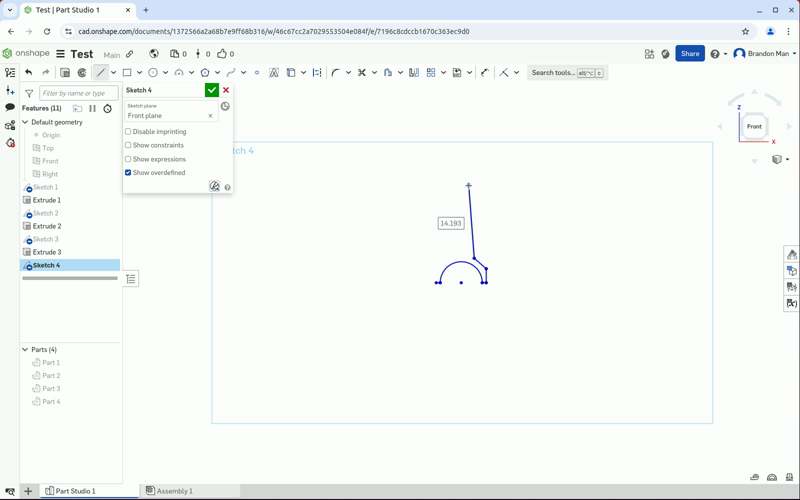
mouse_move(468, 185)
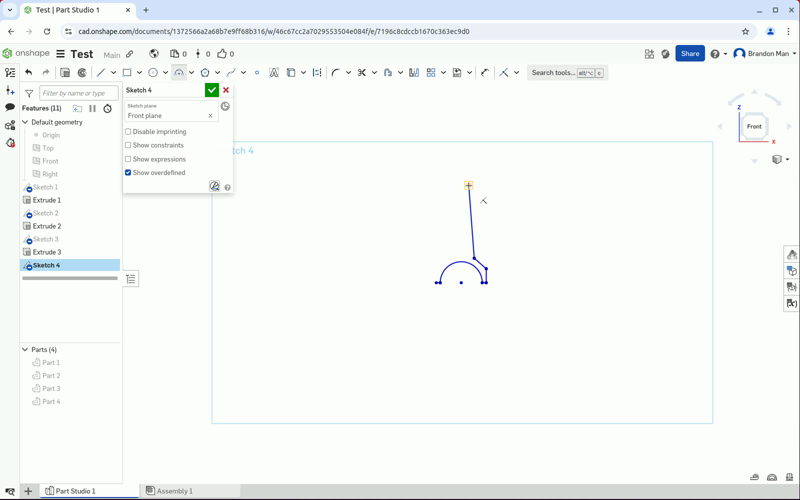
click(468, 185)
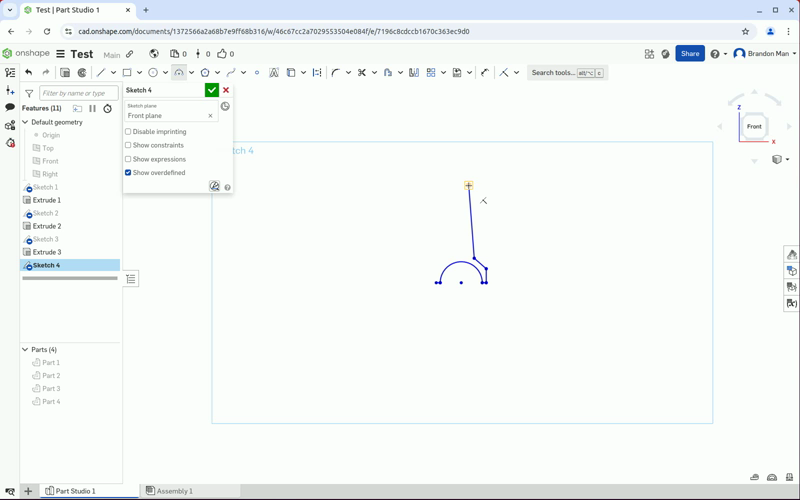
key_down(shift)
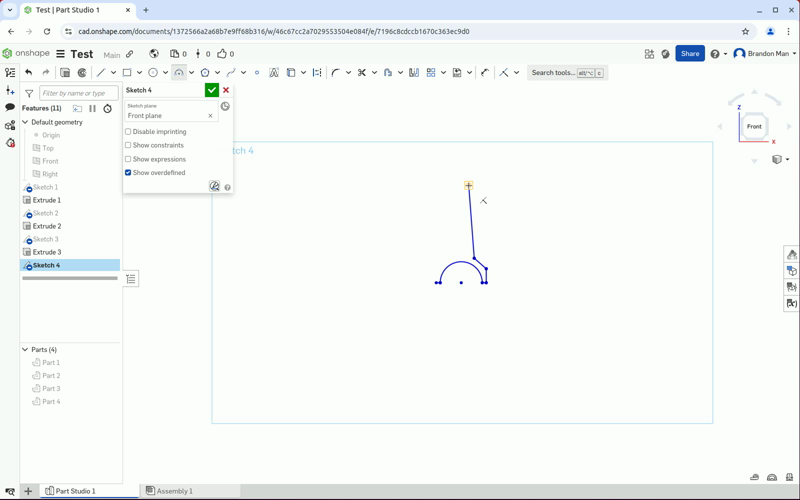
mouse_move(453, 185)
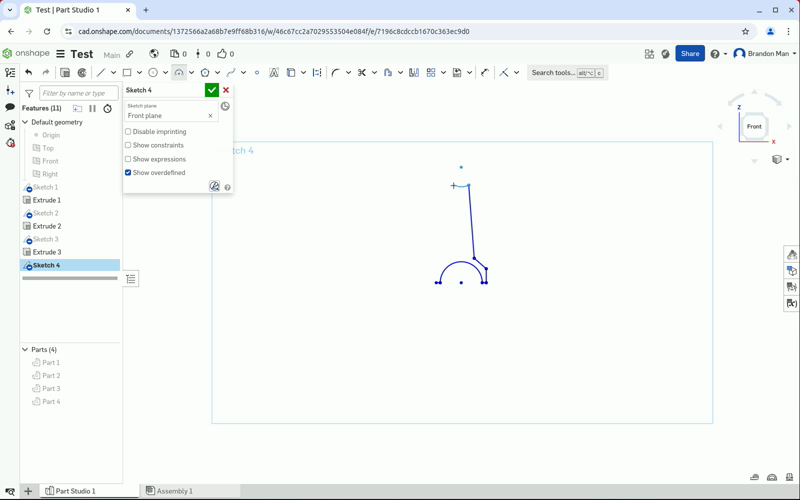
click(453, 185)
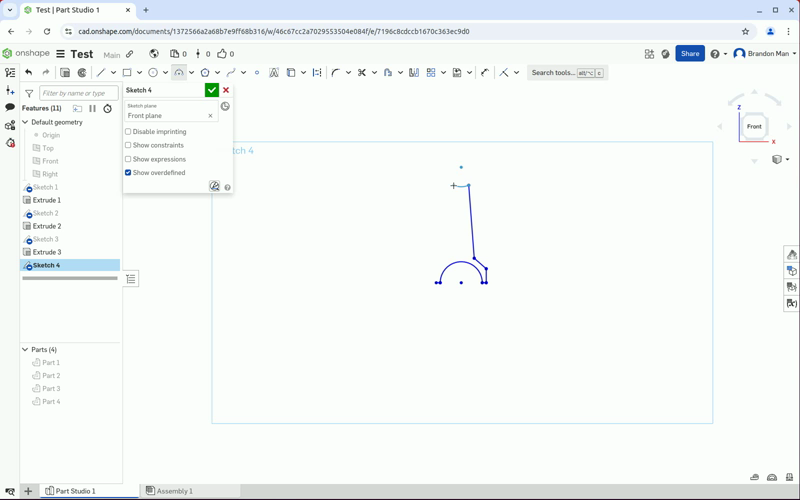
mouse_move(461, 189)
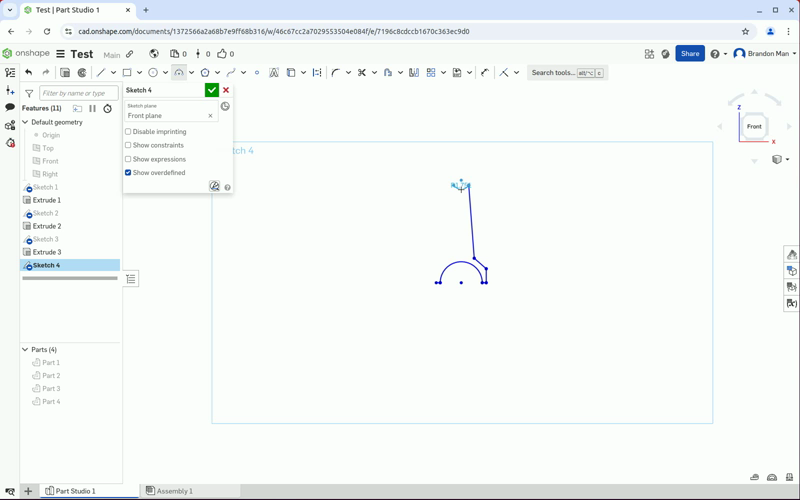
click(461, 189)
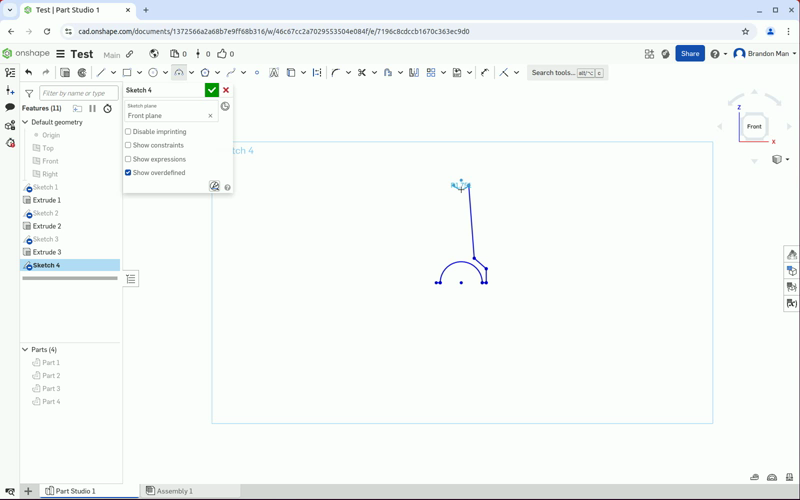
key_up(shift)
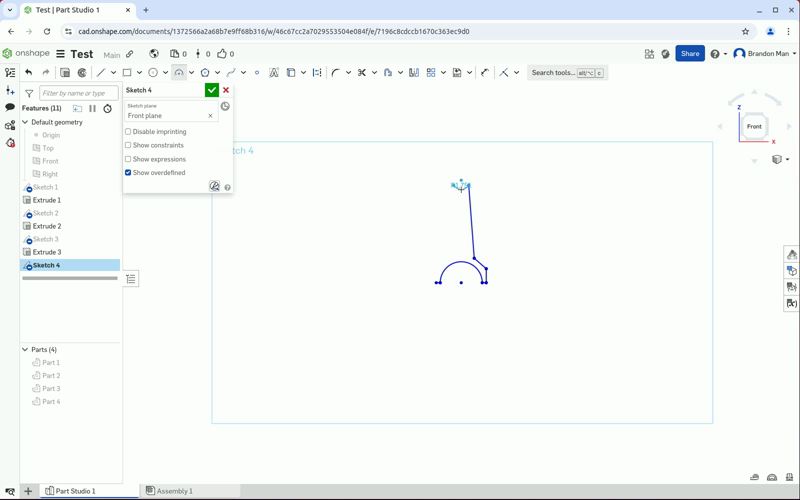
key(esc)
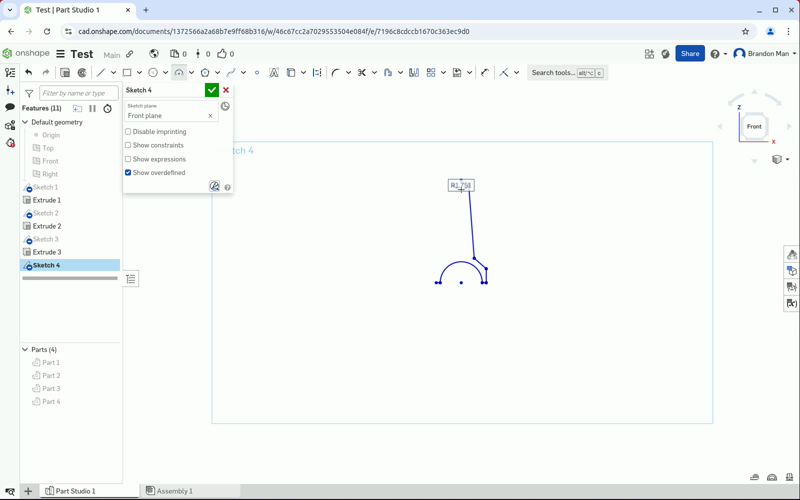
key(l)
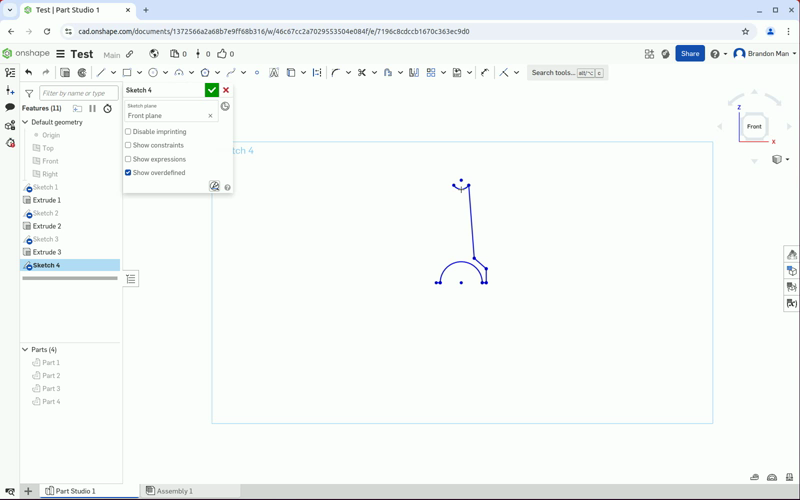
mouse_move(453, 185)
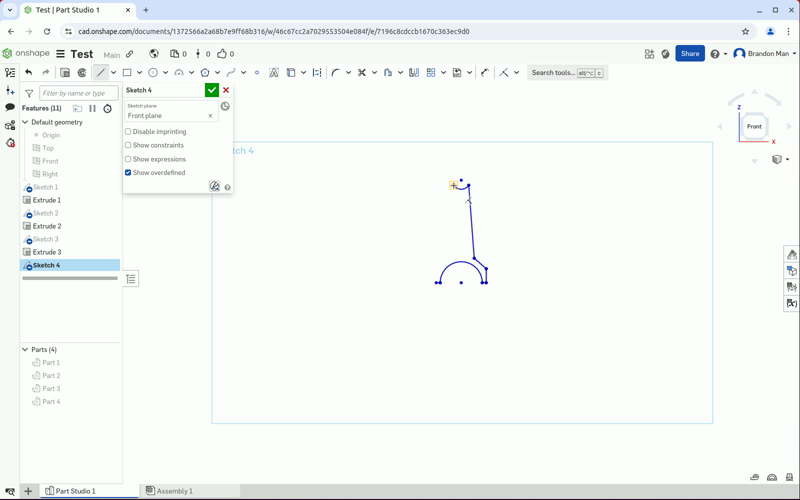
click(453, 185)
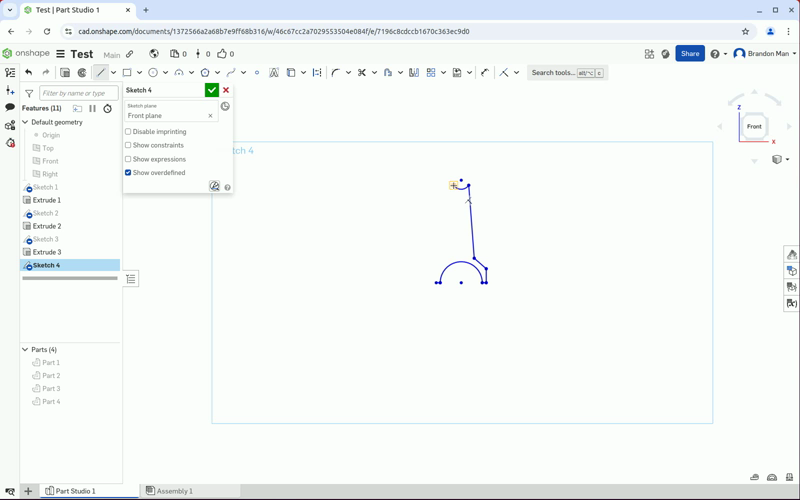
key_down(shift)
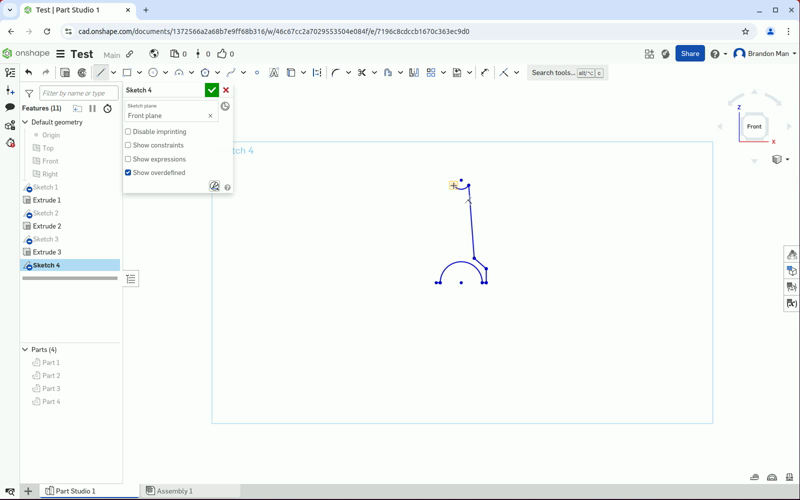
mouse_move(448, 258)
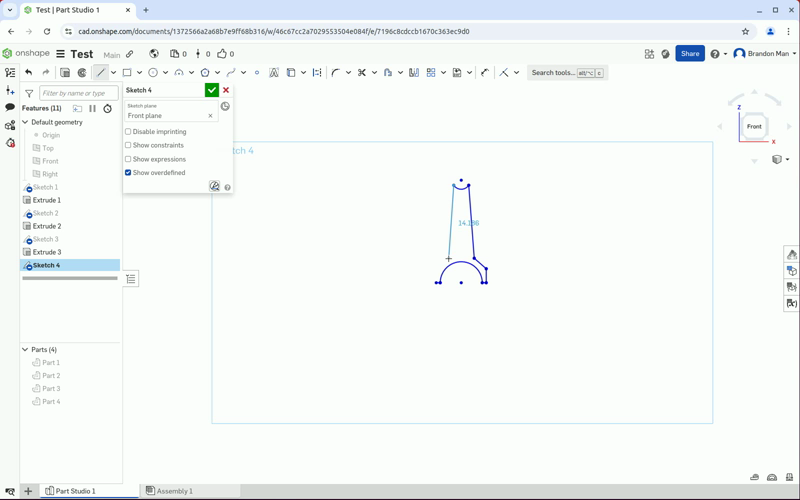
click(448, 258)
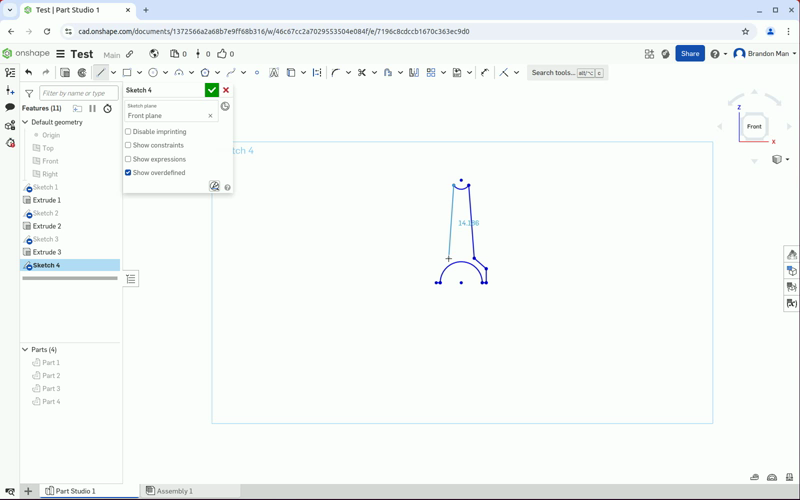
key_up(shift)
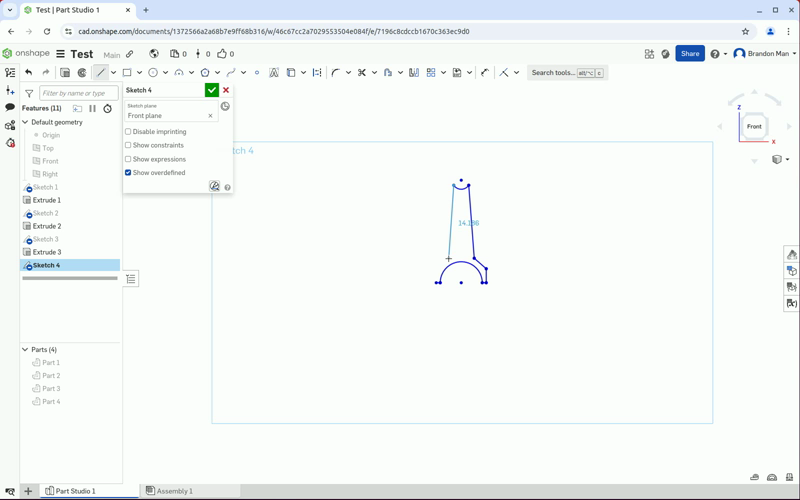
key_down(shift)
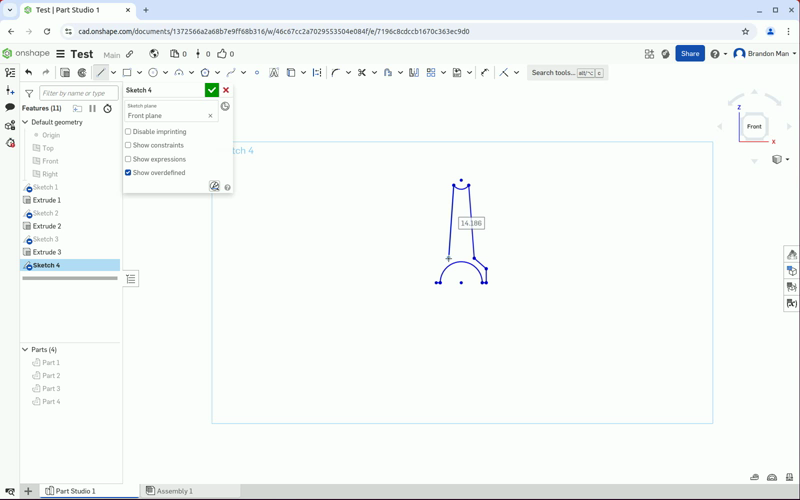
mouse_move(478, 258)
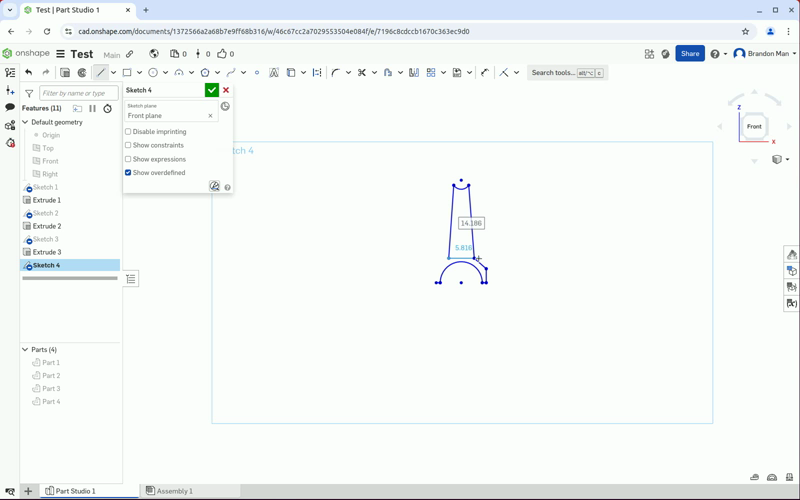
mouse_move(436, 268)
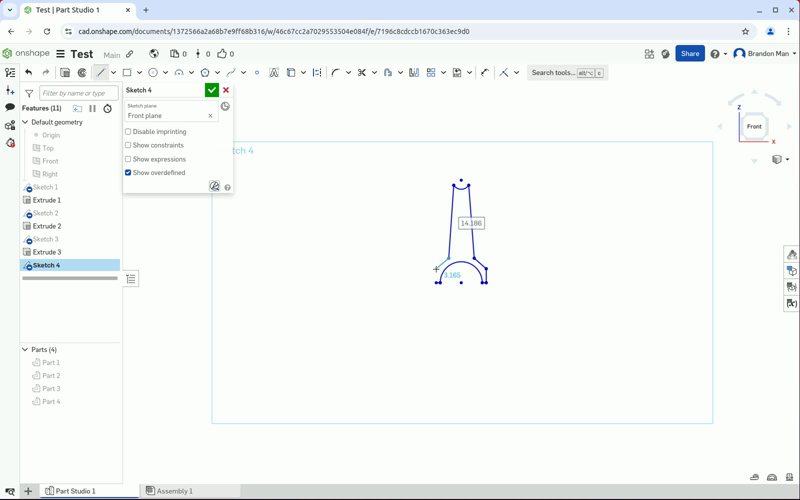
click(436, 268)
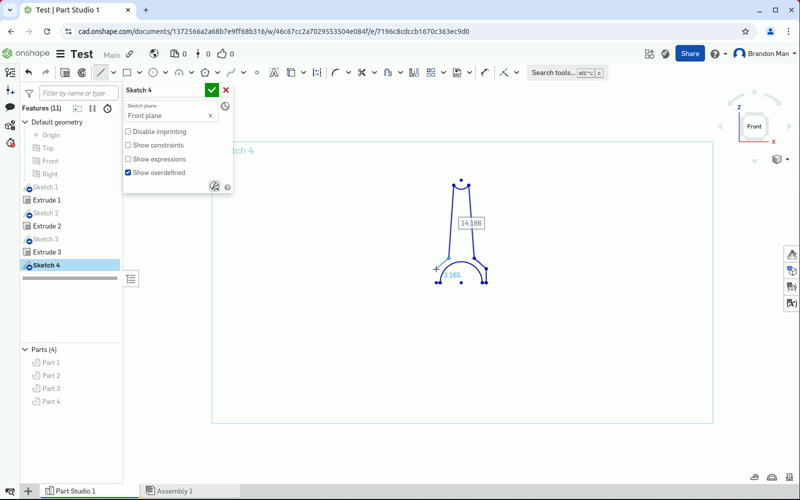
key_up(shift)
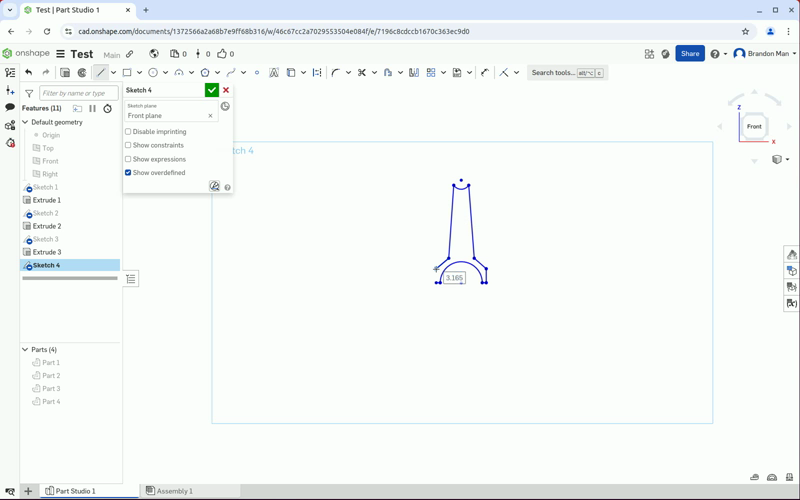
mouse_move(466, 268)
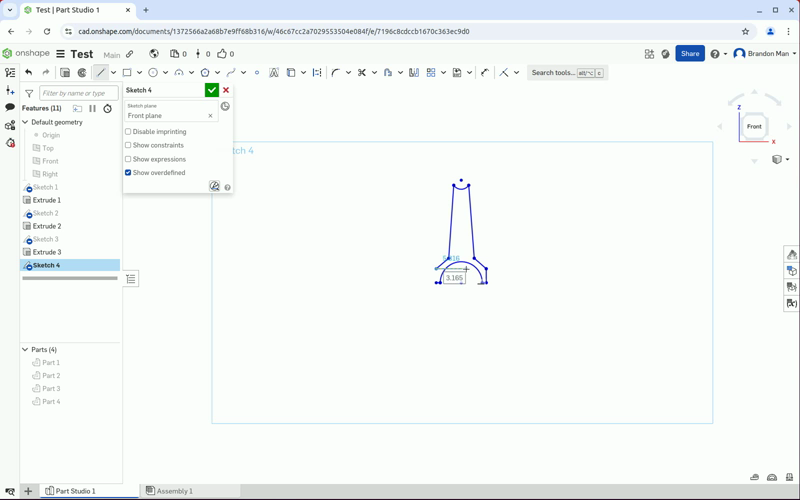
key_down(shift)
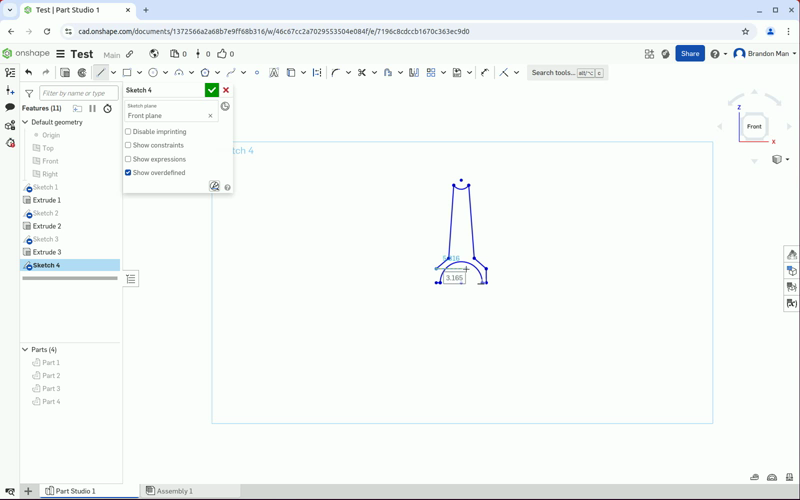
mouse_move(436, 282)
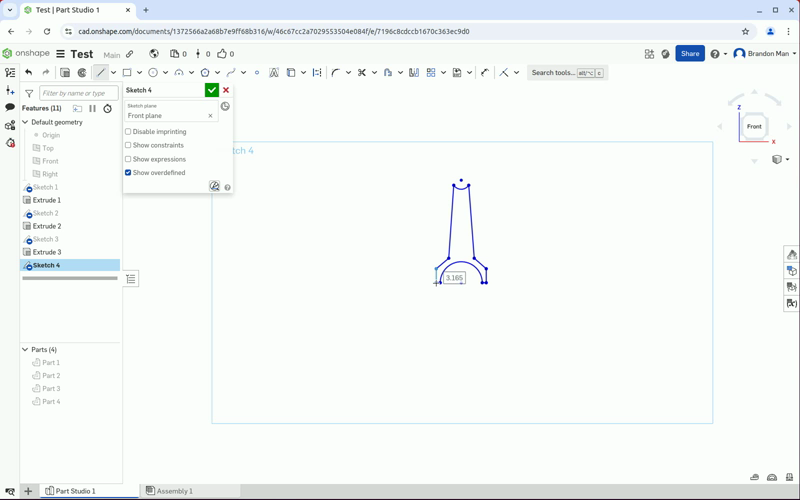
scroll(6)
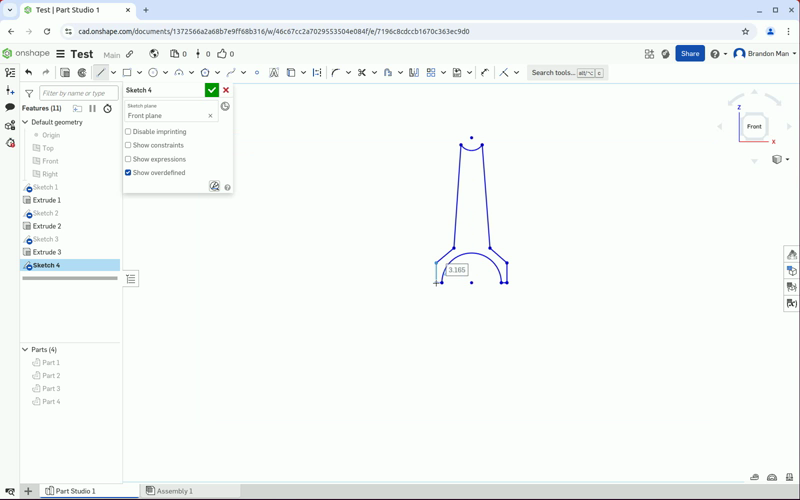
scroll(6)
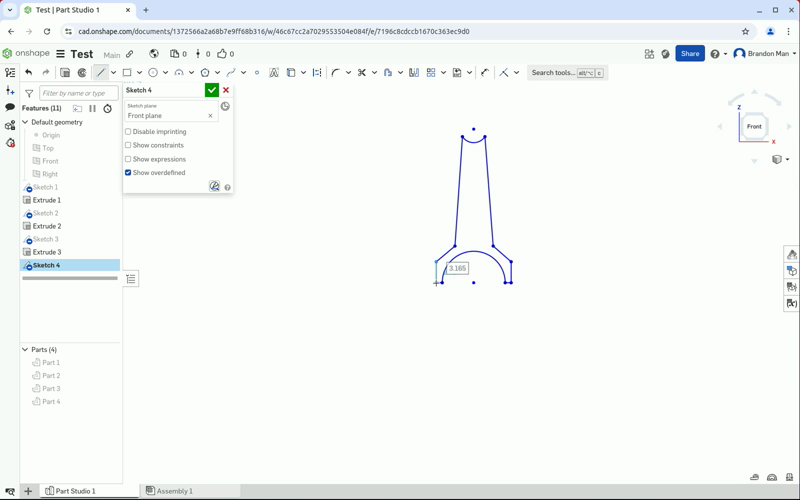
scroll(6)
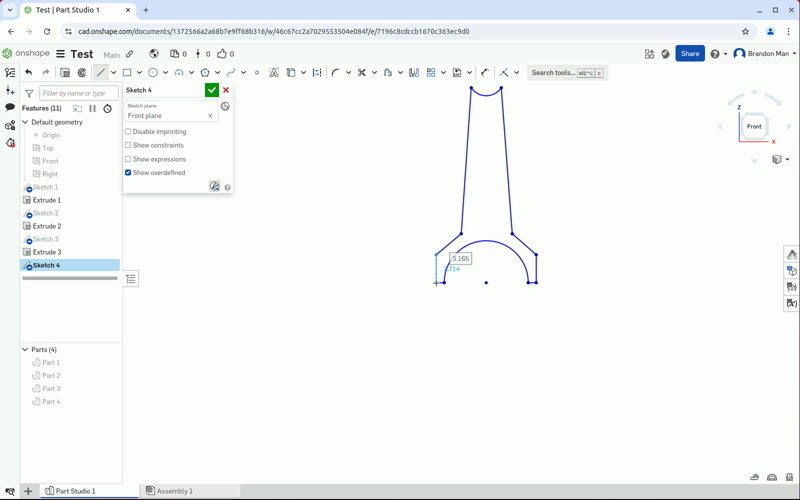
scroll(6)
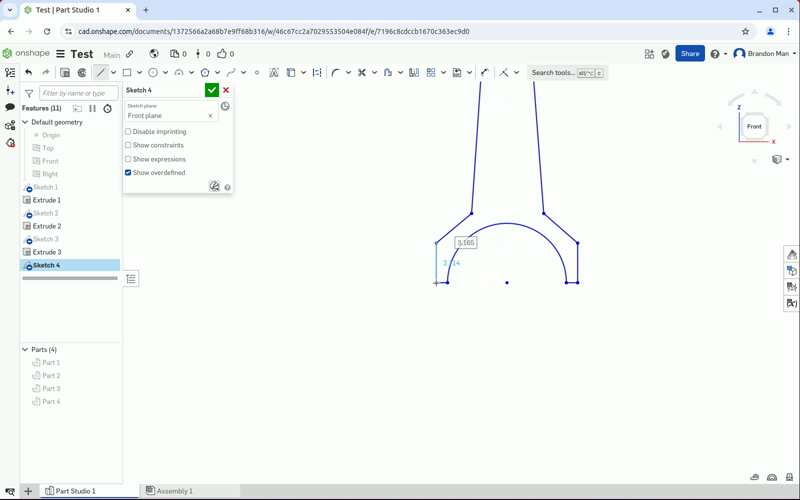
scroll(6)
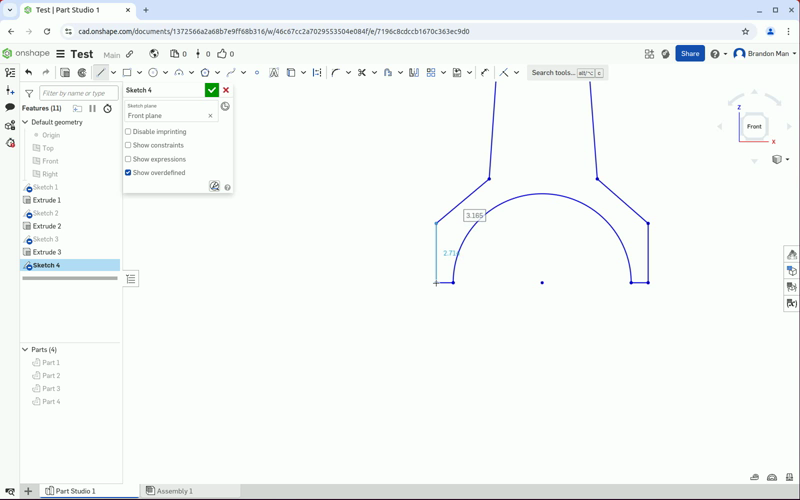
scroll(6)
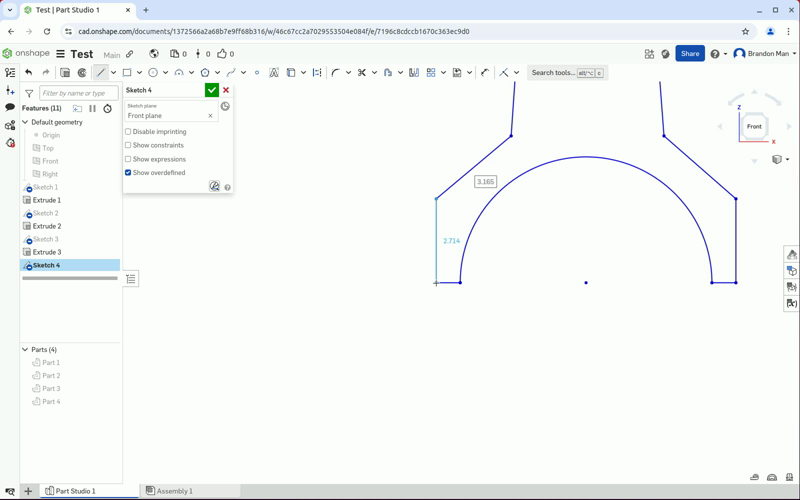
scroll(6)
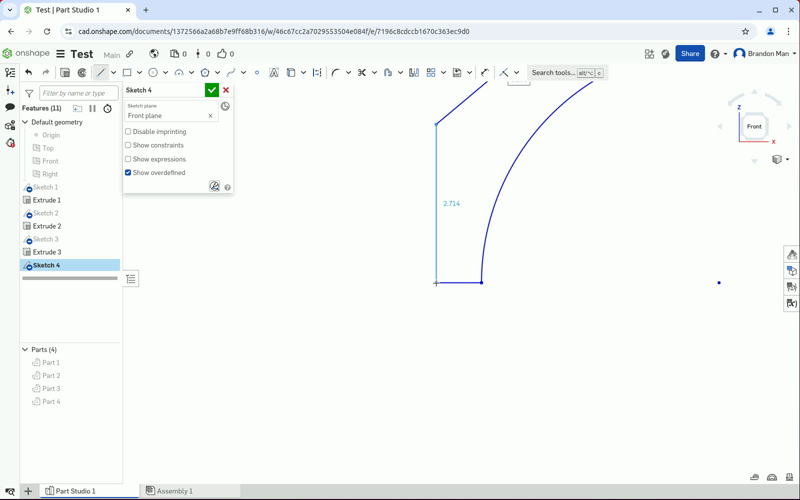
key_up(shift)
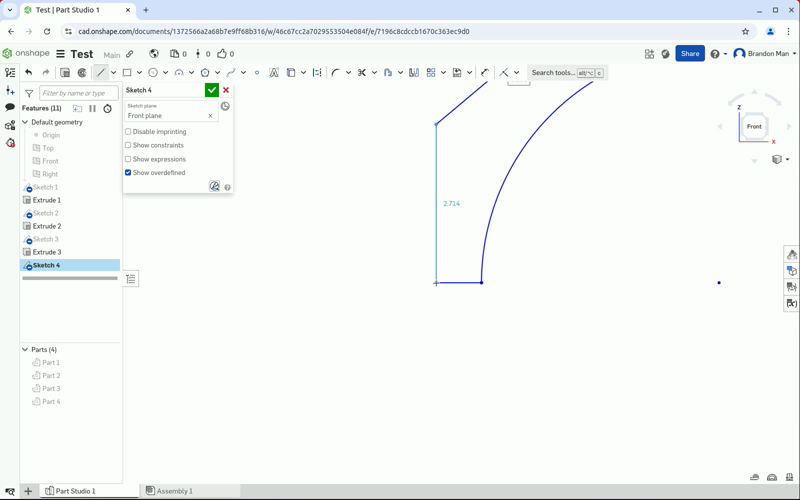
click(436, 282)
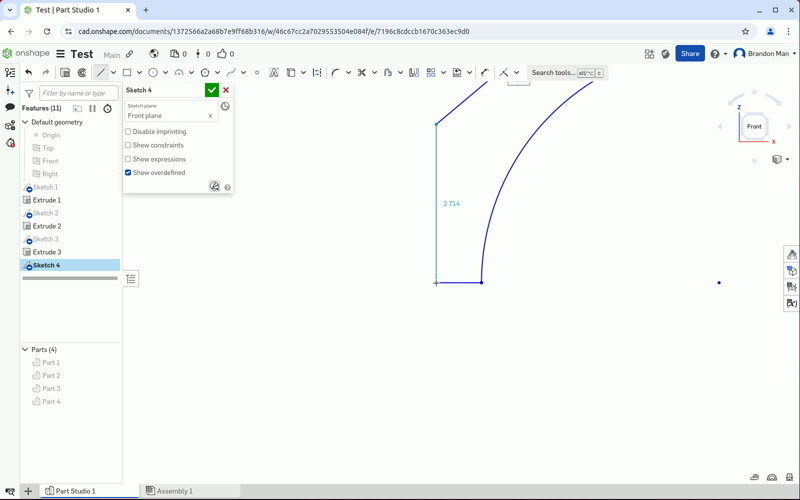
scroll(-6)
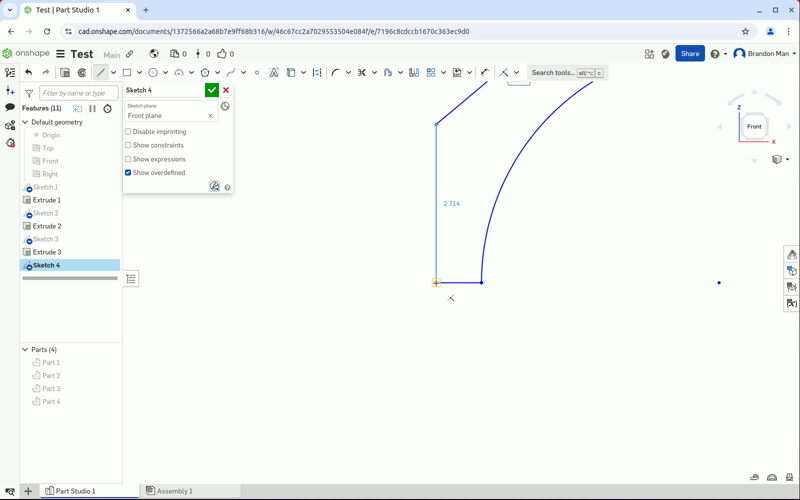
scroll(-6)
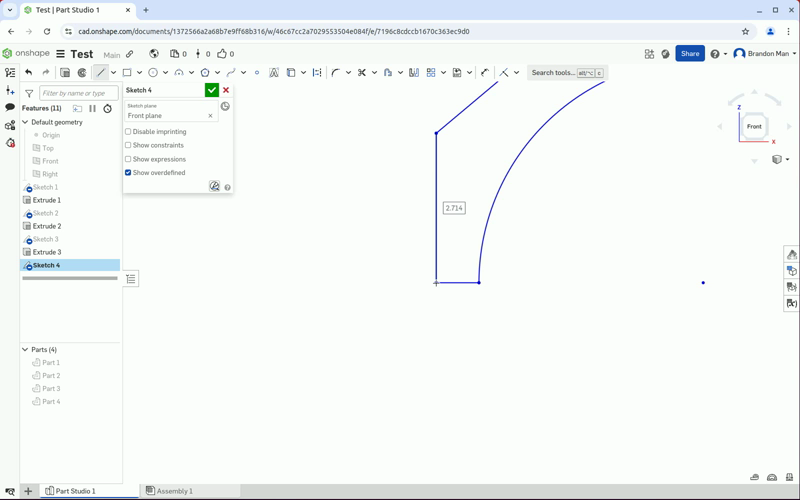
scroll(-6)
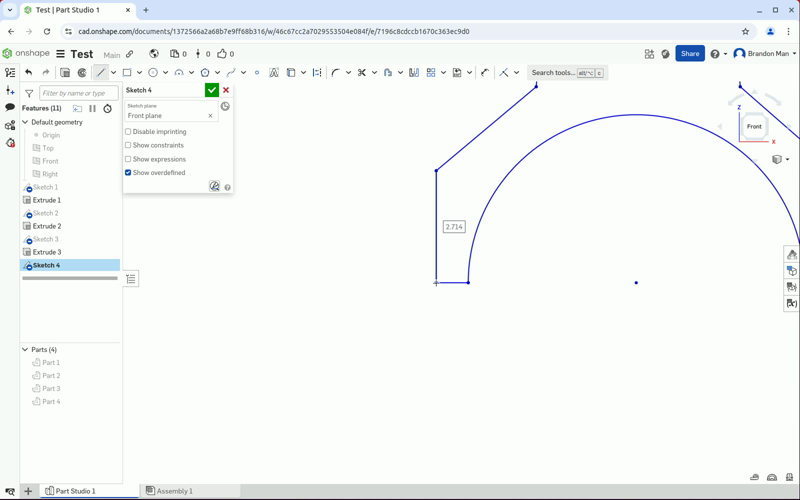
scroll(-6)
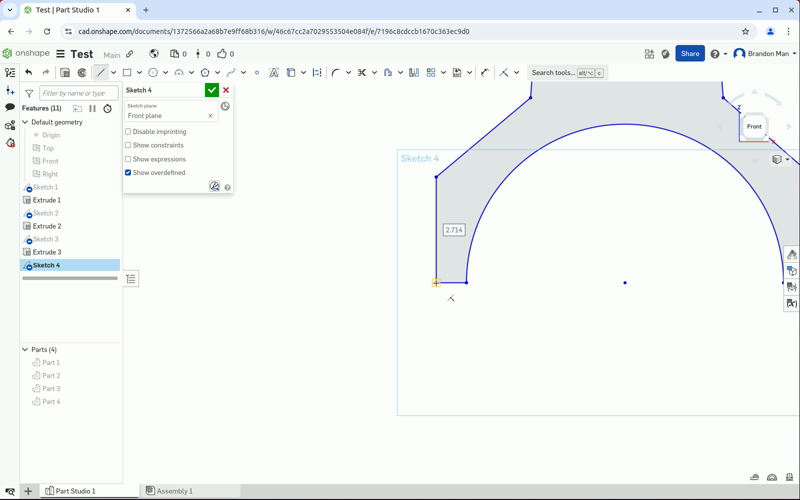
scroll(-6)
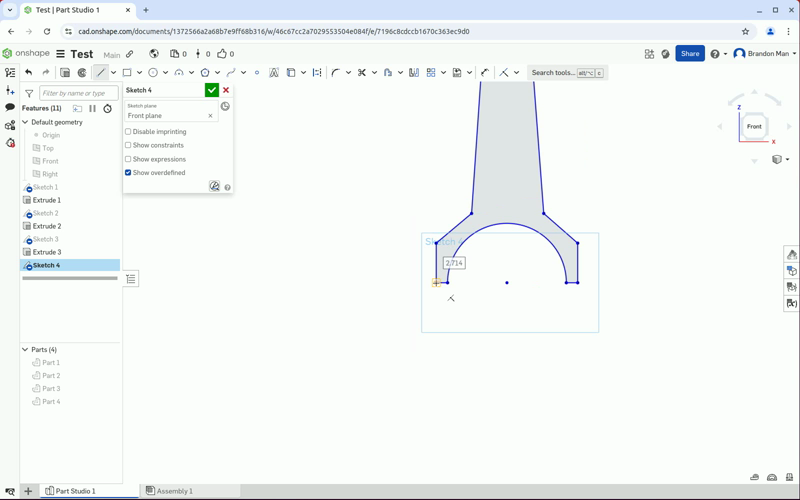
scroll(-6)
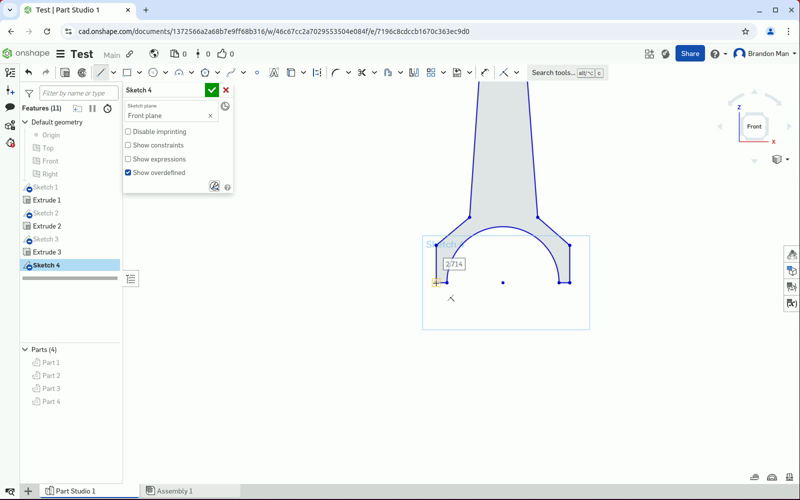
scroll(-6)
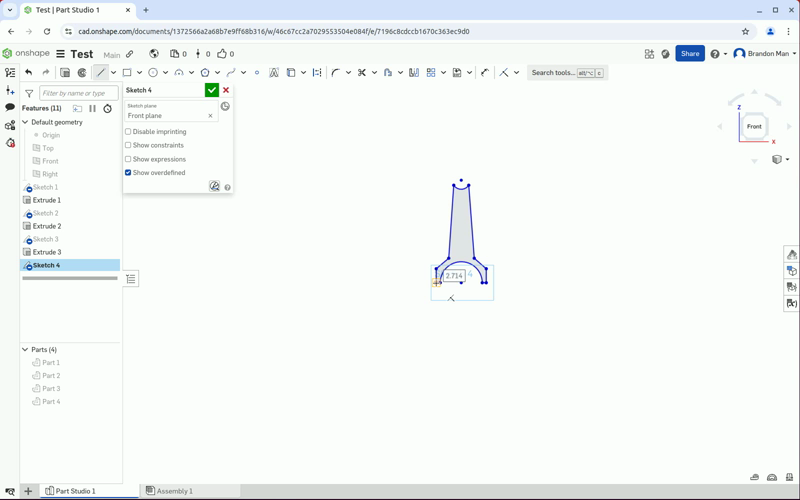
key(esc)
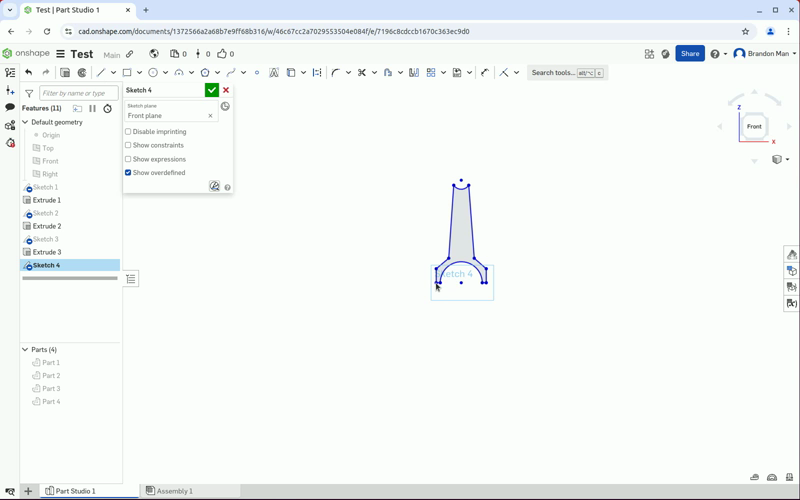
mouse_move(460, 238)
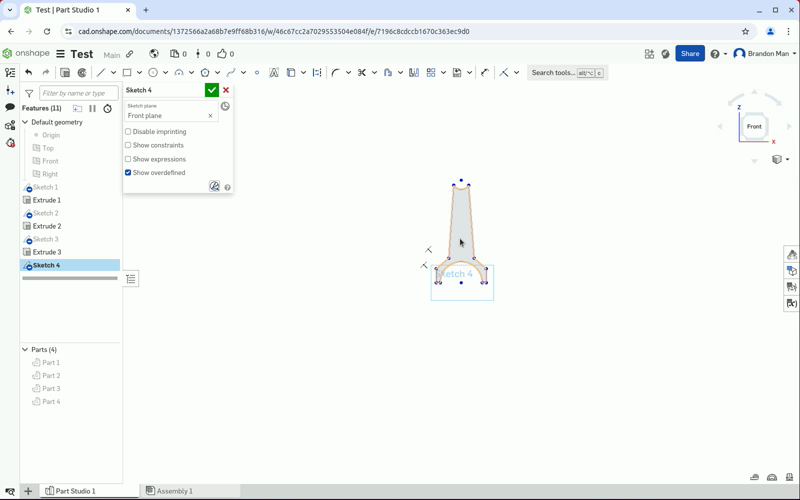
scroll(6)
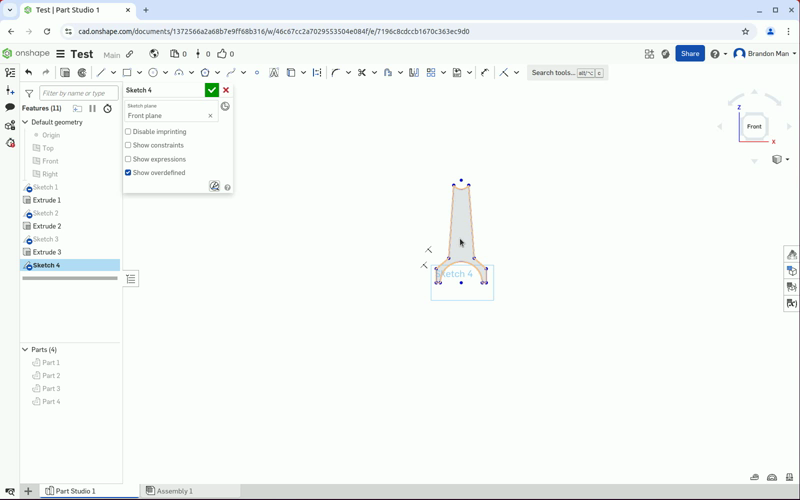
scroll(6)
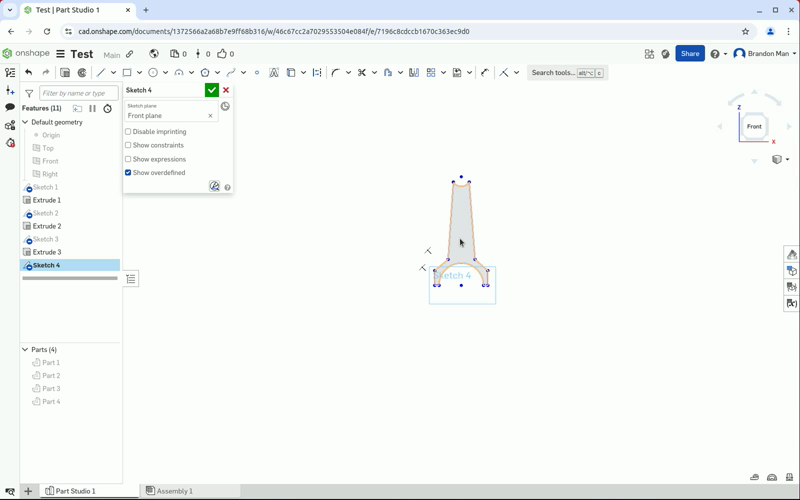
scroll(6)
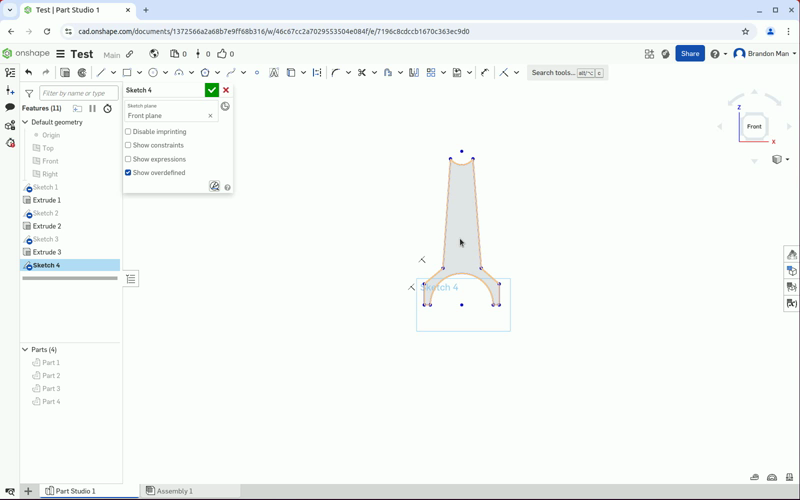
scroll(6)
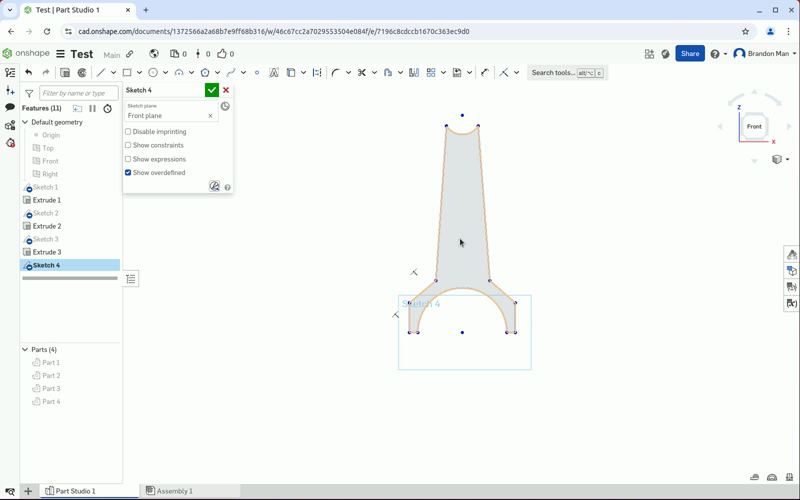
scroll(6)
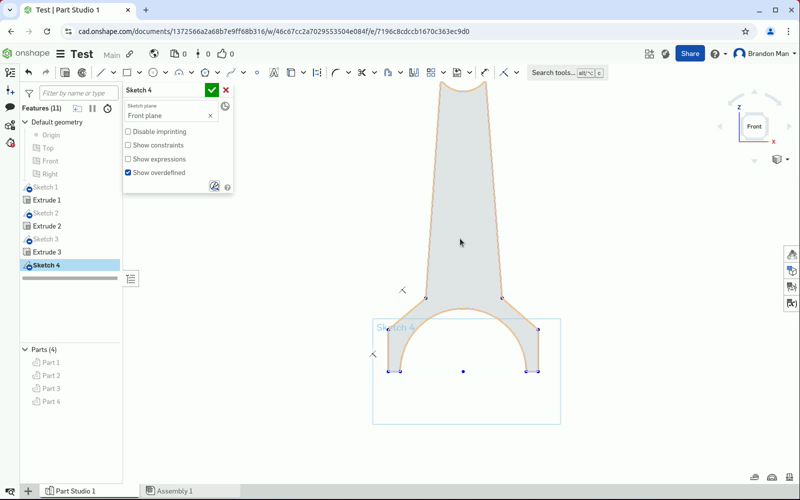
scroll(6)
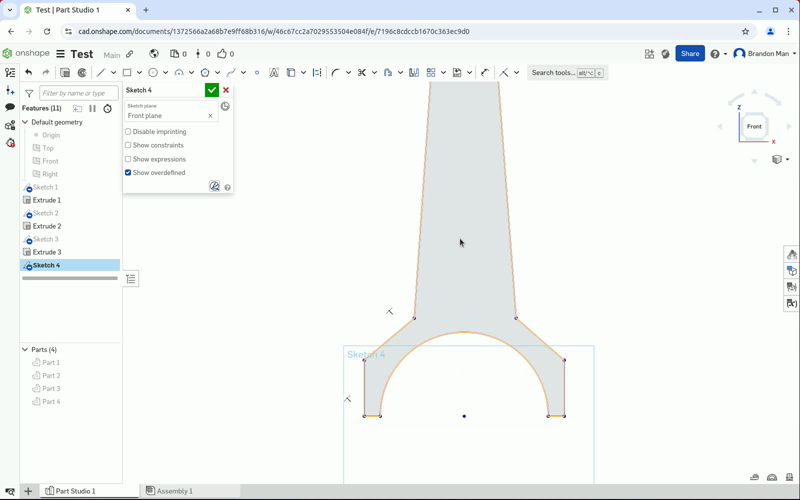
scroll(6)
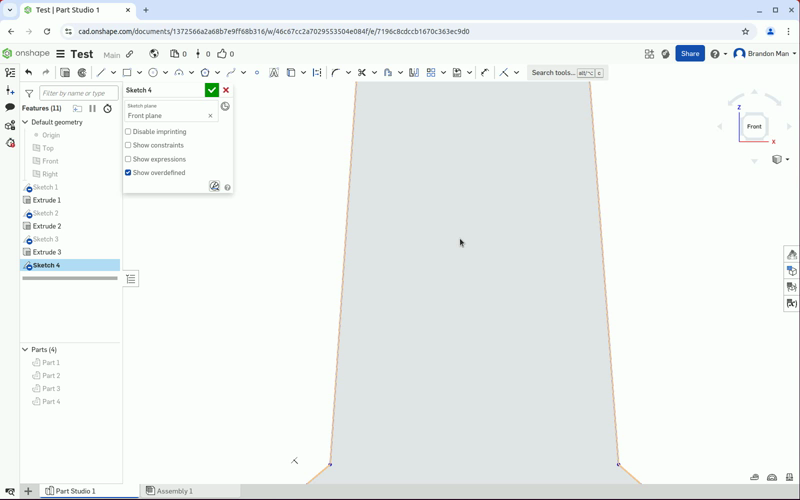
click(460, 238)
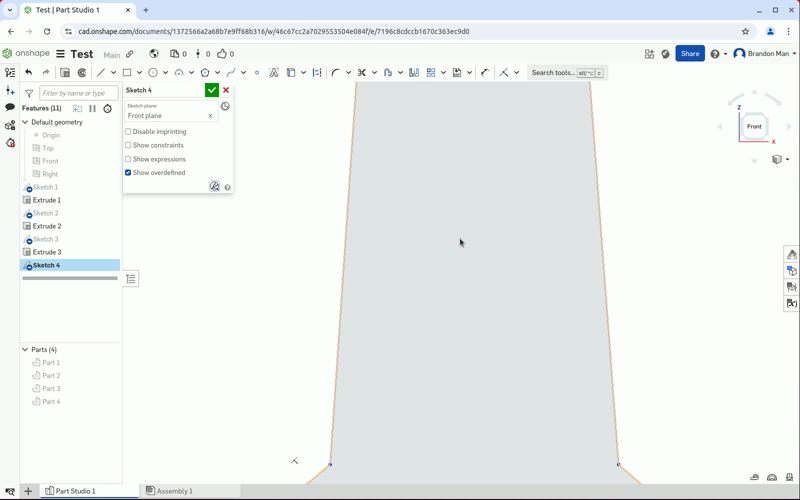
scroll(-6)
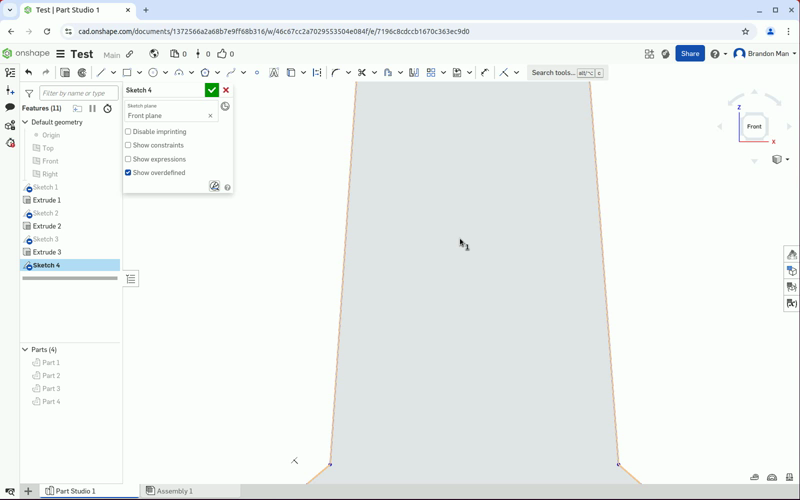
scroll(-6)
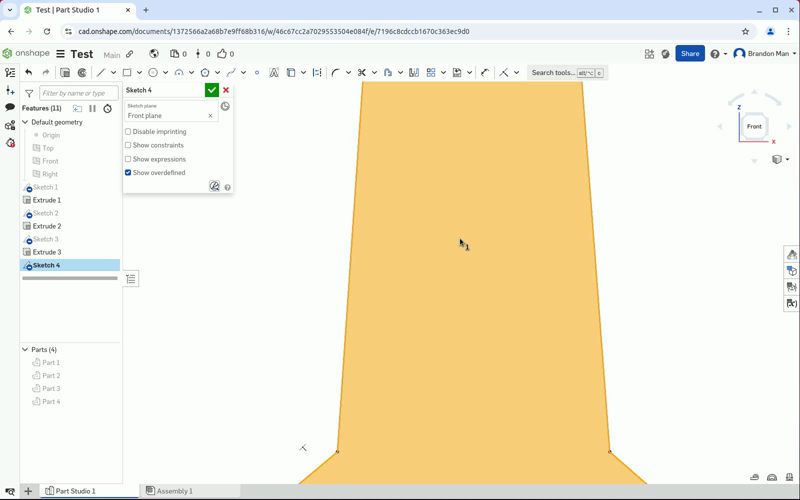
scroll(-6)
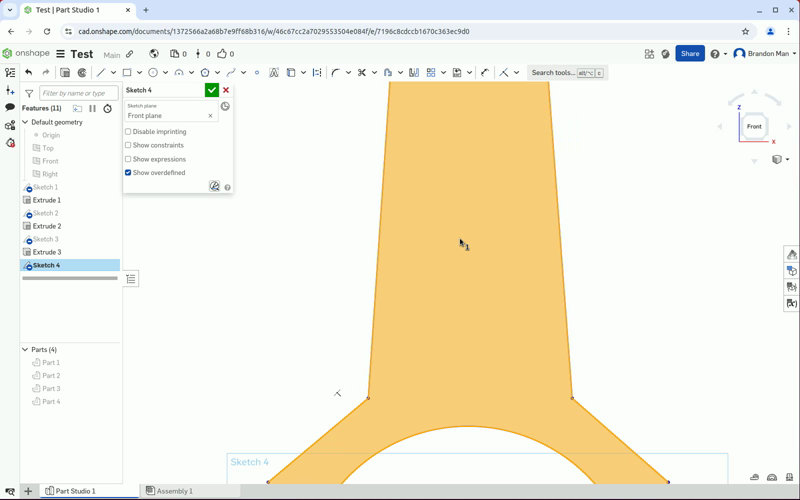
scroll(-6)
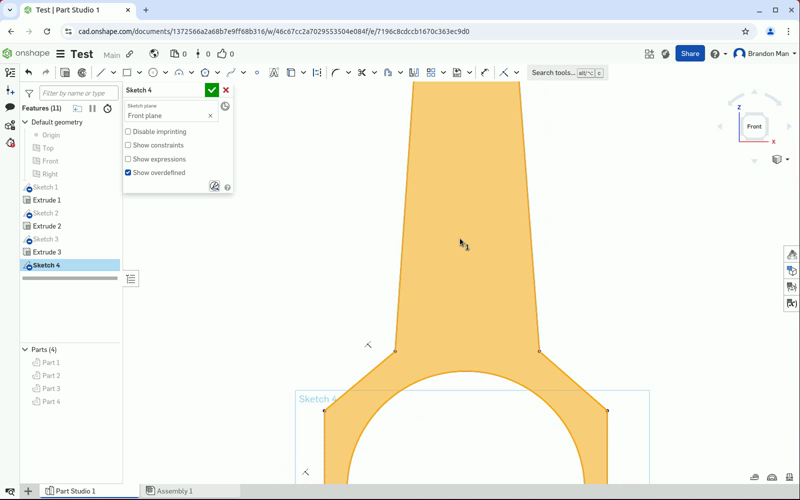
scroll(-6)
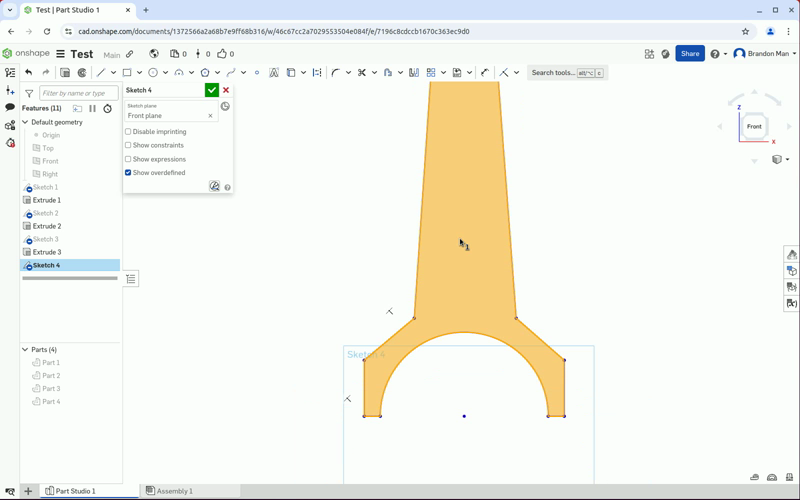
scroll(-6)
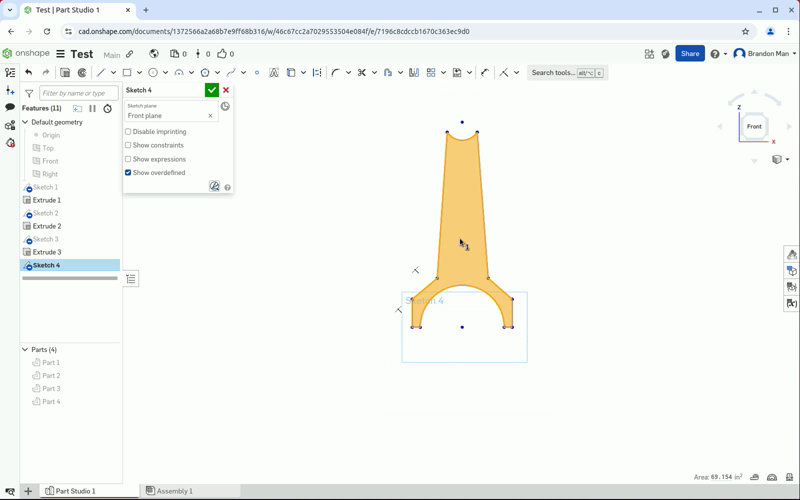
scroll(-6)
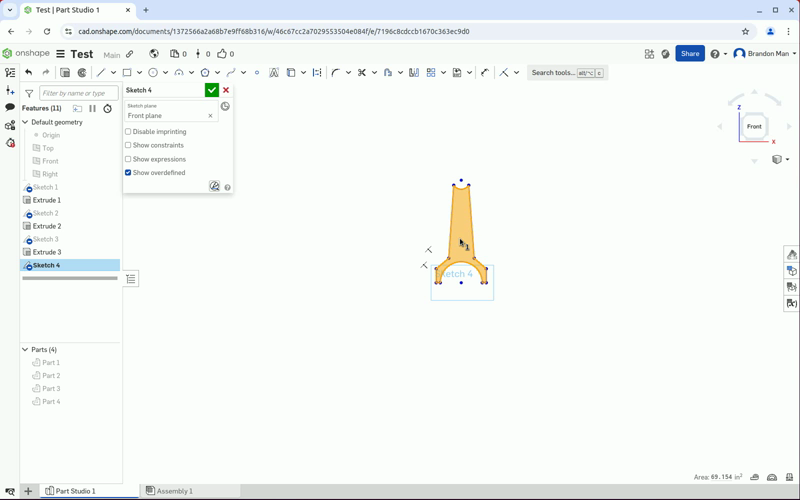
mouse_move(73, 352)
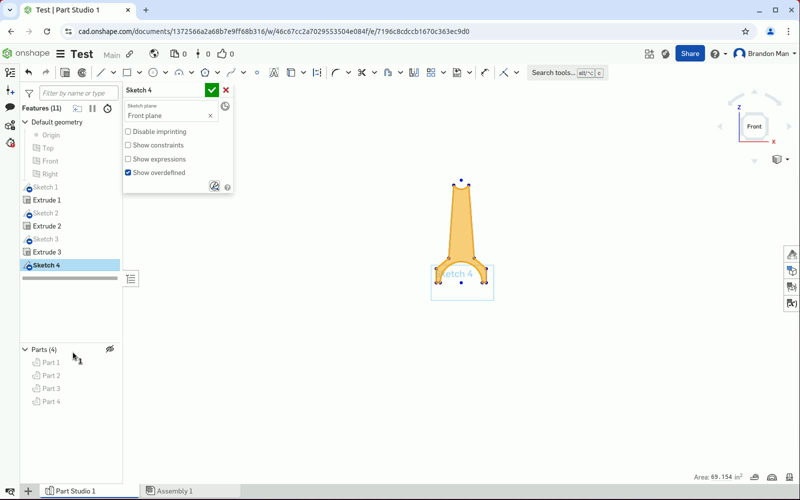
key(shift+y)
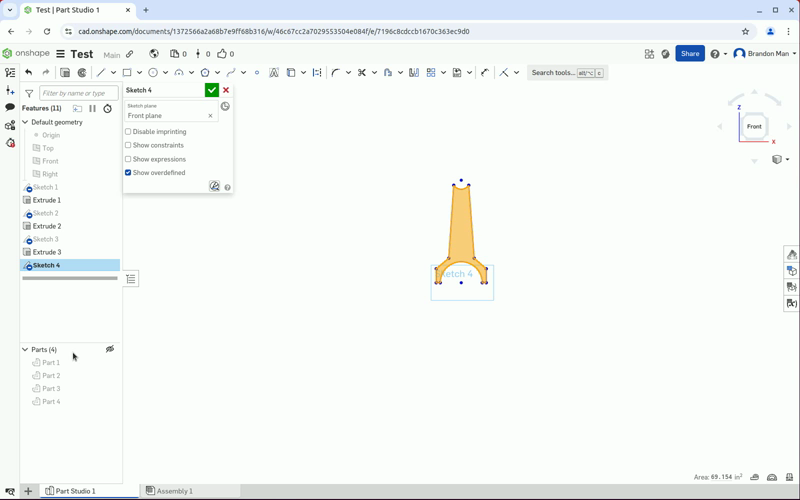
key(shift+e)
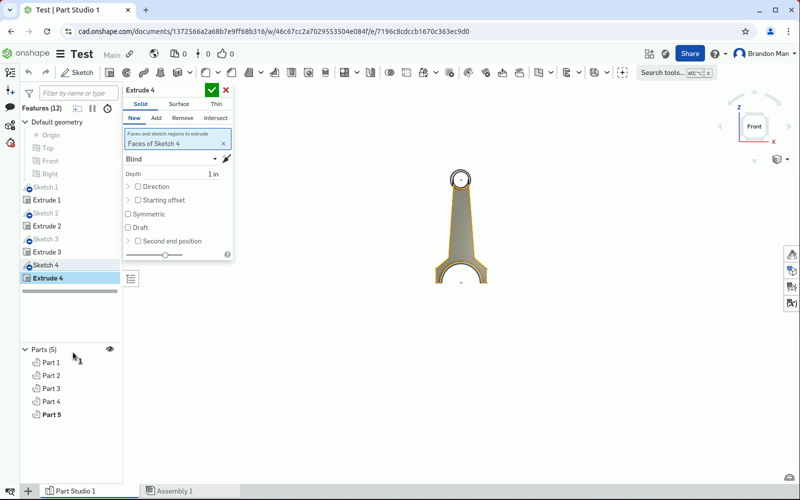
mouse_move(143, 106)
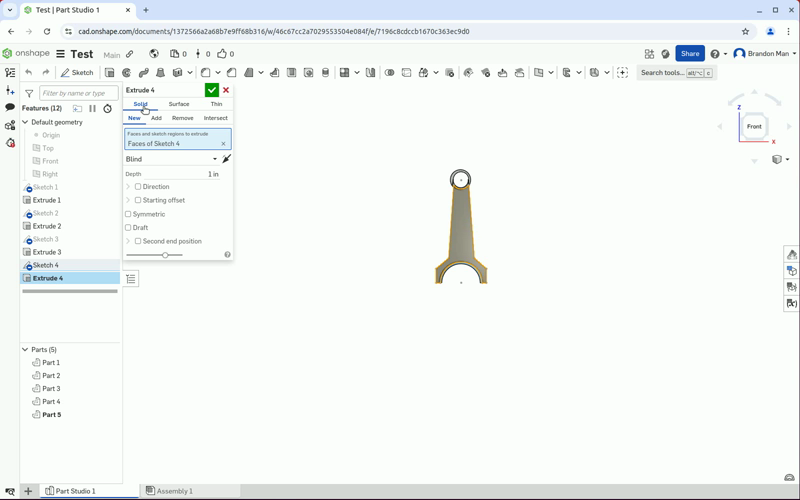
click(143, 106)
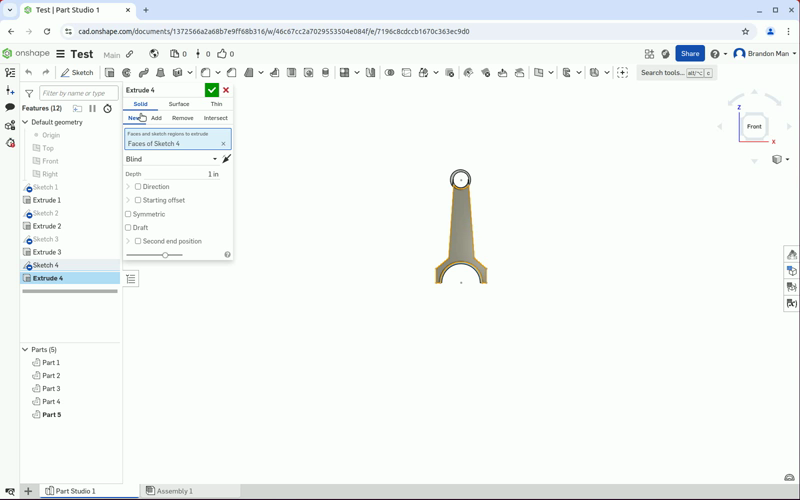
mouse_move(137, 120)
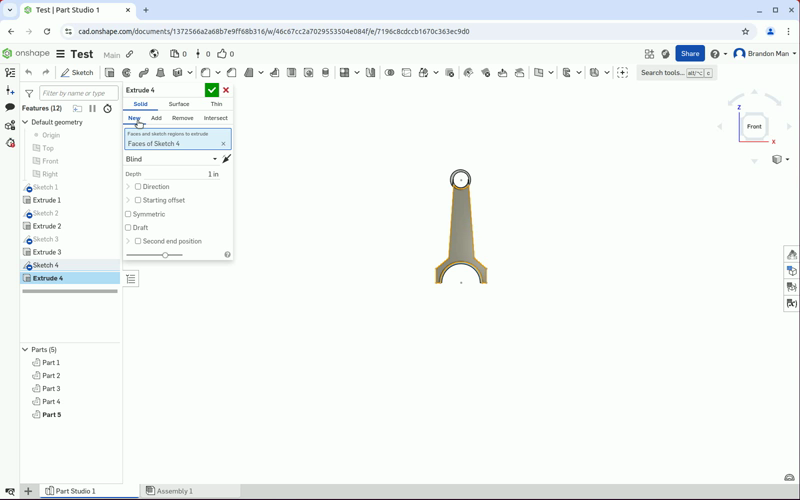
click(137, 120)
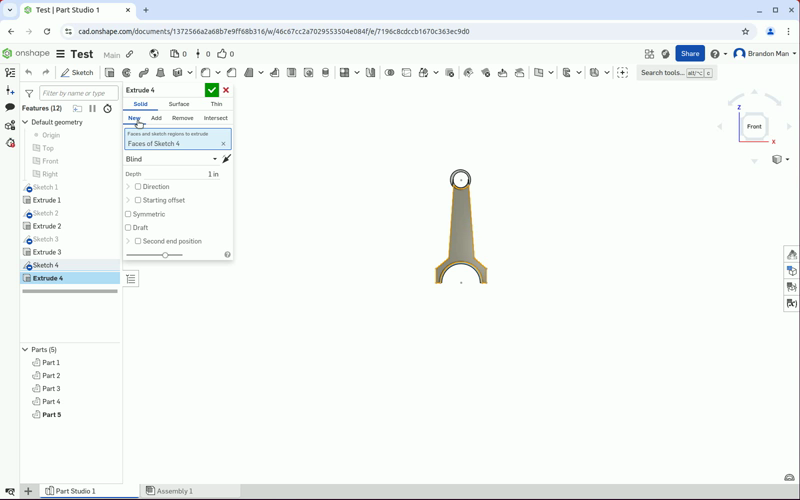
key(tab, 4)
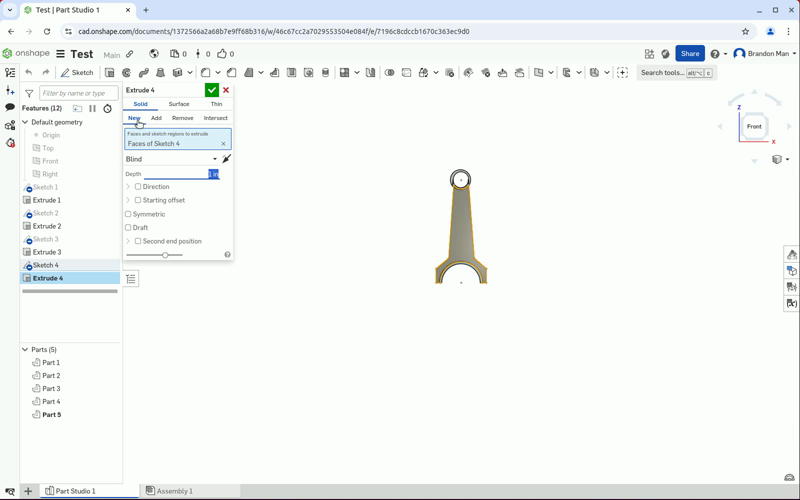
text(2.408)
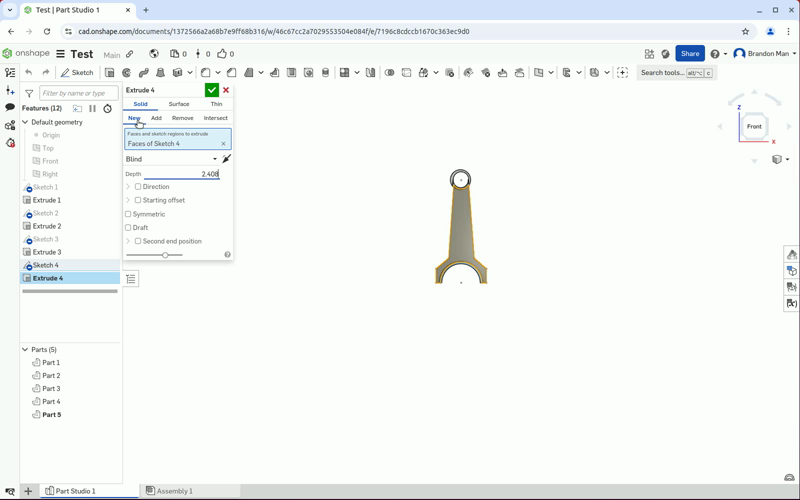
key(tab, 3)
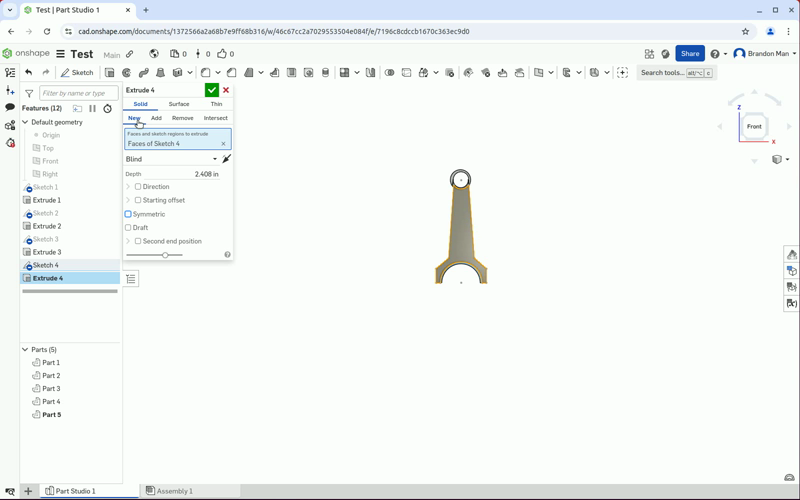
key(space)
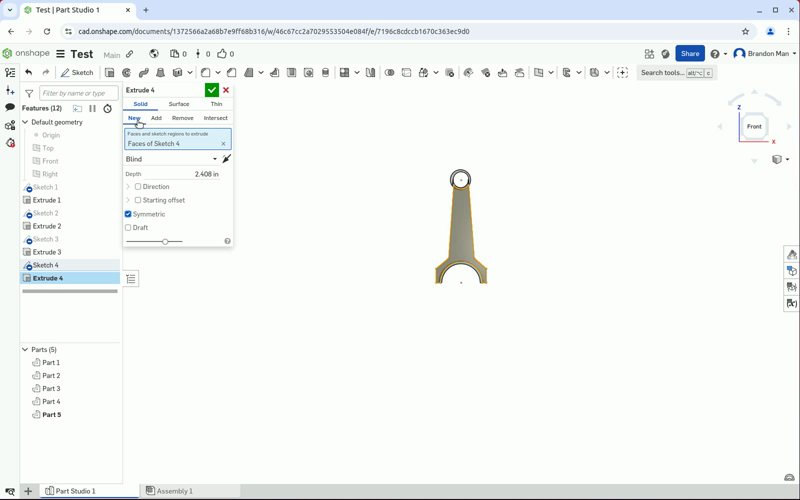
key(enter)
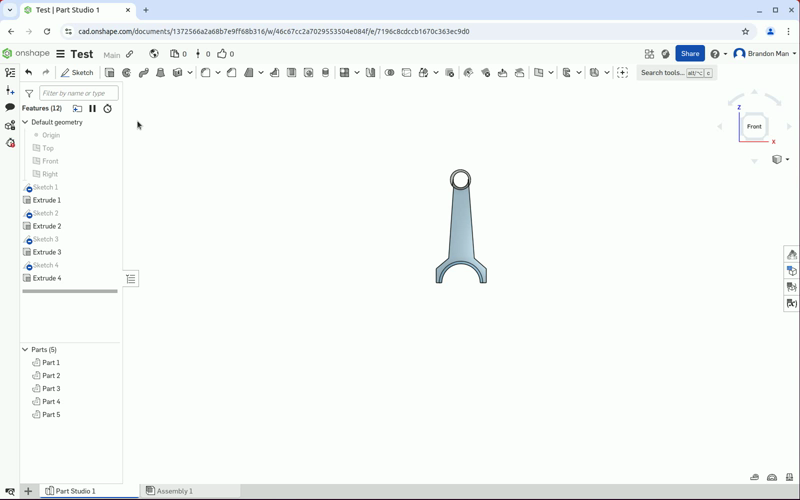
key(shift+h)
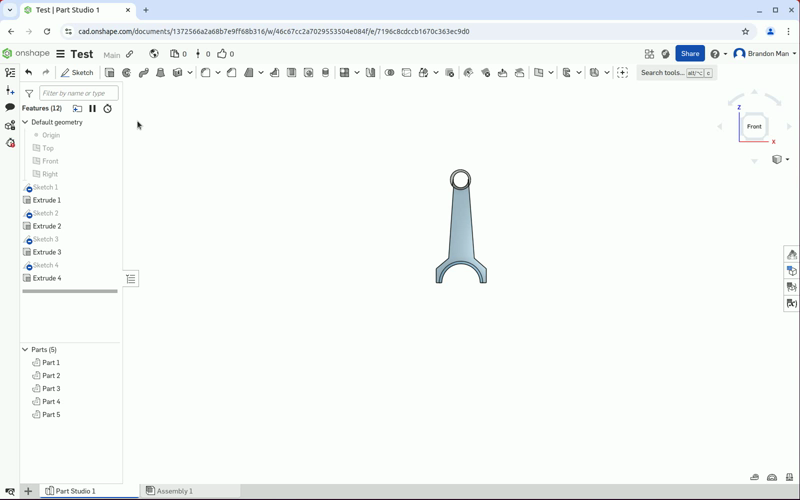
key(shift+h)
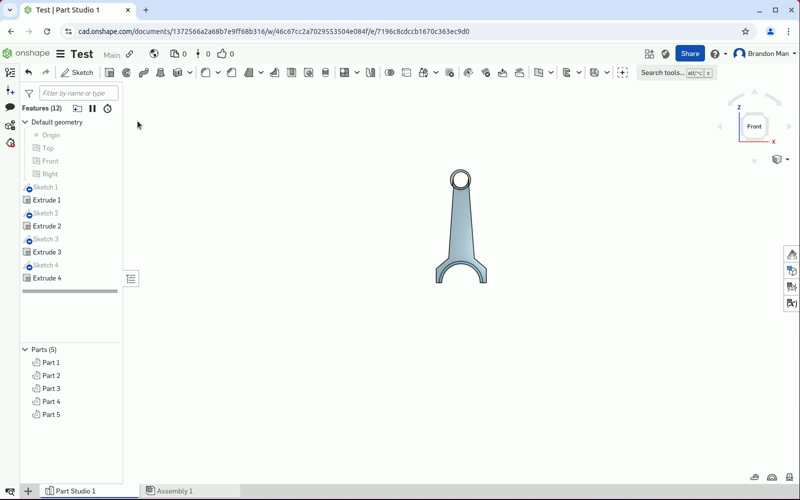
mouse_move(73, 189)
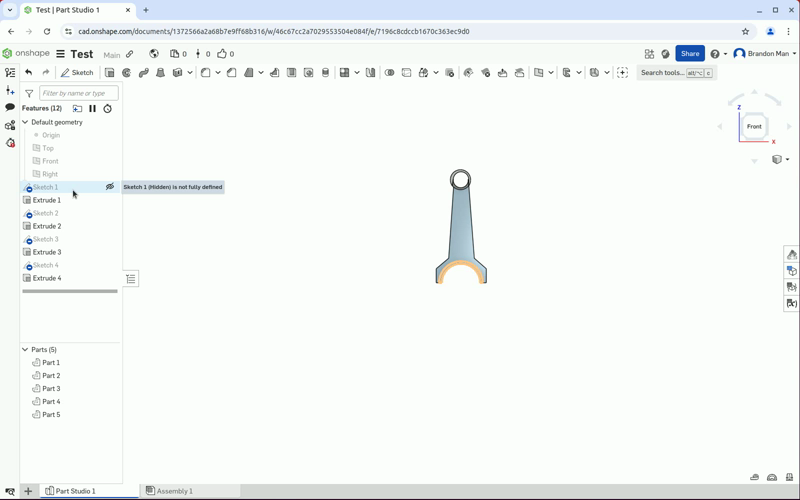
click(73, 189)
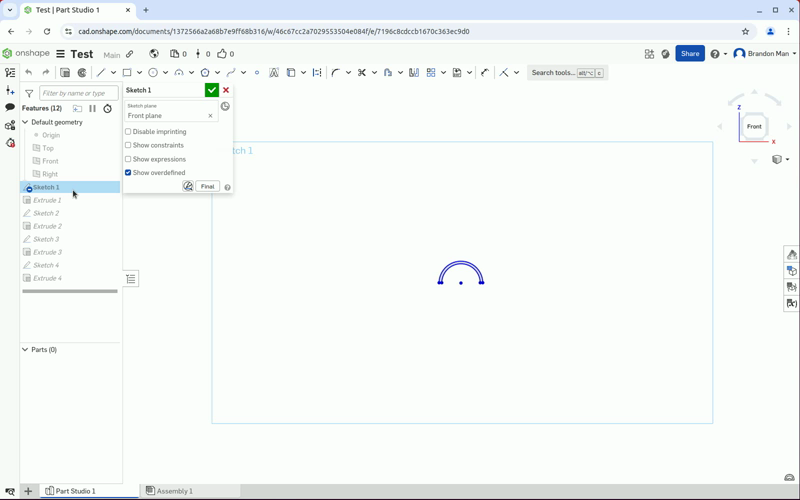
mouse_move(229, 92)
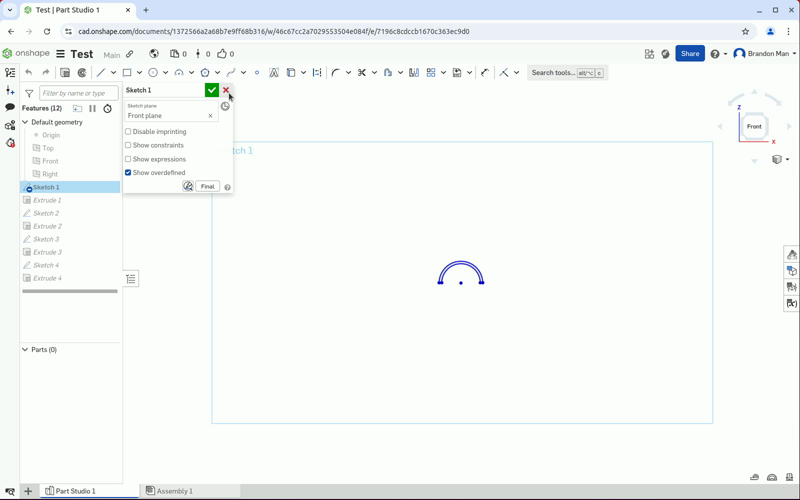
click(229, 92)
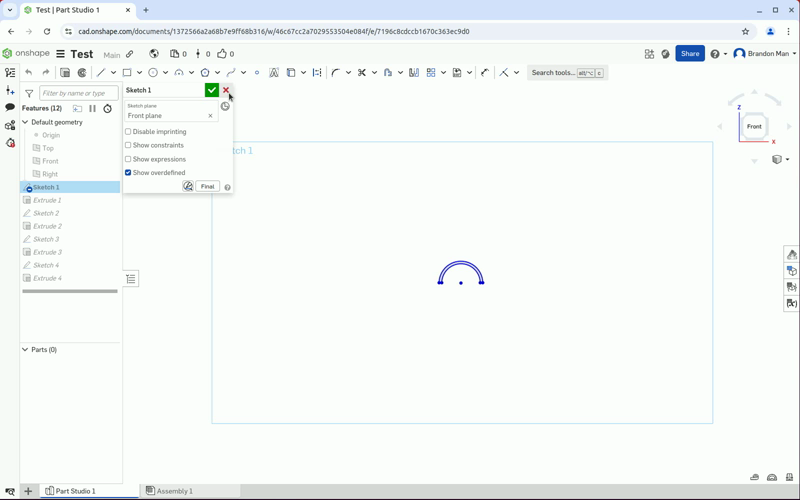
key(shift+s)
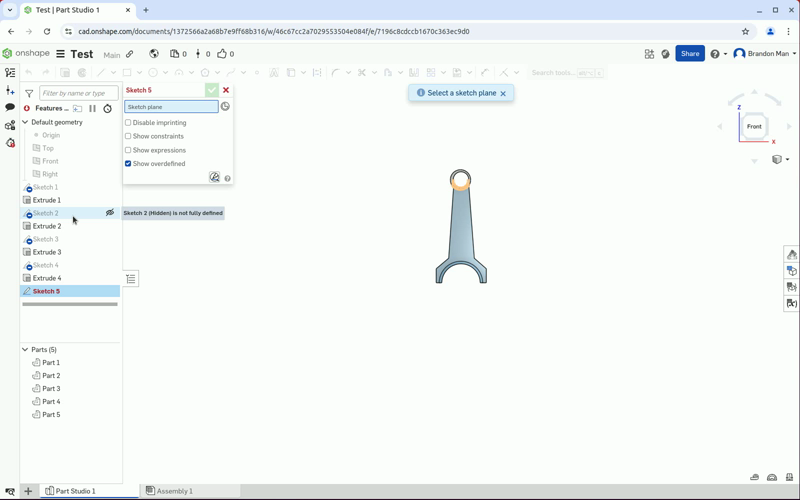
scroll(3)
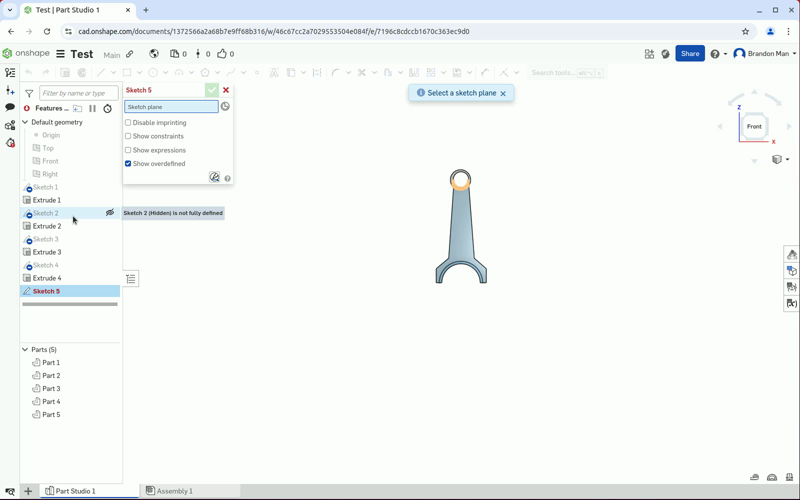
mouse_move(73, 163)
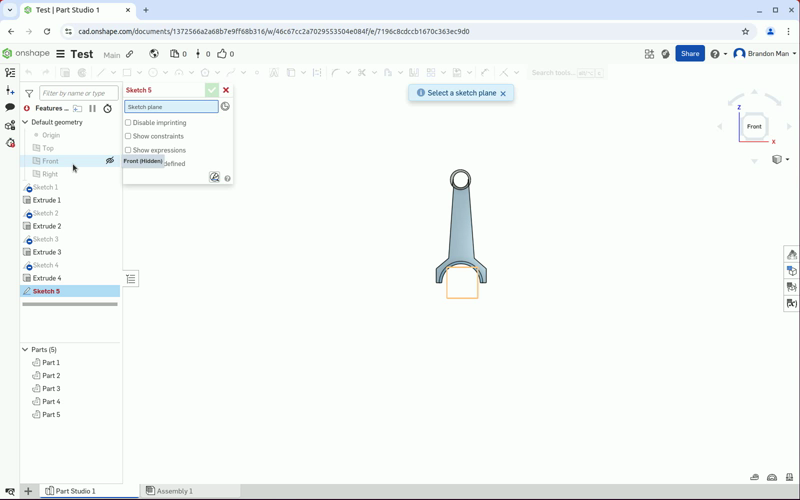
click(73, 163)
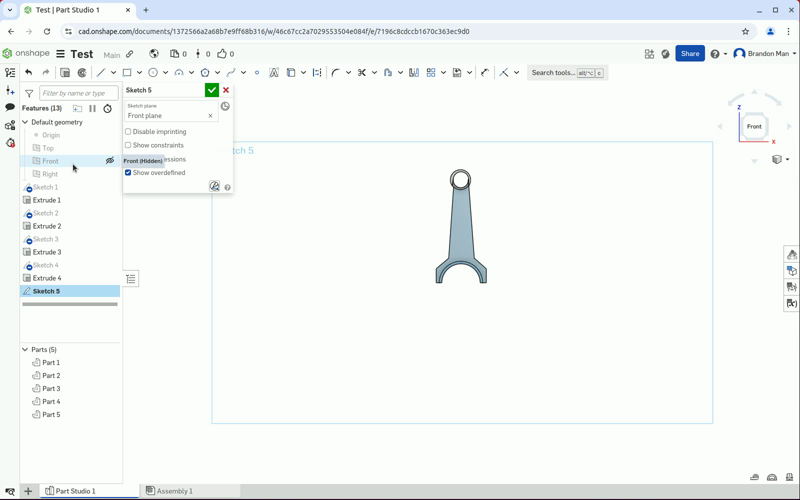
mouse_move(73, 352)
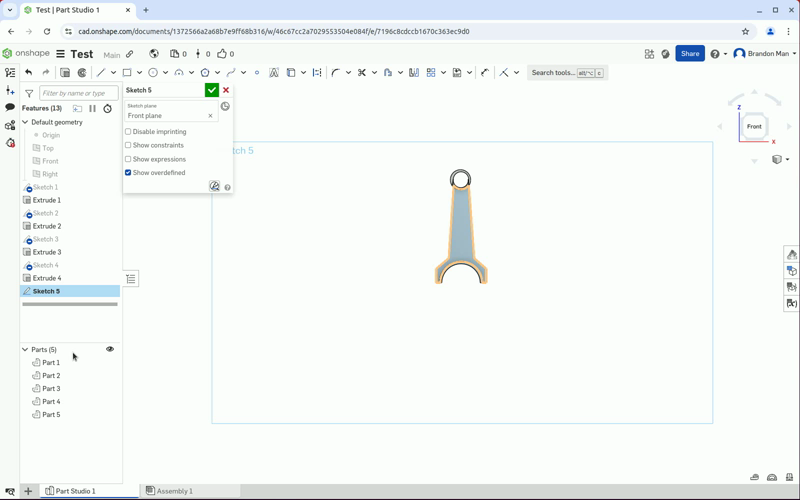
key(y)
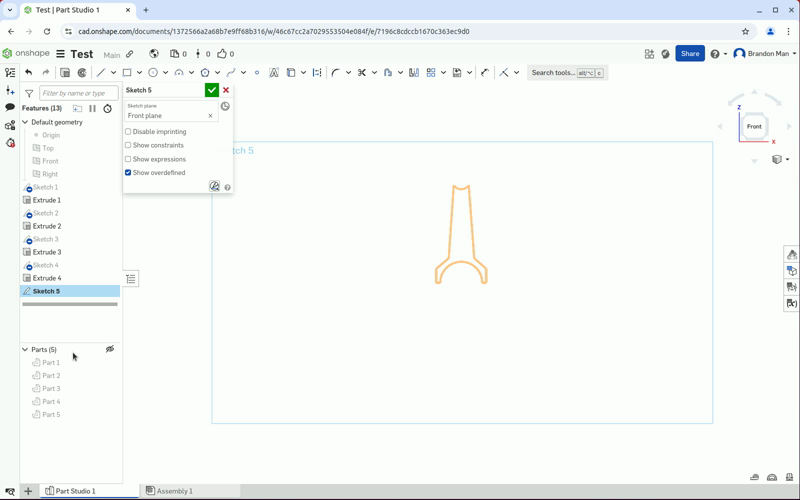
key(a)
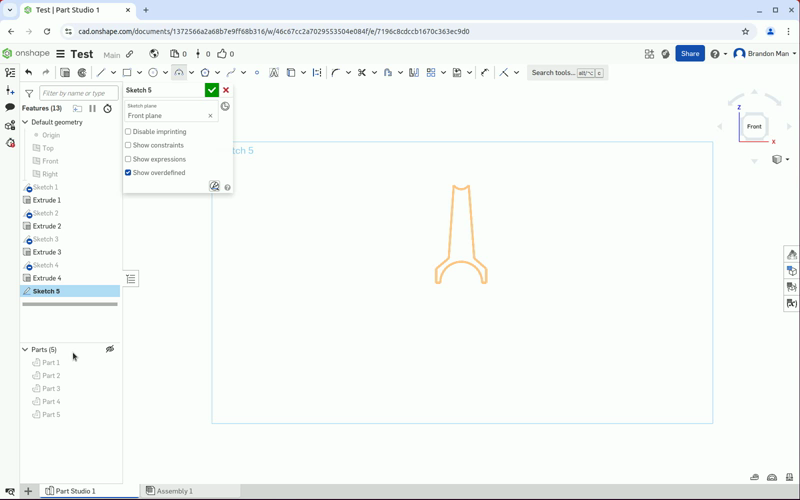
key_down(shift)
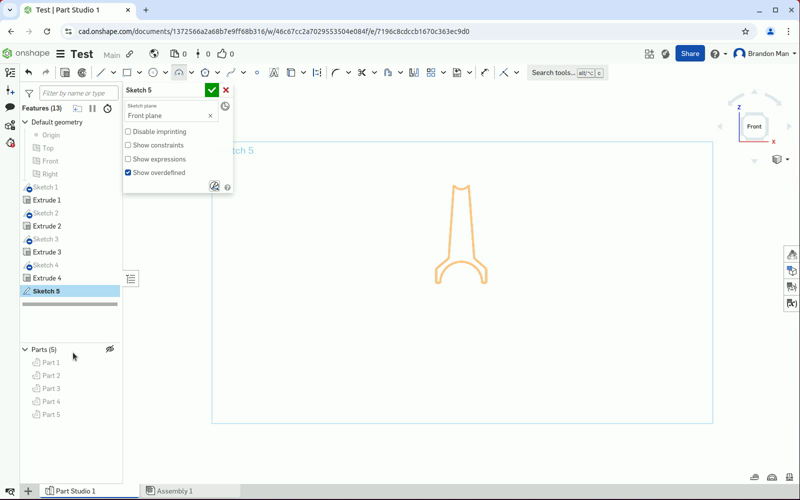
mouse_move(439, 282)
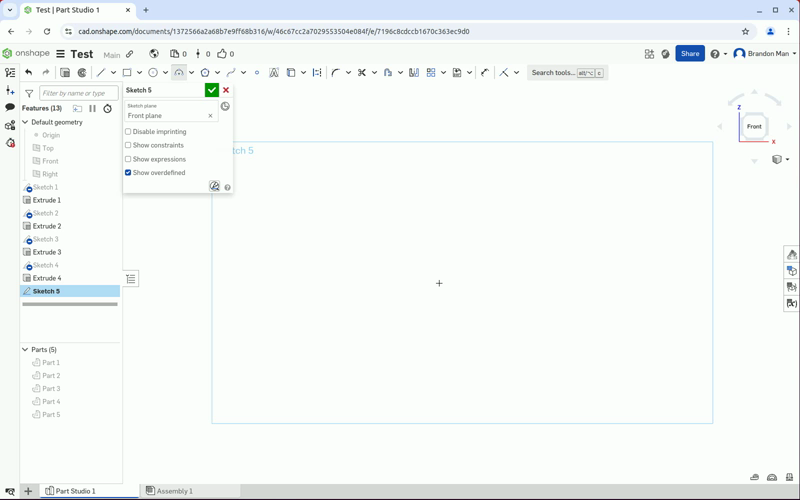
click(439, 282)
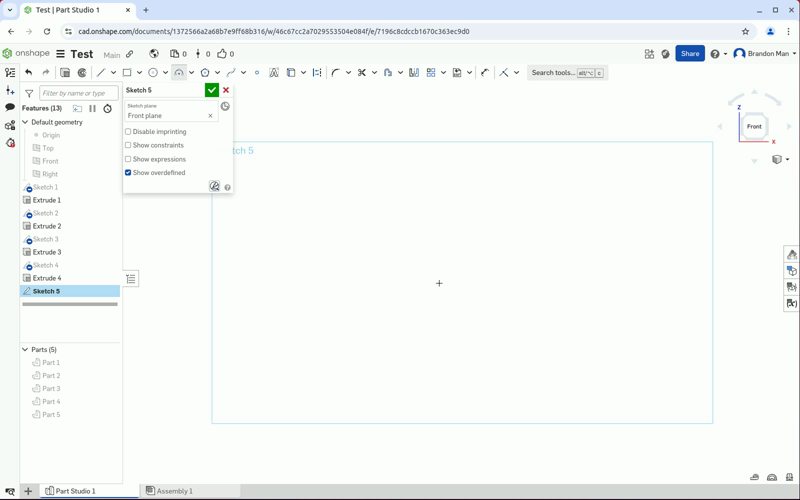
key_up(shift)
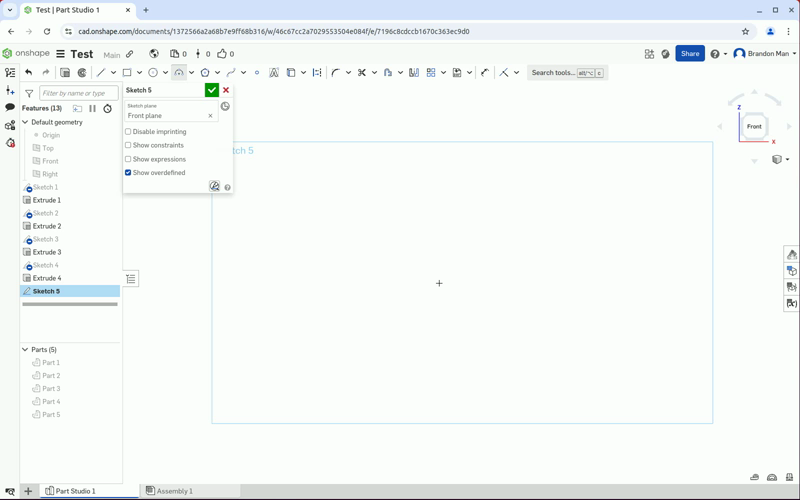
key_down(shift)
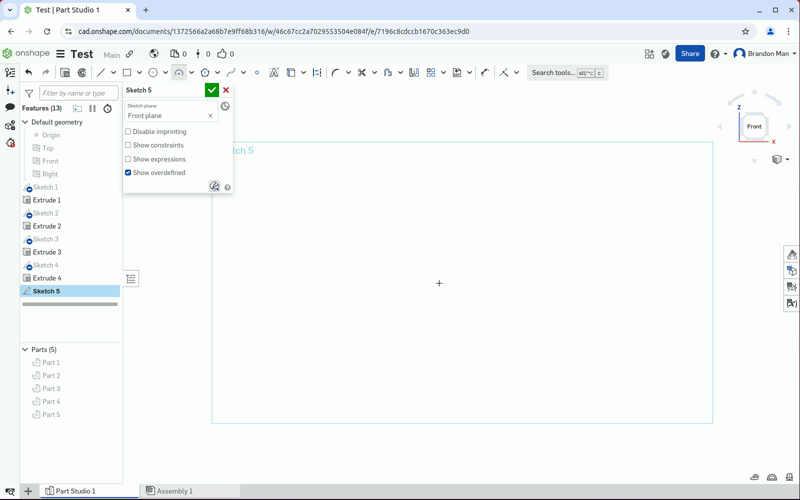
mouse_move(482, 282)
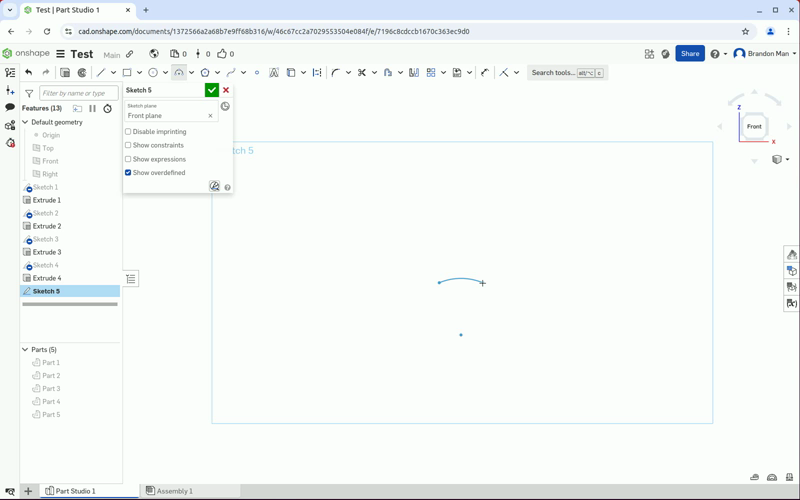
click(482, 282)
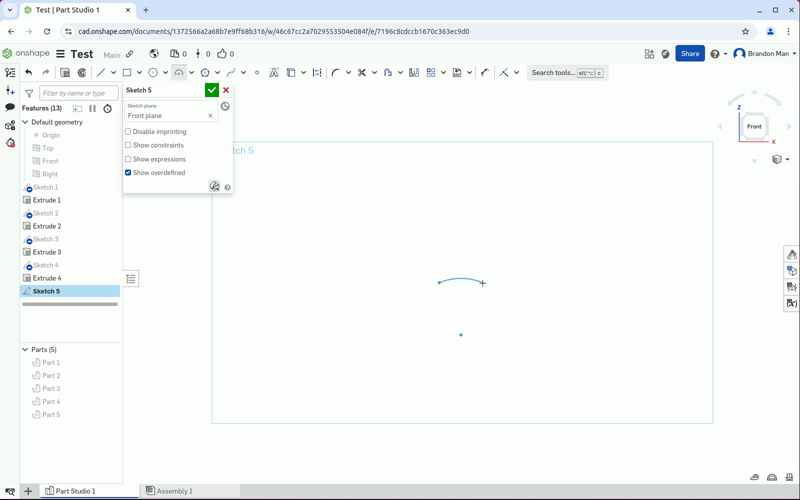
mouse_move(461, 304)
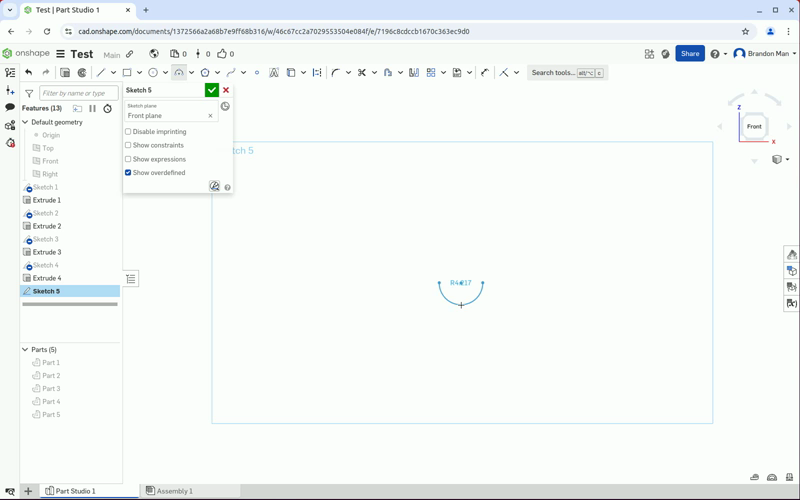
click(461, 304)
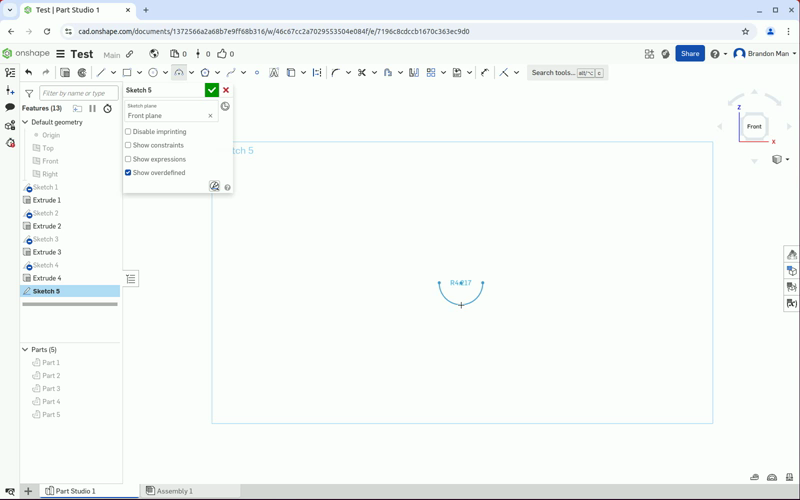
key_up(shift)
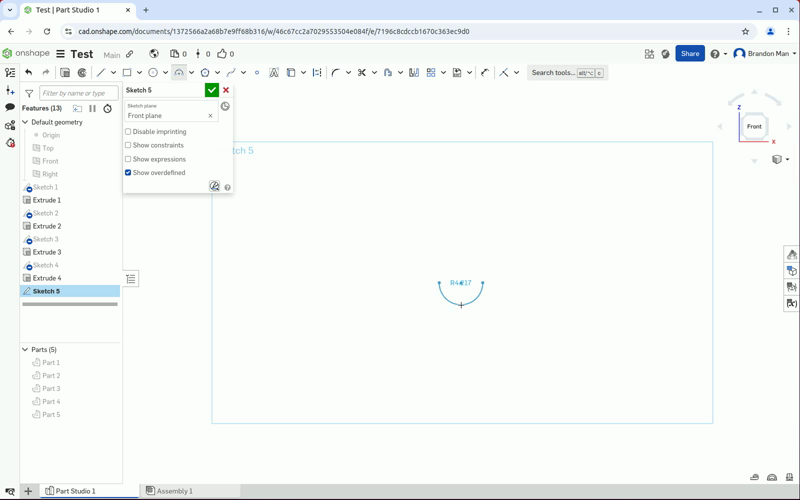
key(esc)
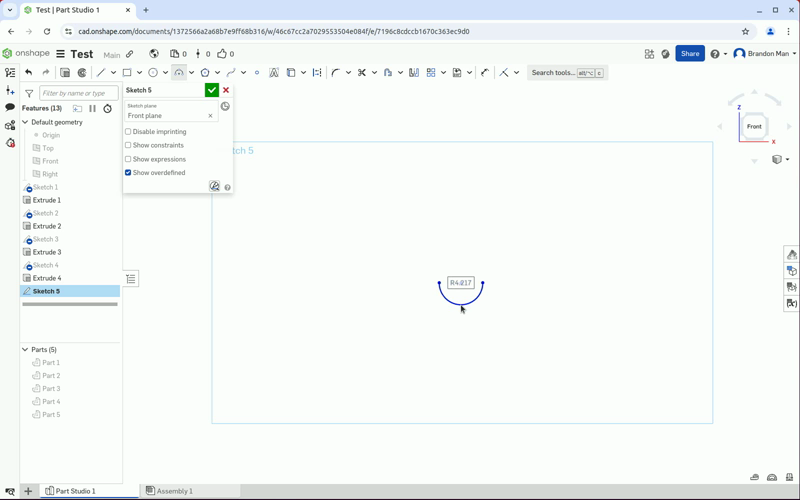
key(l)
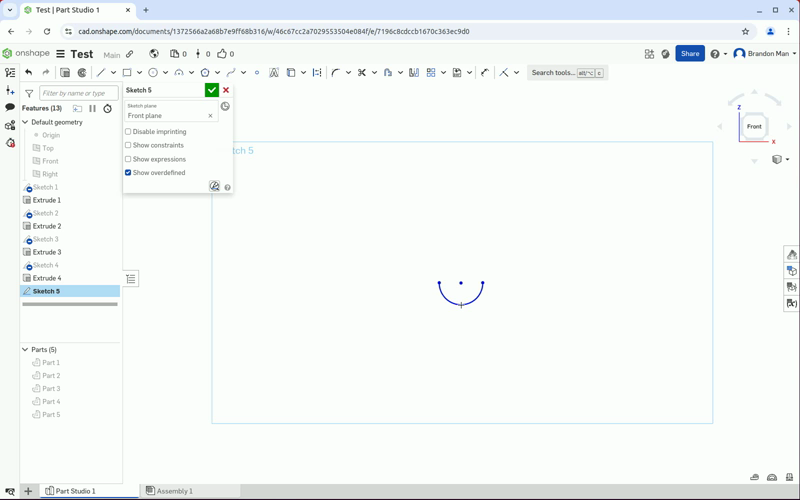
mouse_move(482, 282)
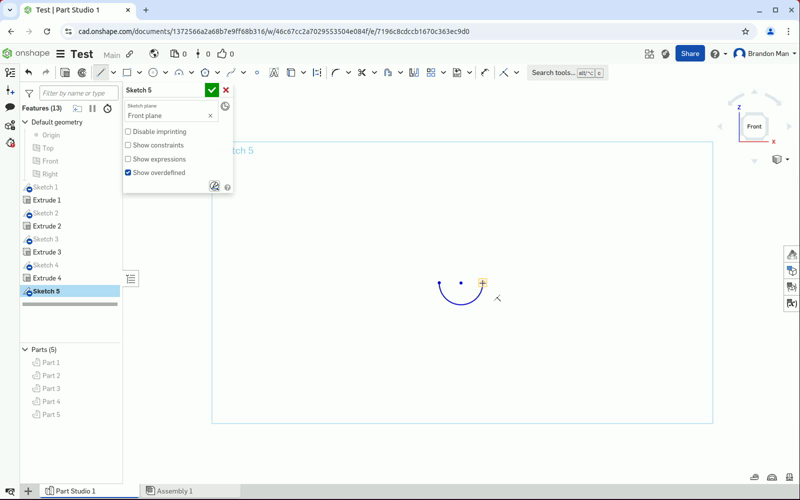
click(482, 282)
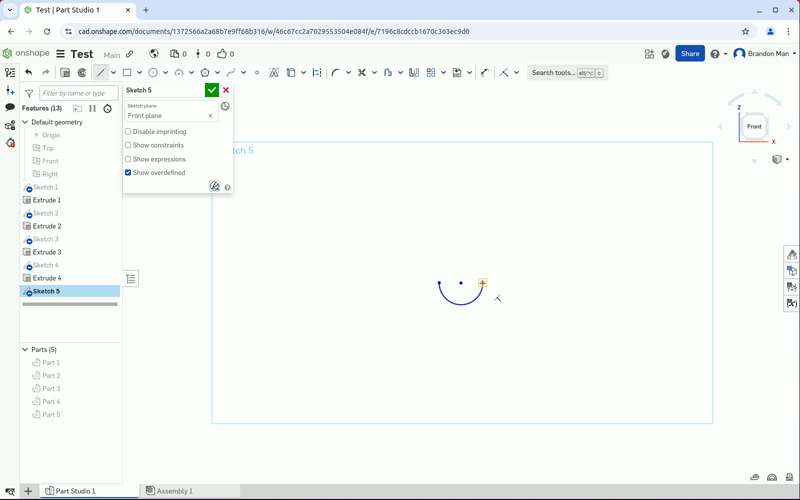
key_down(shift)
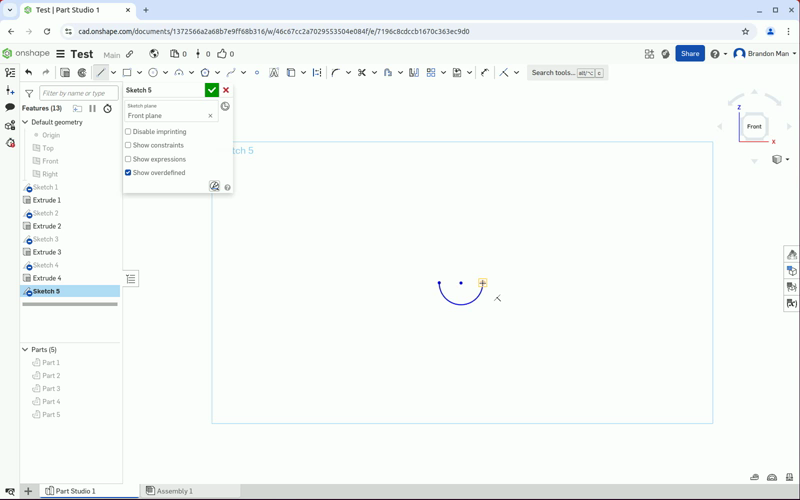
mouse_move(512, 282)
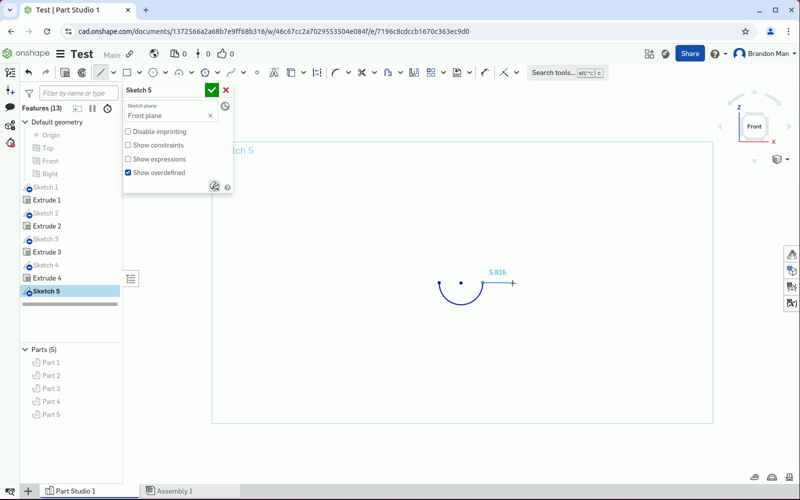
mouse_move(480, 282)
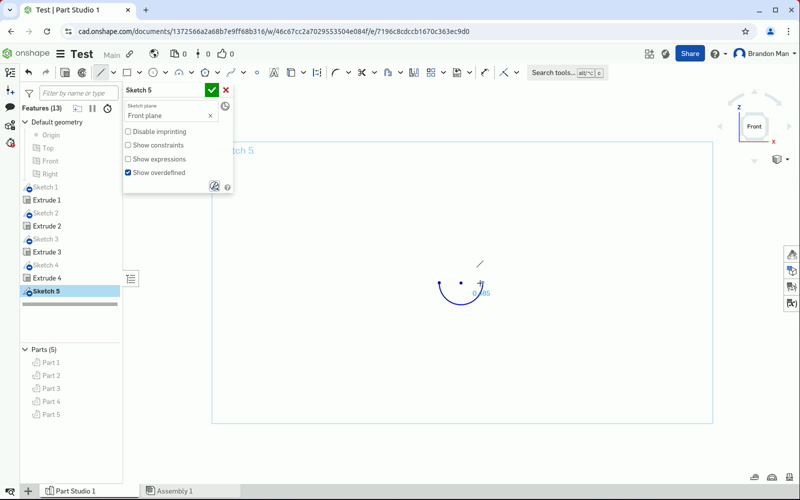
scroll(6)
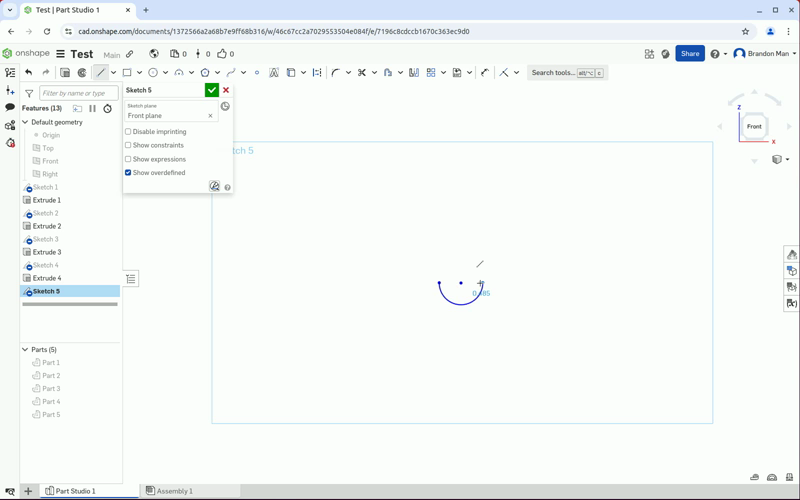
scroll(6)
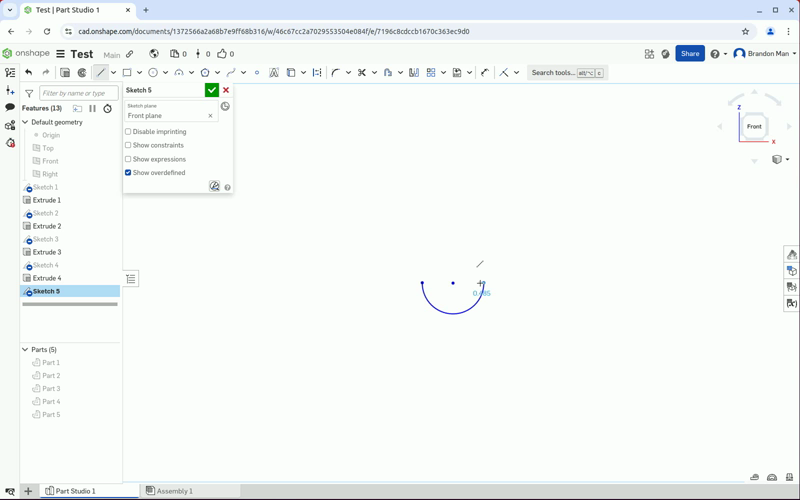
scroll(6)
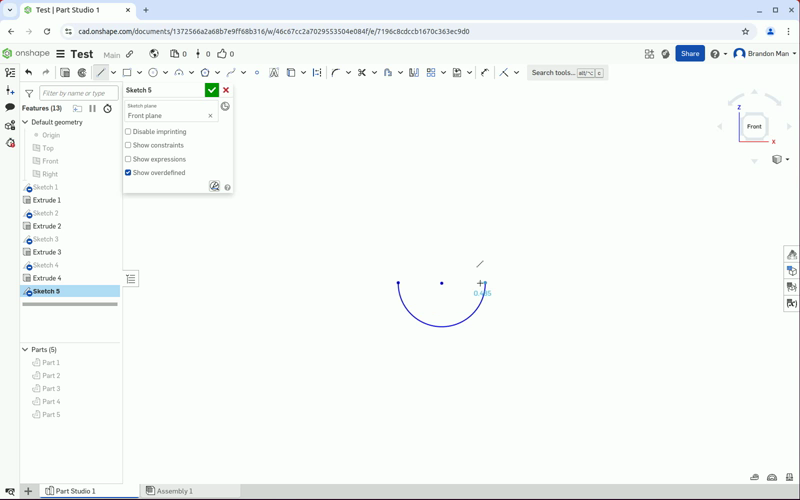
scroll(6)
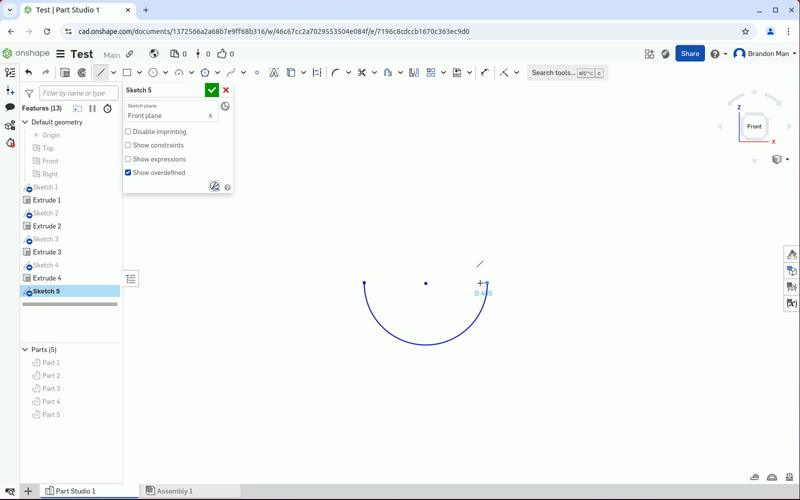
scroll(6)
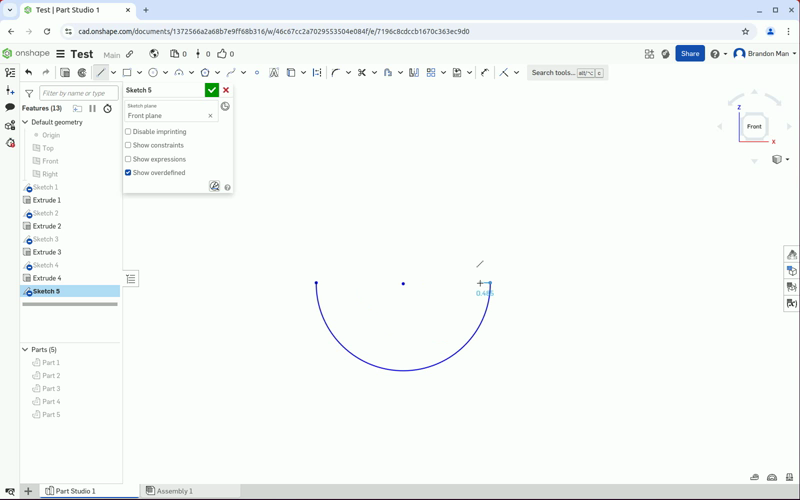
scroll(6)
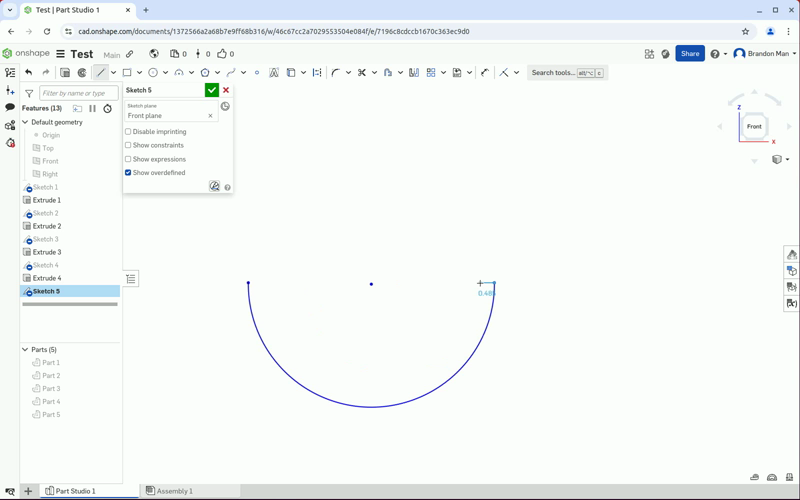
scroll(6)
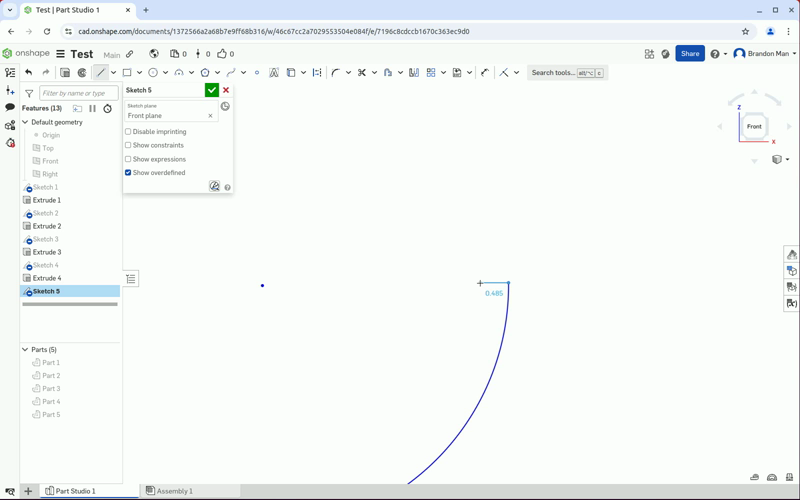
click(480, 282)
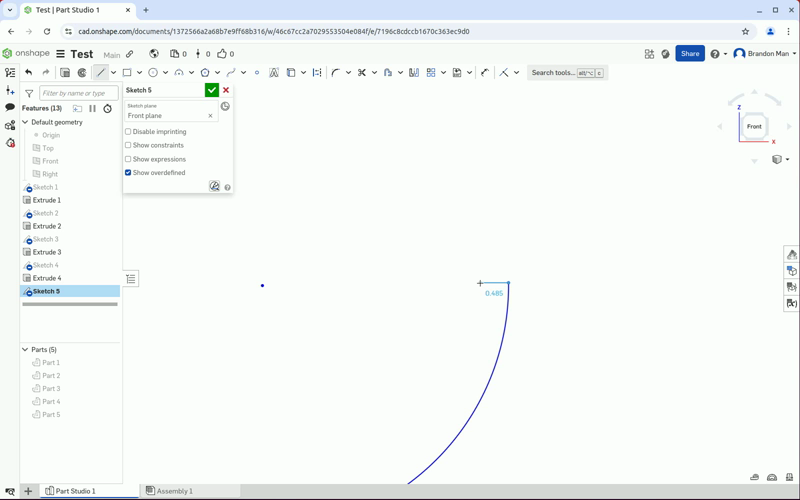
scroll(-6)
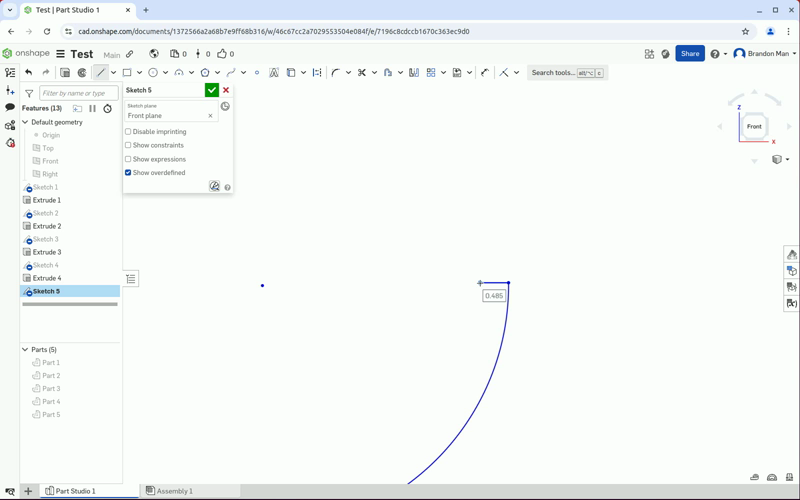
scroll(-6)
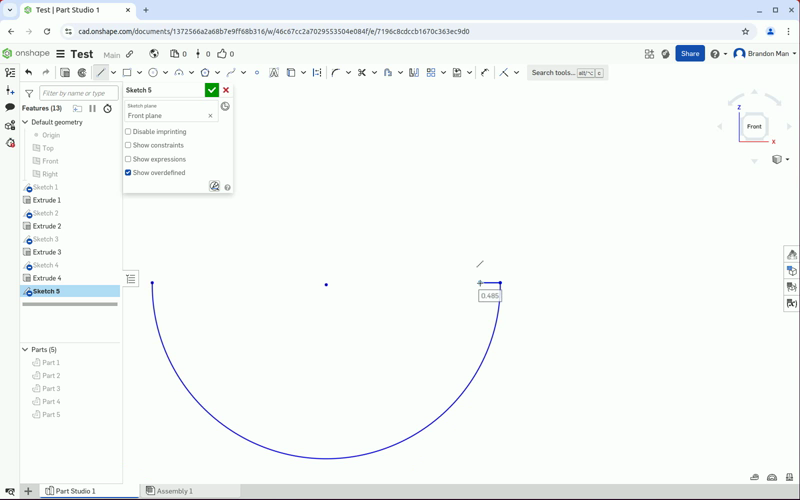
scroll(-6)
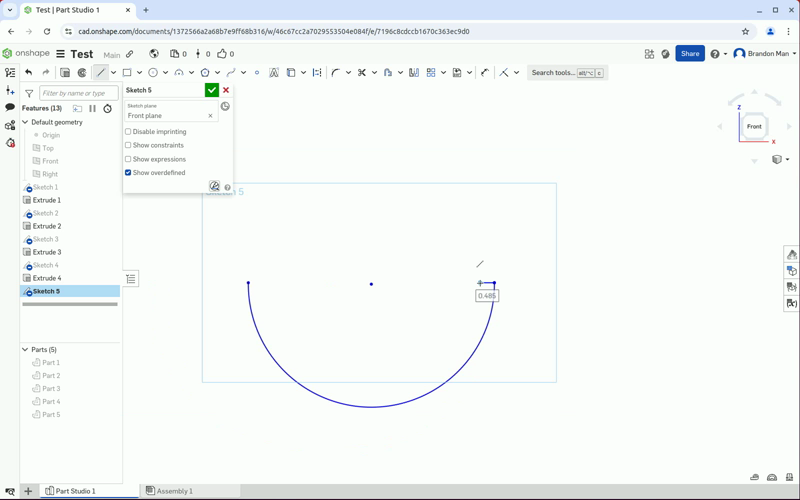
scroll(-6)
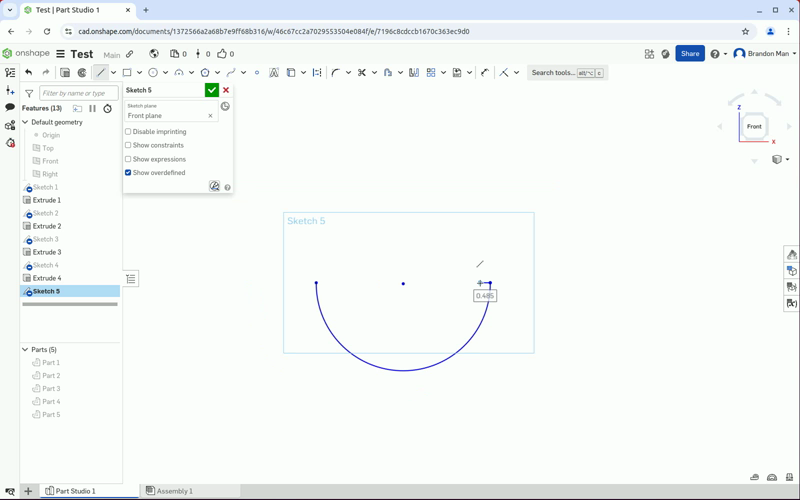
scroll(-6)
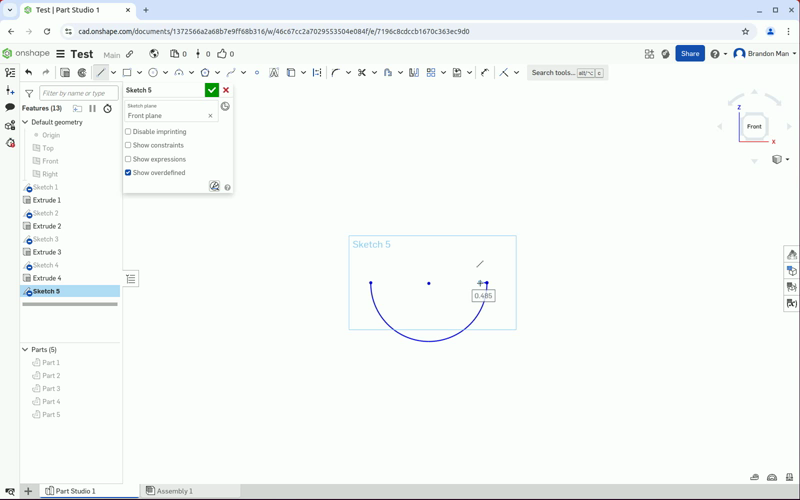
scroll(-6)
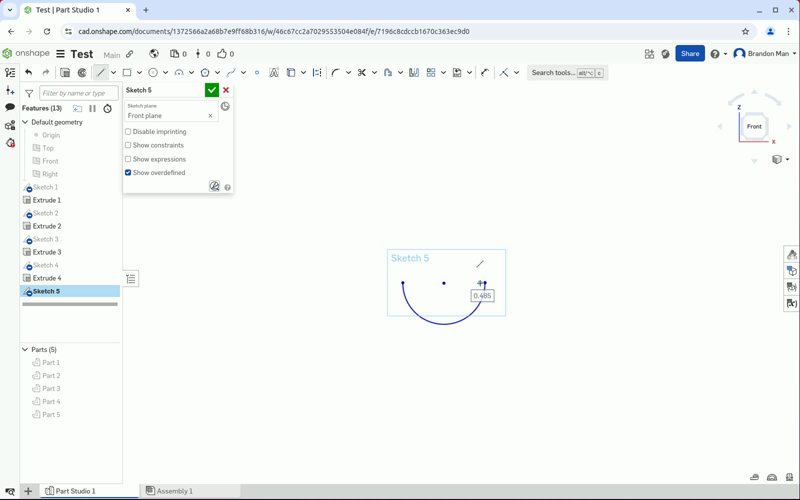
scroll(-6)
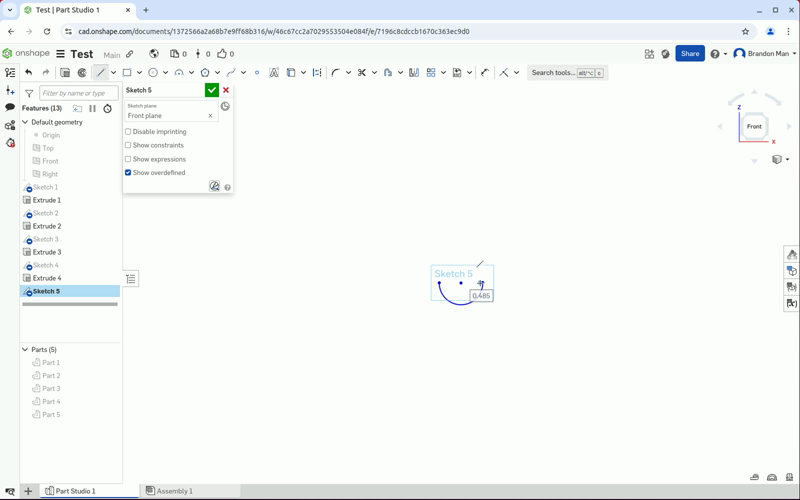
key_up(shift)
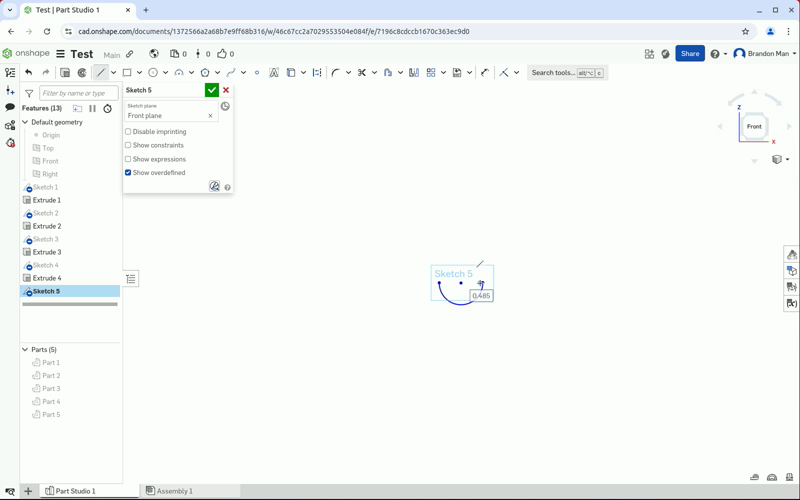
key(esc)
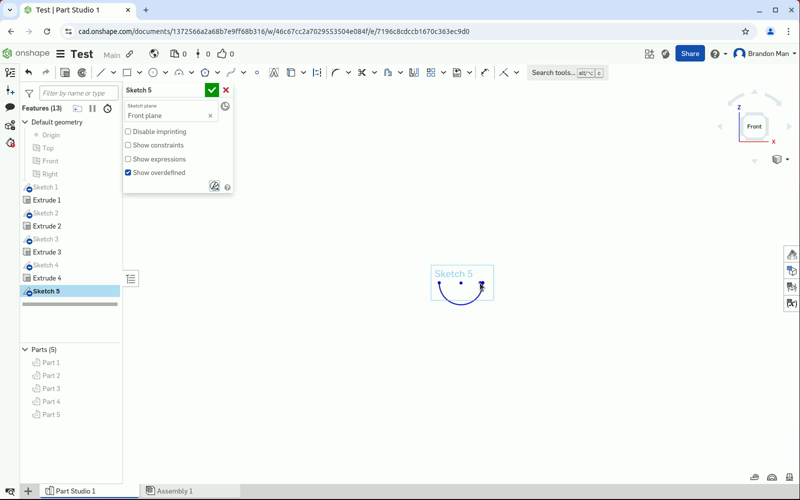
key(a)
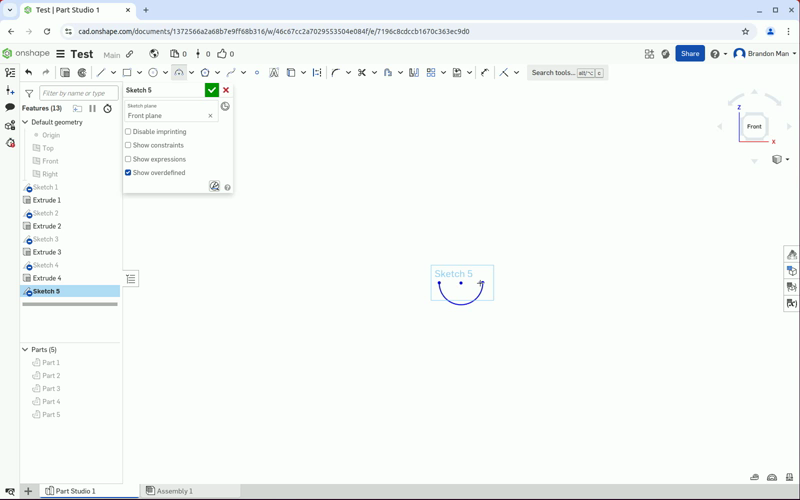
mouse_move(480, 282)
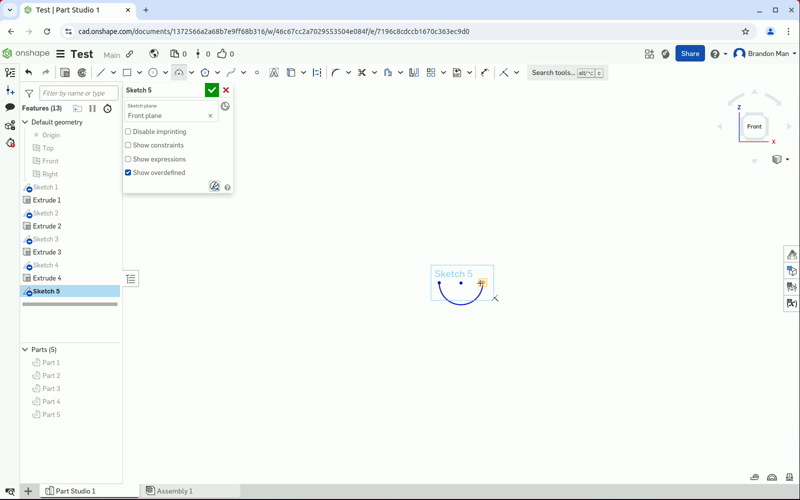
scroll(6)
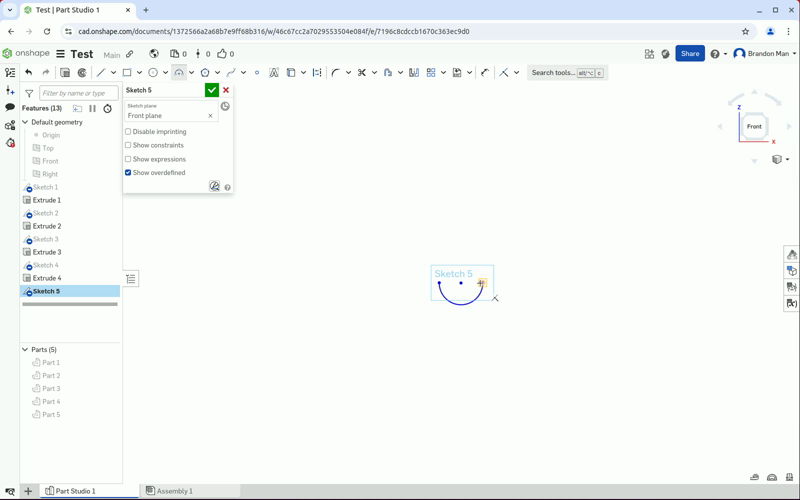
scroll(6)
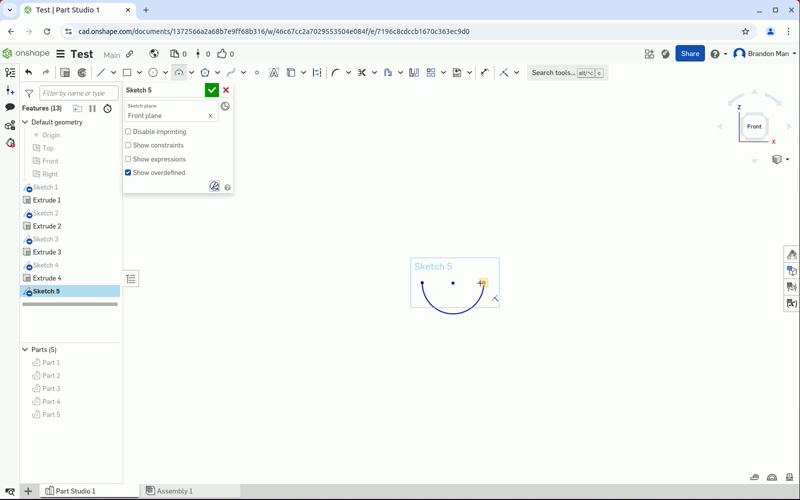
scroll(6)
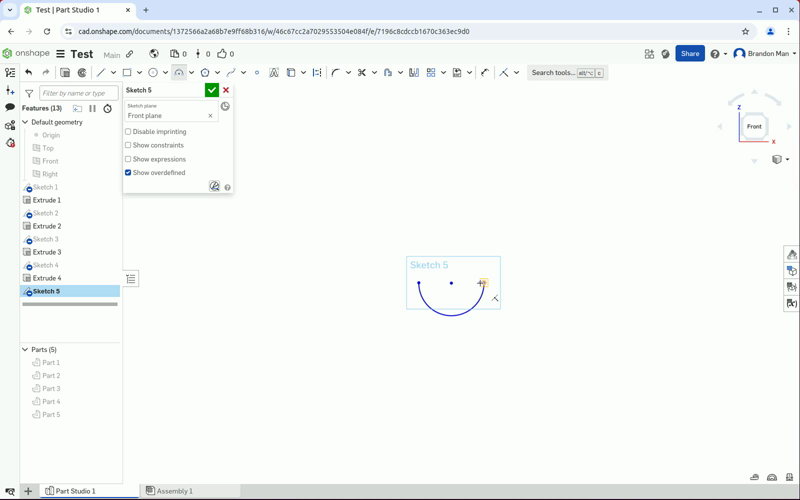
scroll(6)
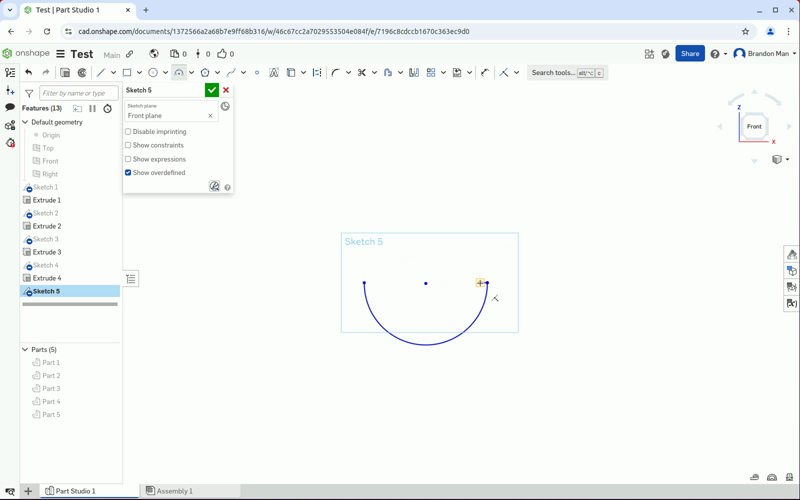
scroll(6)
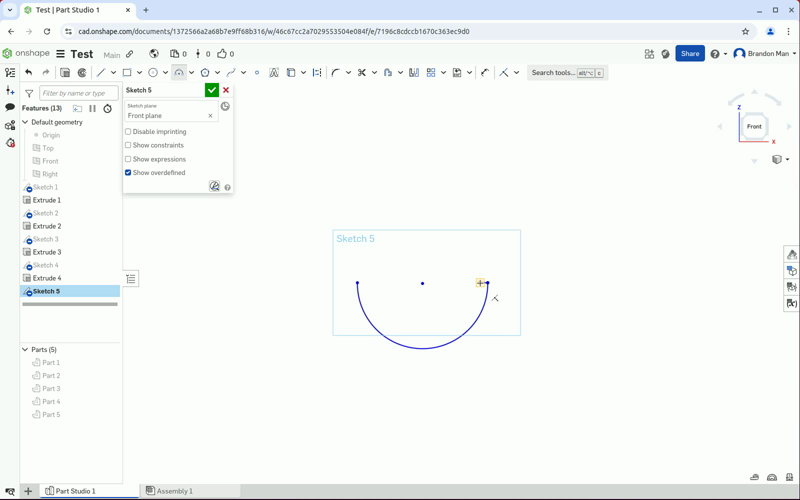
scroll(6)
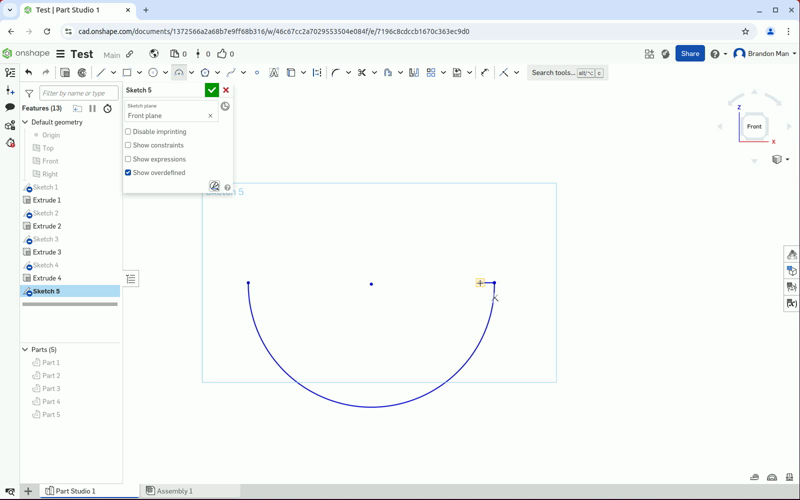
scroll(6)
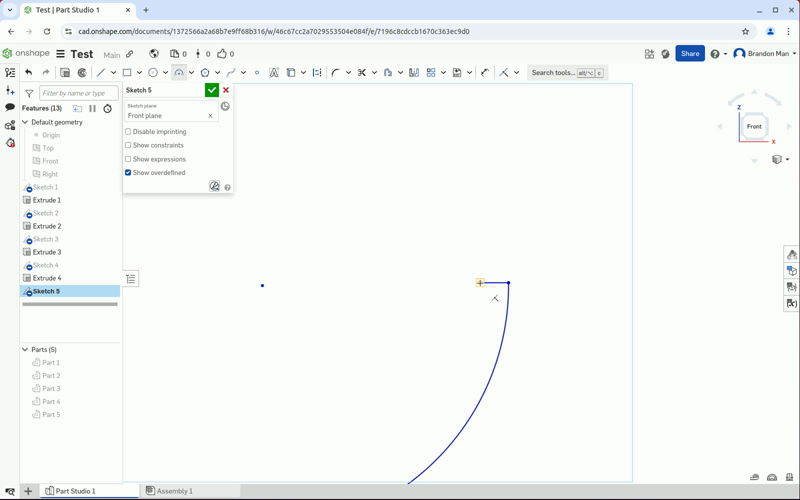
click(480, 282)
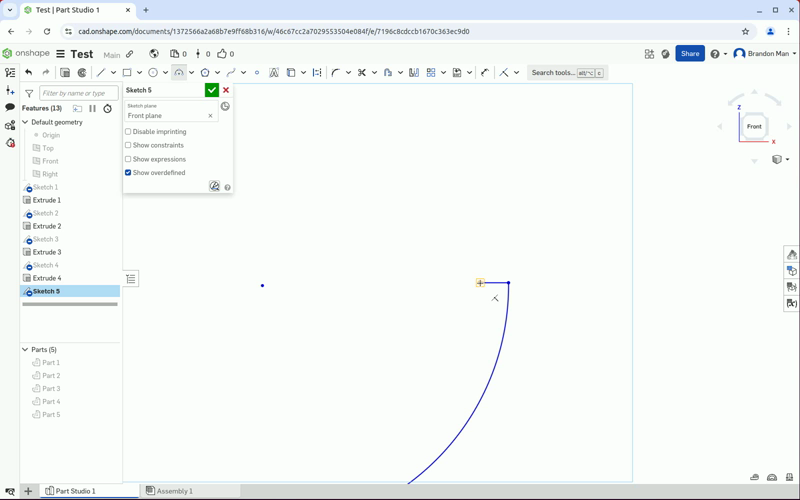
scroll(-6)
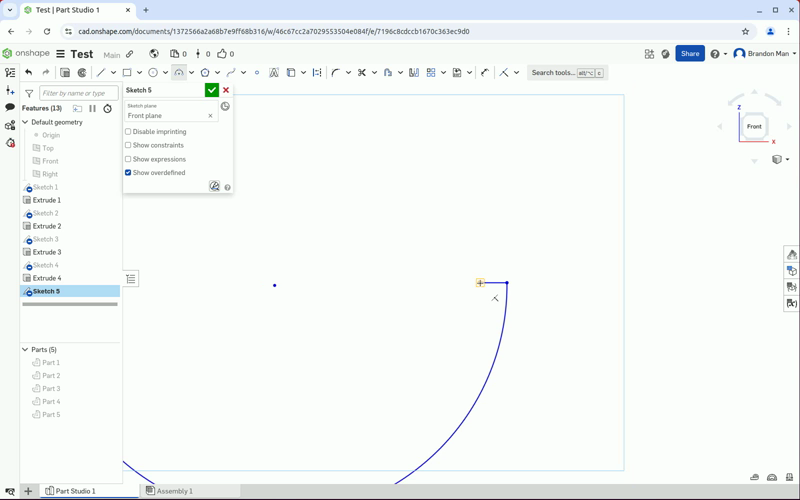
scroll(-6)
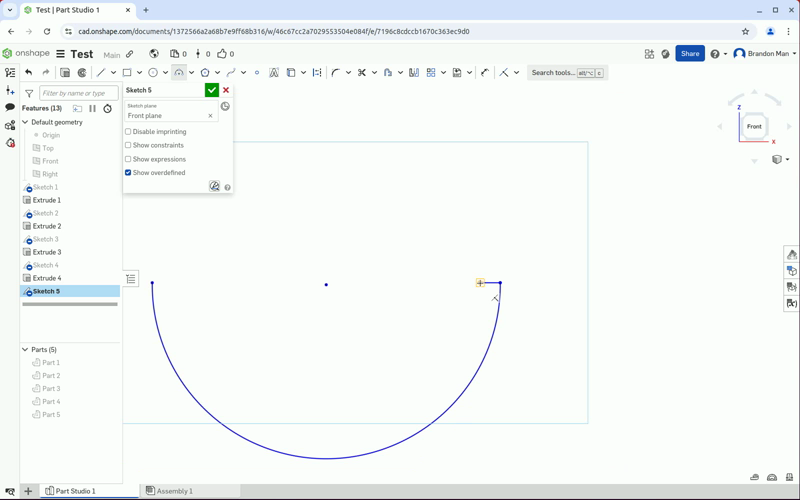
scroll(-6)
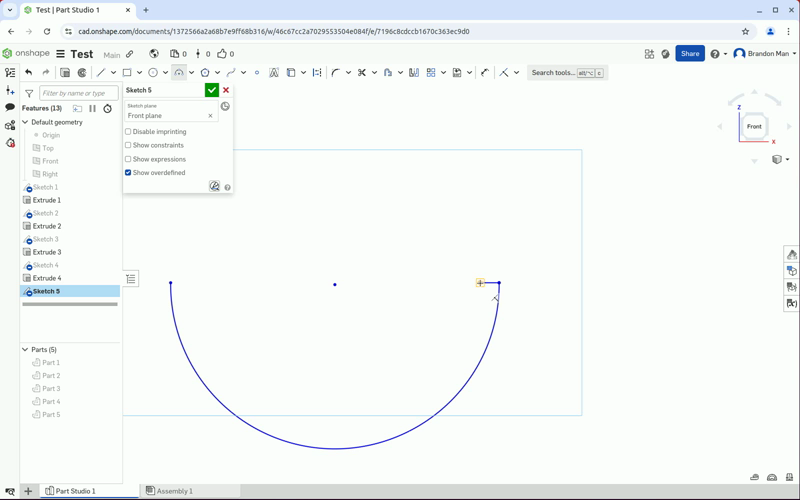
scroll(-6)
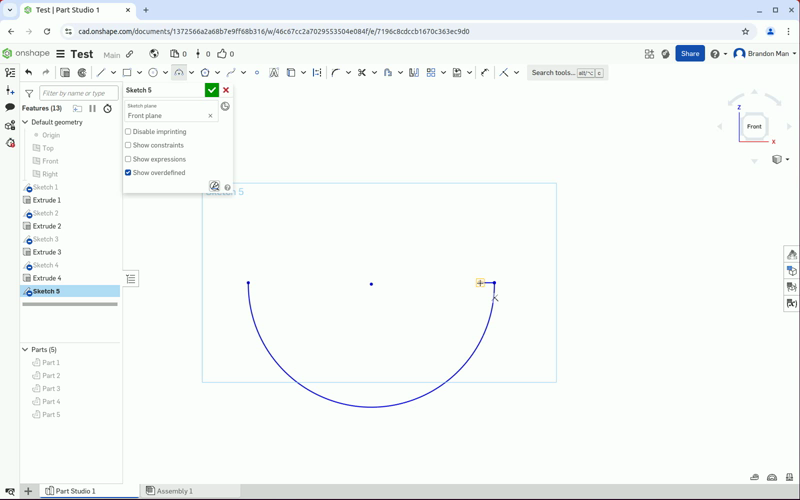
scroll(-6)
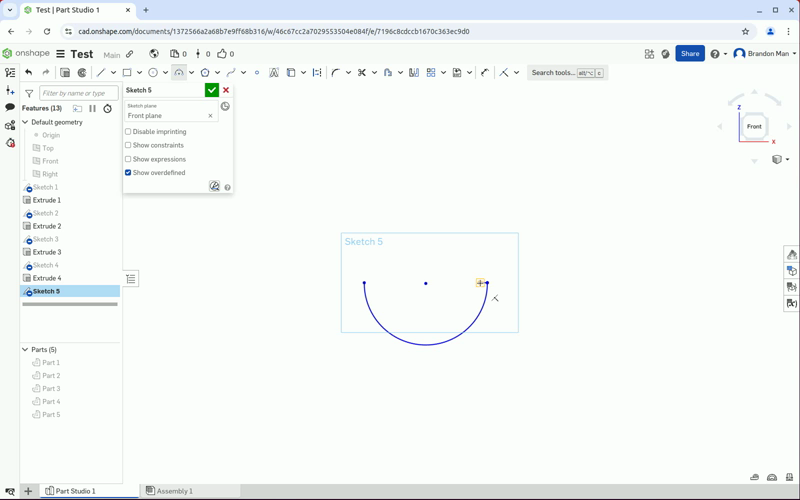
scroll(-6)
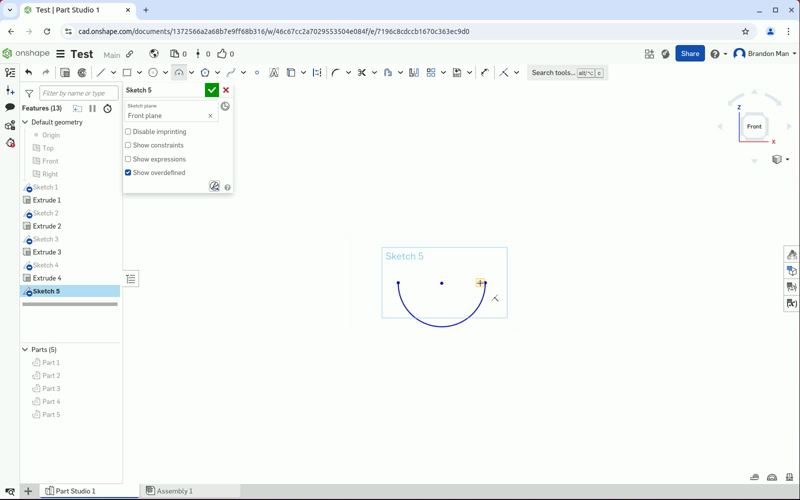
scroll(-6)
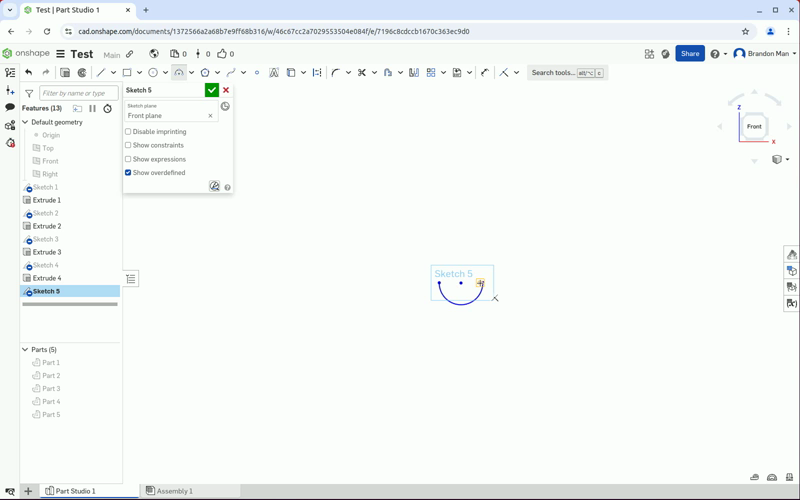
key_down(shift)
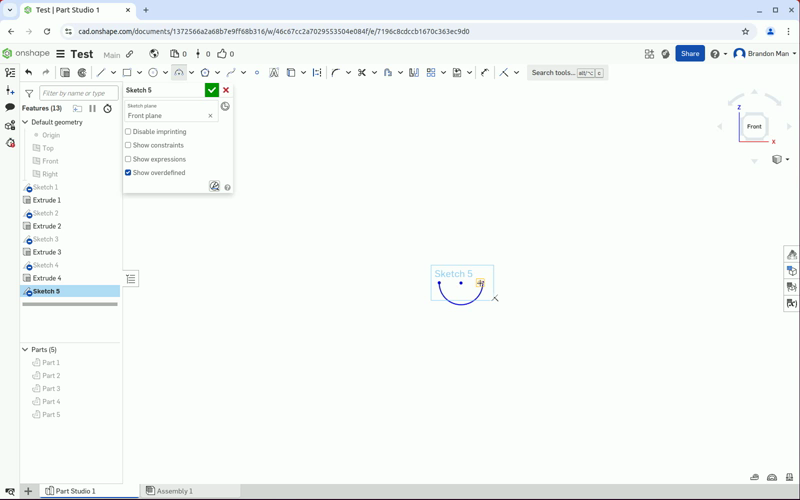
mouse_move(441, 282)
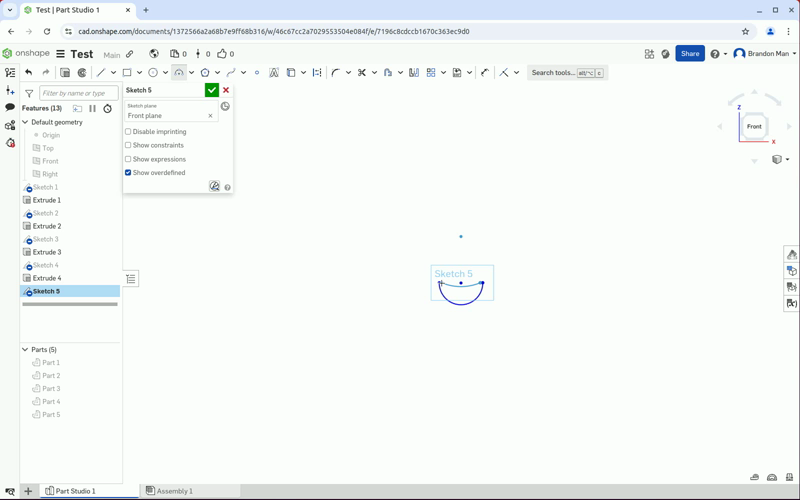
scroll(6)
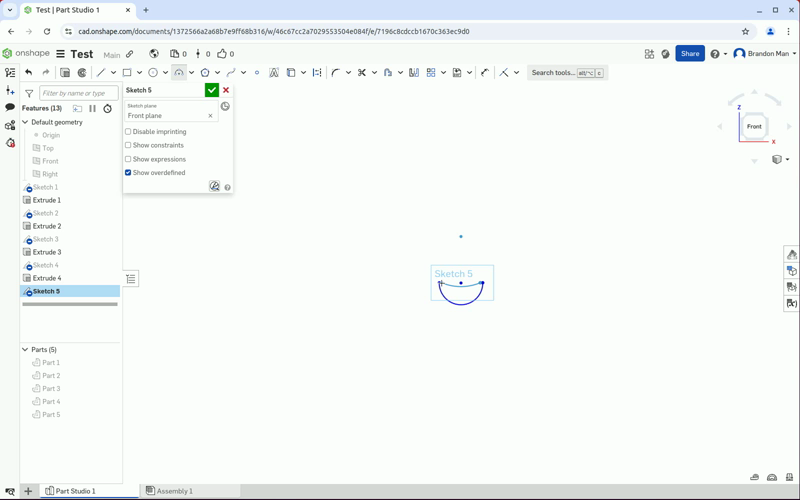
scroll(6)
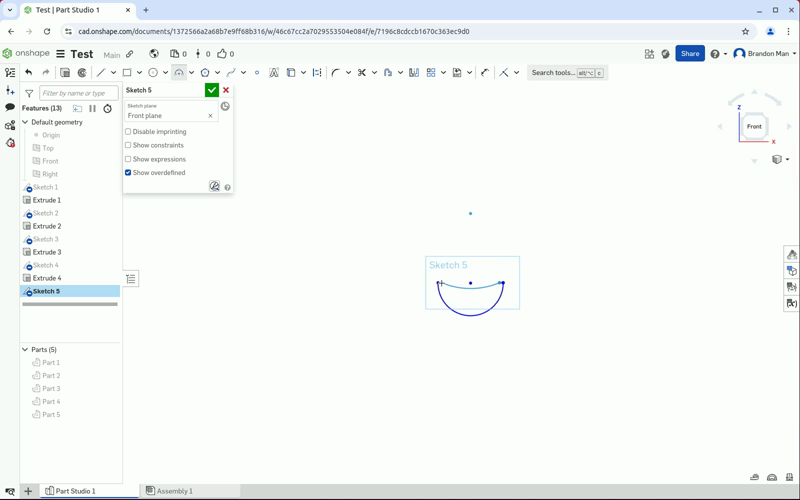
scroll(6)
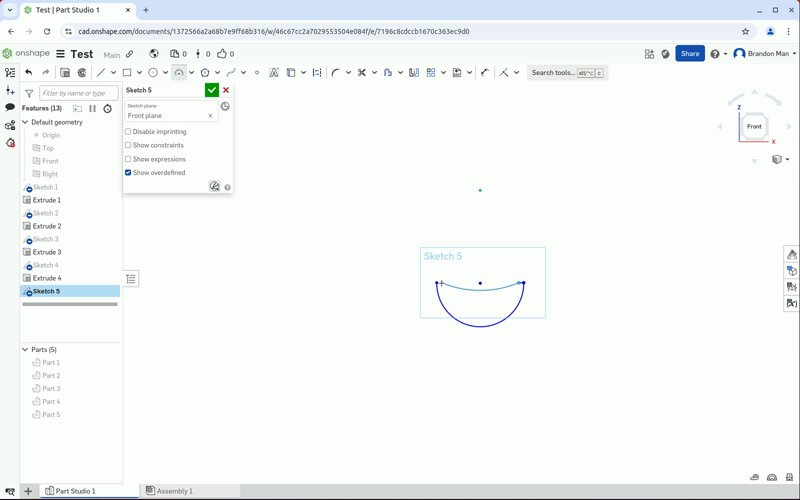
scroll(6)
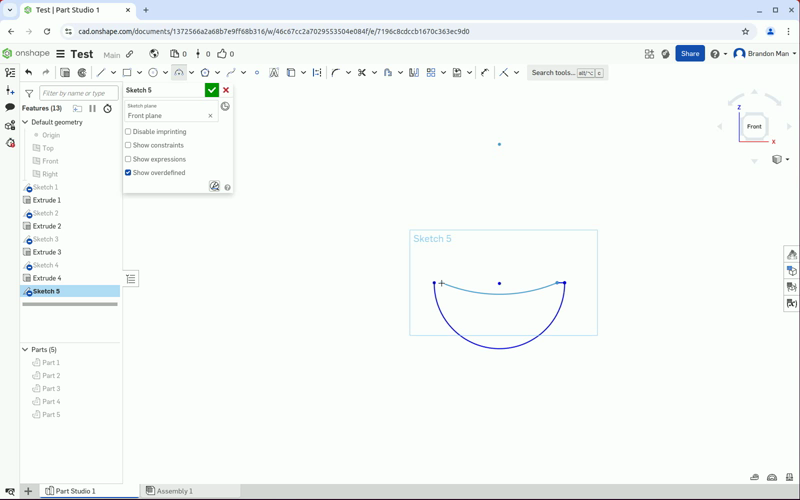
scroll(6)
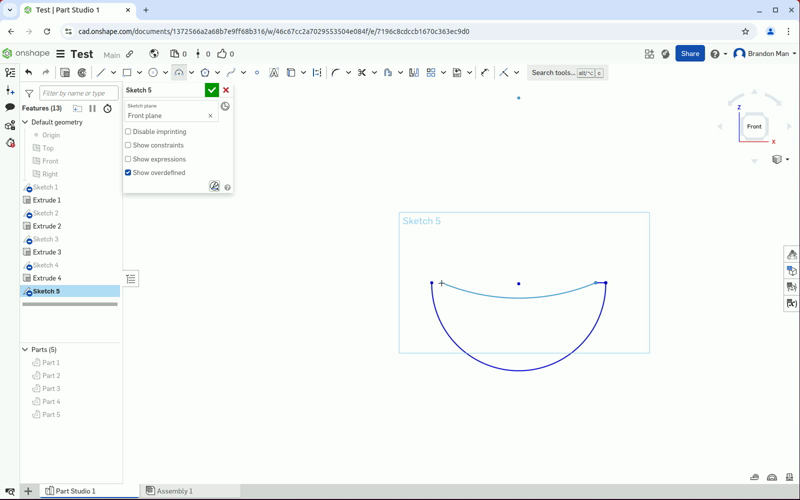
scroll(6)
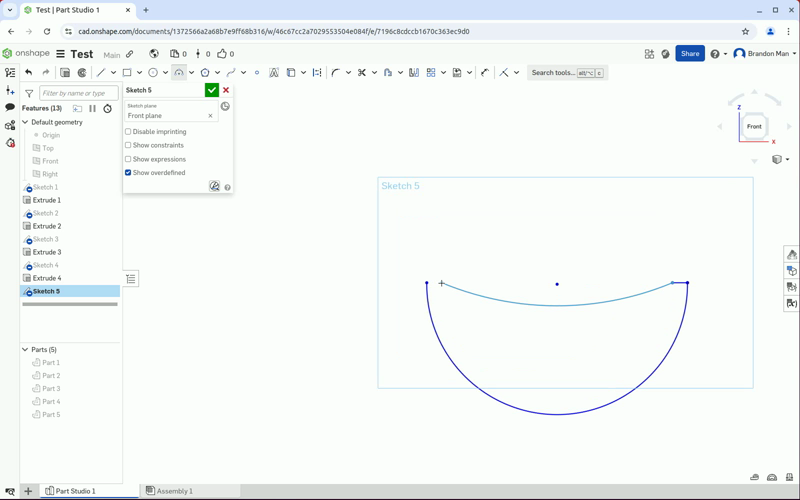
scroll(6)
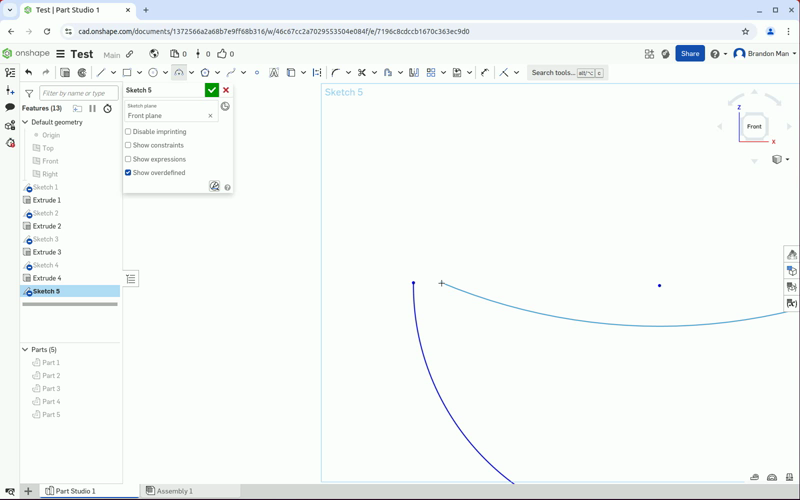
click(441, 282)
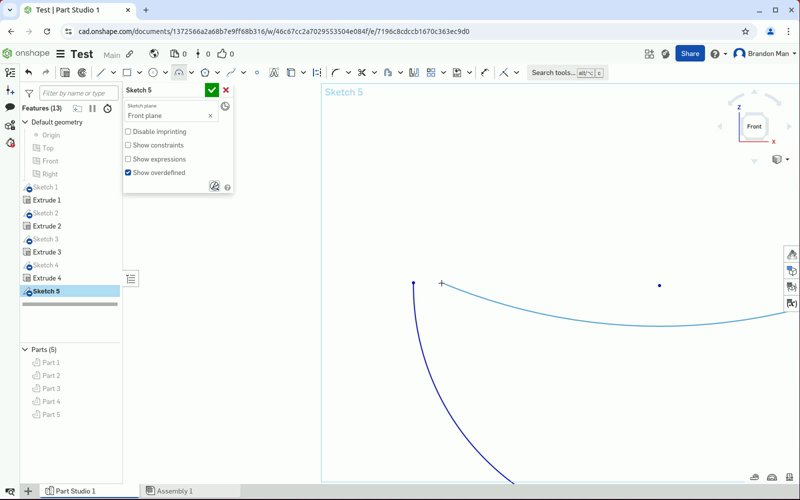
scroll(-6)
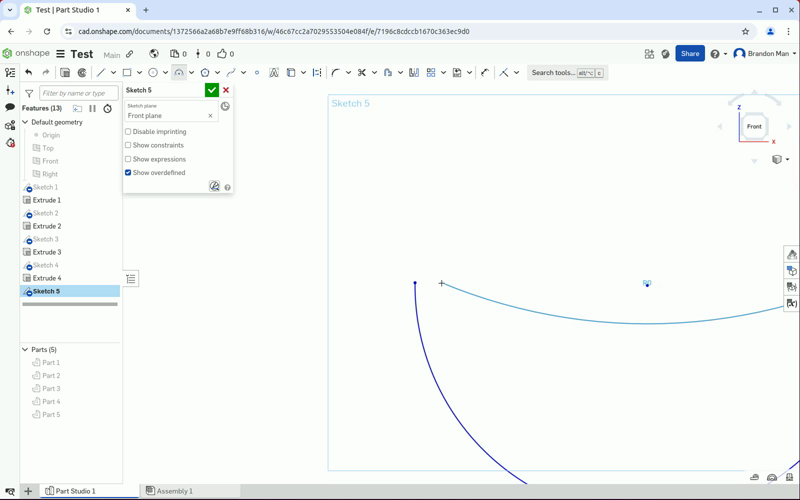
scroll(-6)
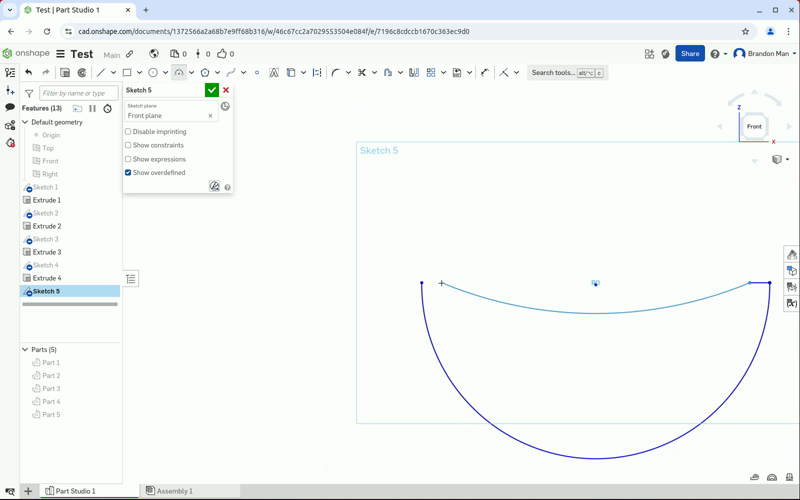
scroll(-6)
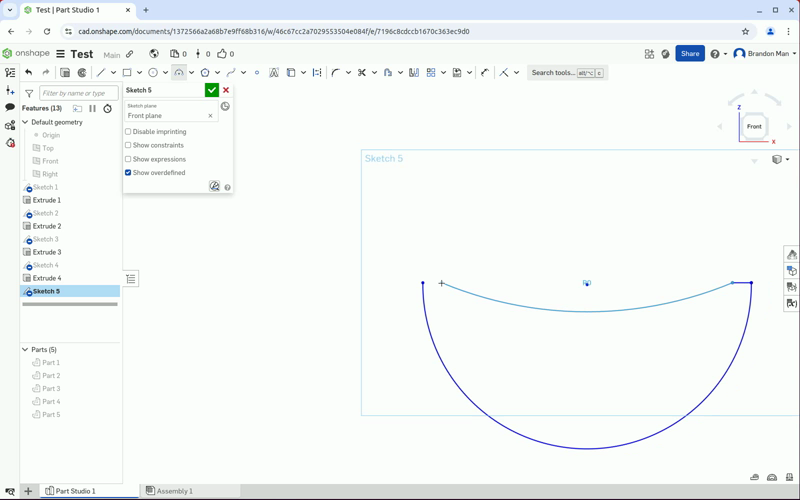
scroll(-6)
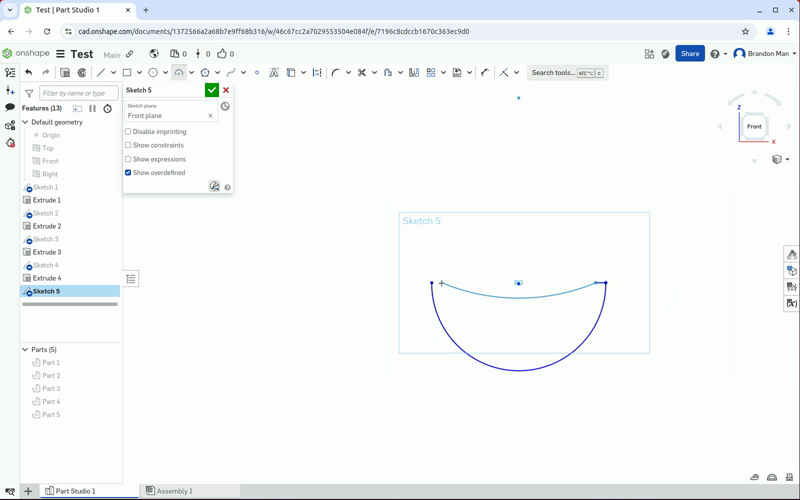
scroll(-6)
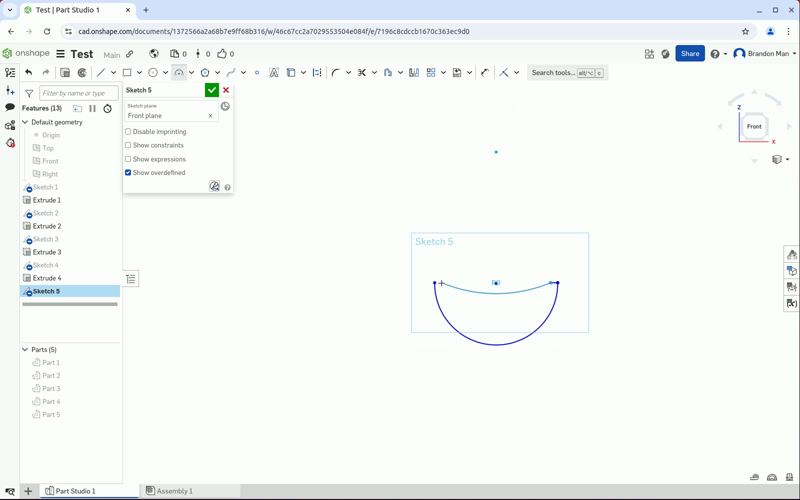
scroll(-6)
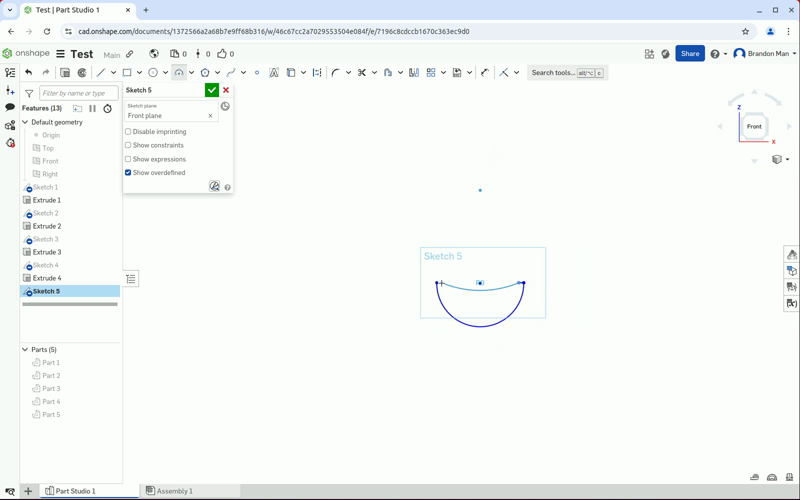
scroll(-6)
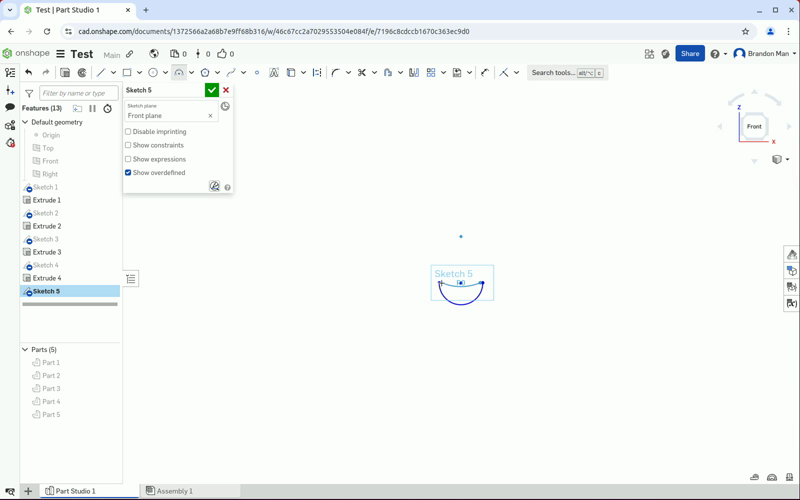
mouse_move(461, 302)
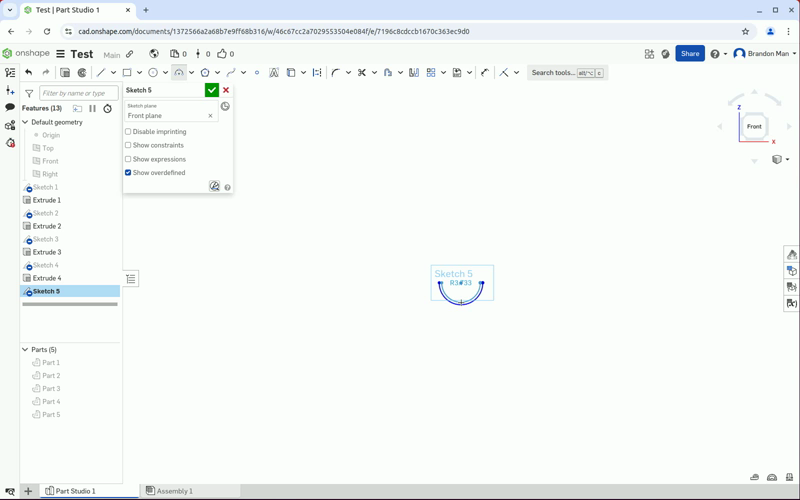
scroll(6)
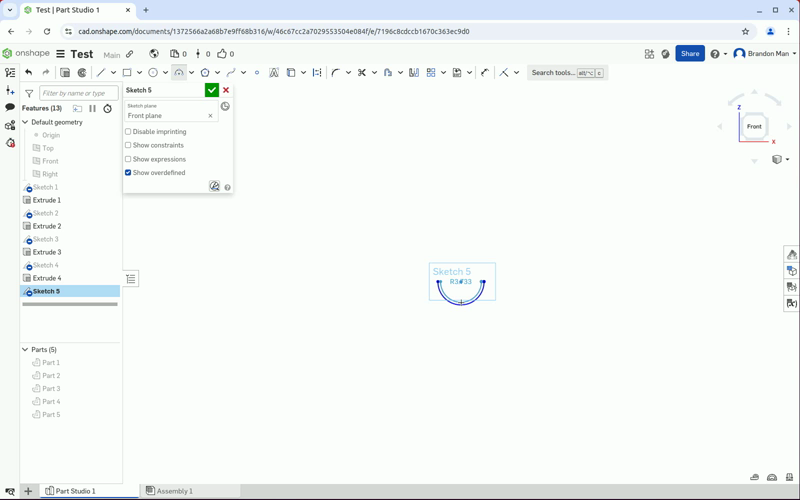
scroll(6)
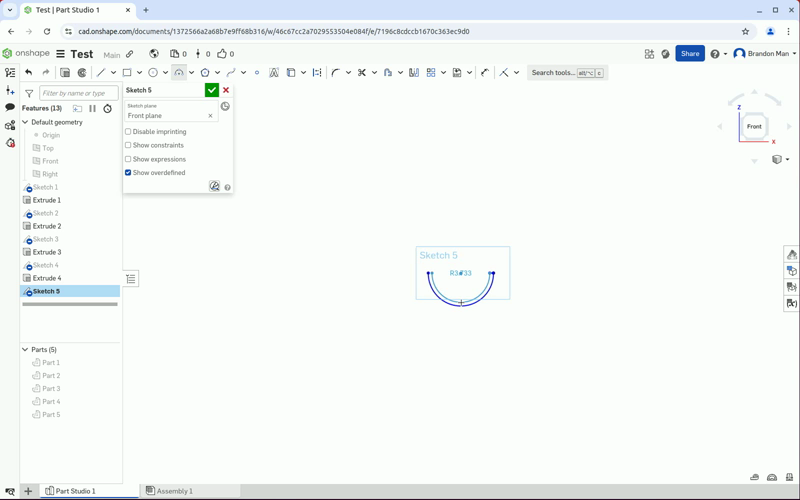
scroll(6)
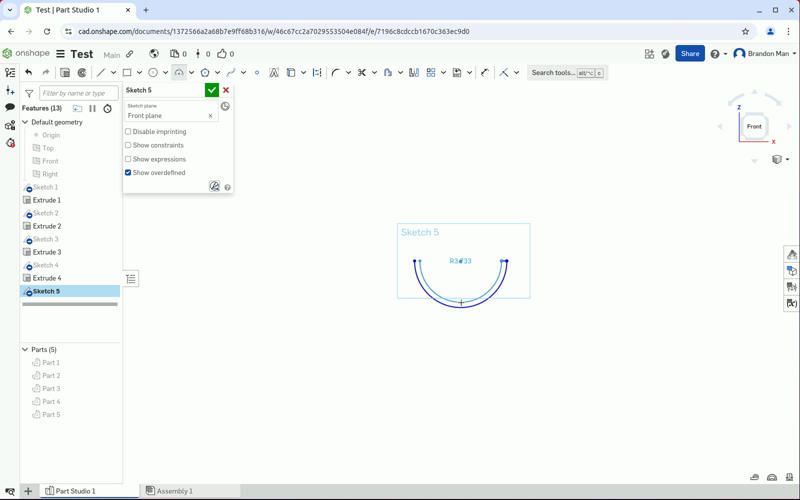
scroll(6)
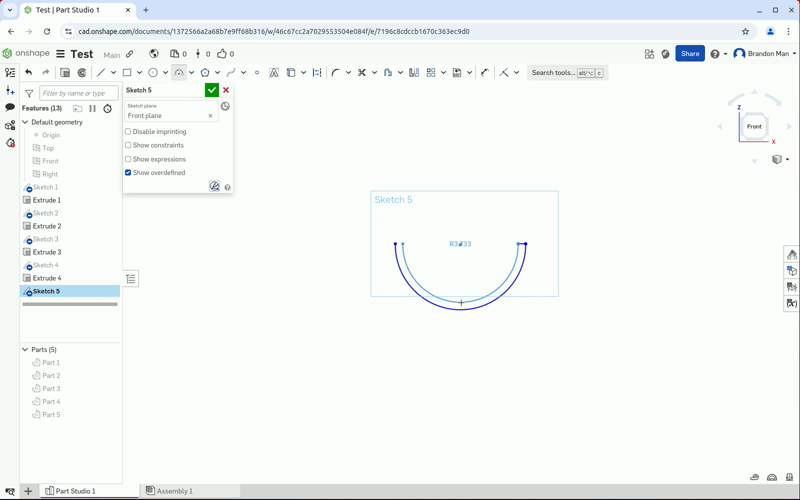
scroll(6)
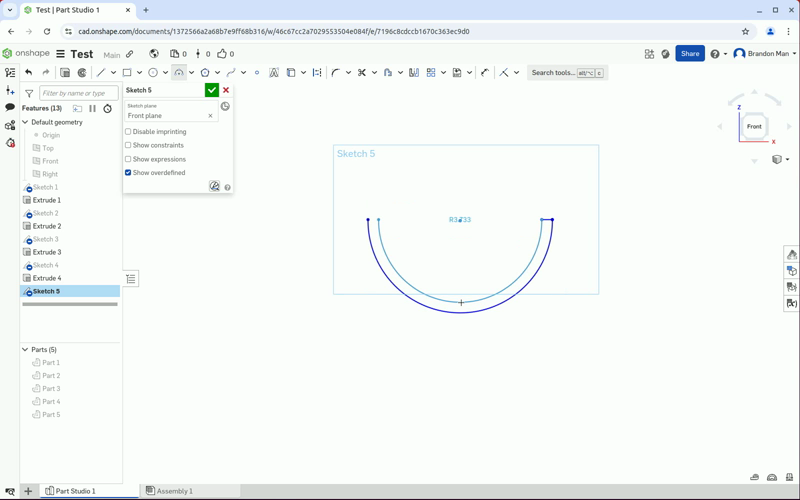
scroll(6)
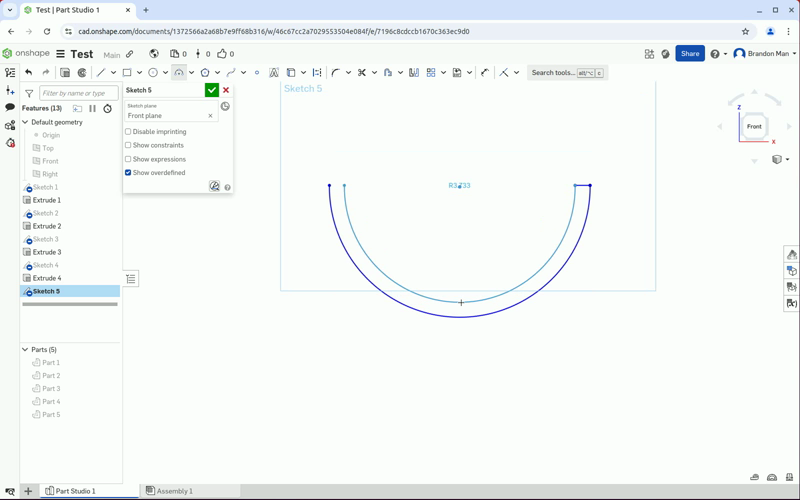
scroll(6)
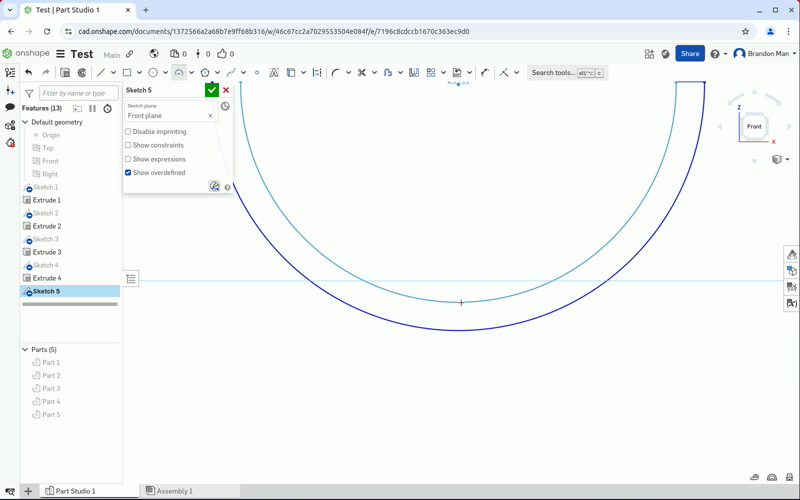
click(461, 302)
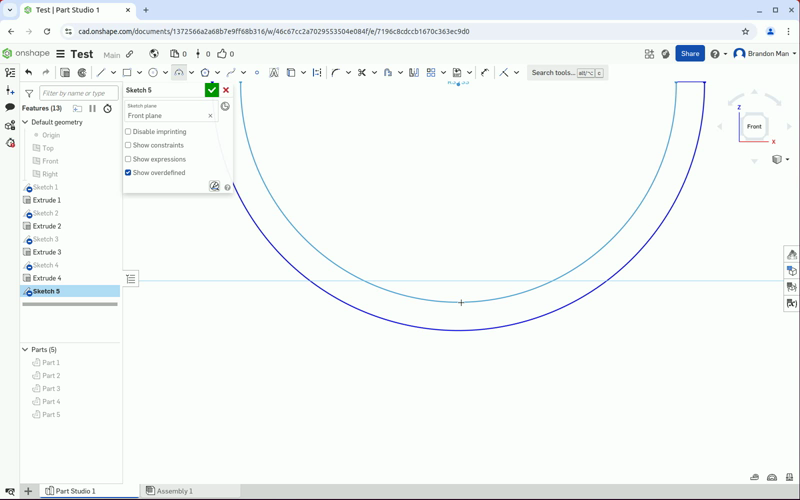
scroll(-6)
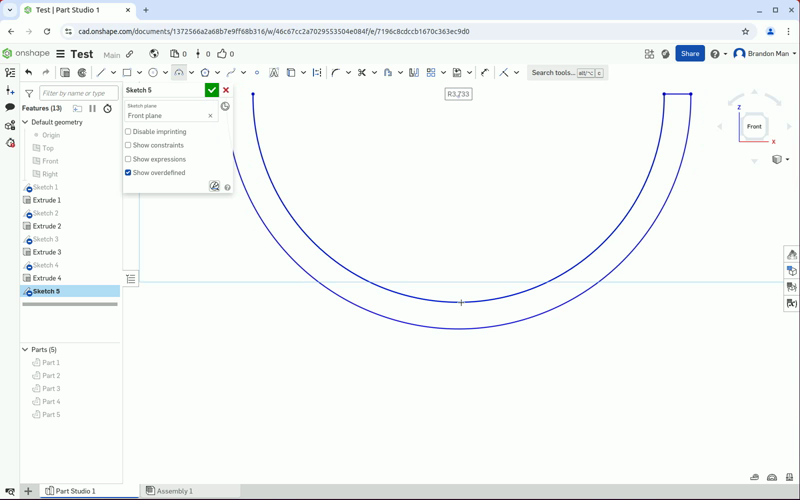
scroll(-6)
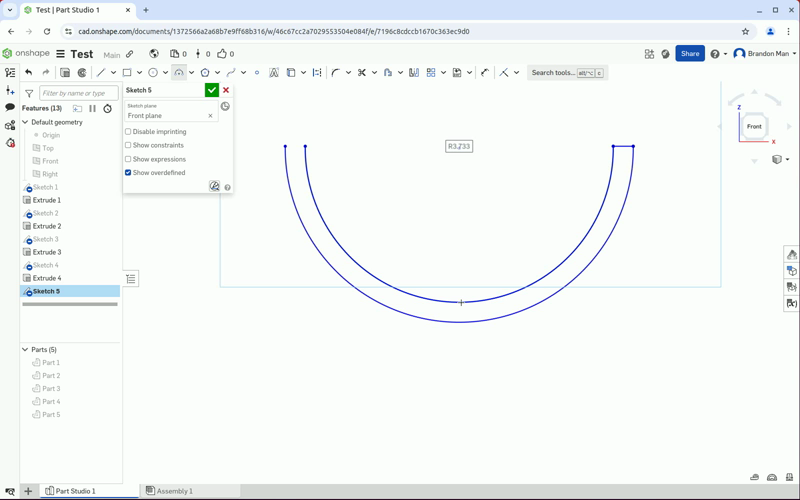
scroll(-6)
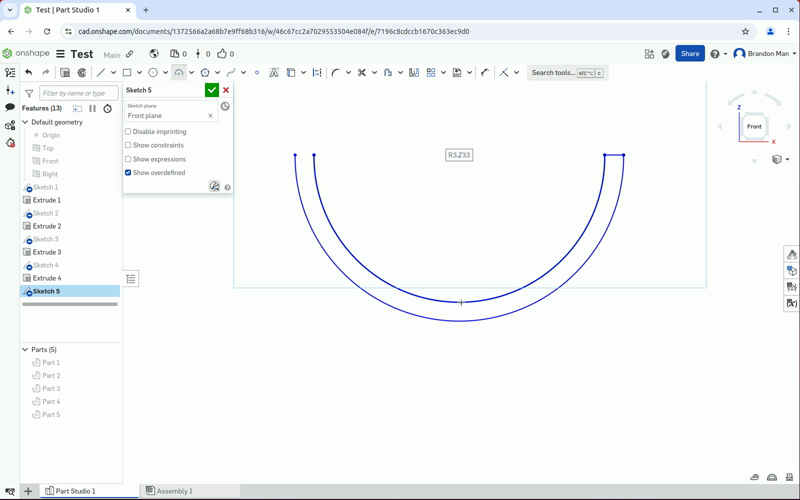
scroll(-6)
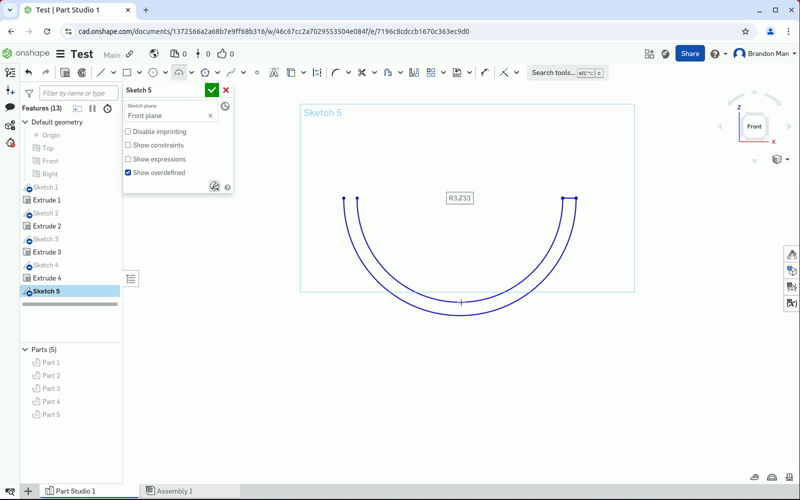
scroll(-6)
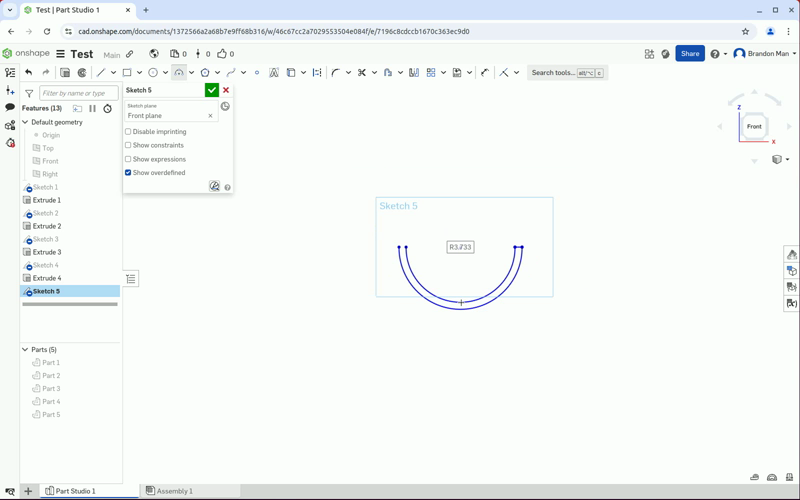
scroll(-6)
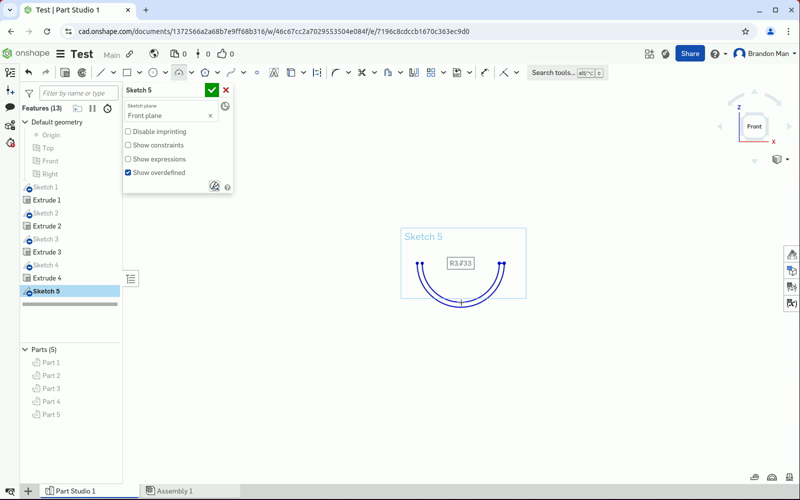
scroll(-6)
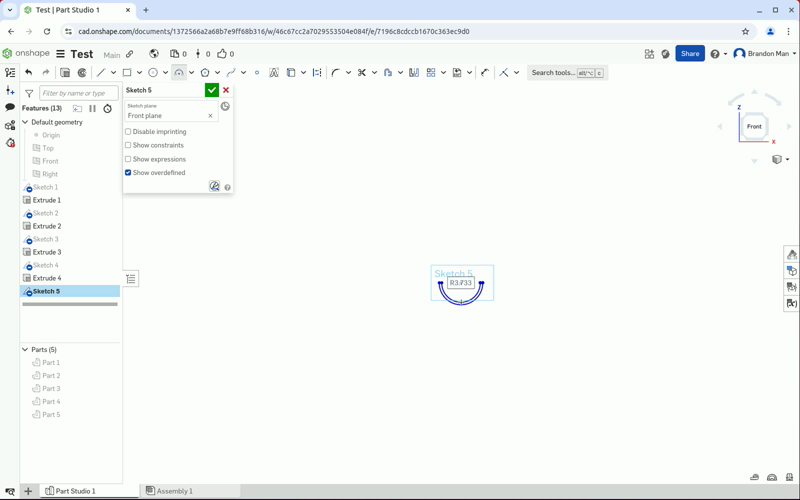
key_up(shift)
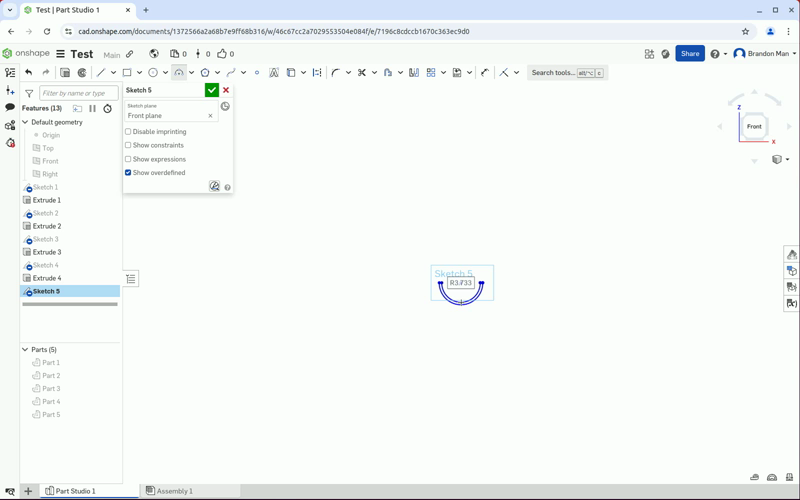
key(esc)
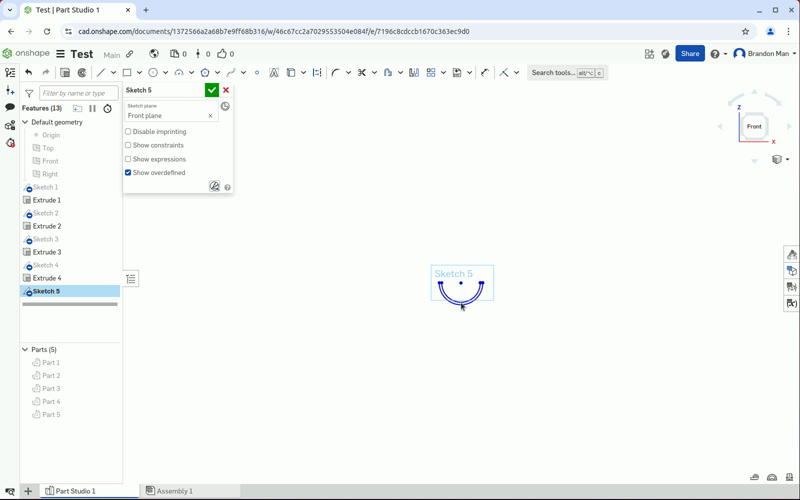
key(l)
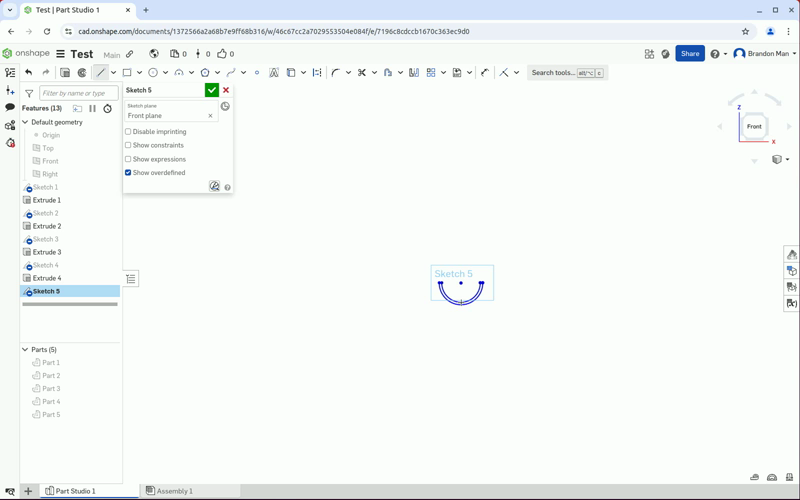
mouse_move(441, 282)
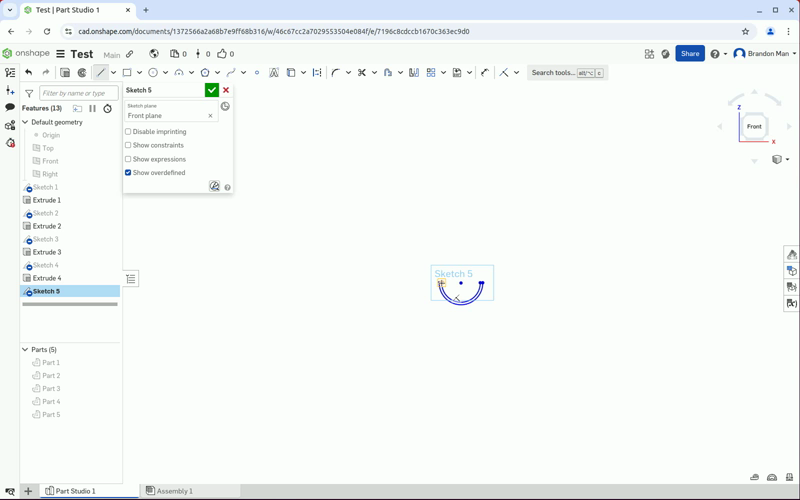
scroll(6)
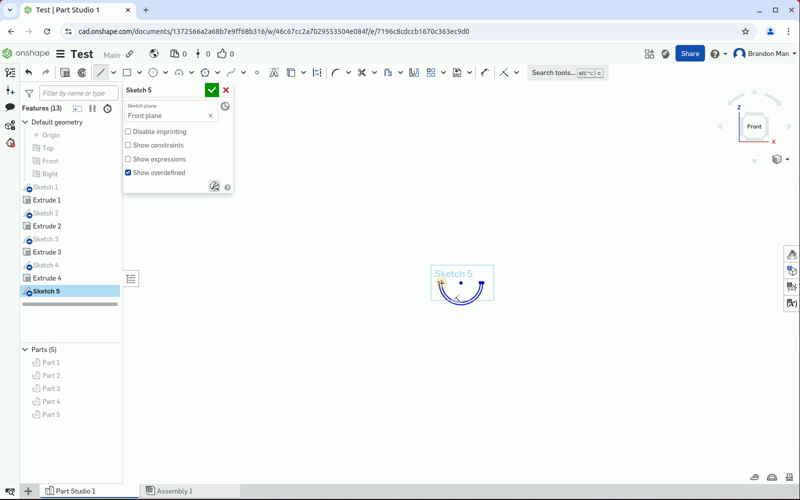
scroll(6)
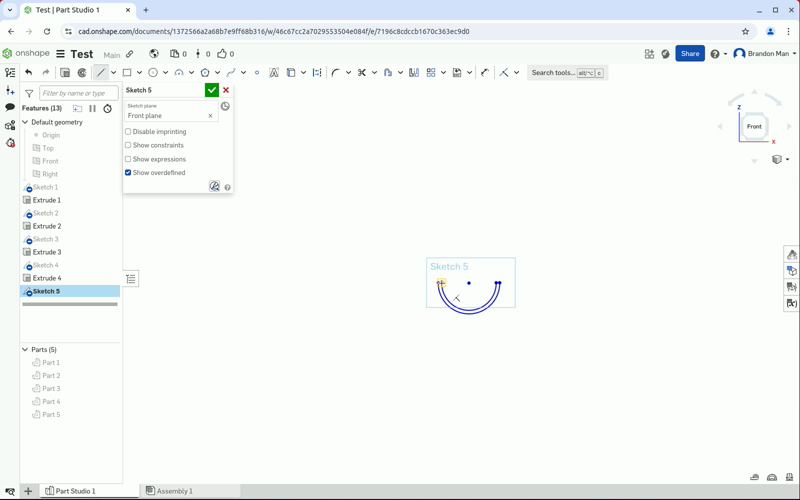
scroll(6)
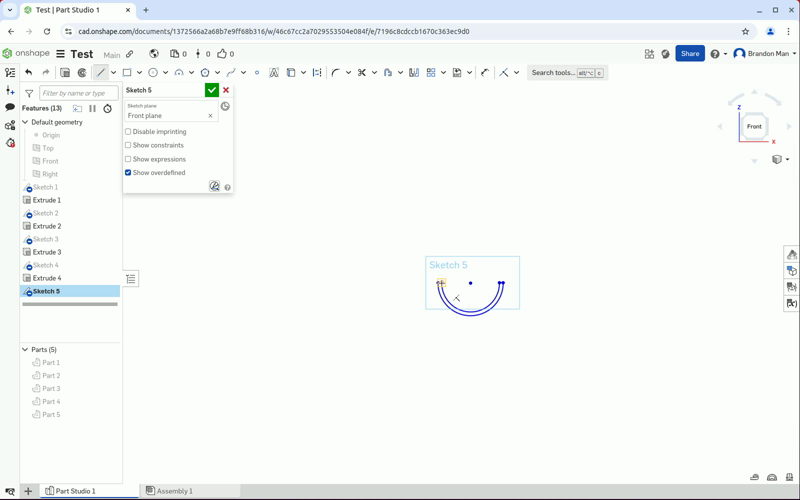
scroll(6)
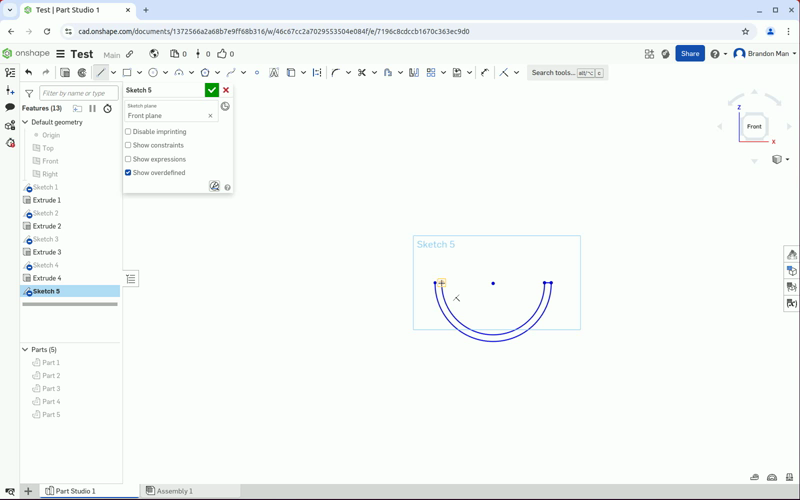
scroll(6)
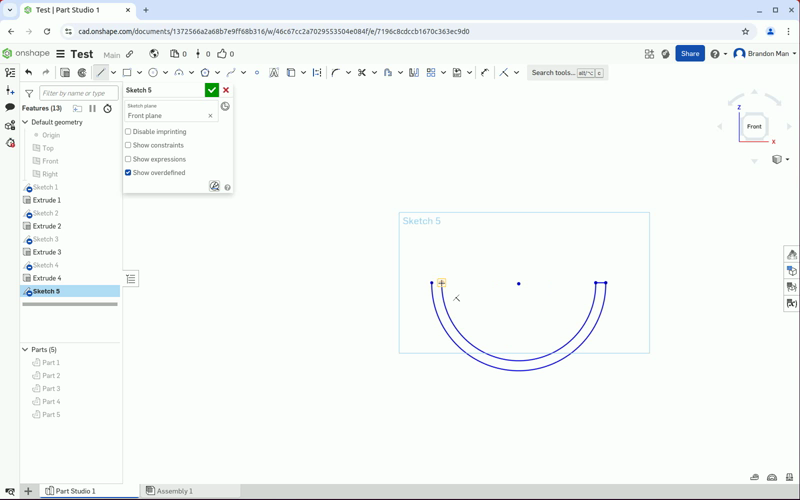
scroll(6)
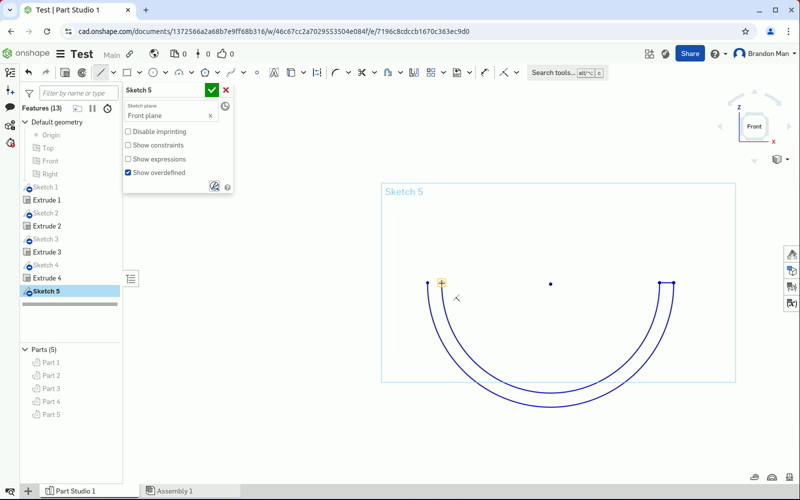
scroll(6)
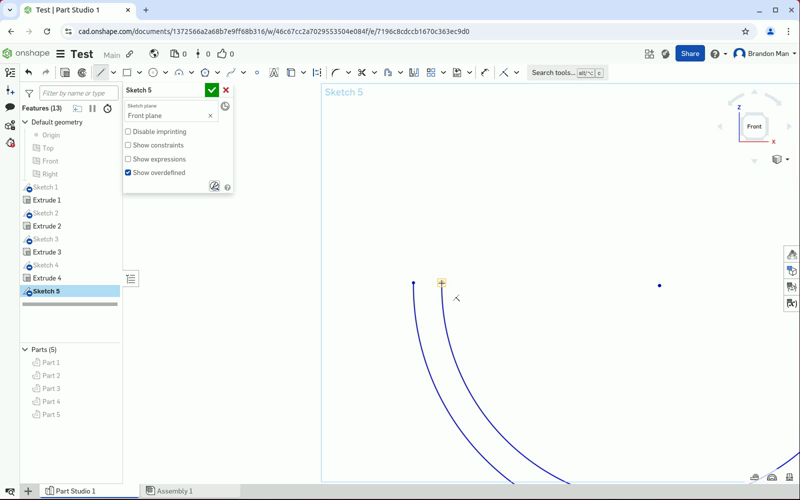
click(441, 282)
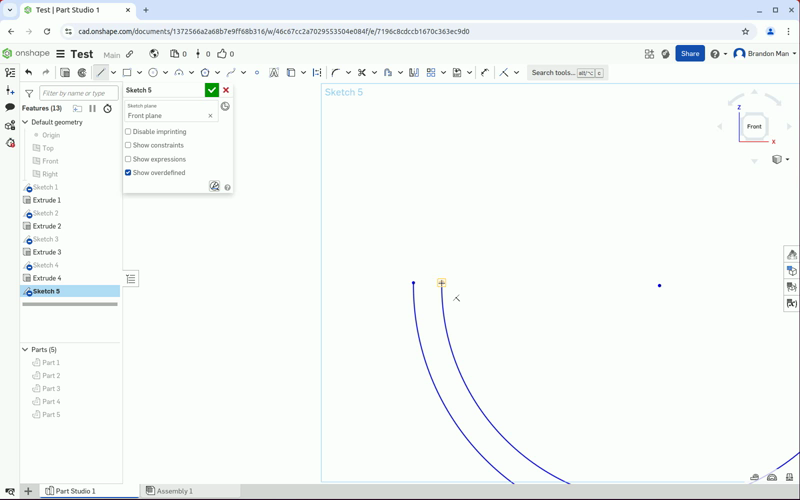
scroll(-6)
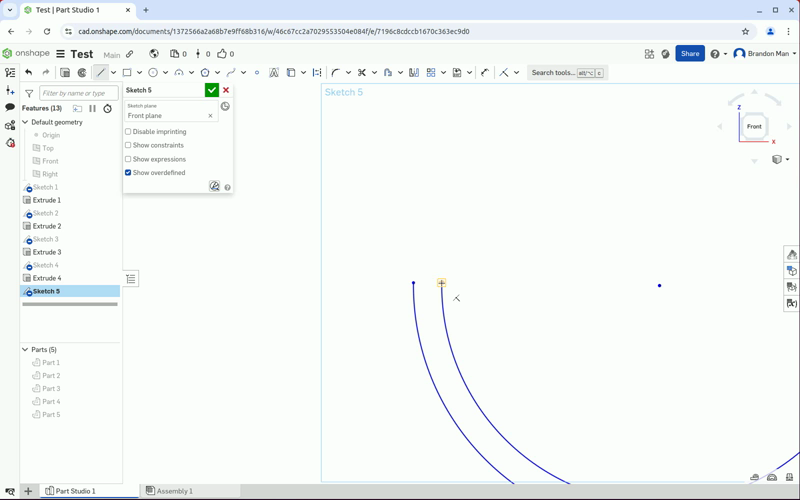
scroll(-6)
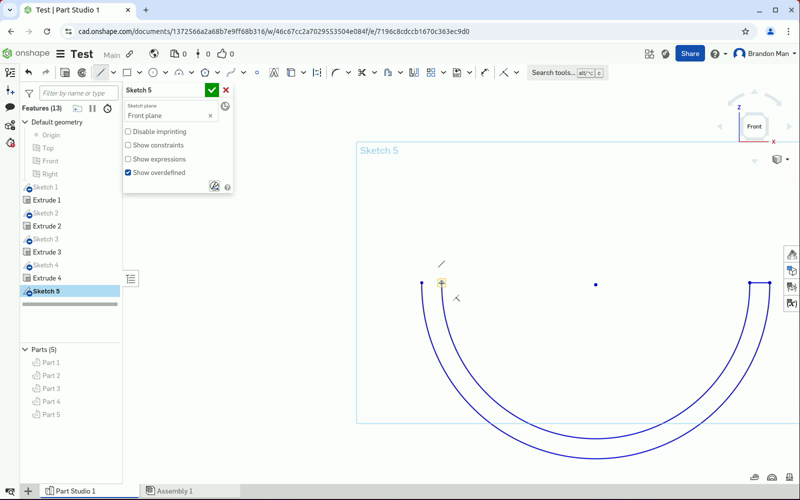
scroll(-6)
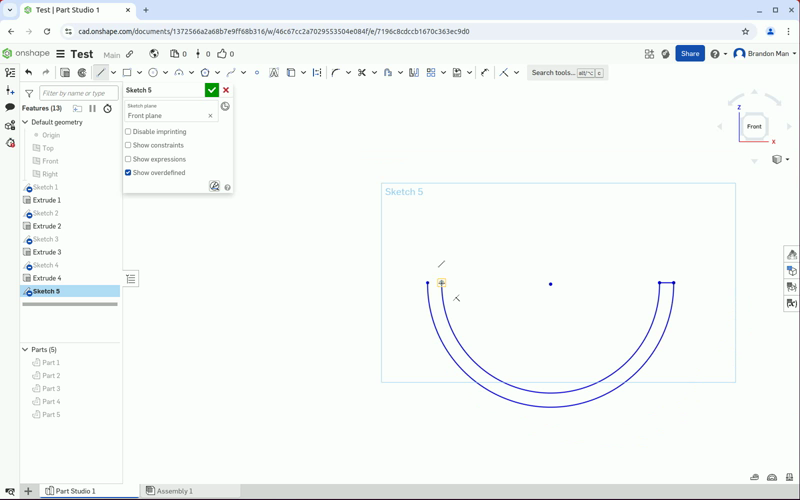
scroll(-6)
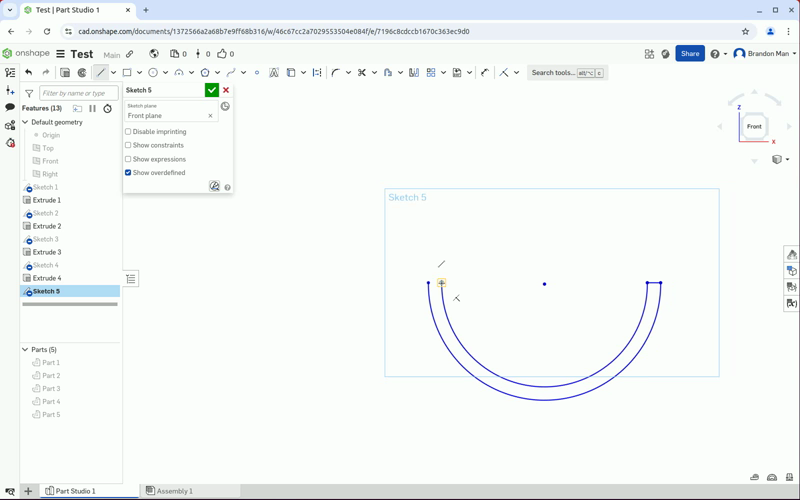
scroll(-6)
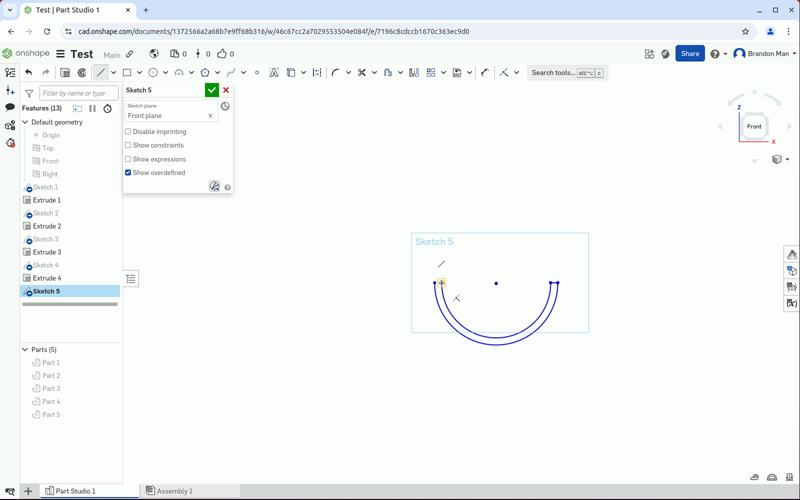
scroll(-6)
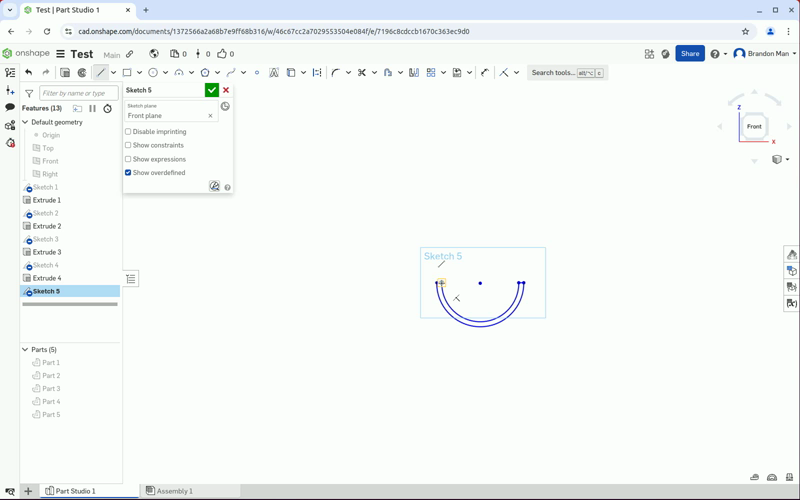
scroll(-6)
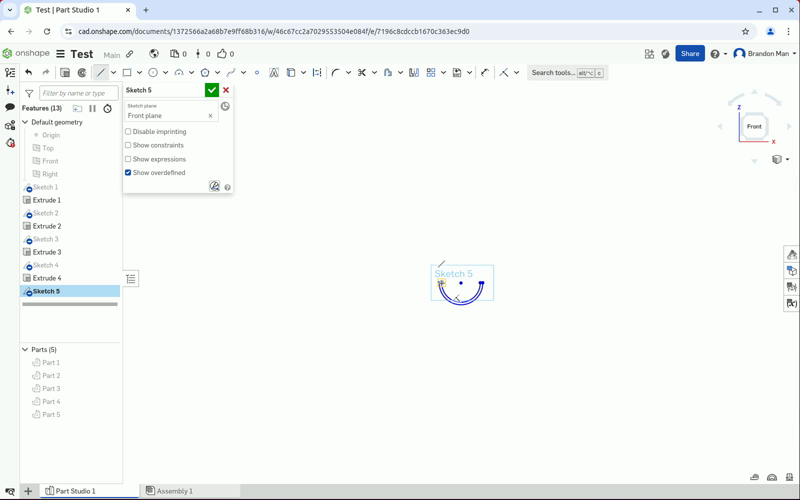
mouse_move(471, 282)
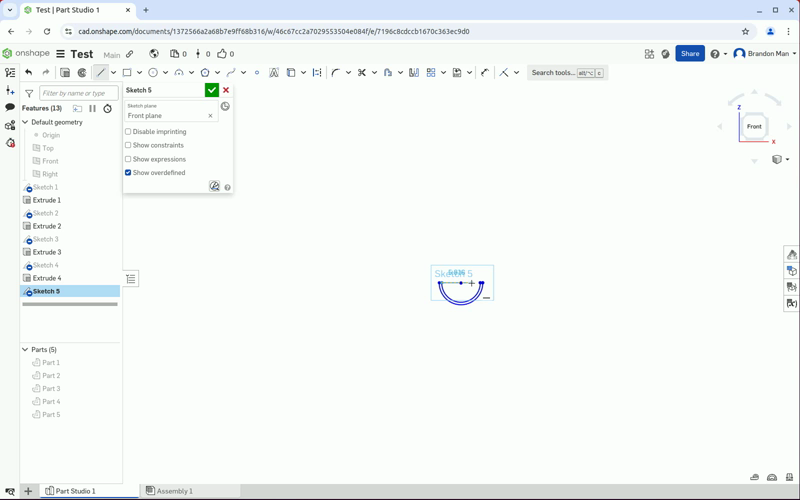
key_down(shift)
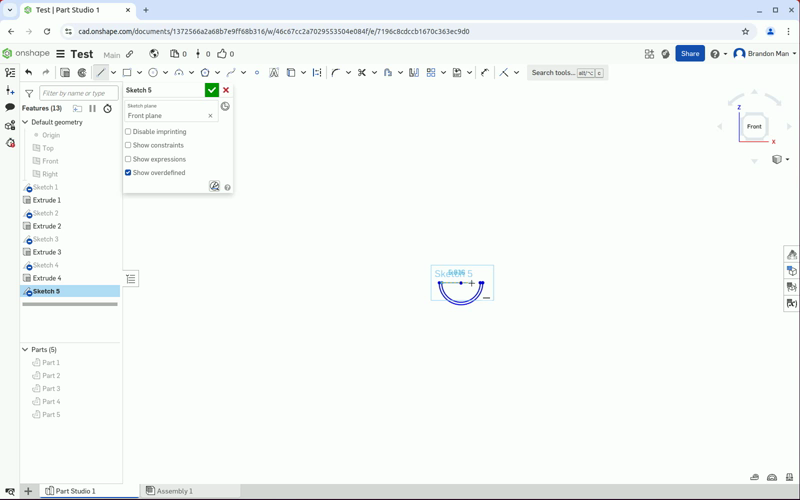
mouse_move(439, 282)
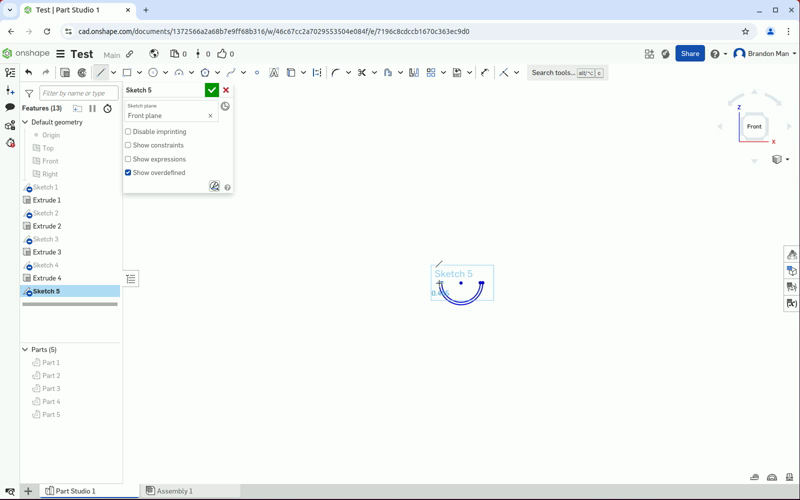
scroll(6)
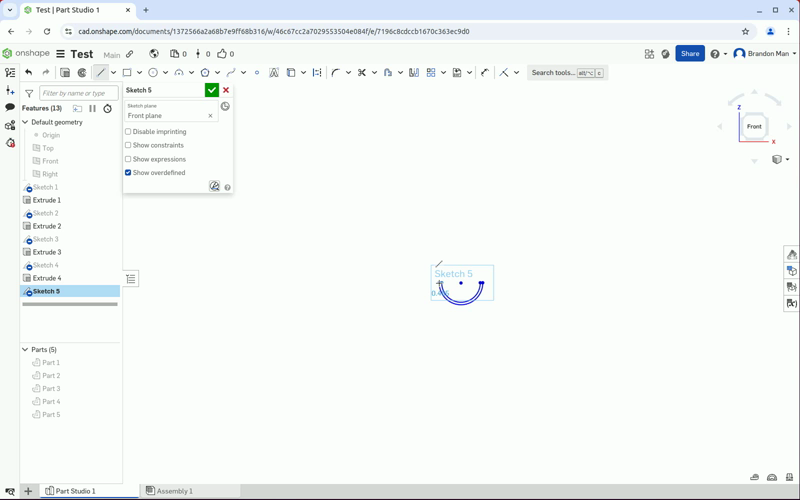
scroll(6)
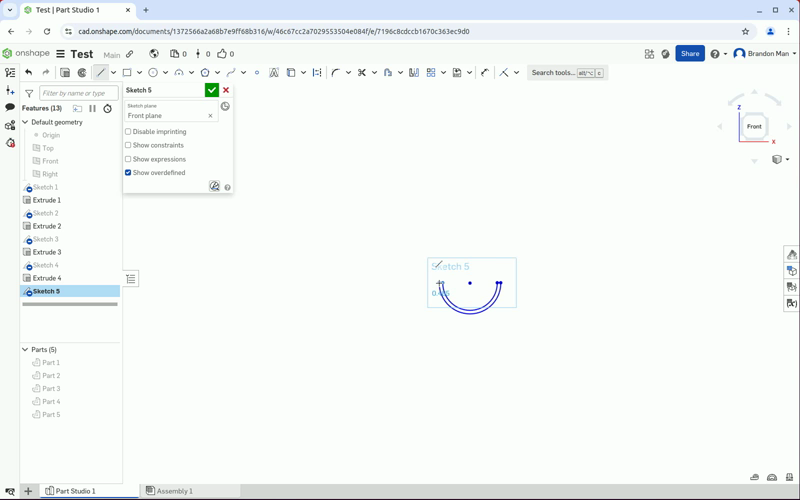
scroll(6)
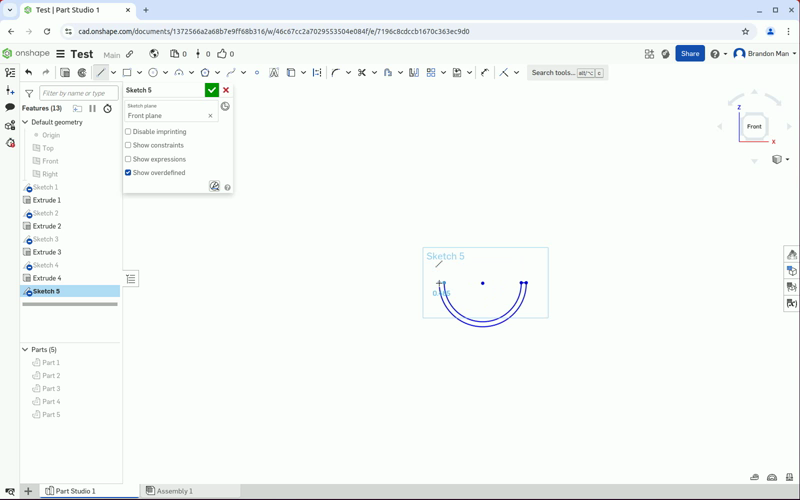
scroll(6)
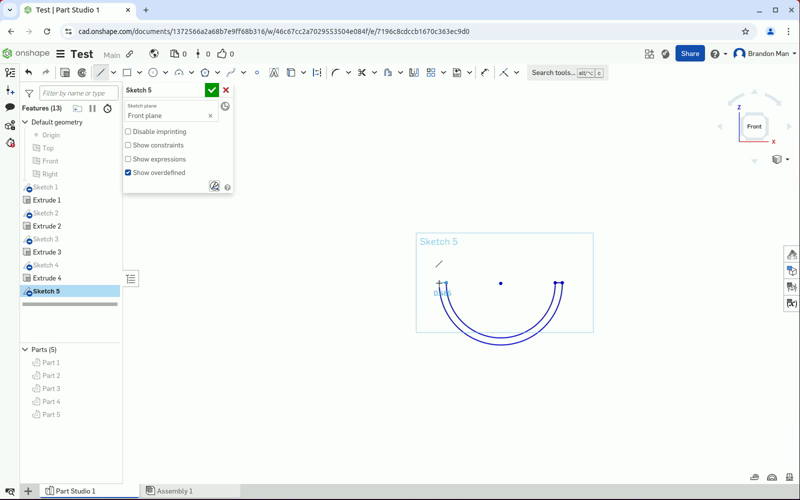
scroll(6)
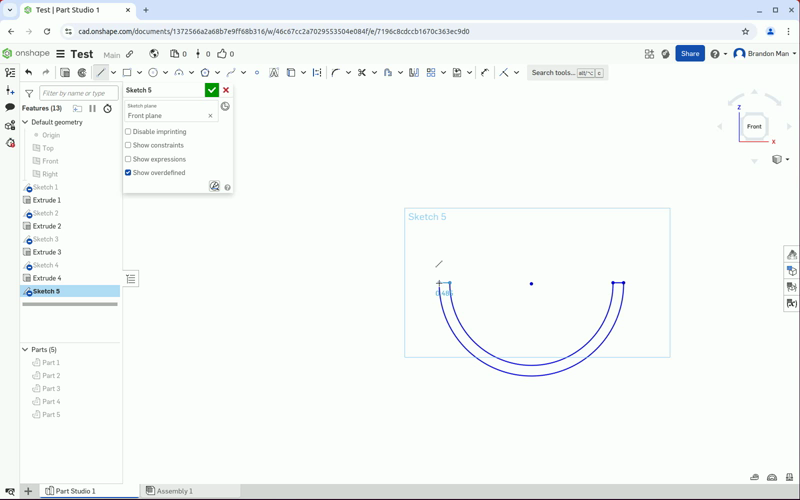
scroll(6)
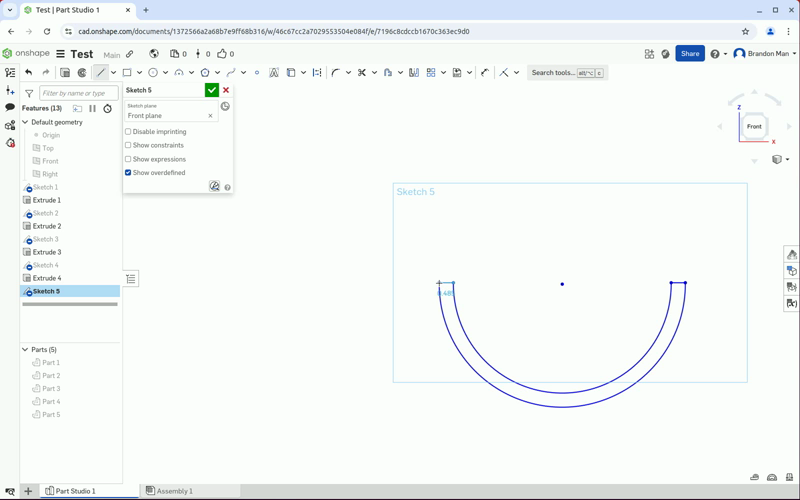
scroll(6)
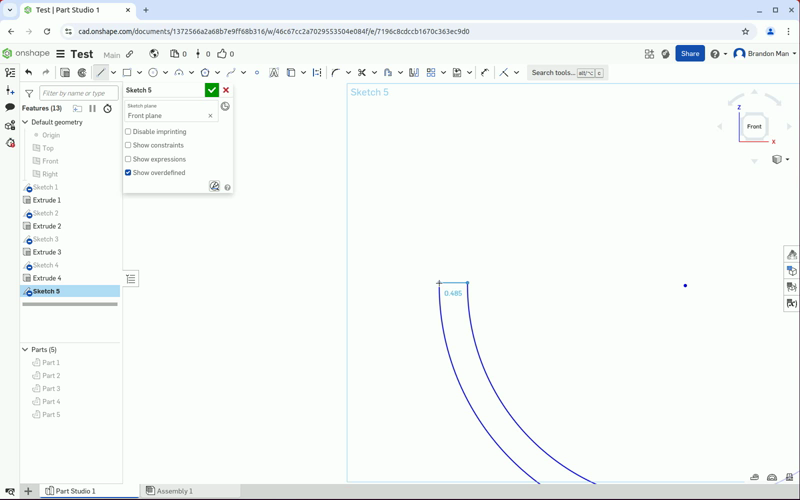
key_up(shift)
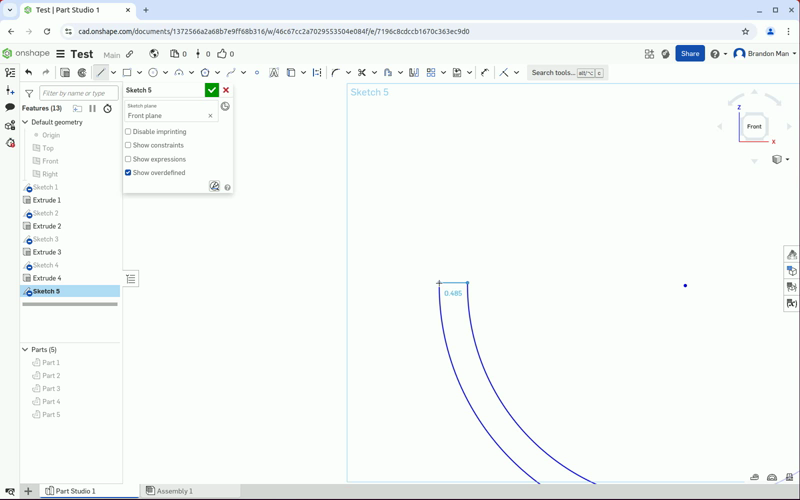
click(439, 282)
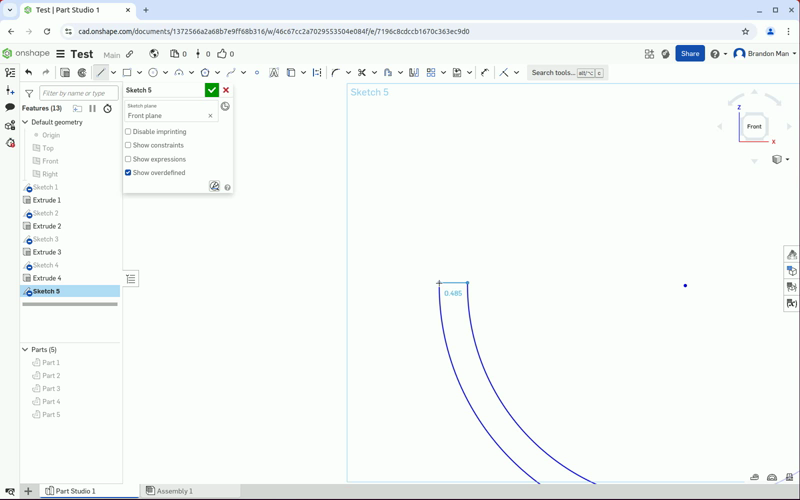
scroll(-6)
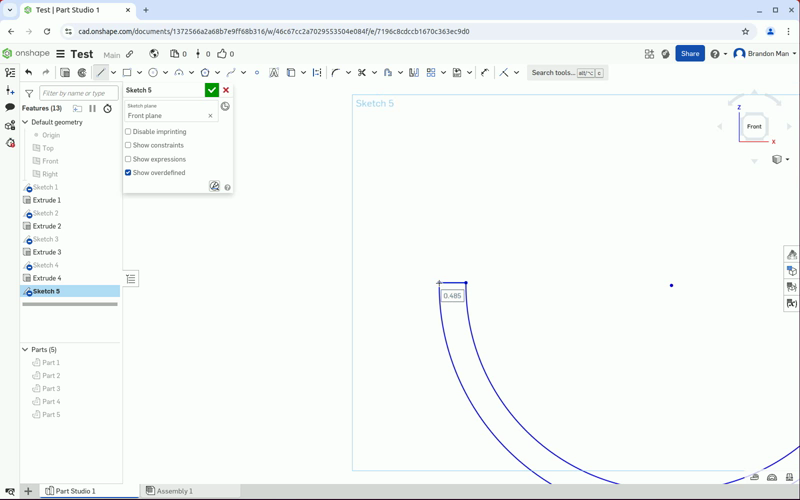
scroll(-6)
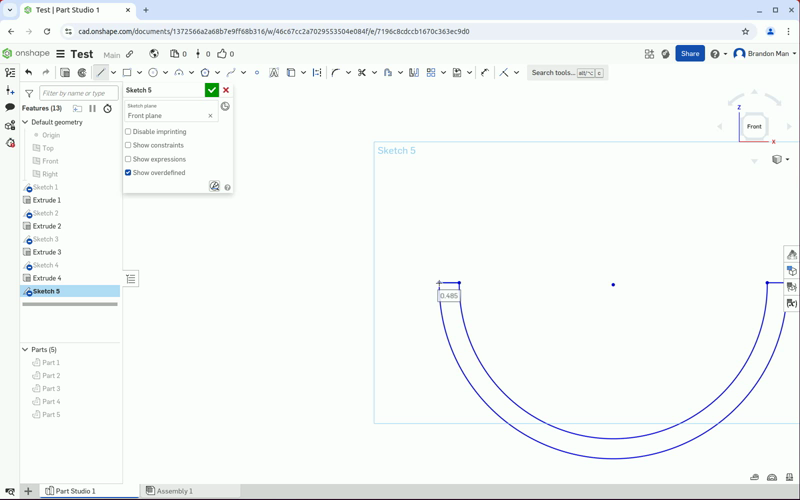
scroll(-6)
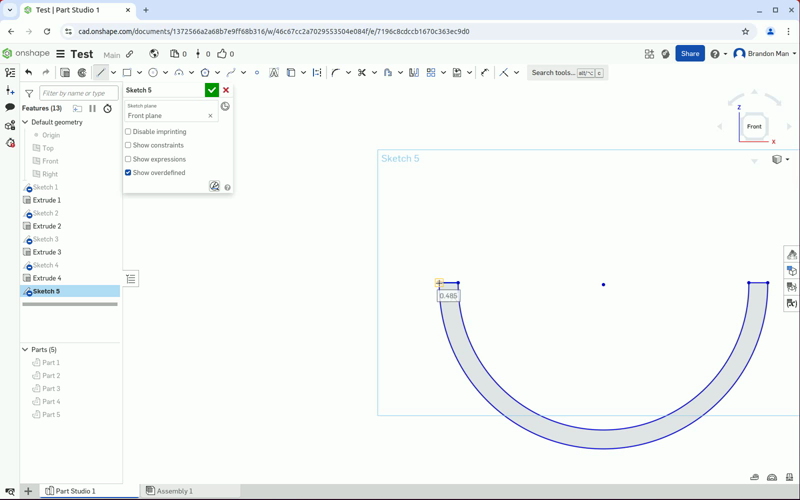
scroll(-6)
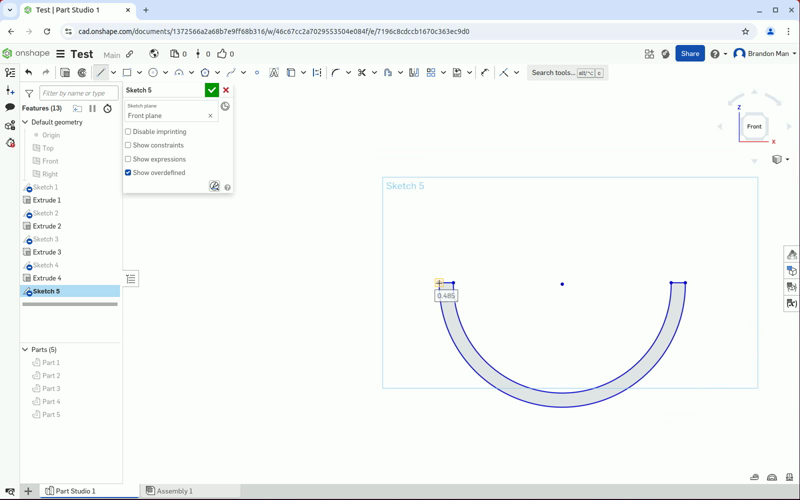
scroll(-6)
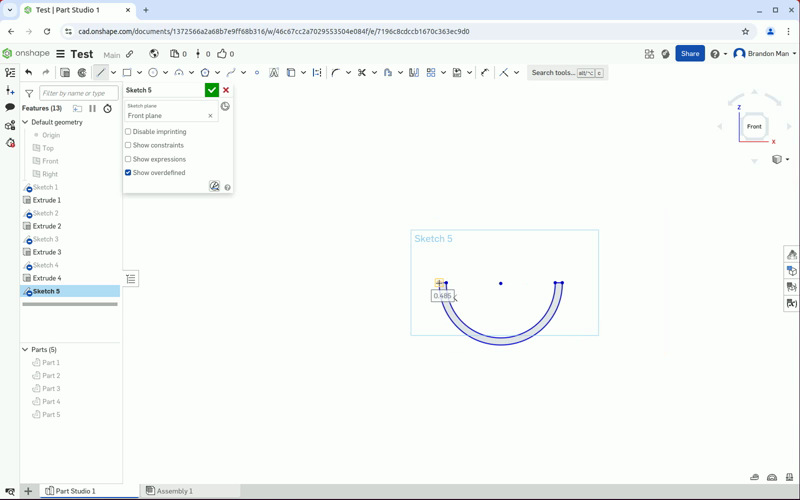
scroll(-6)
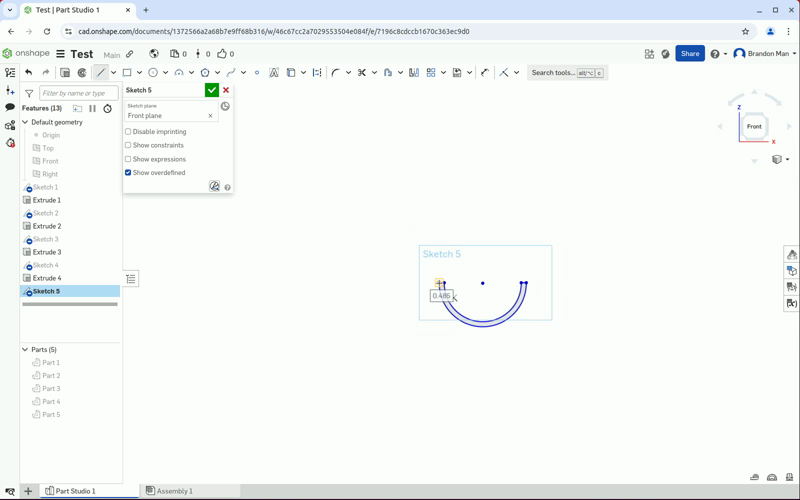
scroll(-6)
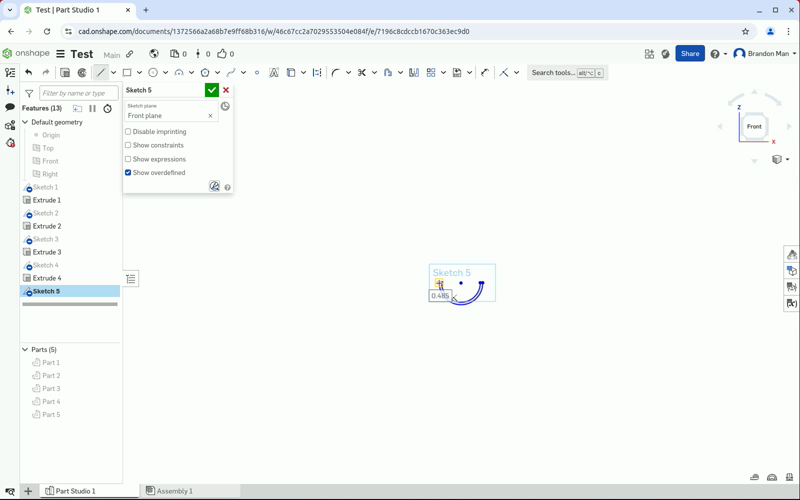
key(esc)
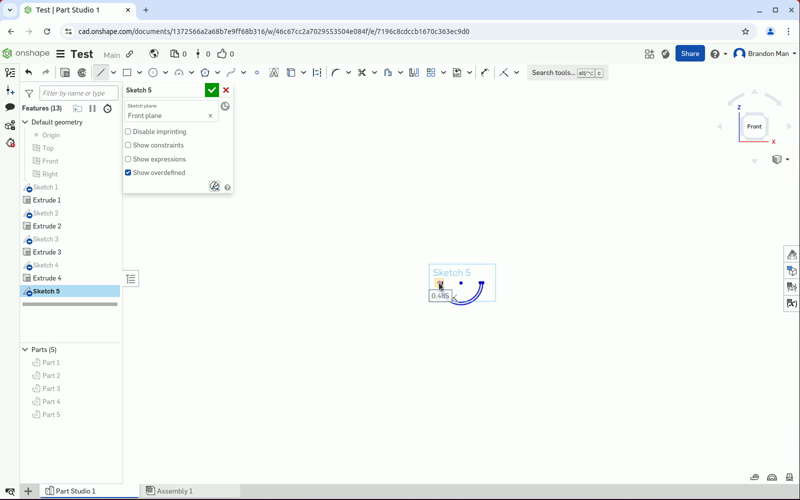
mouse_move(476, 289)
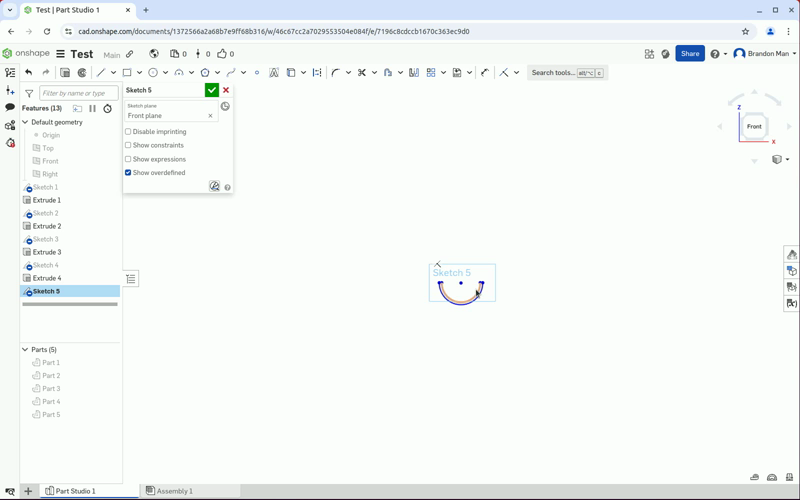
scroll(6)
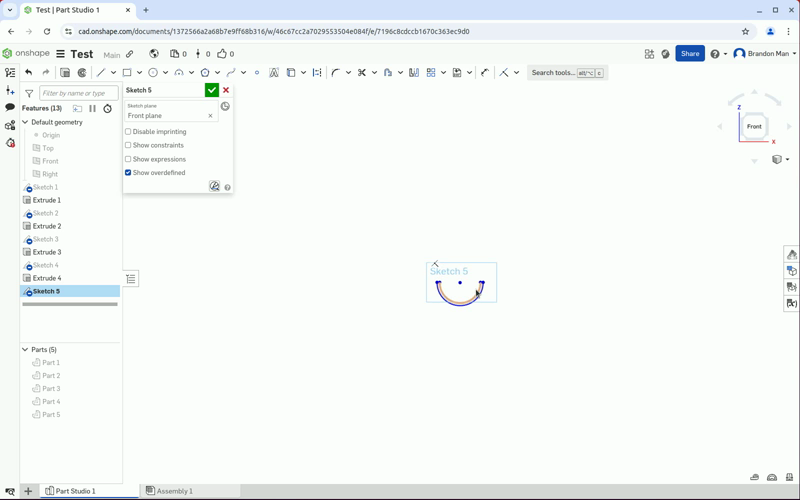
scroll(6)
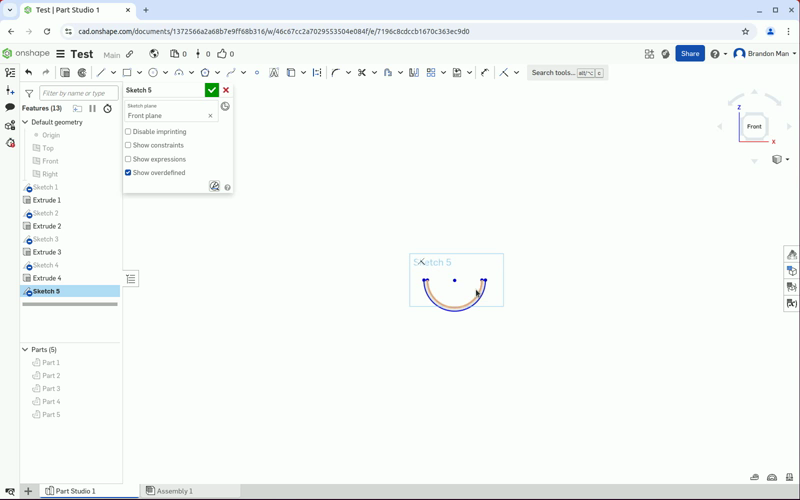
scroll(6)
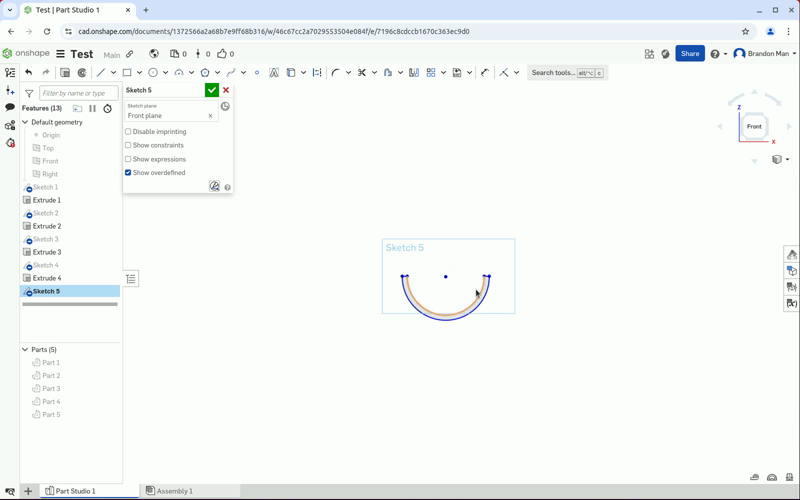
scroll(6)
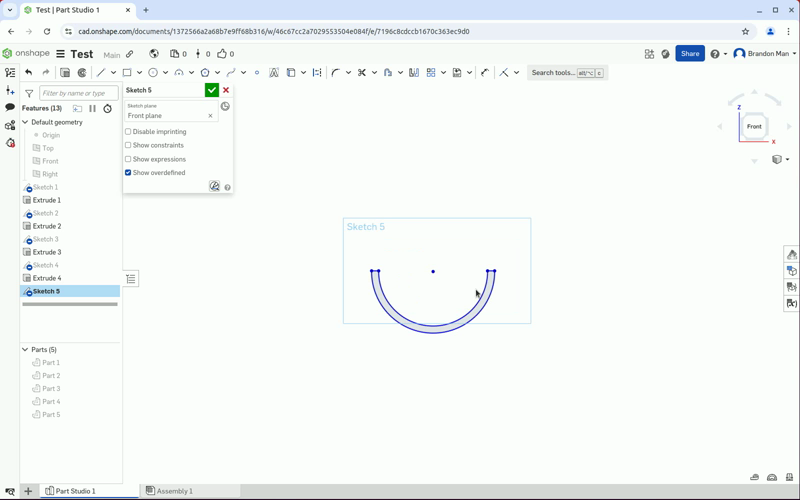
scroll(6)
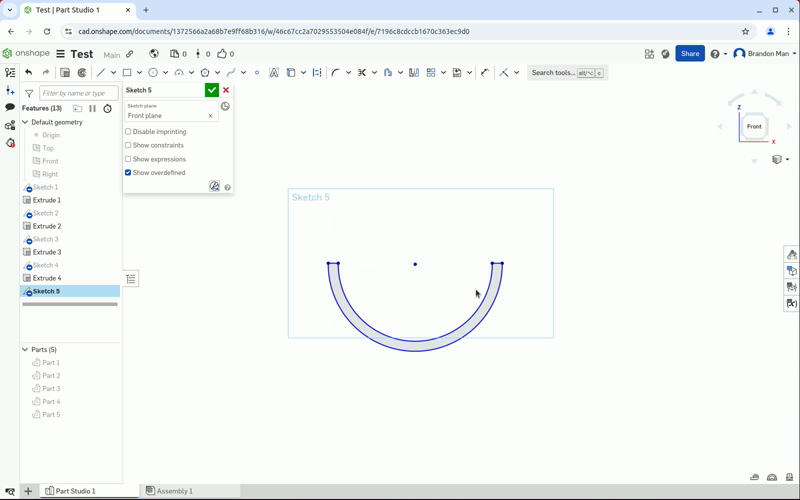
scroll(6)
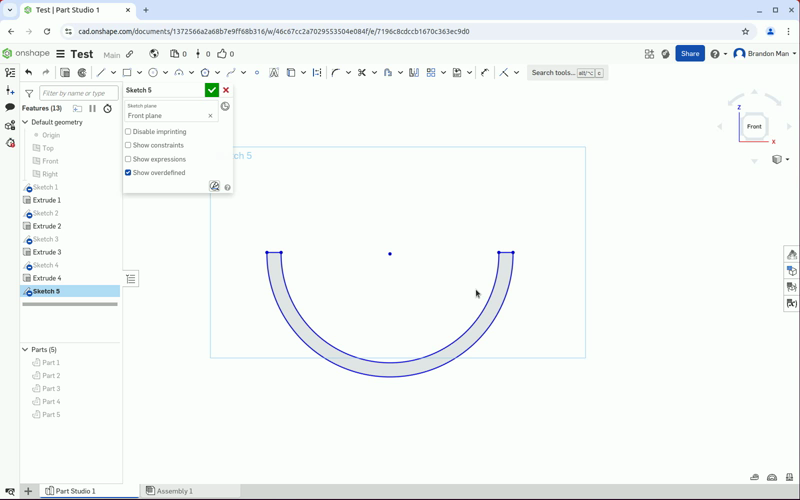
scroll(6)
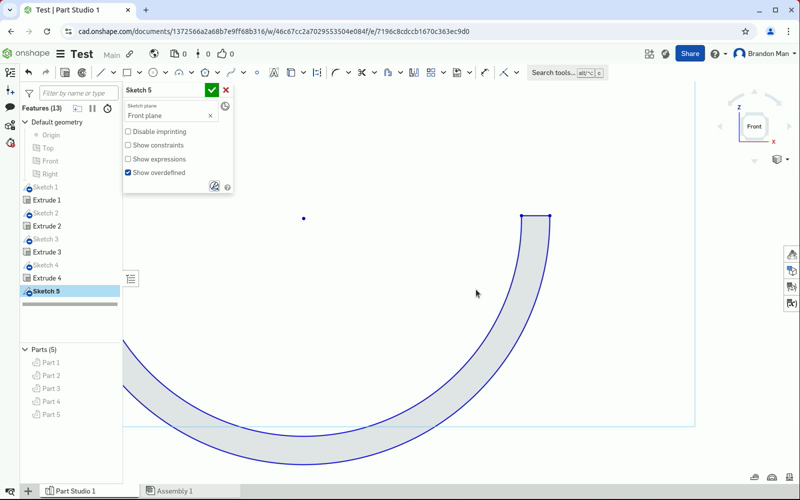
click(476, 289)
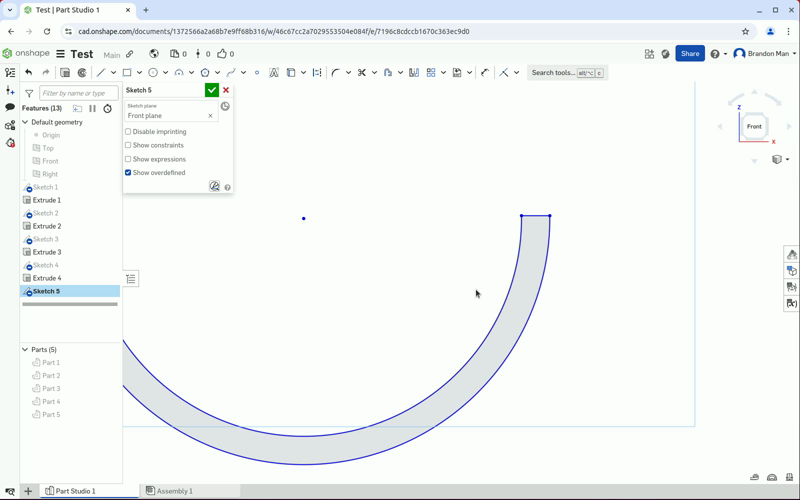
scroll(-6)
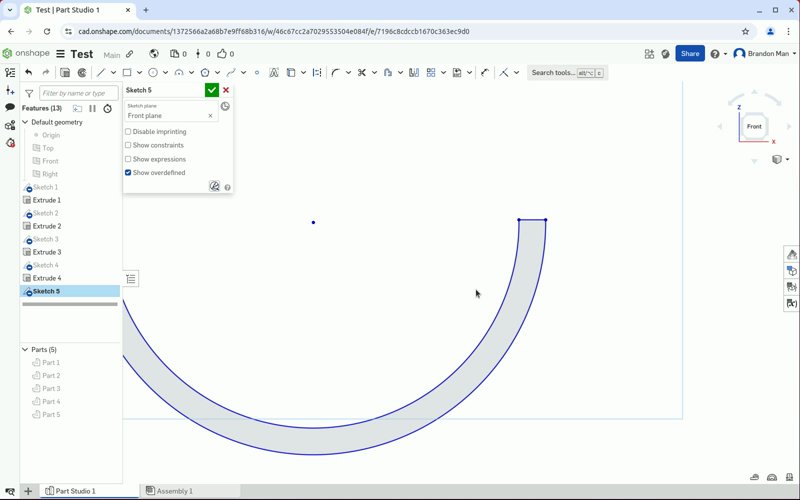
scroll(-6)
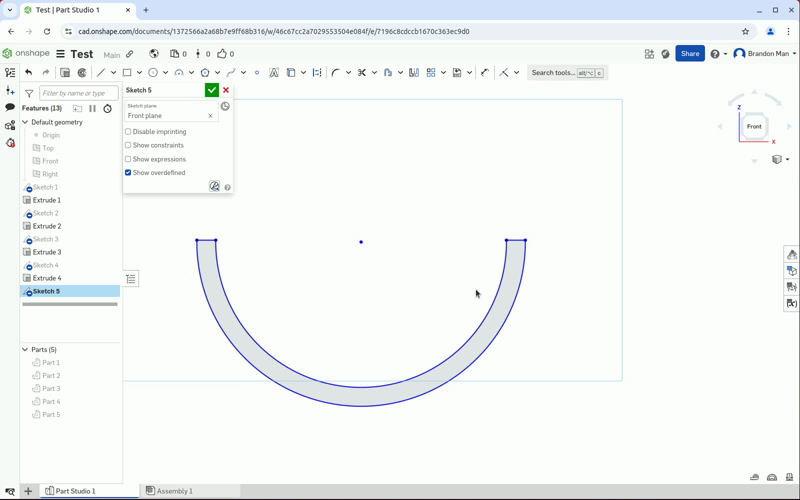
scroll(-6)
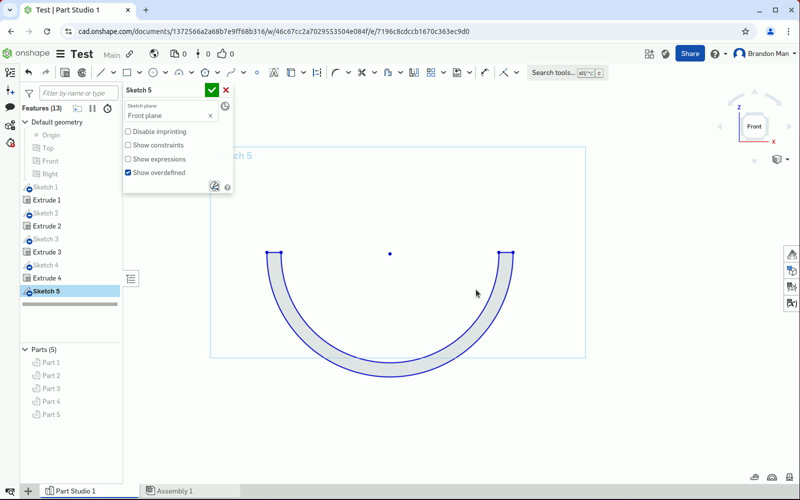
scroll(-6)
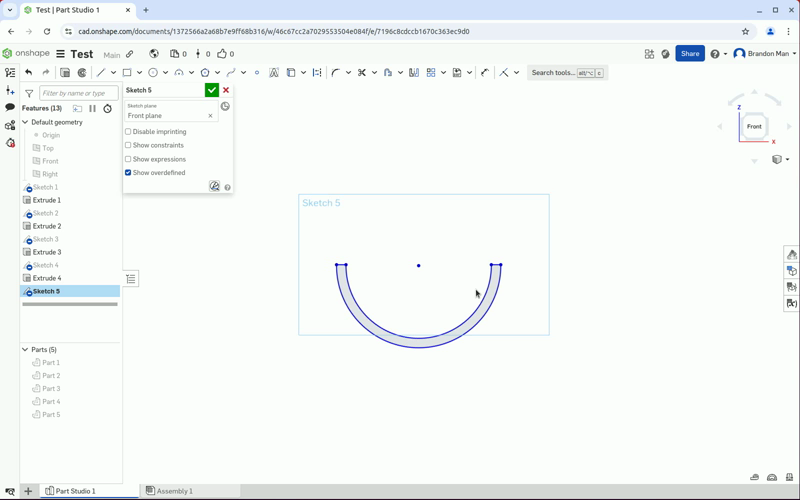
scroll(-6)
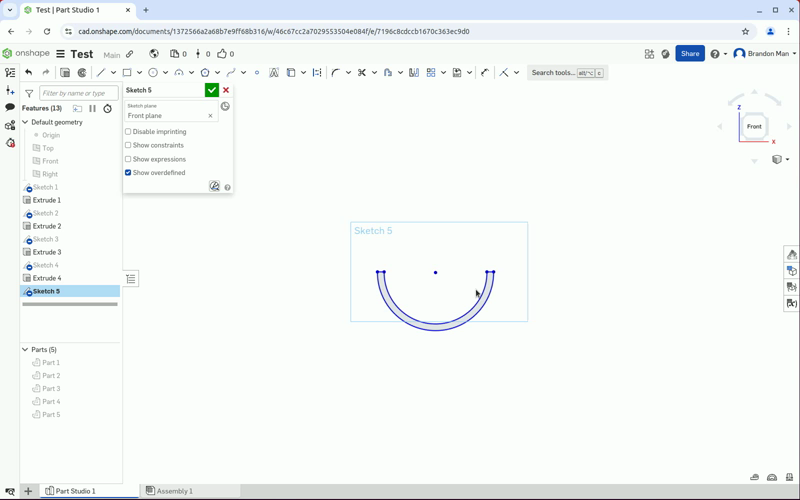
scroll(-6)
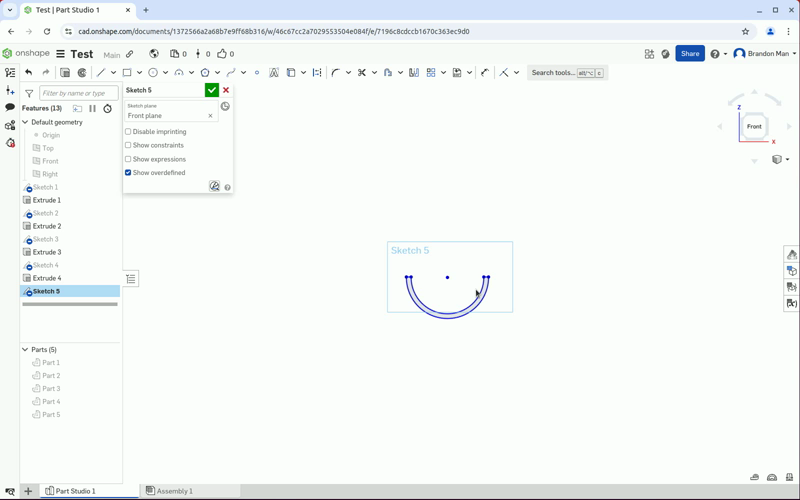
scroll(-6)
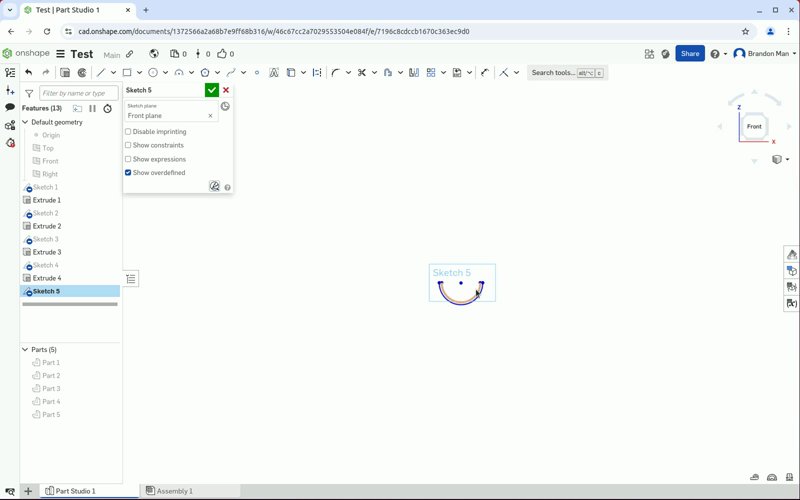
mouse_move(73, 352)
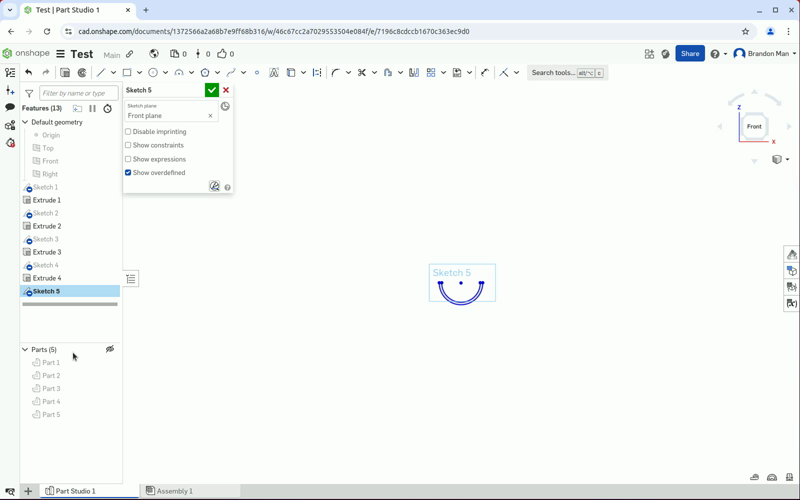
key(shift+y)
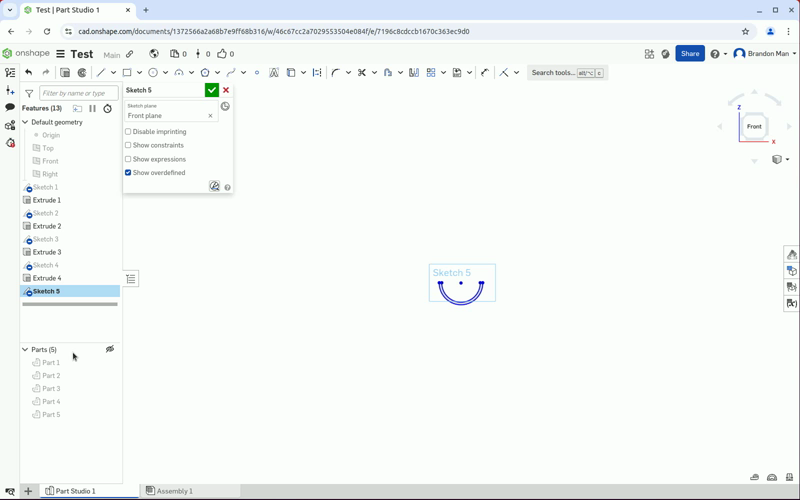
key(shift+e)
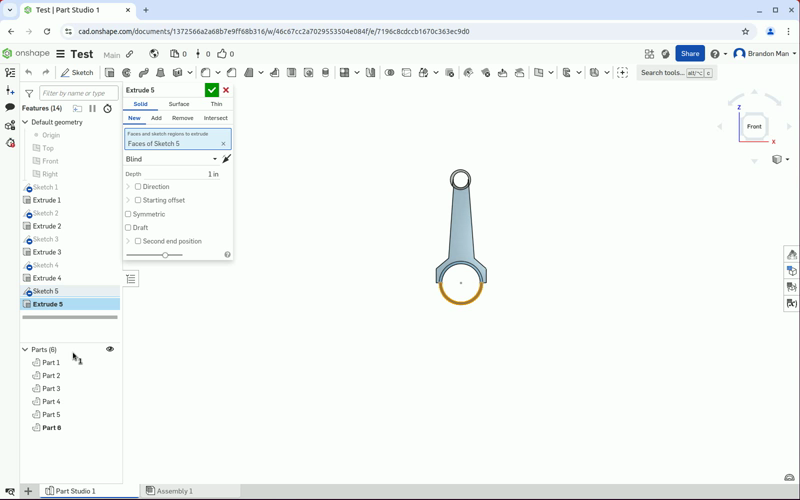
mouse_move(143, 106)
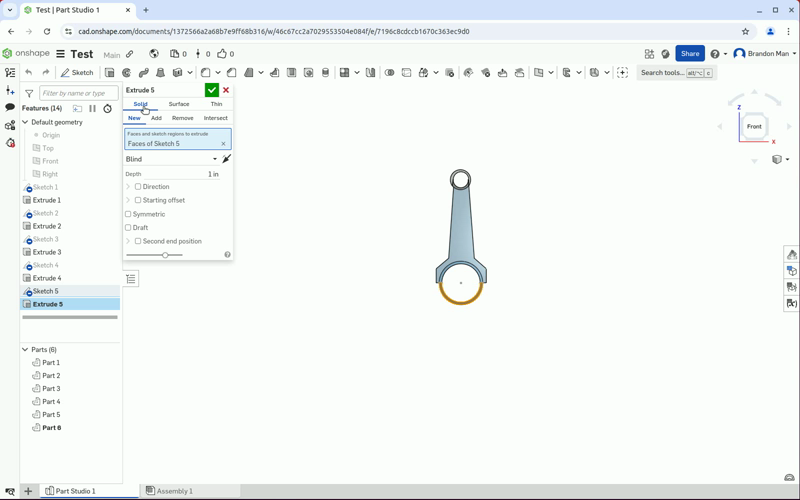
click(143, 106)
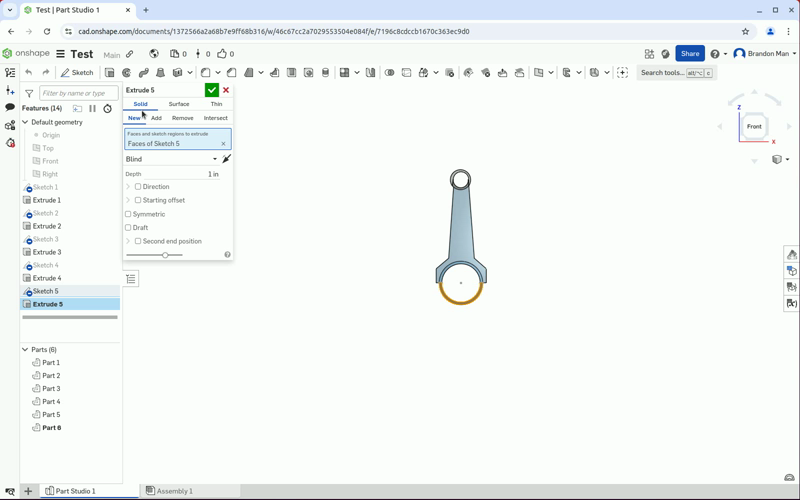
mouse_move(137, 120)
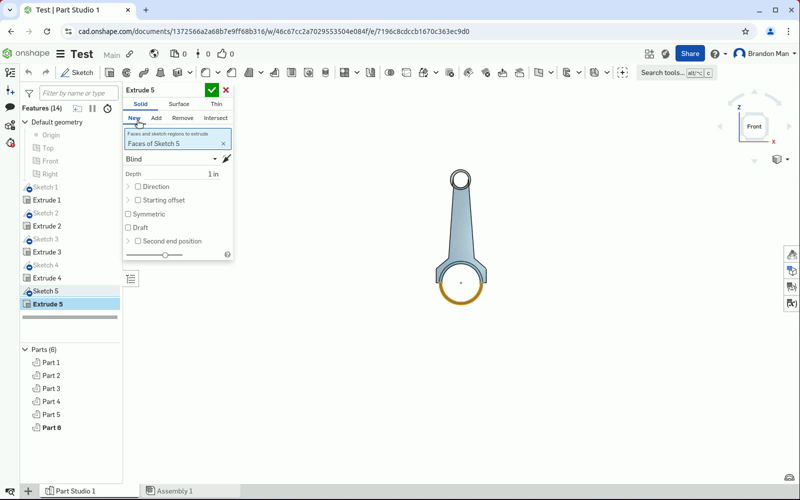
click(137, 120)
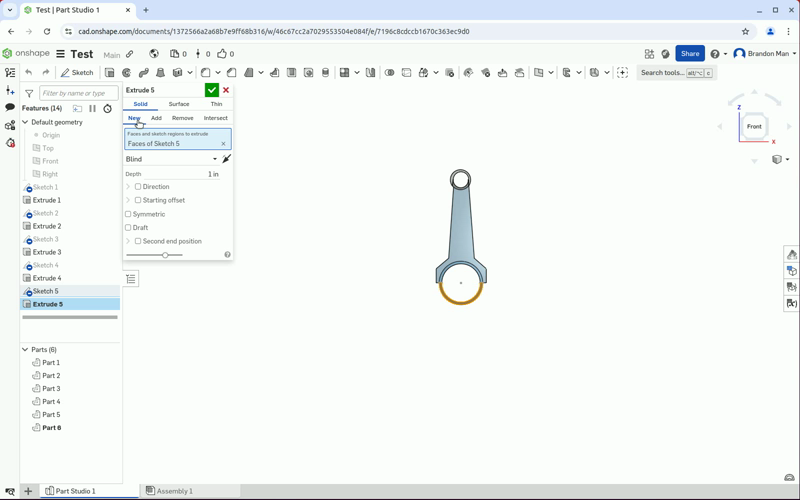
key(tab, 4)
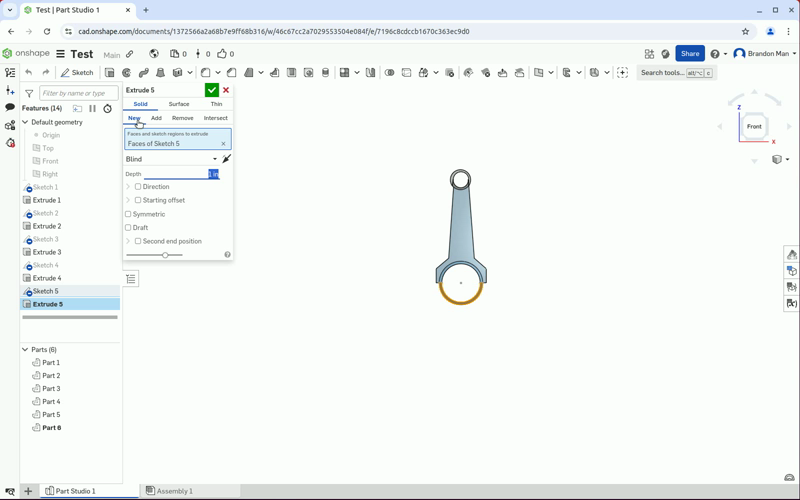
text(3.37)
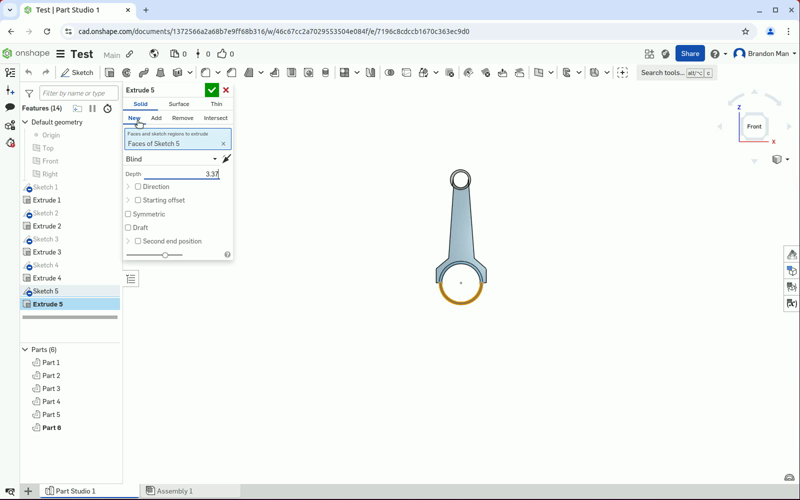
key(tab, 3)
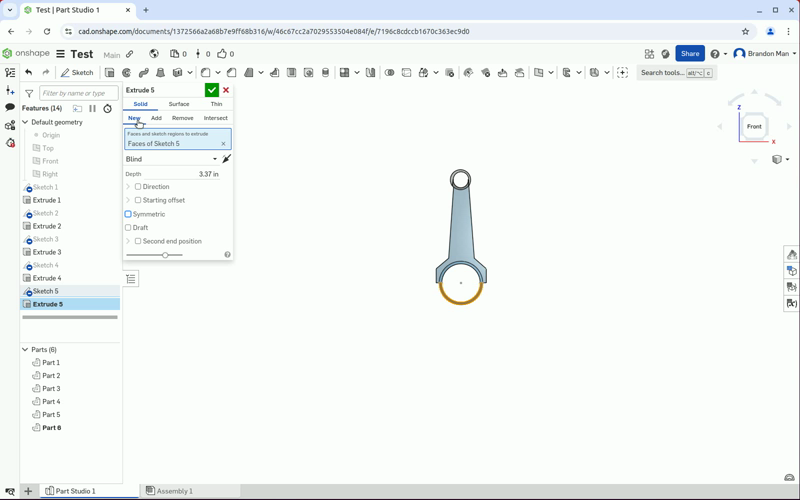
key(space)
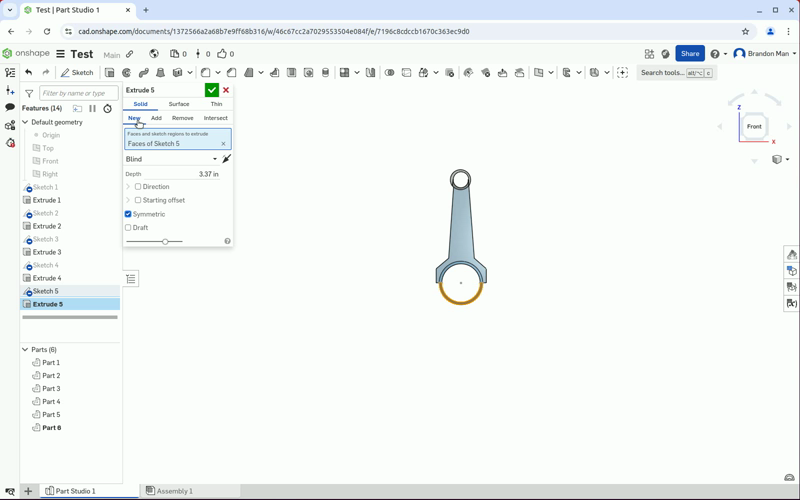
key(enter)
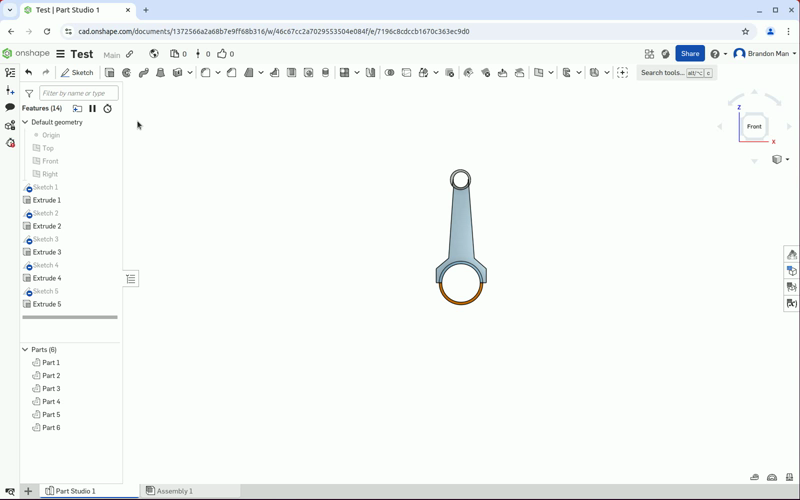
key(shift+h)
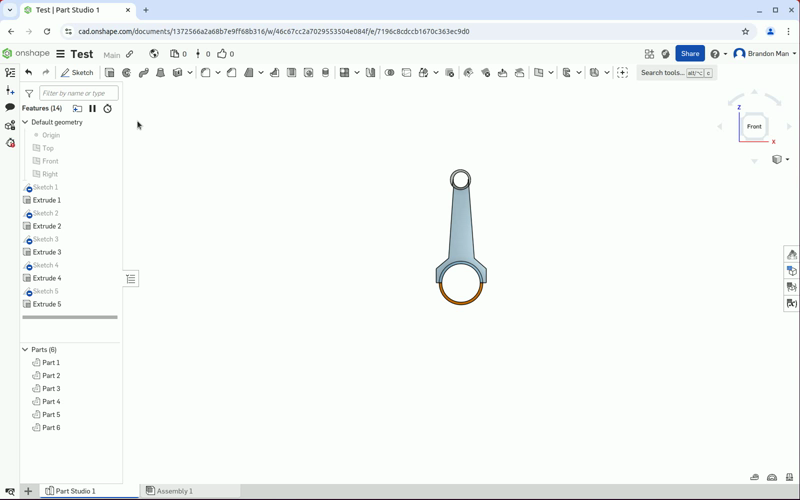
key(shift+h)
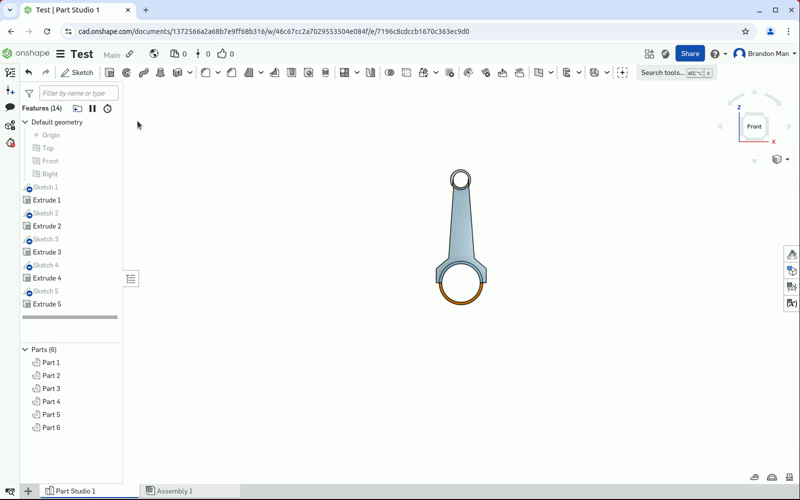
mouse_move(73, 189)
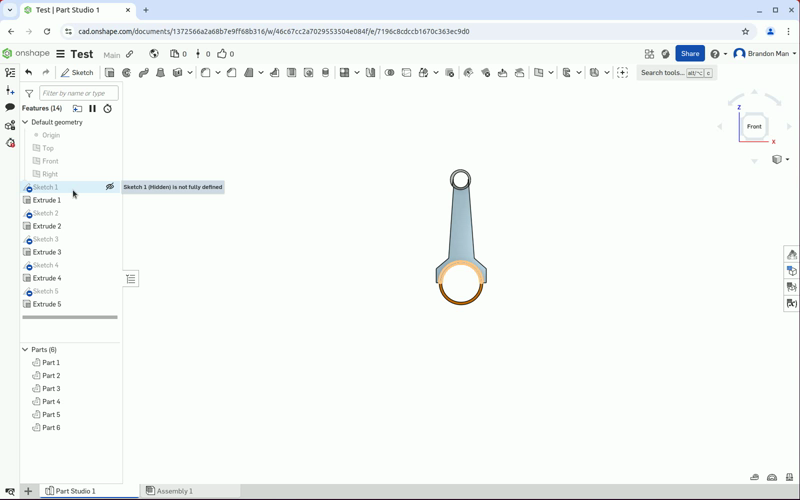
click(73, 189)
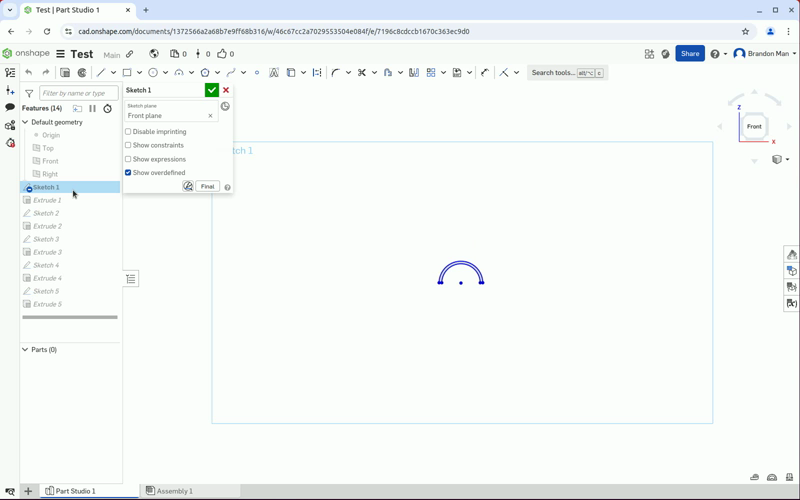
mouse_move(229, 92)
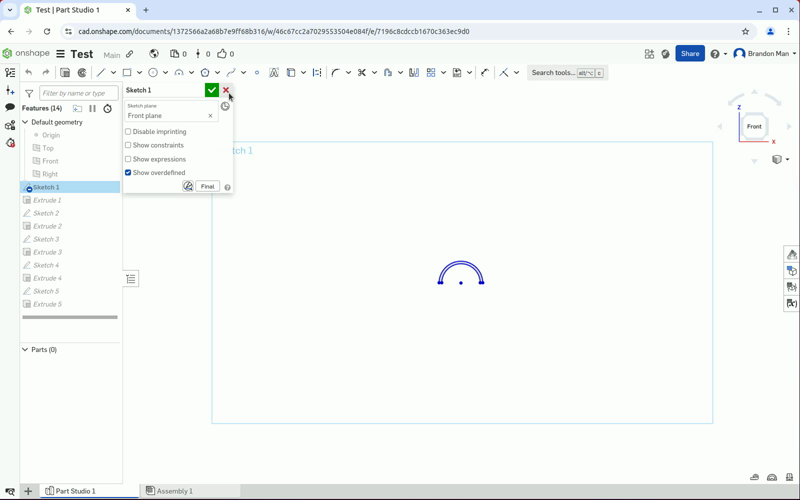
click(229, 92)
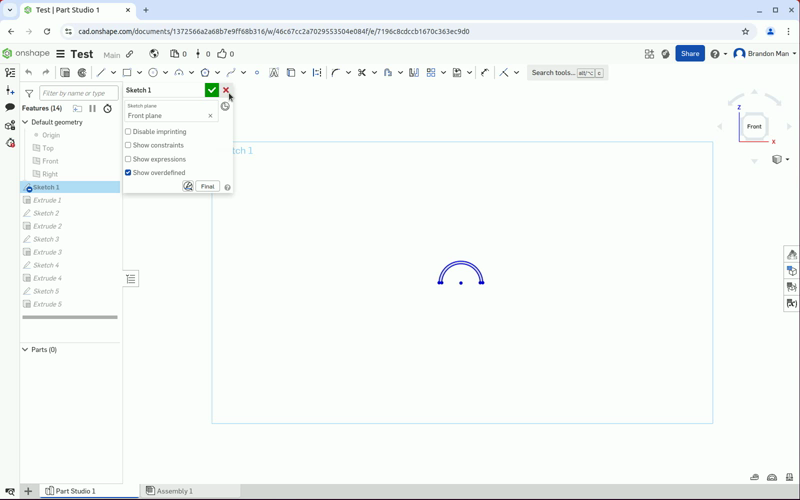
key(shift+s)
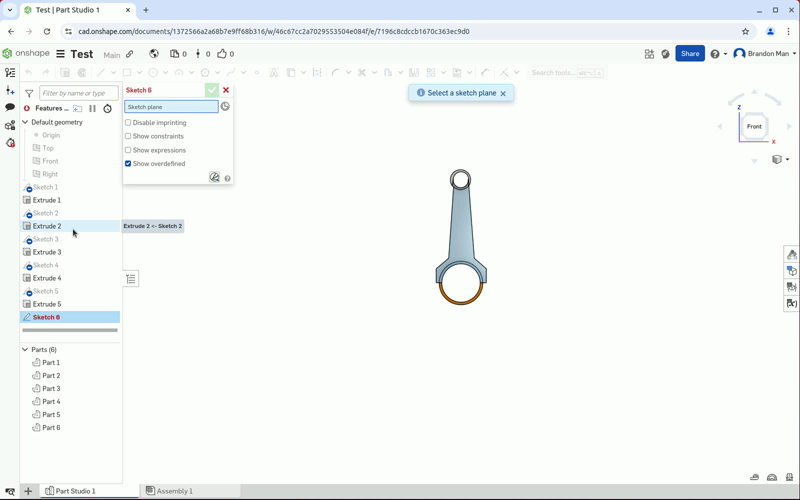
scroll(3)
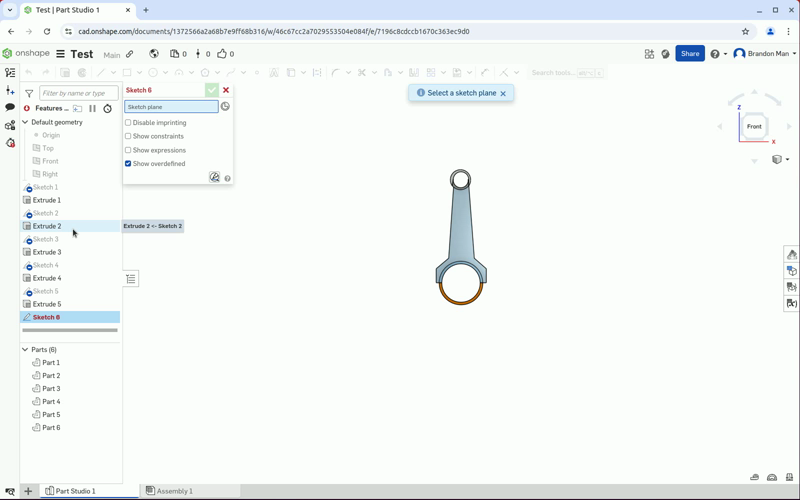
mouse_move(73, 163)
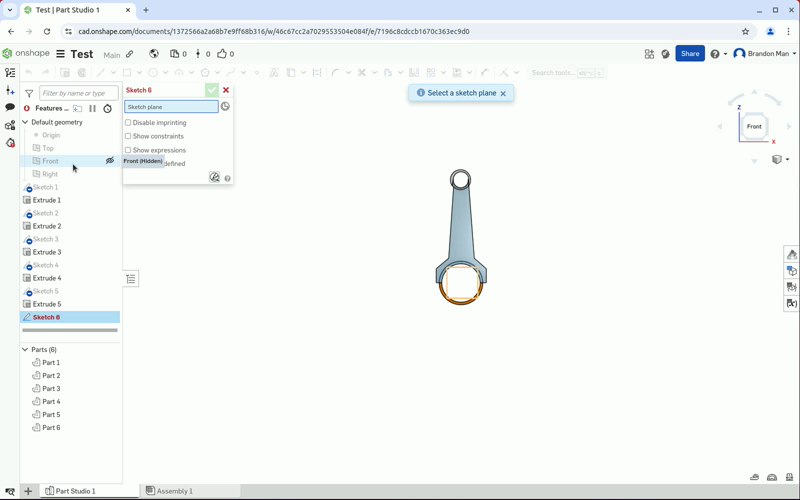
click(73, 163)
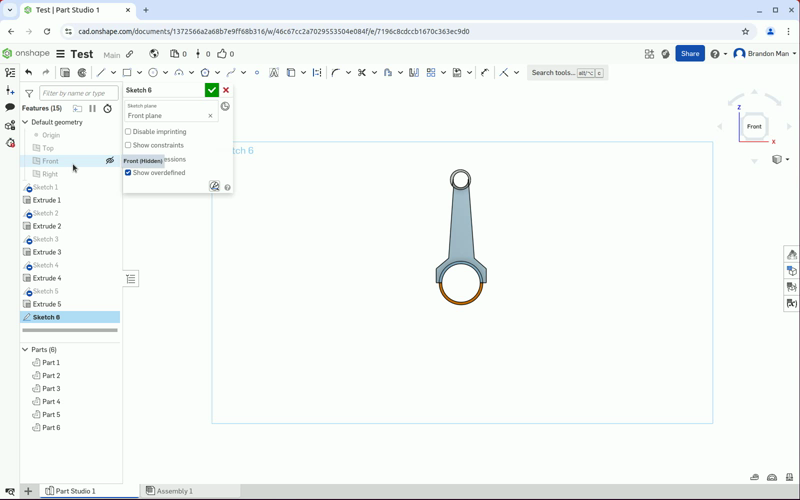
mouse_move(73, 352)
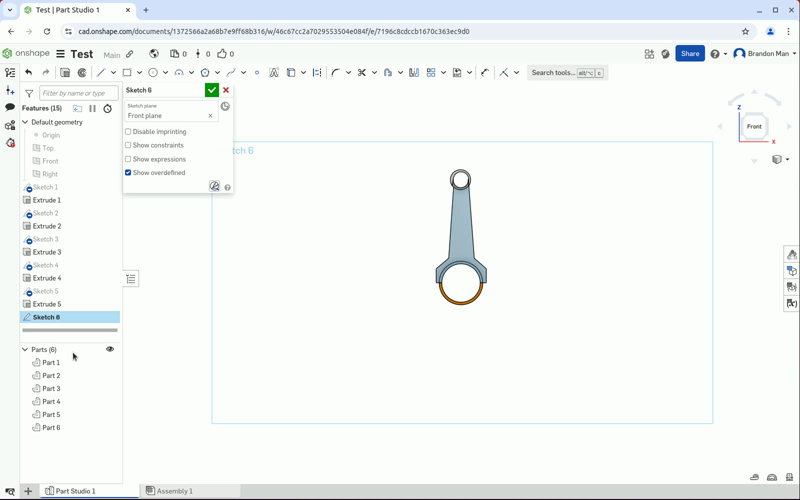
key(y)
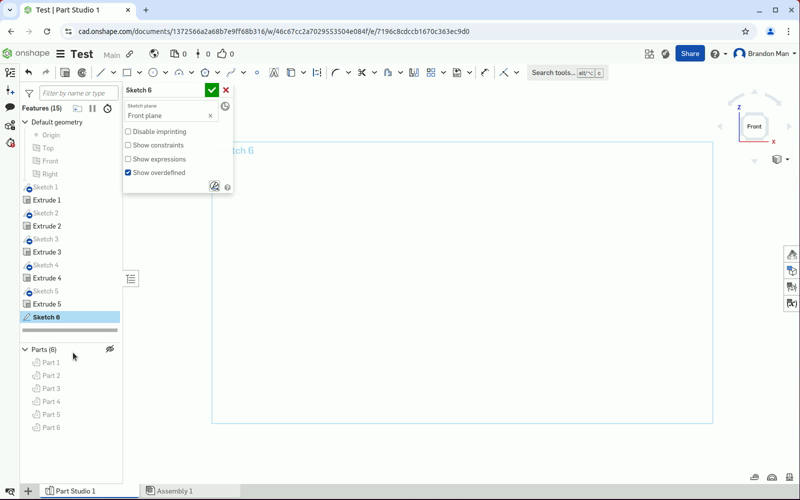
key(l)
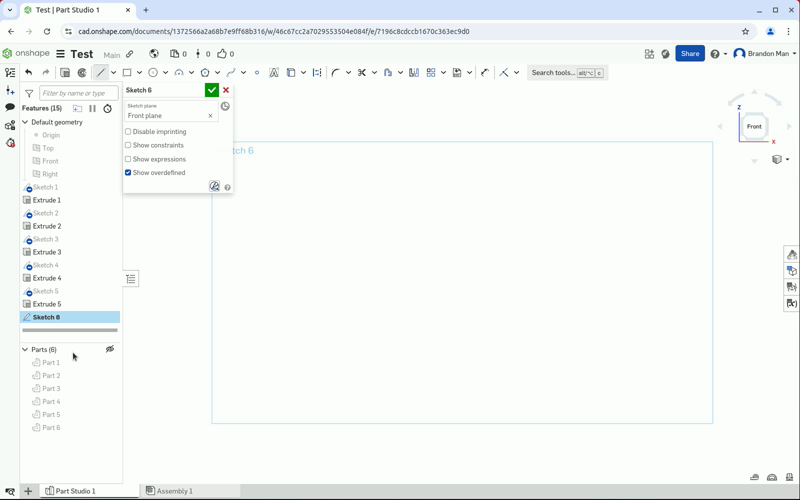
key_down(shift)
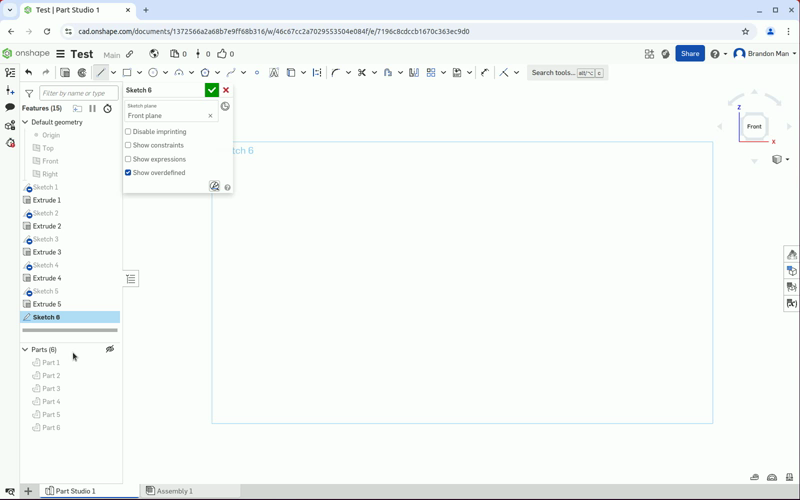
mouse_move(436, 293)
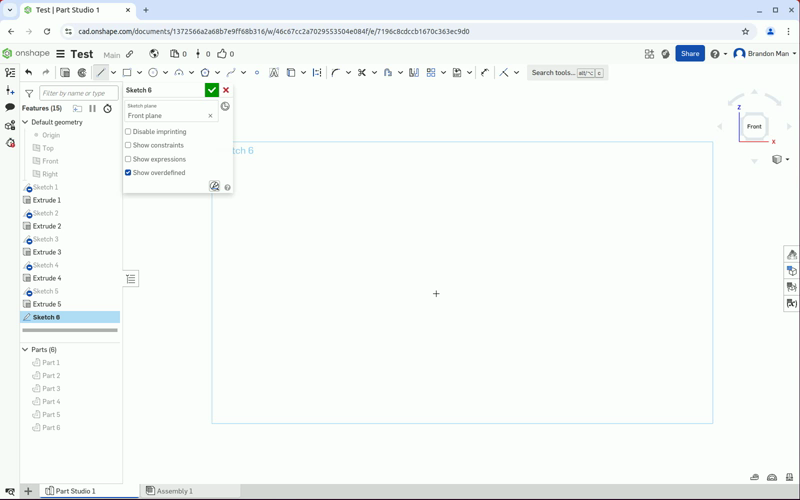
click(436, 293)
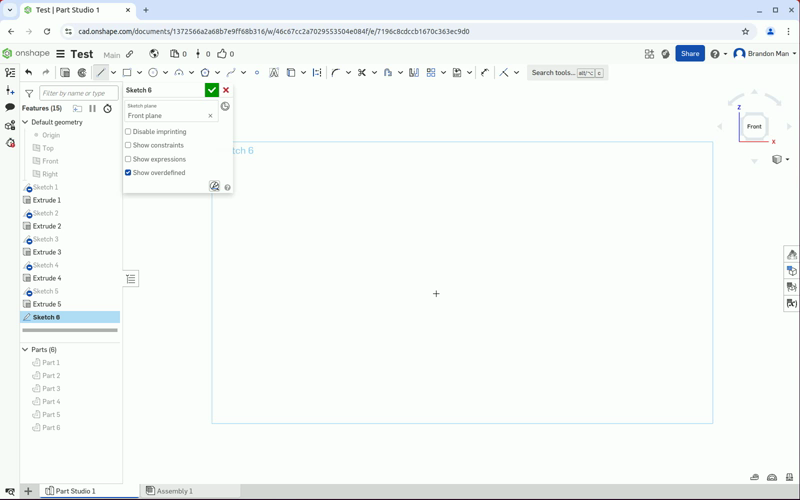
key_up(shift)
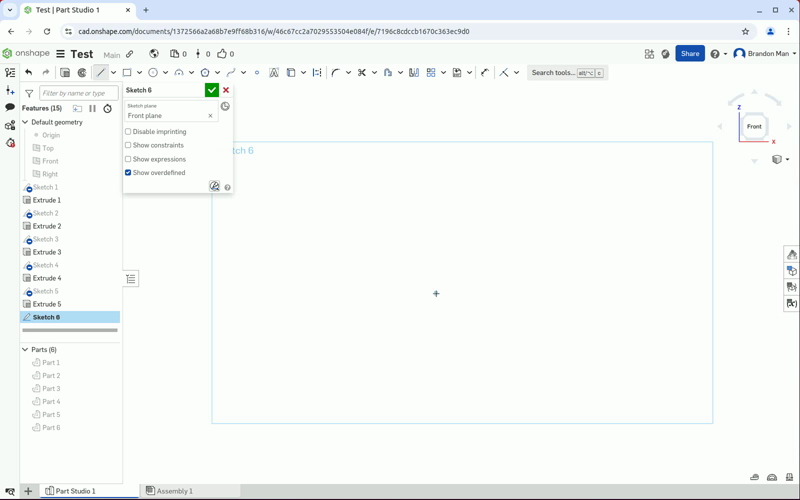
key_down(shift)
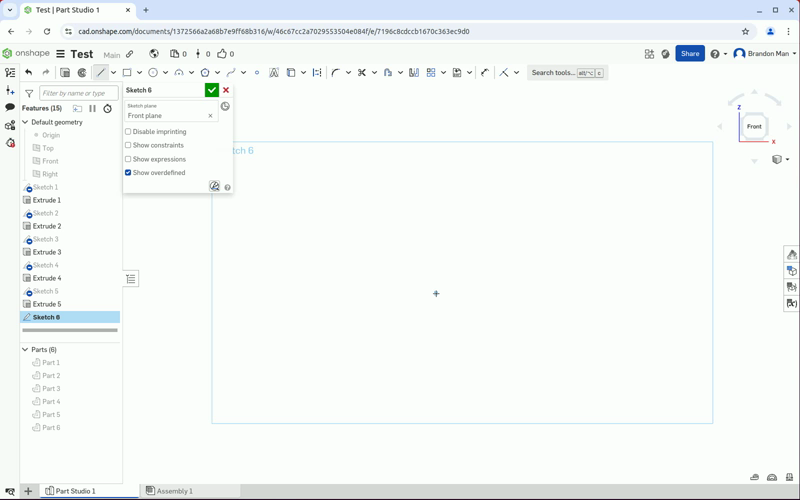
mouse_move(466, 293)
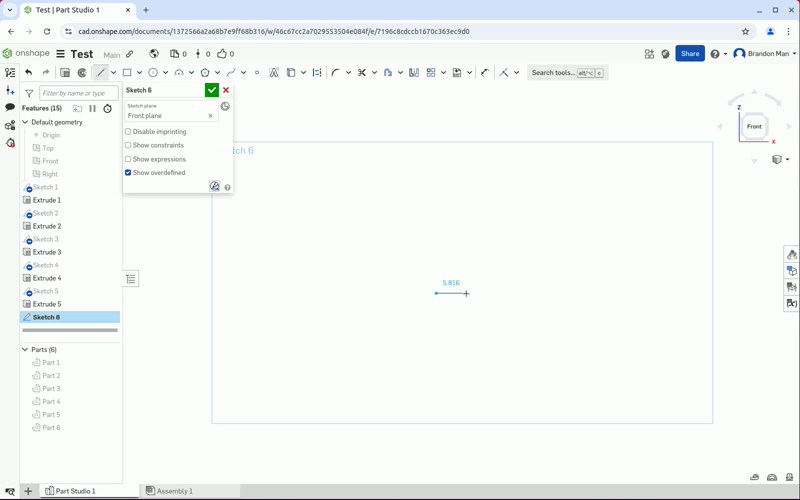
mouse_move(440, 293)
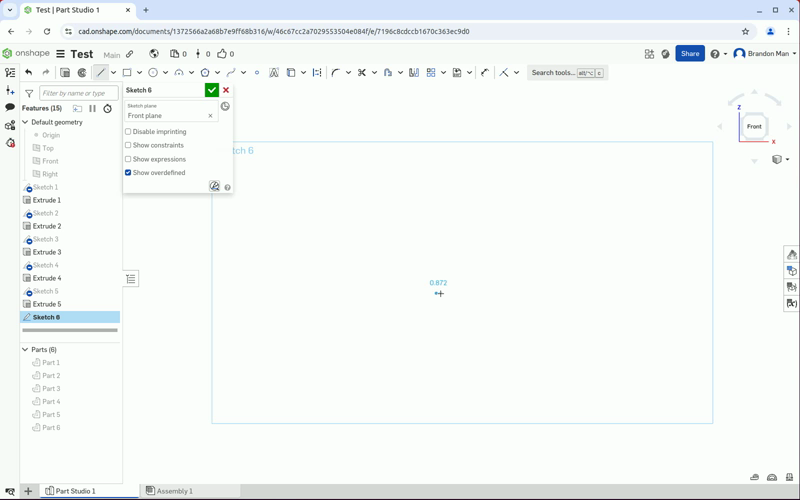
scroll(6)
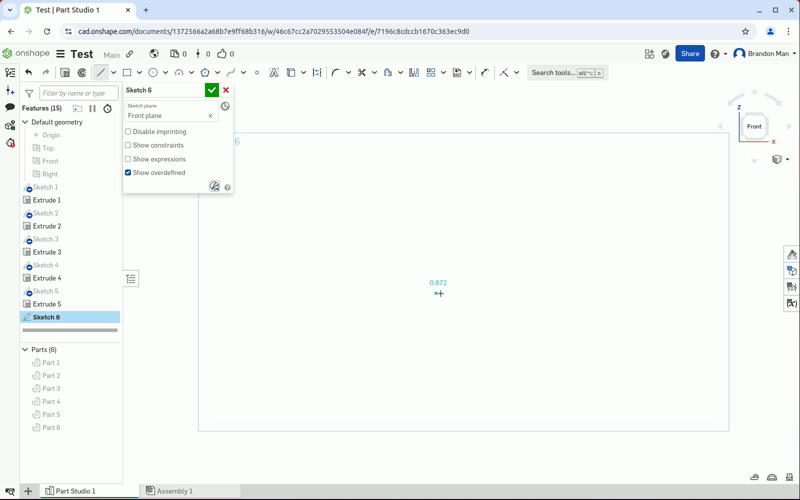
scroll(6)
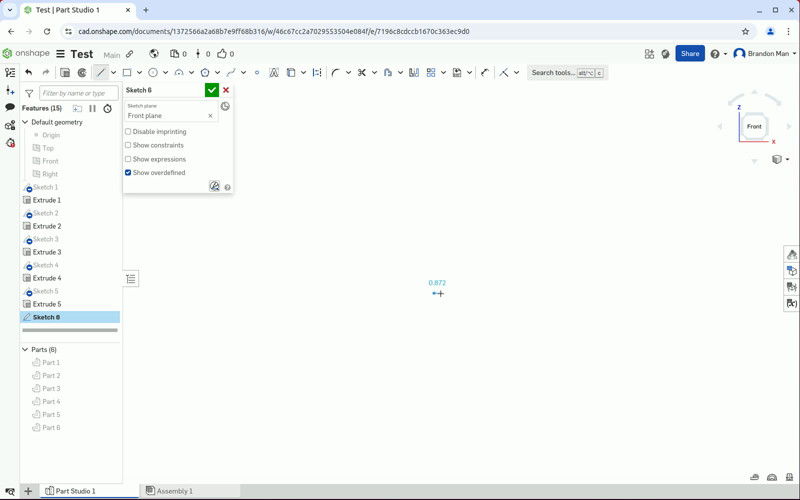
scroll(6)
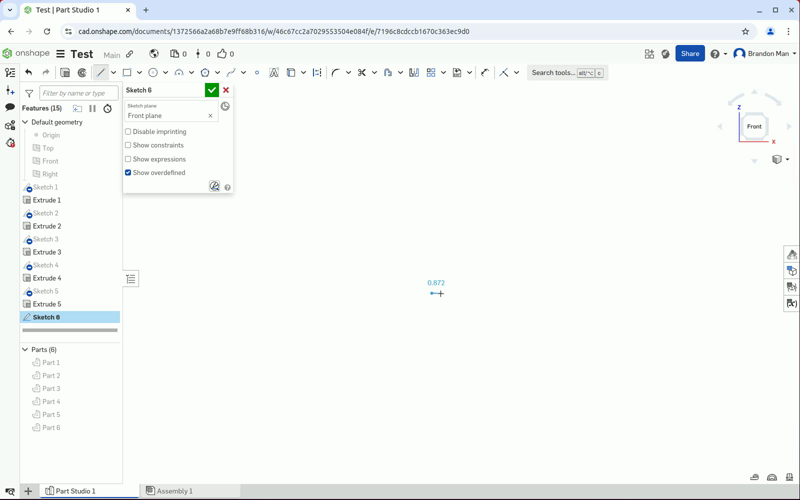
scroll(6)
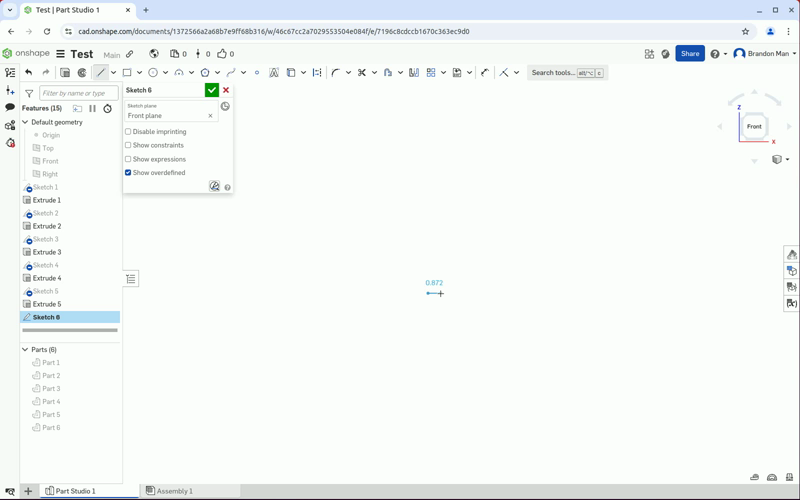
scroll(6)
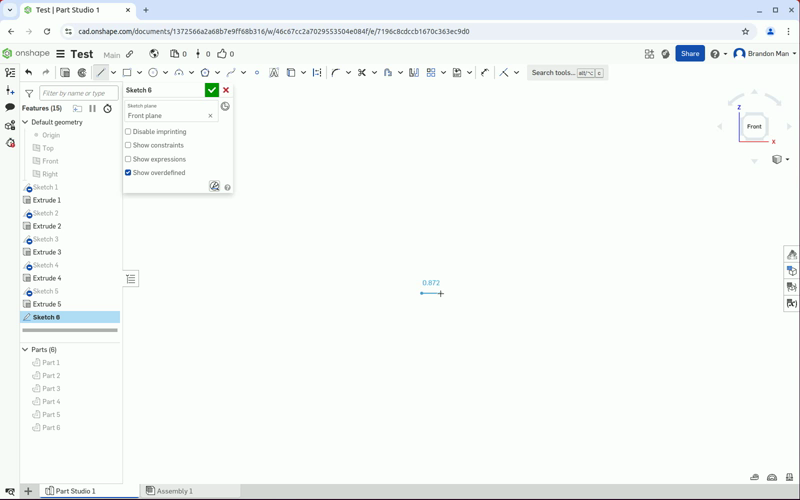
scroll(6)
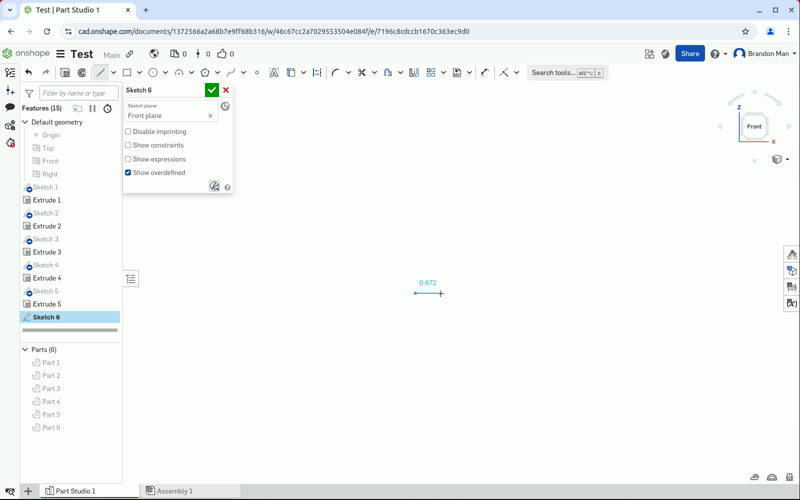
scroll(6)
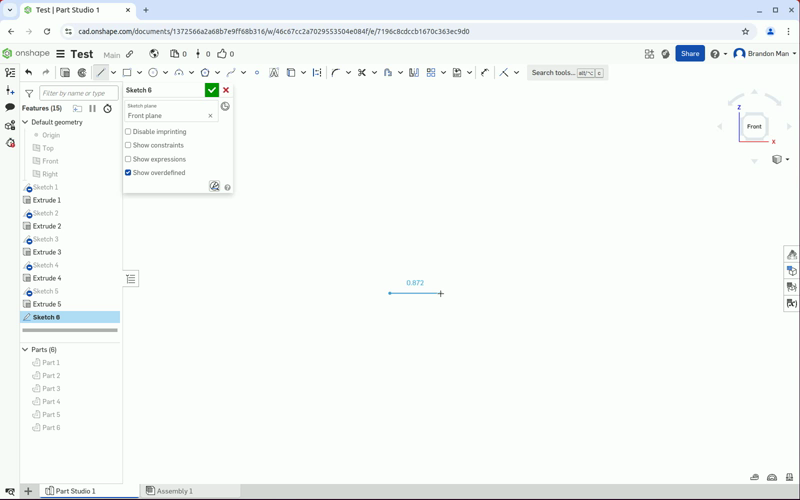
click(440, 293)
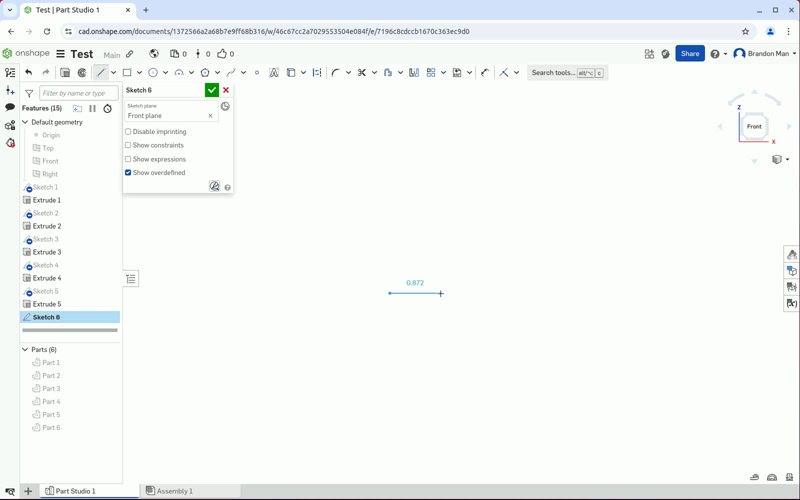
scroll(-6)
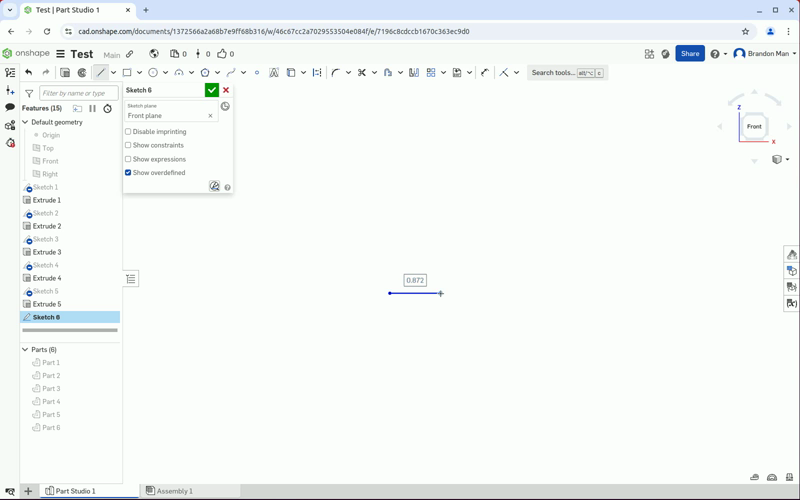
scroll(-6)
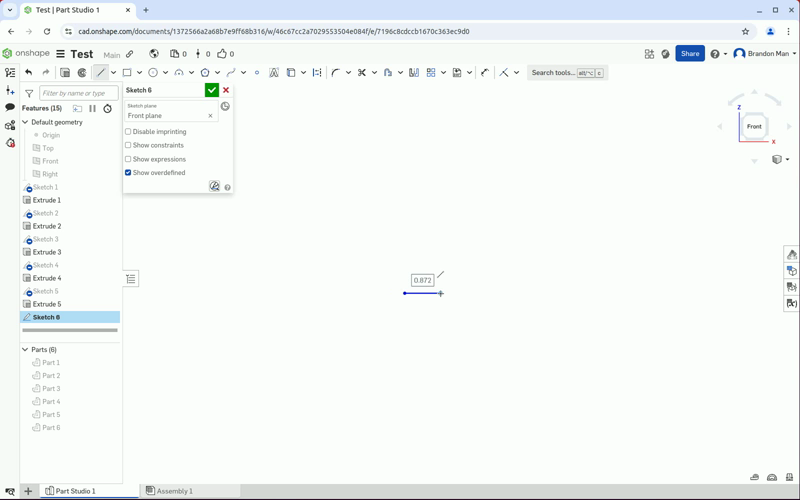
scroll(-6)
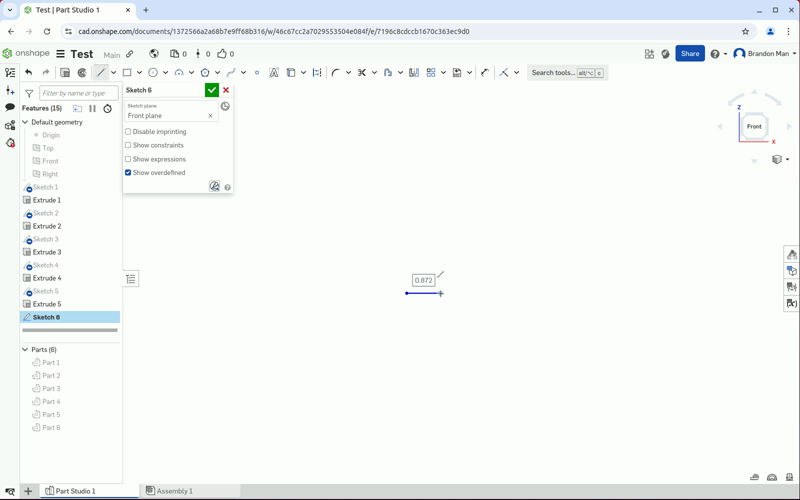
scroll(-6)
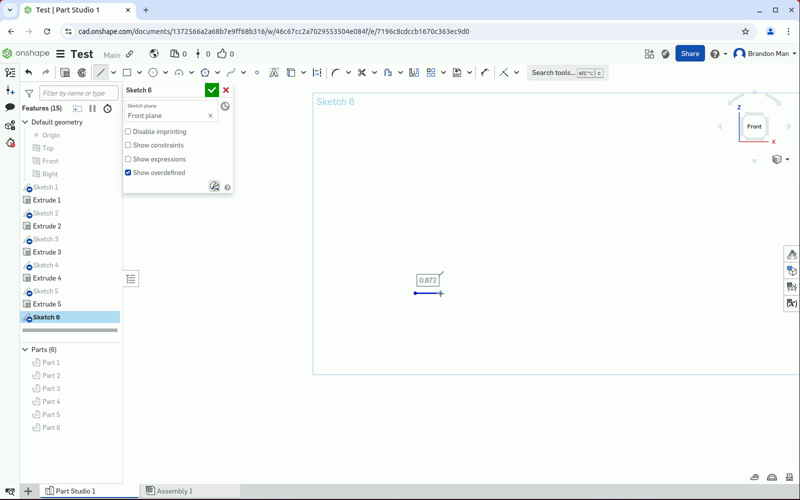
scroll(-6)
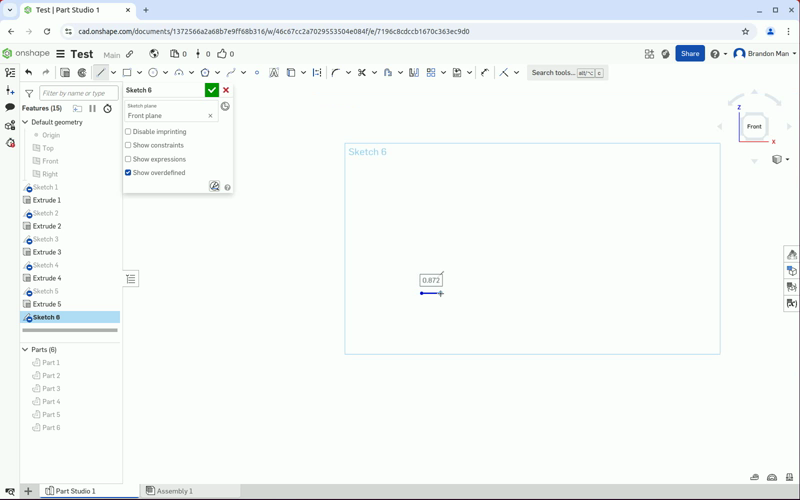
scroll(-6)
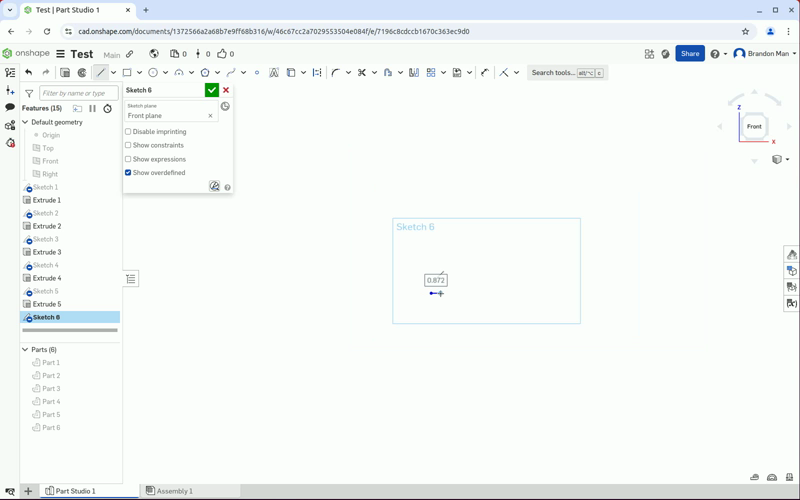
scroll(-6)
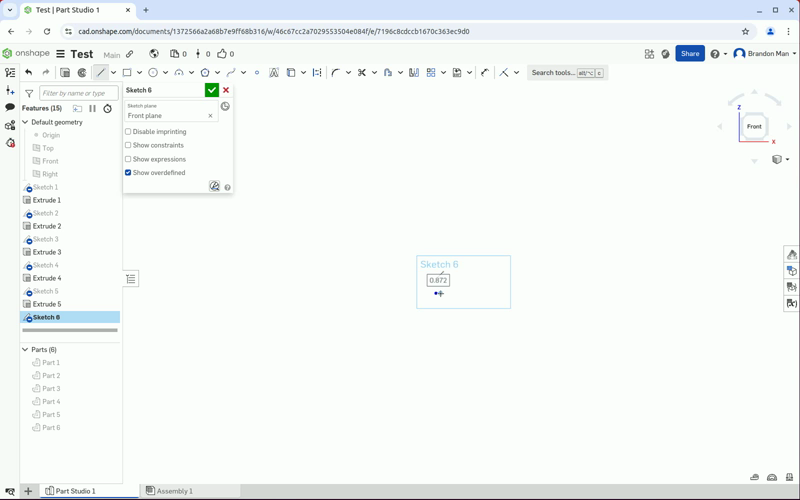
key_up(shift)
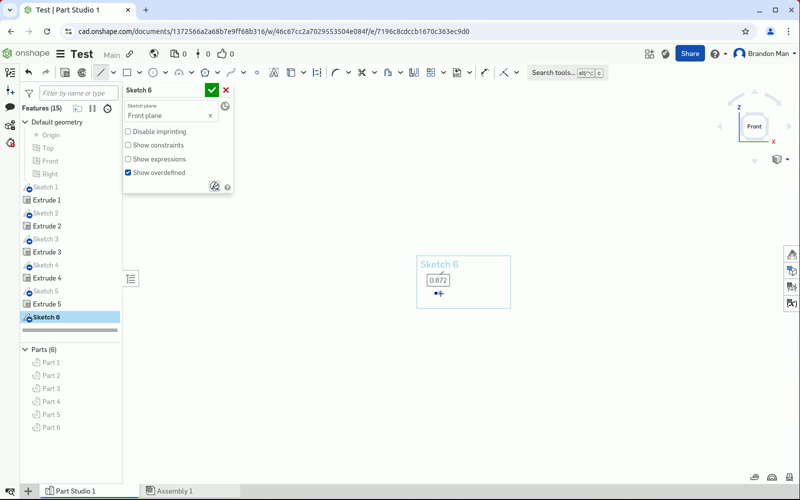
key(esc)
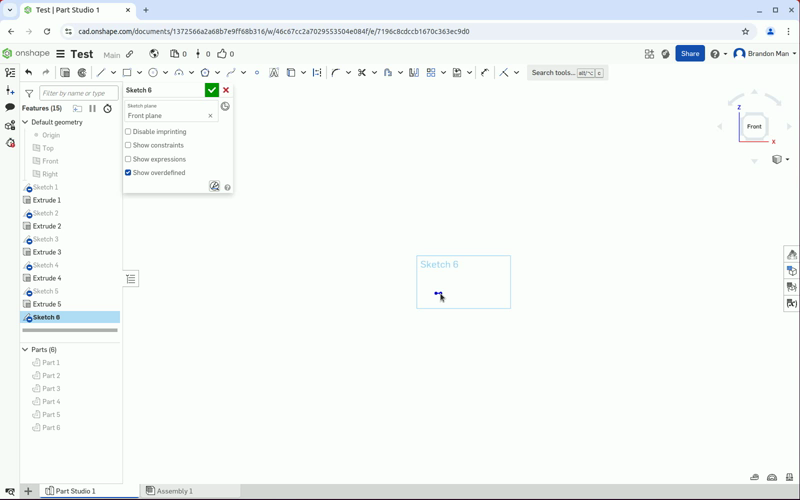
key(a)
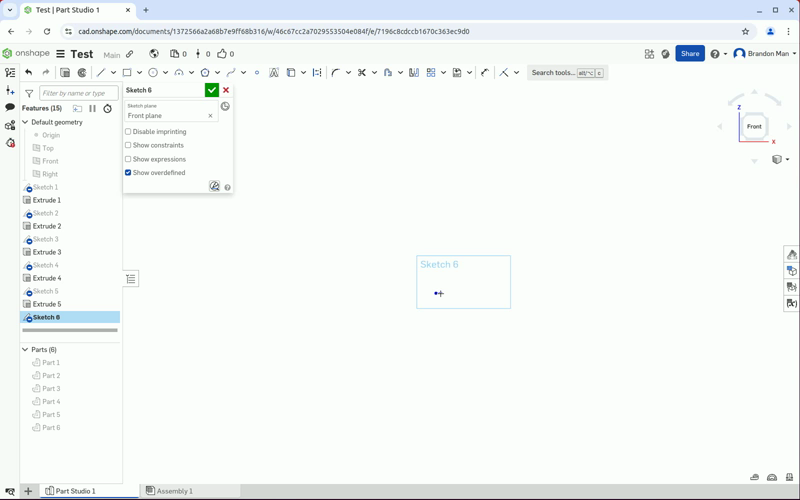
mouse_move(440, 293)
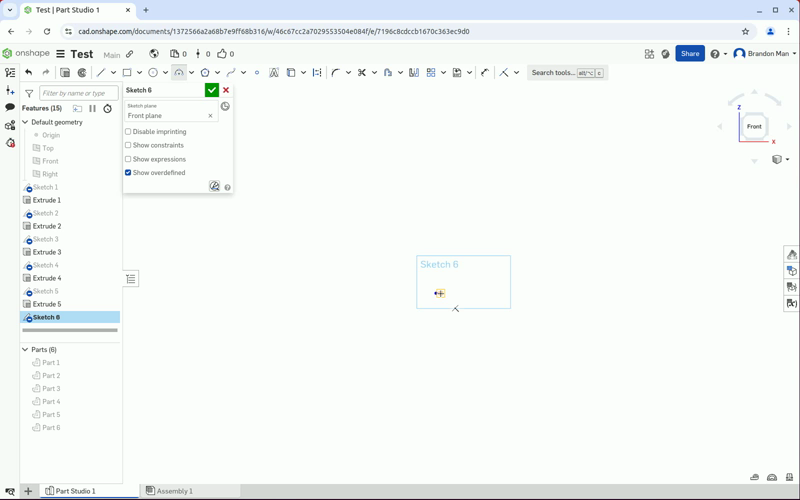
click(440, 293)
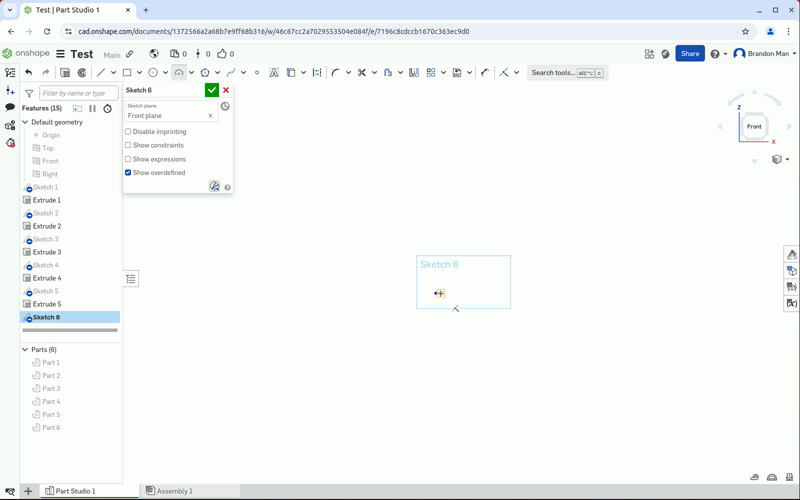
key_down(shift)
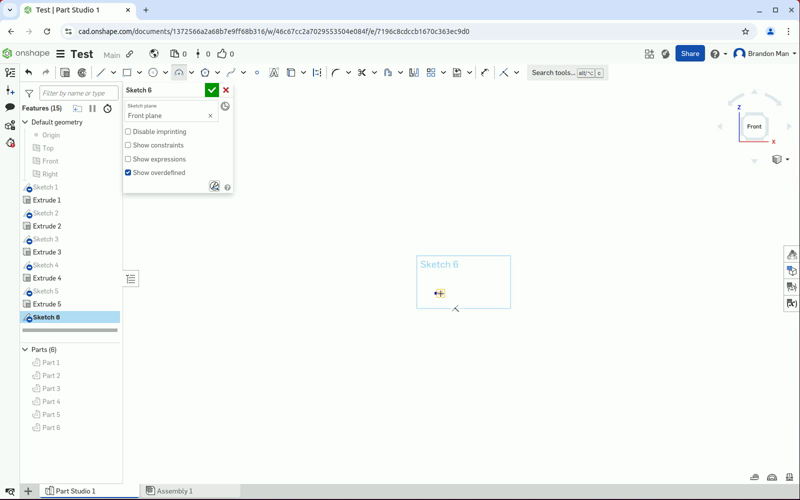
mouse_move(482, 293)
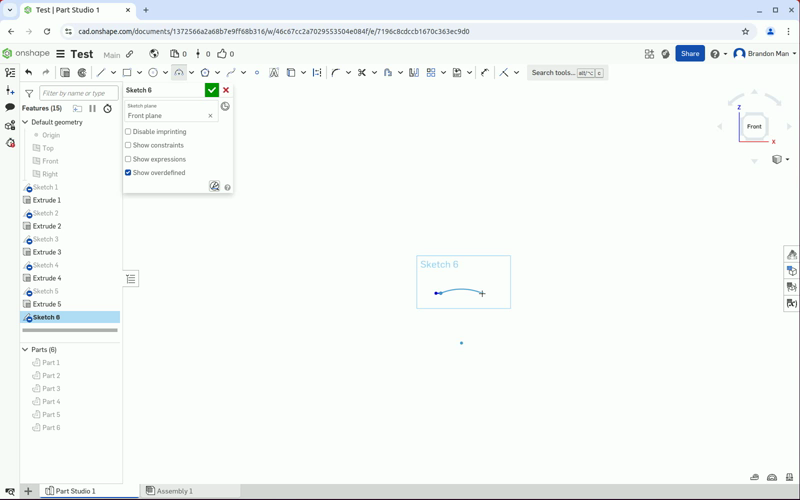
click(482, 293)
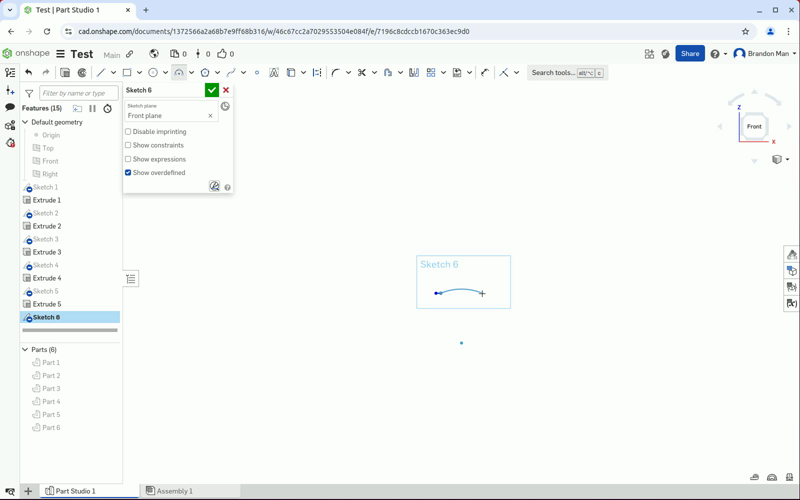
mouse_move(461, 306)
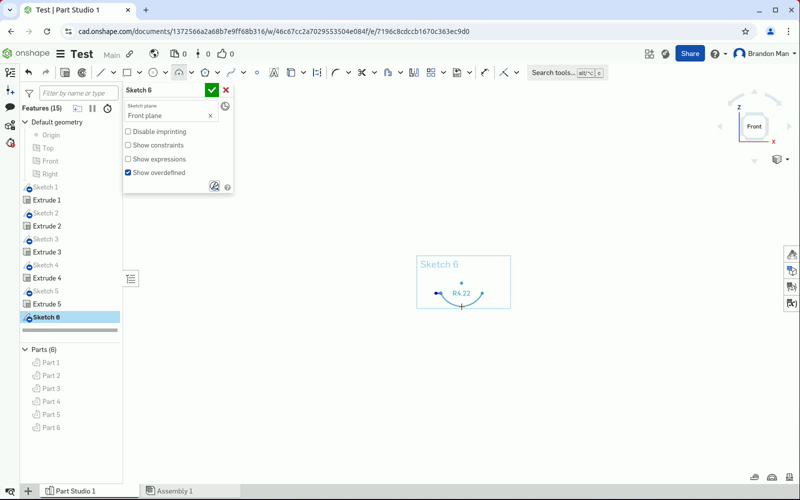
click(461, 306)
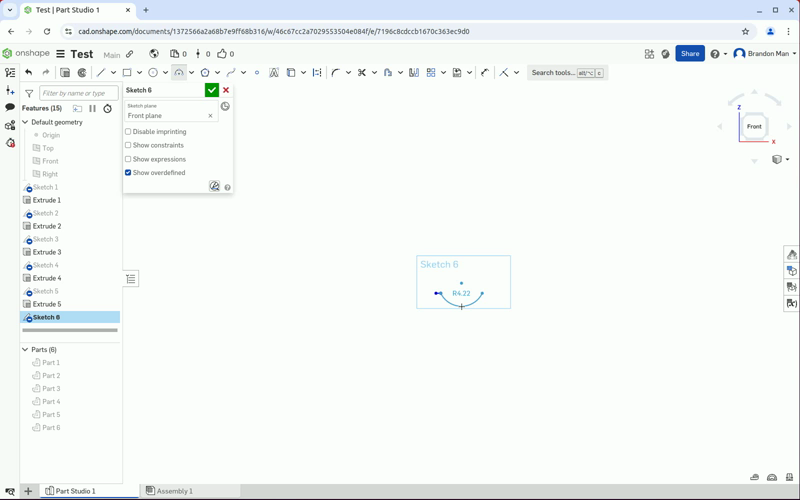
key_up(shift)
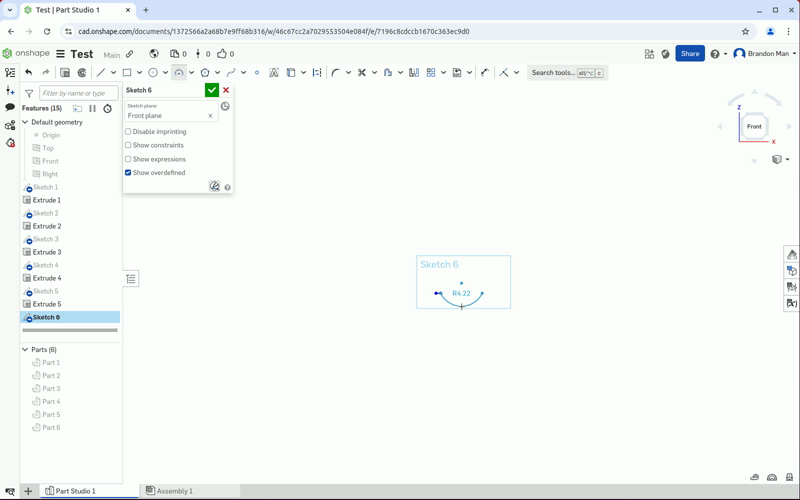
key(esc)
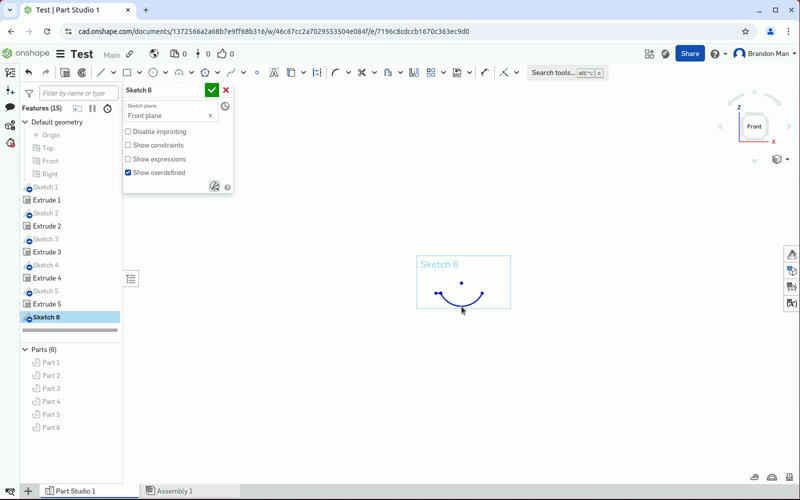
key(l)
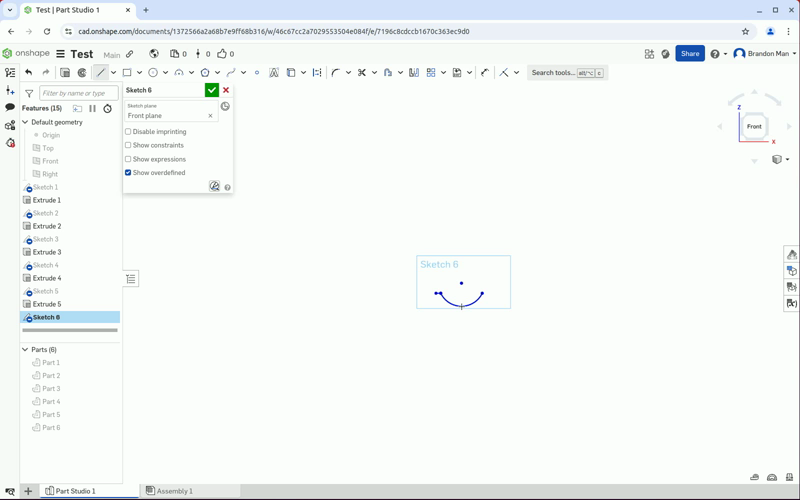
mouse_move(482, 293)
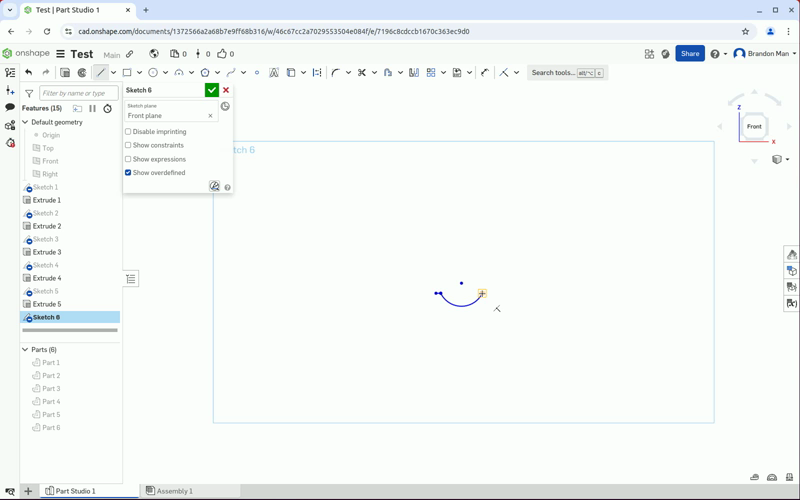
click(482, 293)
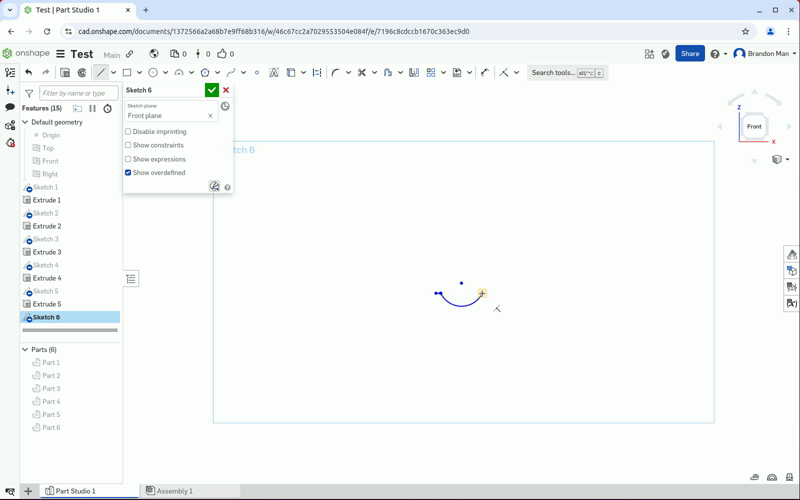
key_down(shift)
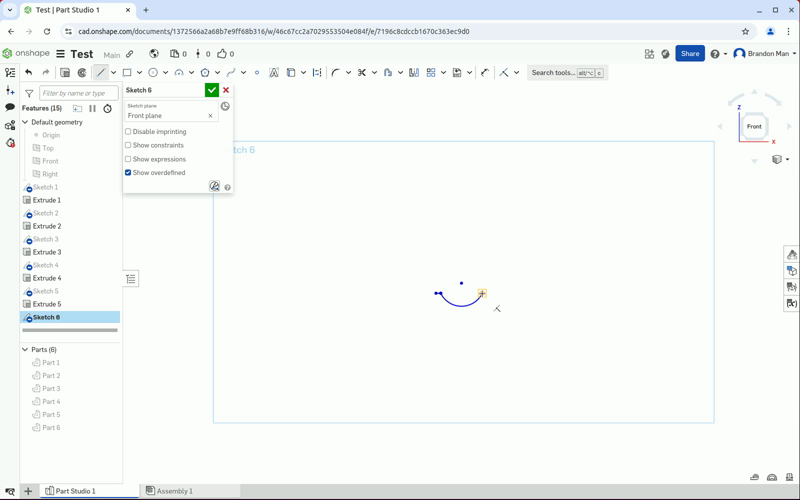
mouse_move(512, 293)
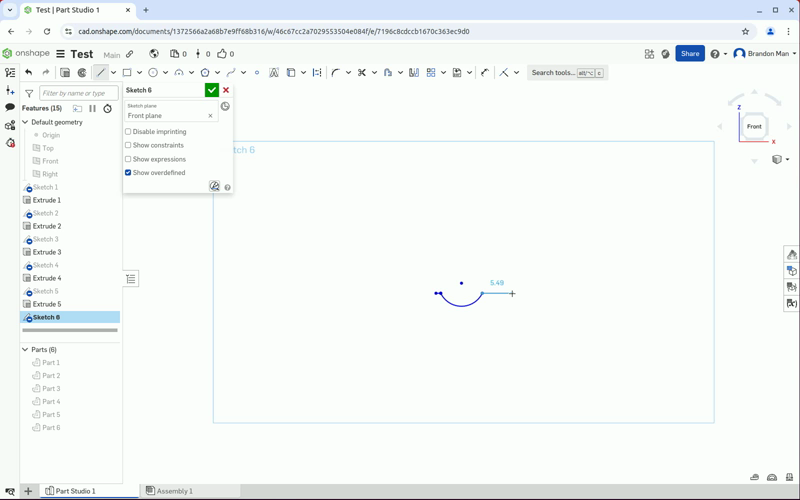
mouse_move(487, 293)
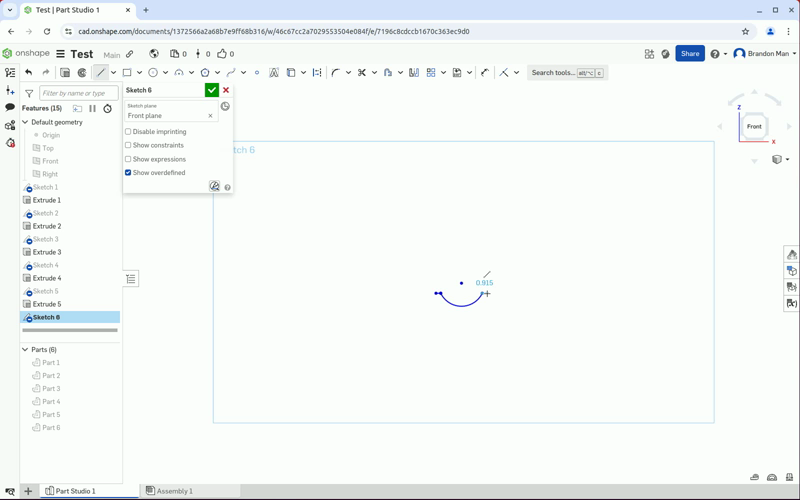
scroll(6)
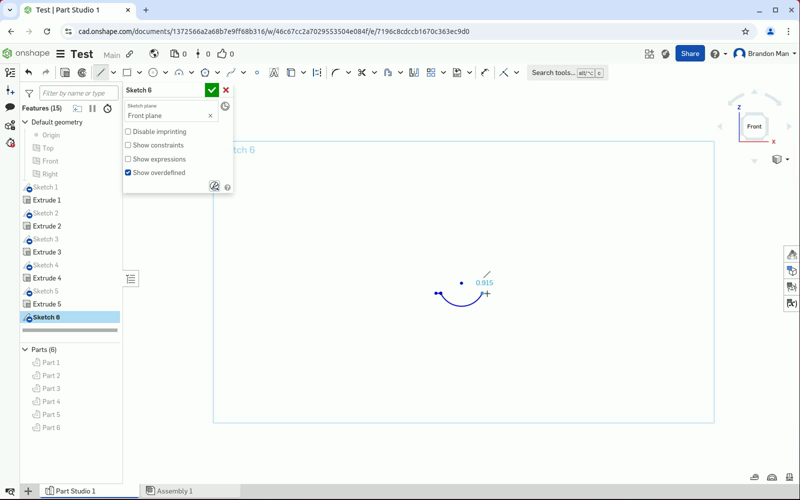
scroll(6)
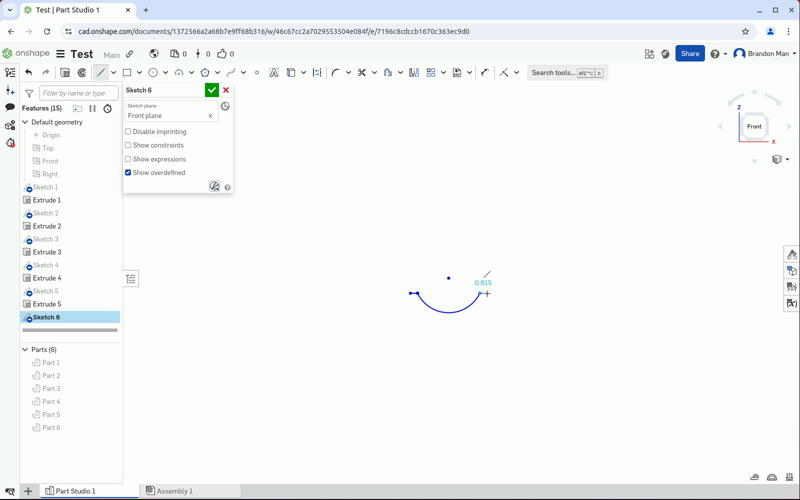
scroll(6)
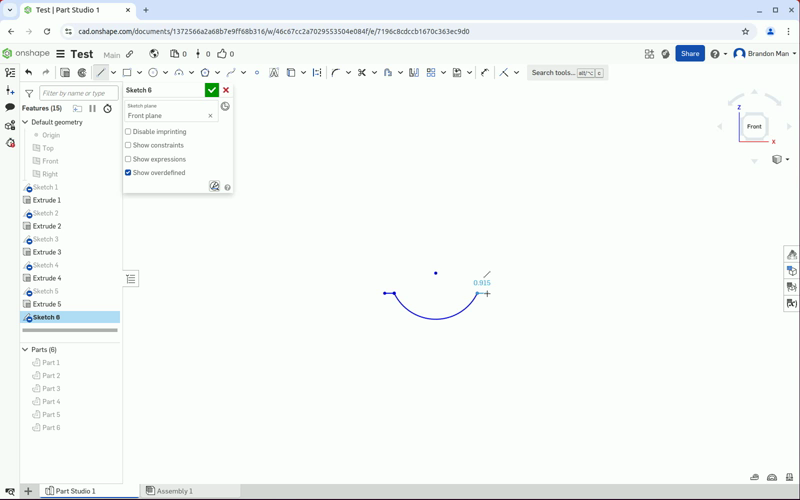
scroll(6)
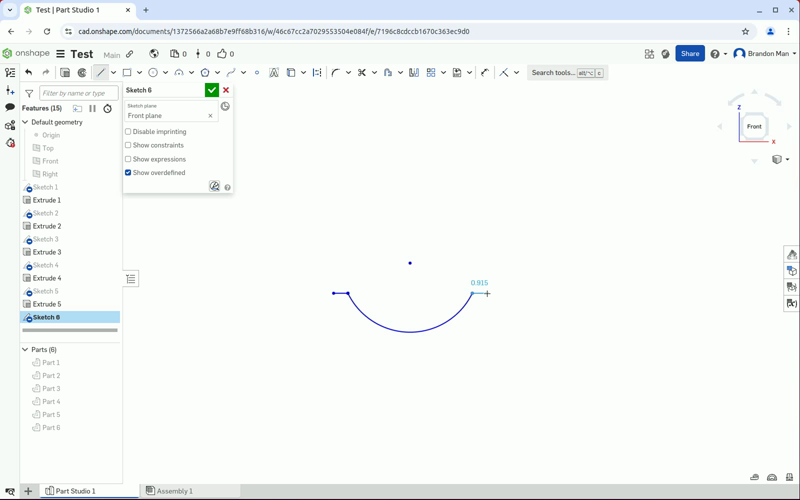
scroll(6)
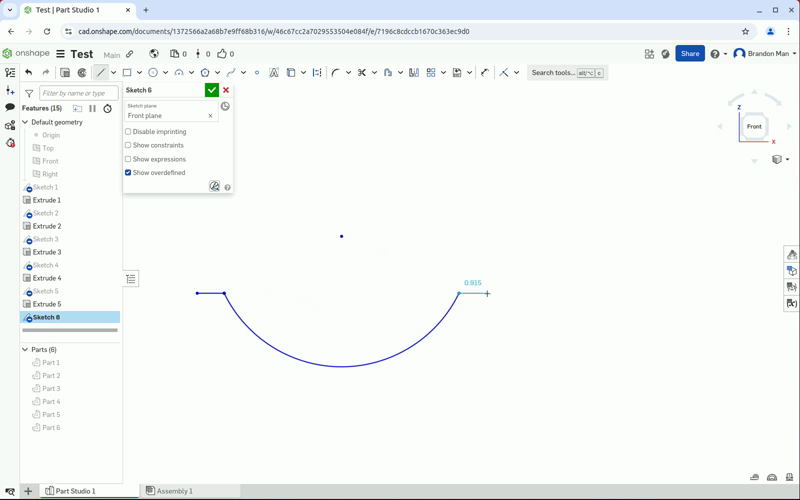
scroll(6)
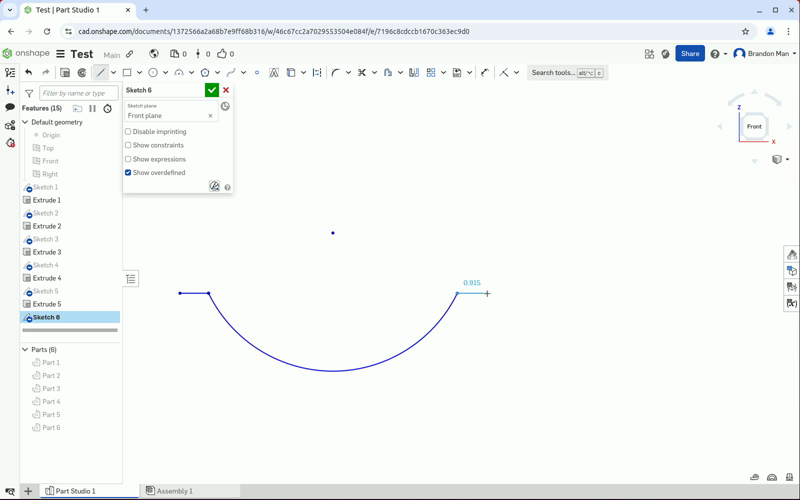
scroll(6)
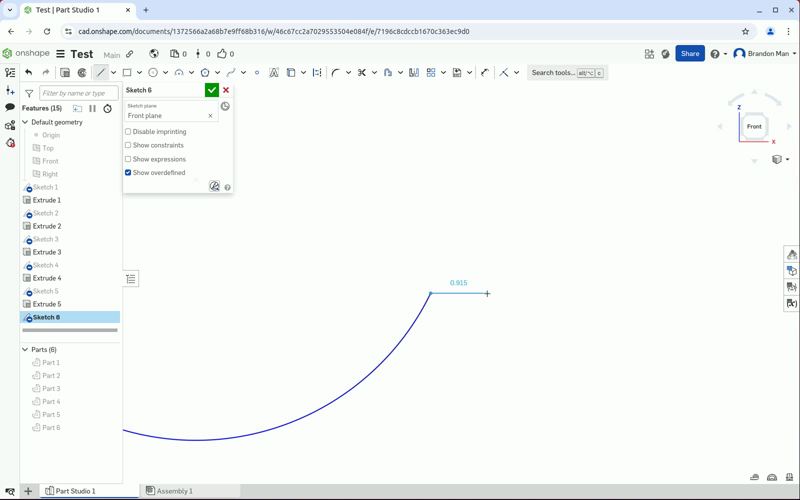
click(487, 293)
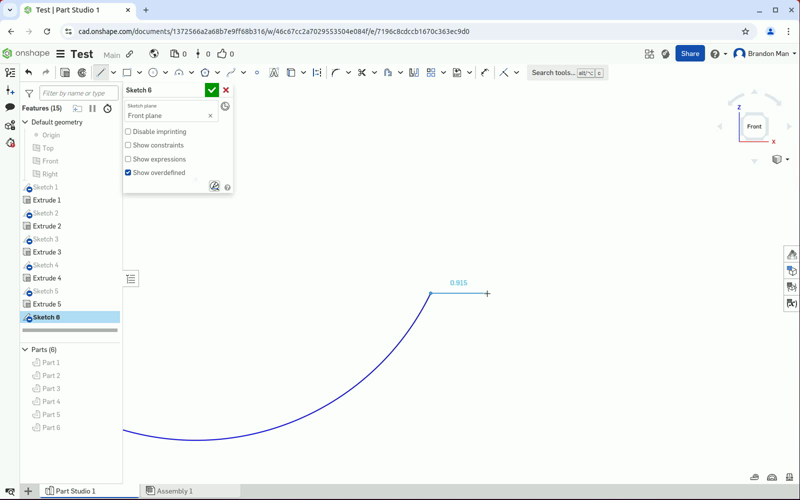
scroll(-6)
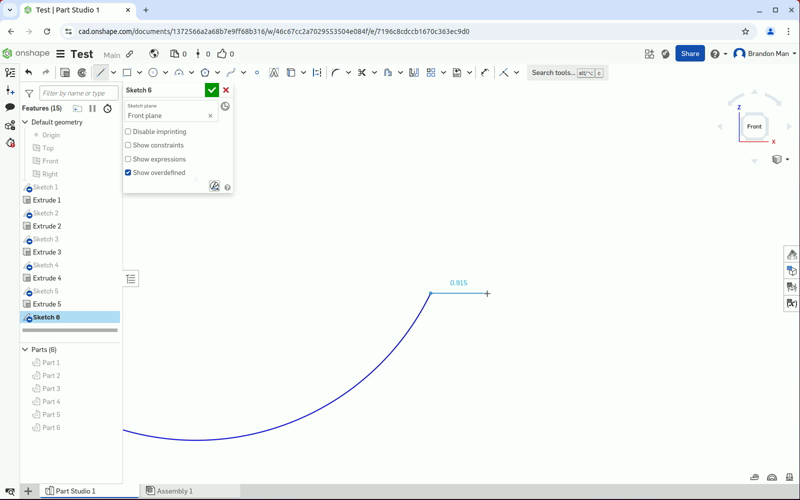
scroll(-6)
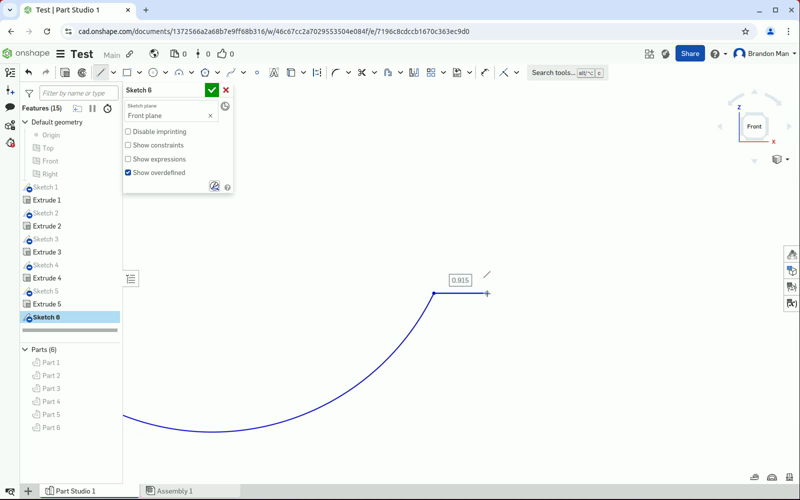
scroll(-6)
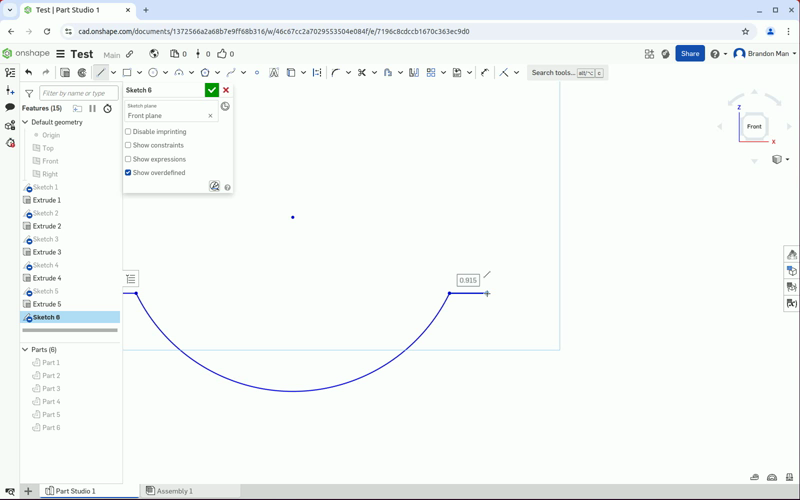
scroll(-6)
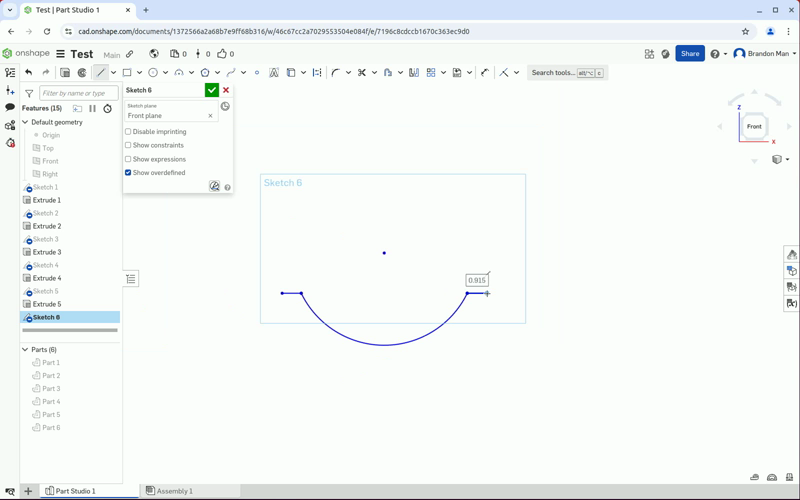
scroll(-6)
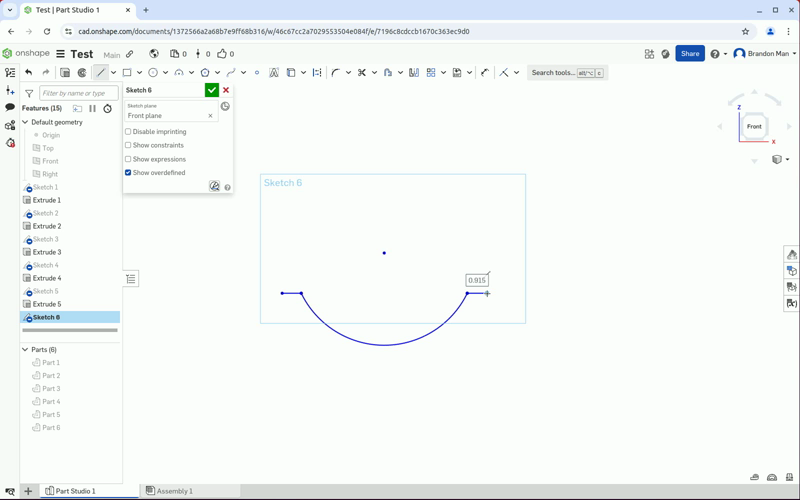
scroll(-6)
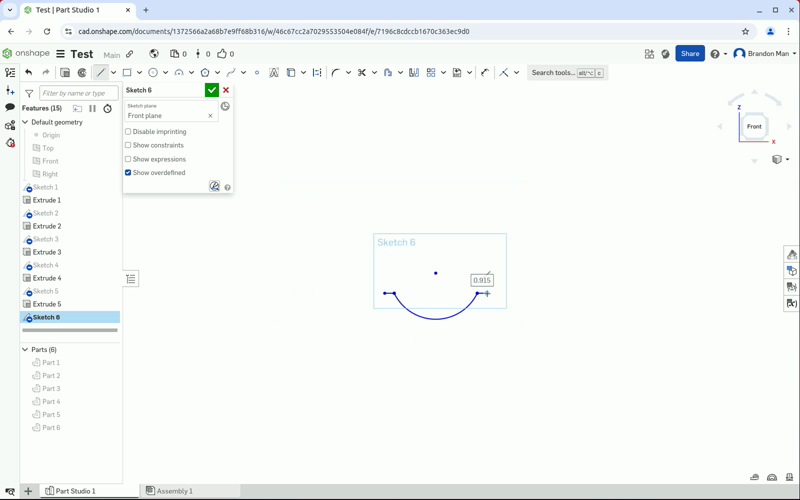
scroll(-6)
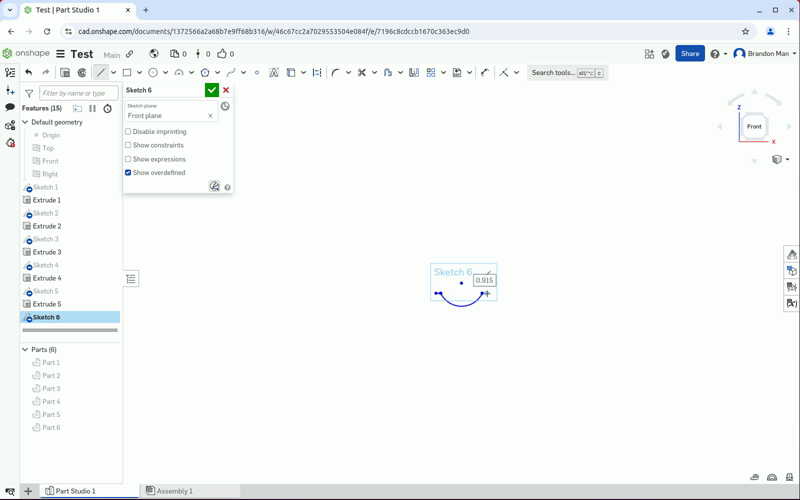
key_up(shift)
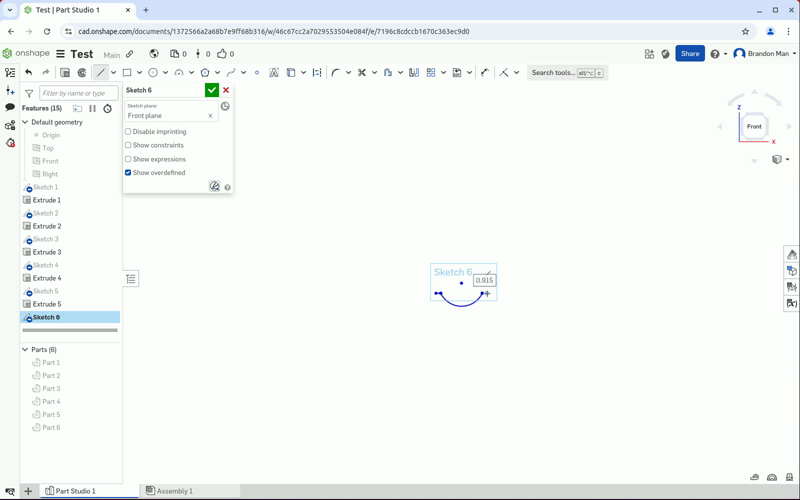
key_down(shift)
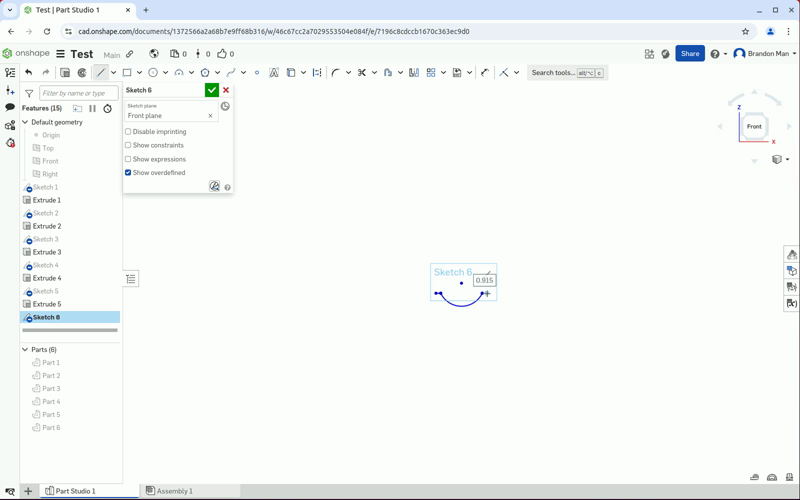
mouse_move(517, 293)
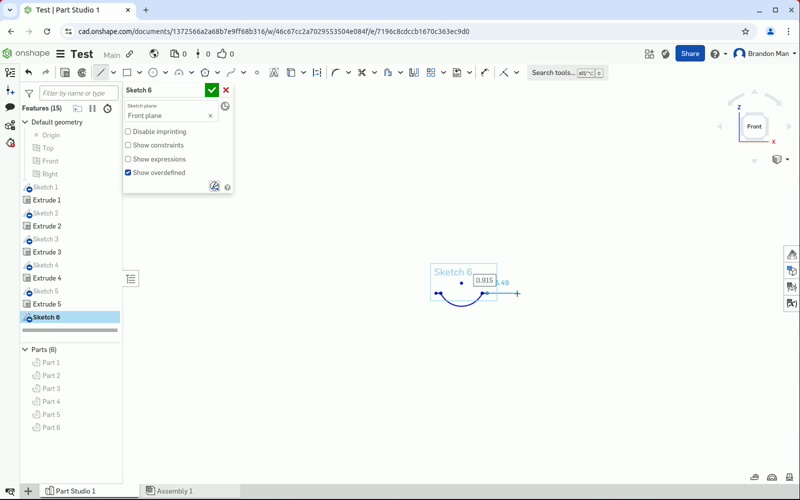
mouse_move(487, 282)
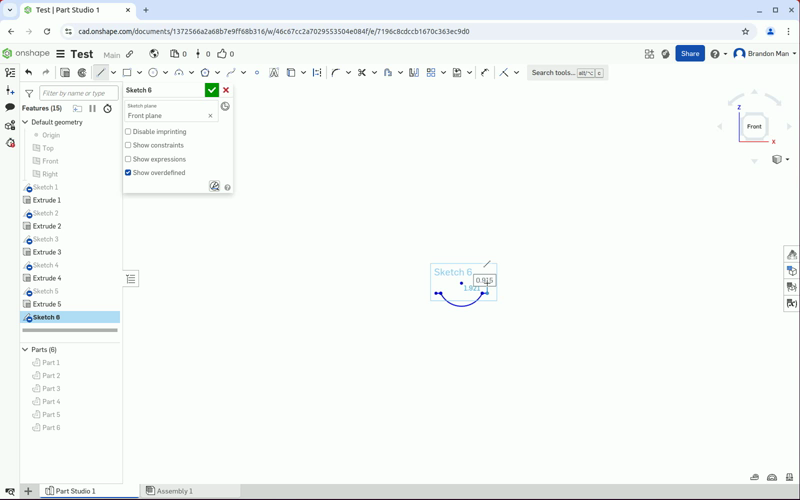
click(487, 282)
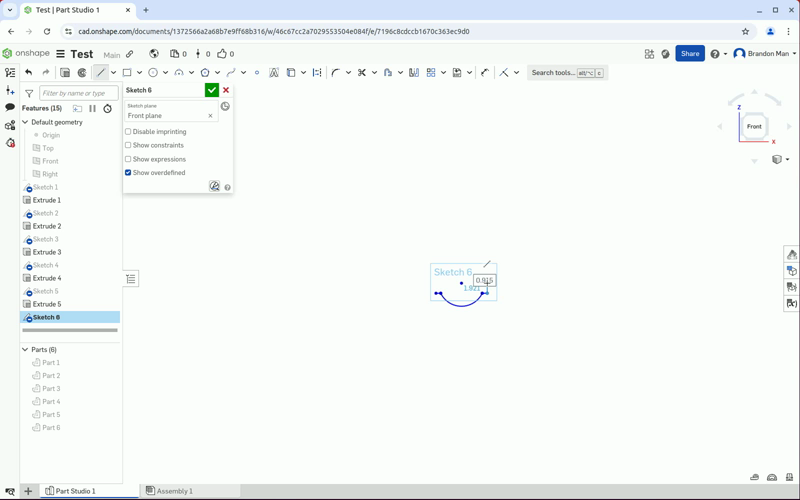
key_up(shift)
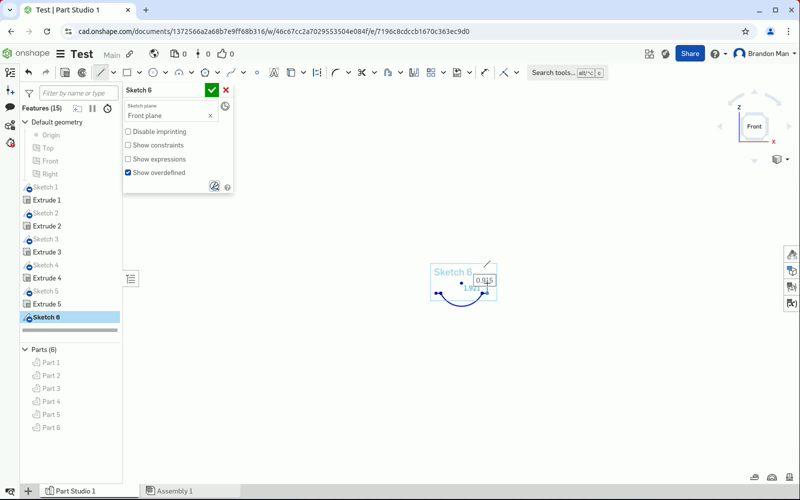
key_down(shift)
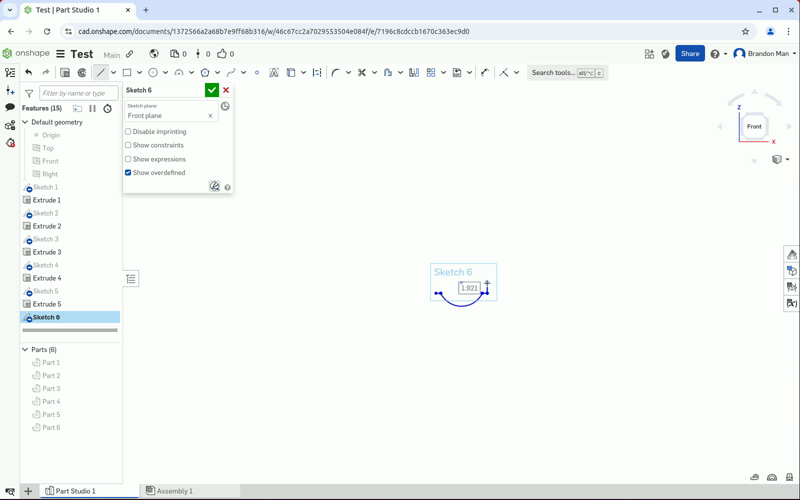
mouse_move(517, 282)
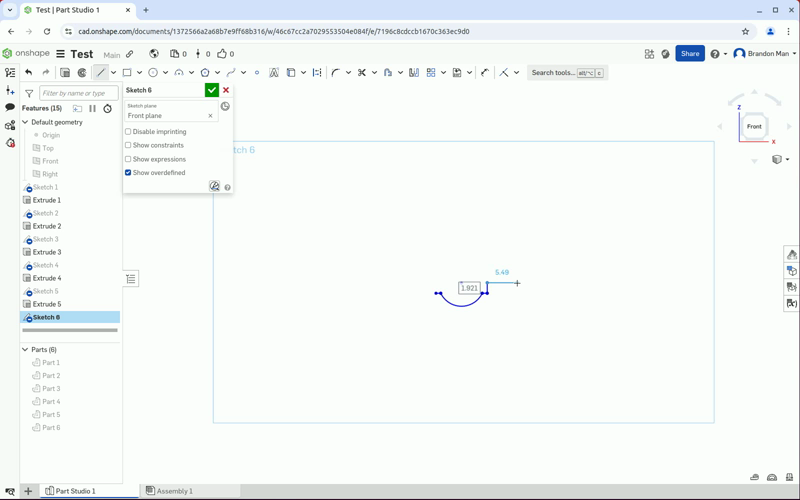
mouse_move(483, 282)
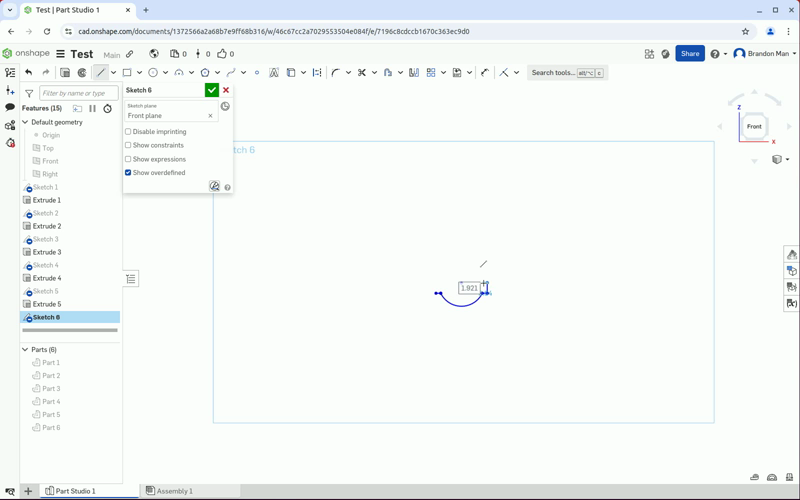
scroll(6)
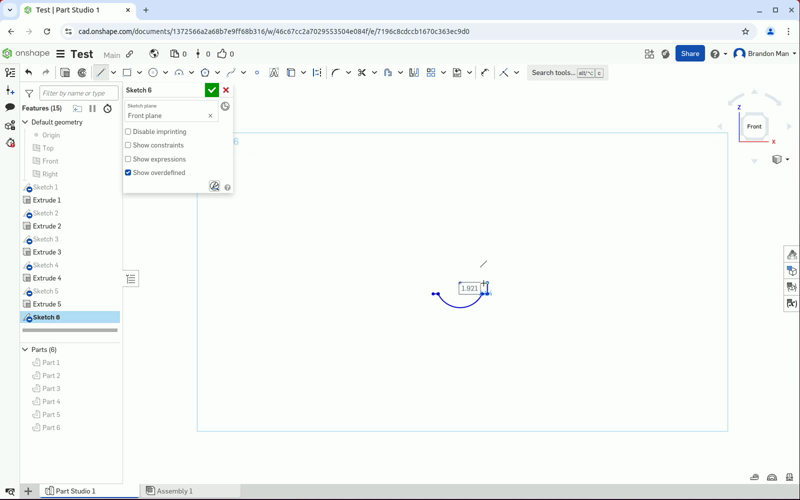
scroll(6)
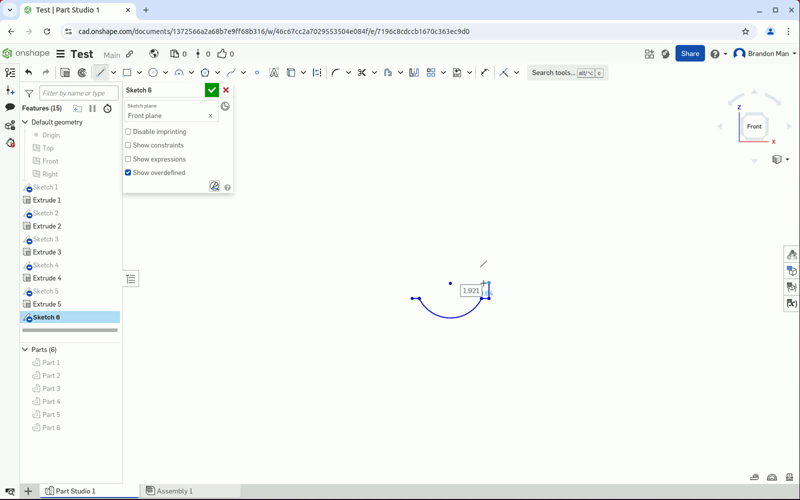
scroll(6)
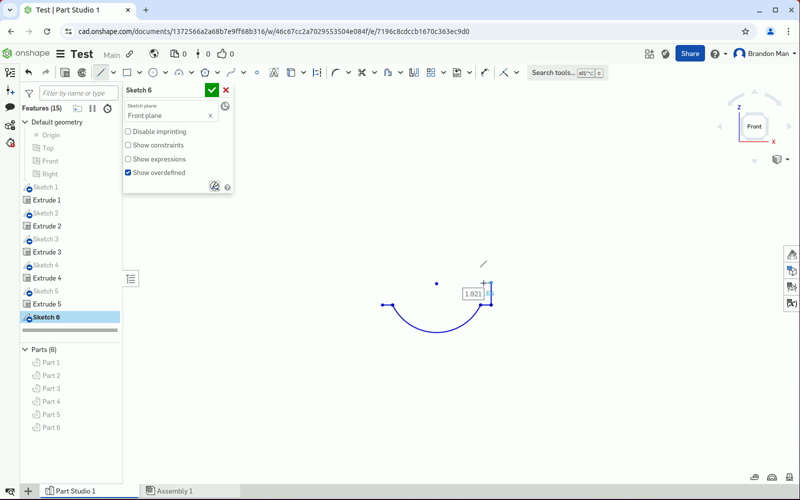
scroll(6)
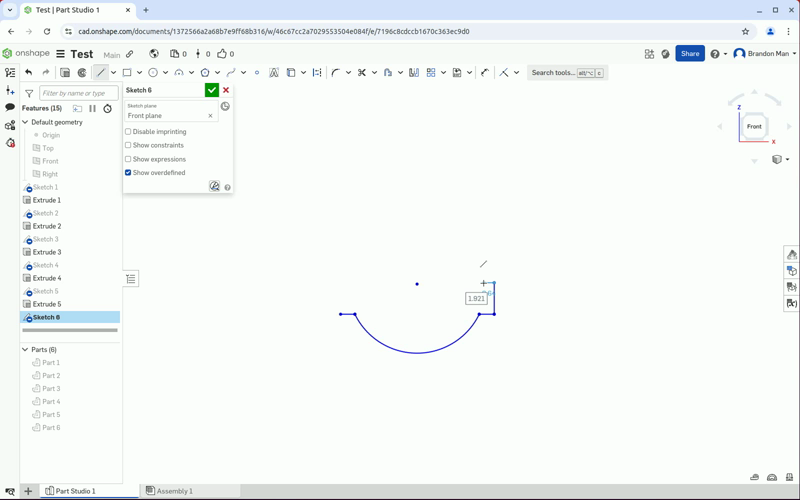
scroll(6)
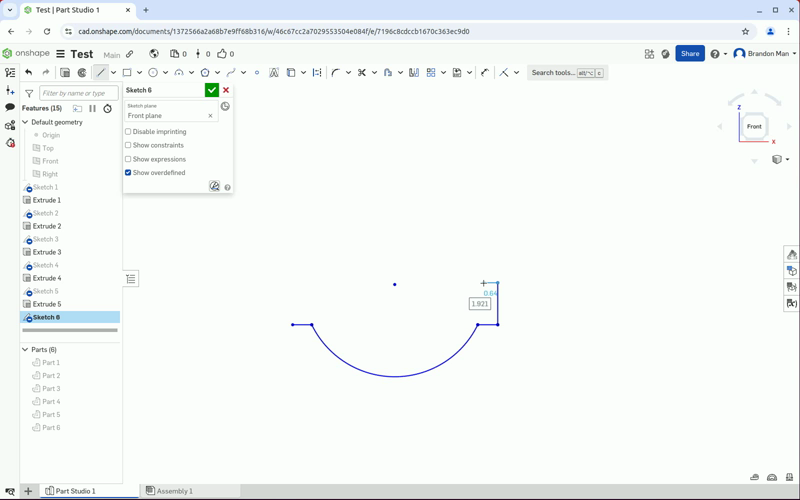
scroll(6)
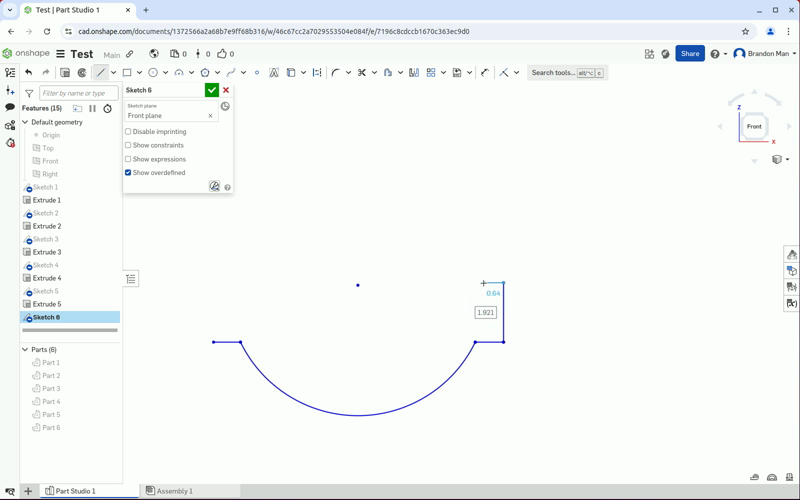
scroll(6)
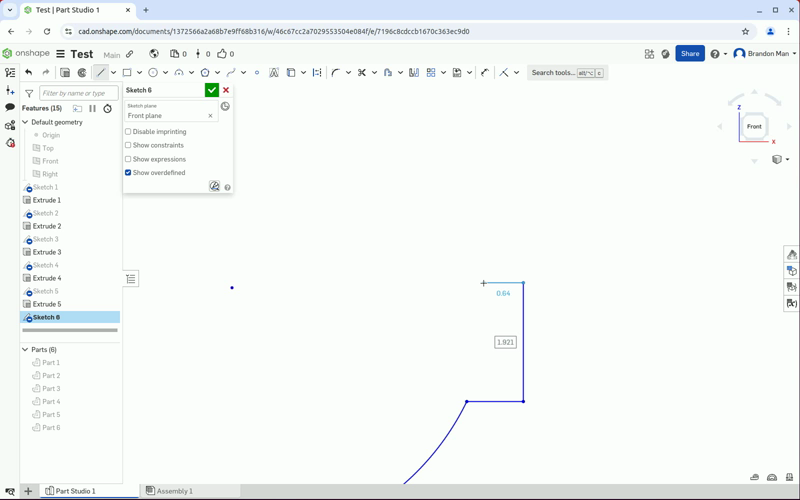
click(483, 282)
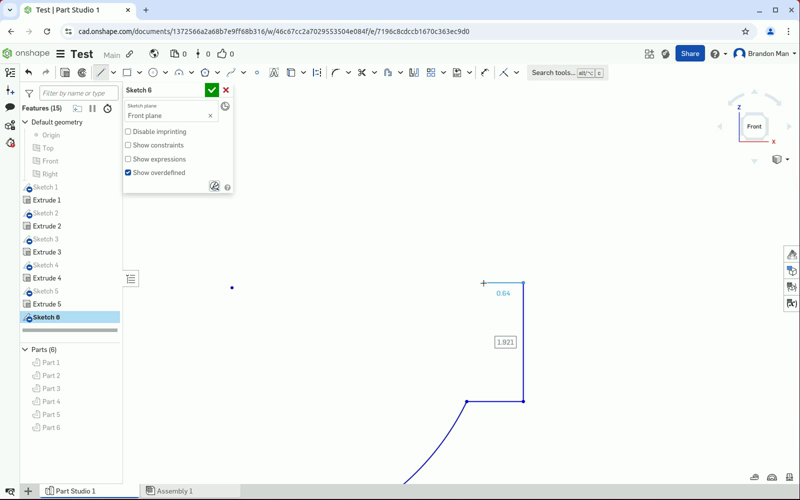
scroll(-6)
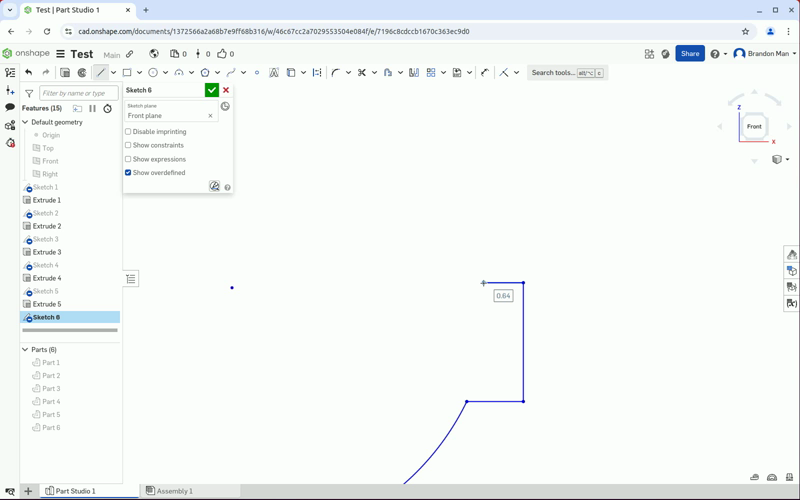
scroll(-6)
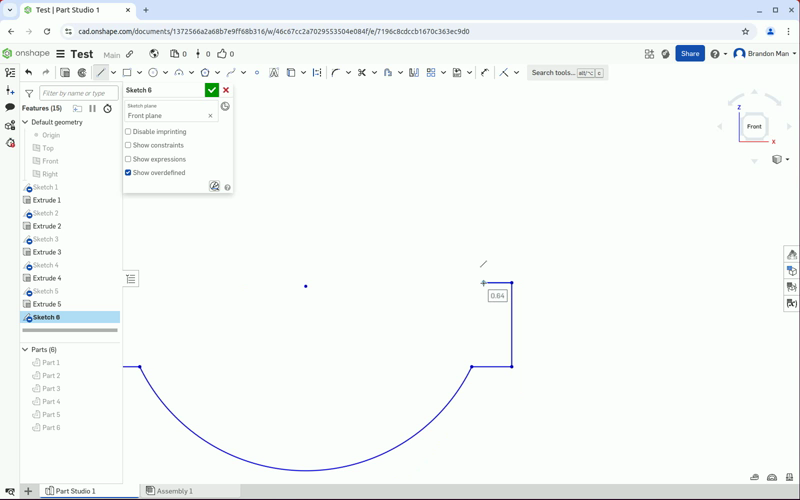
scroll(-6)
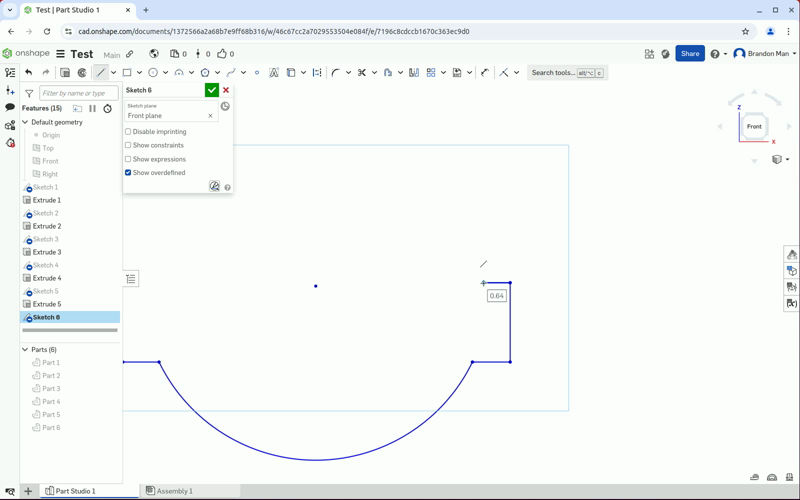
scroll(-6)
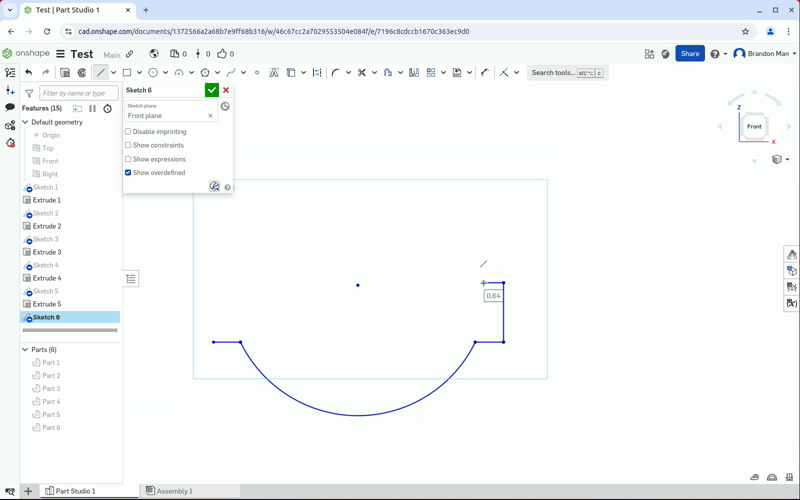
scroll(-6)
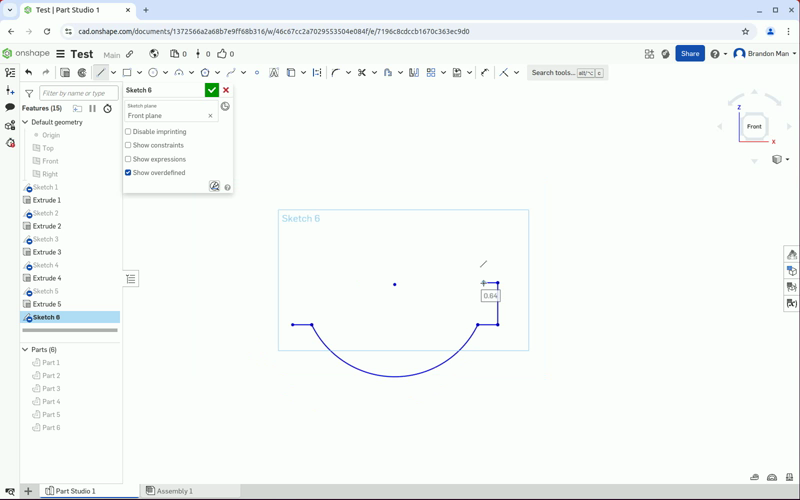
scroll(-6)
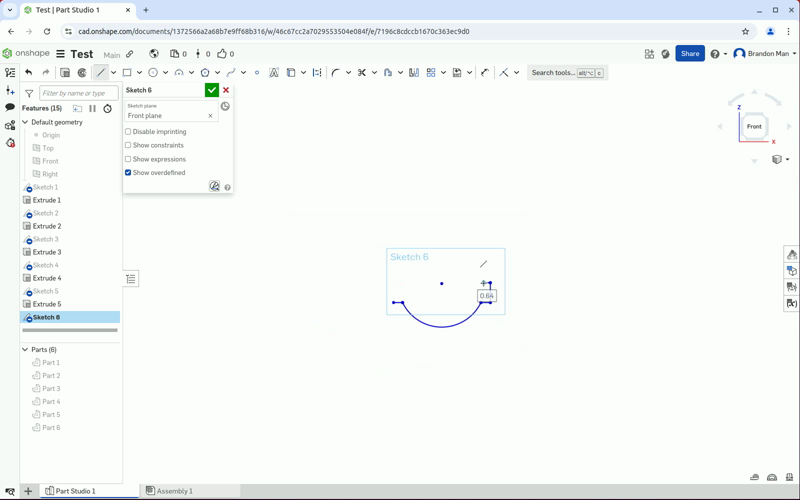
scroll(-6)
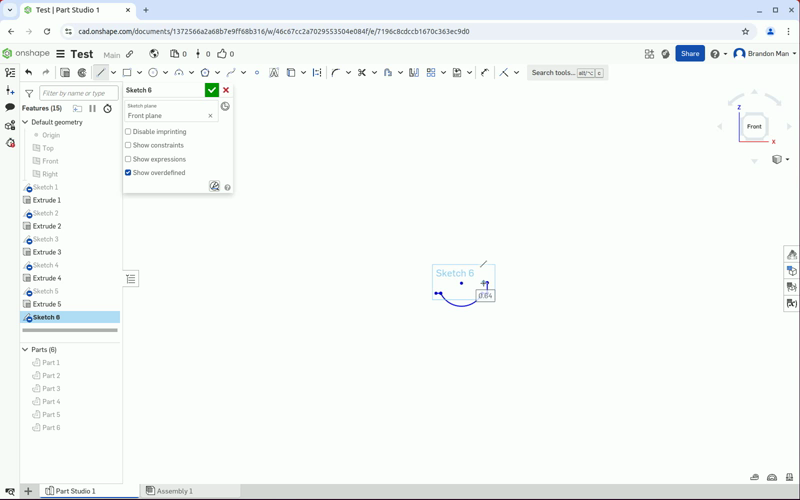
key_up(shift)
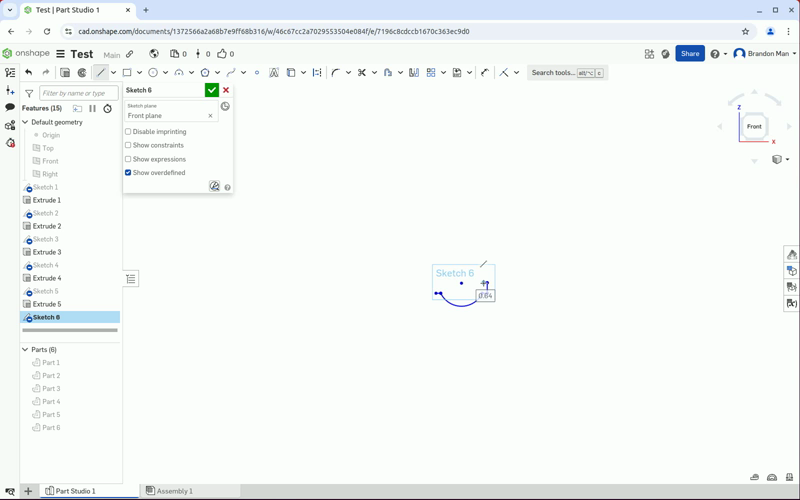
key(esc)
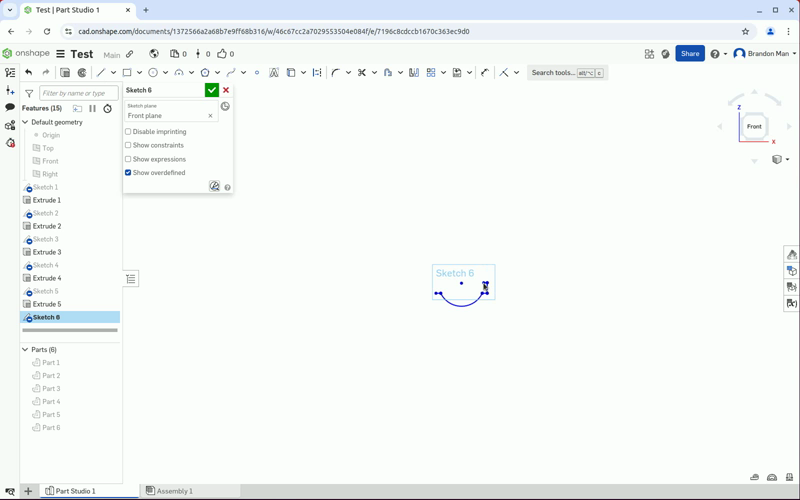
key(a)
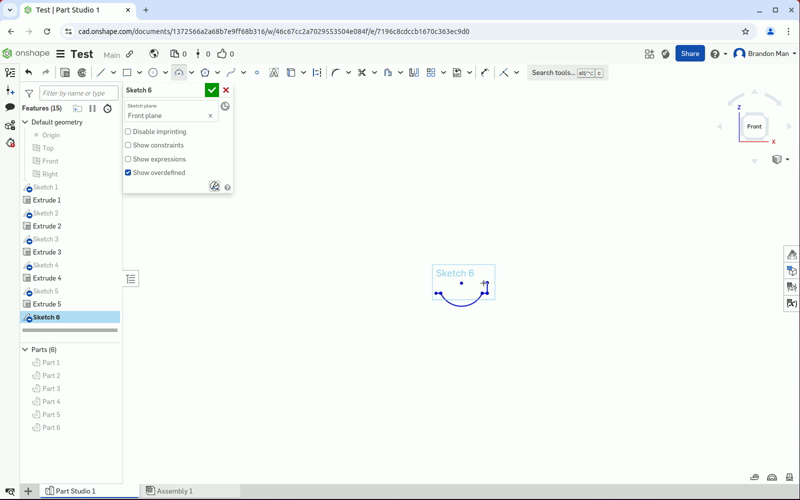
mouse_move(483, 282)
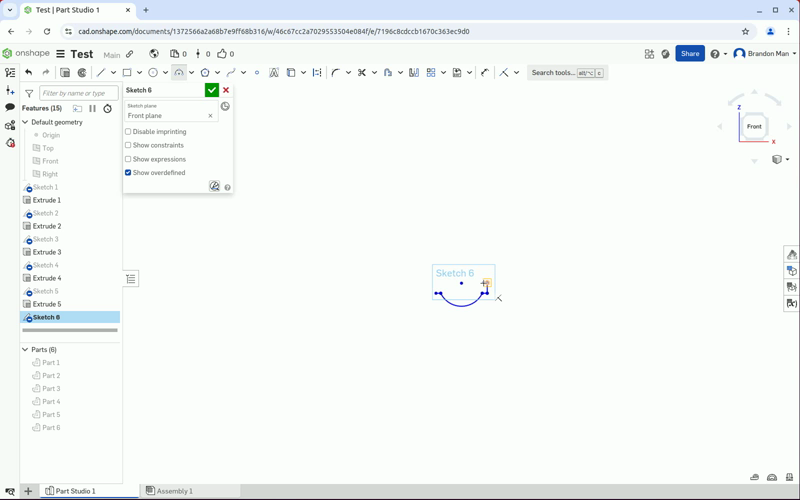
scroll(6)
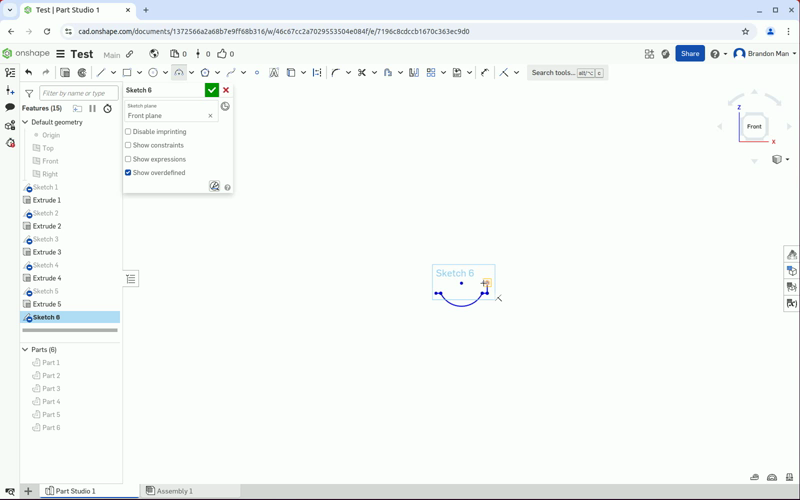
scroll(6)
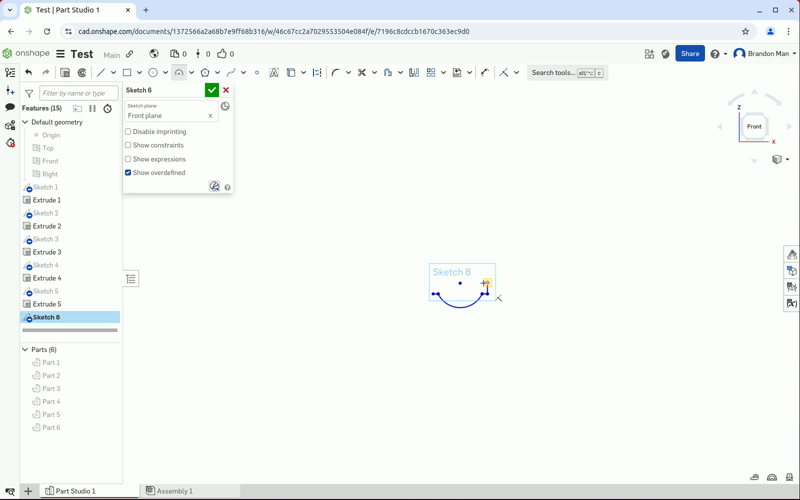
scroll(6)
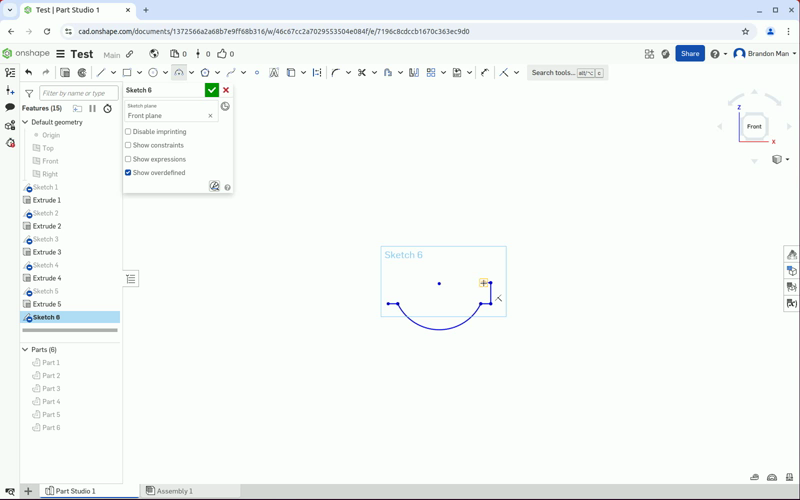
scroll(6)
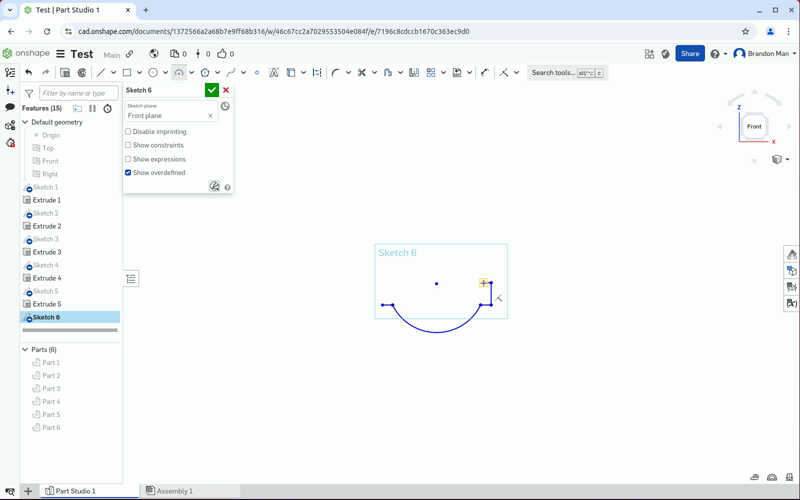
scroll(6)
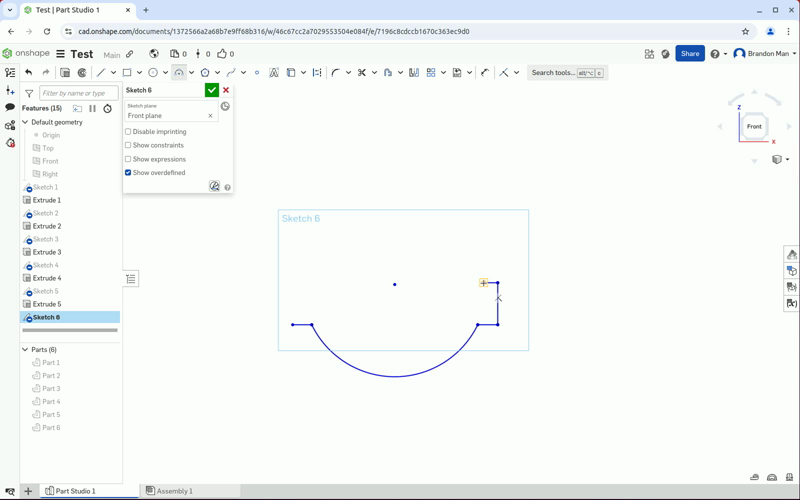
scroll(6)
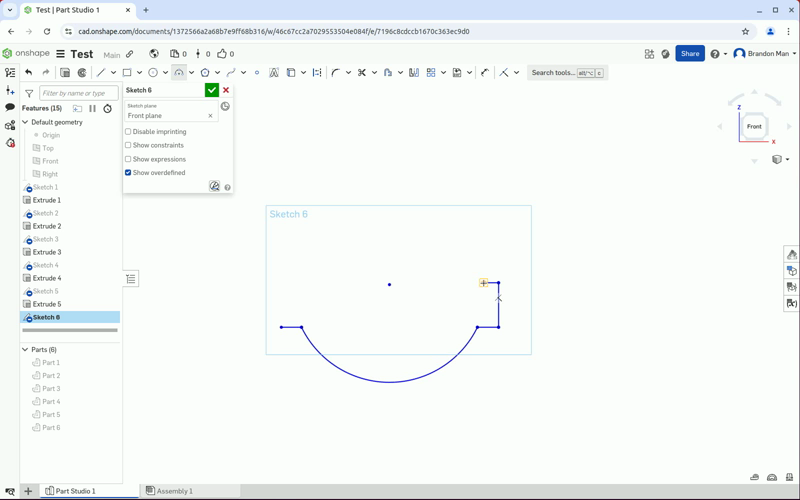
scroll(6)
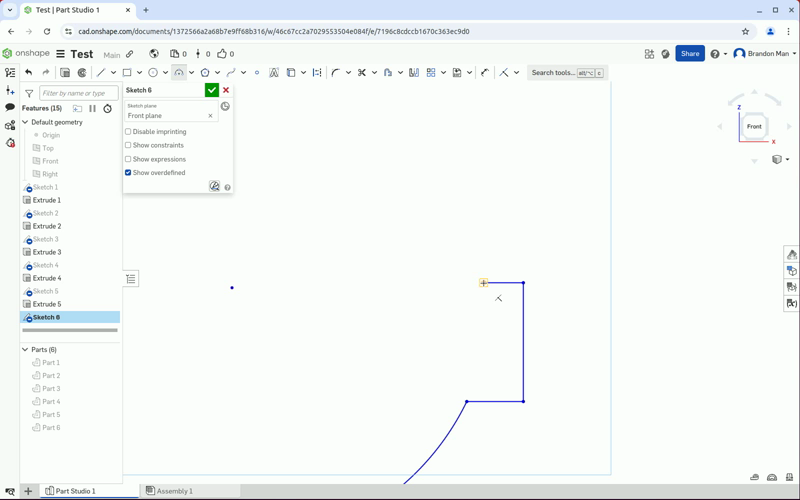
click(483, 282)
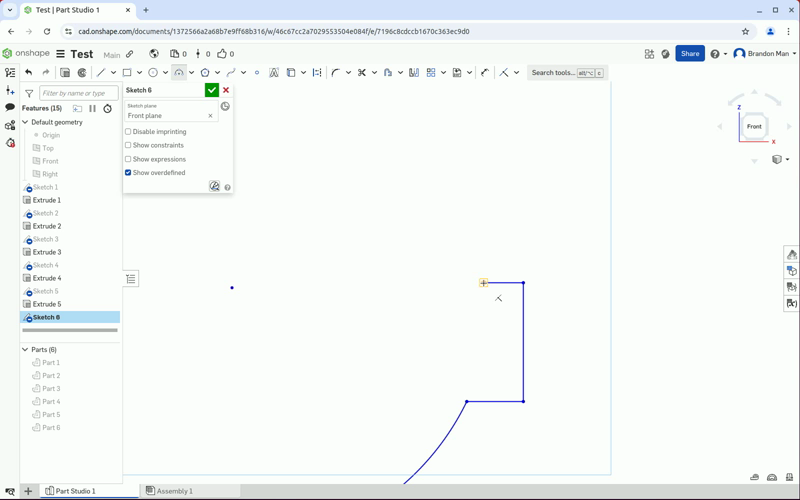
scroll(-6)
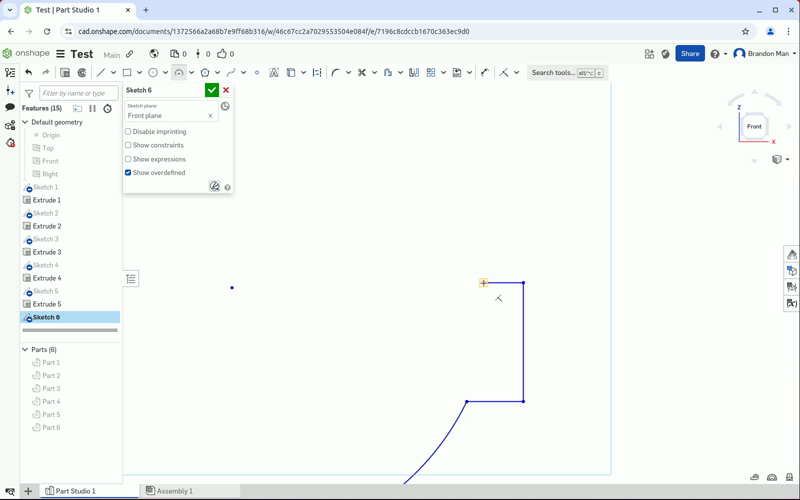
scroll(-6)
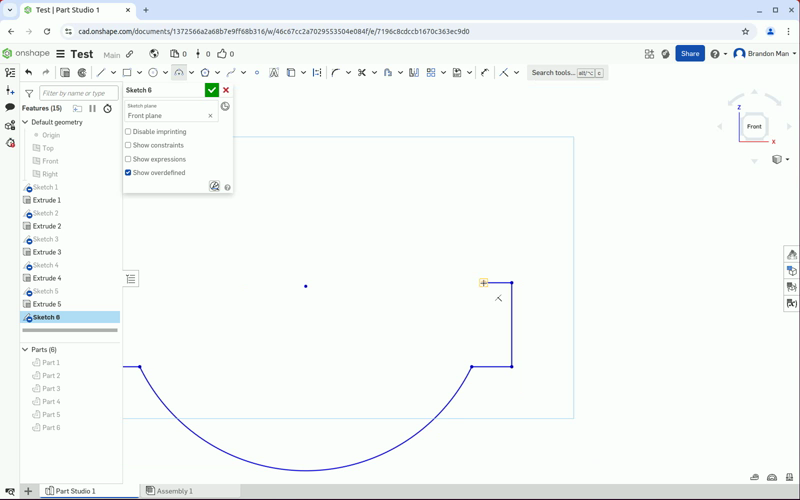
scroll(-6)
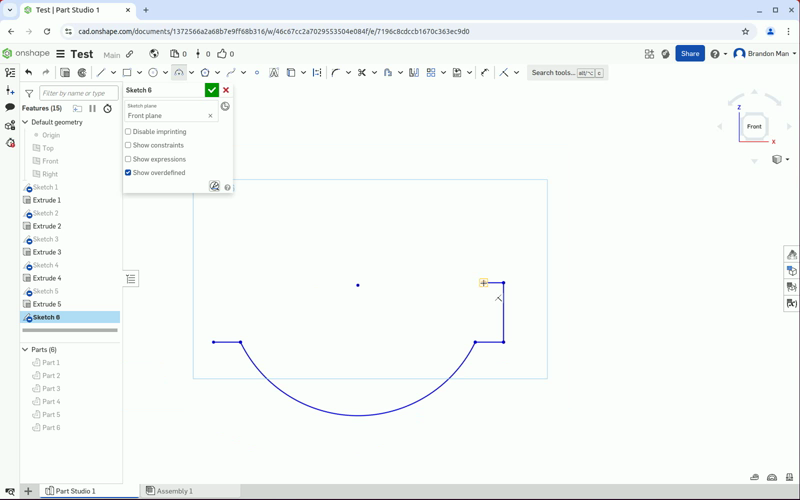
scroll(-6)
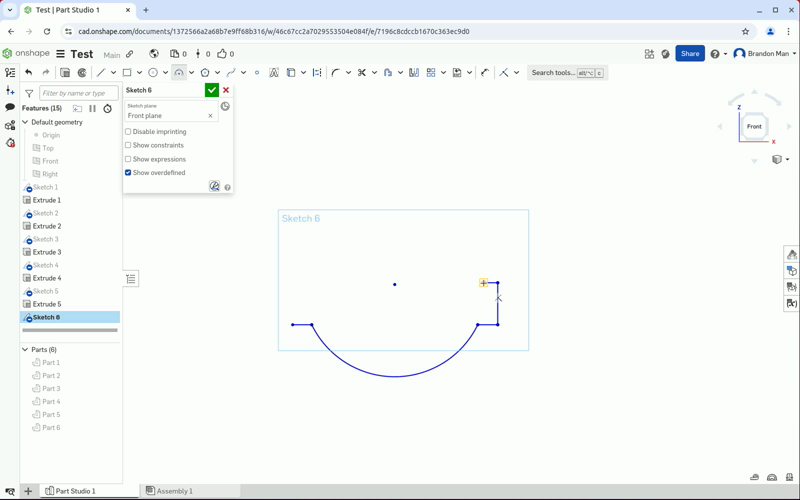
scroll(-6)
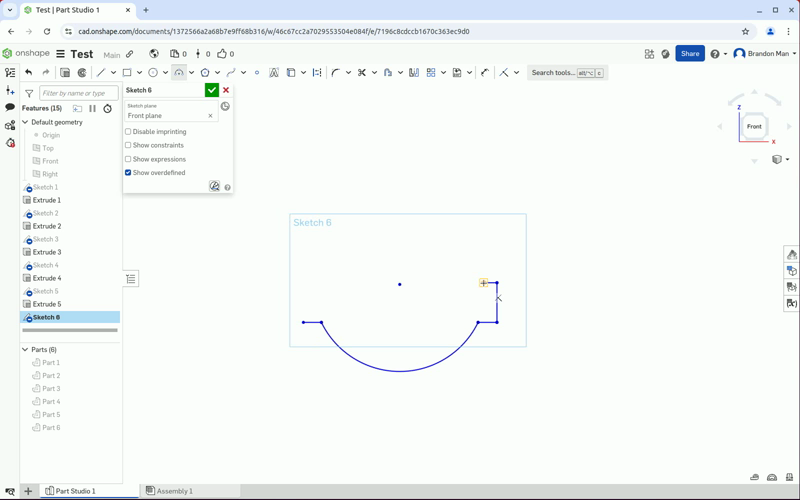
scroll(-6)
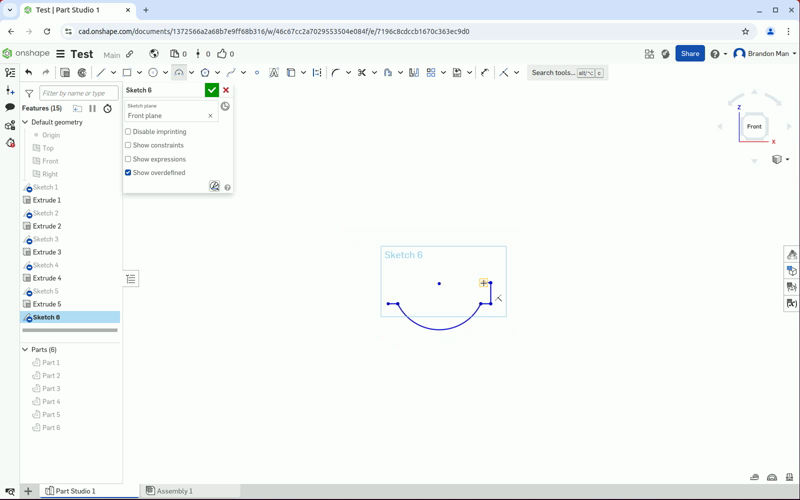
scroll(-6)
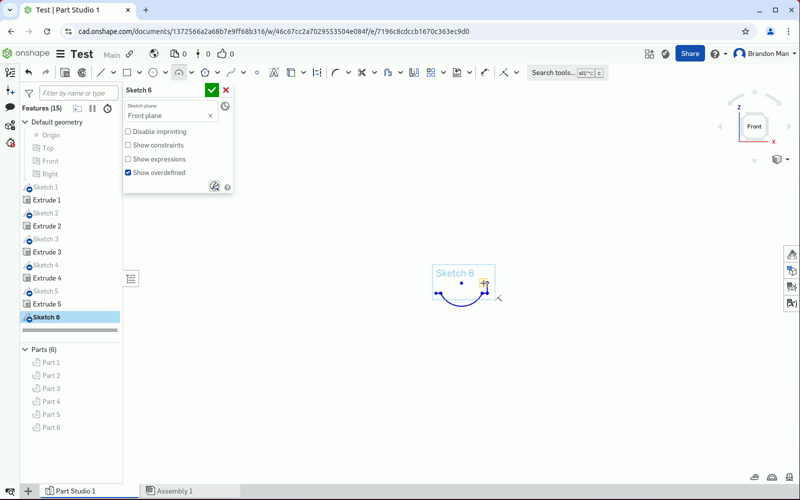
key_down(shift)
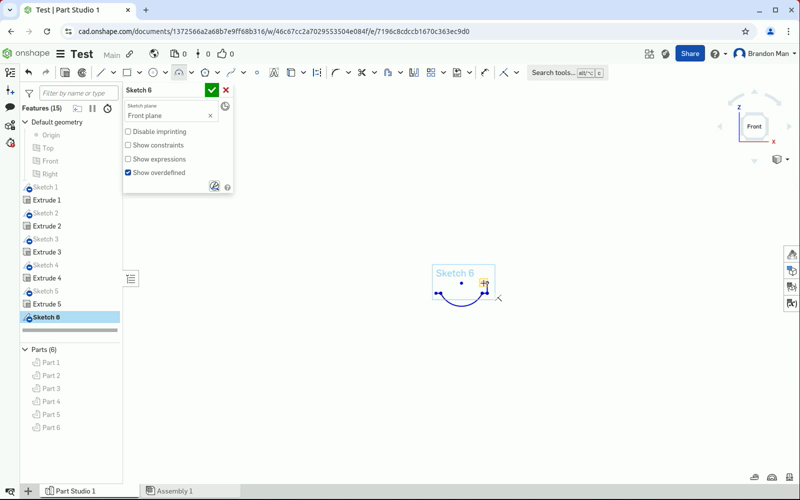
mouse_move(440, 282)
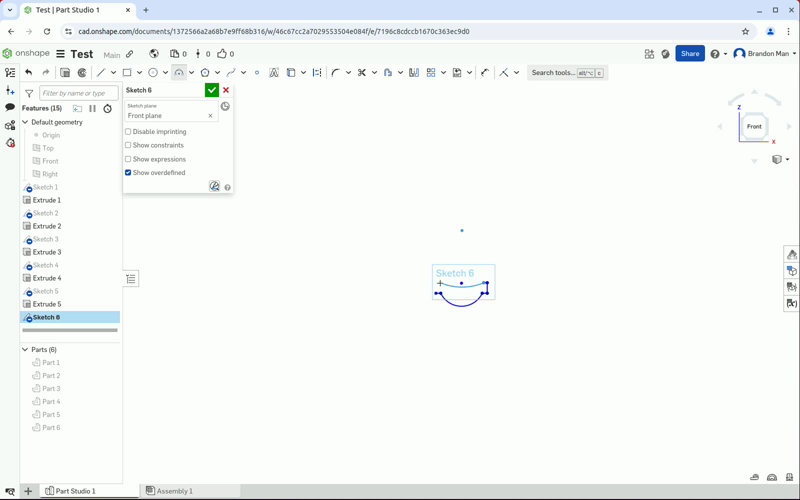
click(440, 282)
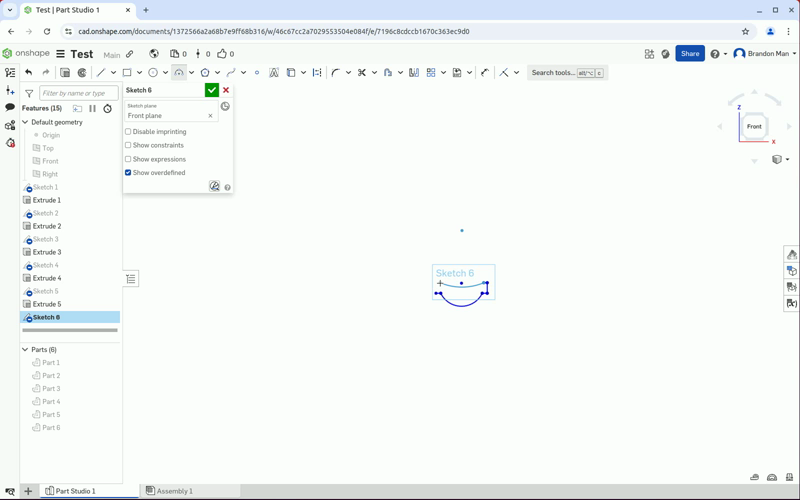
mouse_move(461, 304)
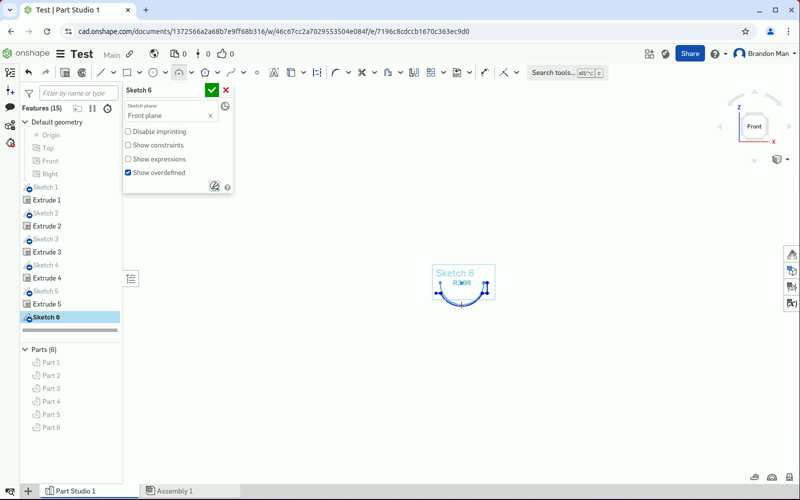
scroll(6)
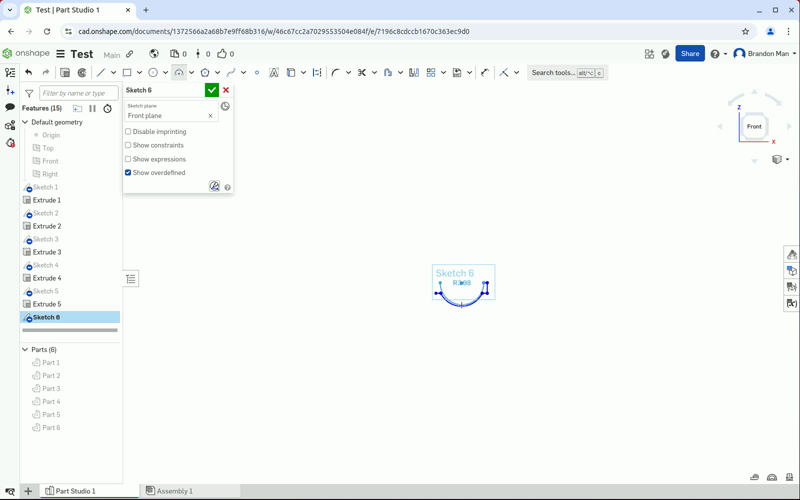
scroll(6)
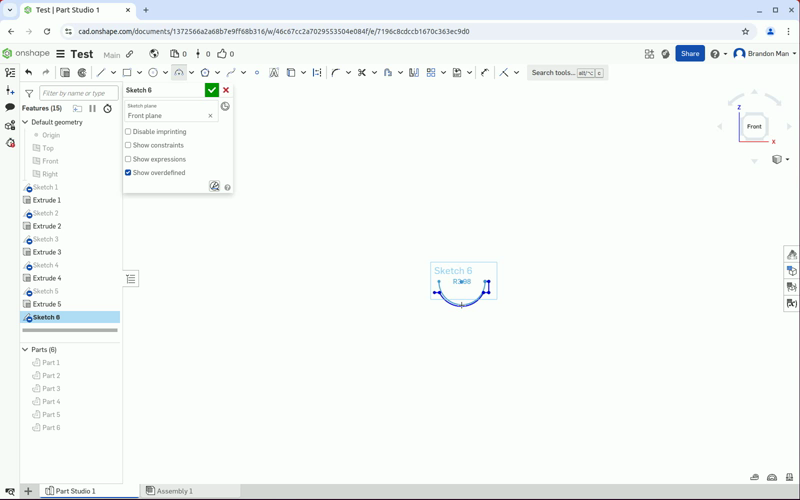
scroll(6)
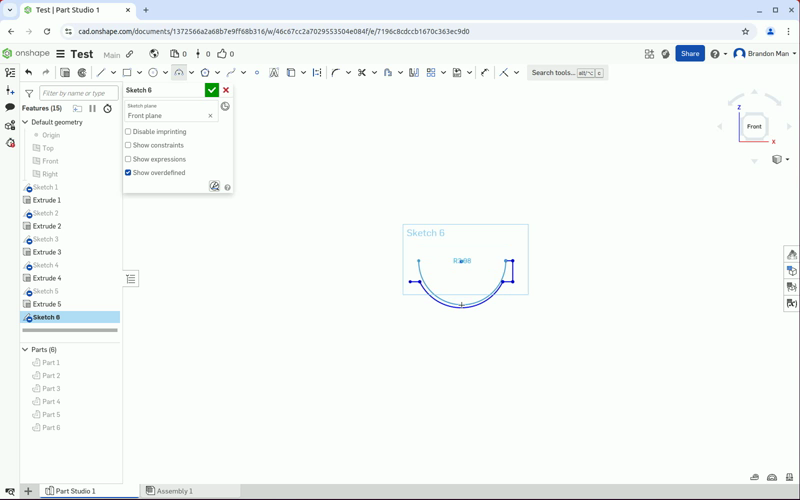
scroll(6)
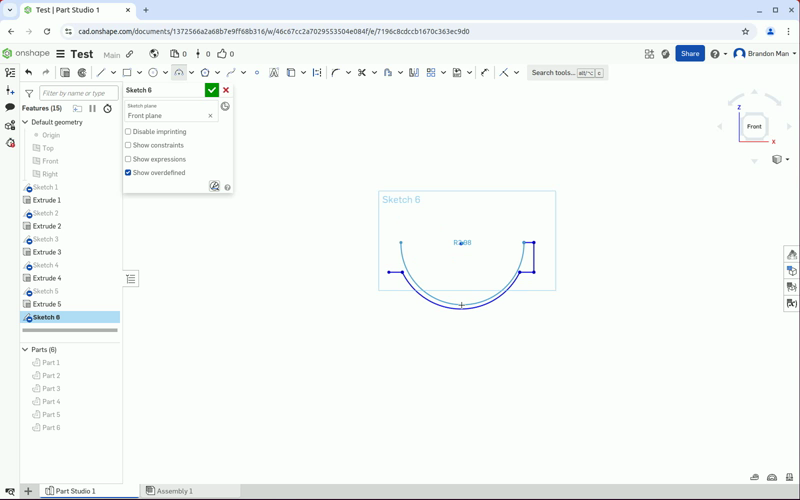
scroll(6)
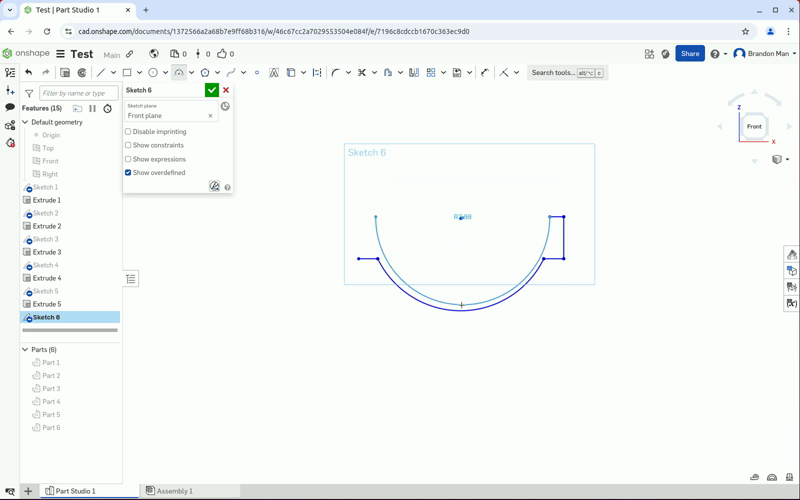
scroll(6)
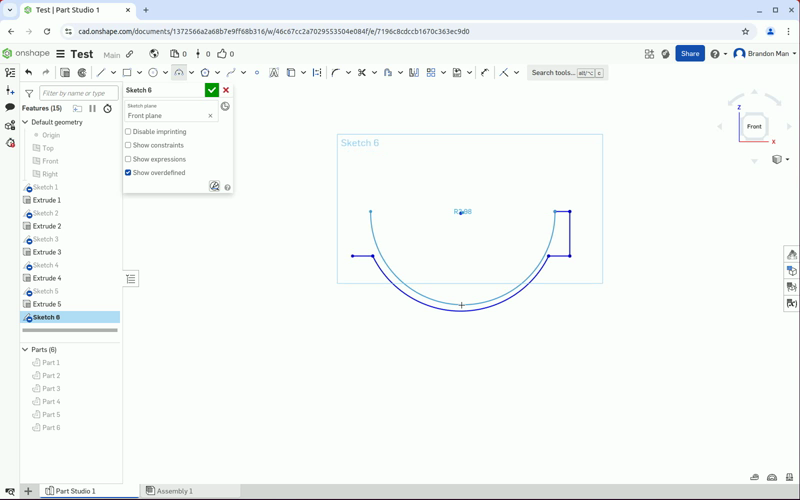
scroll(6)
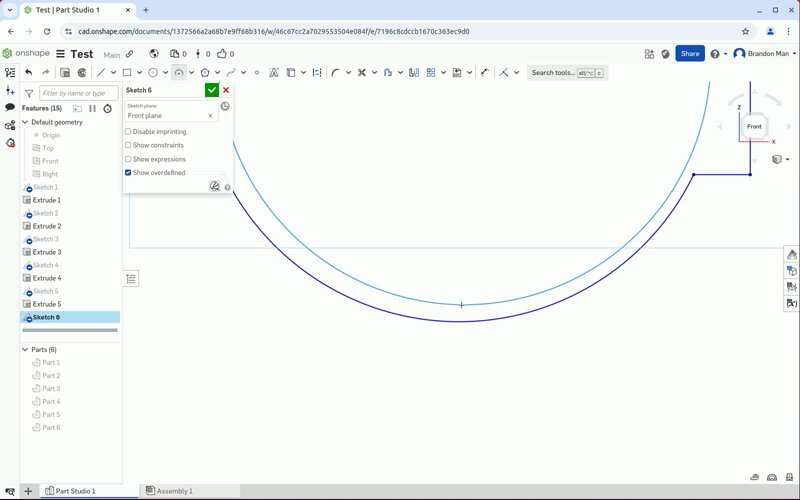
click(461, 304)
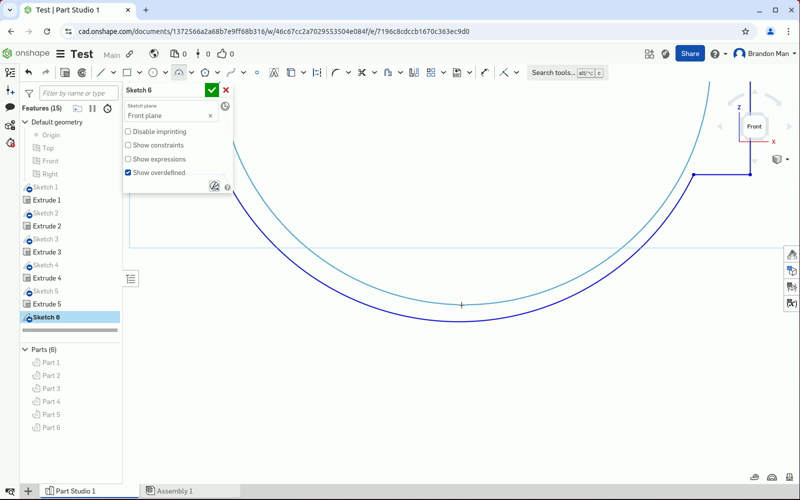
scroll(-6)
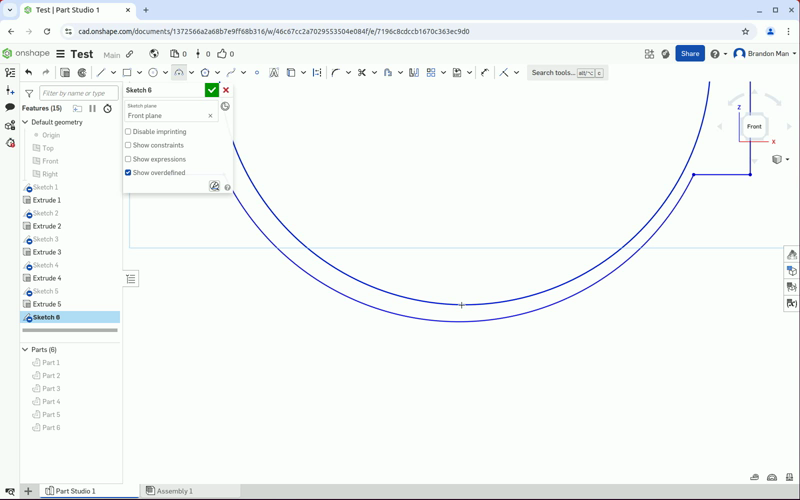
scroll(-6)
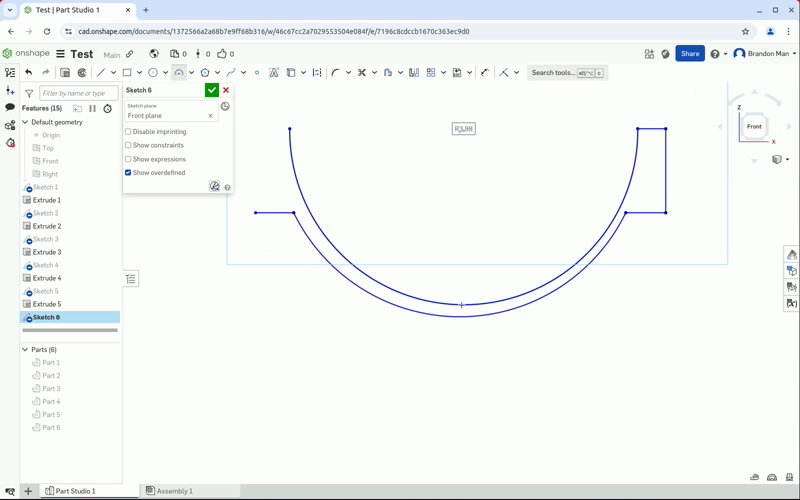
scroll(-6)
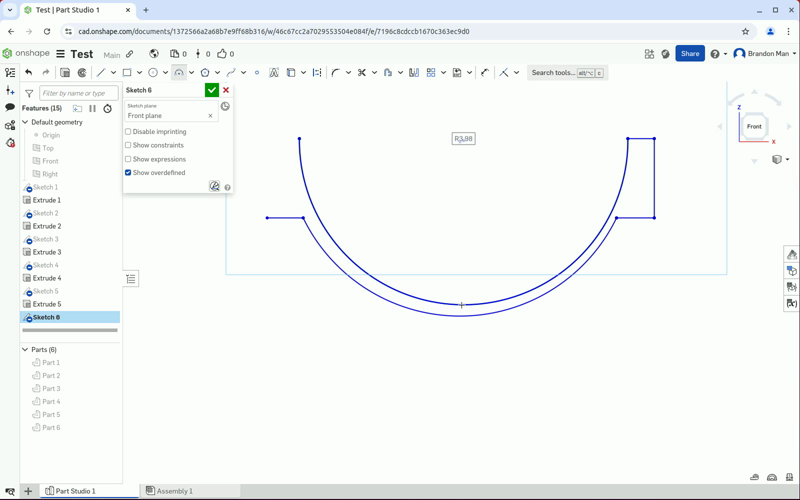
scroll(-6)
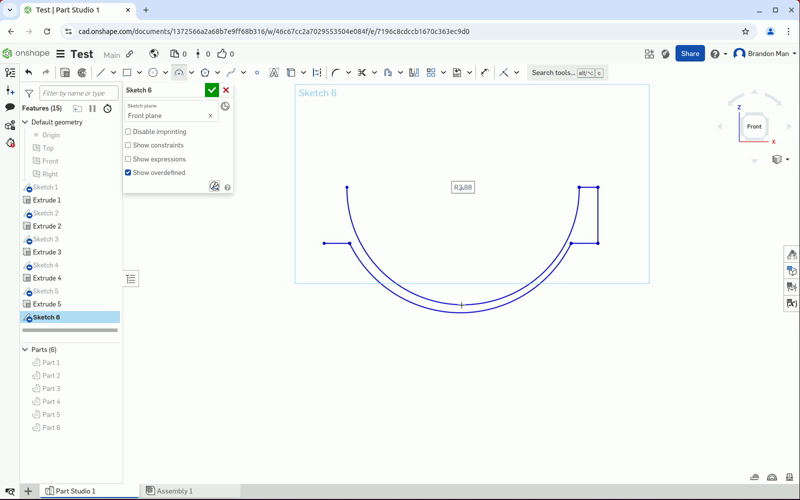
scroll(-6)
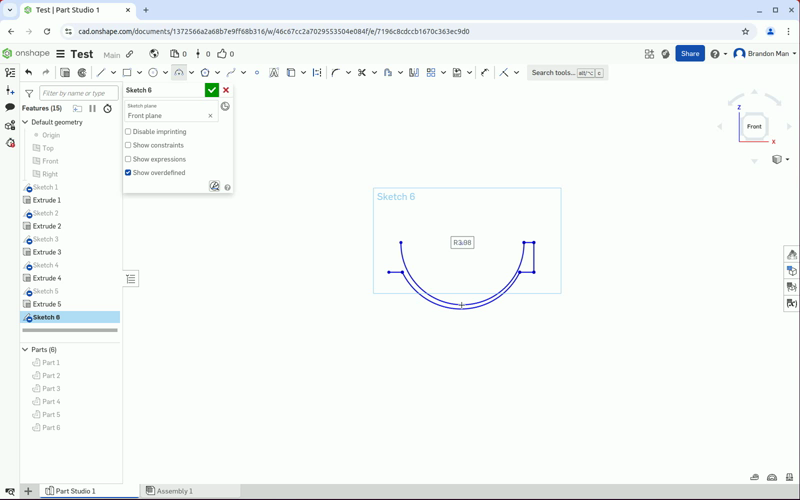
scroll(-6)
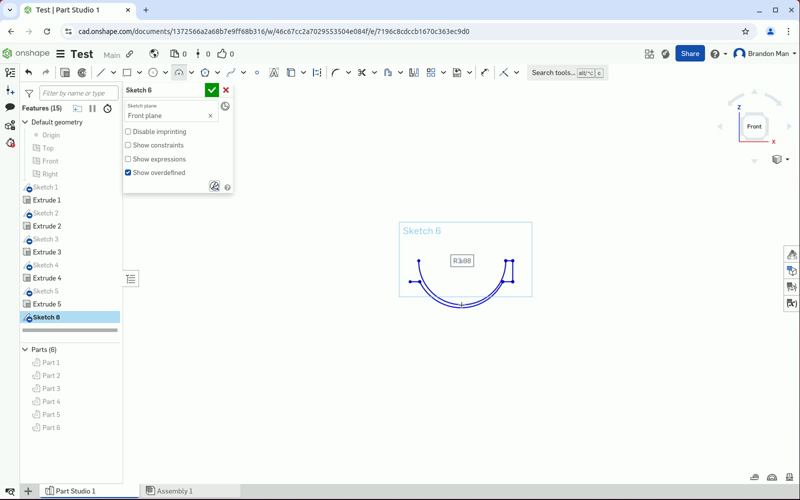
scroll(-6)
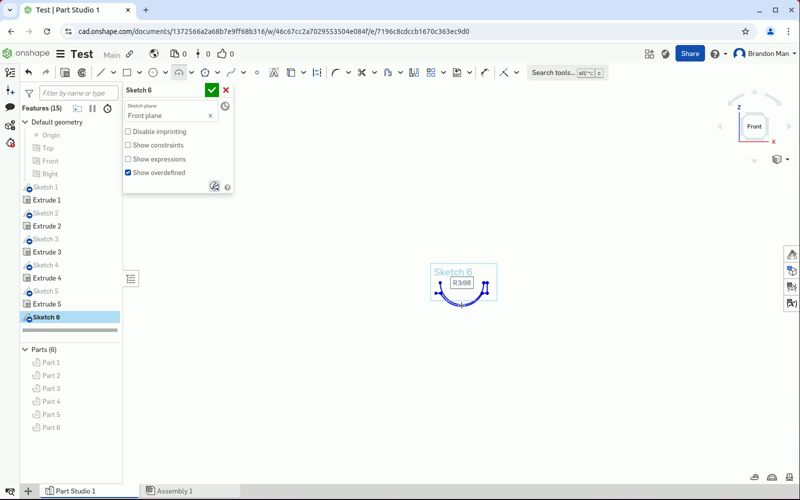
key_up(shift)
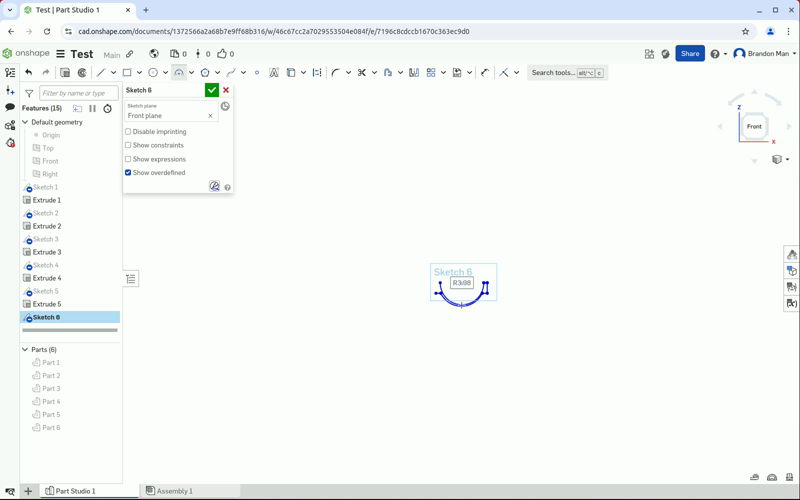
key(esc)
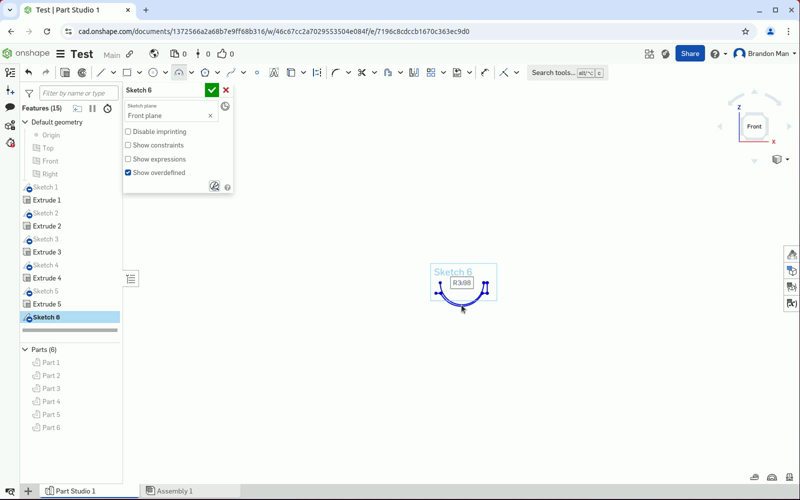
key(l)
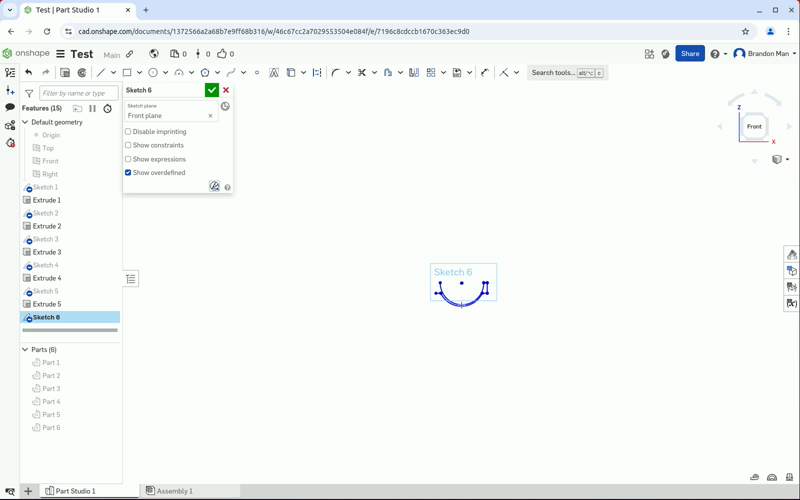
mouse_move(440, 282)
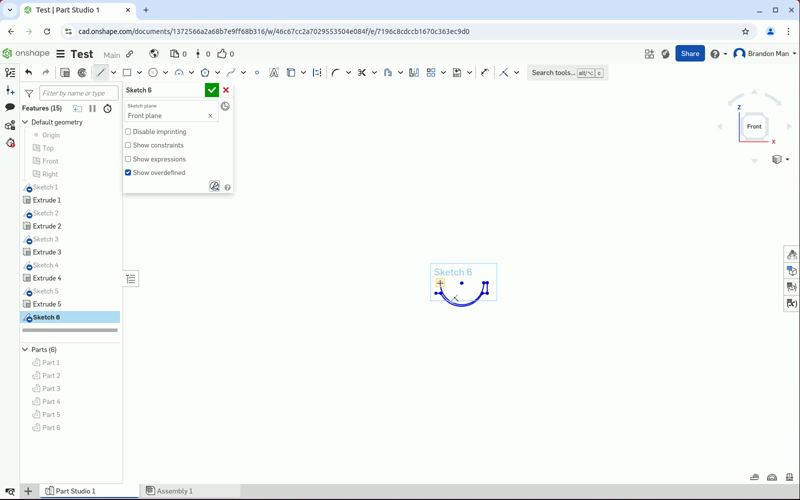
click(440, 282)
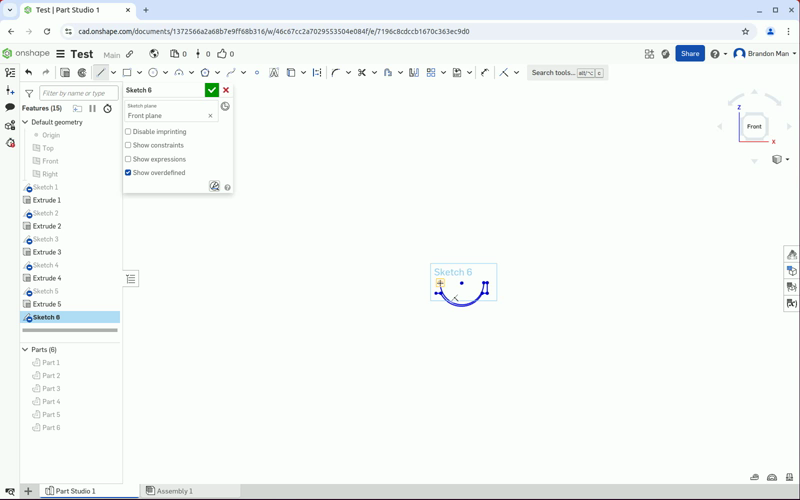
key_down(shift)
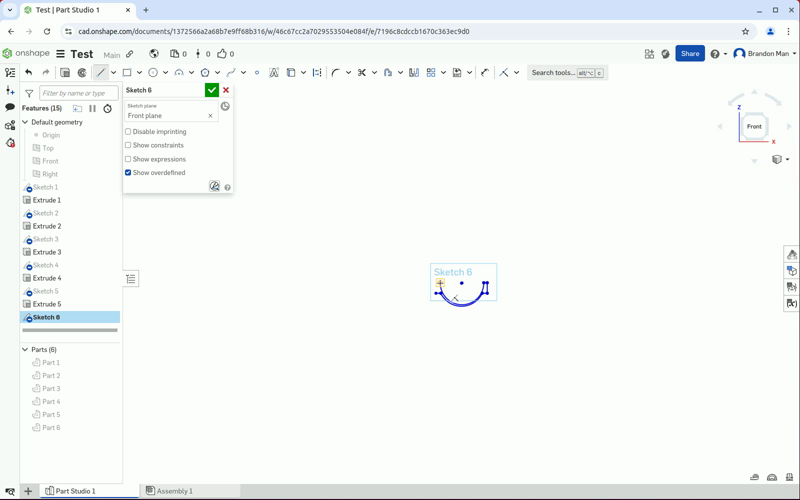
mouse_move(470, 282)
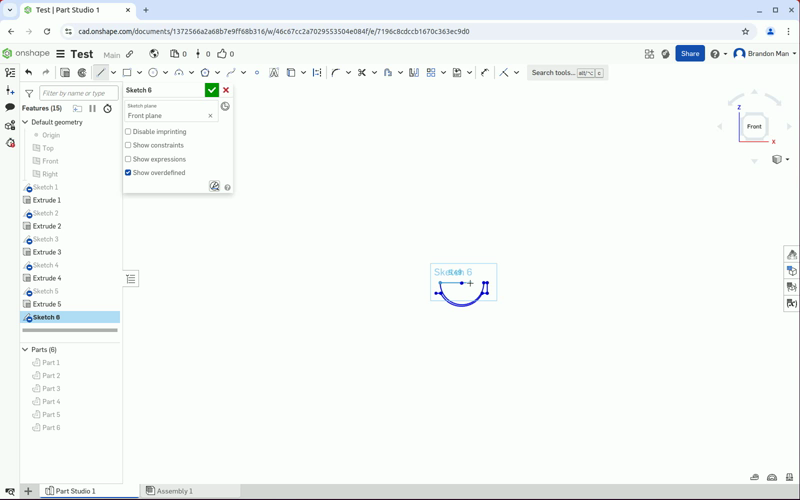
mouse_move(436, 282)
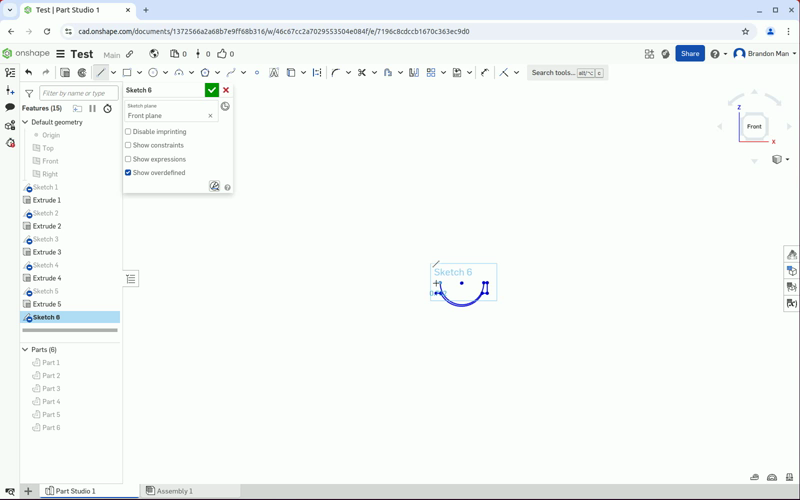
scroll(6)
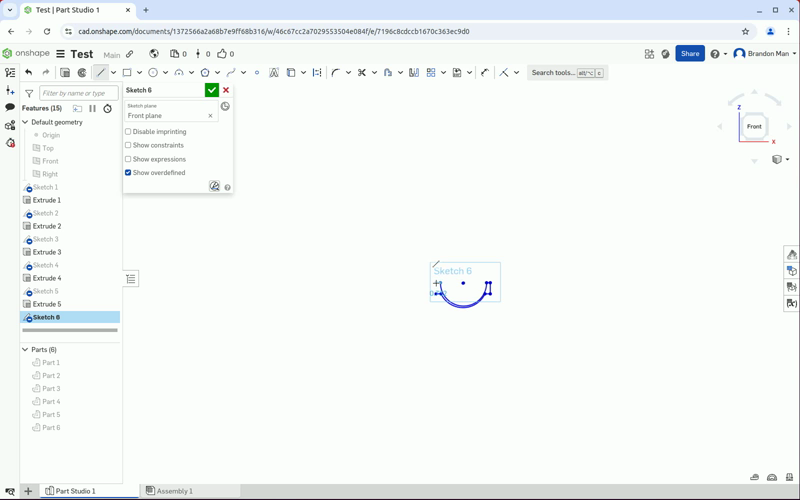
scroll(6)
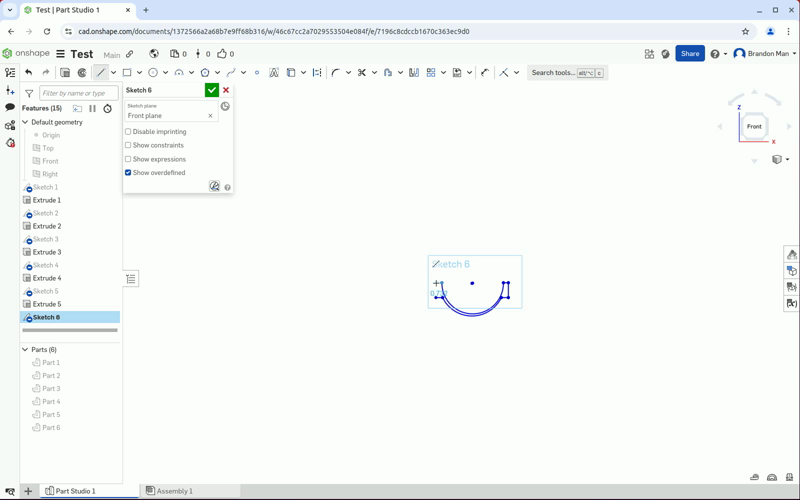
scroll(6)
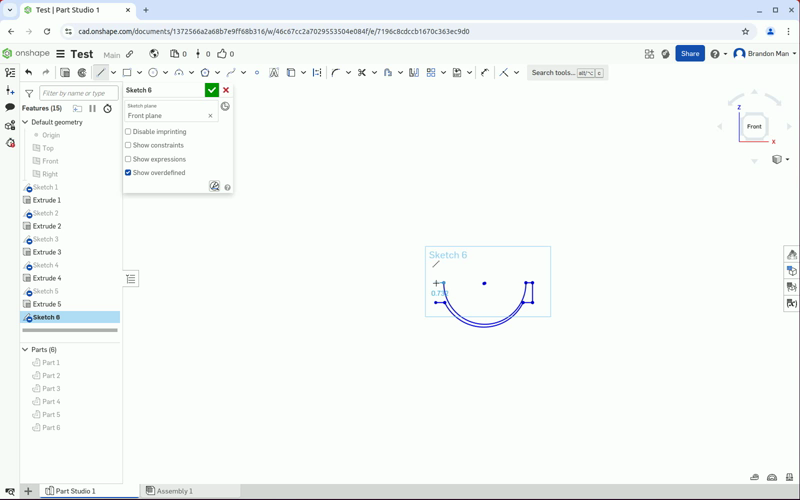
scroll(6)
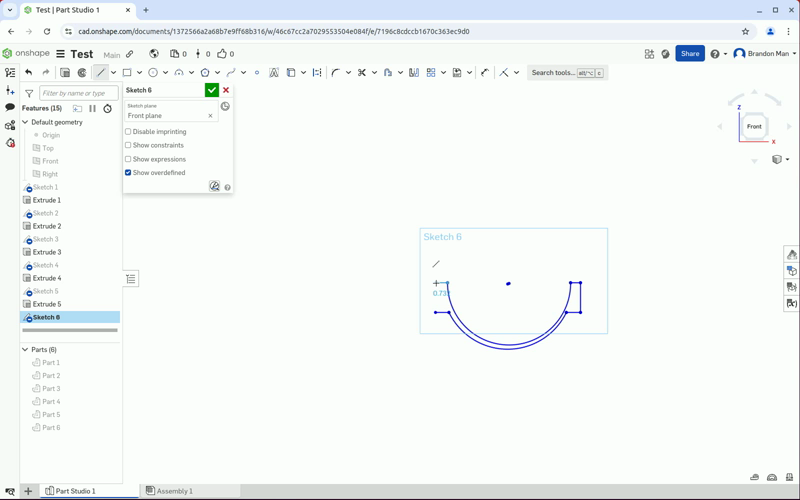
scroll(6)
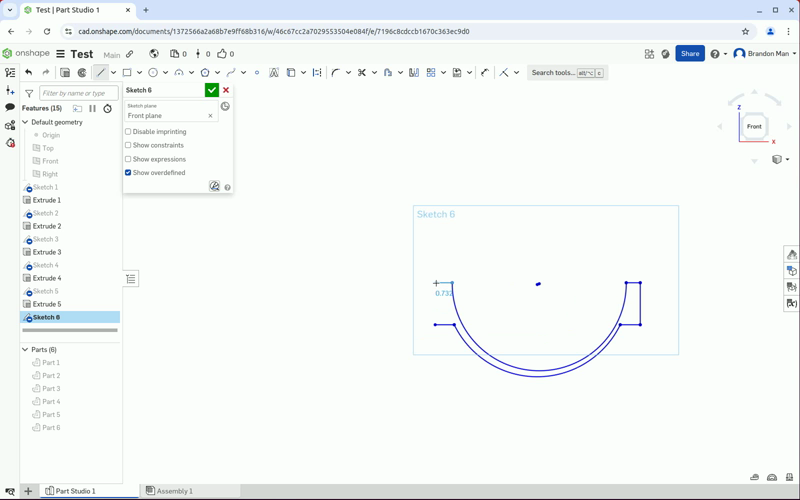
scroll(6)
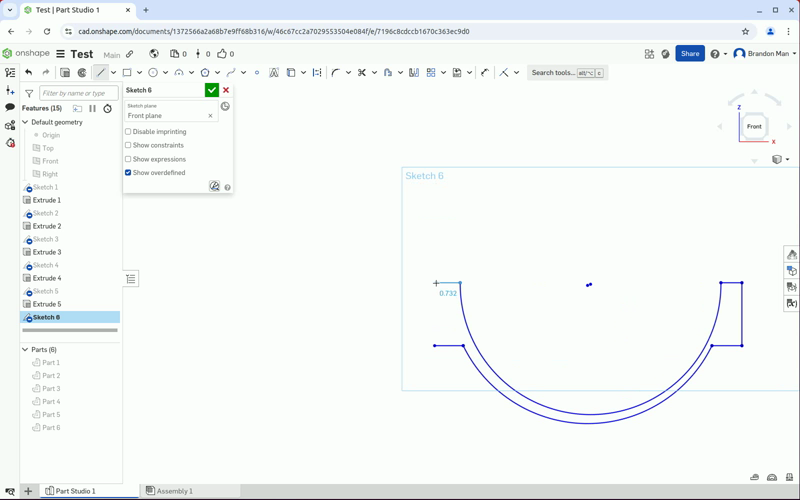
scroll(6)
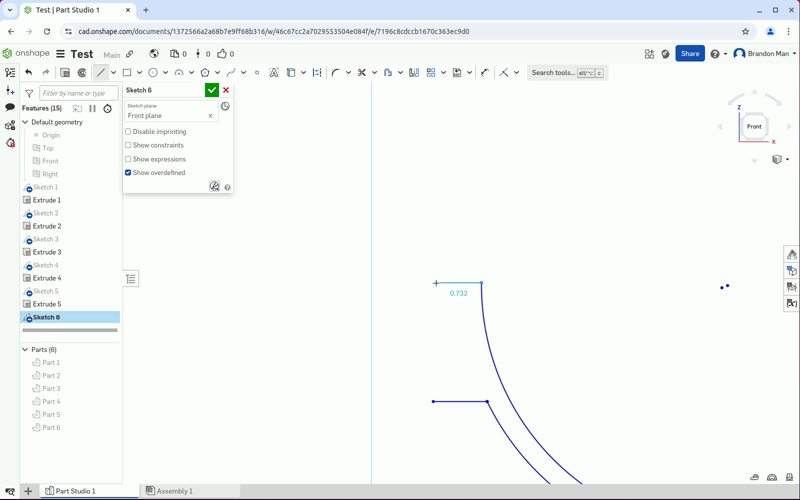
click(436, 282)
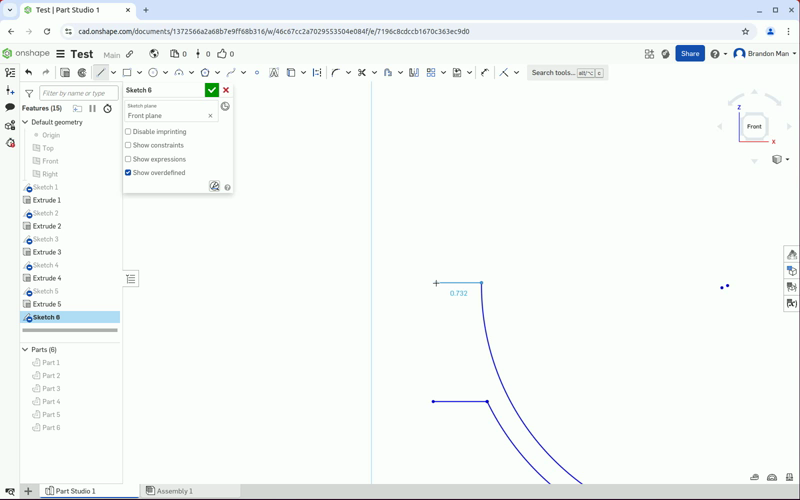
scroll(-6)
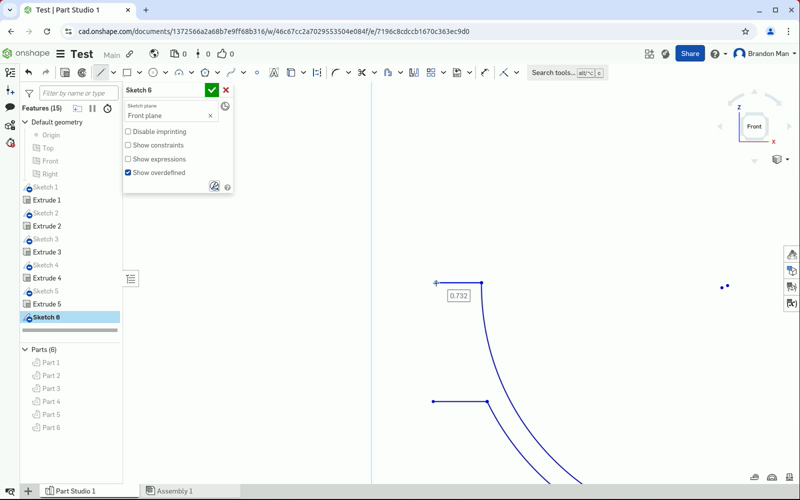
scroll(-6)
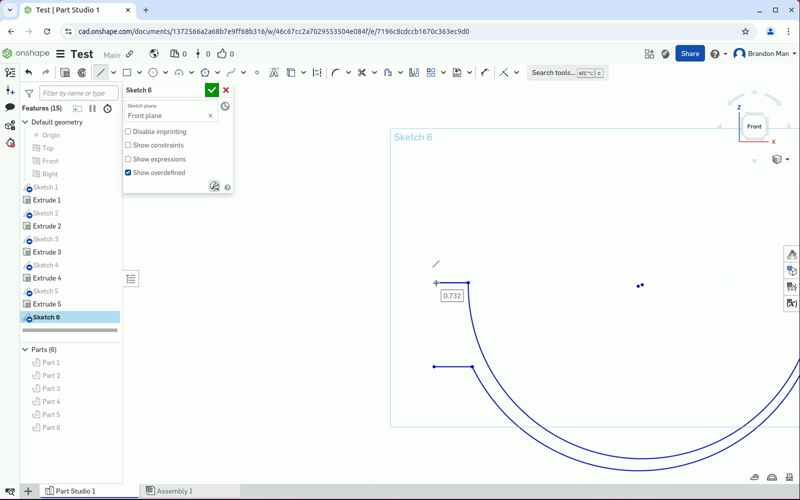
scroll(-6)
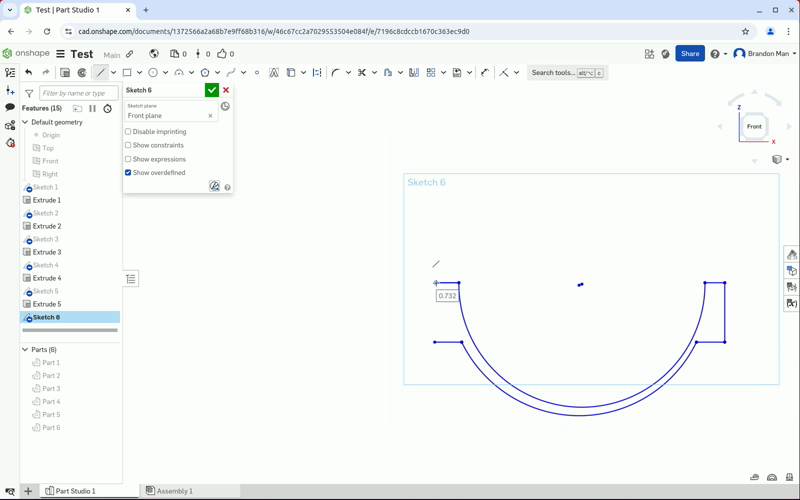
scroll(-6)
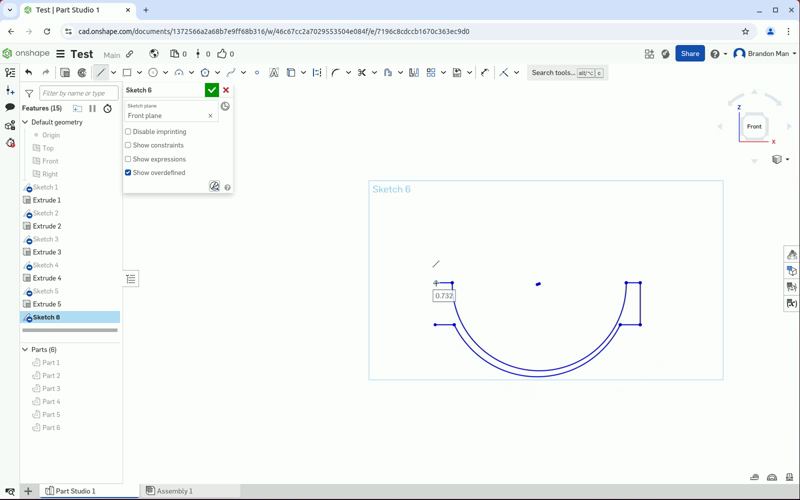
scroll(-6)
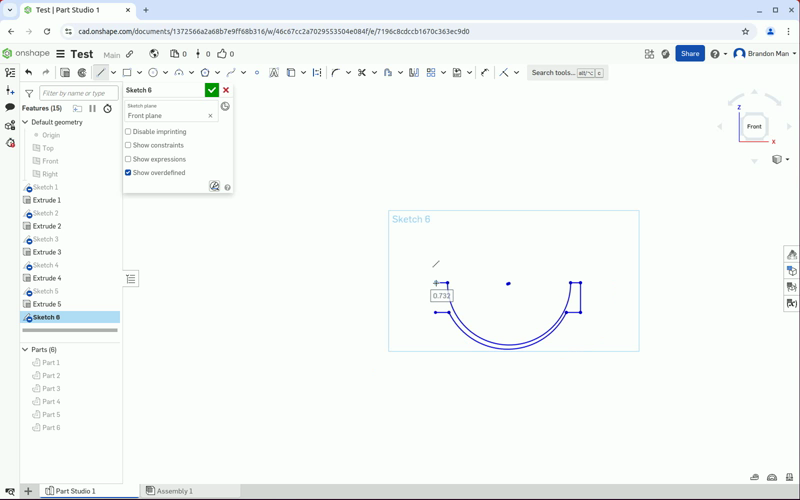
scroll(-6)
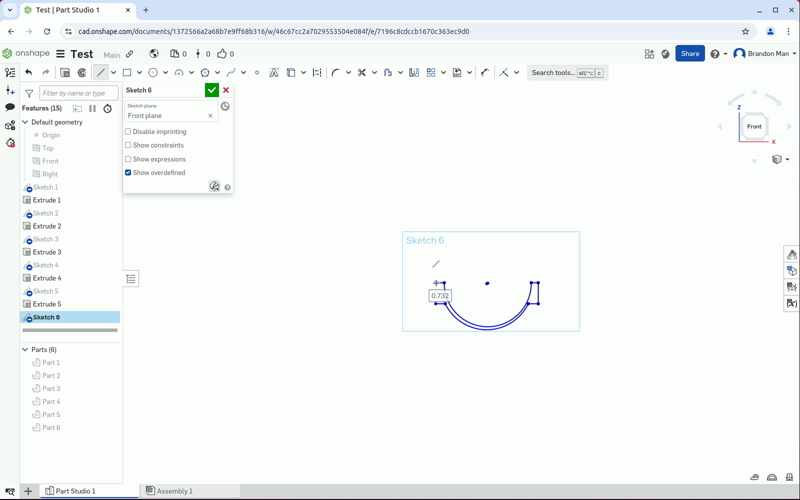
scroll(-6)
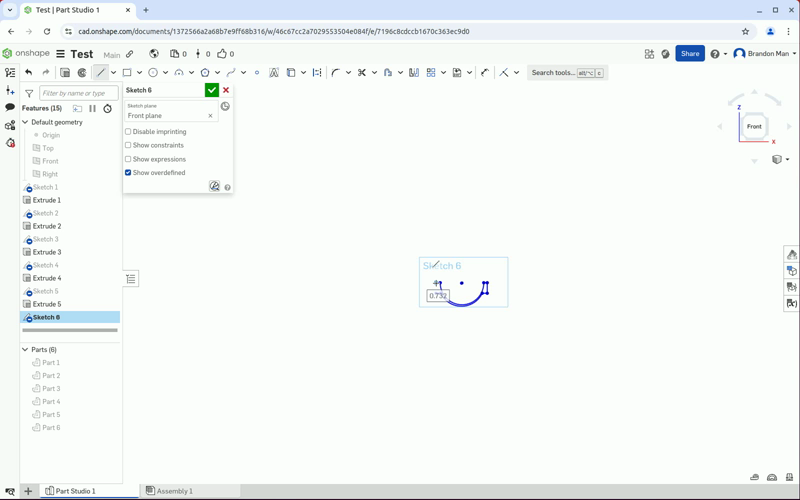
key_up(shift)
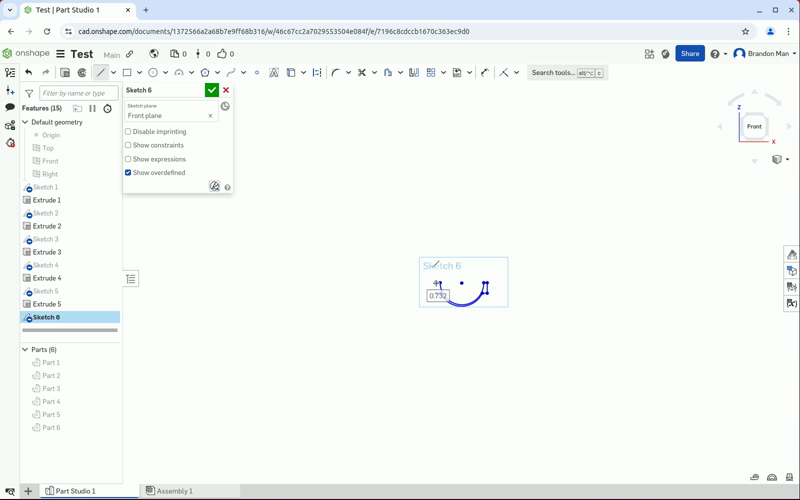
mouse_move(466, 282)
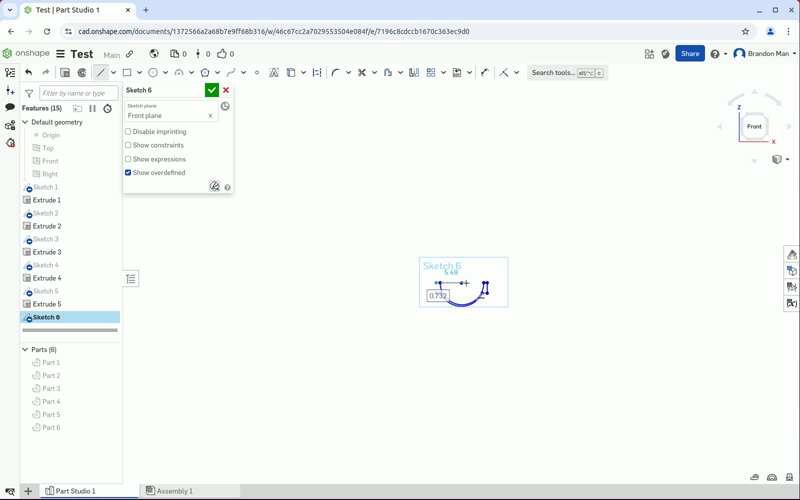
key_down(shift)
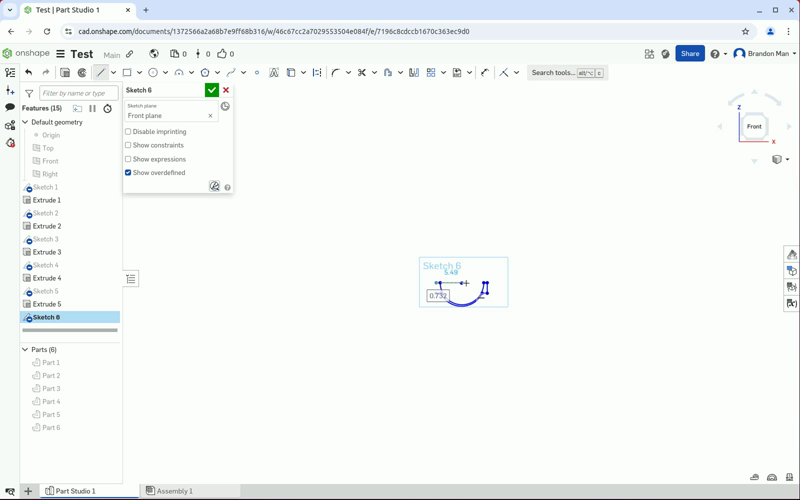
mouse_move(436, 293)
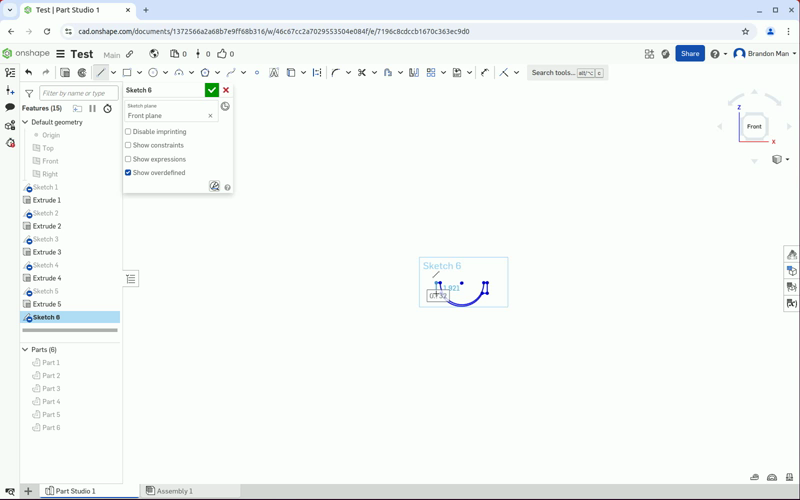
key_up(shift)
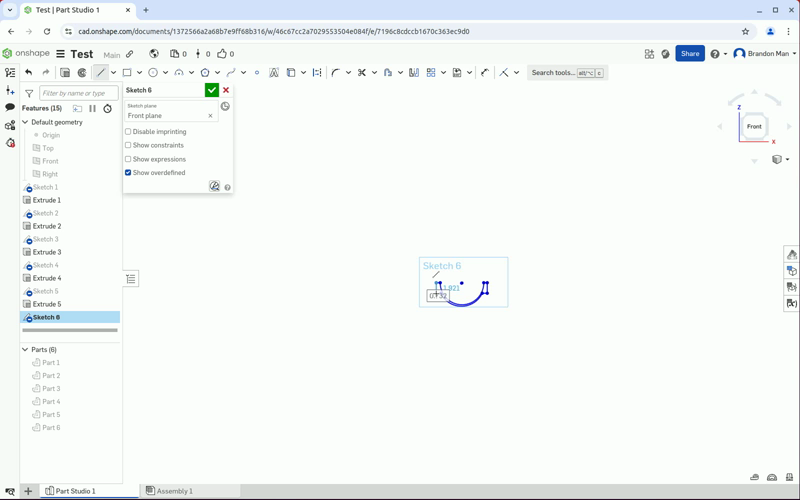
click(436, 293)
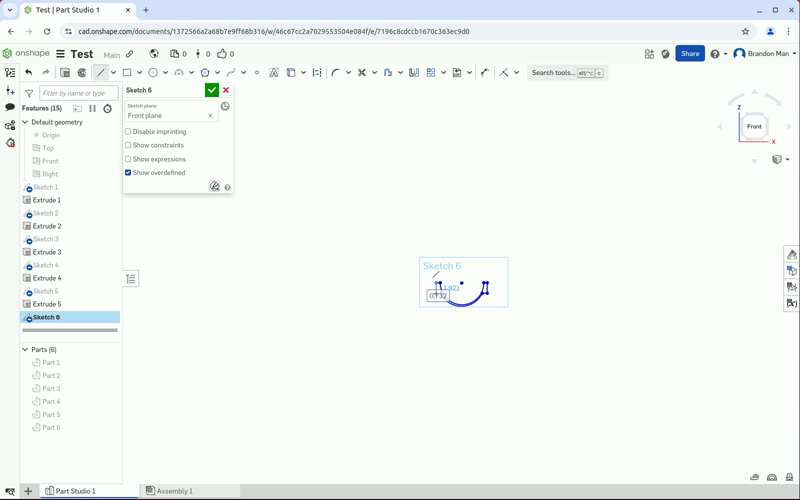
key(esc)
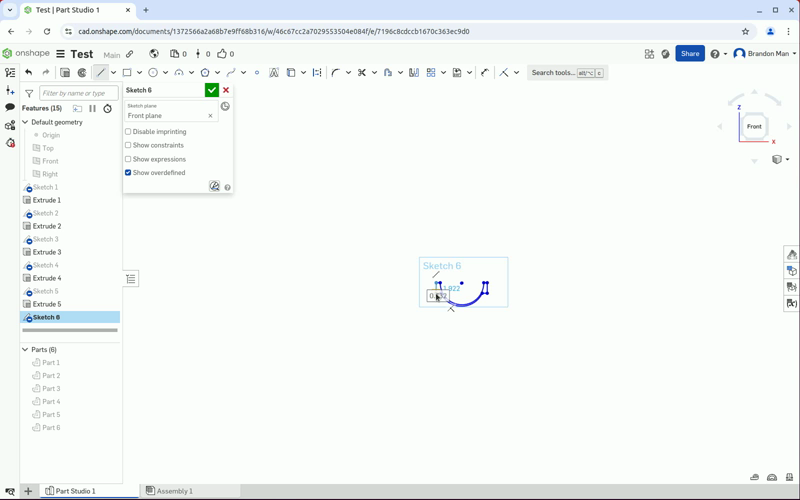
mouse_move(445, 285)
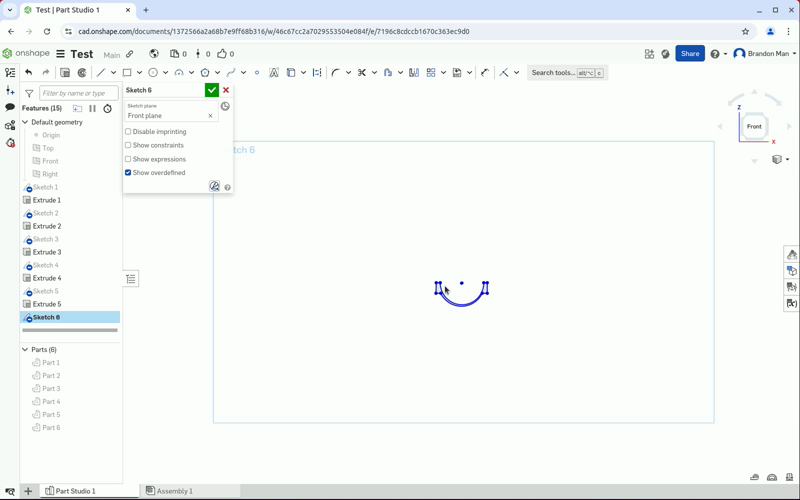
scroll(6)
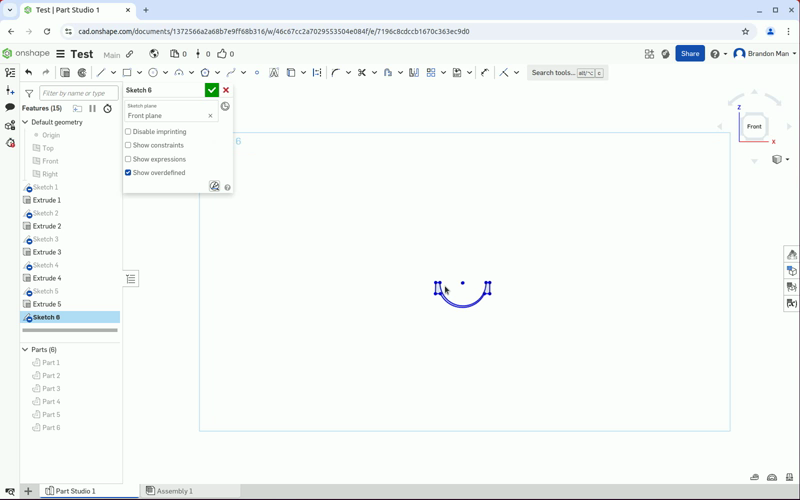
scroll(6)
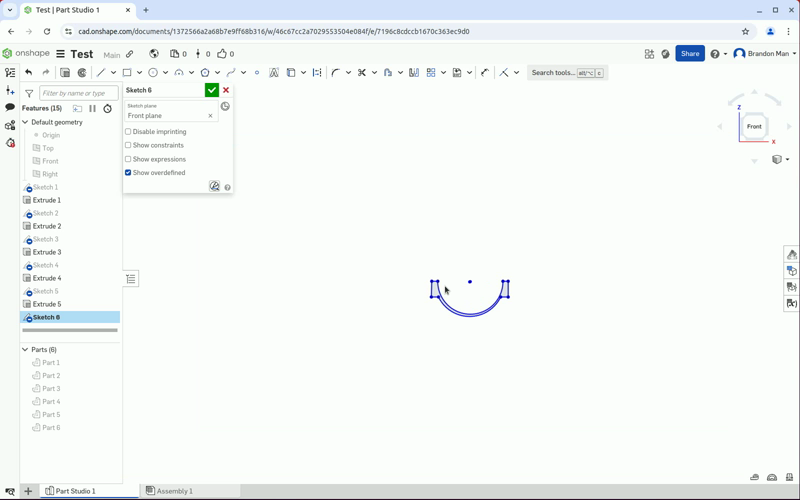
scroll(6)
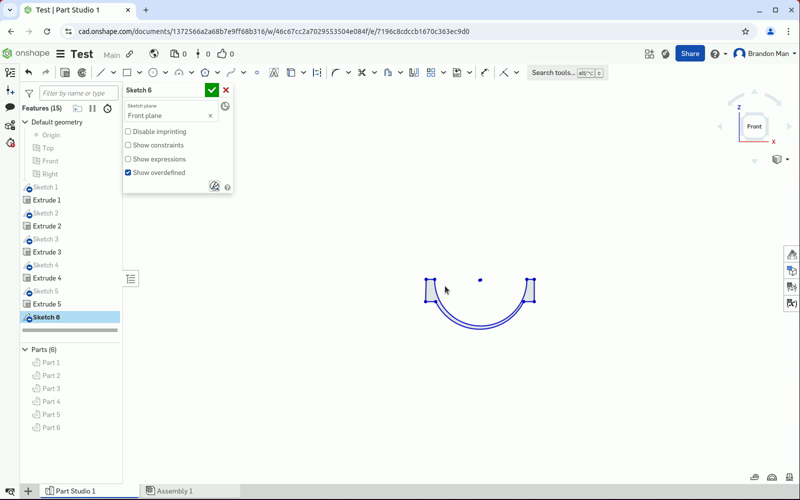
scroll(6)
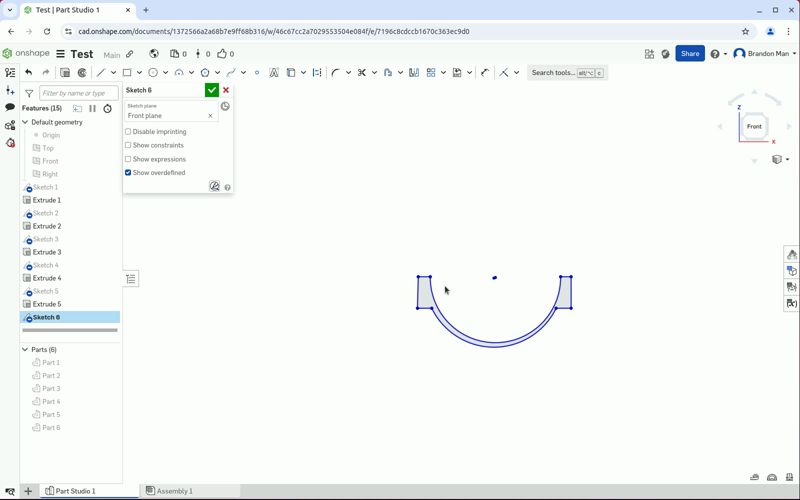
scroll(6)
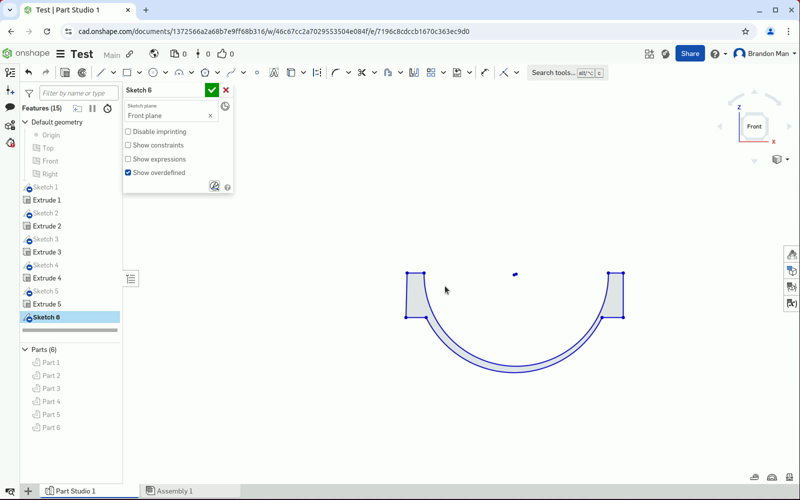
scroll(6)
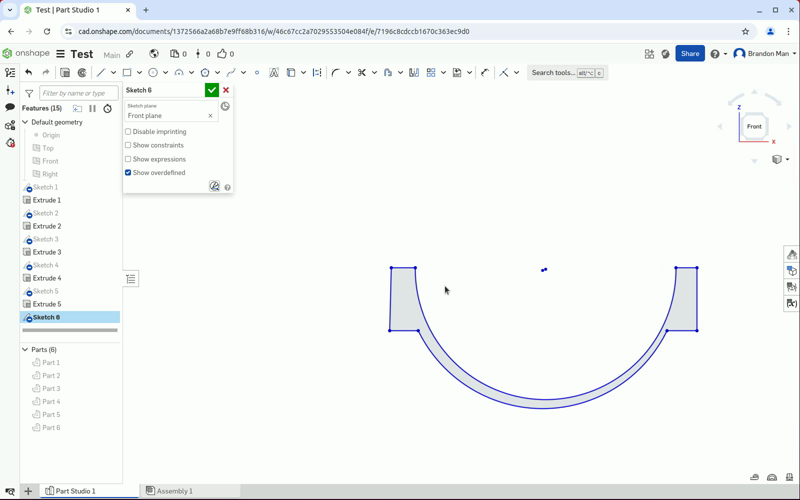
scroll(6)
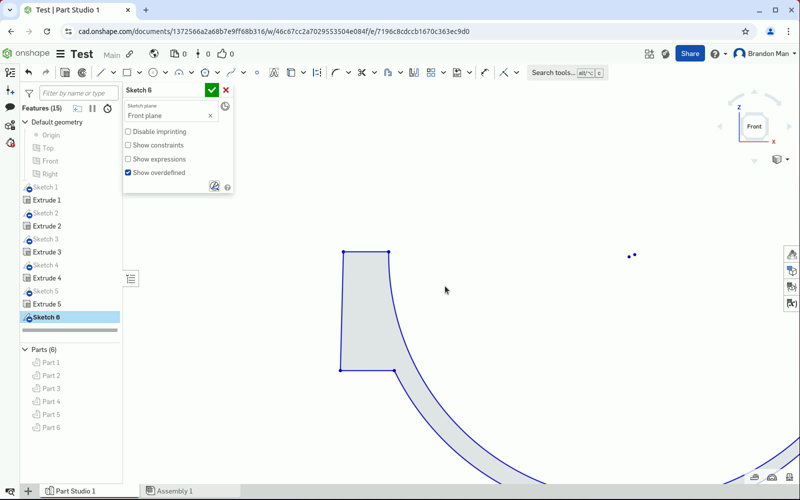
click(445, 285)
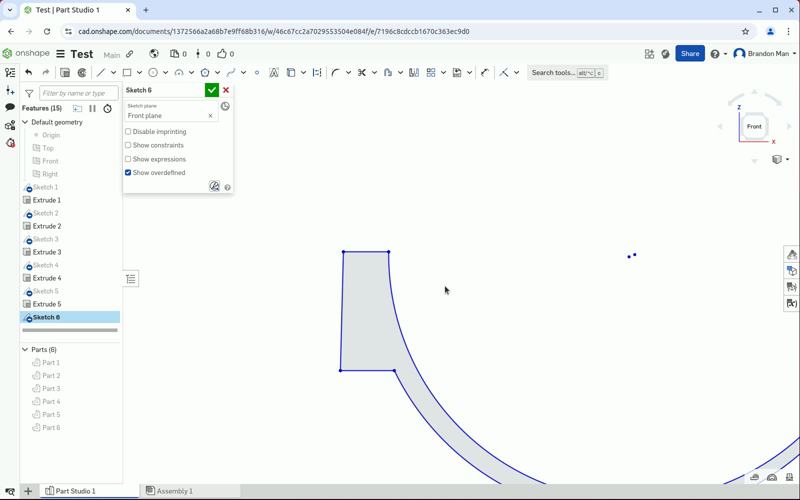
scroll(-6)
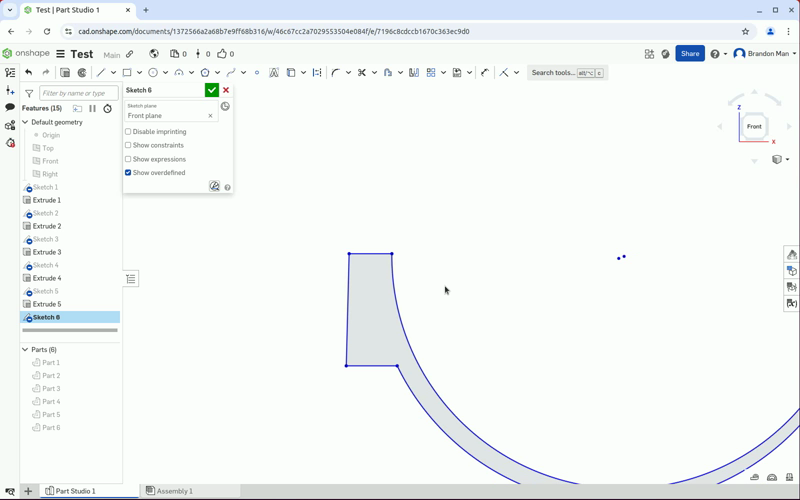
scroll(-6)
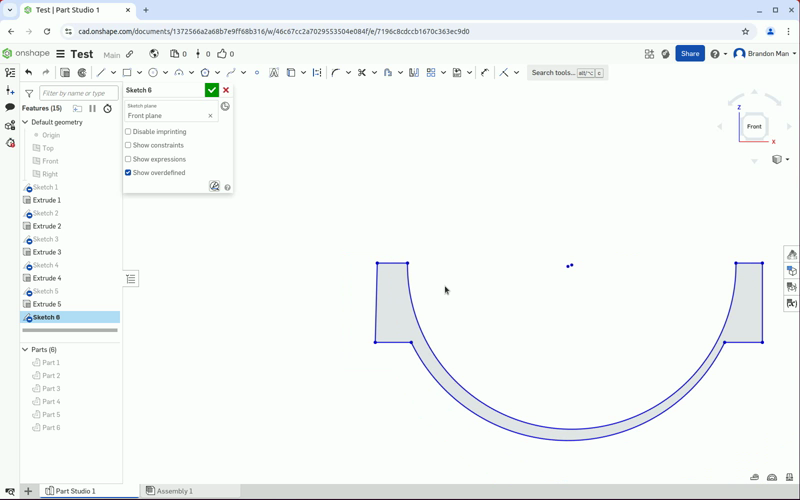
scroll(-6)
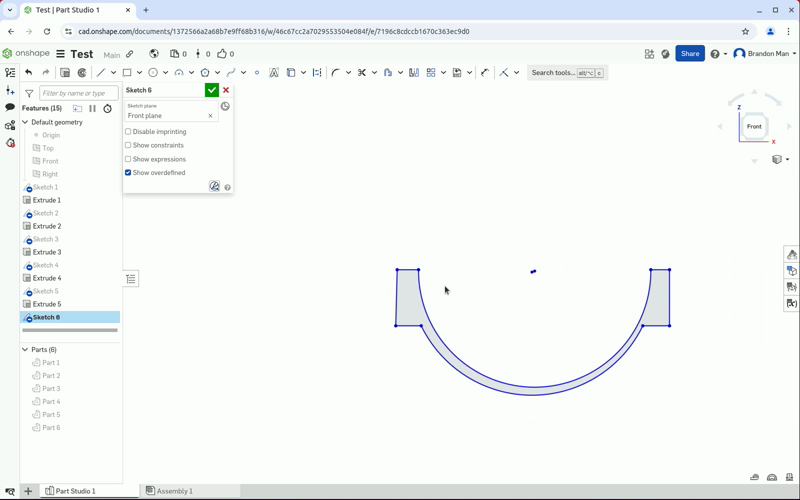
scroll(-6)
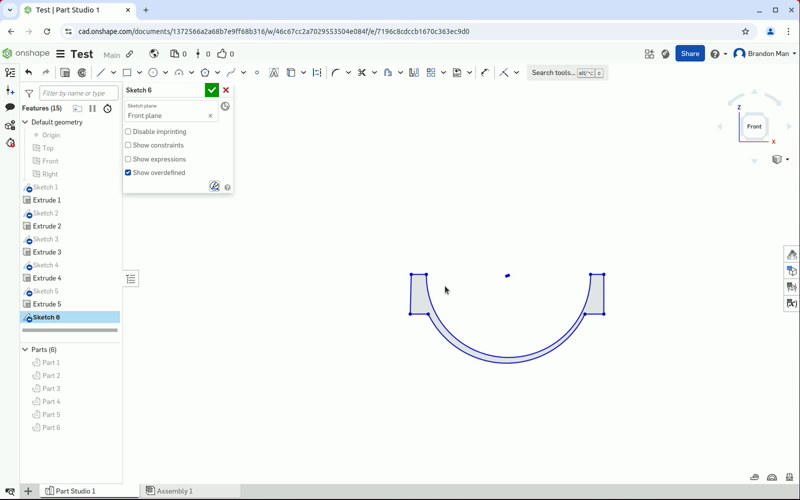
scroll(-6)
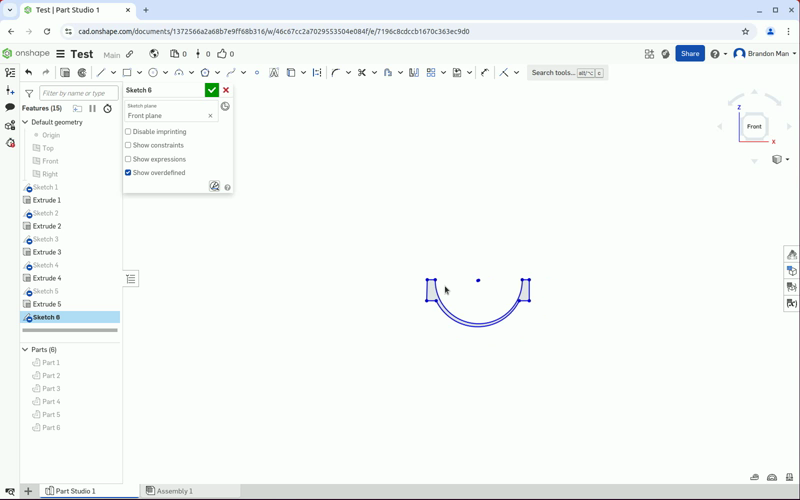
scroll(-6)
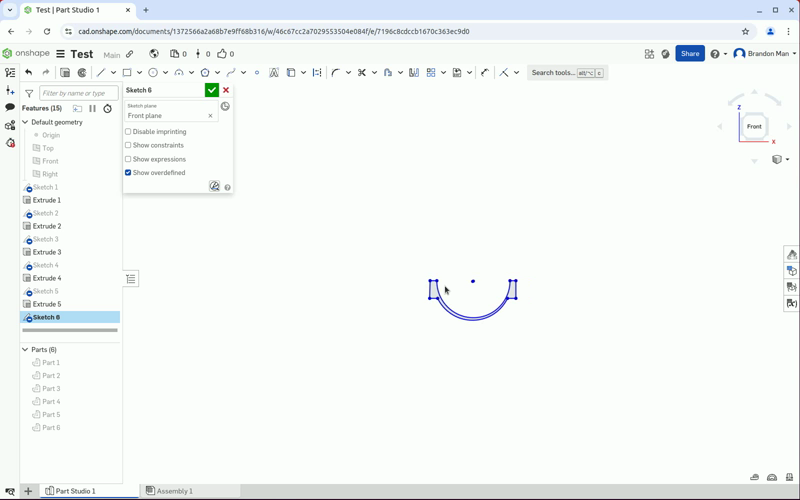
scroll(-6)
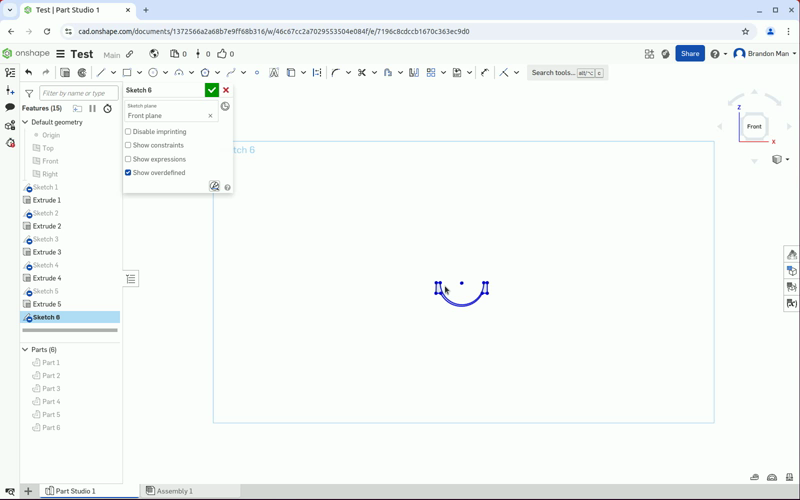
mouse_move(73, 352)
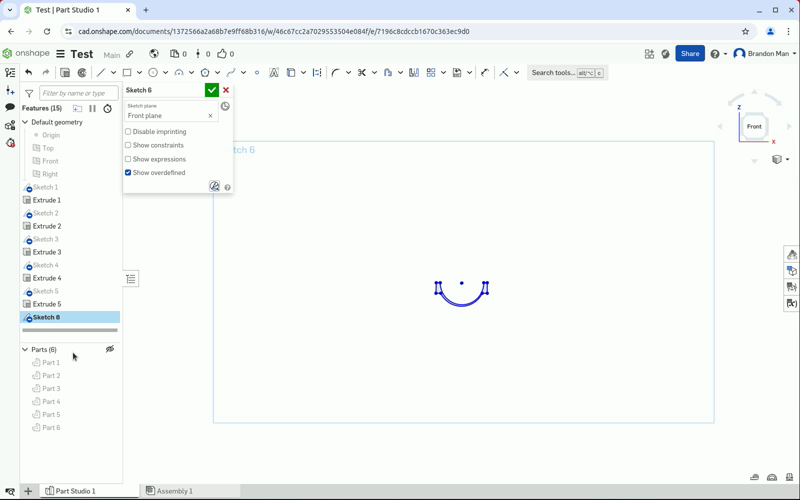
key(shift+y)
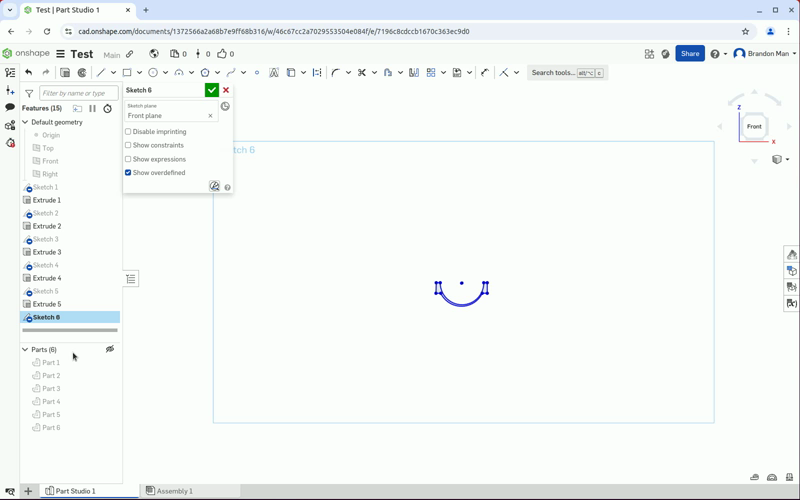
key(shift+e)
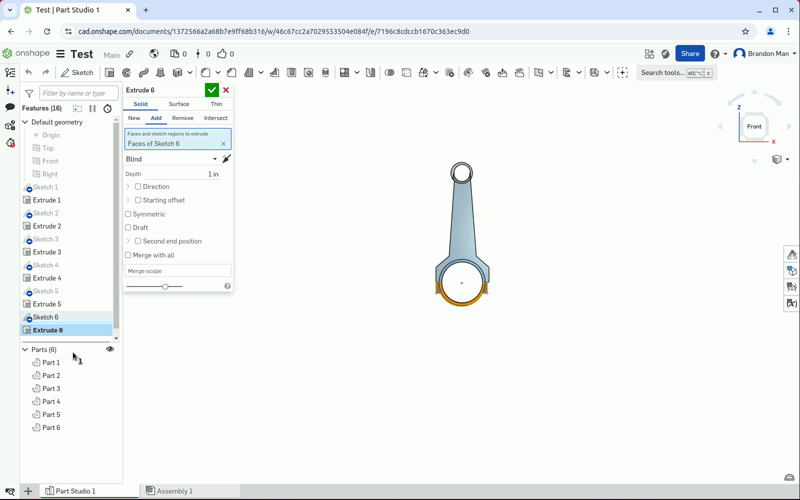
mouse_move(143, 106)
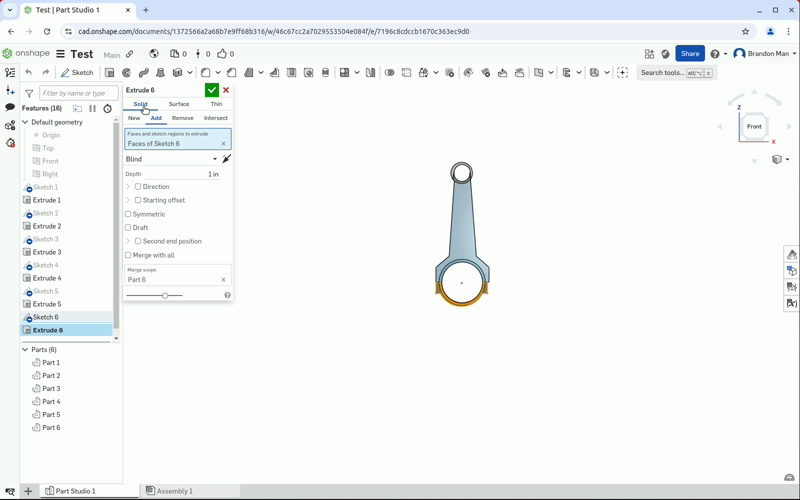
click(143, 106)
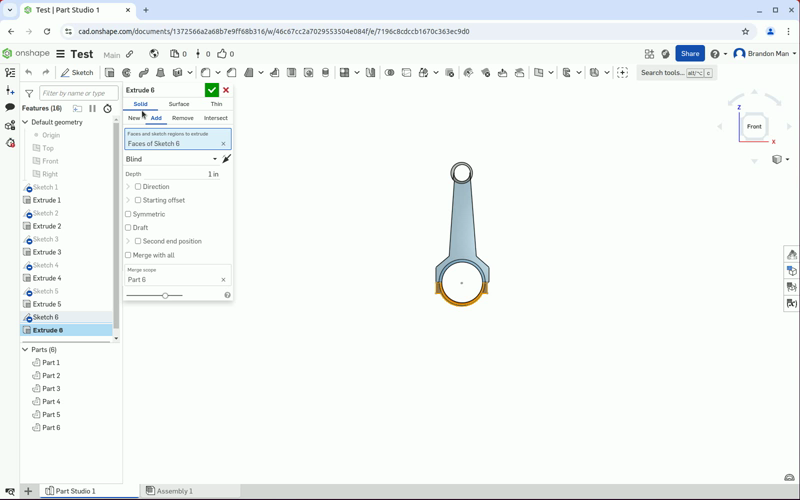
mouse_move(137, 120)
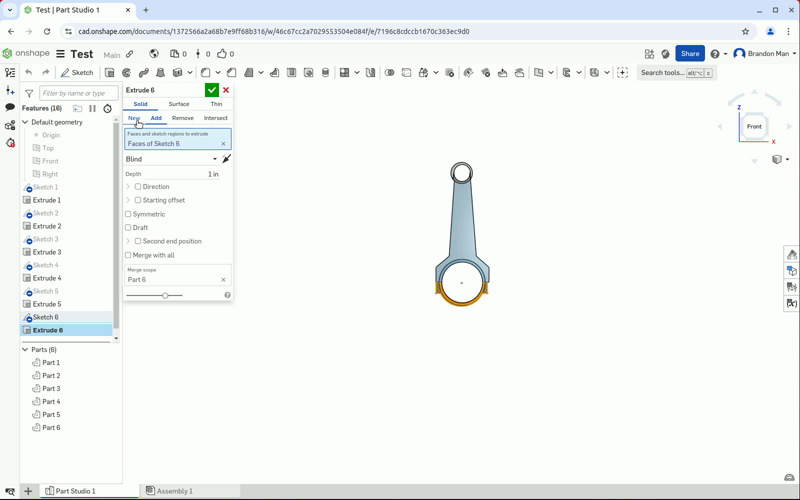
click(137, 120)
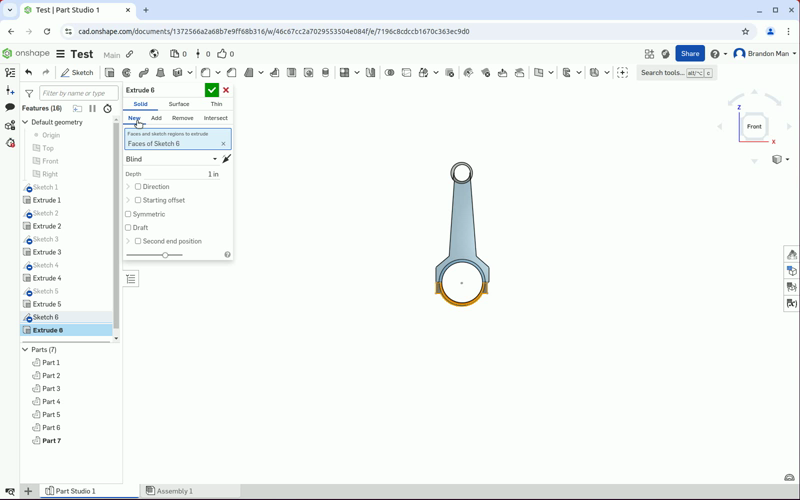
key(tab, 4)
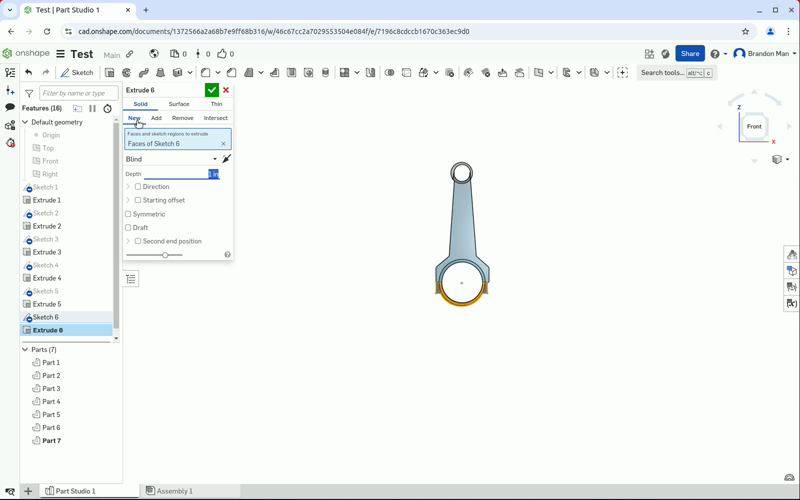
text(2.408)
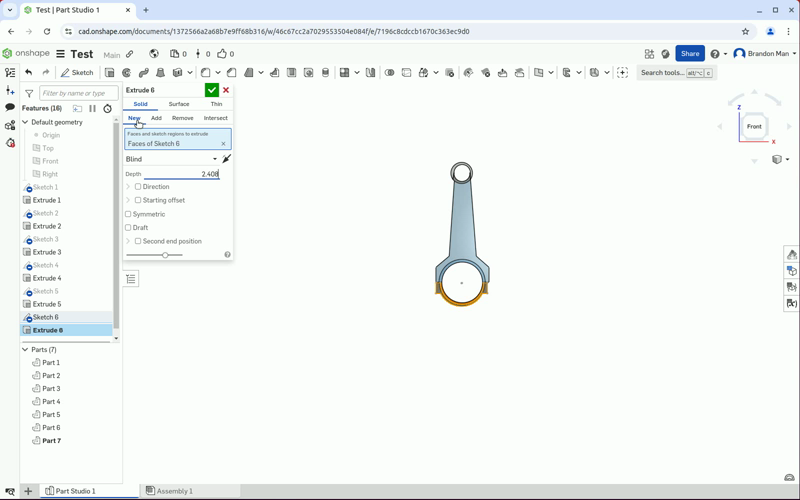
key(tab, 3)
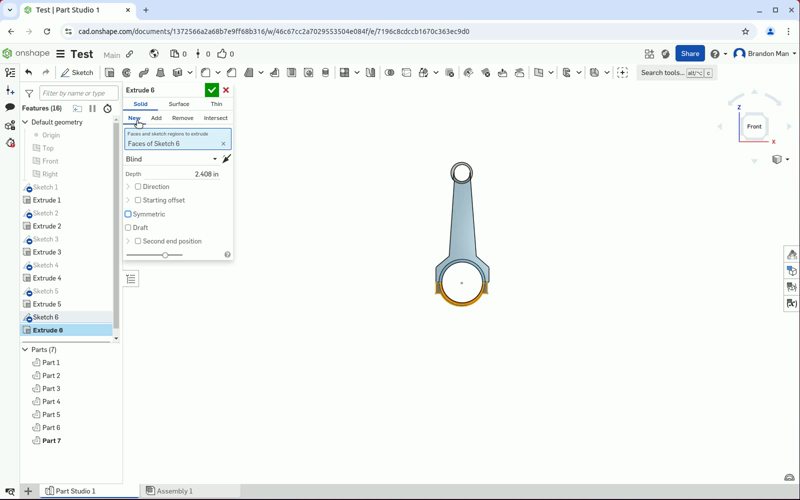
key(space)
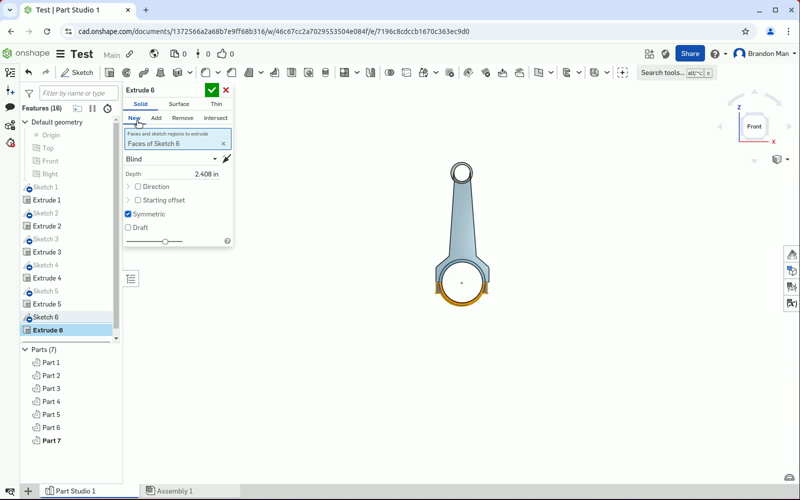
key(enter)
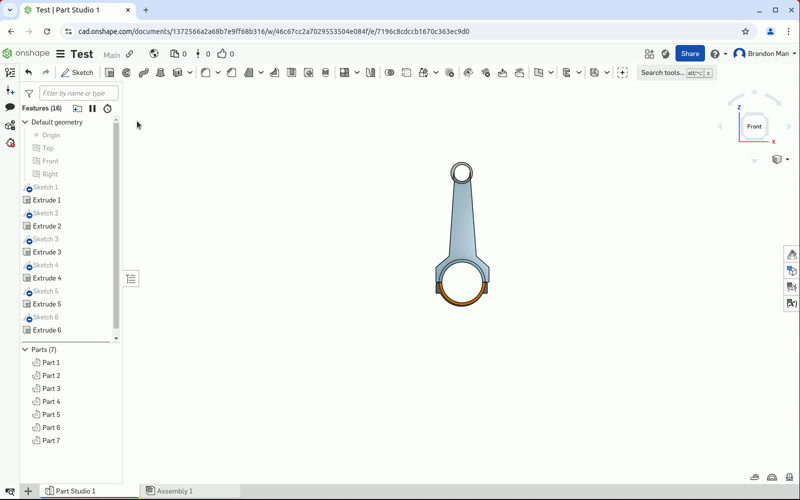
key(shift+h)
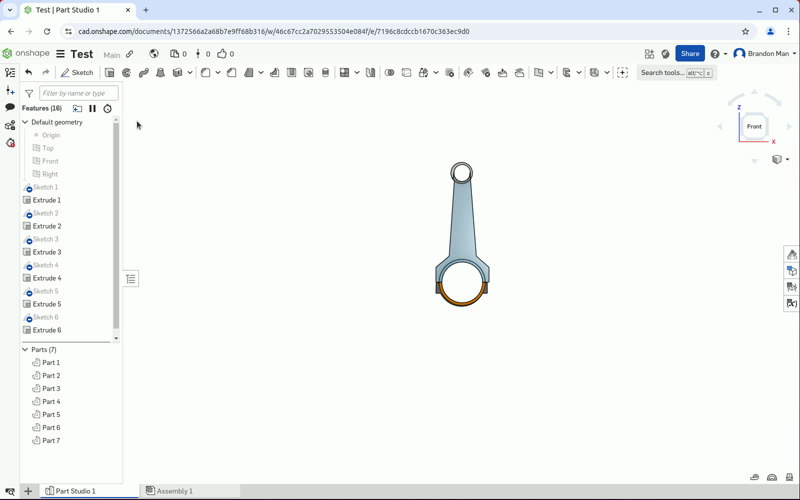
key(shift+h)
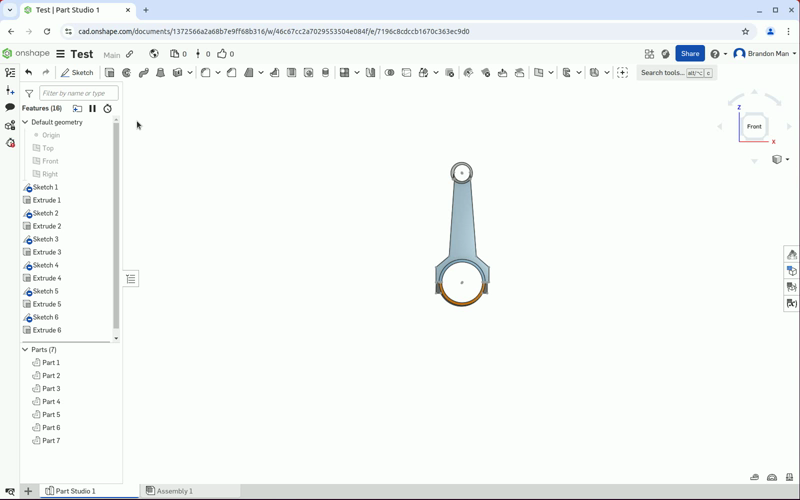
key(shift+7)
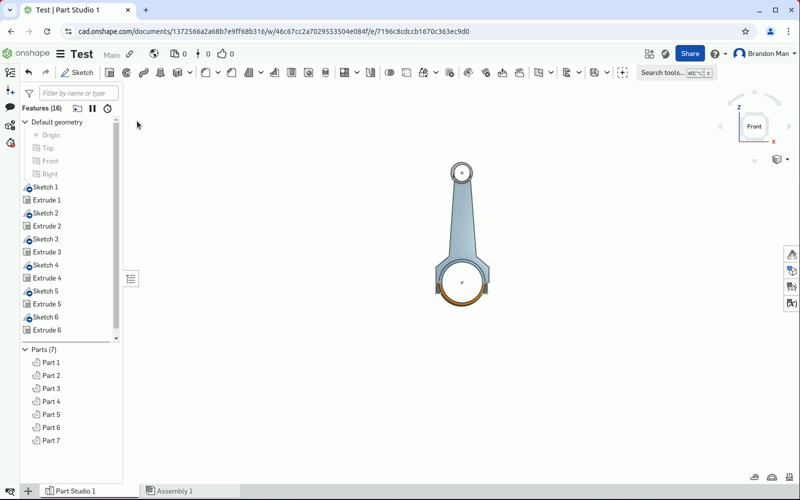
key(left, 2)
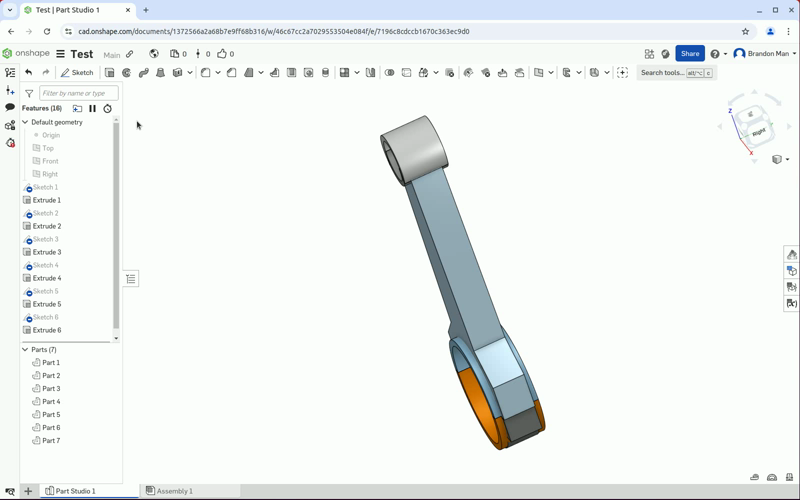
key(down, 2)
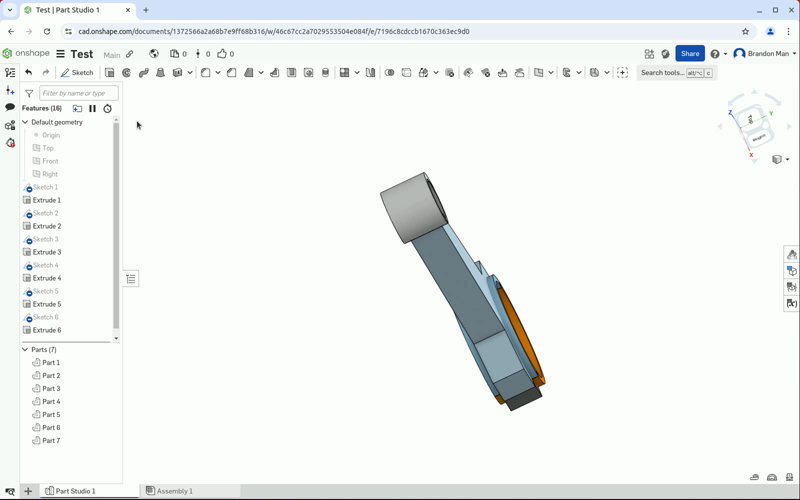
key(up, 2)
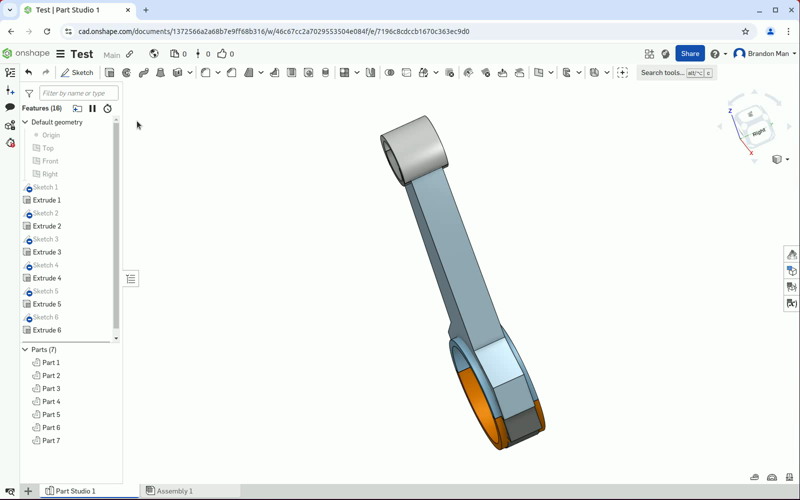
key(right, 2)
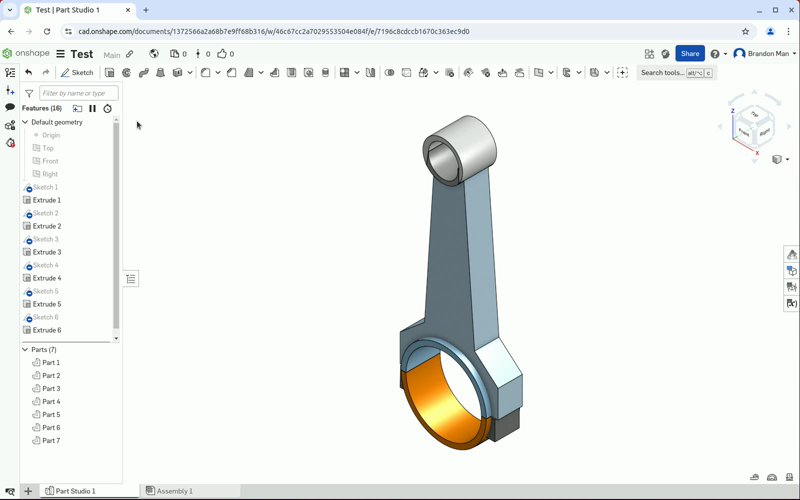
mouse_move(69, 189)
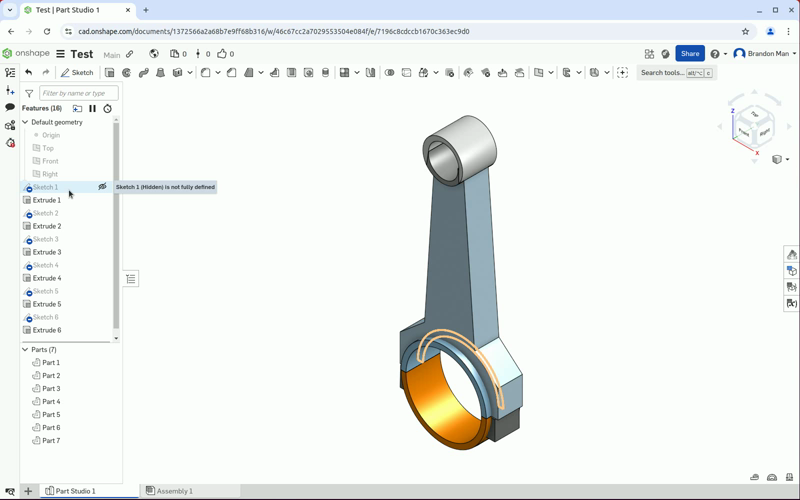
click(69, 189)